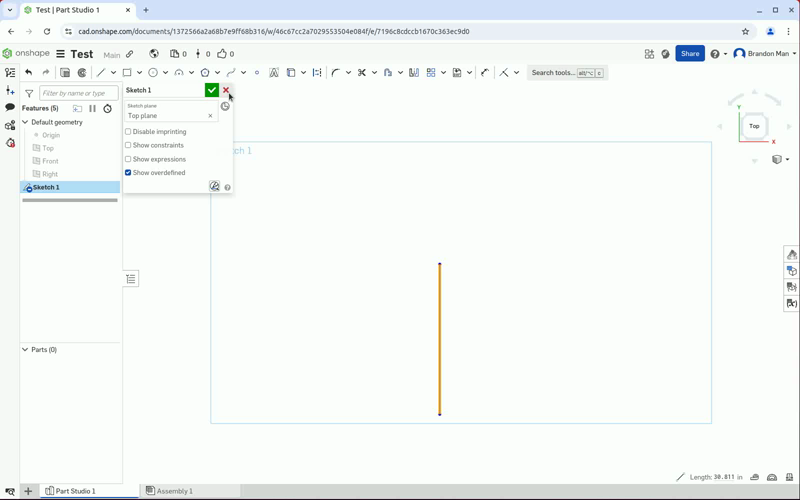
key(shift+h)
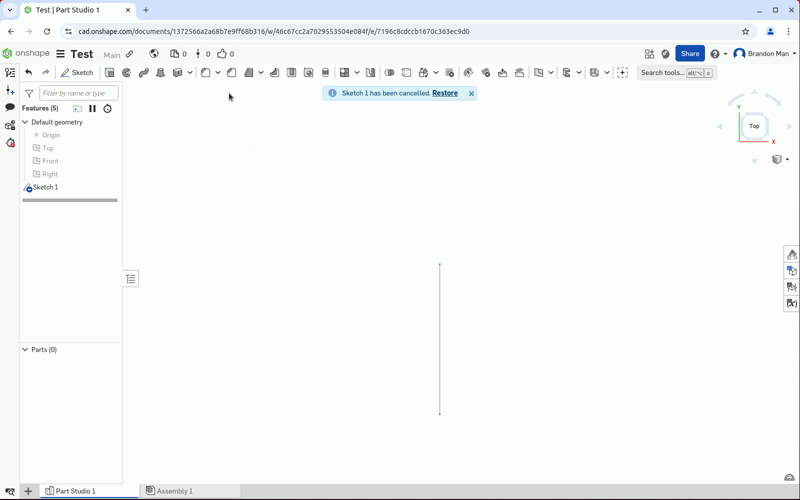
key(shift+s)
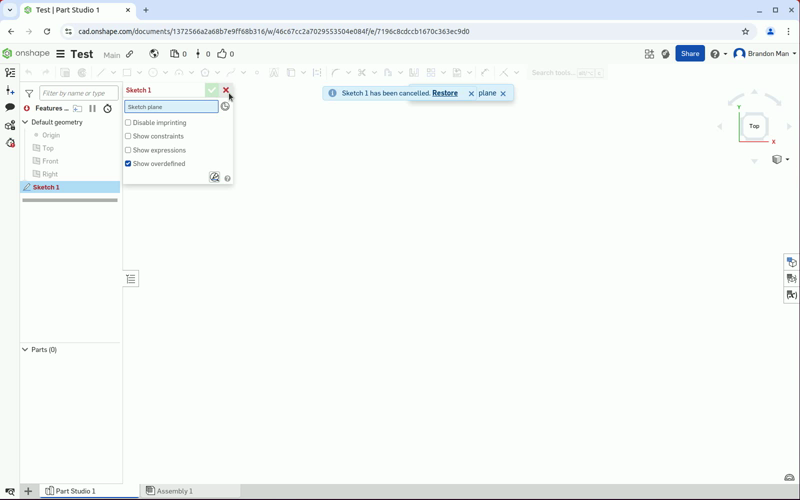
mouse_move(73, 150)
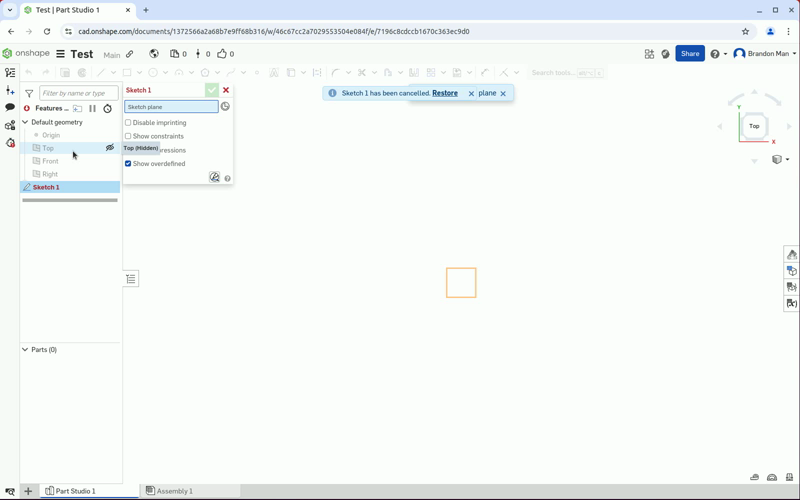
click(73, 150)
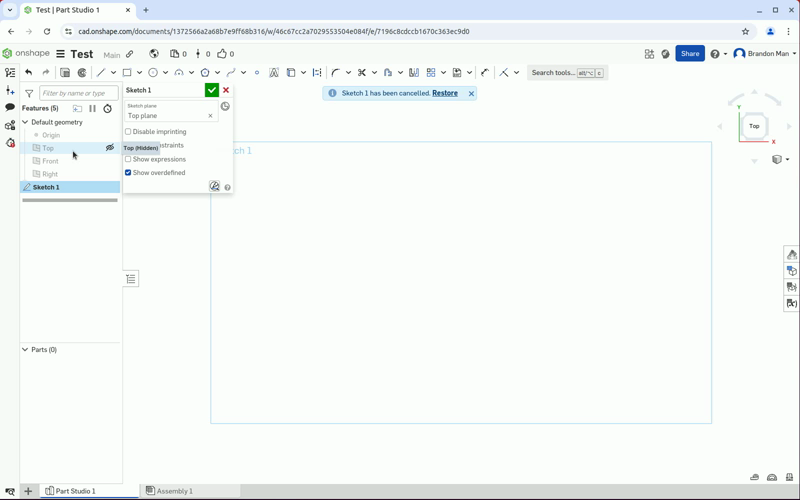
mouse_move(73, 352)
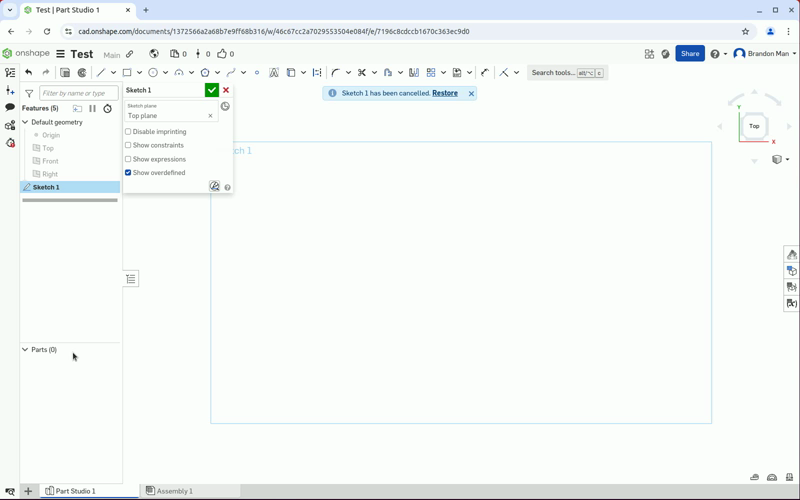
key(y)
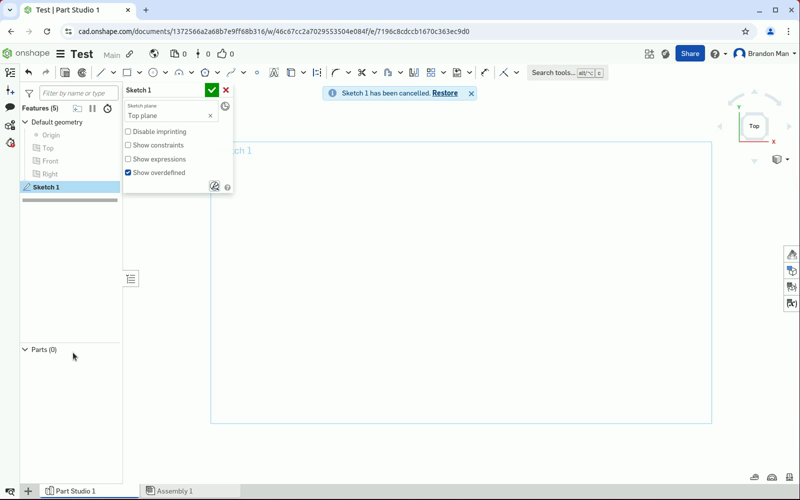
key(a)
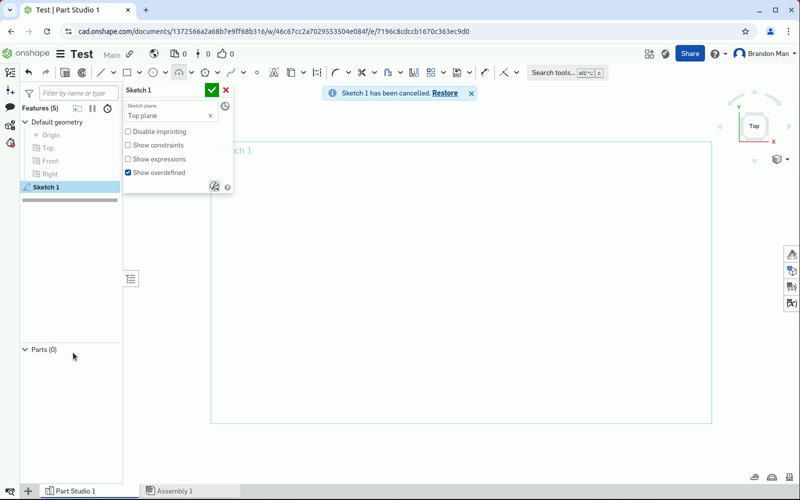
key_down(shift)
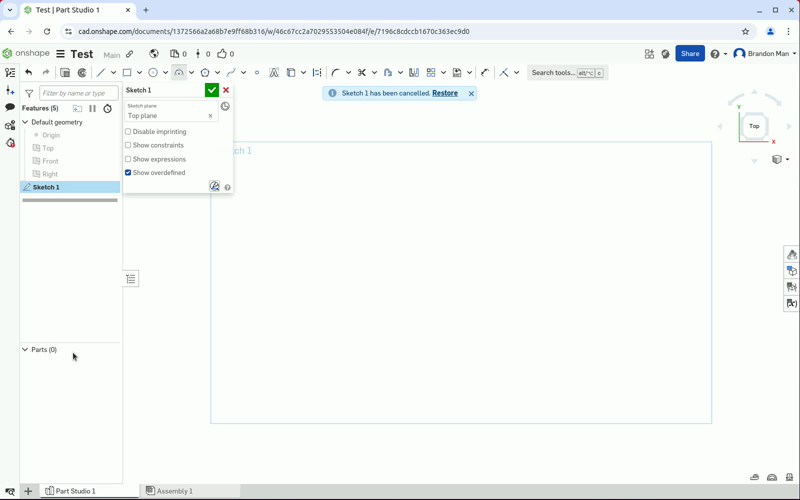
mouse_move(426, 177)
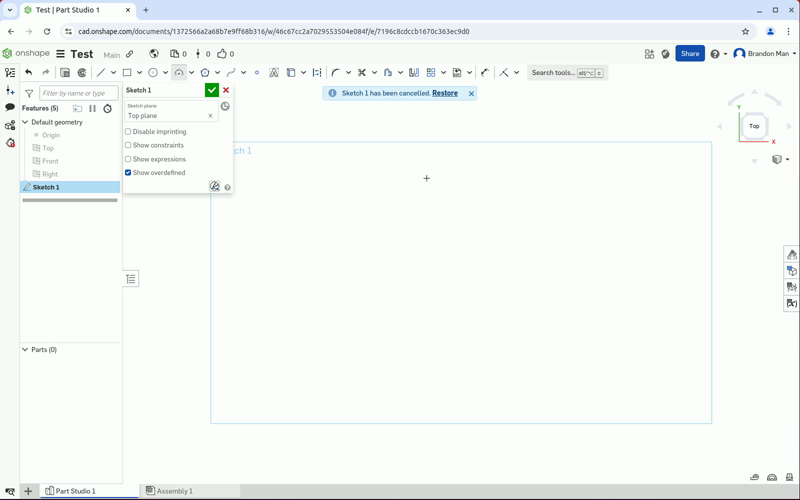
click(426, 177)
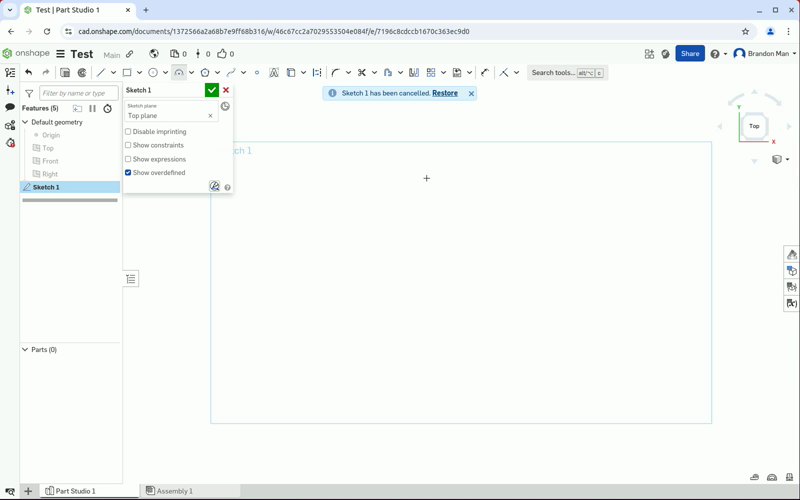
key_up(shift)
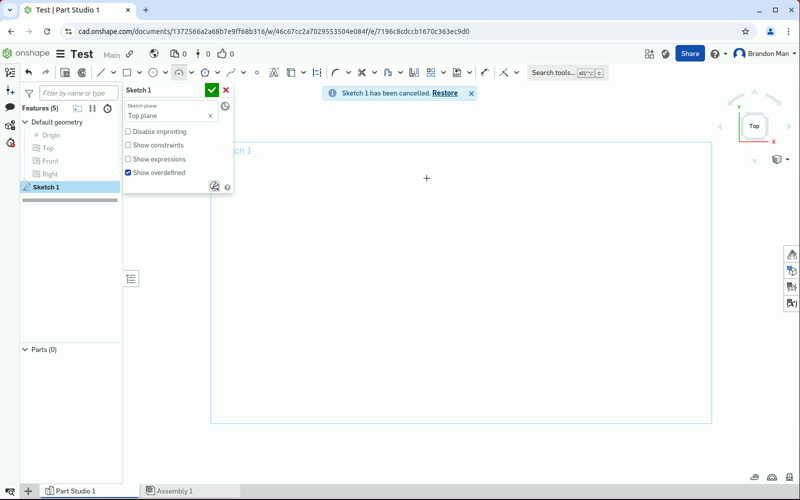
key_down(shift)
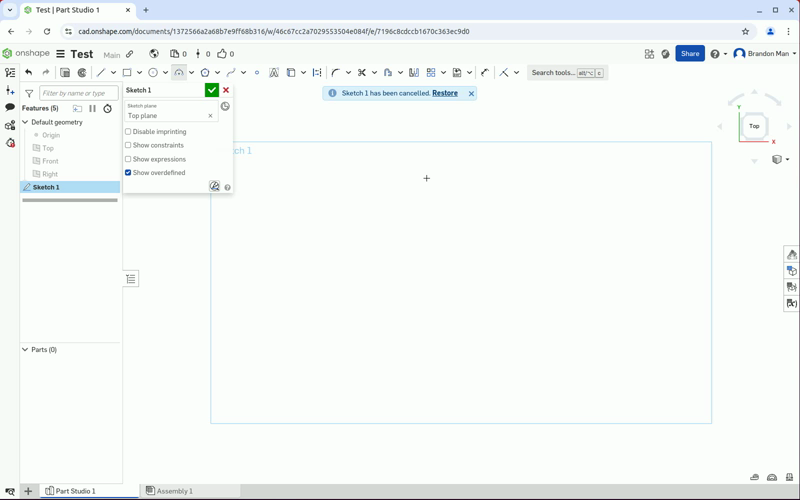
mouse_move(452, 264)
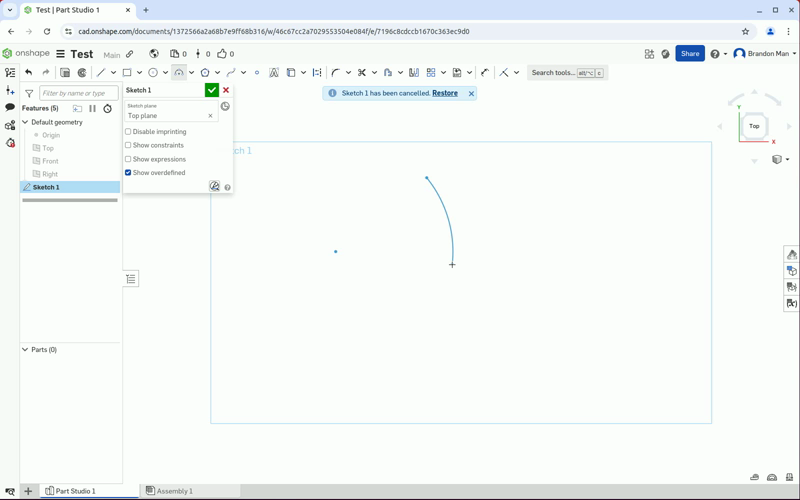
click(452, 264)
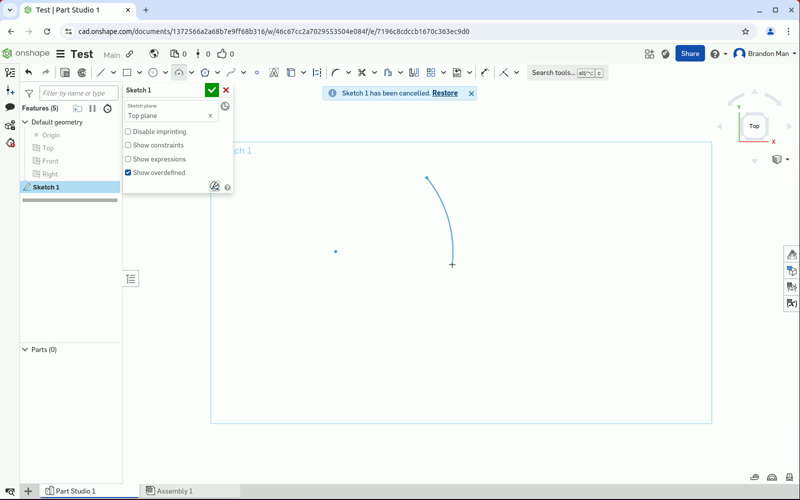
mouse_move(445, 219)
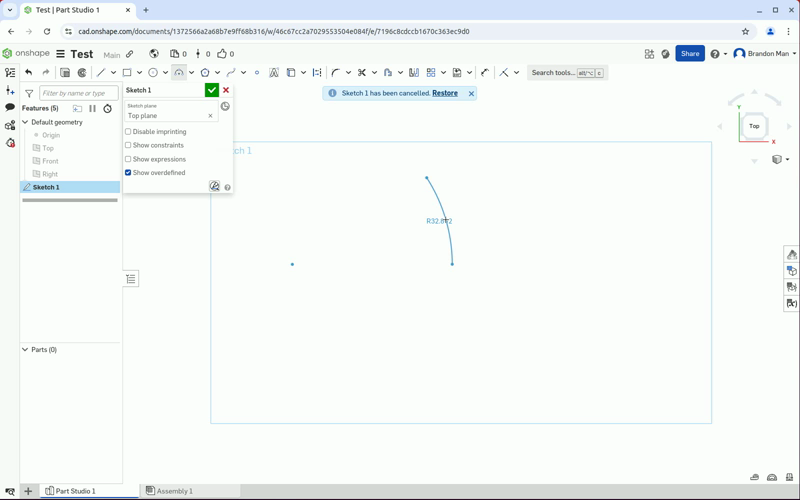
click(445, 219)
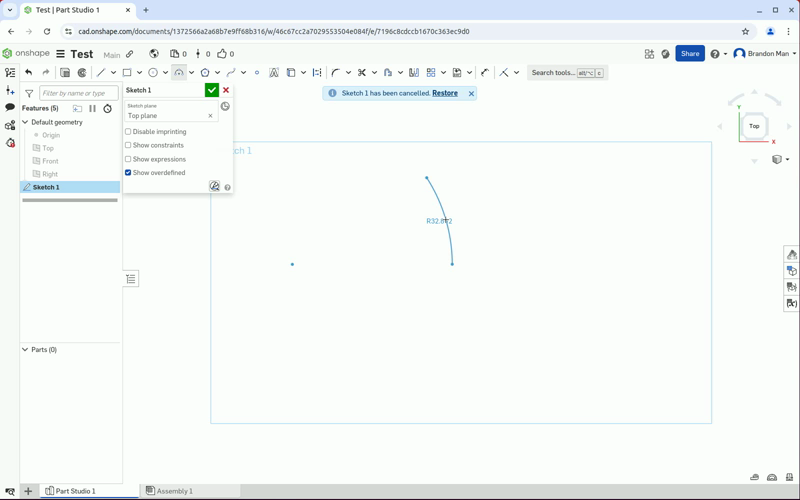
key_up(shift)
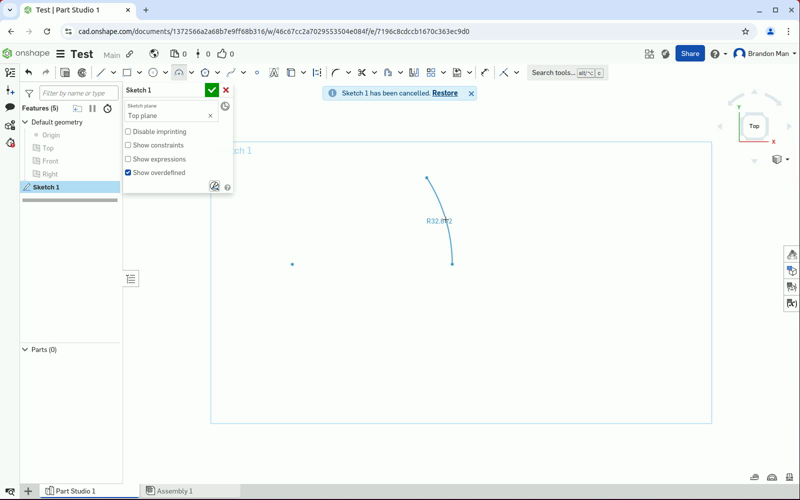
key(esc)
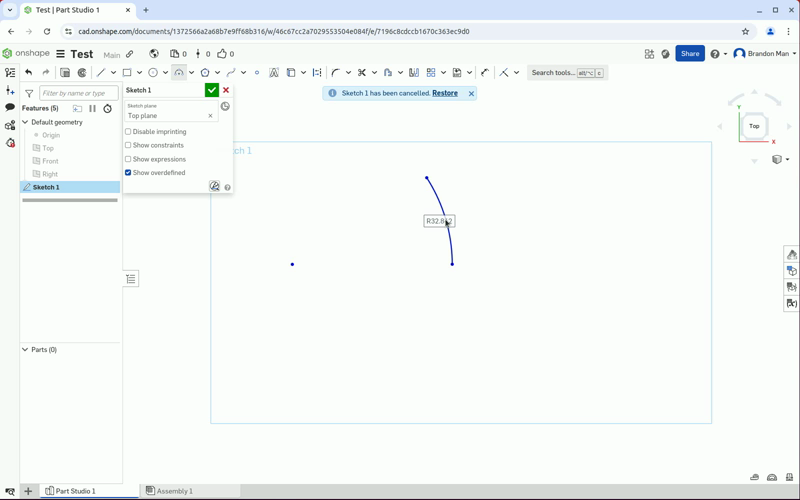
key(l)
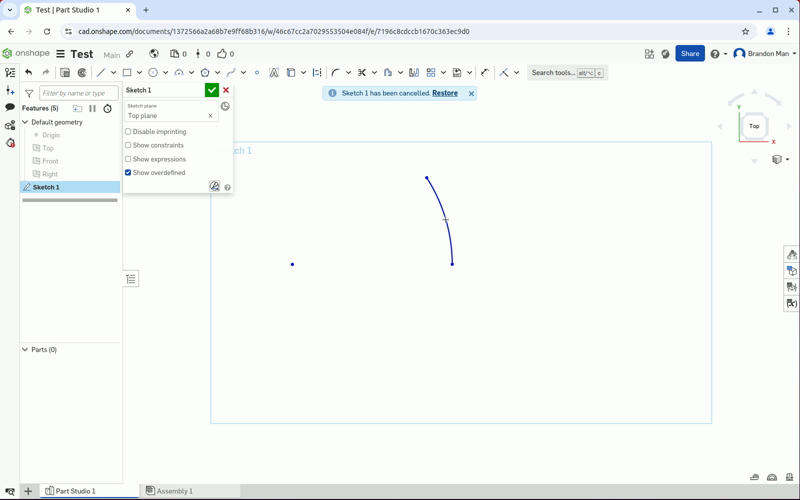
mouse_move(452, 264)
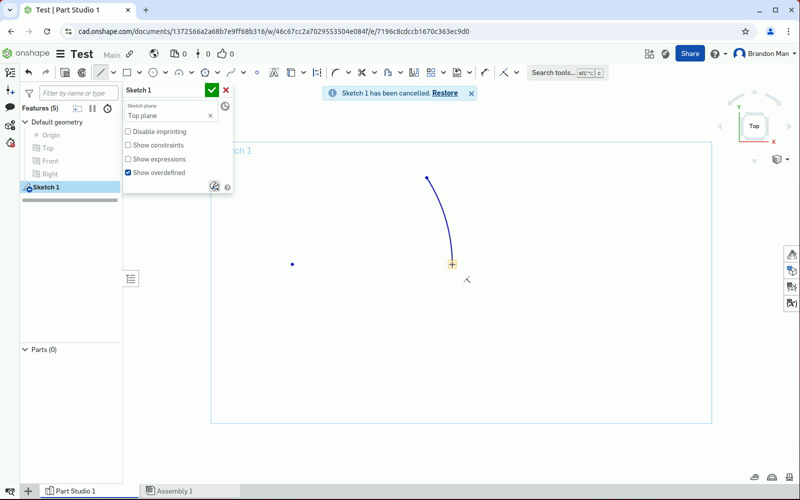
click(452, 264)
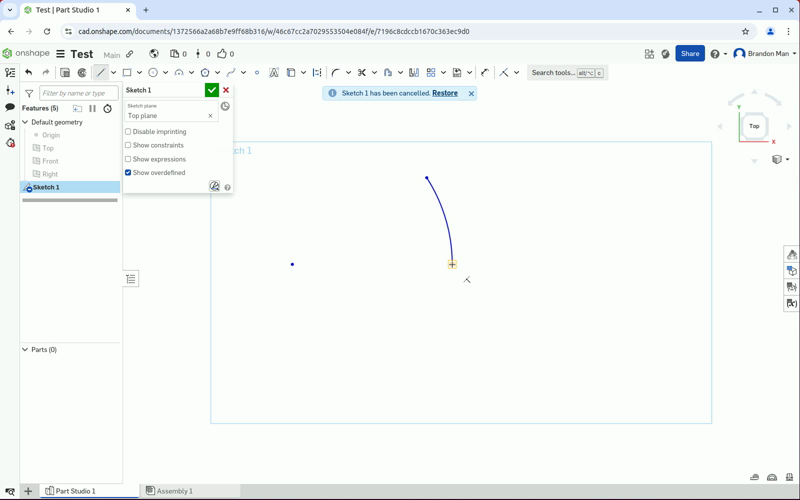
key_down(shift)
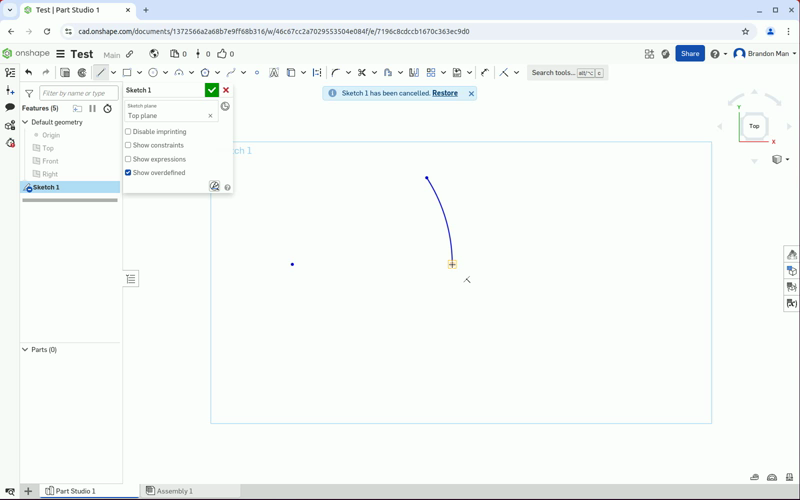
mouse_move(482, 264)
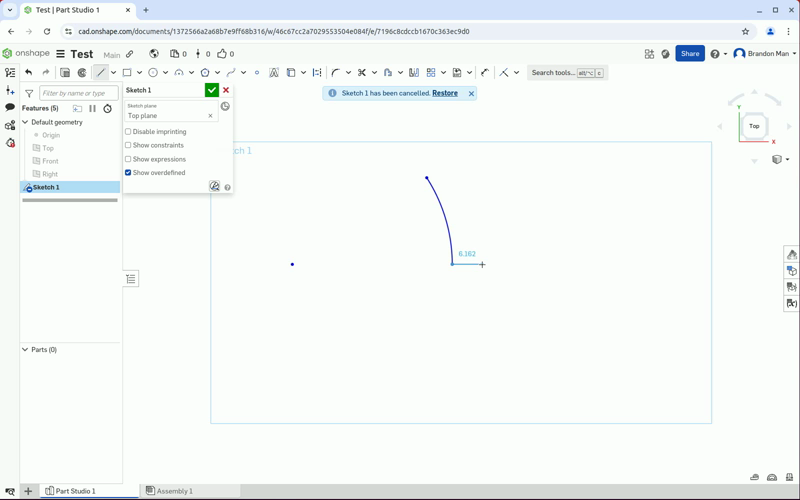
mouse_move(482, 264)
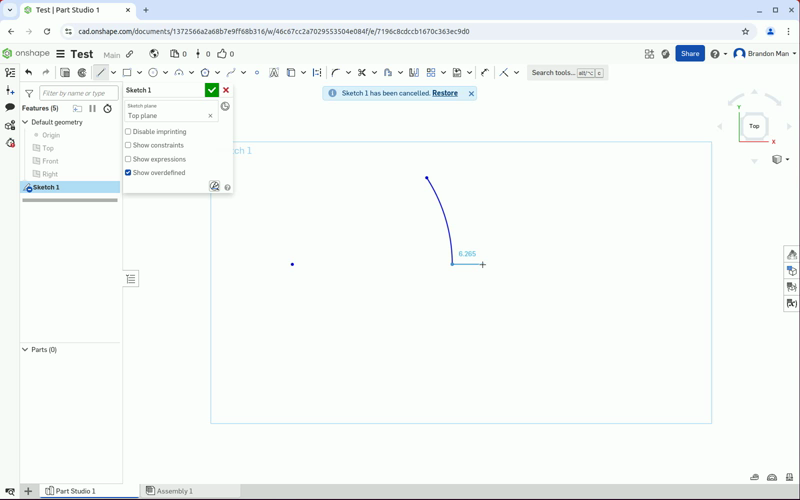
click(482, 264)
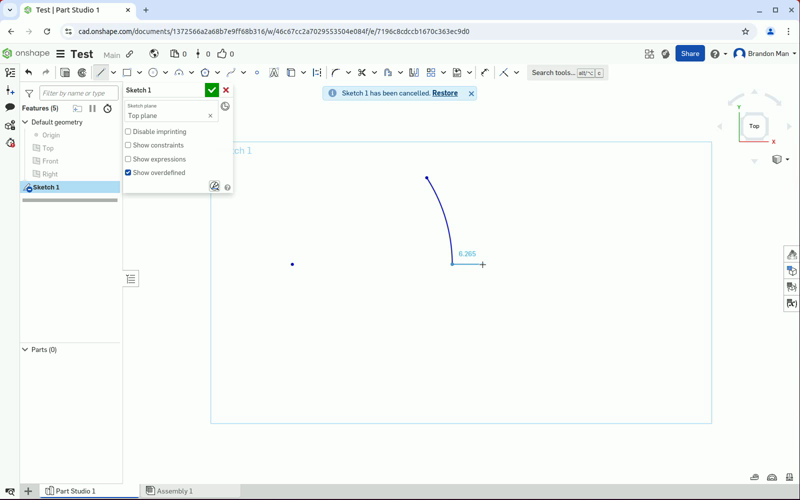
key_up(shift)
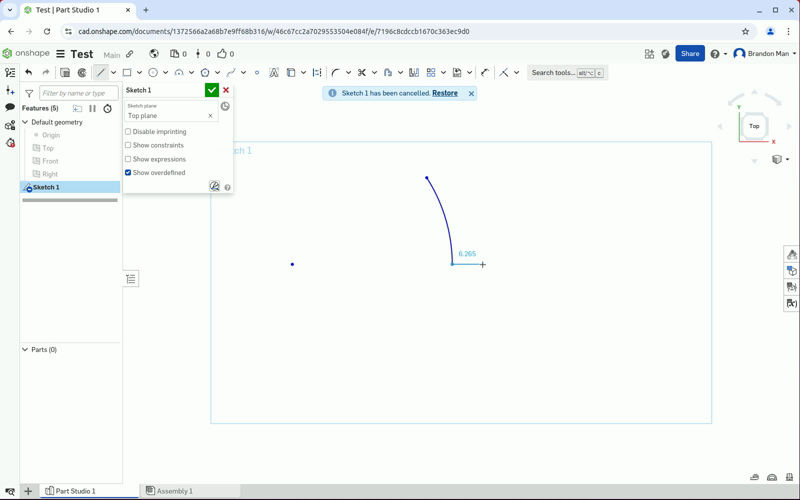
key(esc)
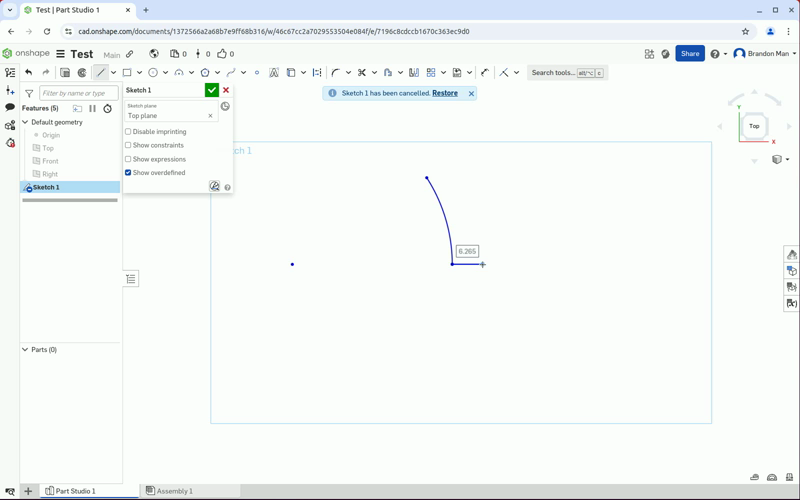
key(a)
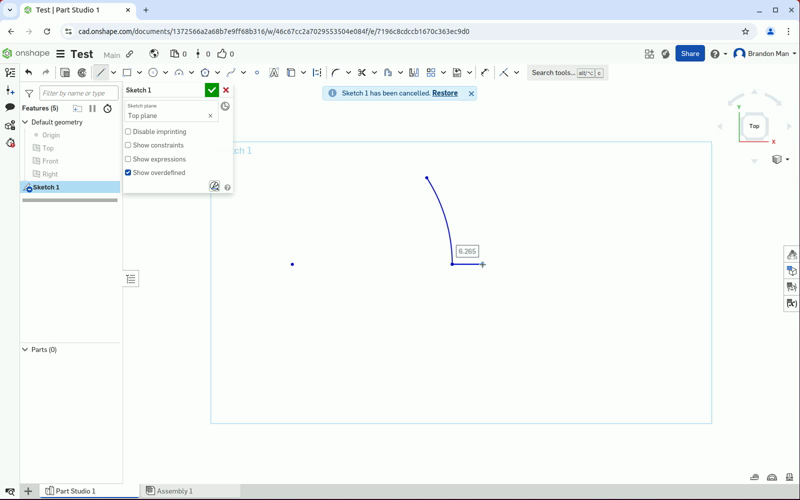
mouse_move(482, 264)
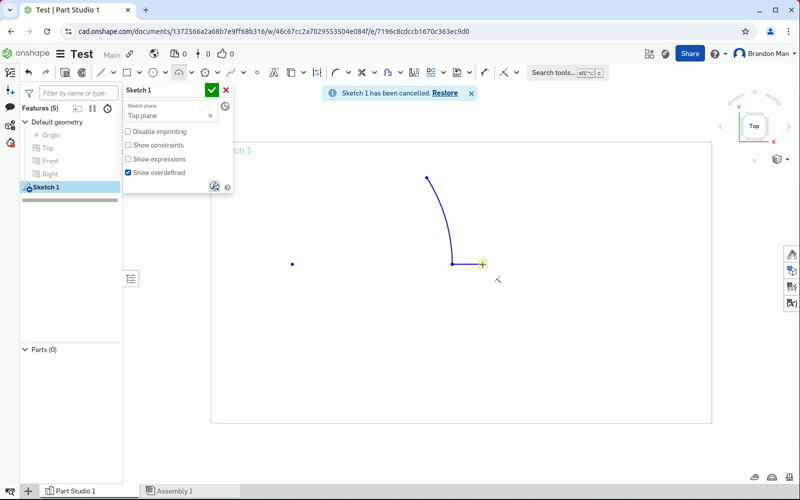
click(482, 264)
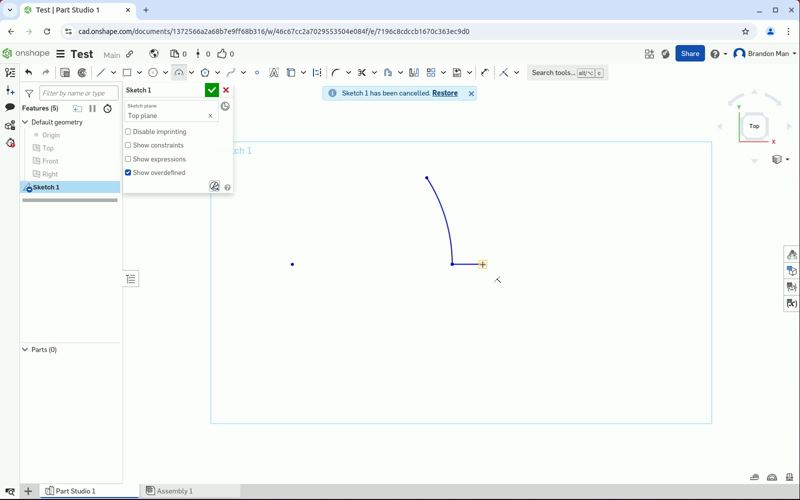
key_down(shift)
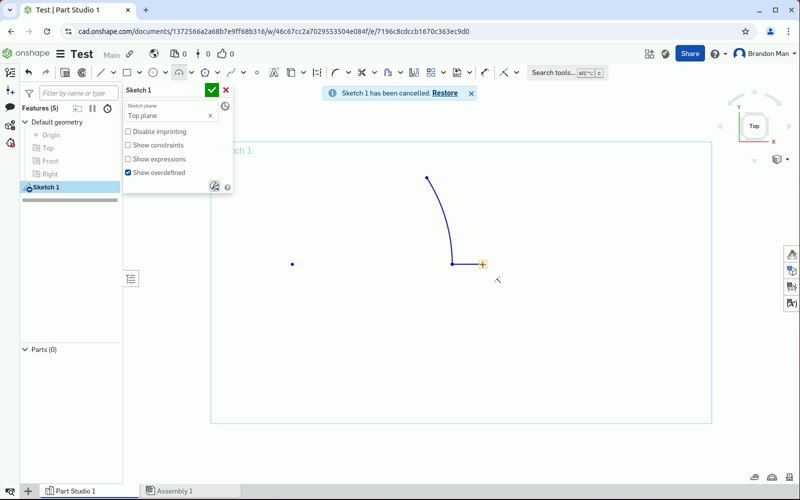
mouse_move(510, 177)
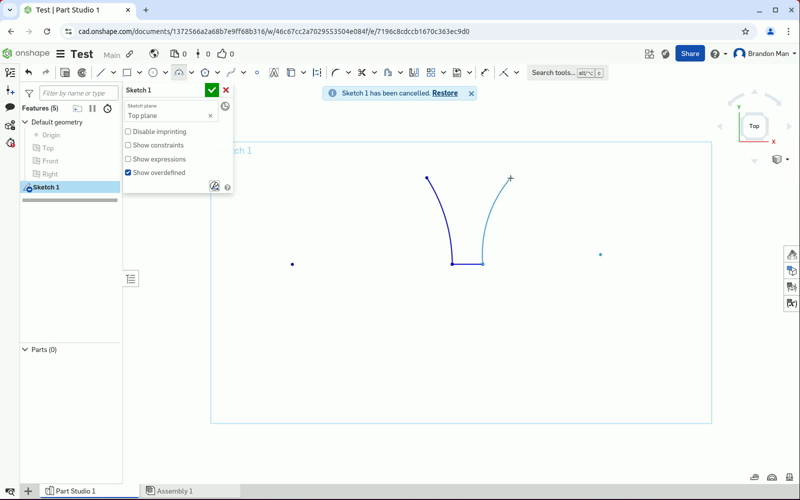
click(510, 177)
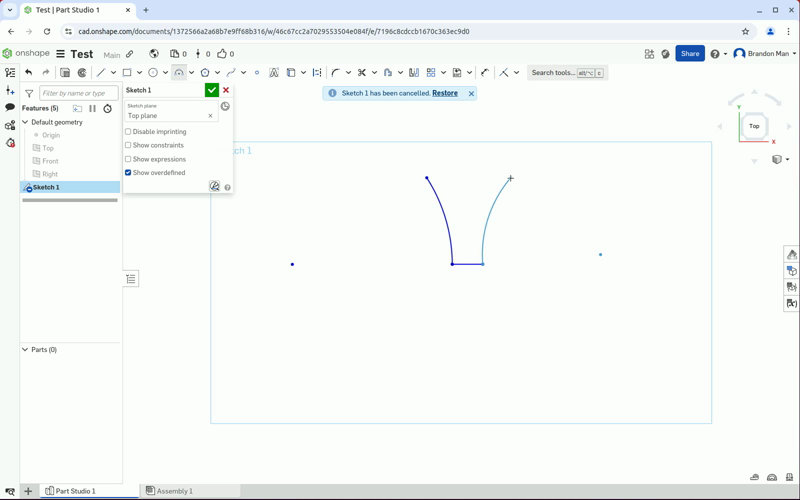
mouse_move(489, 218)
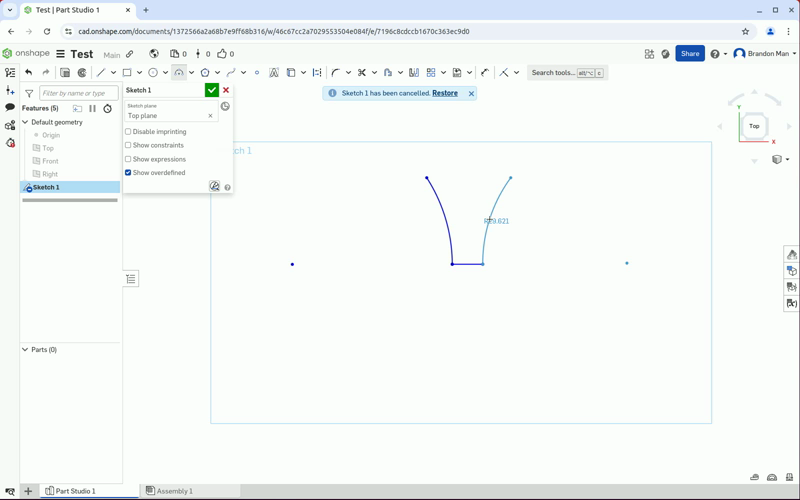
click(489, 218)
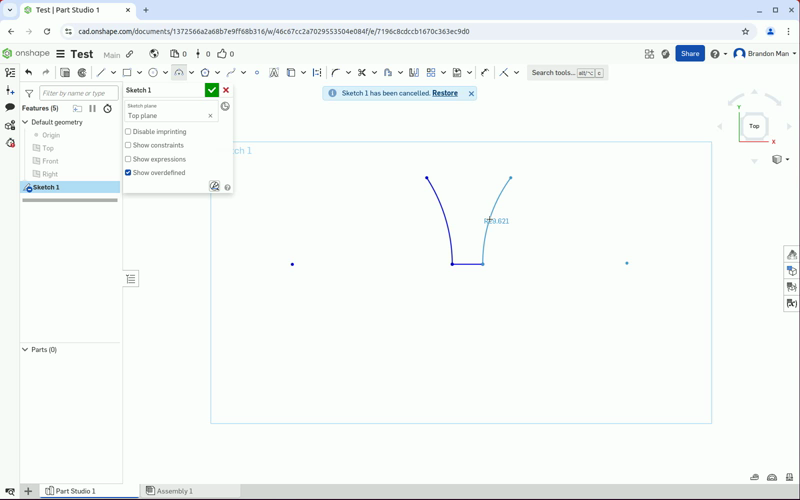
key_up(shift)
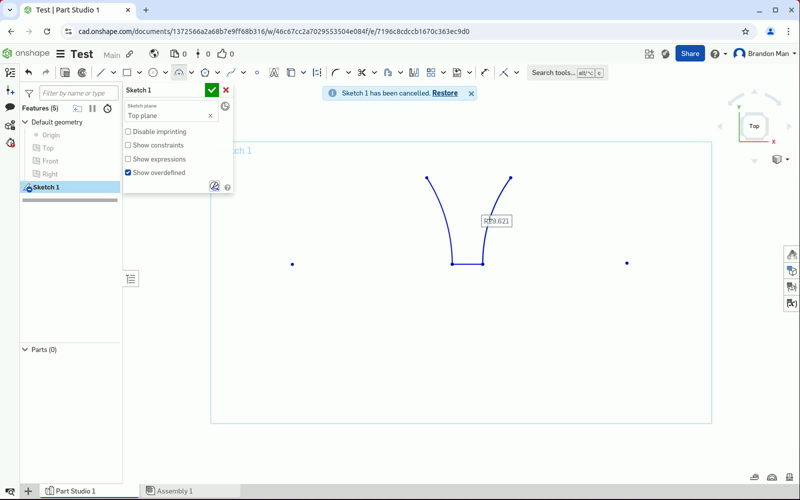
mouse_move(510, 177)
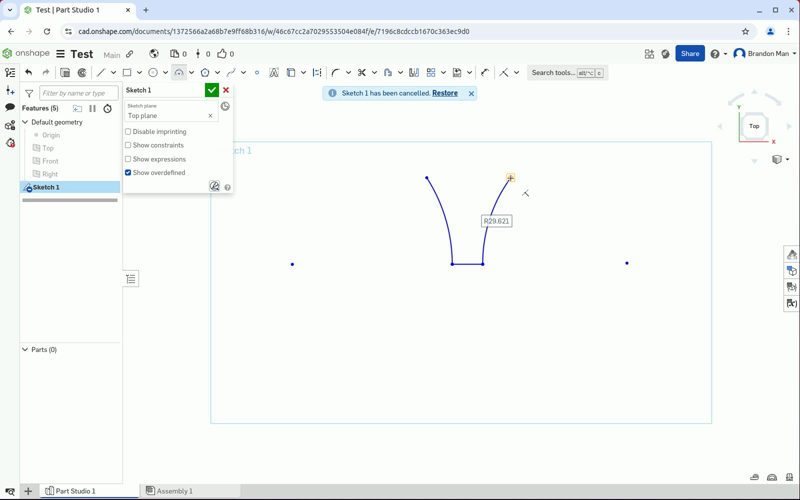
click(510, 177)
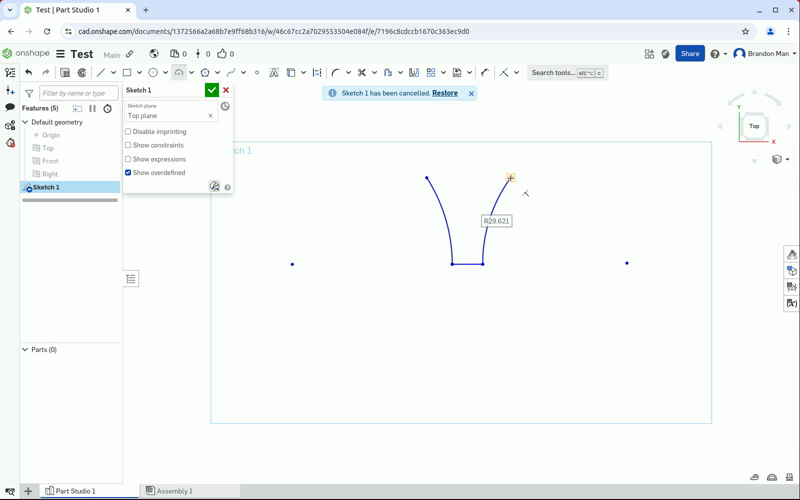
key_down(shift)
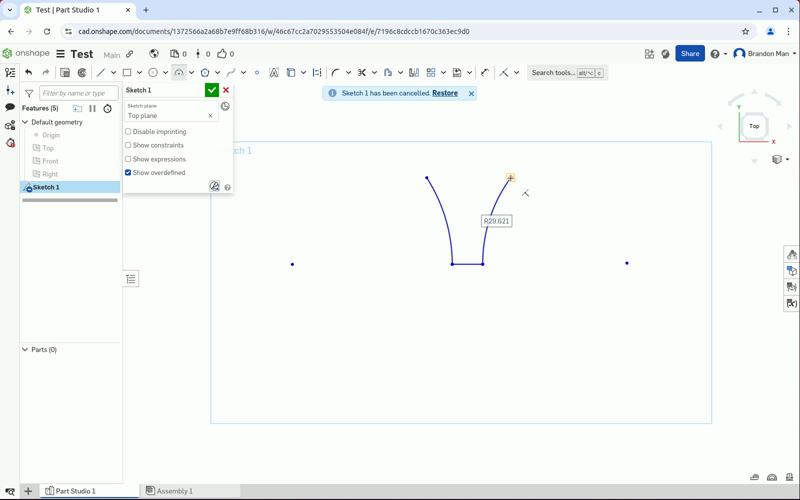
mouse_move(509, 172)
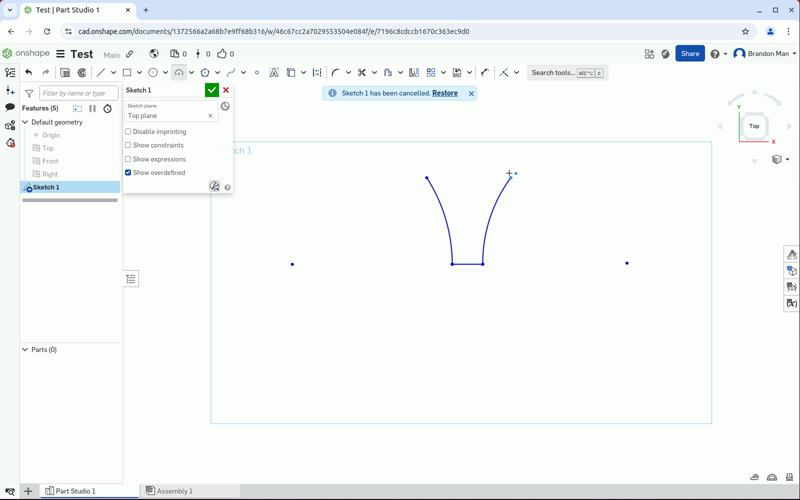
scroll(6)
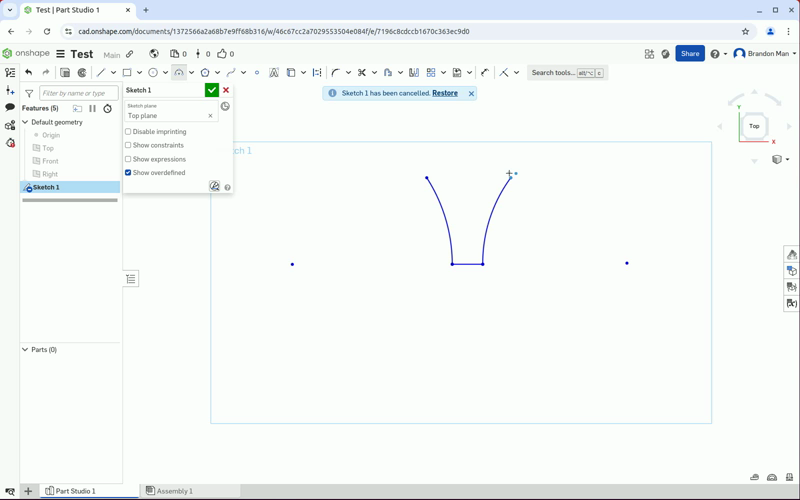
scroll(6)
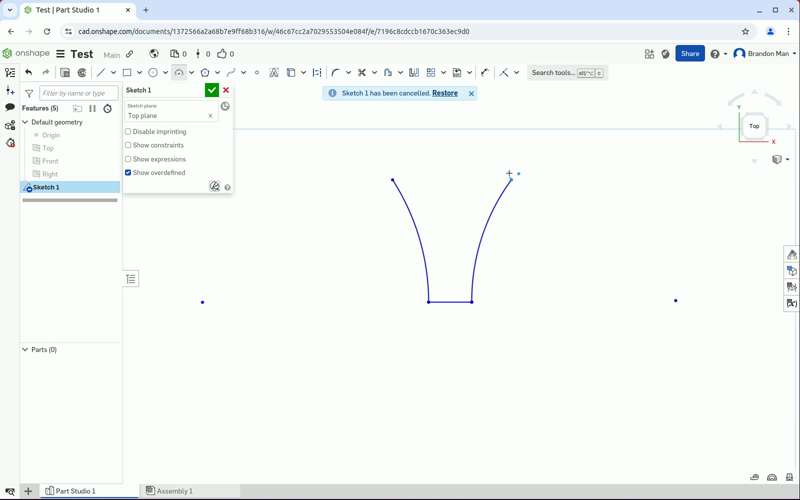
scroll(6)
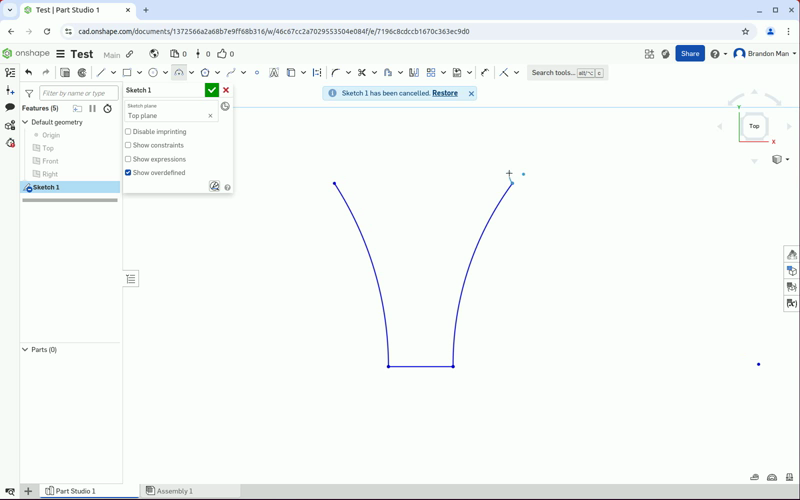
scroll(6)
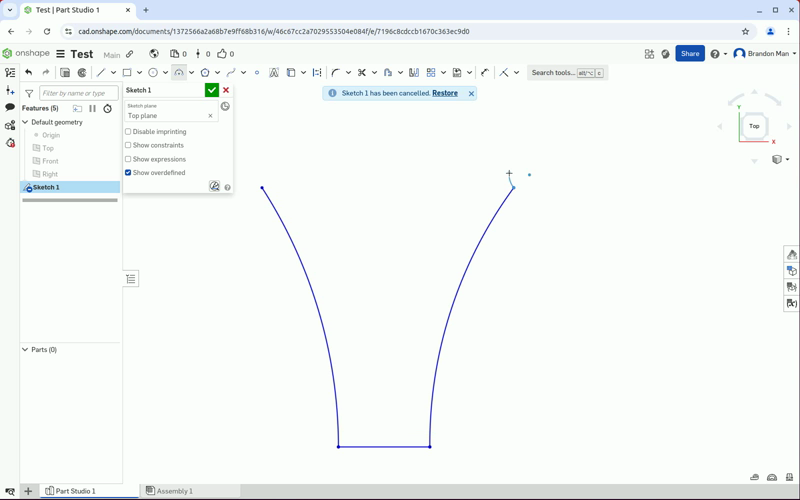
scroll(6)
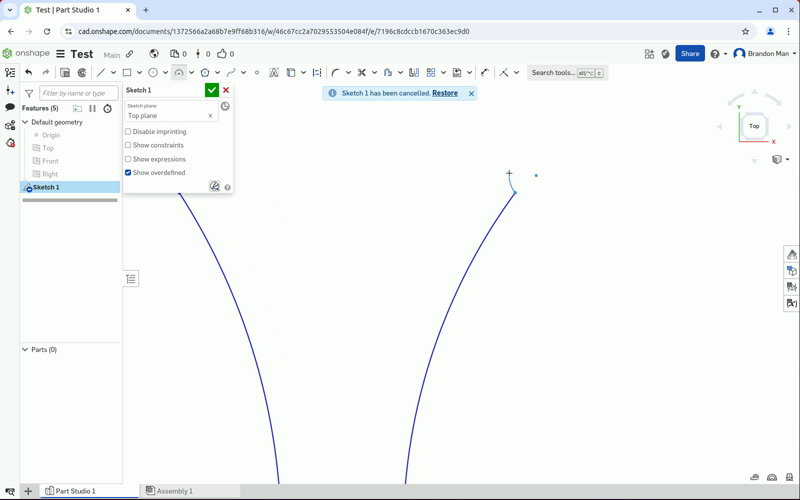
scroll(6)
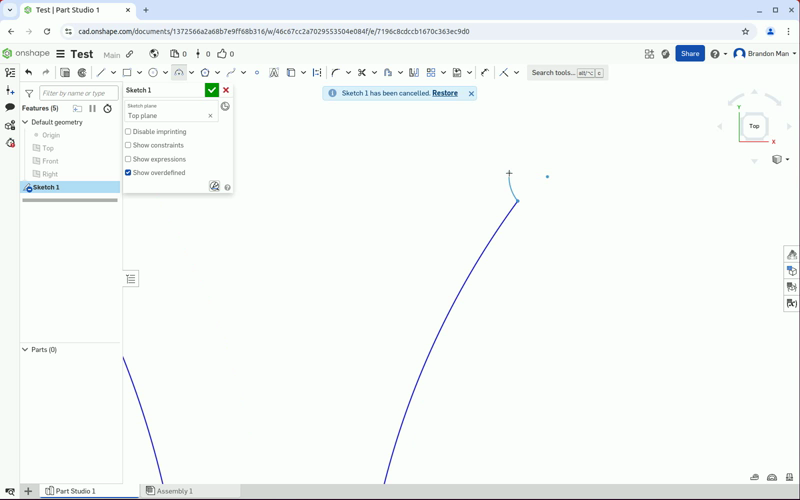
scroll(6)
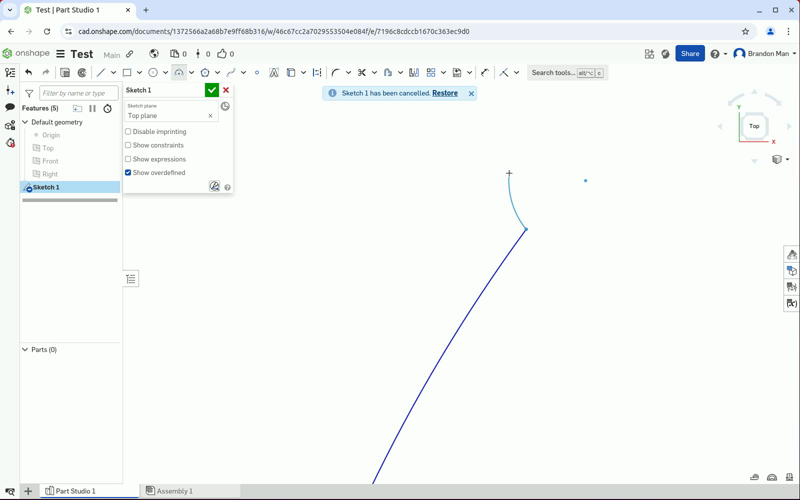
click(509, 172)
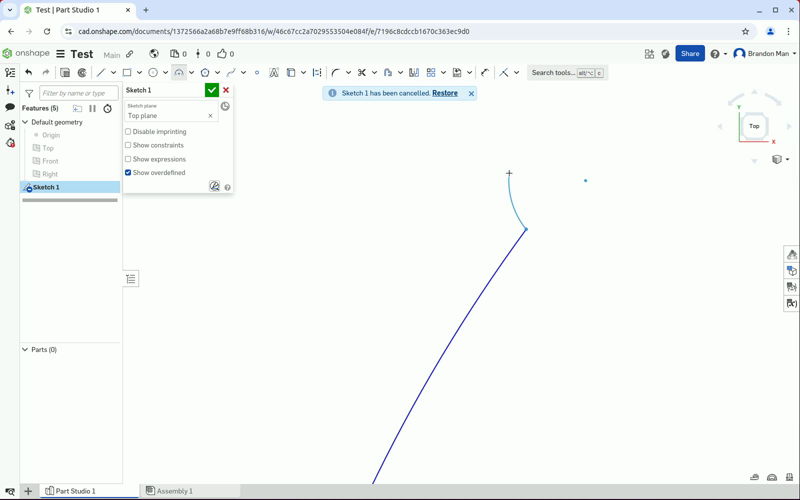
scroll(-6)
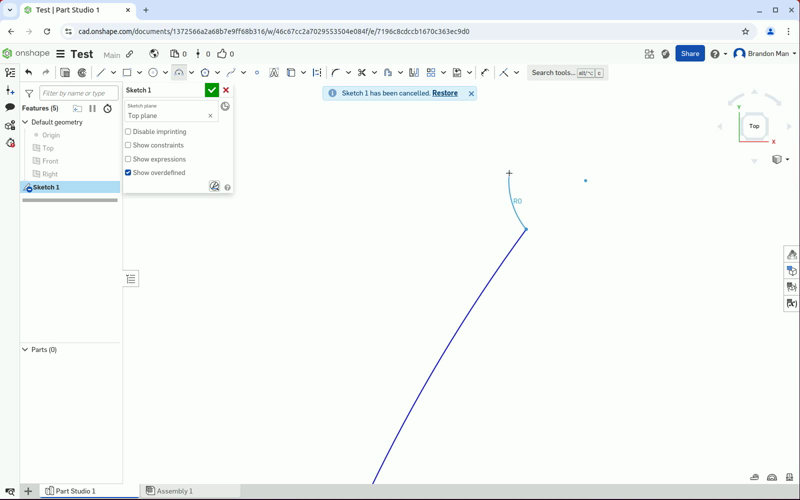
scroll(-6)
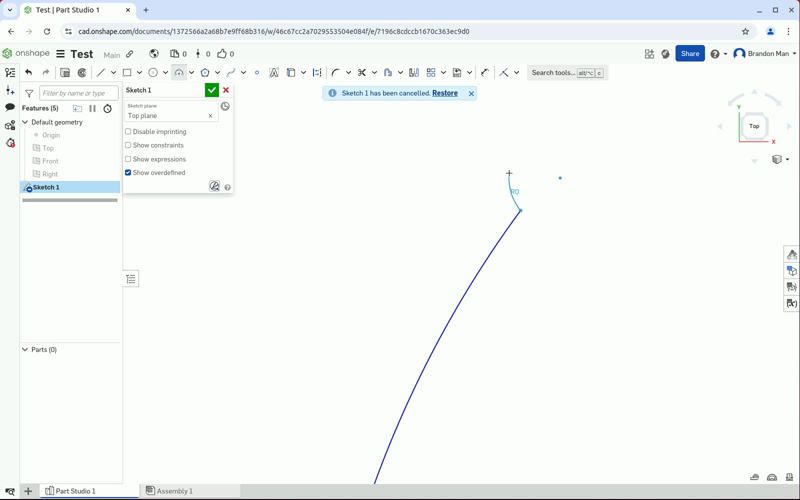
scroll(-6)
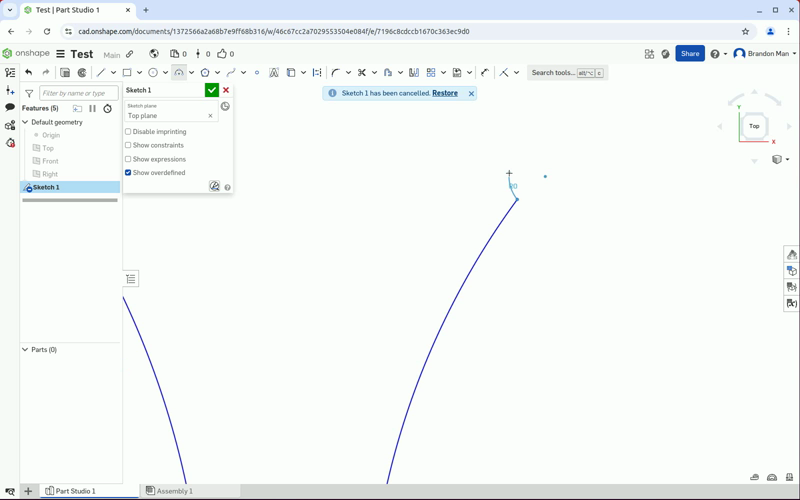
scroll(-6)
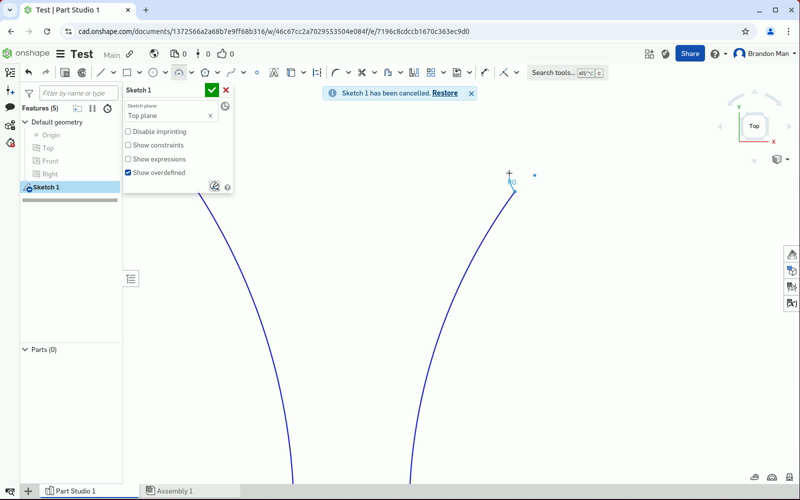
scroll(-6)
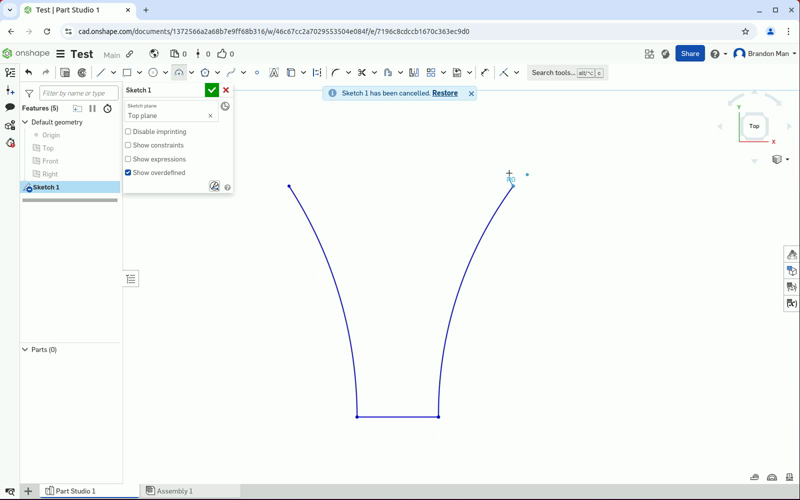
scroll(-6)
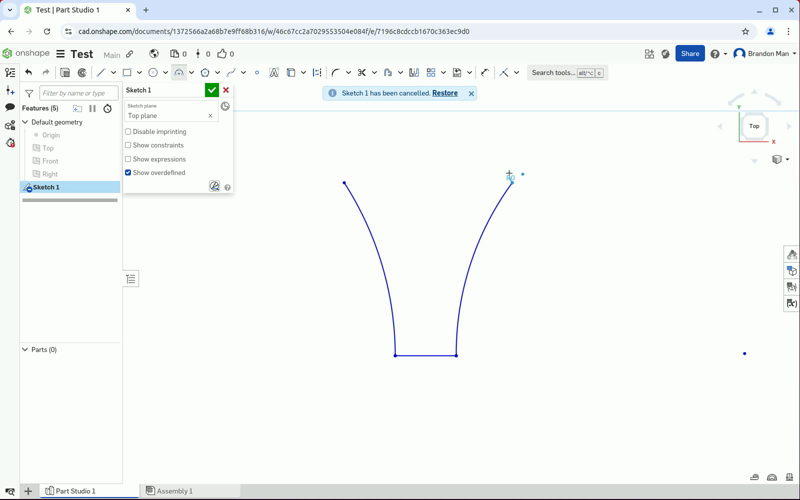
scroll(-6)
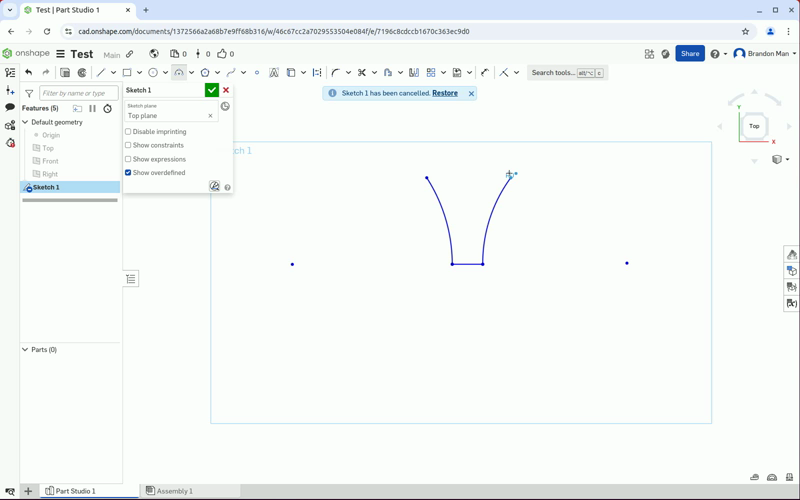
mouse_move(511, 174)
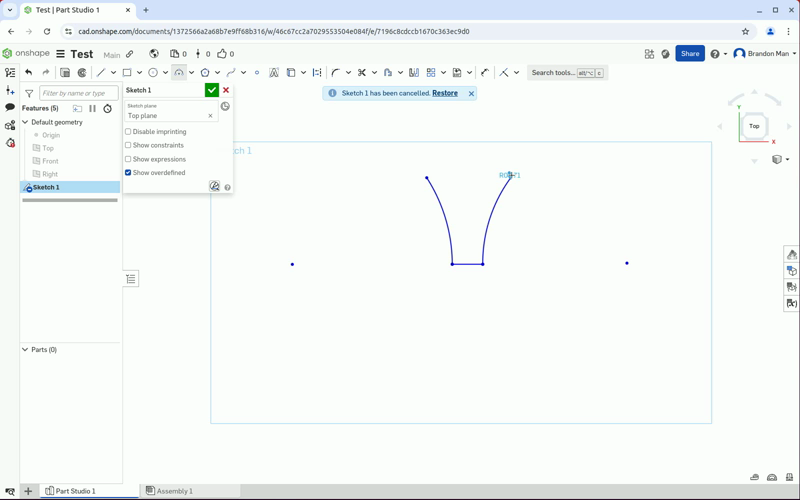
scroll(6)
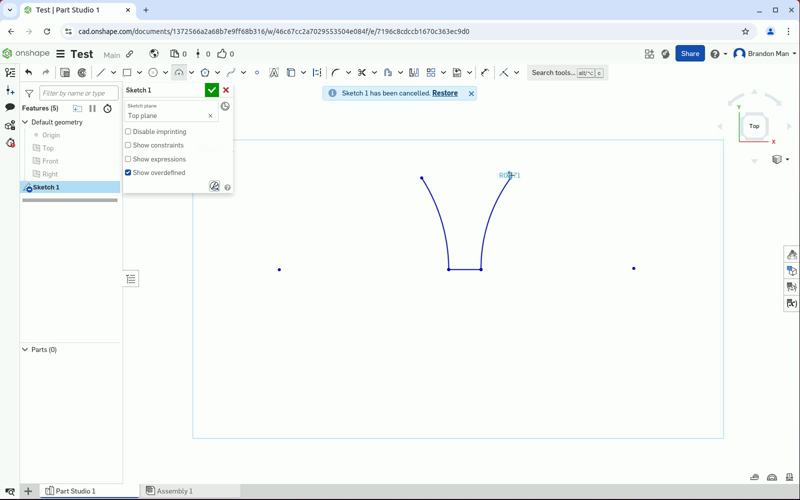
scroll(6)
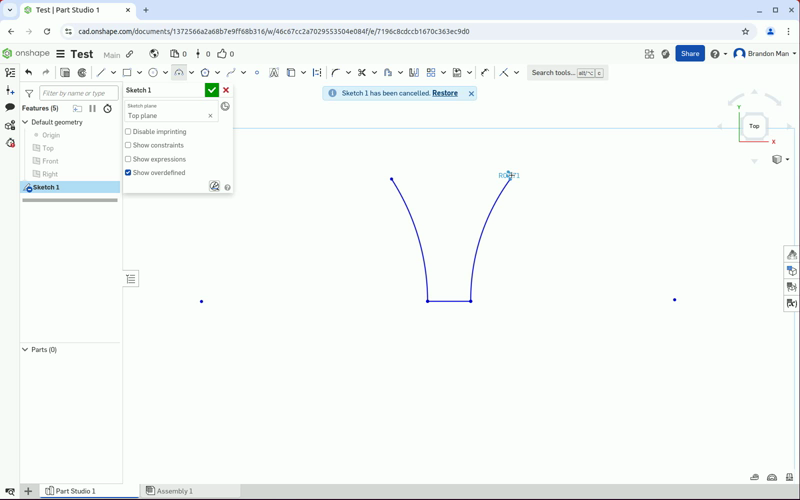
scroll(6)
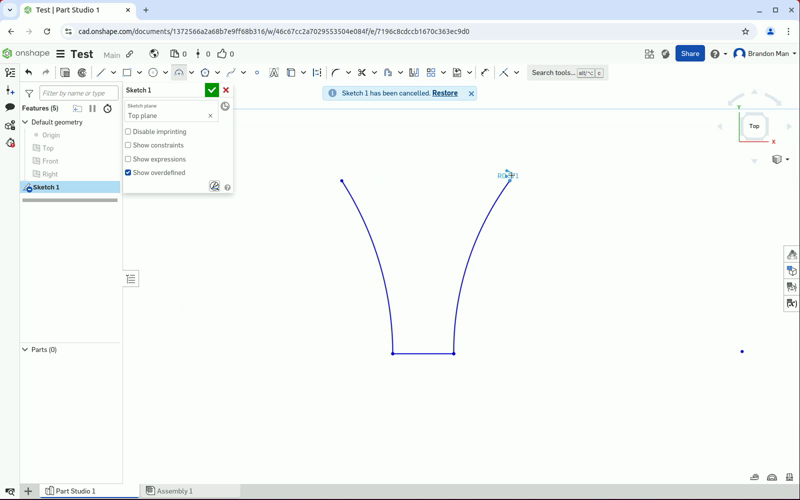
scroll(6)
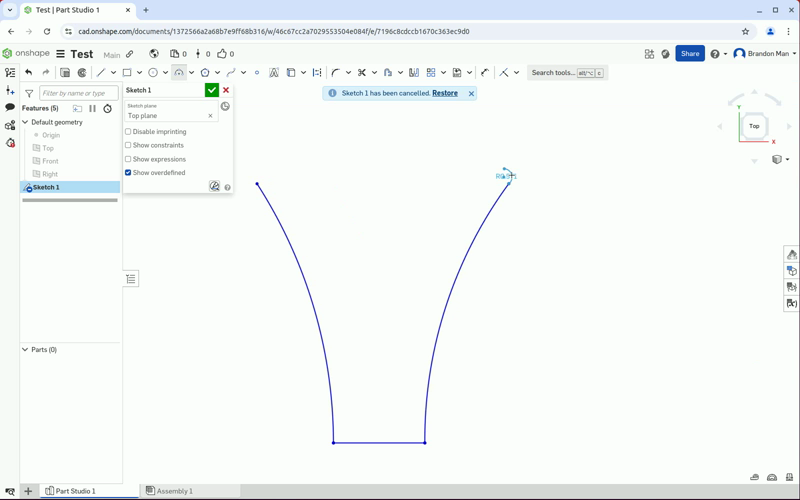
scroll(6)
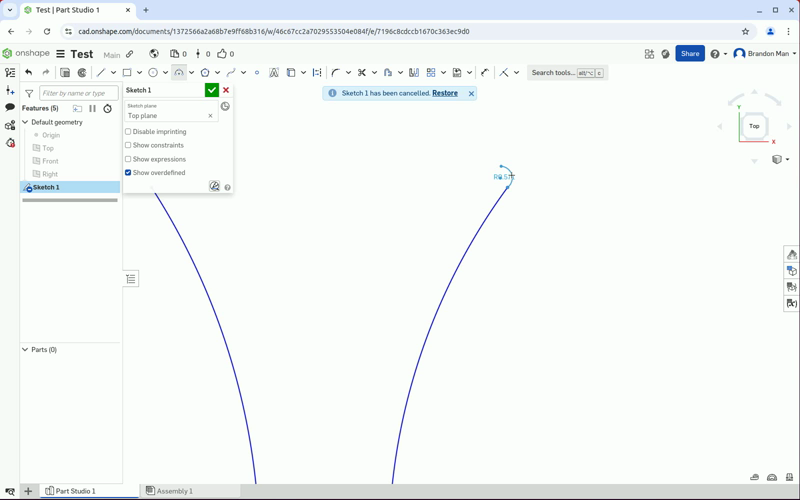
scroll(6)
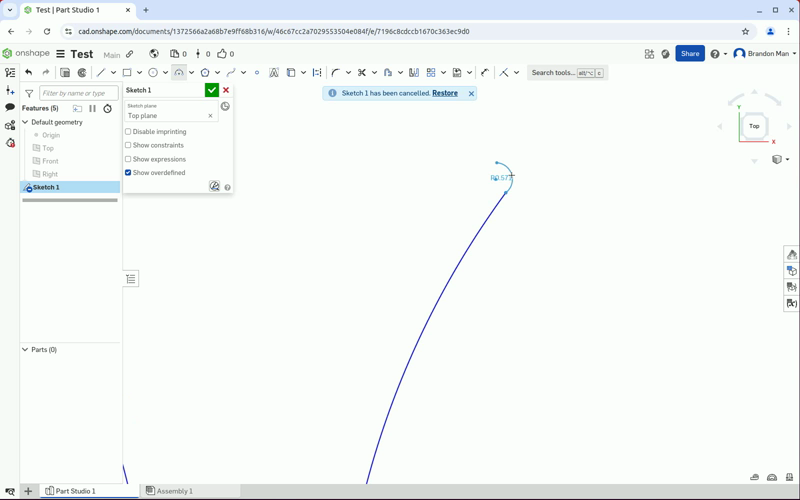
scroll(6)
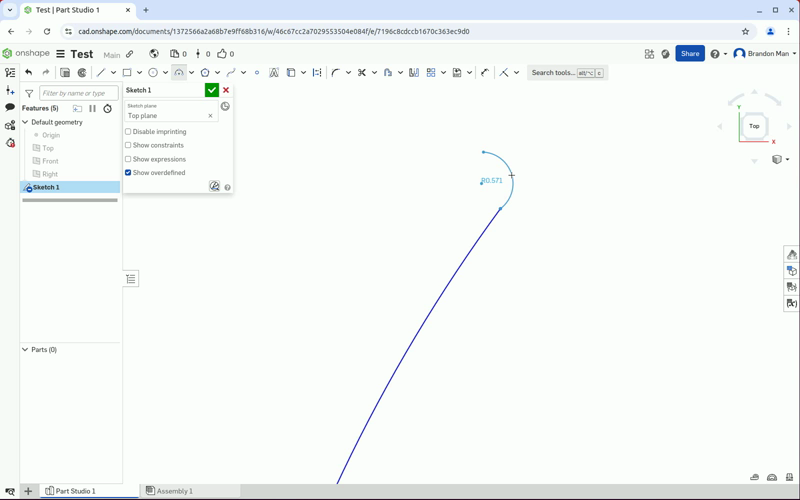
click(511, 174)
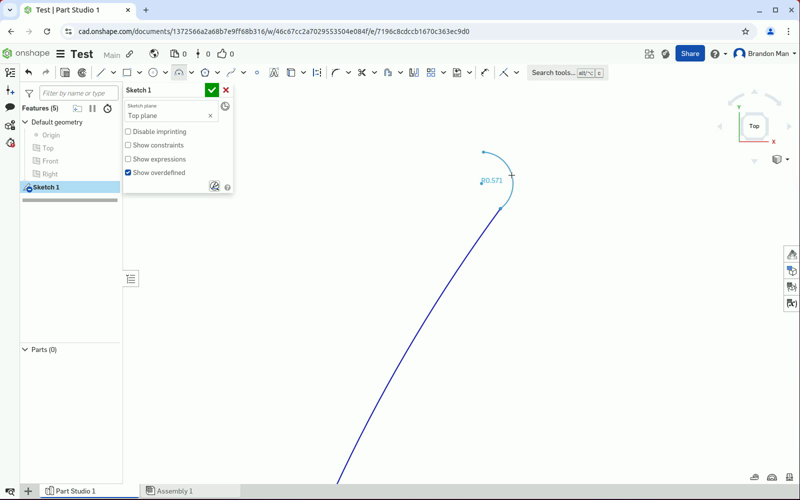
scroll(-6)
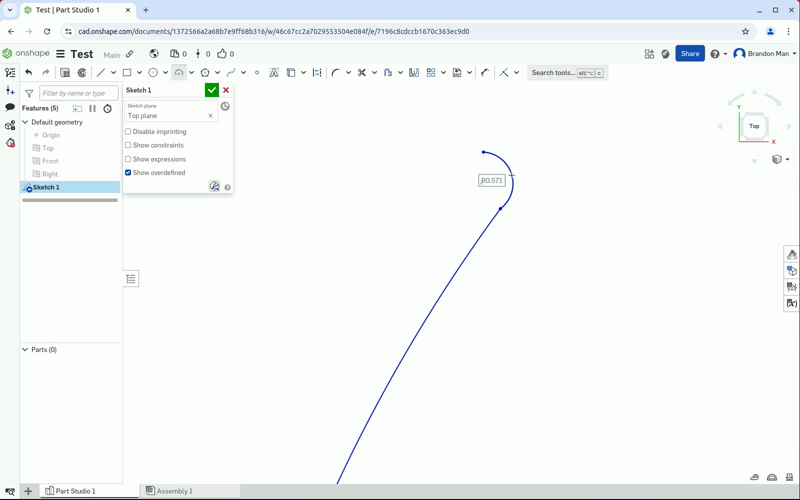
scroll(-6)
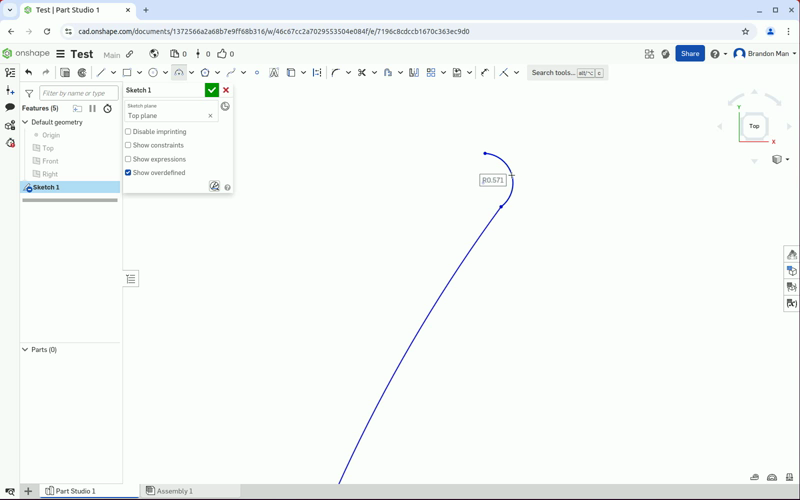
scroll(-6)
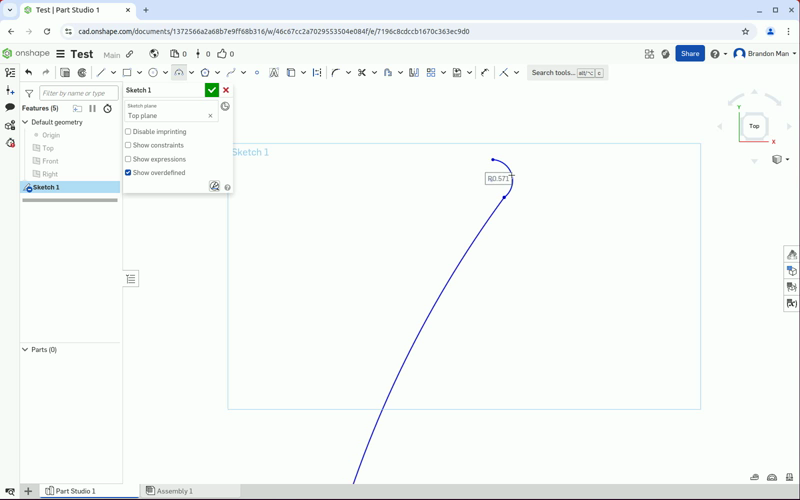
scroll(-6)
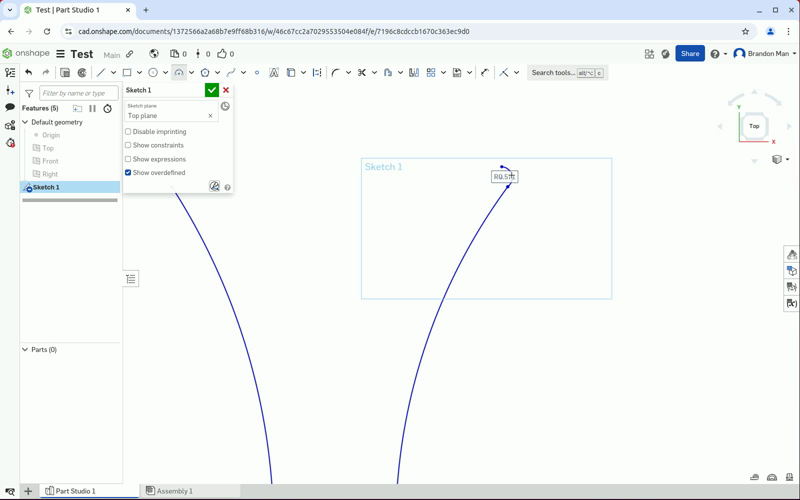
scroll(-6)
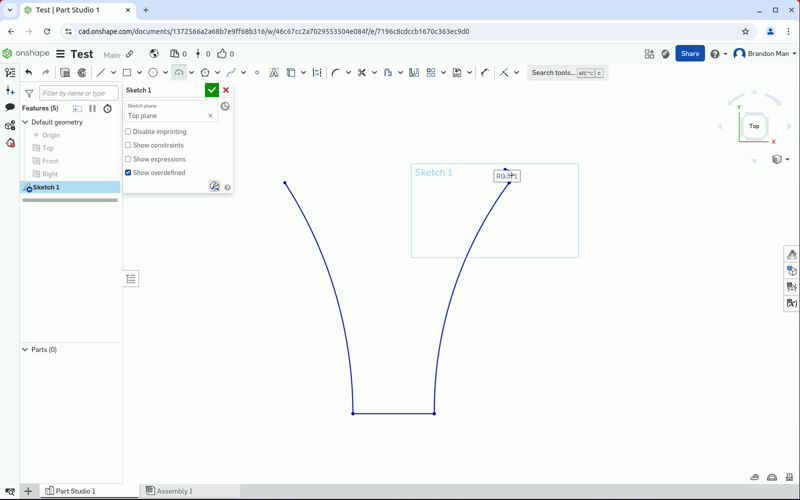
scroll(-6)
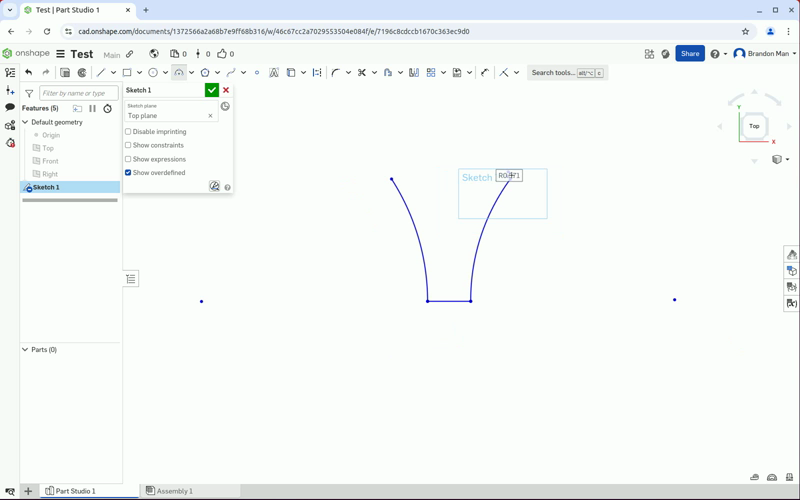
scroll(-6)
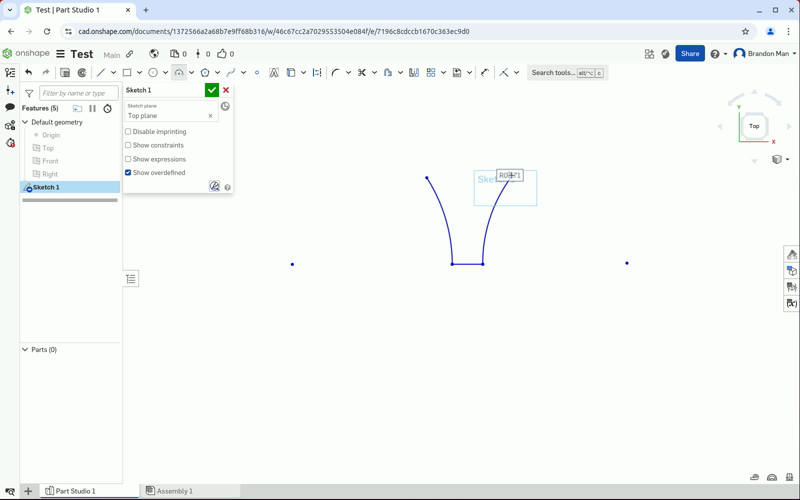
key_up(shift)
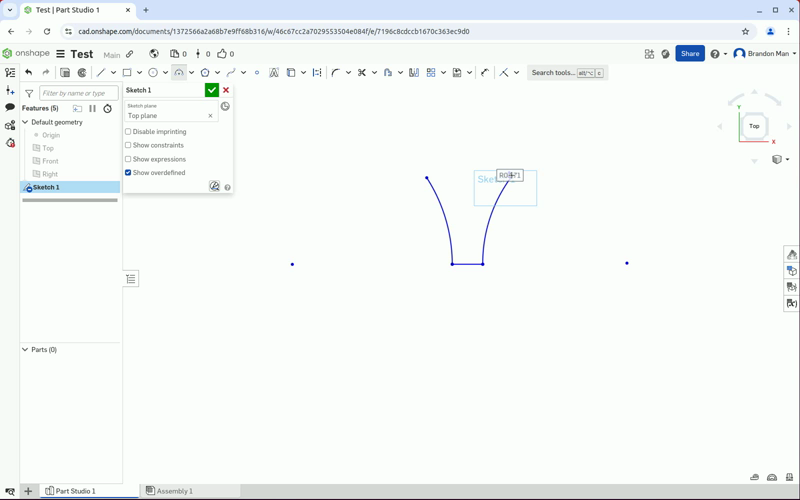
key(esc)
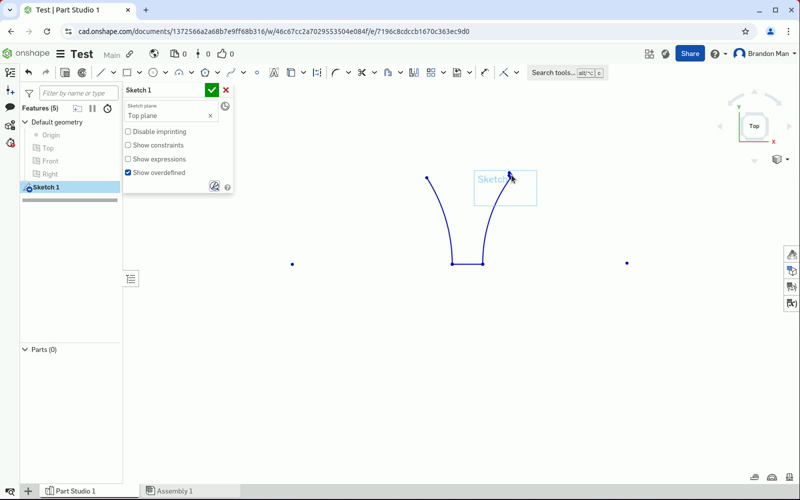
key(l)
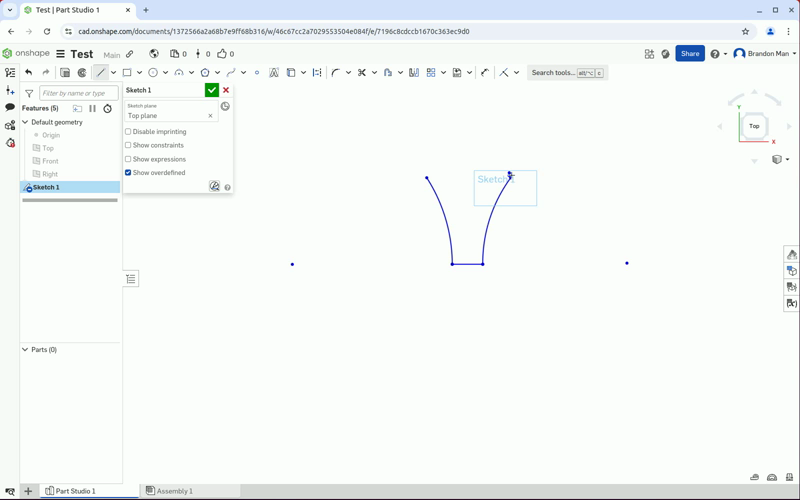
mouse_move(509, 172)
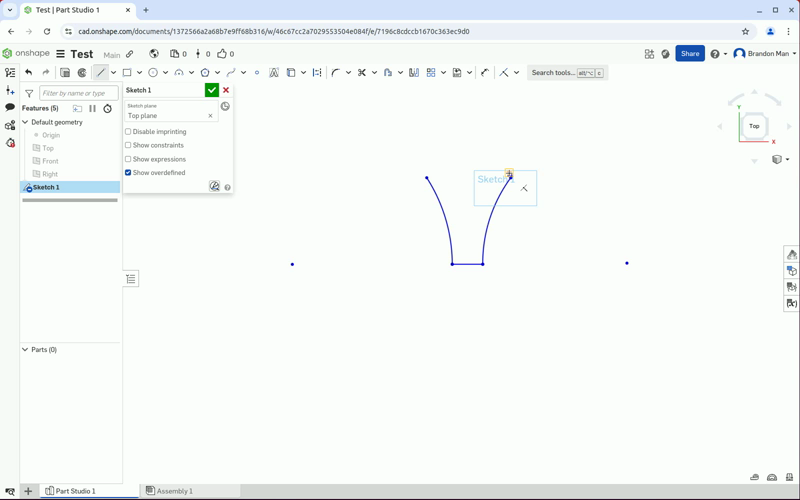
scroll(6)
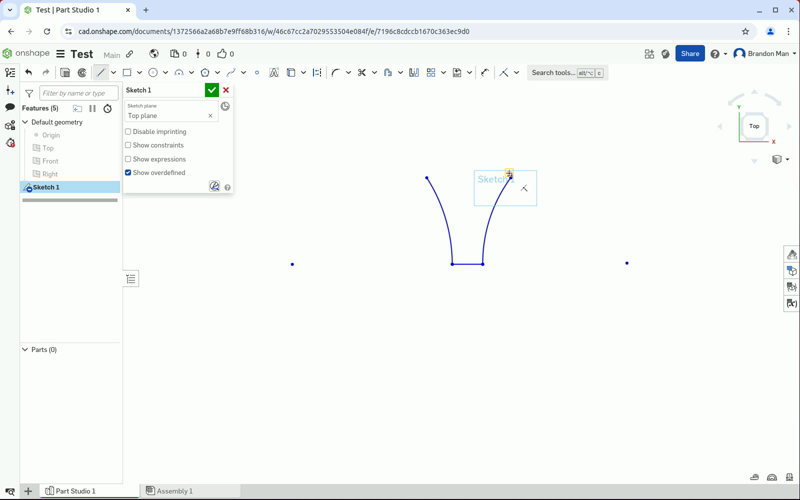
scroll(6)
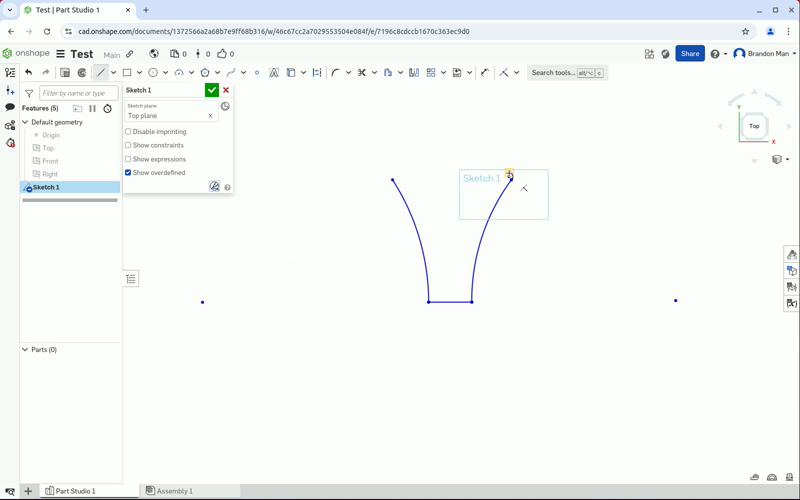
scroll(6)
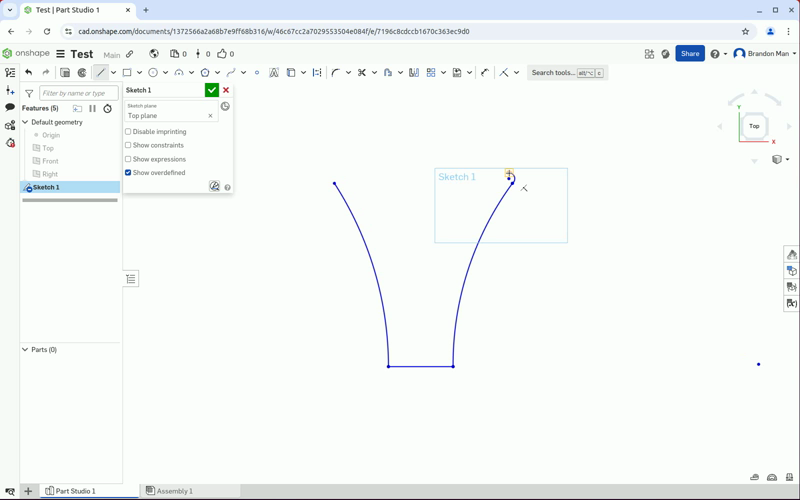
scroll(6)
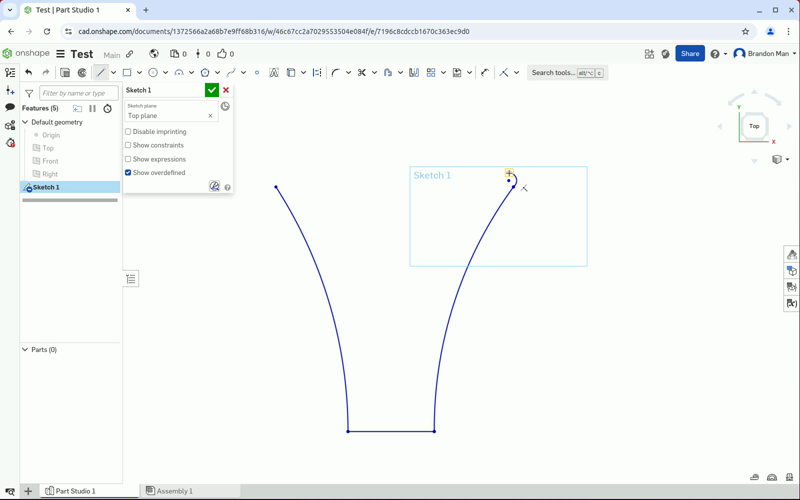
scroll(6)
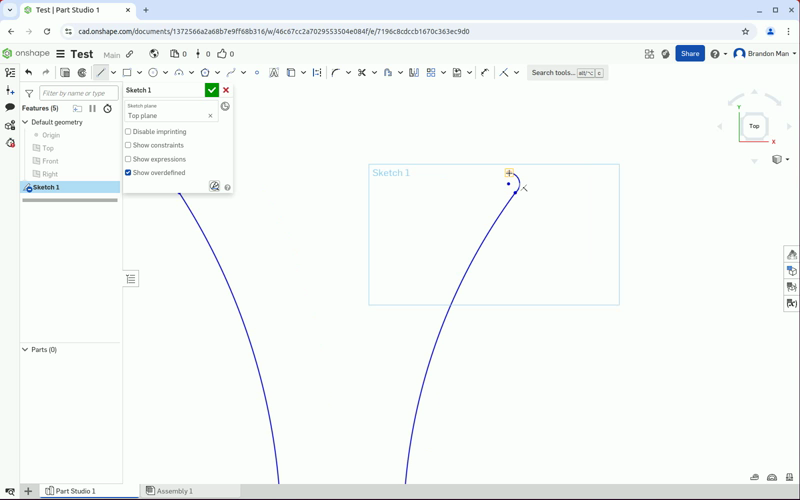
scroll(6)
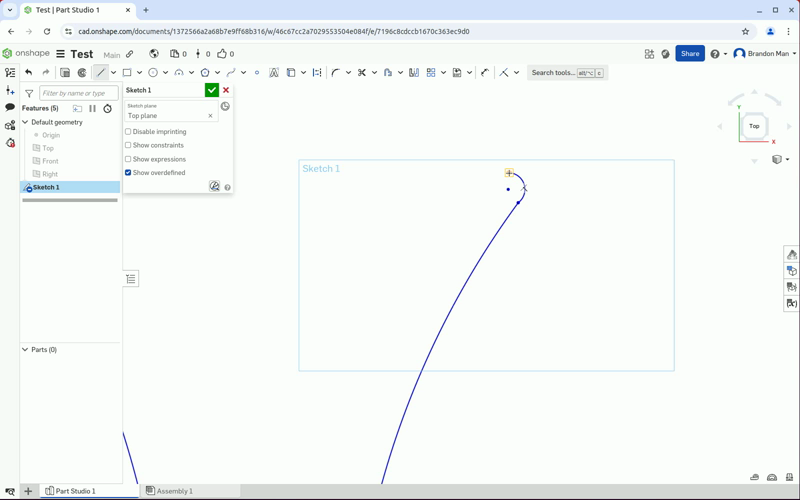
scroll(6)
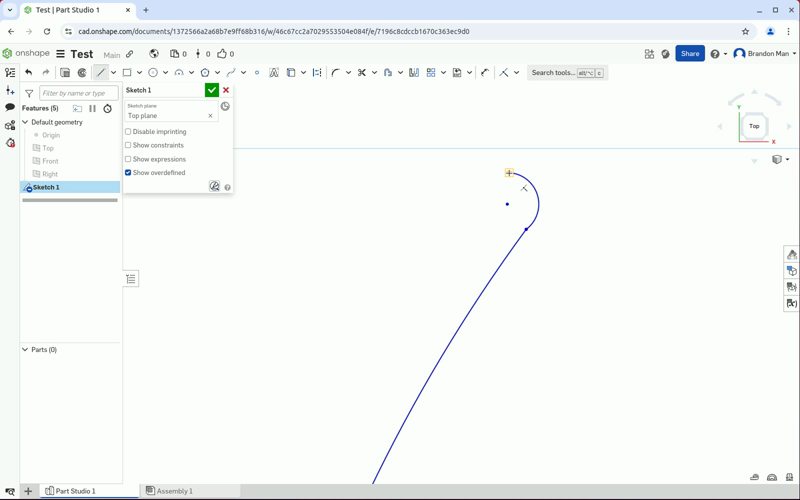
click(509, 172)
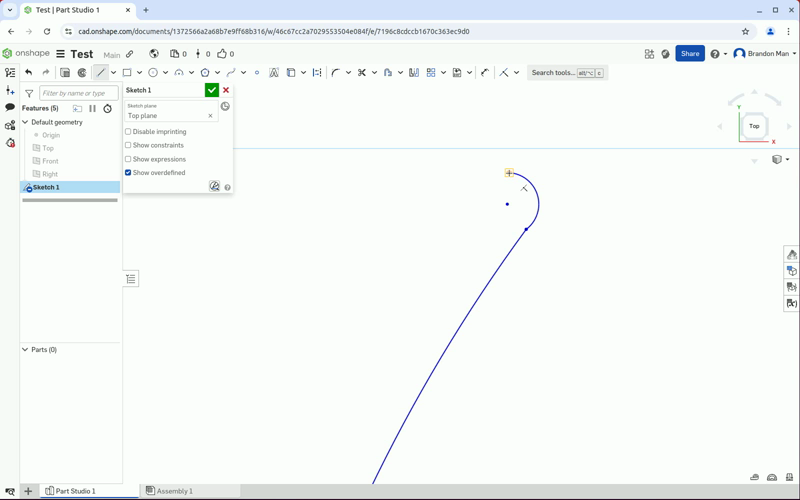
scroll(-6)
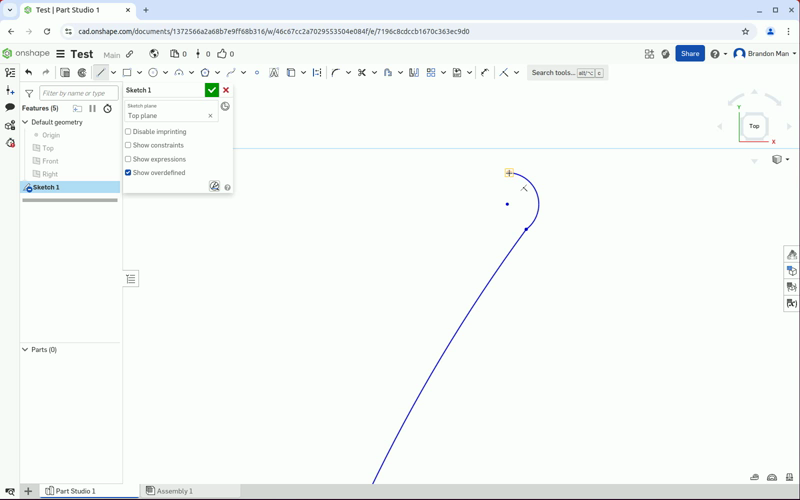
scroll(-6)
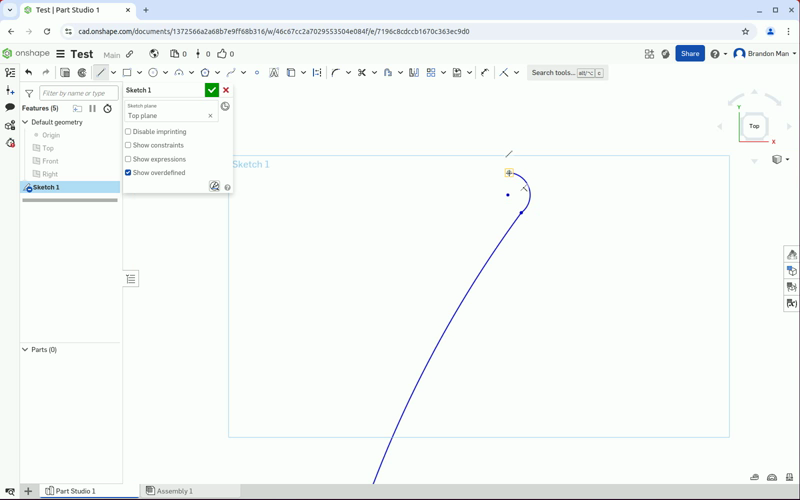
scroll(-6)
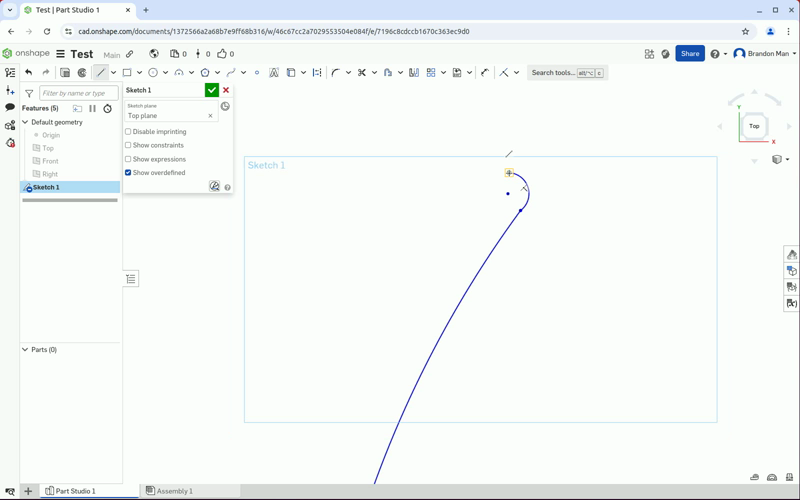
scroll(-6)
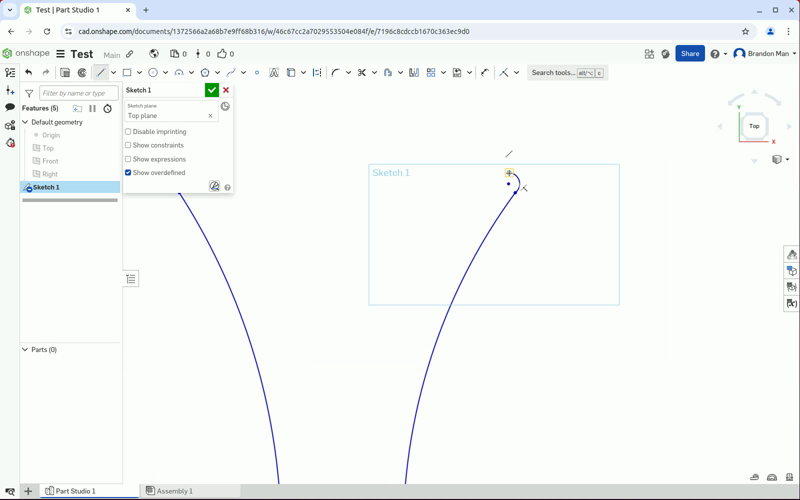
scroll(-6)
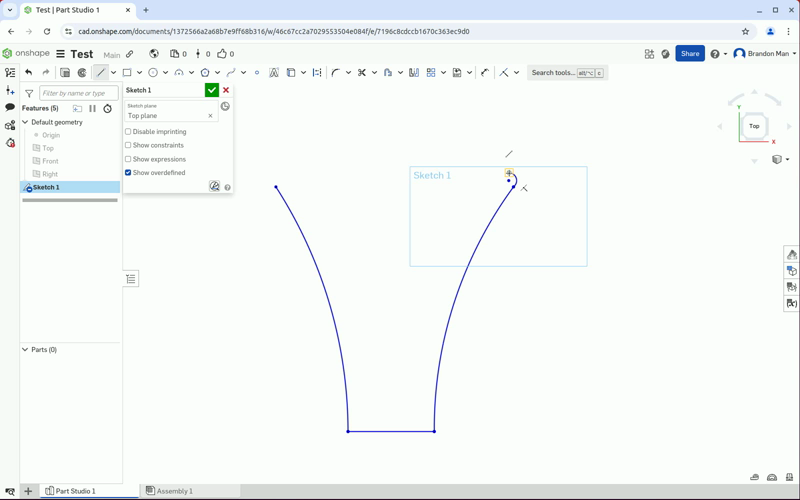
scroll(-6)
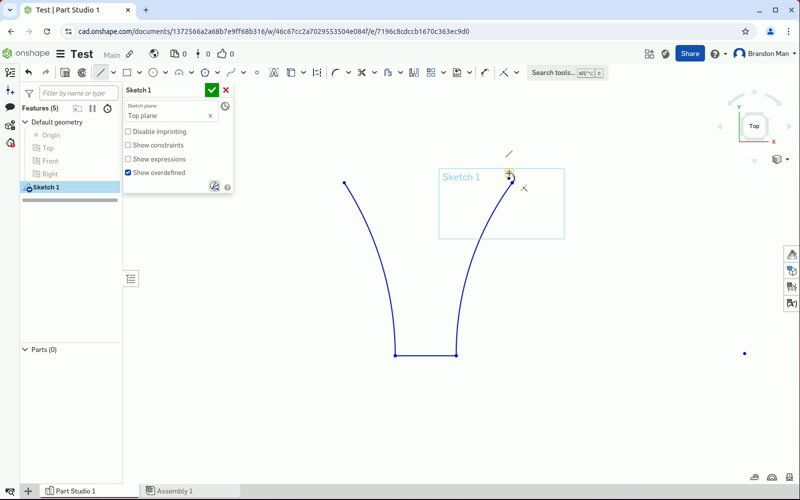
scroll(-6)
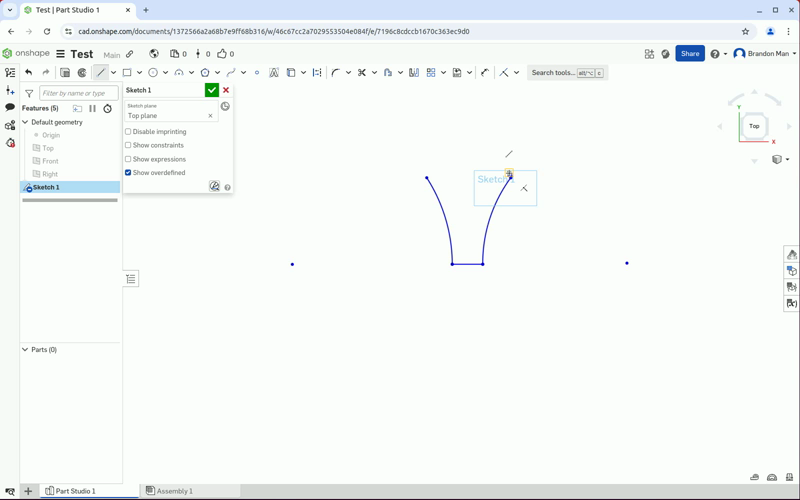
key_down(shift)
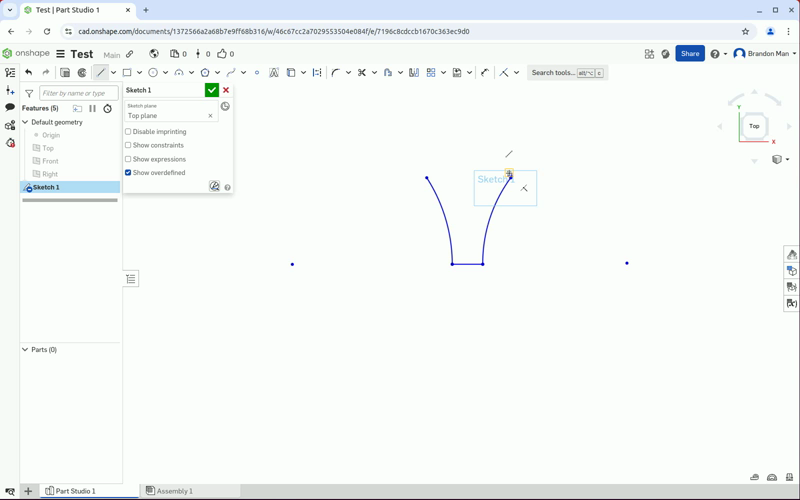
mouse_move(429, 172)
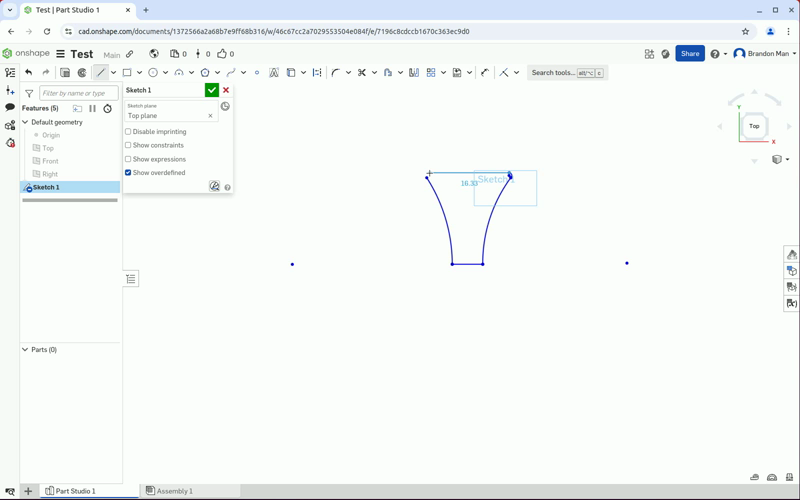
click(429, 172)
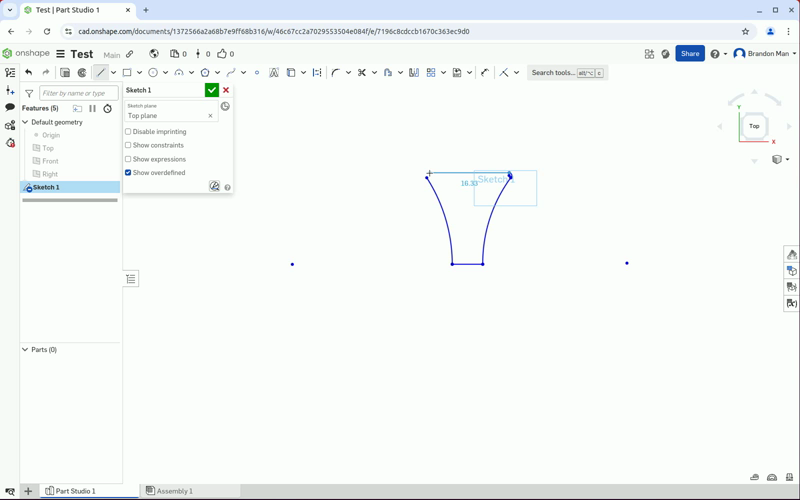
key_up(shift)
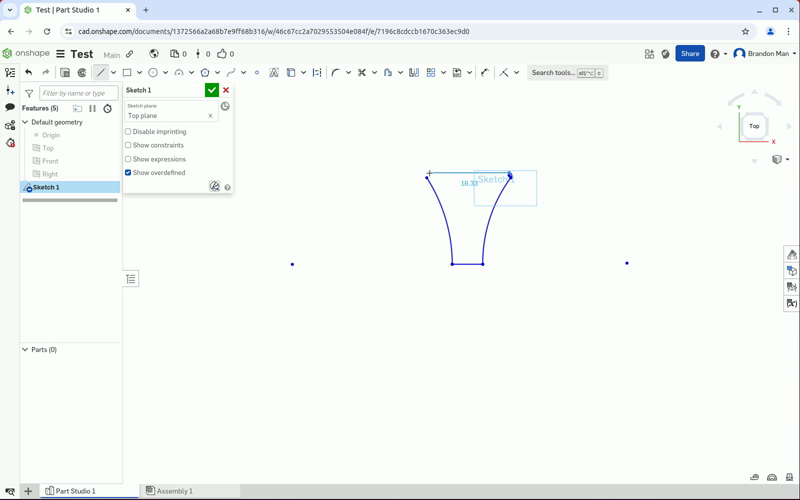
key(esc)
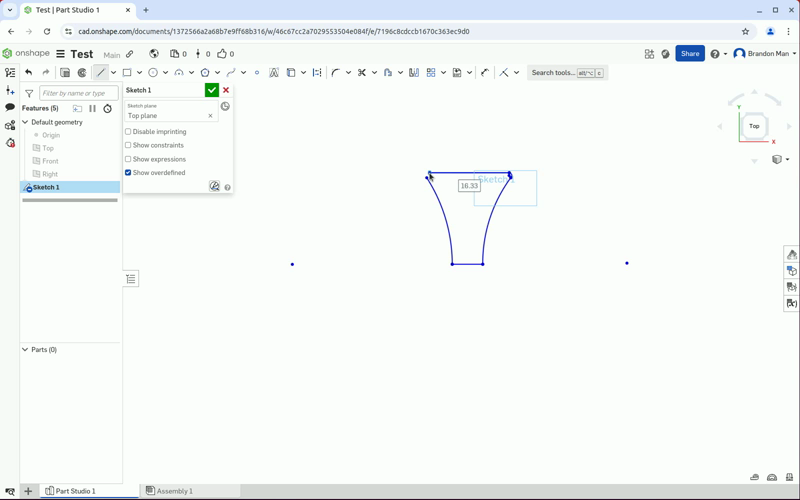
key(a)
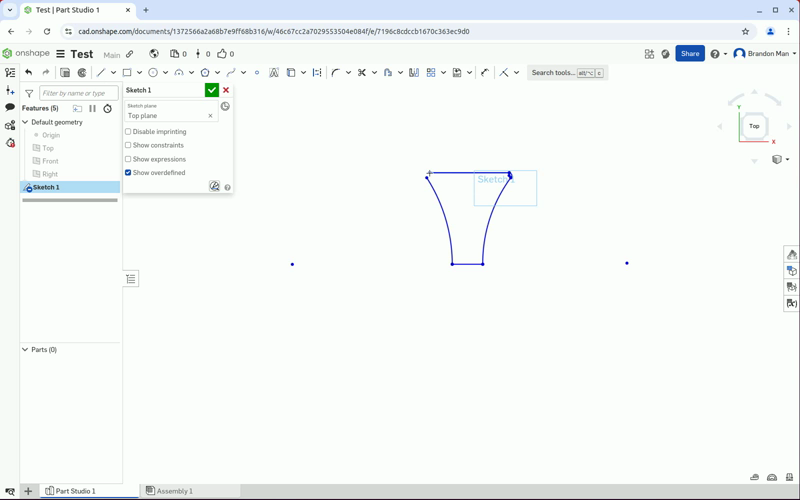
mouse_move(429, 172)
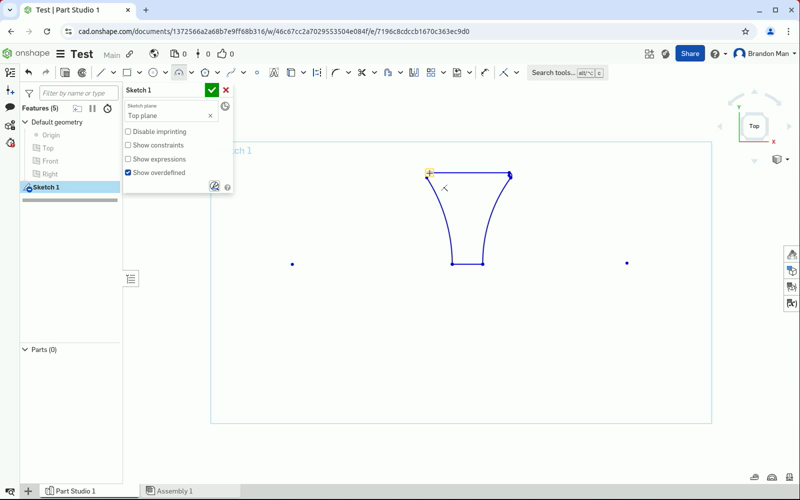
click(429, 172)
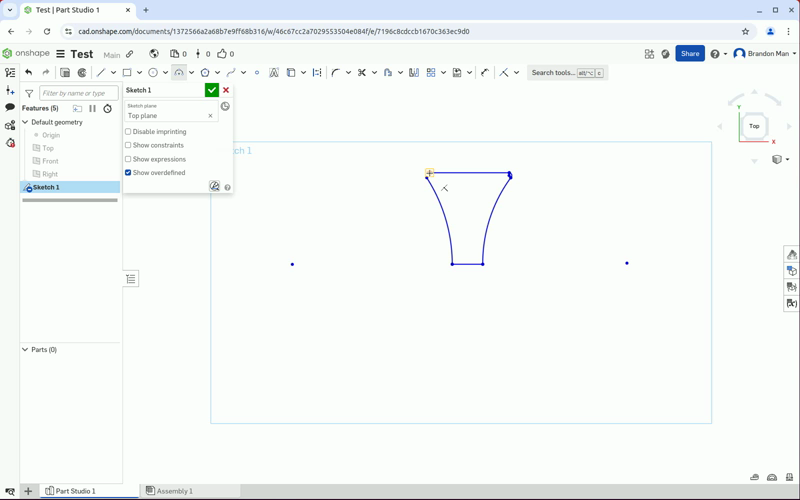
mouse_move(426, 177)
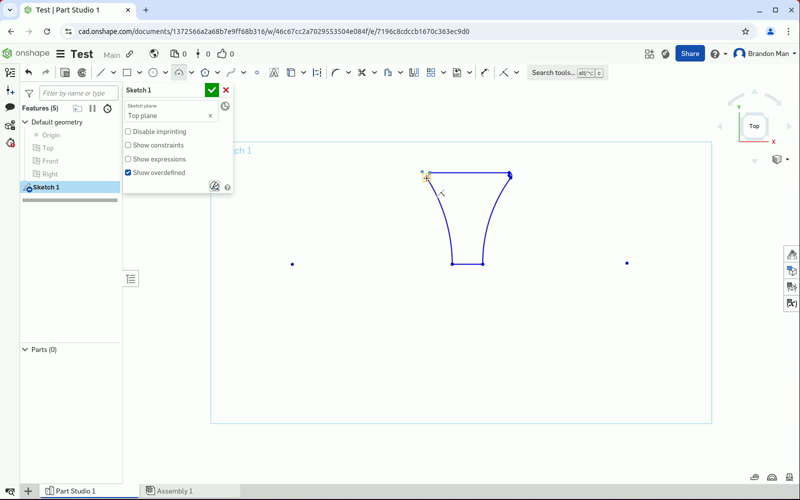
scroll(6)
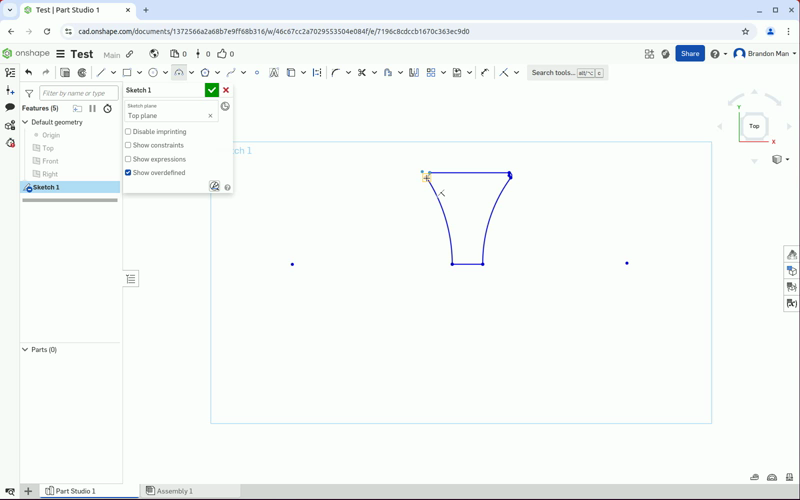
scroll(6)
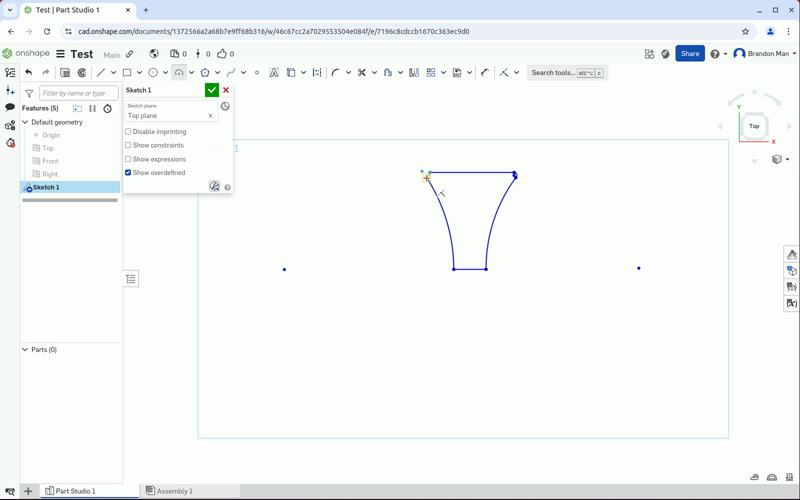
scroll(6)
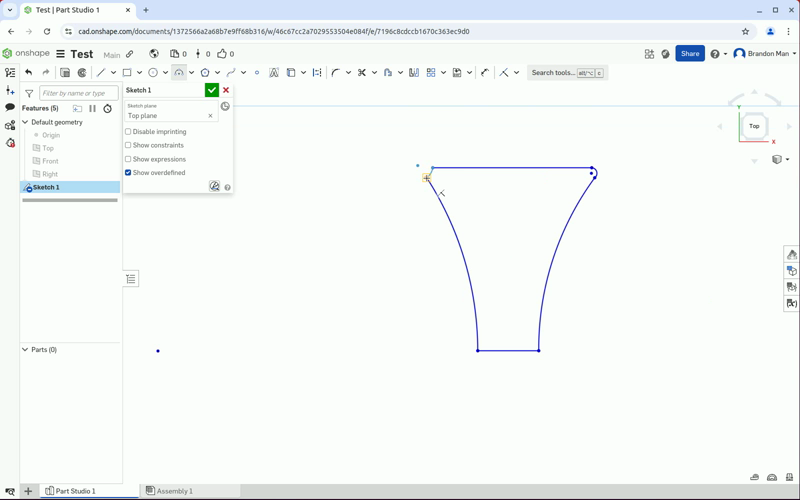
scroll(6)
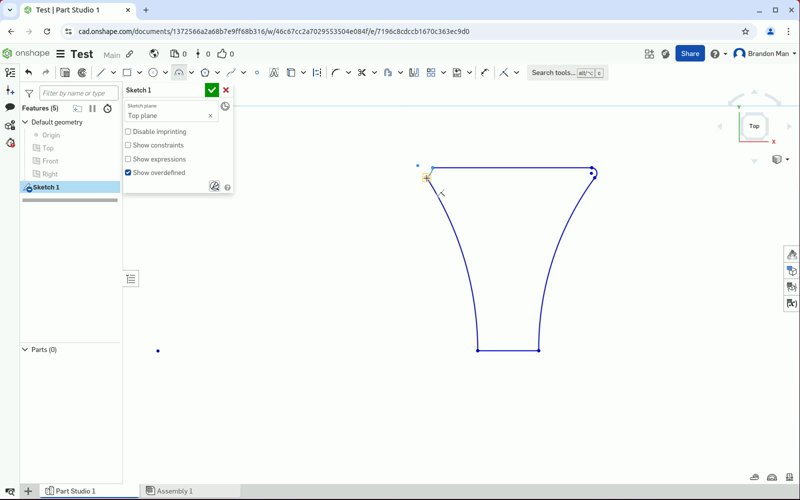
scroll(6)
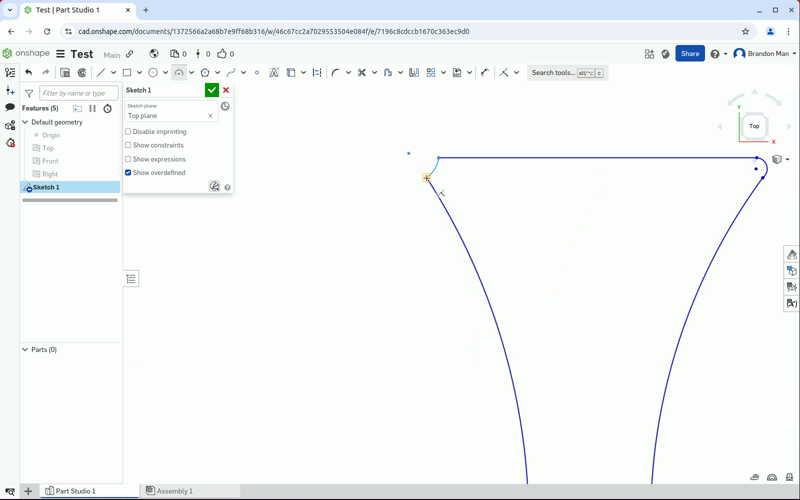
scroll(6)
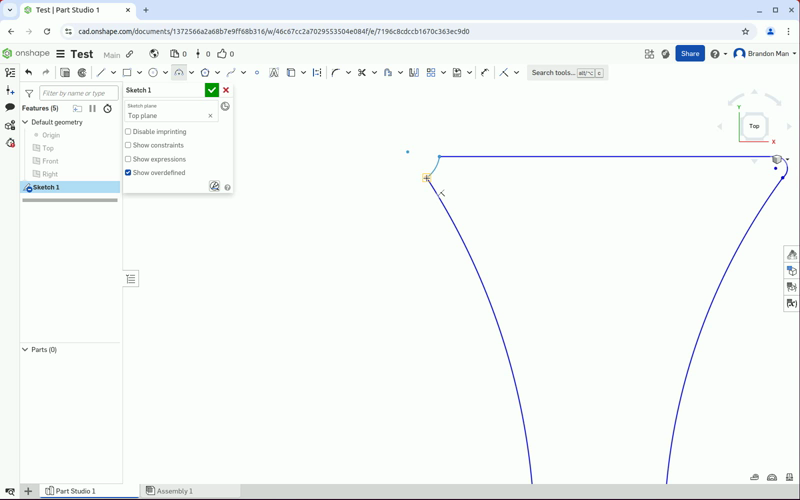
scroll(6)
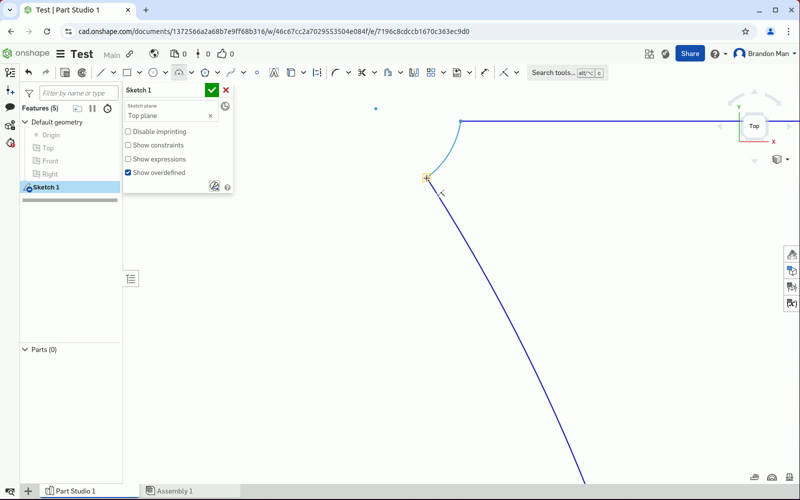
click(426, 177)
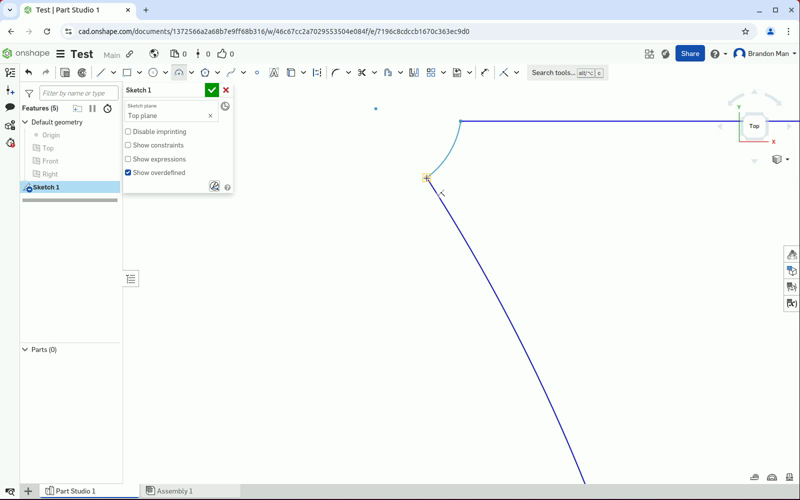
scroll(-6)
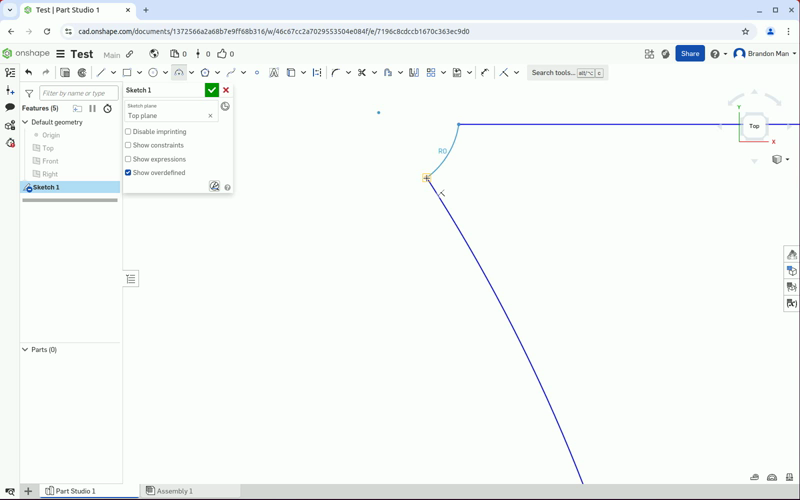
scroll(-6)
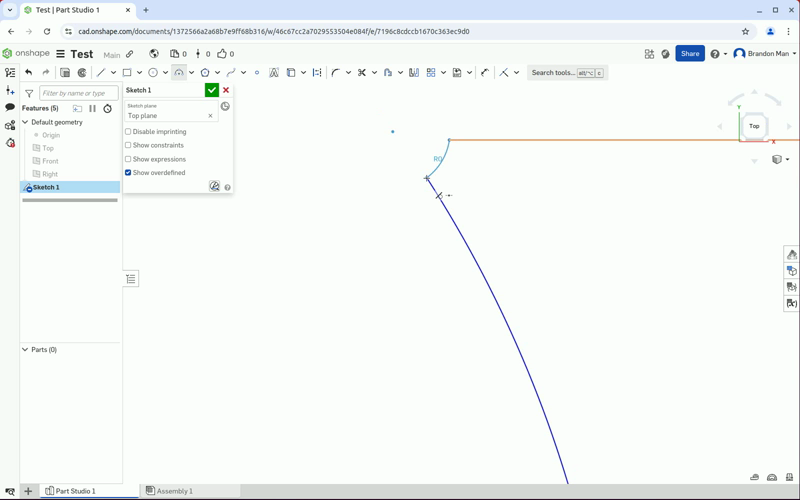
scroll(-6)
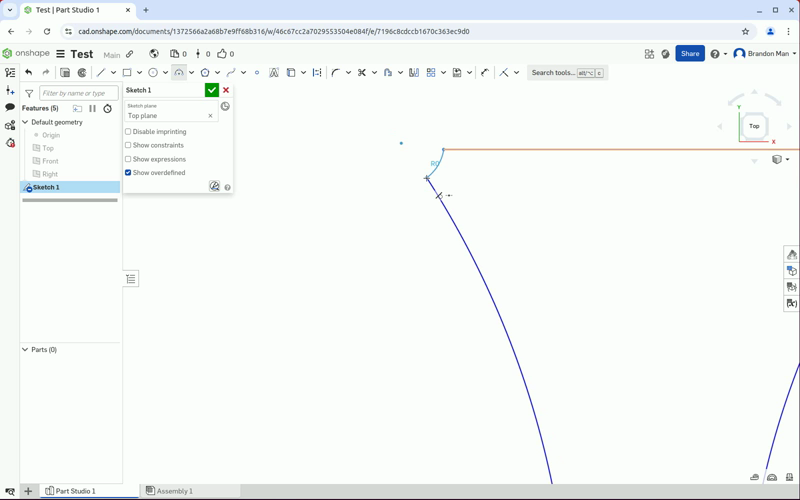
scroll(-6)
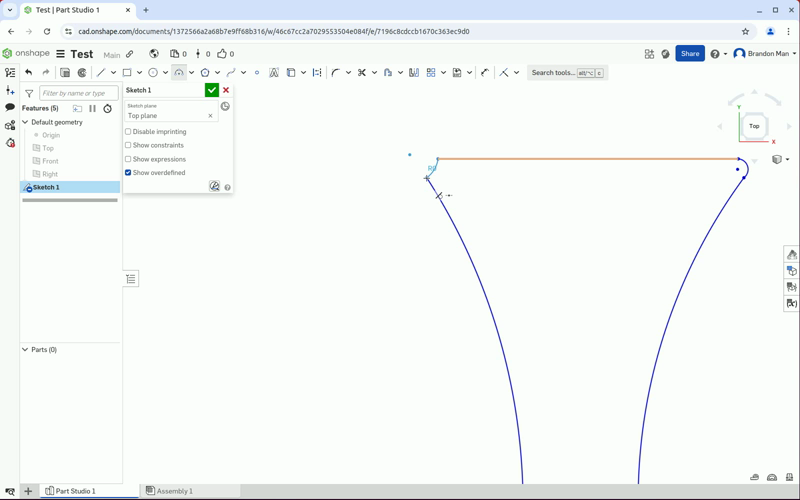
scroll(-6)
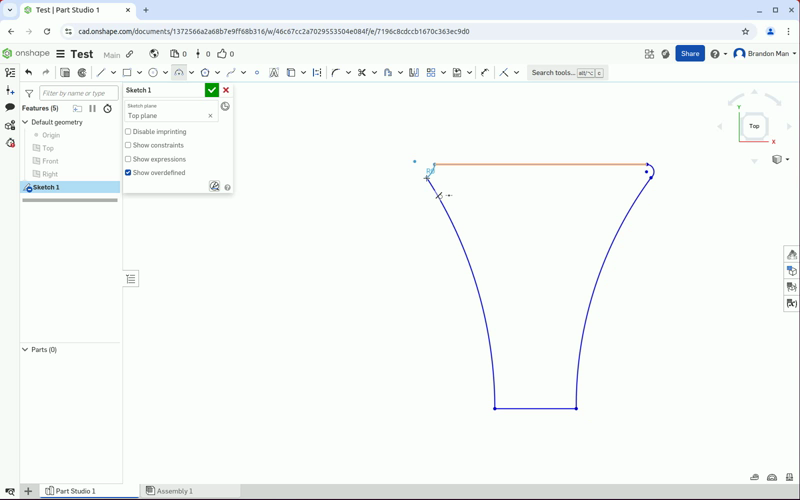
scroll(-6)
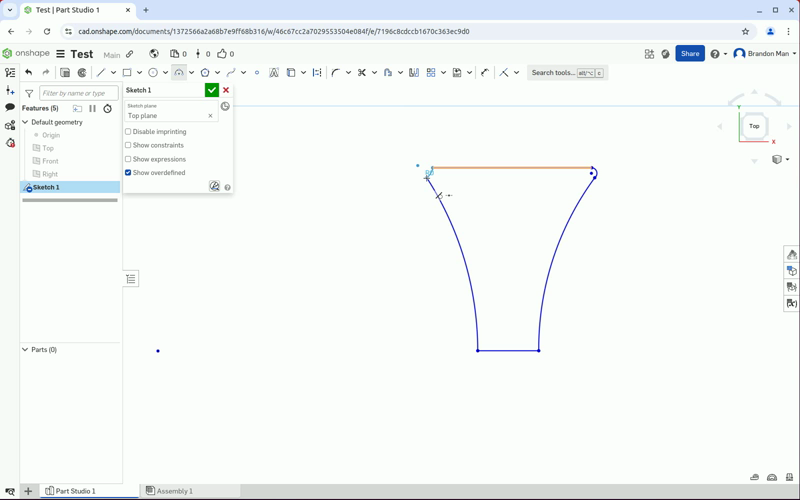
scroll(-6)
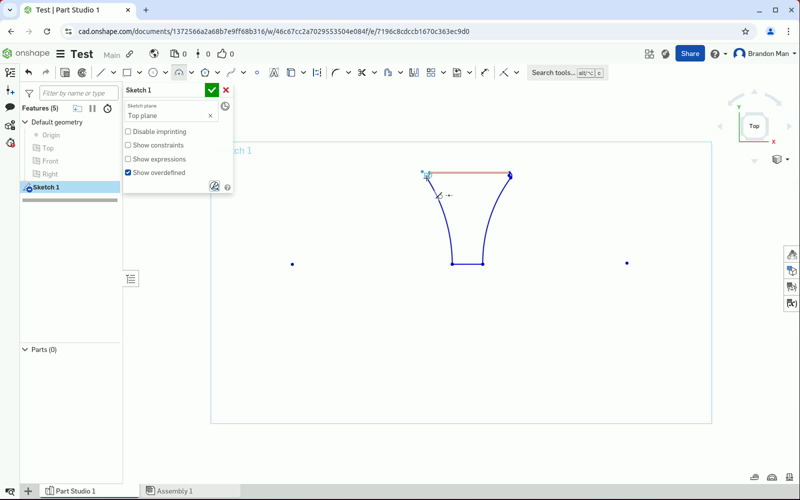
key_down(shift)
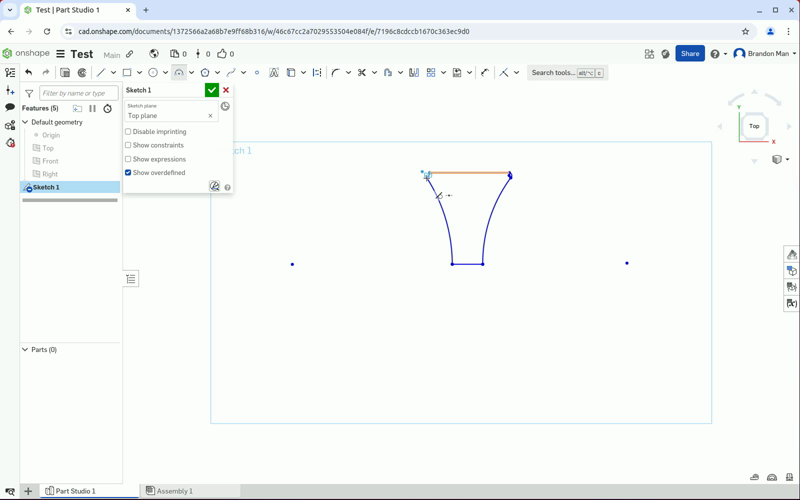
mouse_move(426, 174)
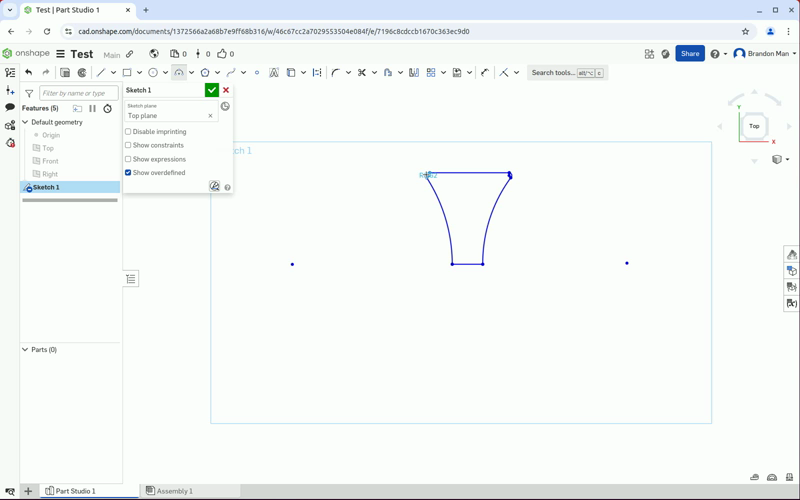
scroll(6)
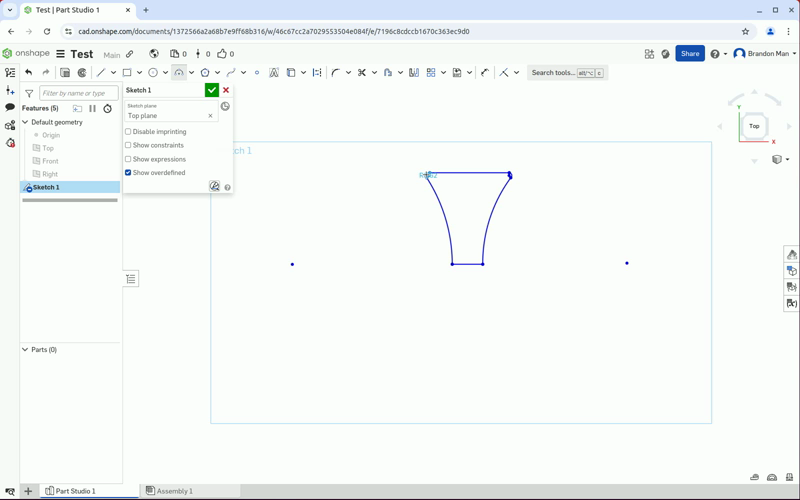
scroll(6)
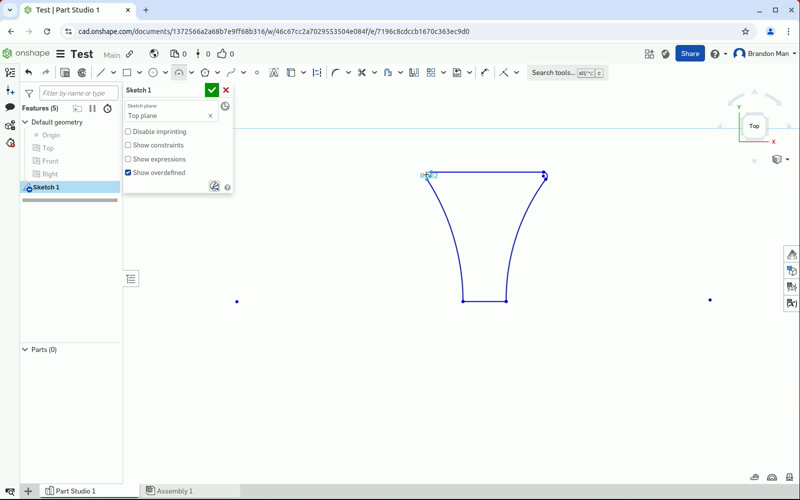
scroll(6)
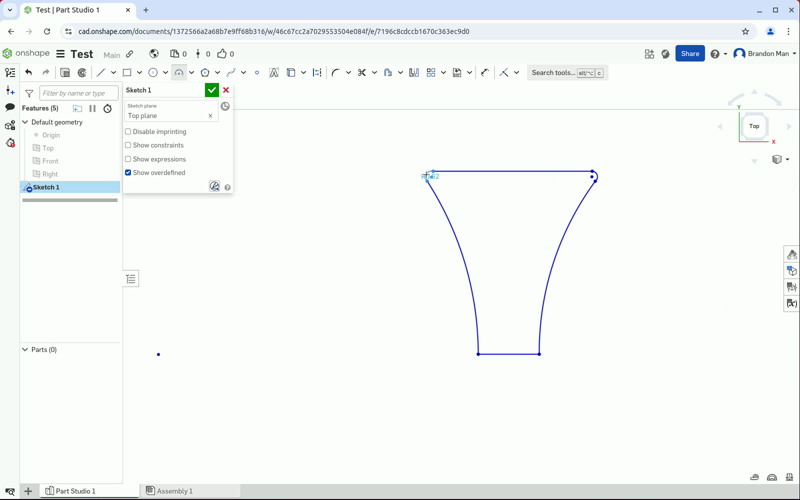
scroll(6)
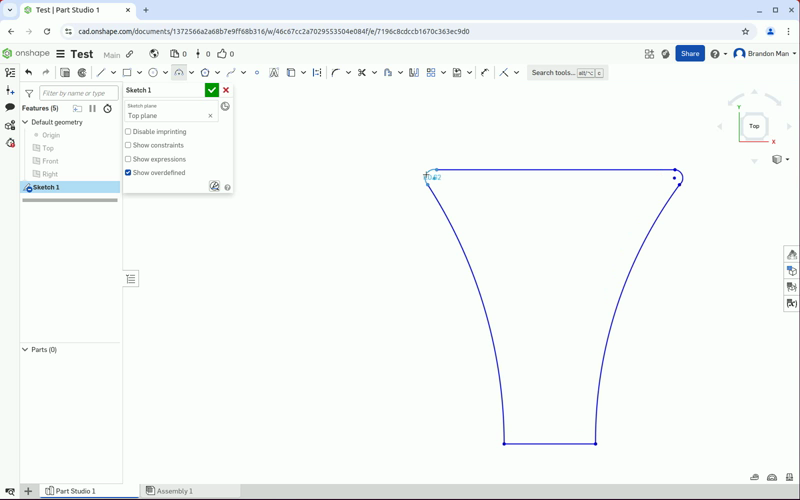
scroll(6)
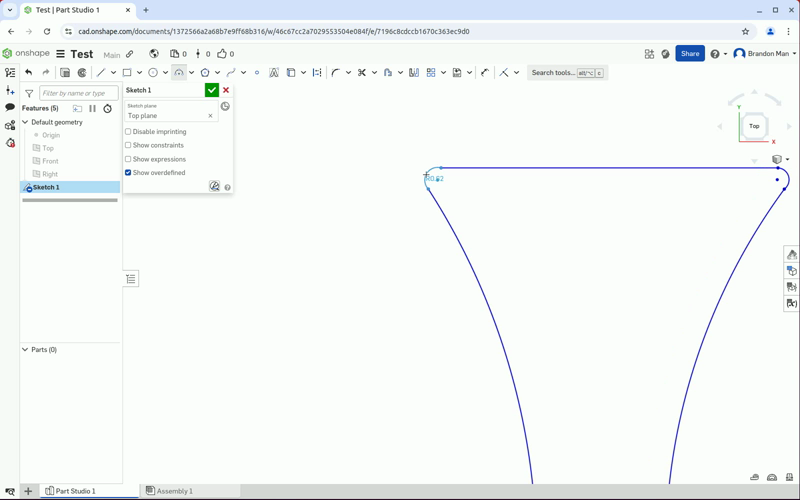
scroll(6)
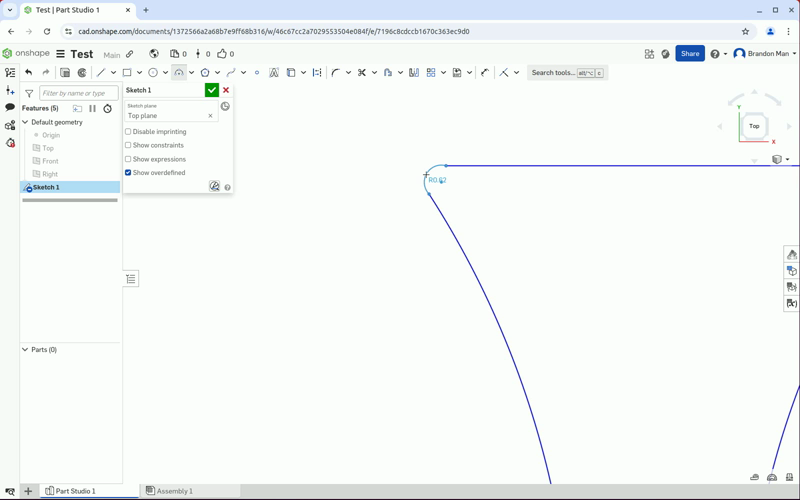
scroll(6)
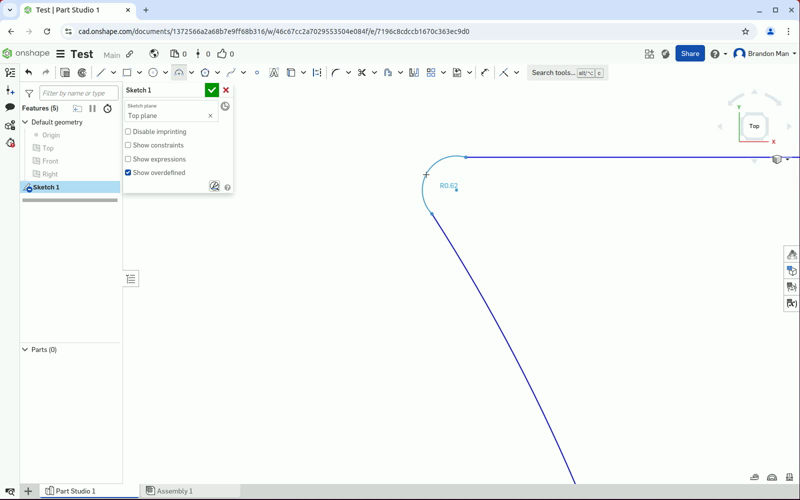
click(426, 174)
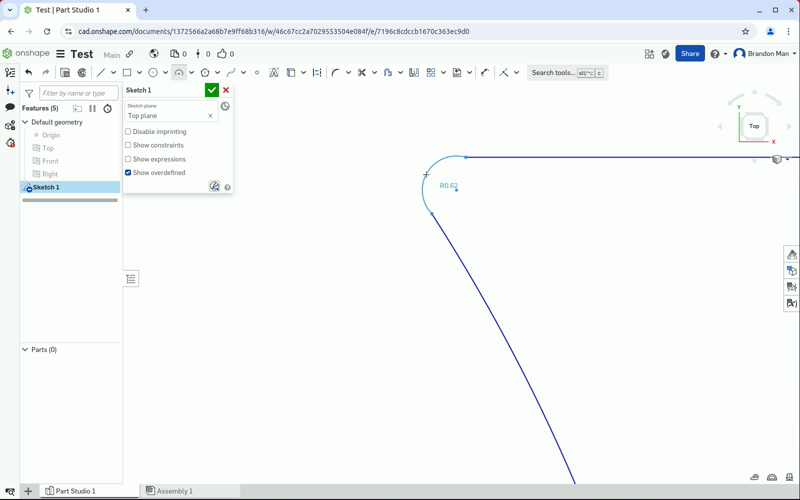
scroll(-6)
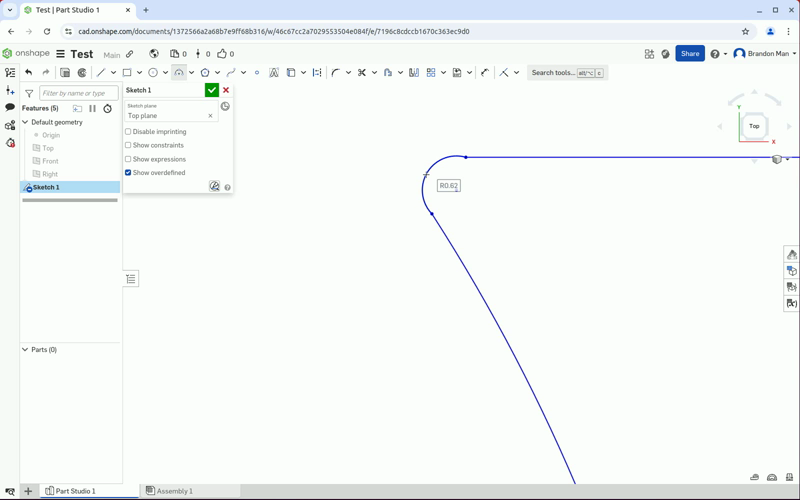
scroll(-6)
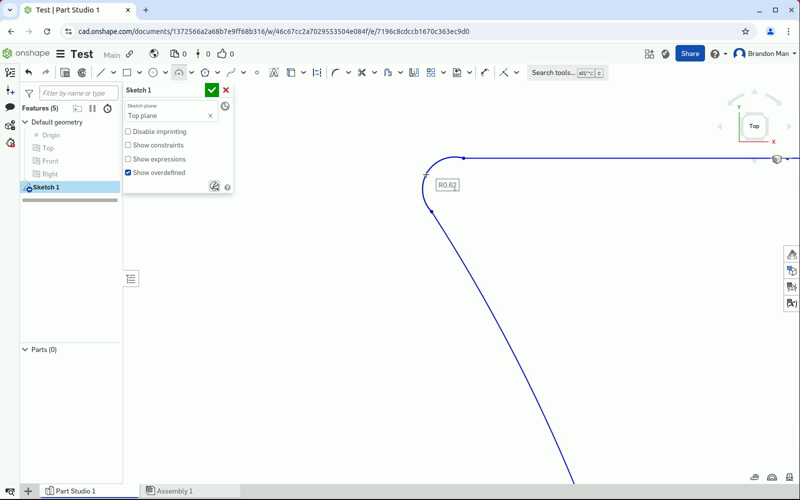
scroll(-6)
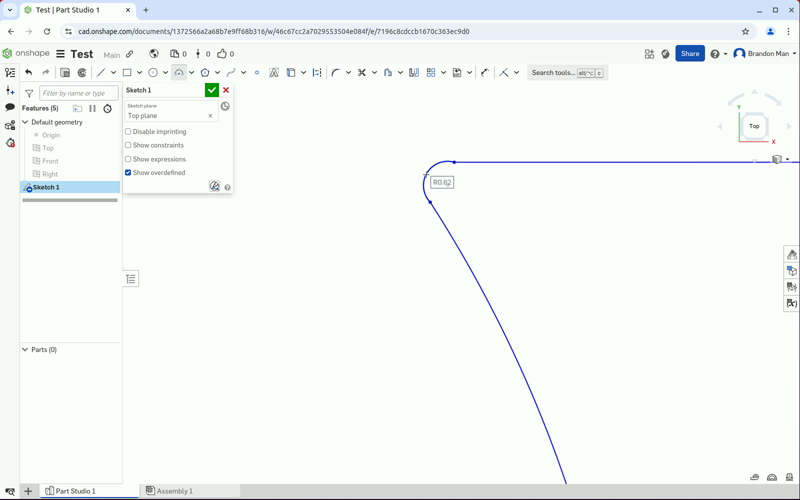
scroll(-6)
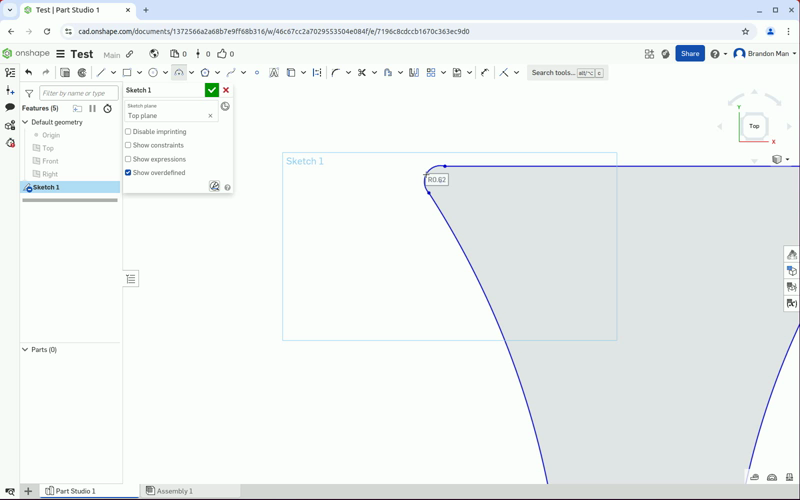
scroll(-6)
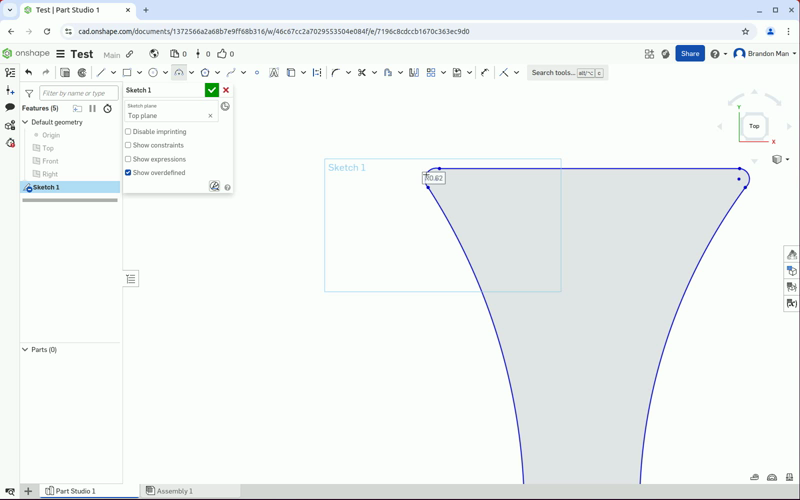
scroll(-6)
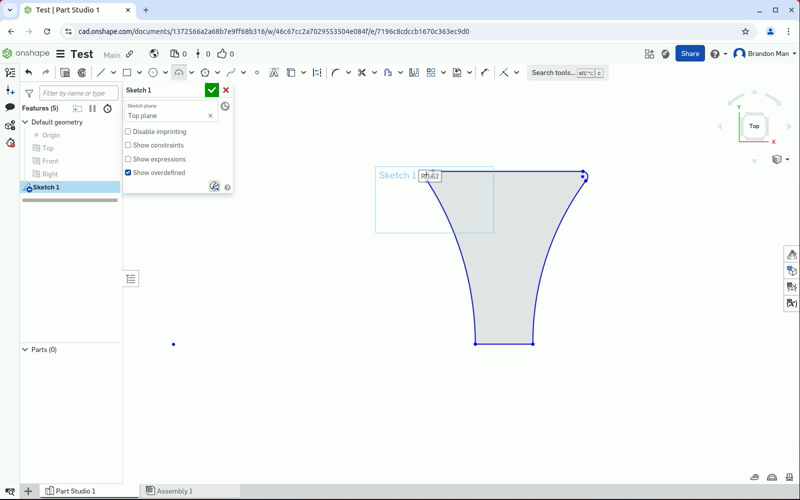
scroll(-6)
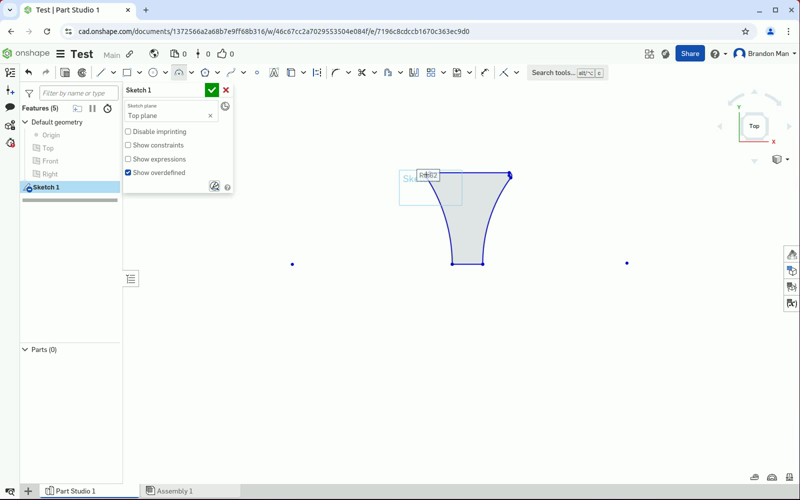
key_up(shift)
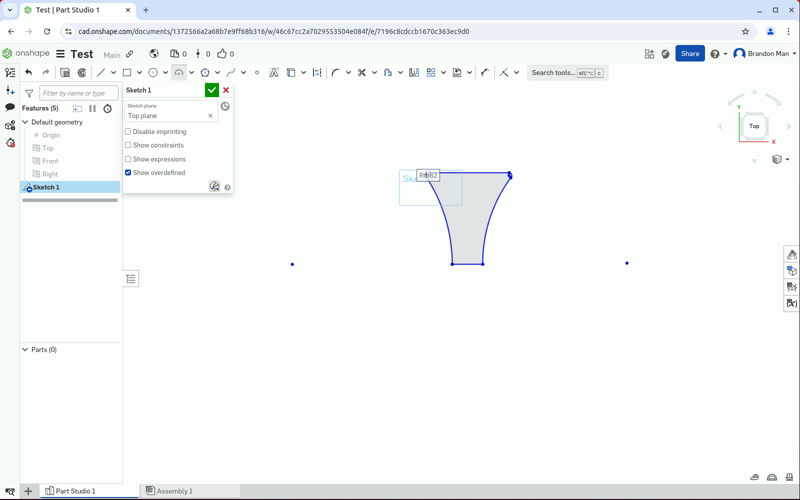
key(esc)
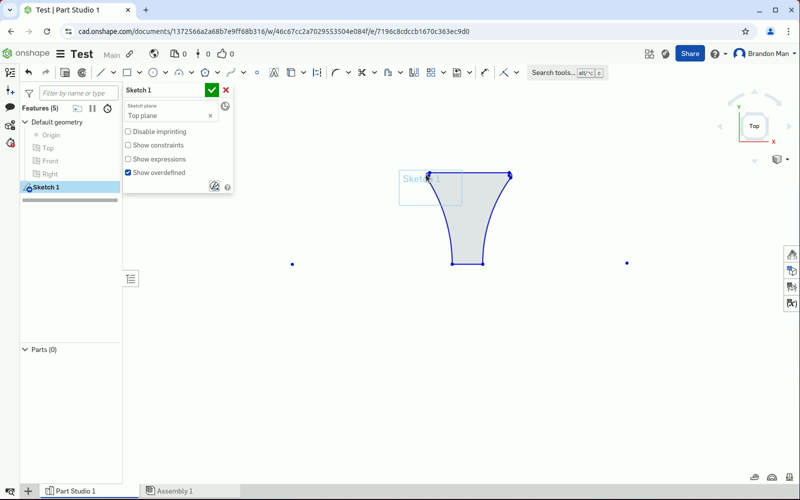
mouse_move(479, 189)
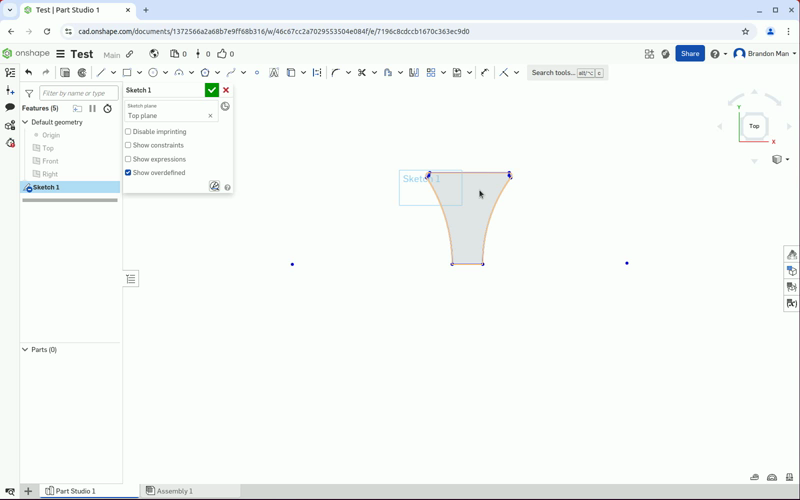
click(479, 189)
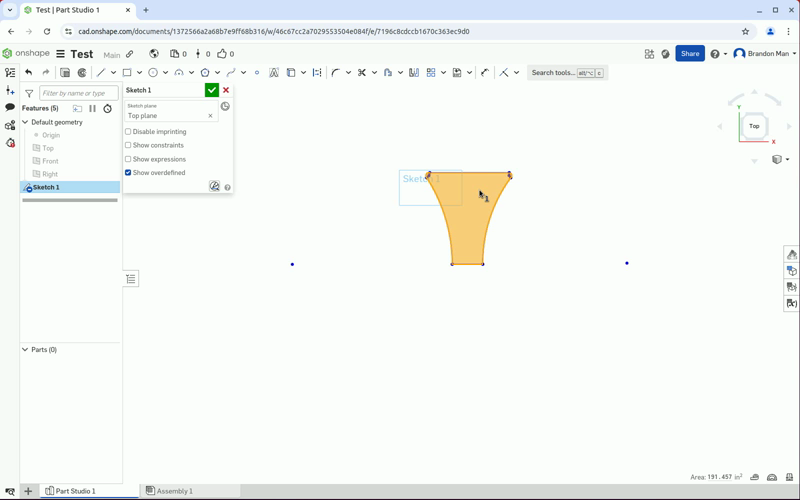
mouse_move(73, 352)
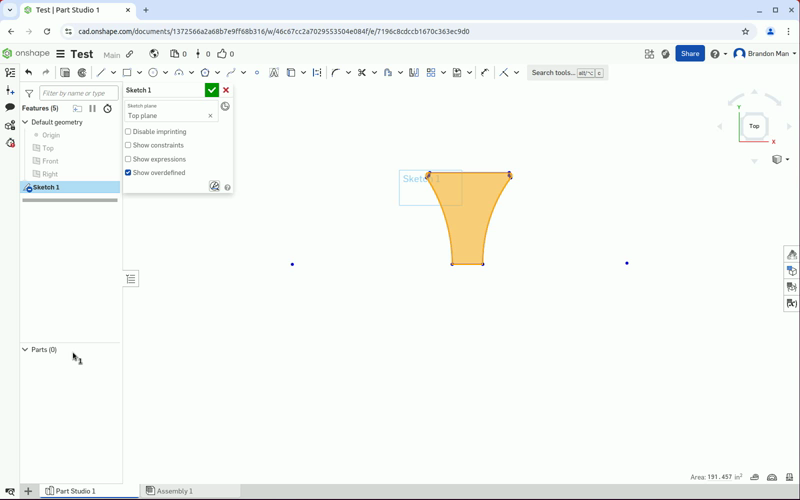
key(shift+y)
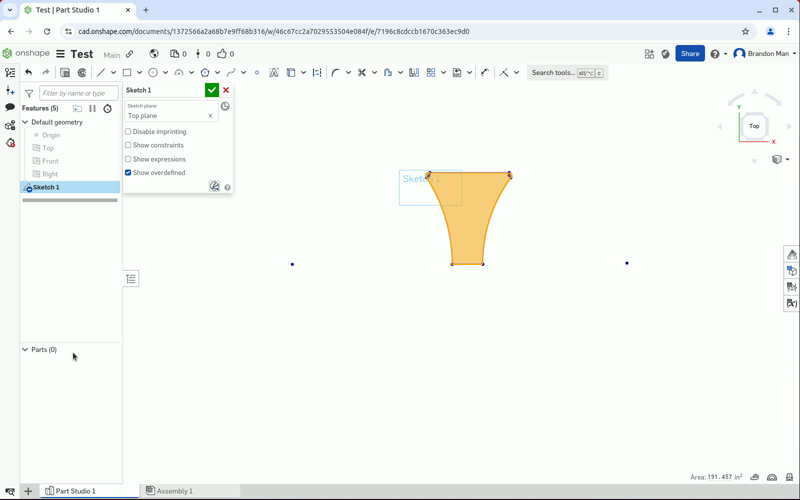
key(shift+e)
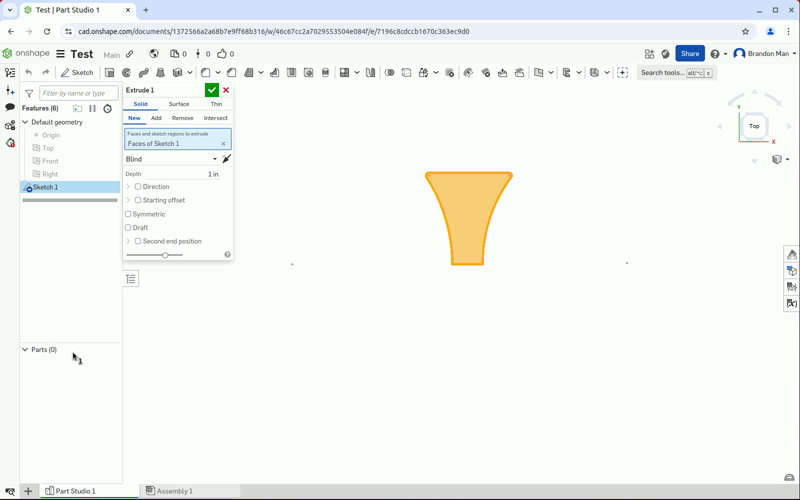
mouse_move(143, 106)
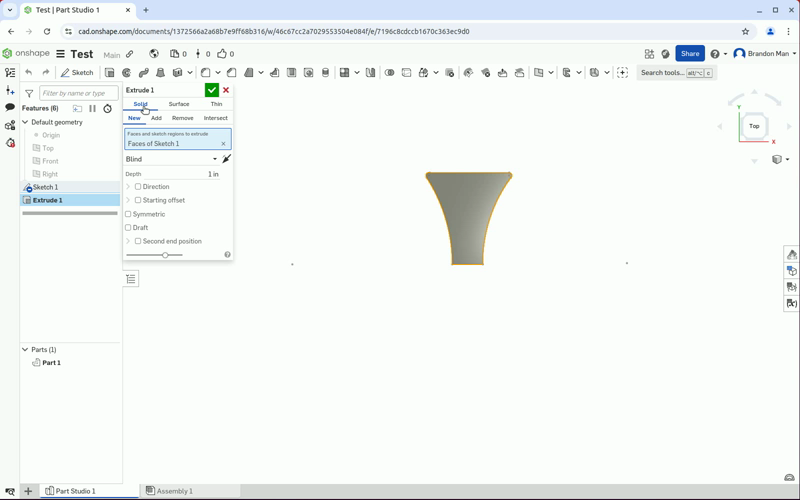
click(143, 106)
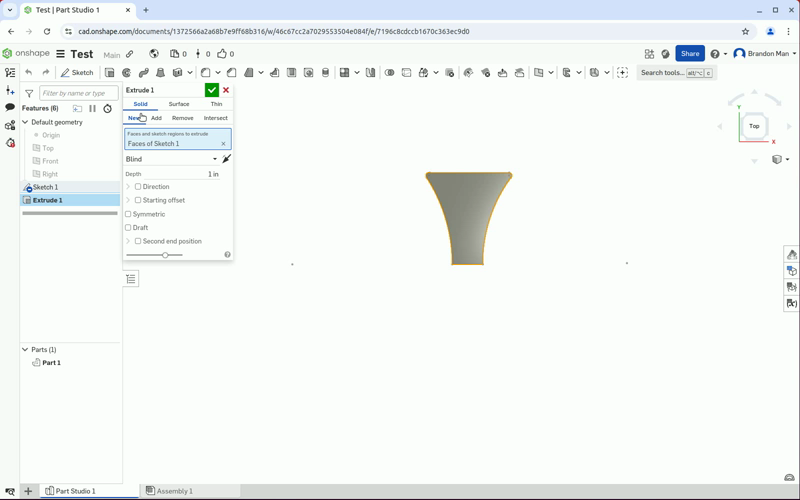
mouse_move(137, 120)
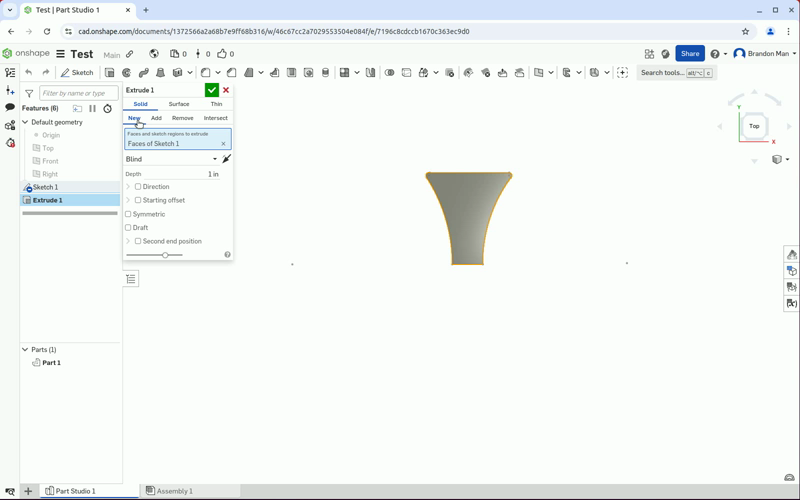
click(137, 120)
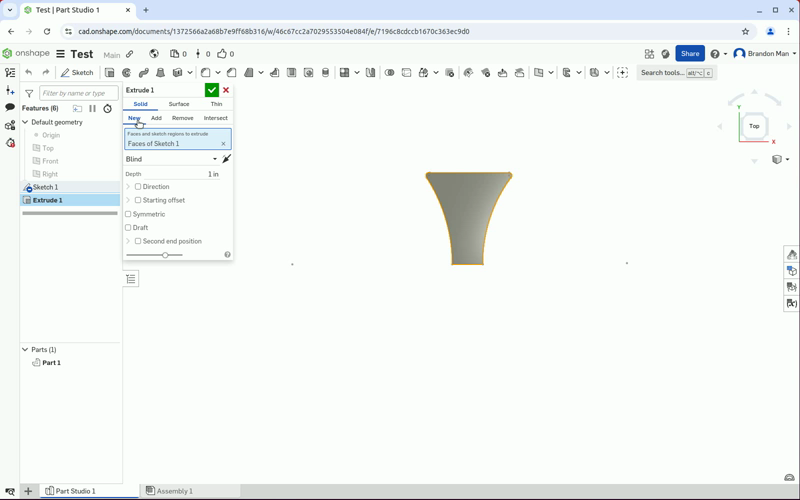
key(tab, 4)
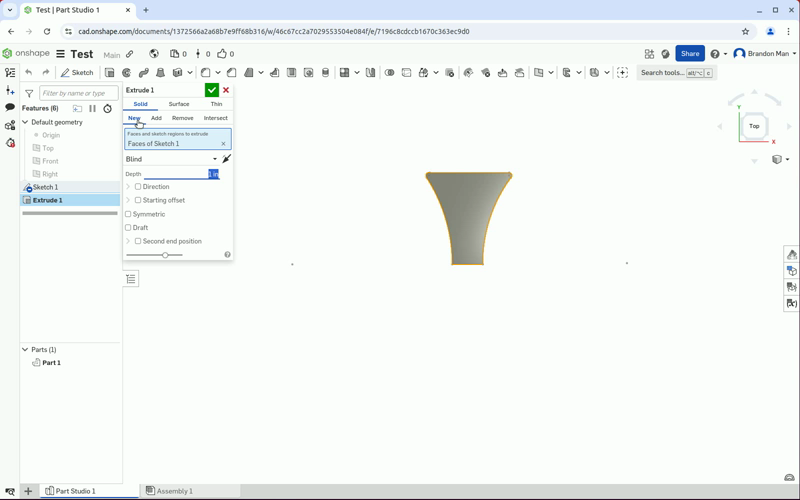
text(3.129)
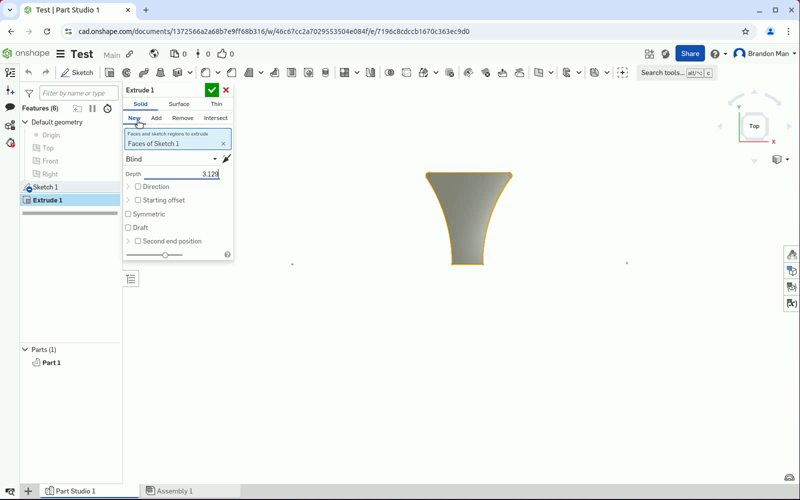
key(enter)
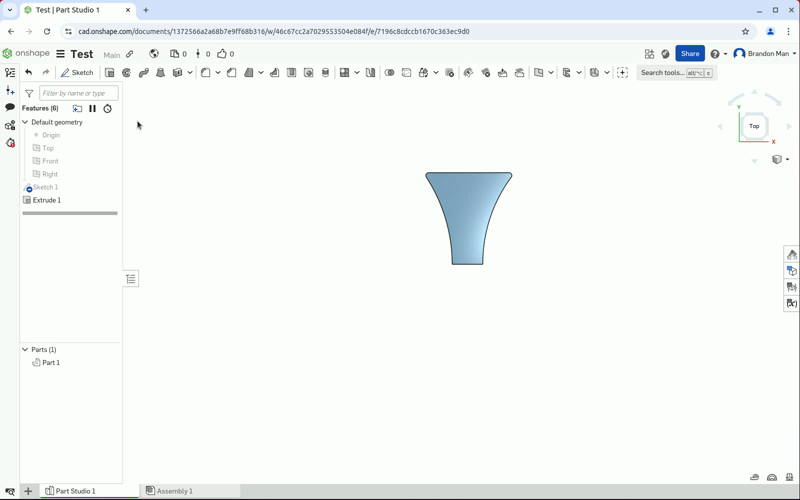
key(shift+h)
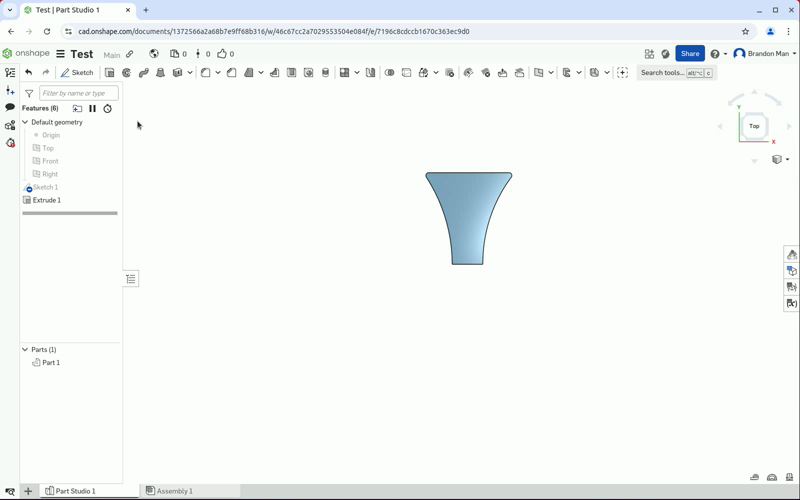
key(shift+h)
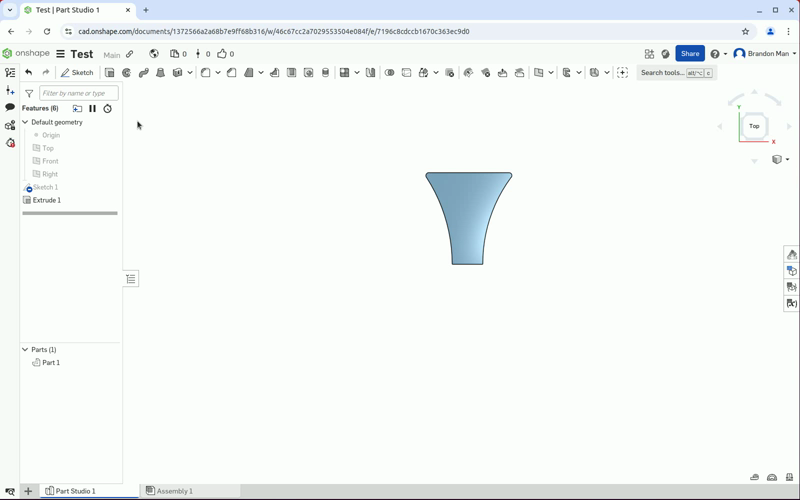
mouse_move(73, 189)
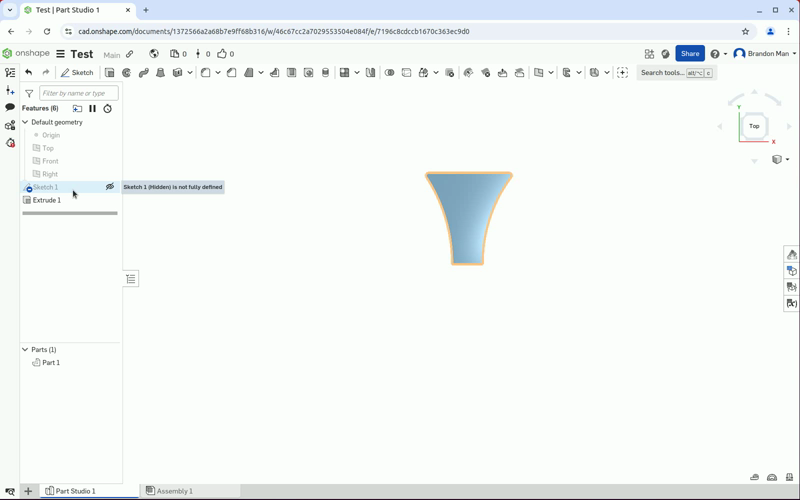
click(73, 189)
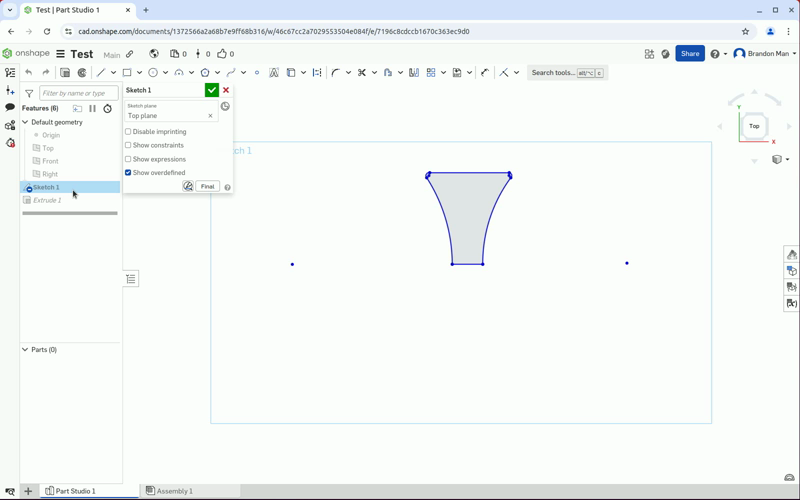
mouse_move(229, 92)
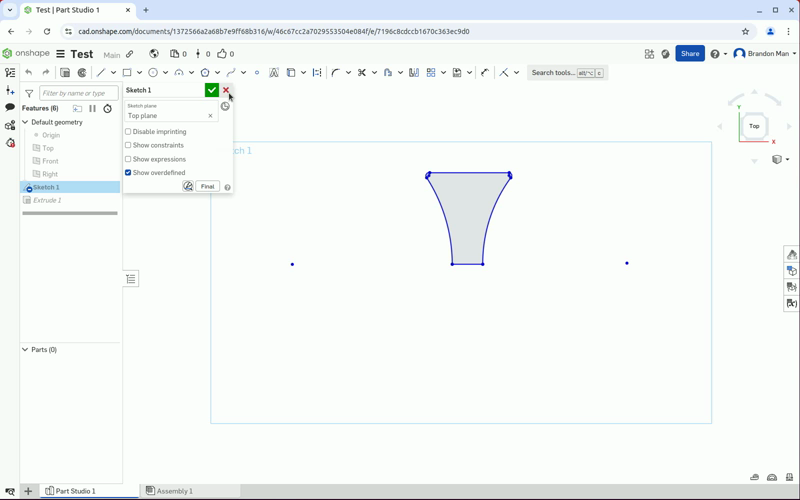
click(229, 92)
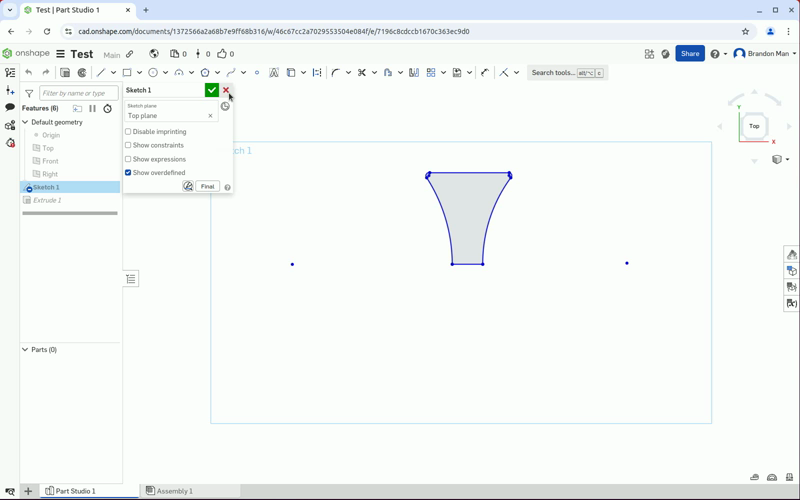
key(shift+s)
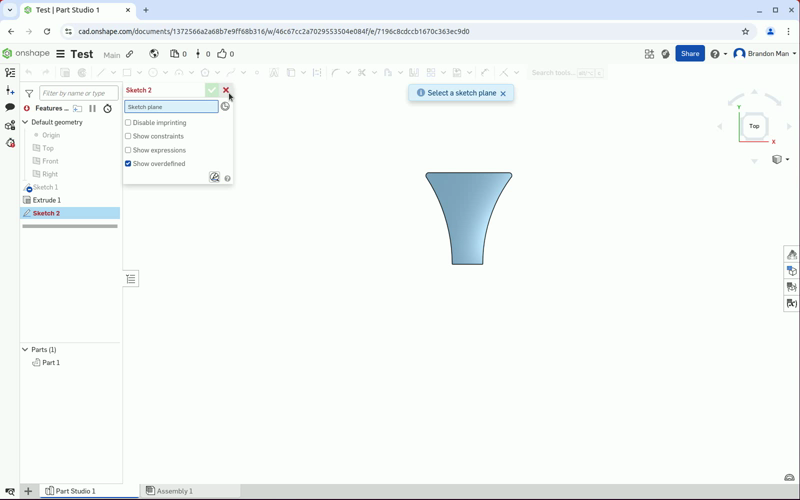
mouse_move(73, 150)
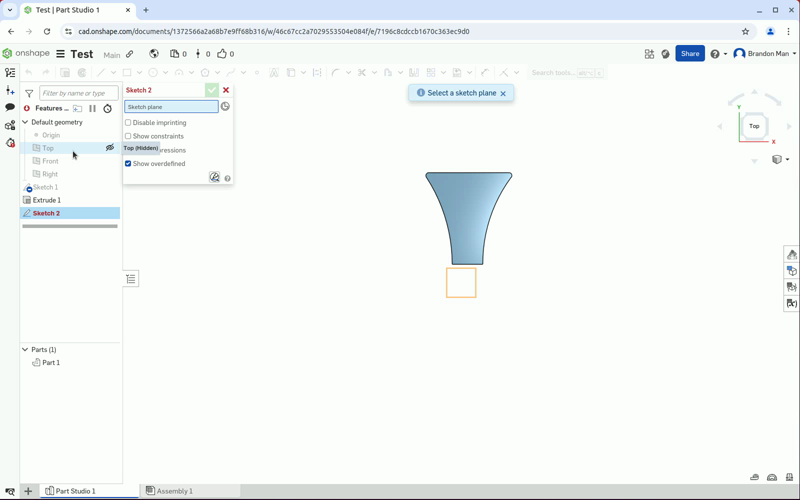
click(73, 150)
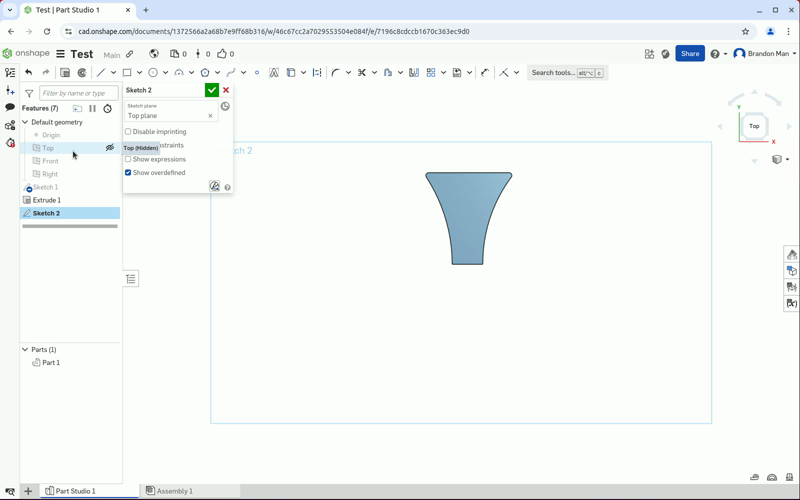
mouse_move(73, 352)
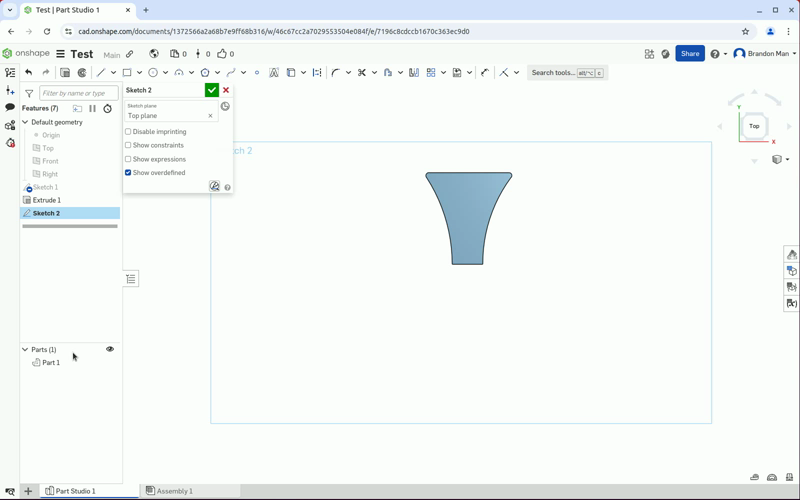
key(y)
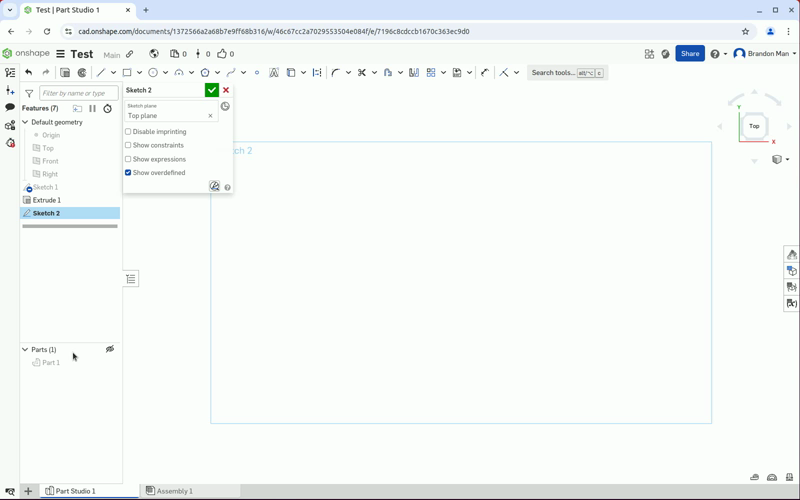
key(a)
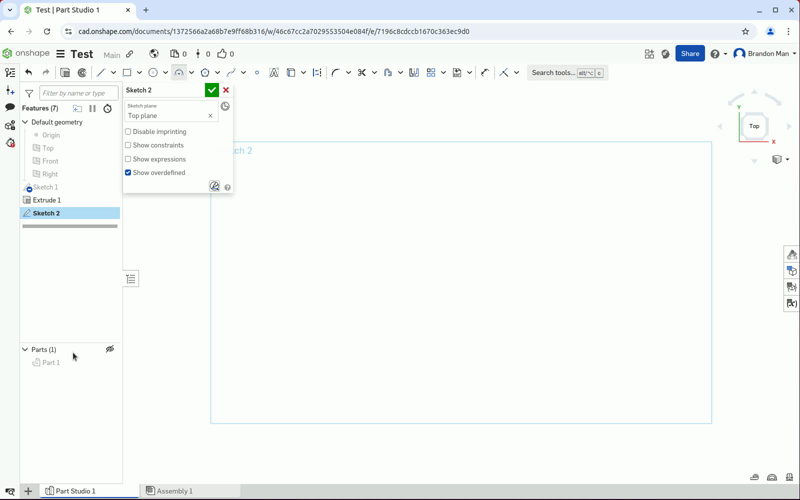
key_down(shift)
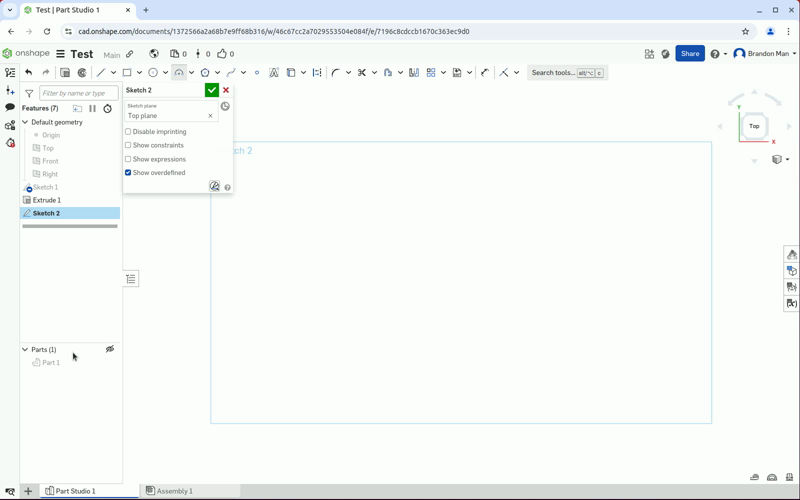
mouse_move(426, 381)
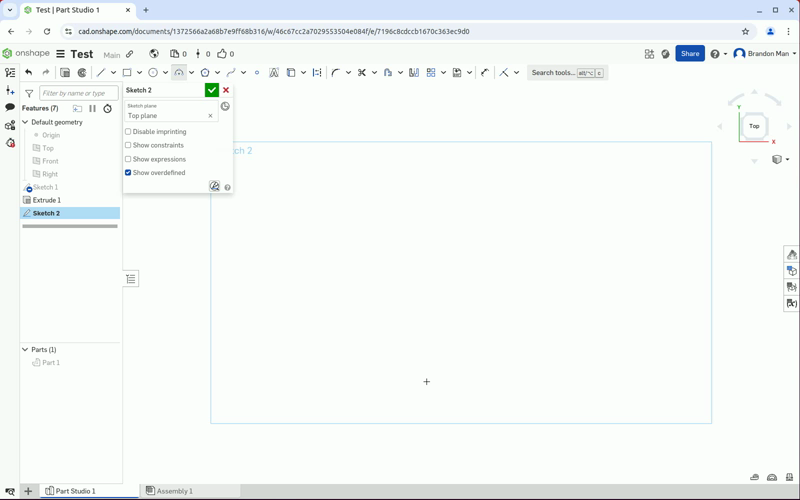
click(426, 381)
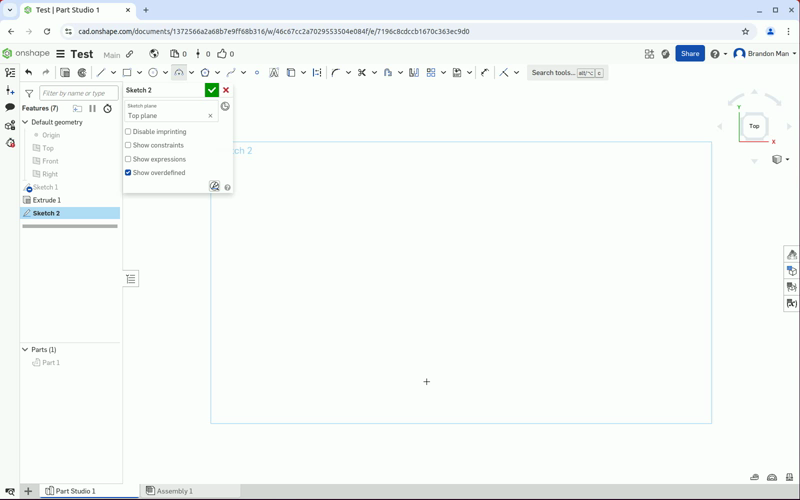
key_up(shift)
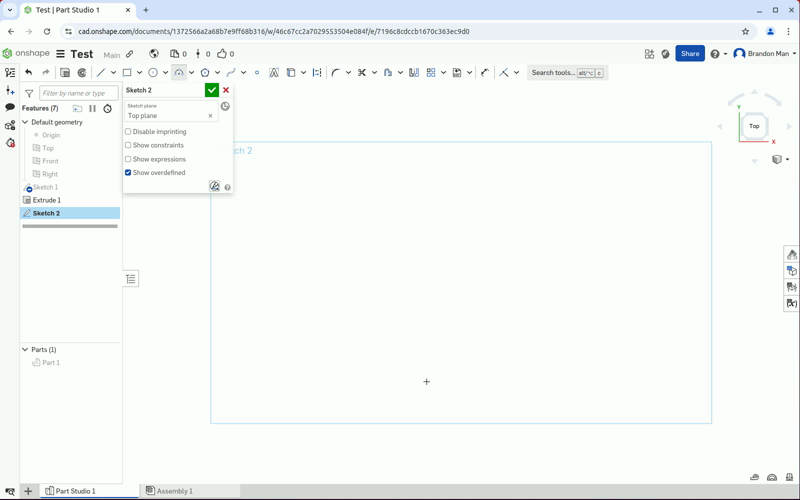
key_down(shift)
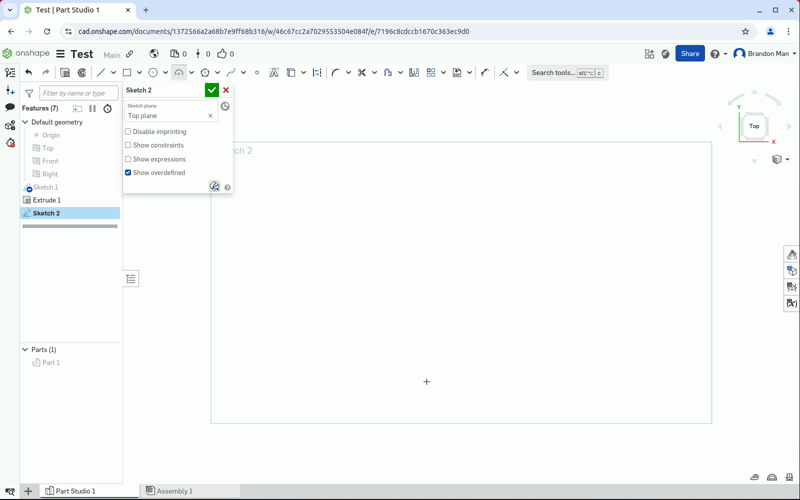
mouse_move(429, 385)
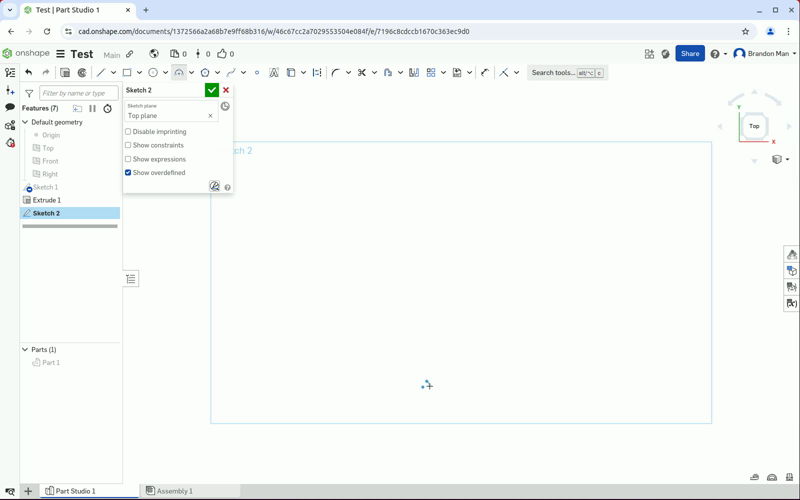
scroll(6)
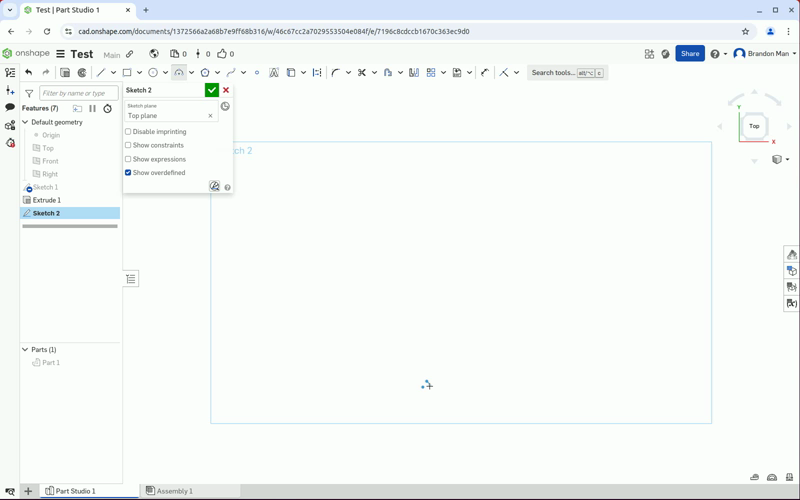
scroll(6)
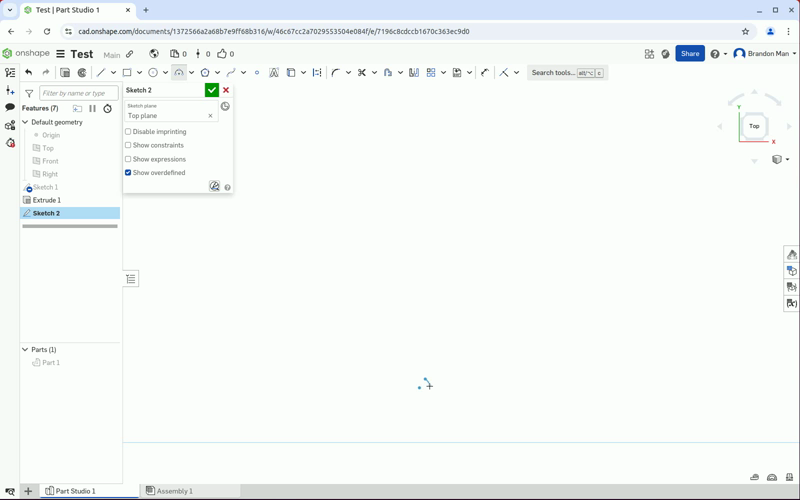
scroll(6)
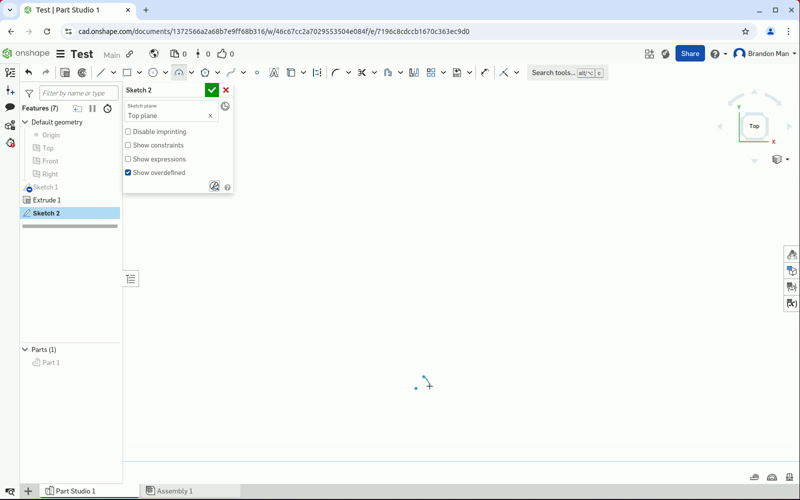
scroll(6)
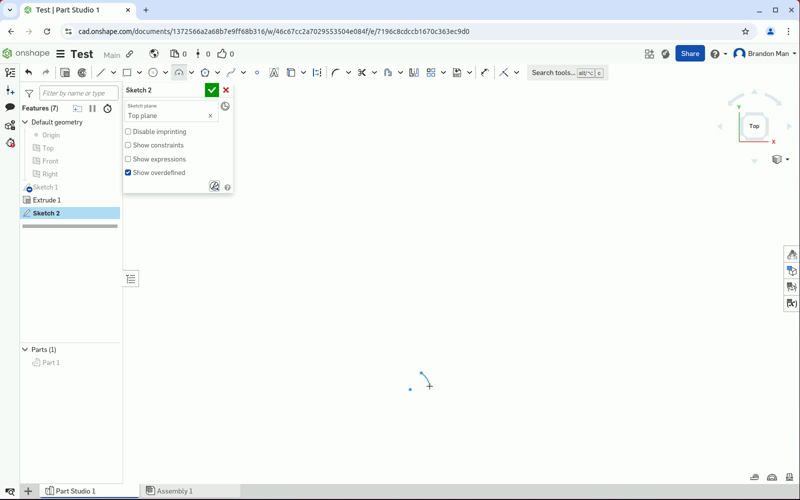
scroll(6)
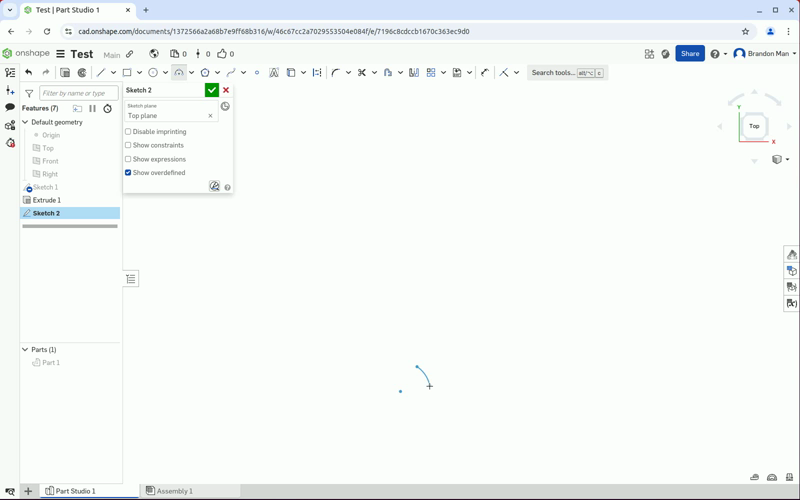
scroll(6)
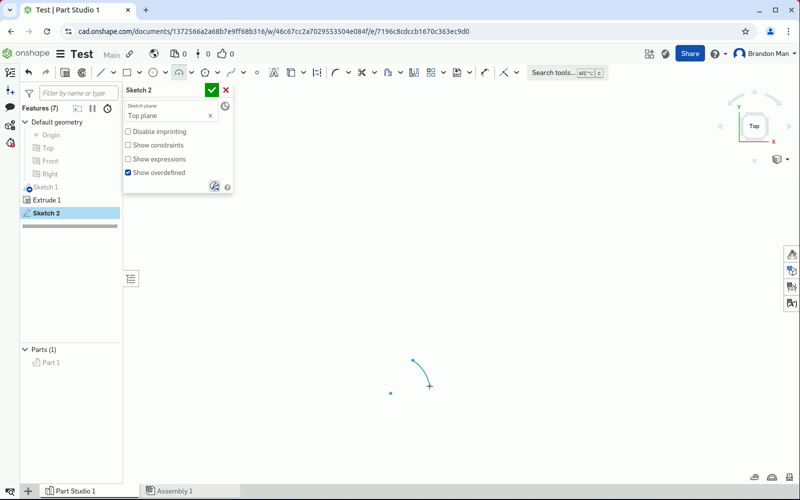
scroll(6)
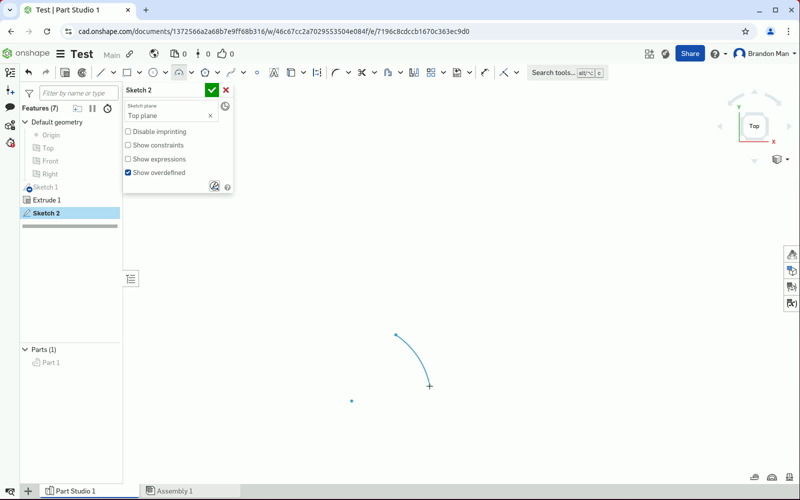
click(429, 385)
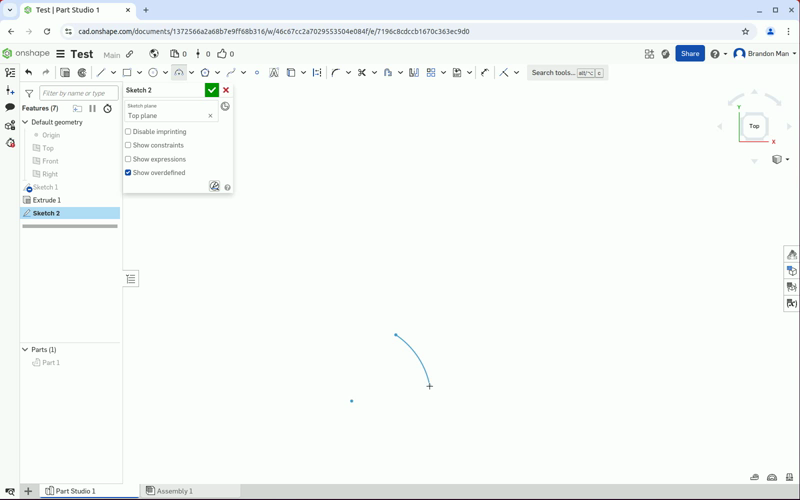
scroll(-6)
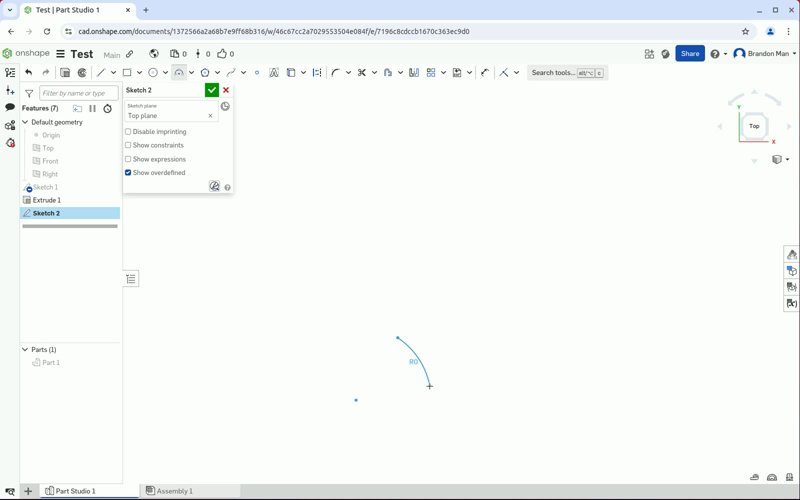
scroll(-6)
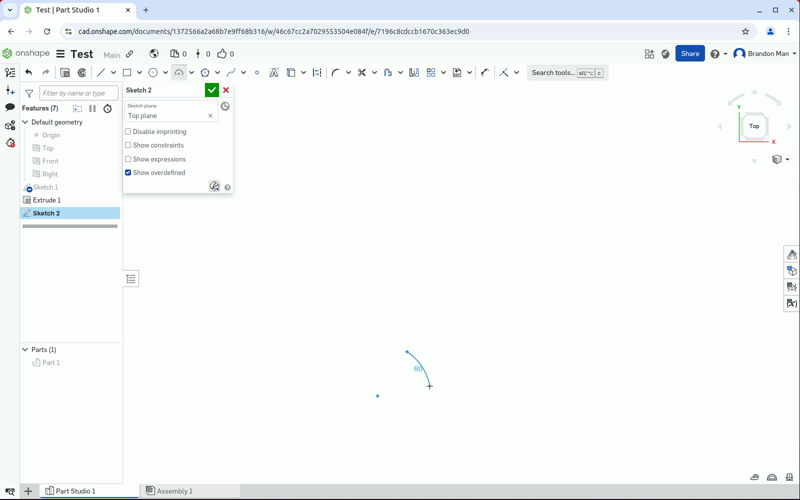
scroll(-6)
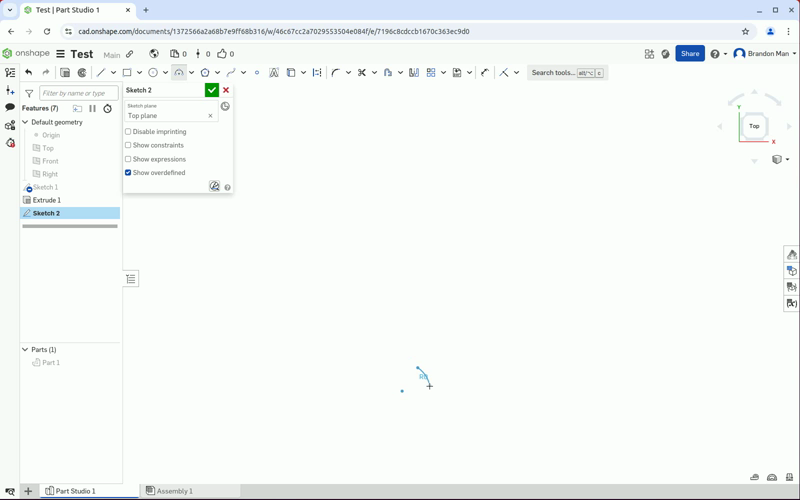
scroll(-6)
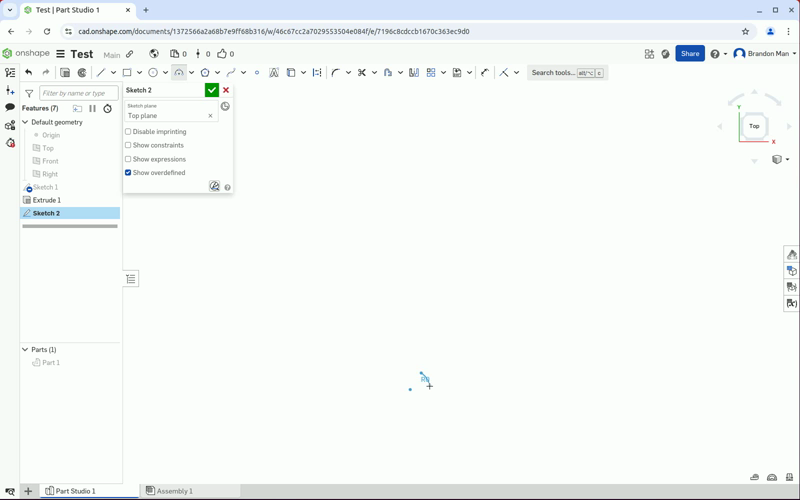
scroll(-6)
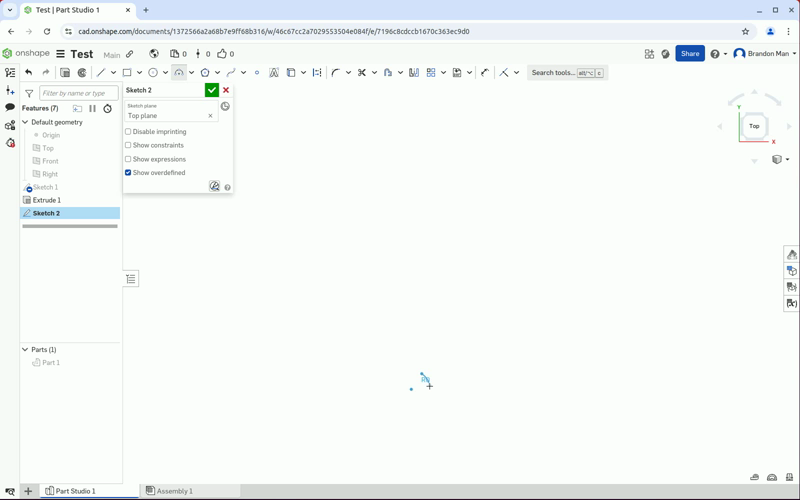
scroll(-6)
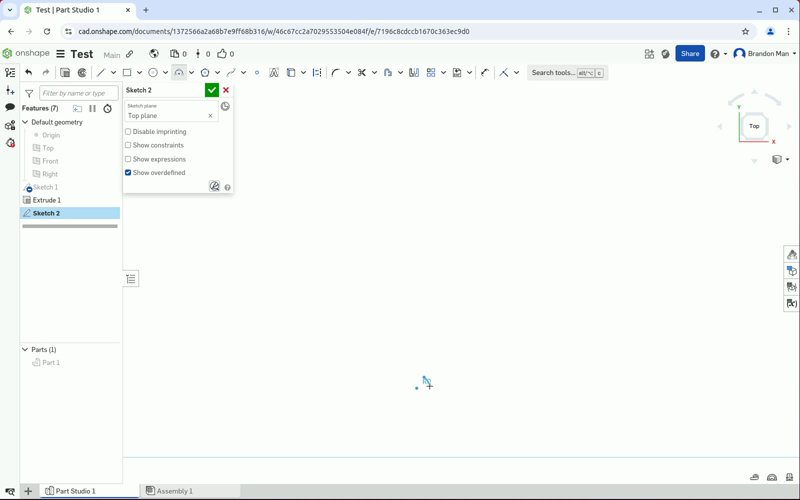
scroll(-6)
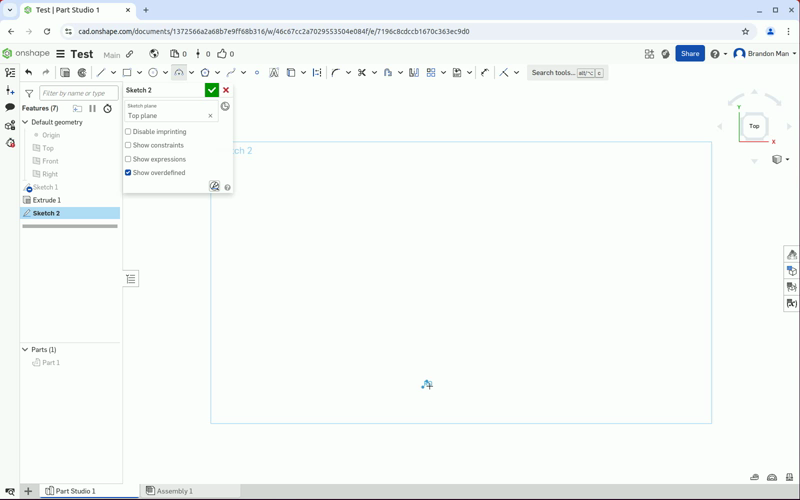
mouse_move(426, 384)
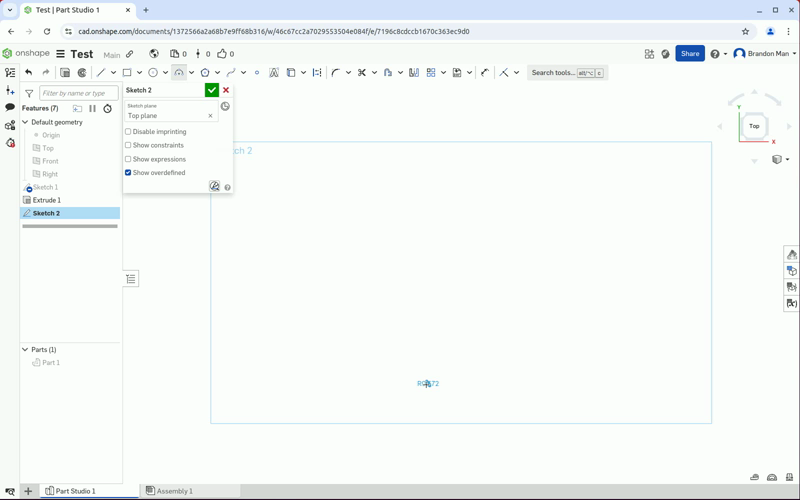
scroll(6)
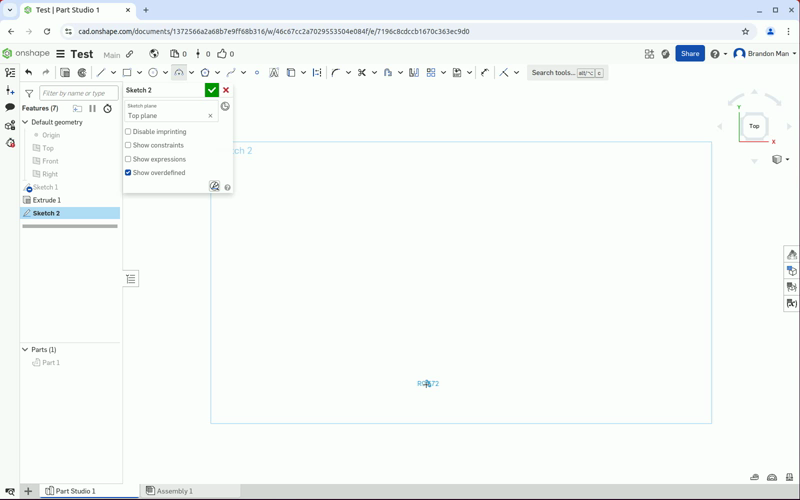
scroll(6)
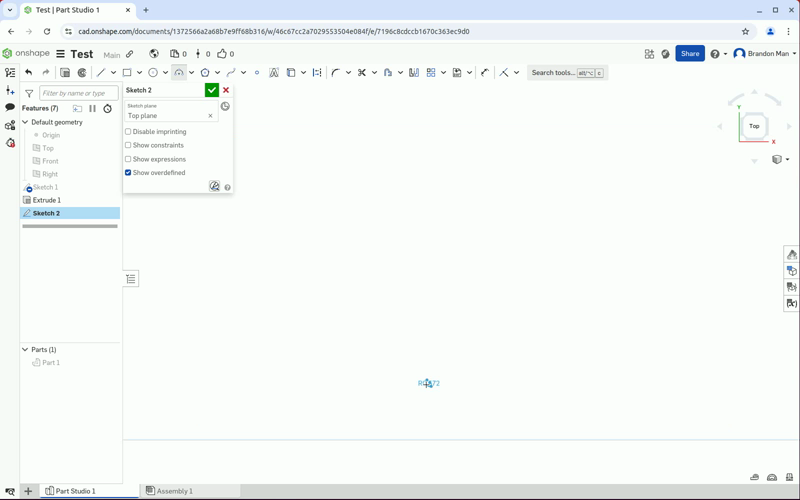
scroll(6)
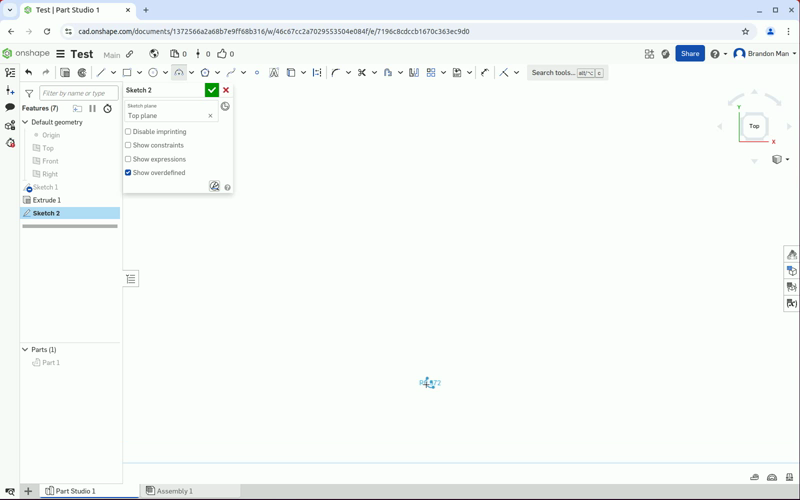
scroll(6)
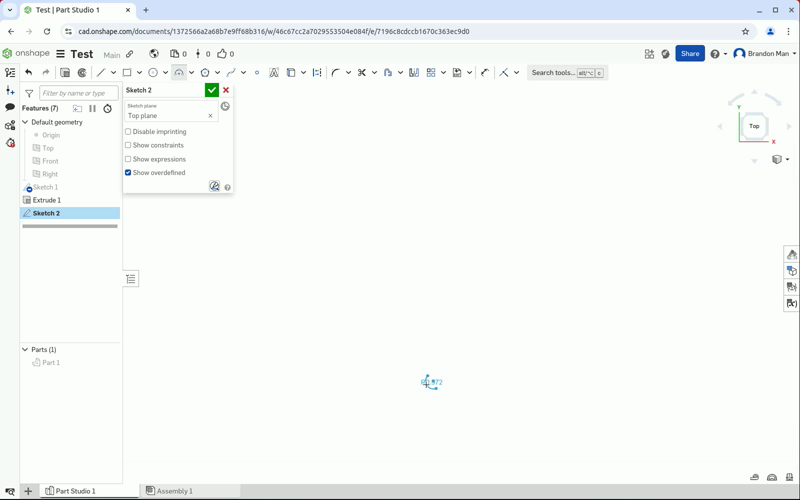
scroll(6)
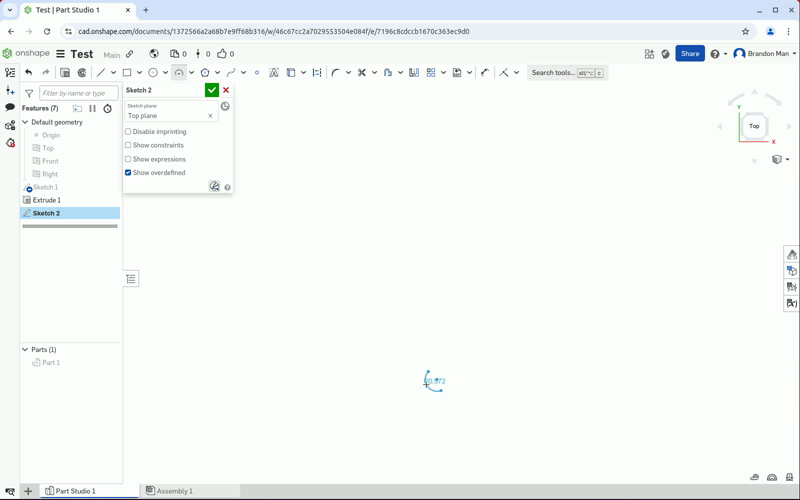
scroll(6)
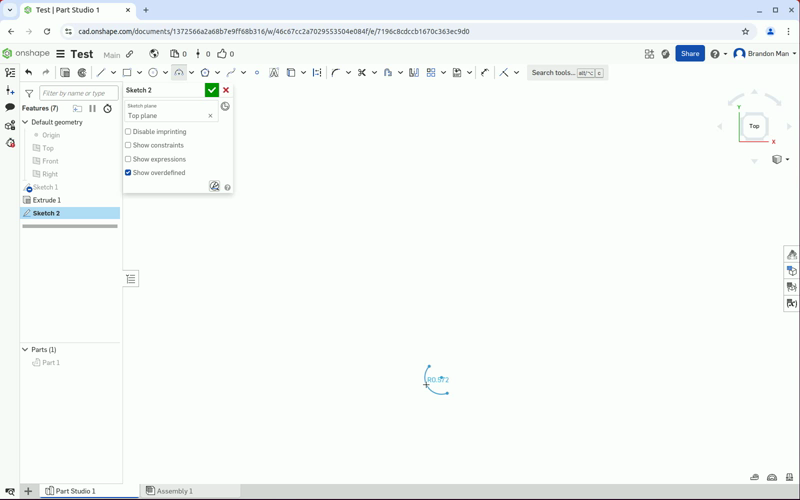
scroll(6)
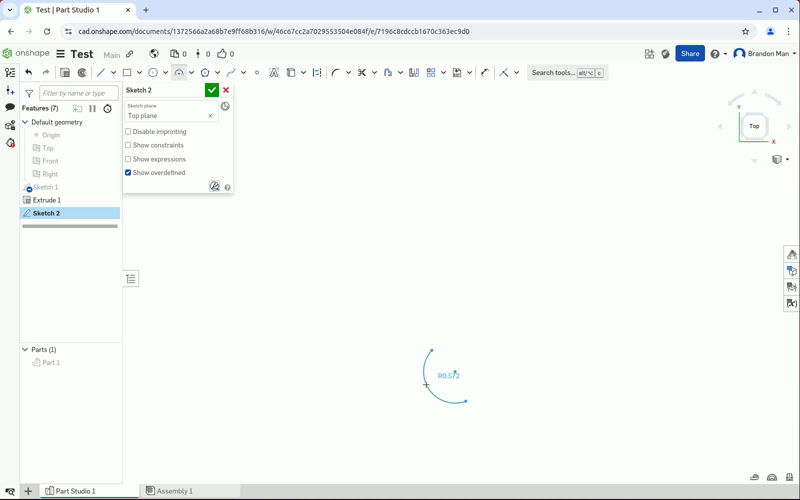
click(426, 384)
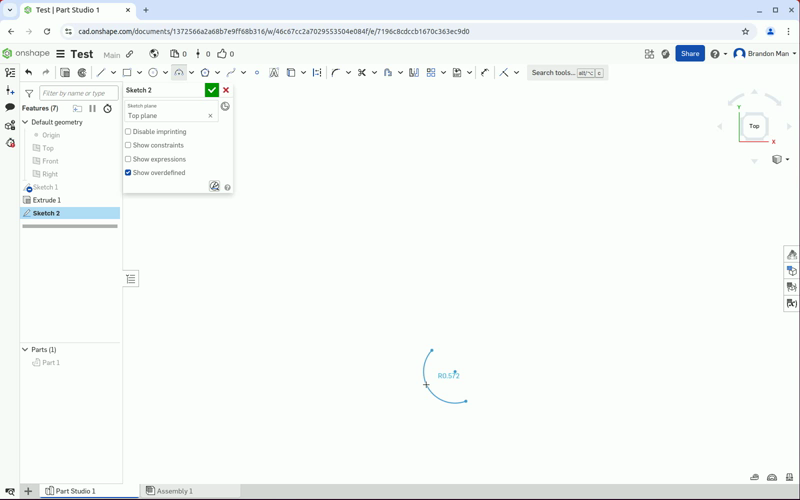
scroll(-6)
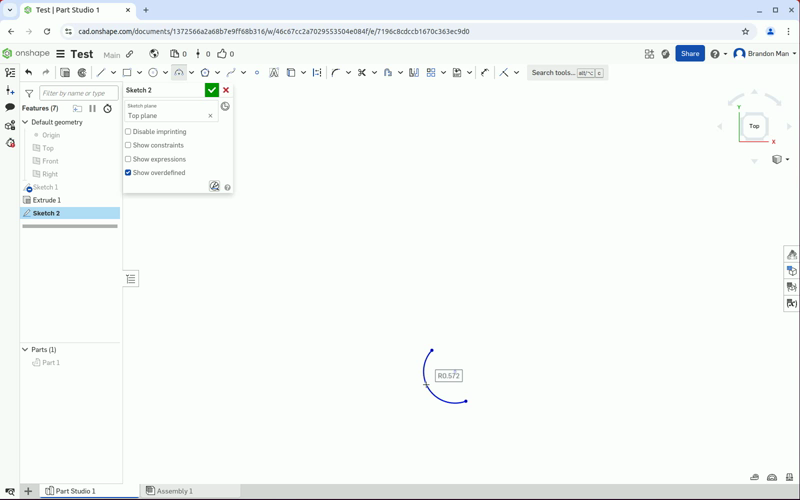
scroll(-6)
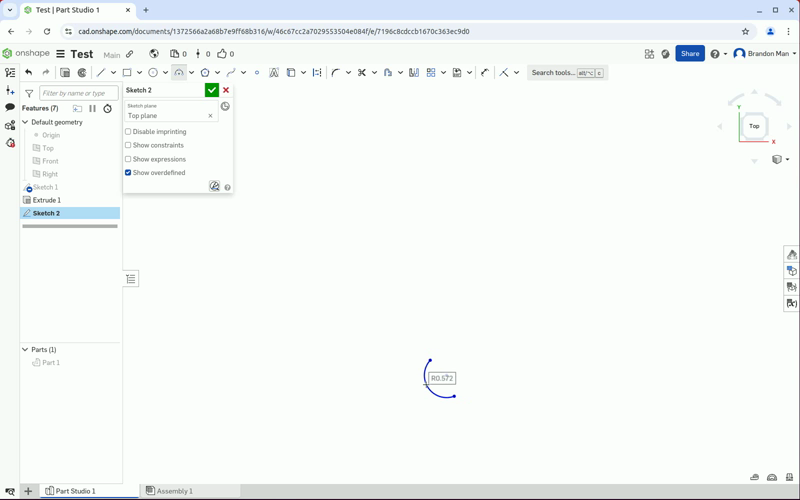
scroll(-6)
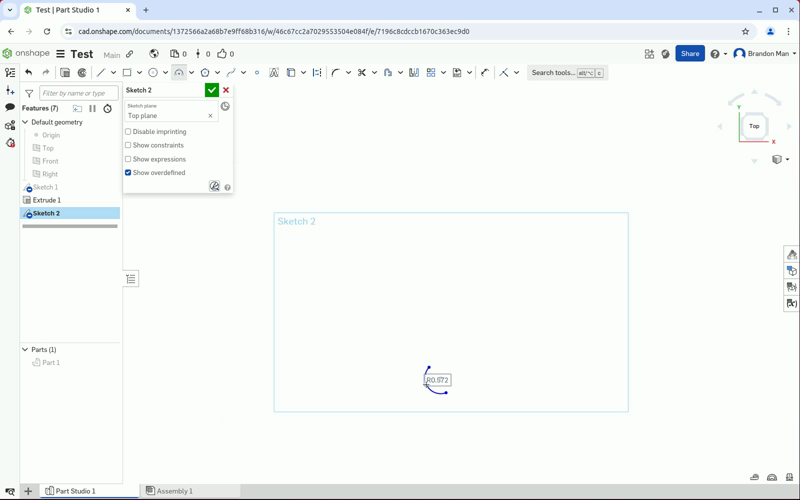
scroll(-6)
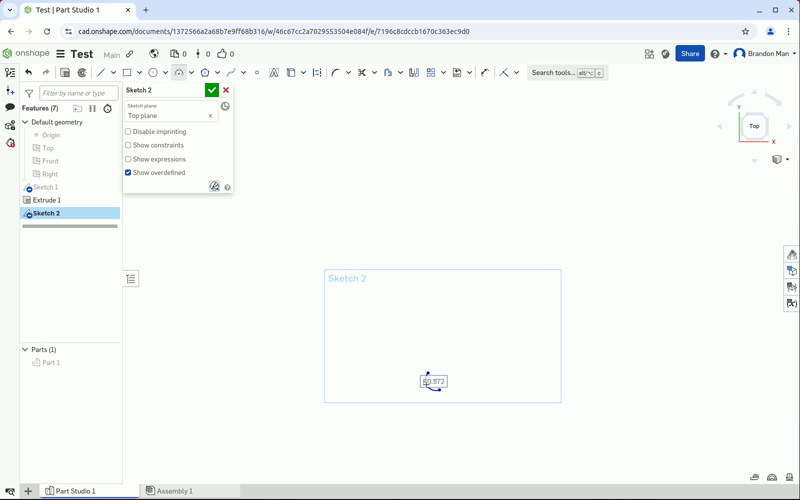
scroll(-6)
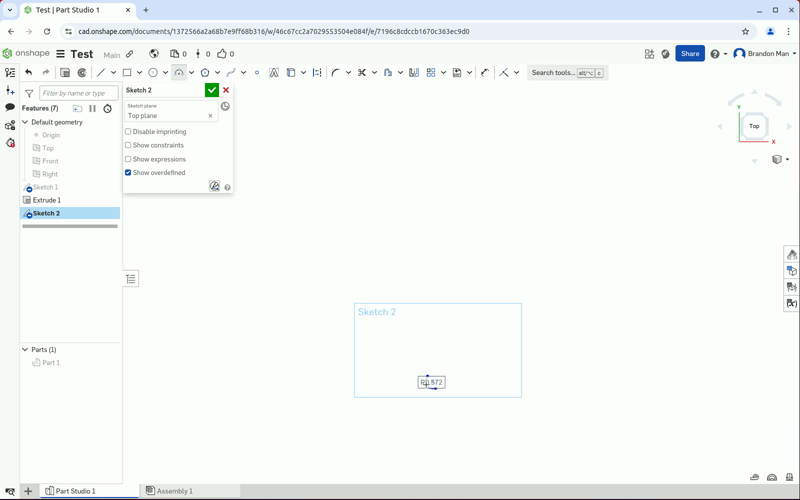
scroll(-6)
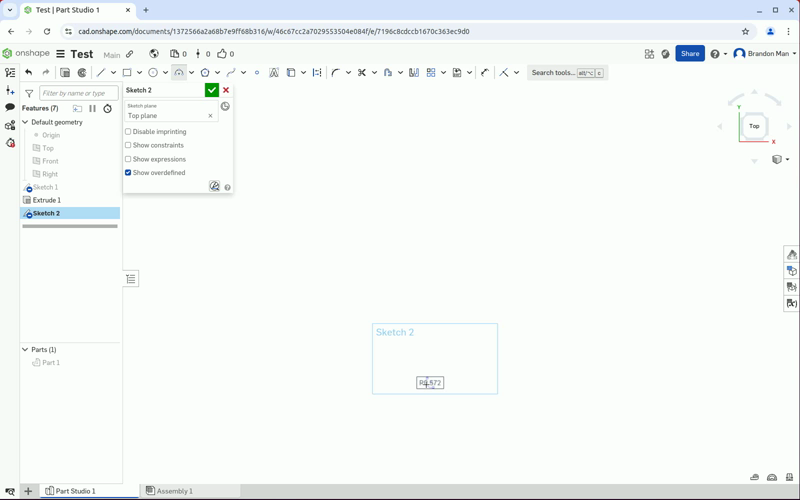
scroll(-6)
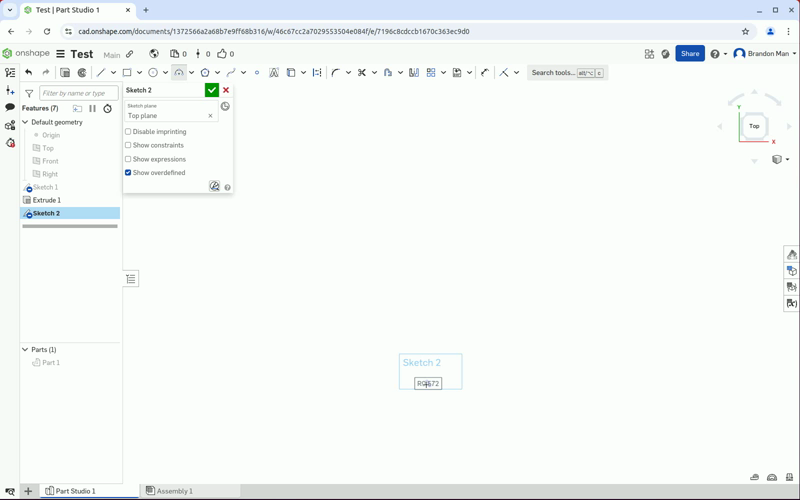
key_up(shift)
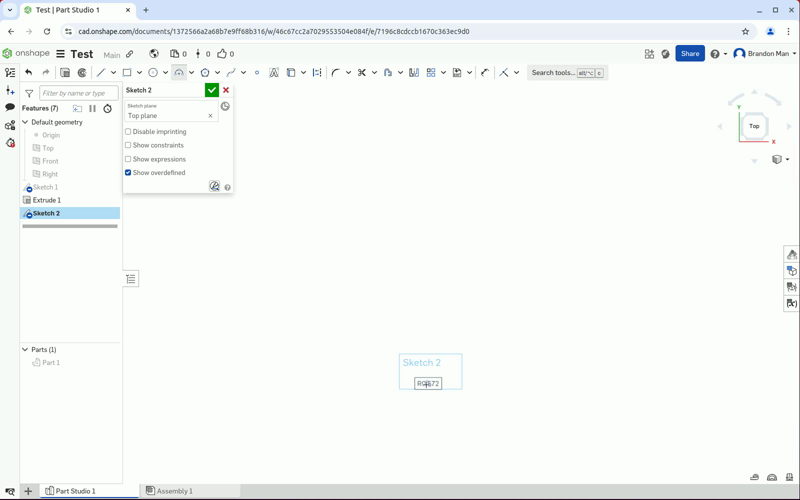
key(esc)
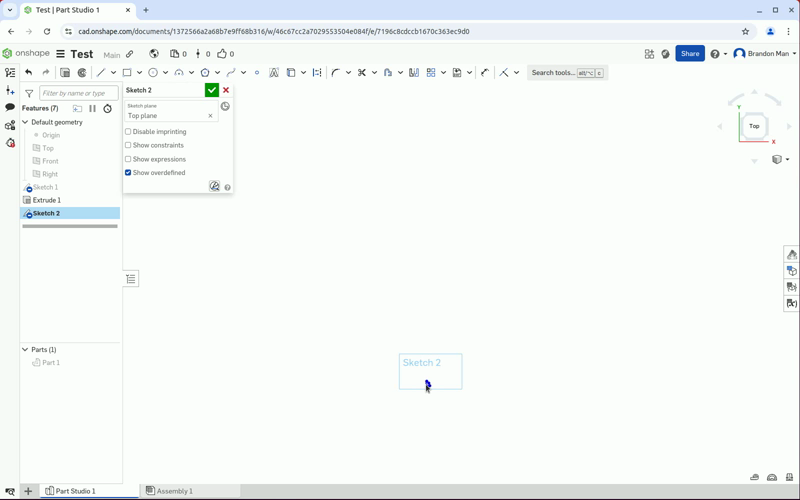
key(l)
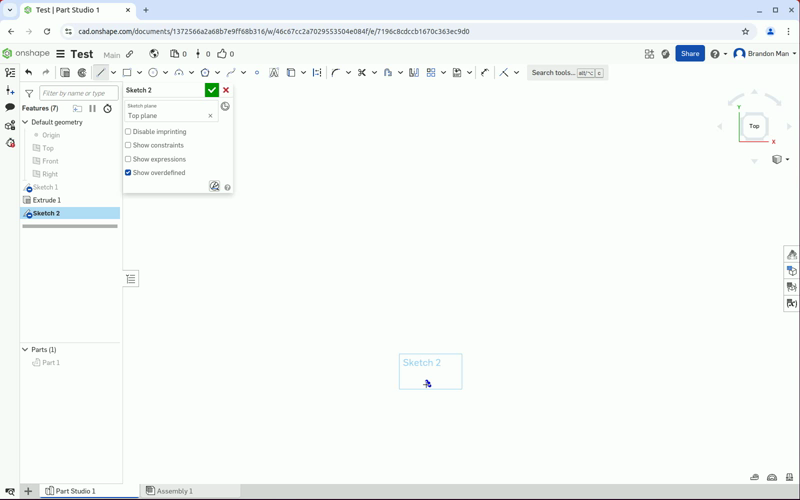
mouse_move(429, 385)
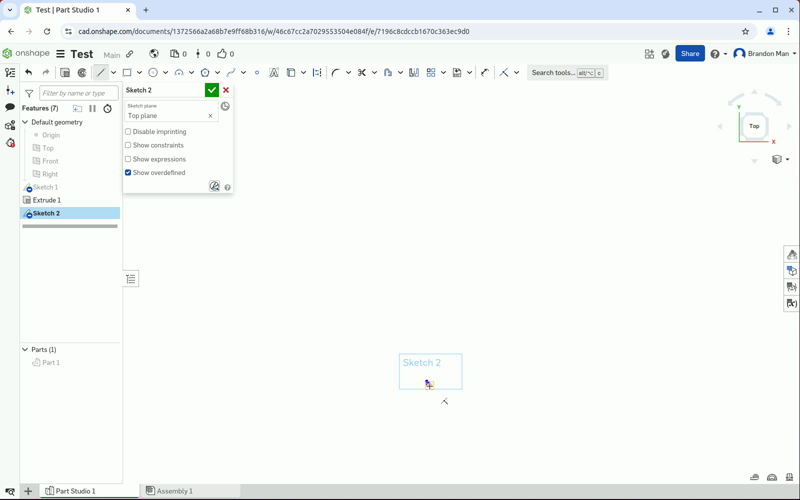
scroll(6)
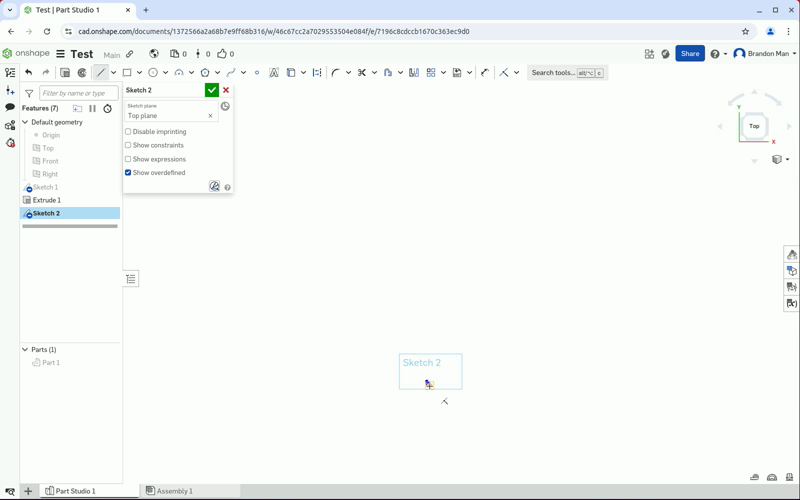
scroll(6)
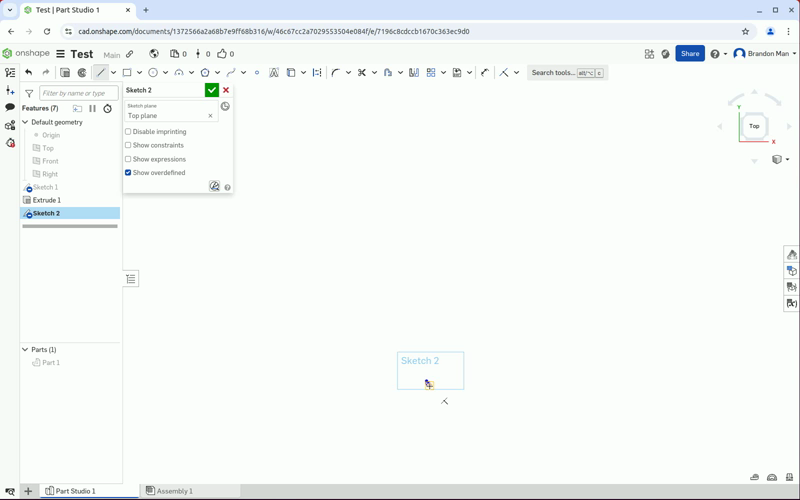
scroll(6)
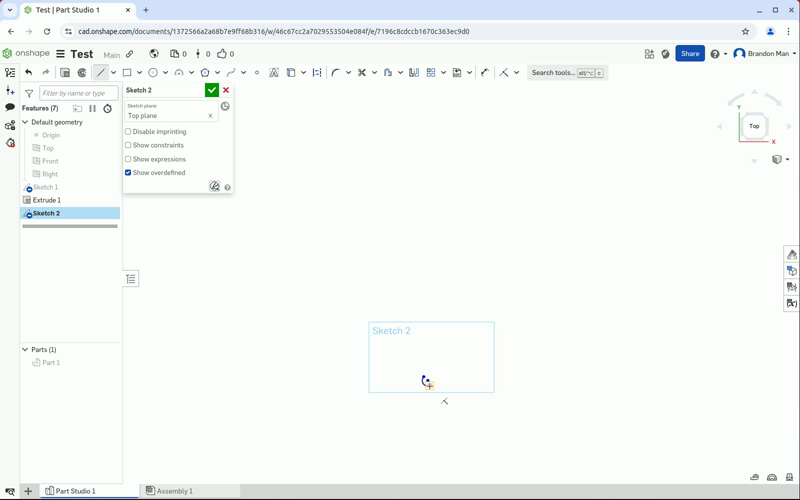
scroll(6)
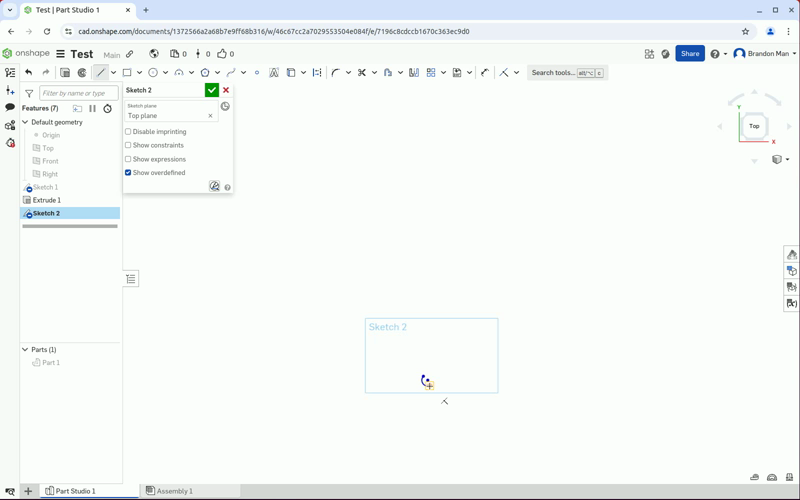
scroll(6)
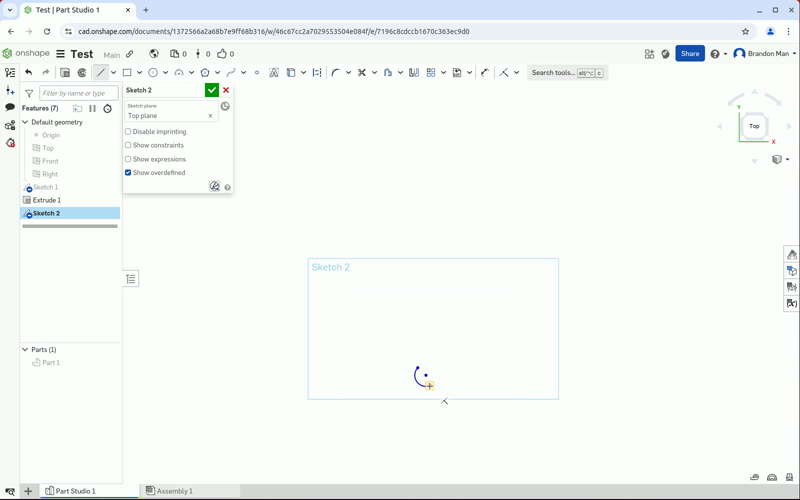
scroll(6)
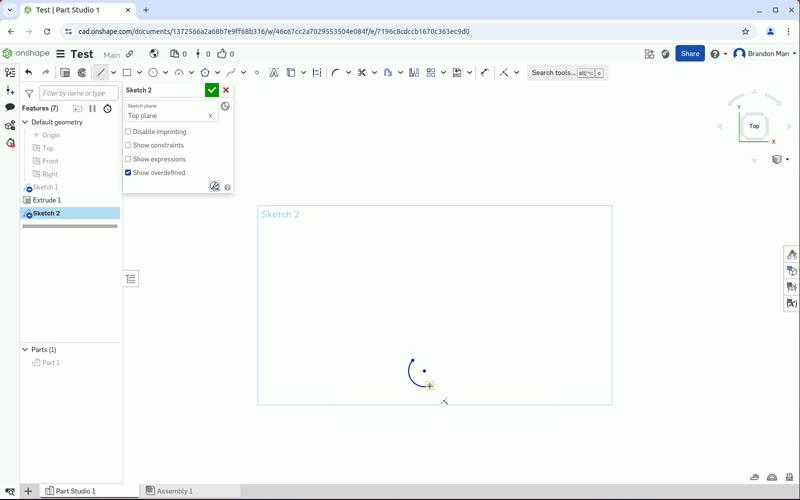
scroll(6)
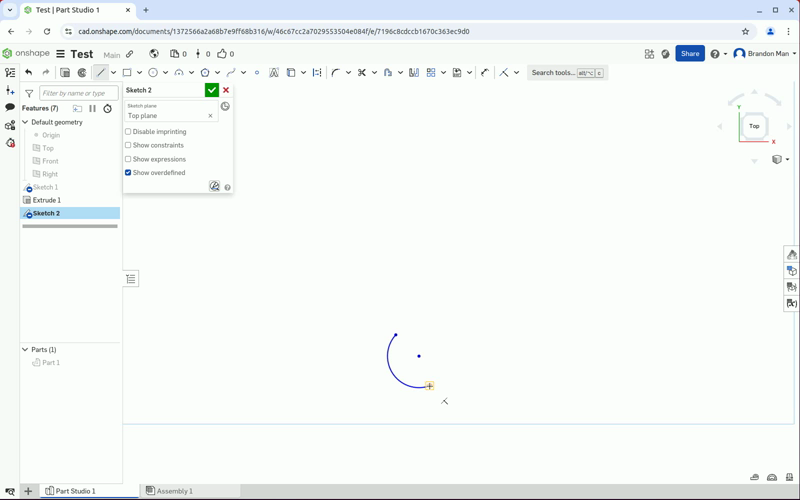
click(429, 385)
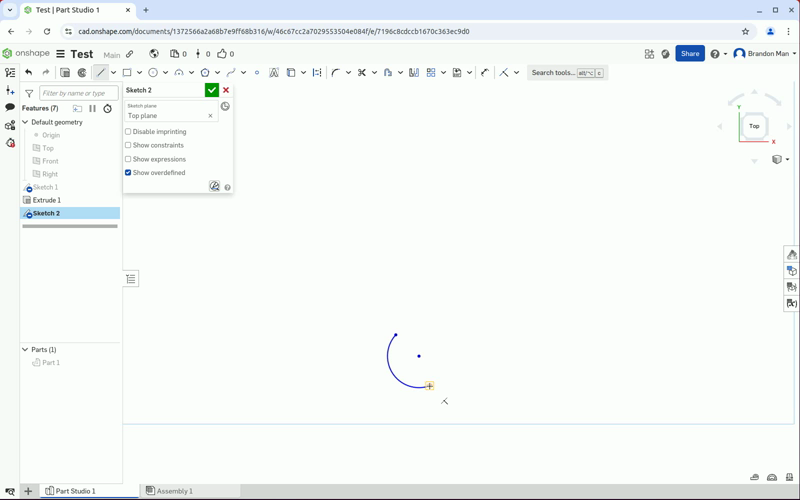
scroll(-6)
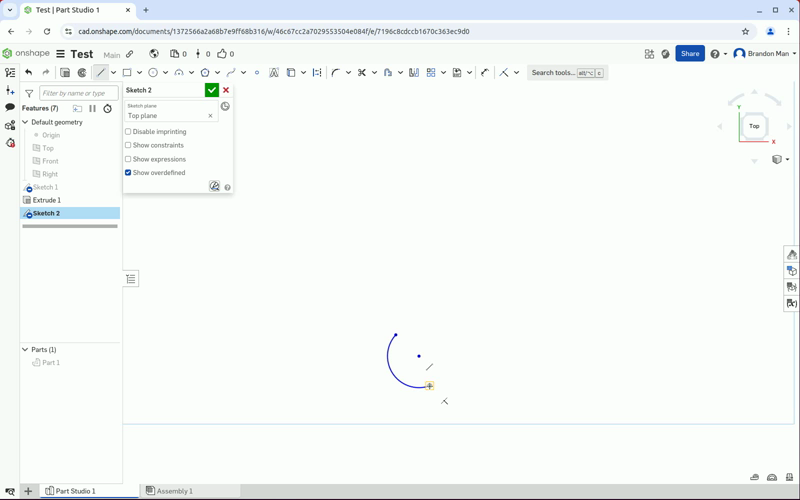
scroll(-6)
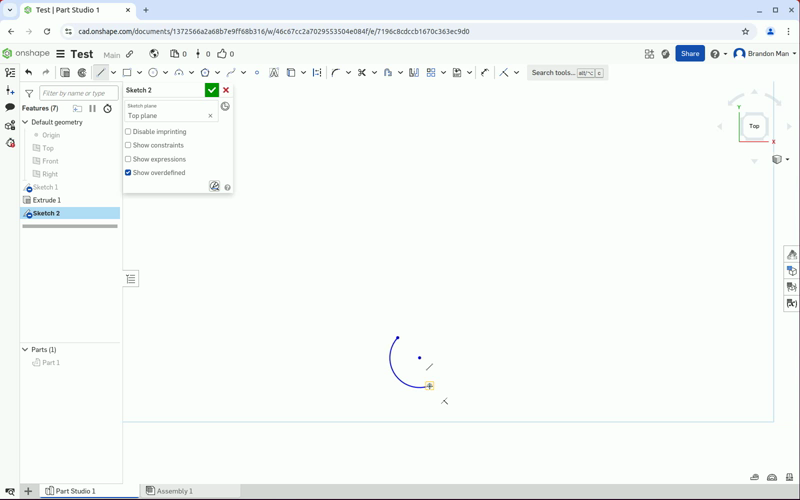
scroll(-6)
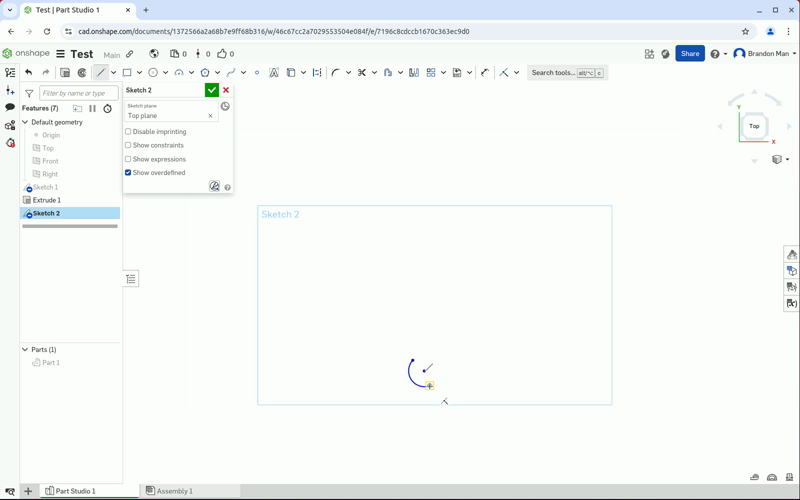
scroll(-6)
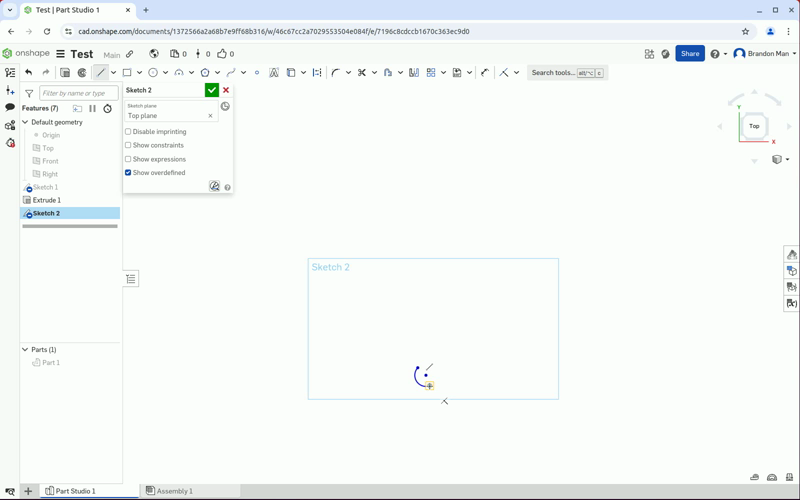
scroll(-6)
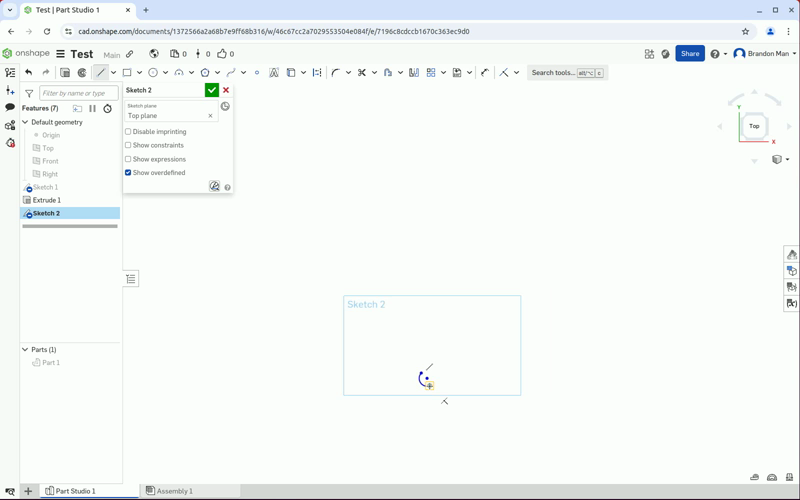
scroll(-6)
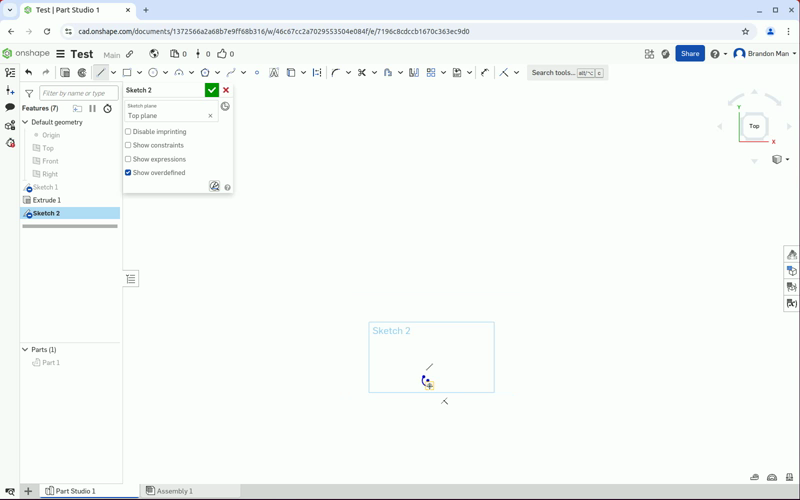
scroll(-6)
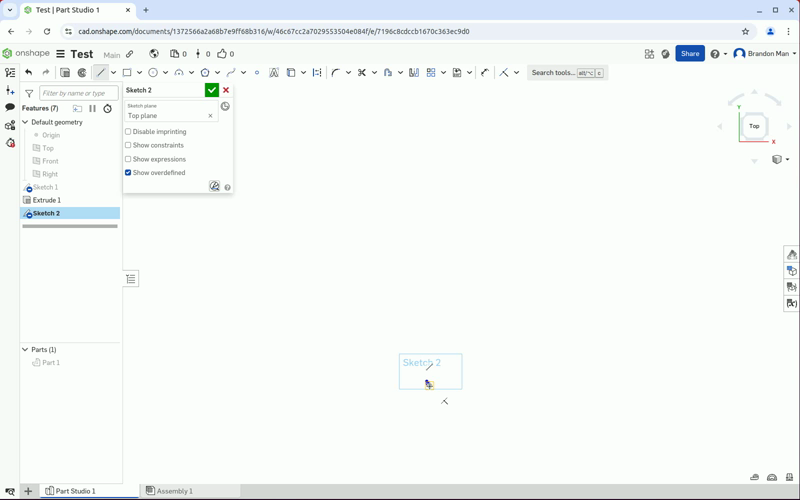
key_down(shift)
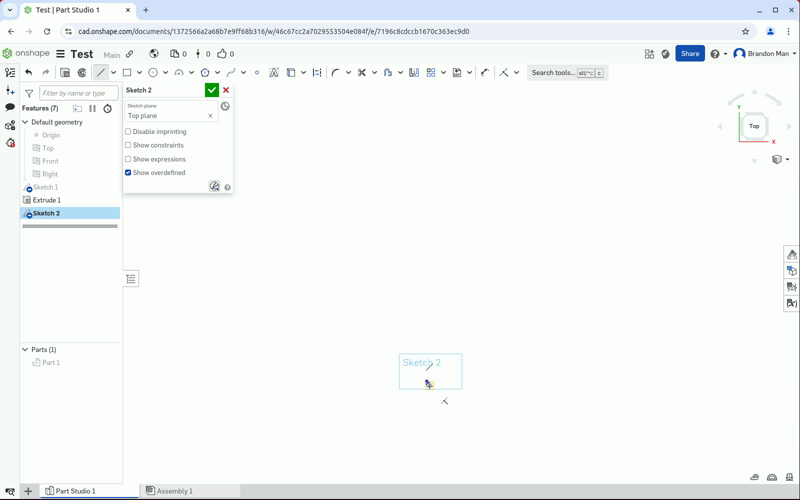
mouse_move(508, 385)
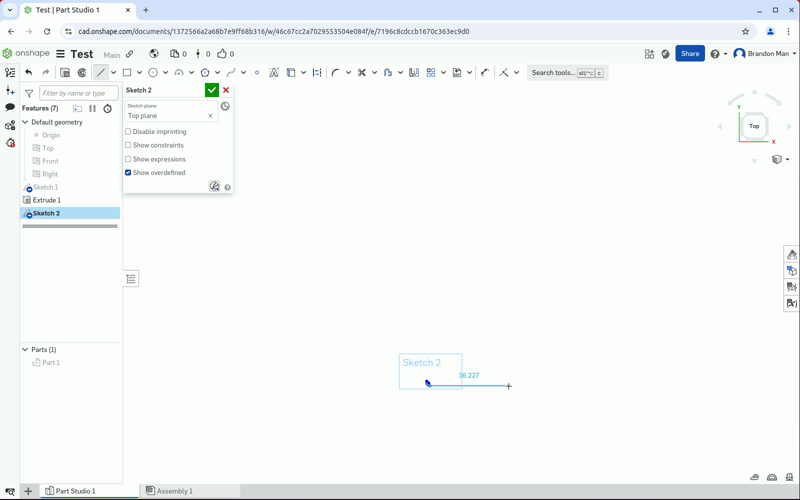
click(508, 385)
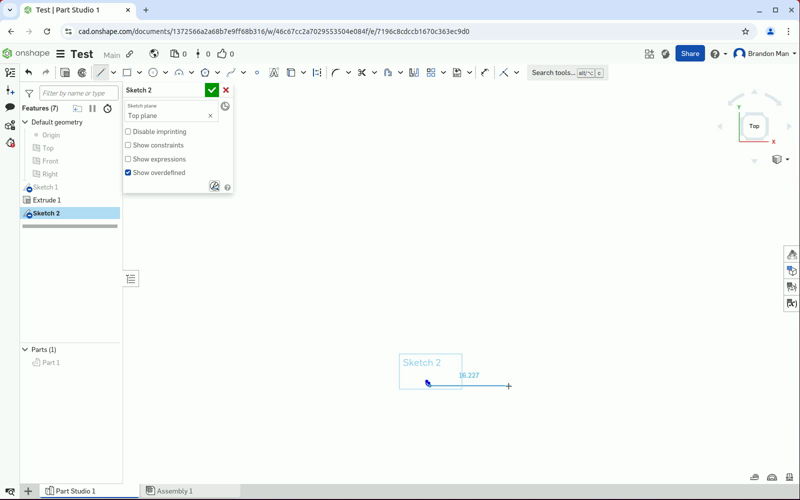
key_up(shift)
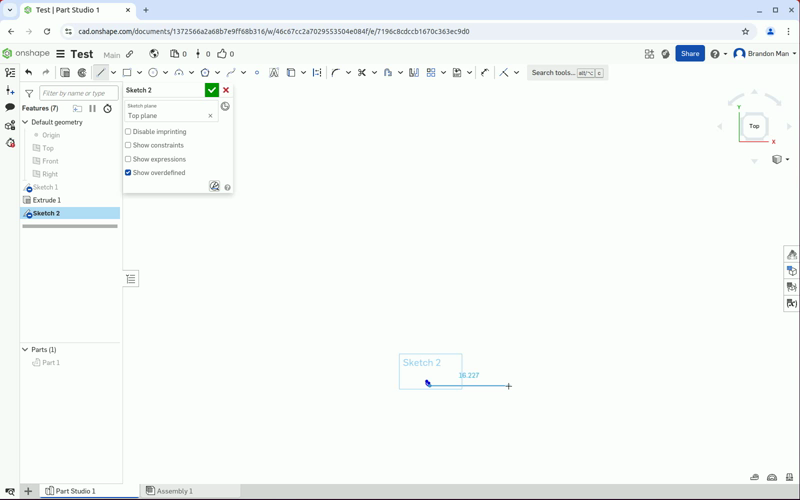
key(esc)
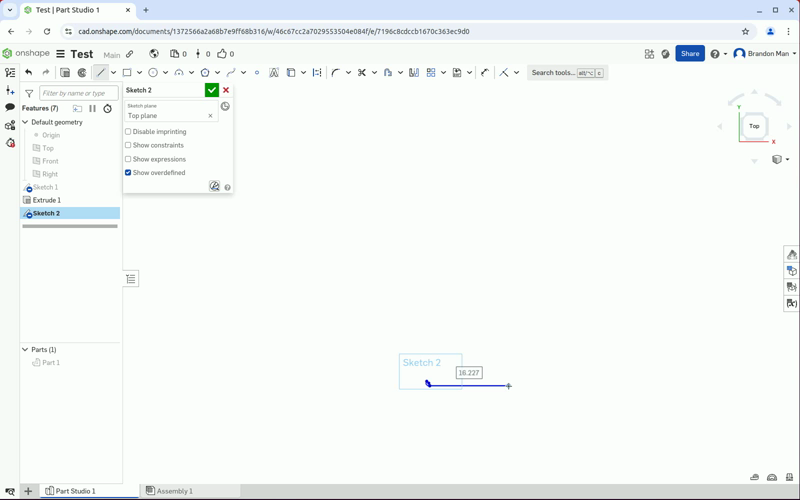
key(a)
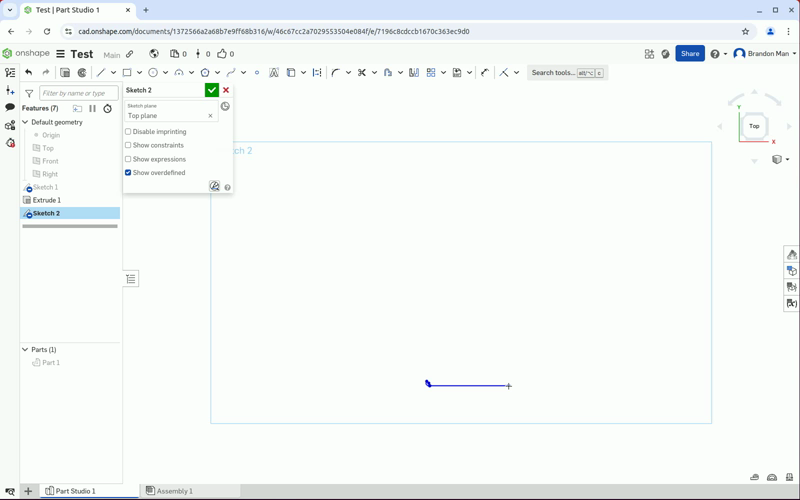
mouse_move(508, 385)
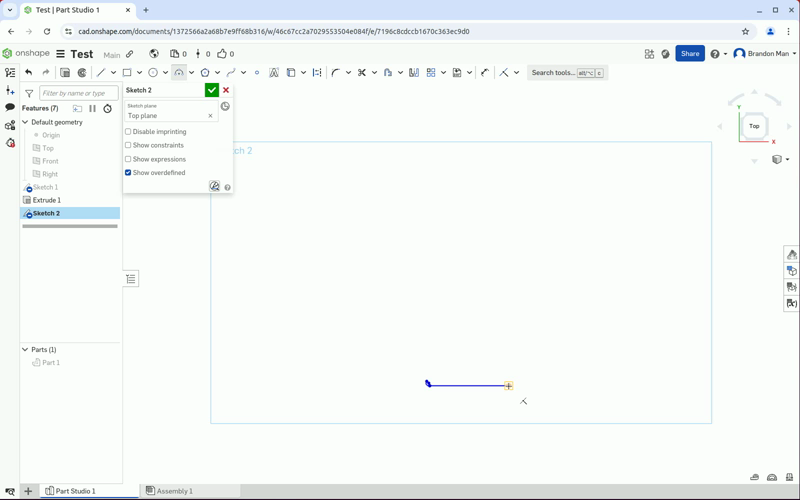
click(508, 385)
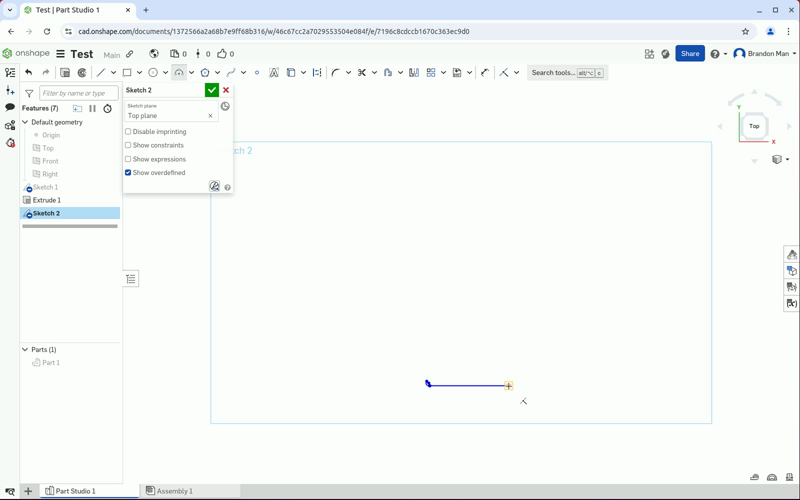
key_down(shift)
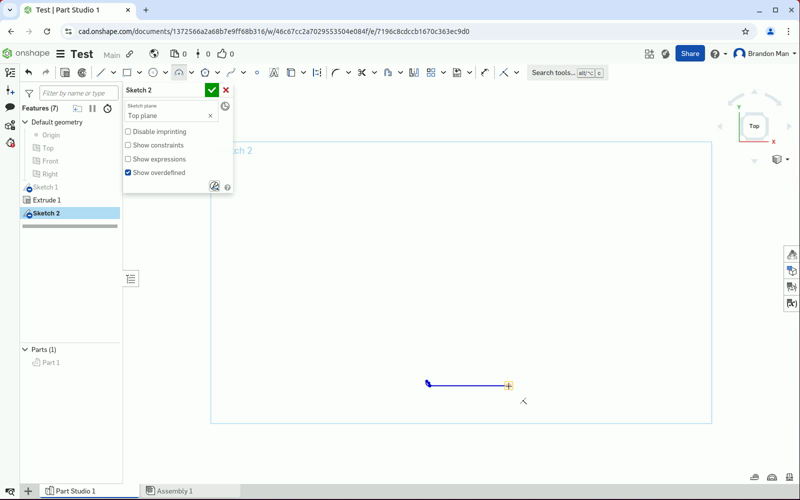
mouse_move(511, 381)
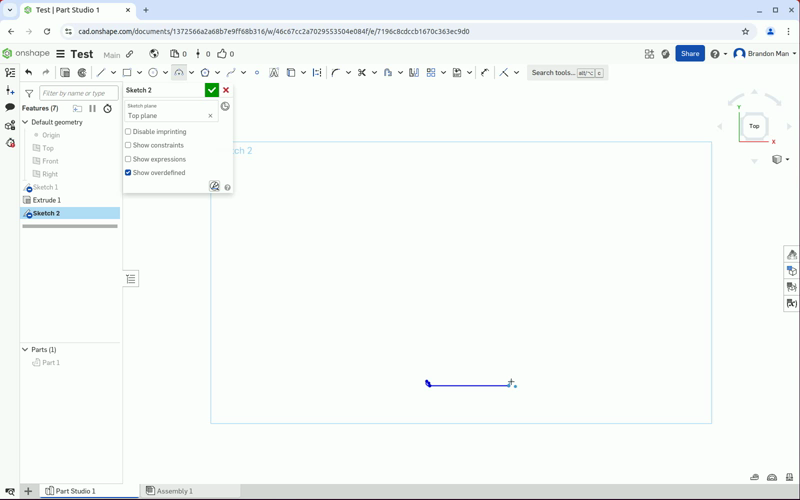
scroll(6)
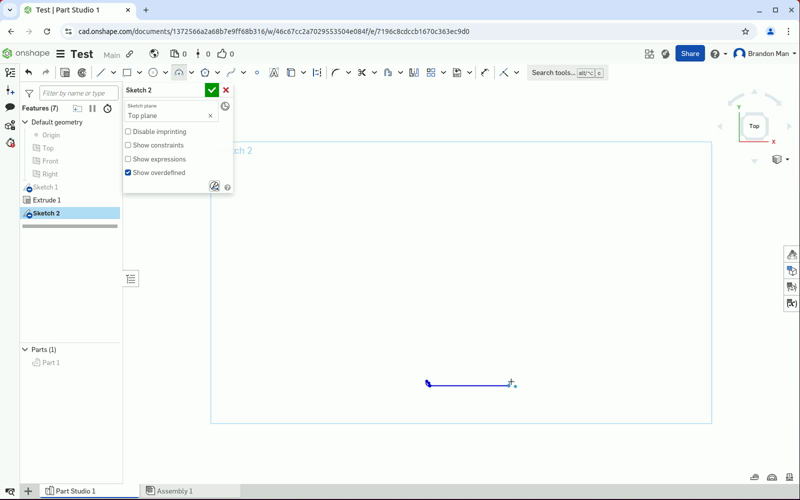
scroll(6)
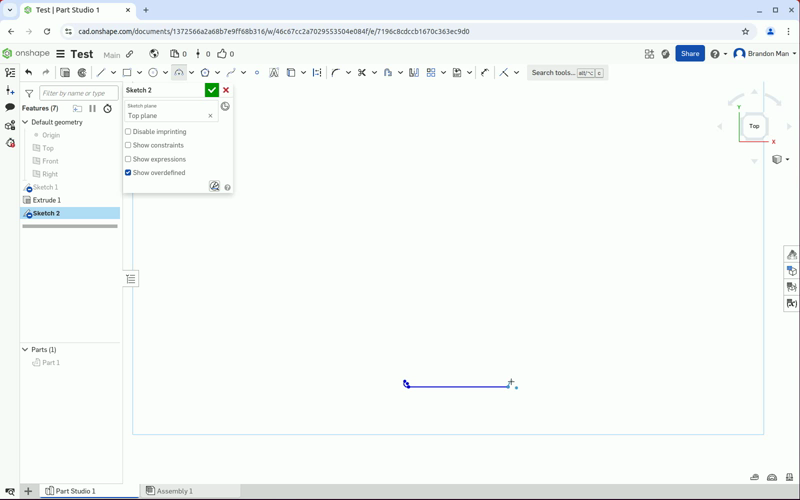
scroll(6)
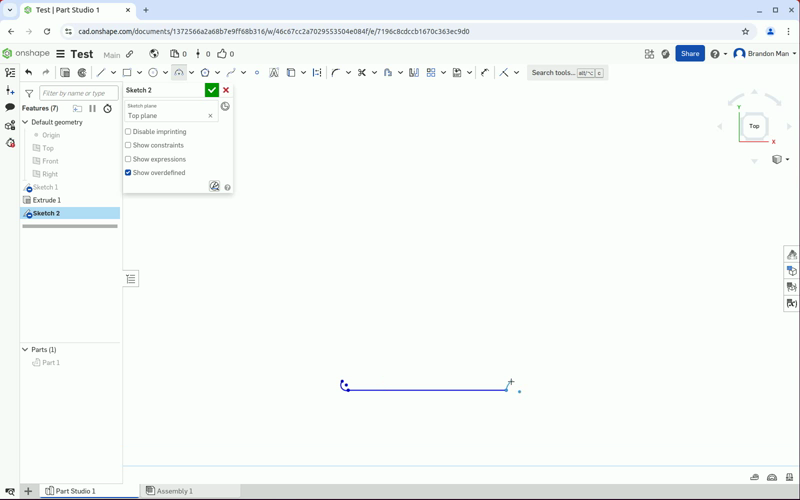
scroll(6)
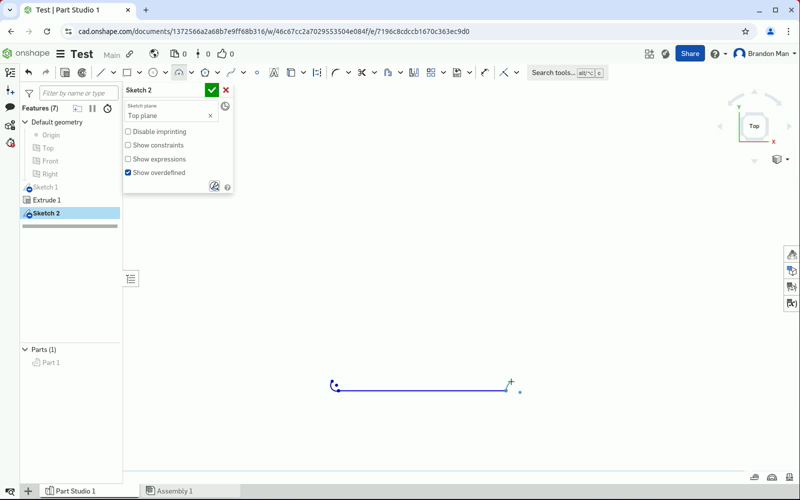
scroll(6)
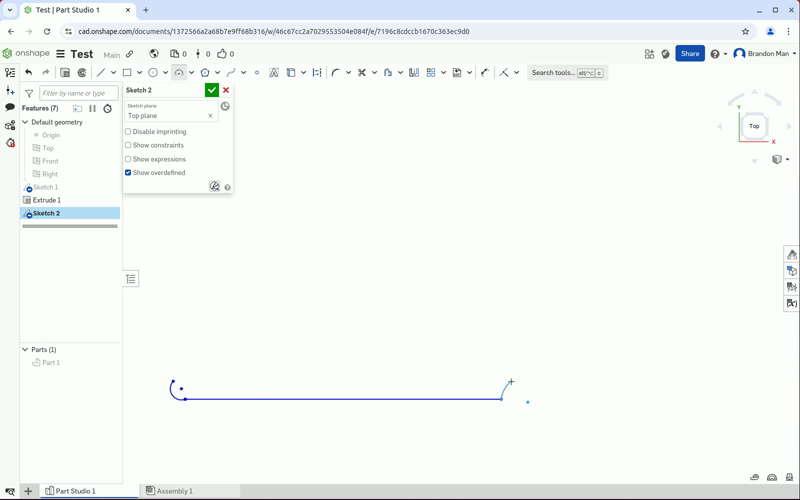
scroll(6)
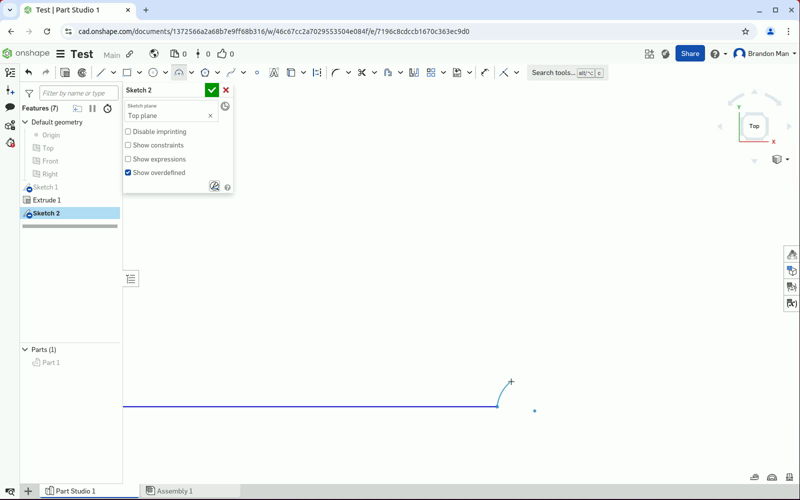
scroll(6)
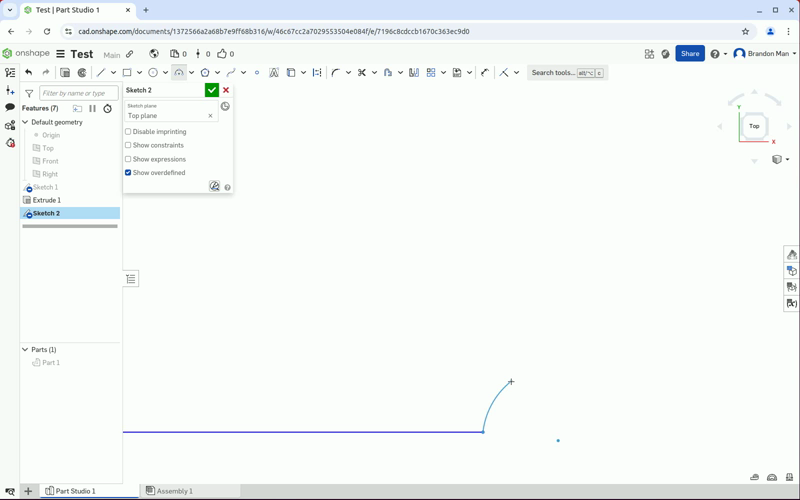
click(511, 381)
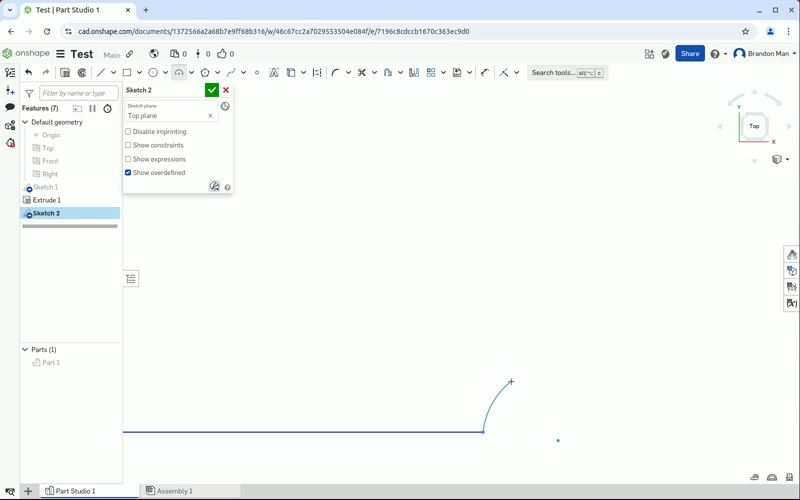
scroll(-6)
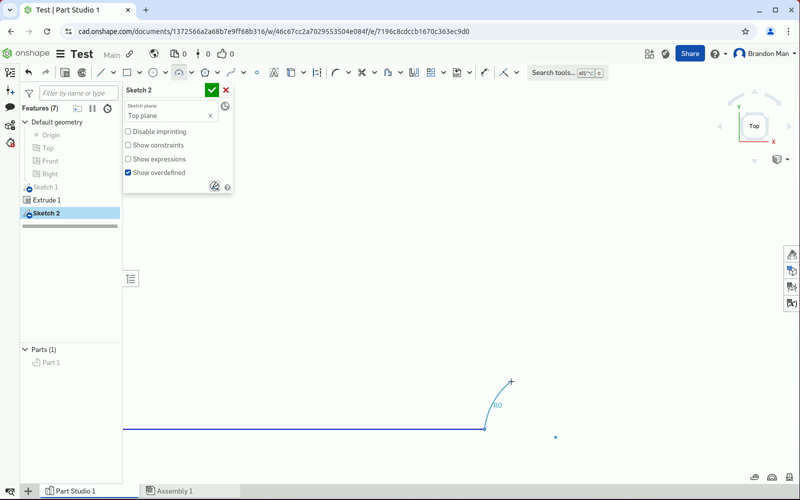
scroll(-6)
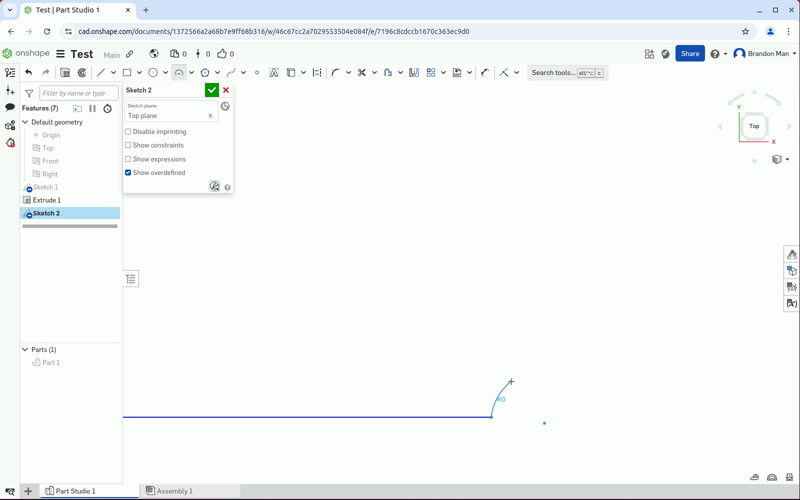
scroll(-6)
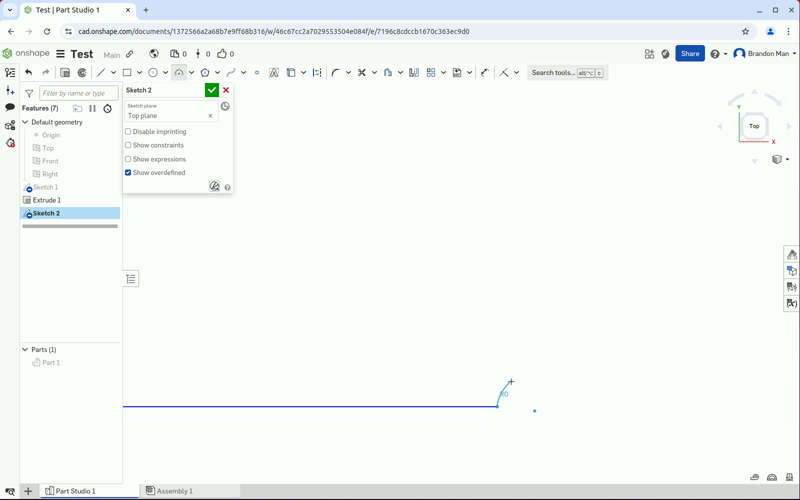
scroll(-6)
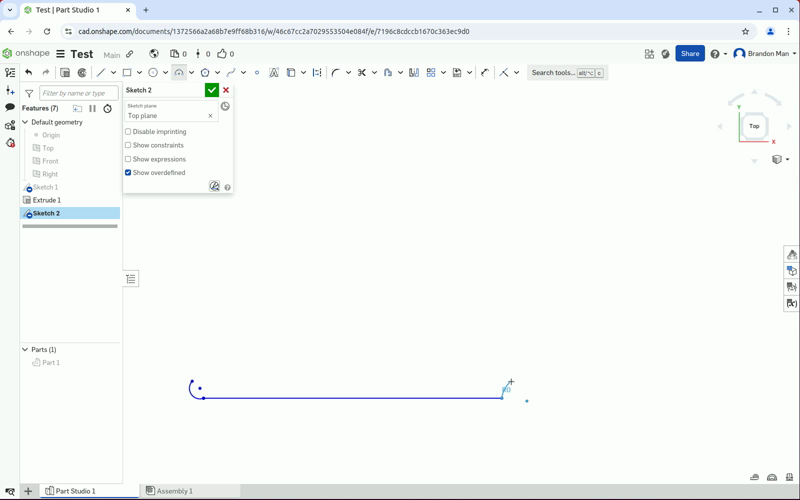
scroll(-6)
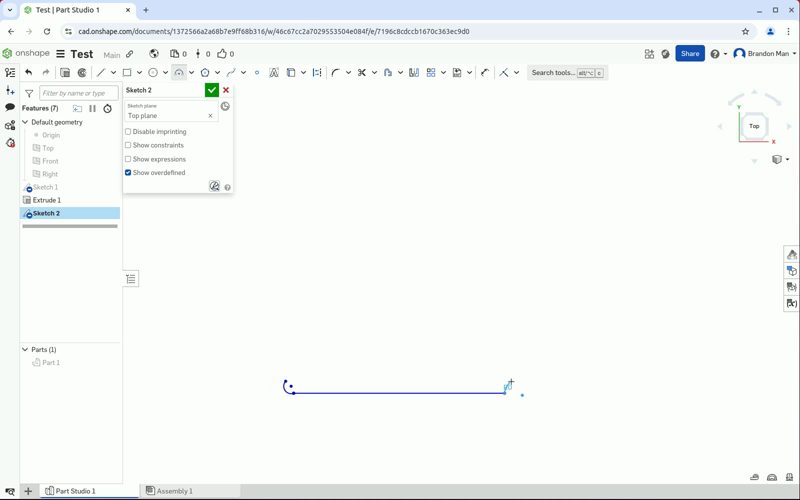
scroll(-6)
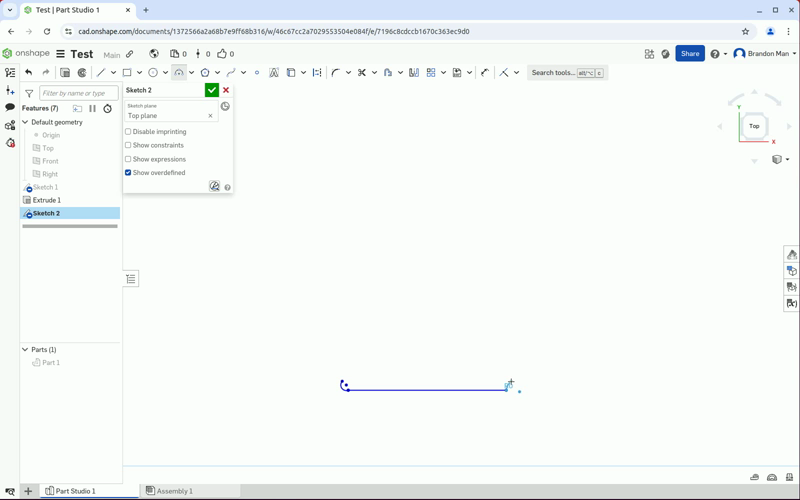
scroll(-6)
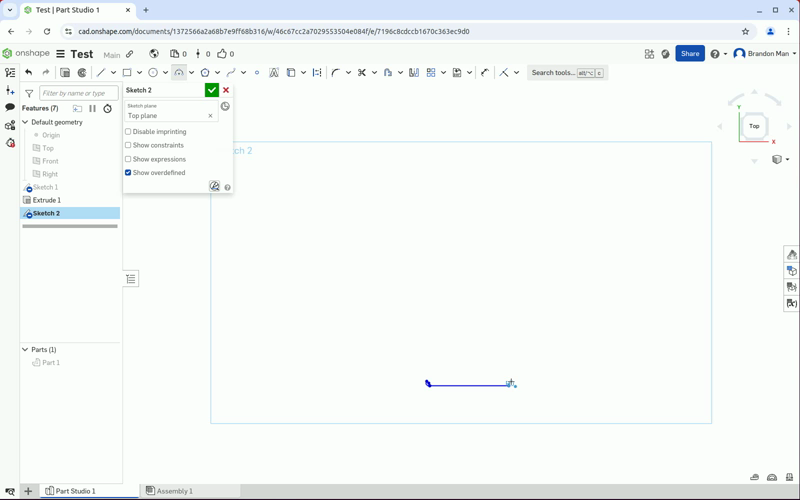
mouse_move(511, 384)
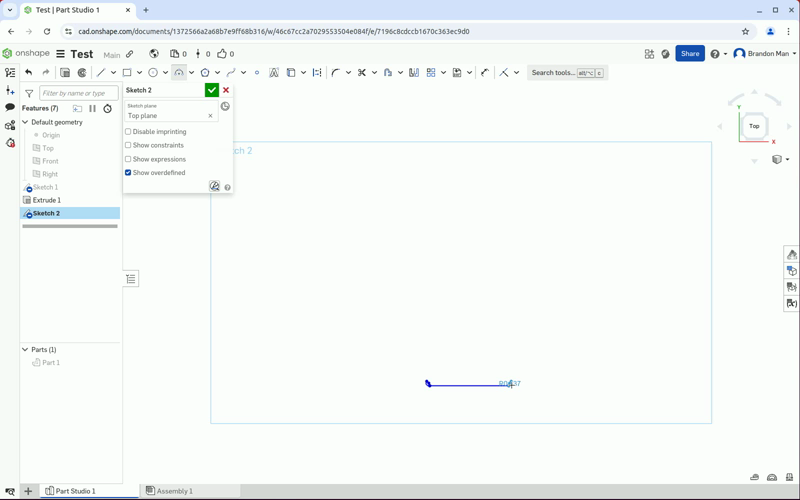
scroll(6)
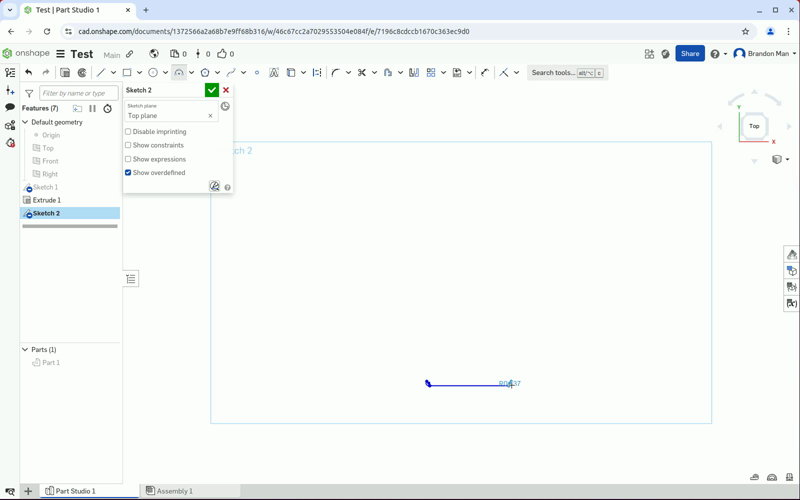
scroll(6)
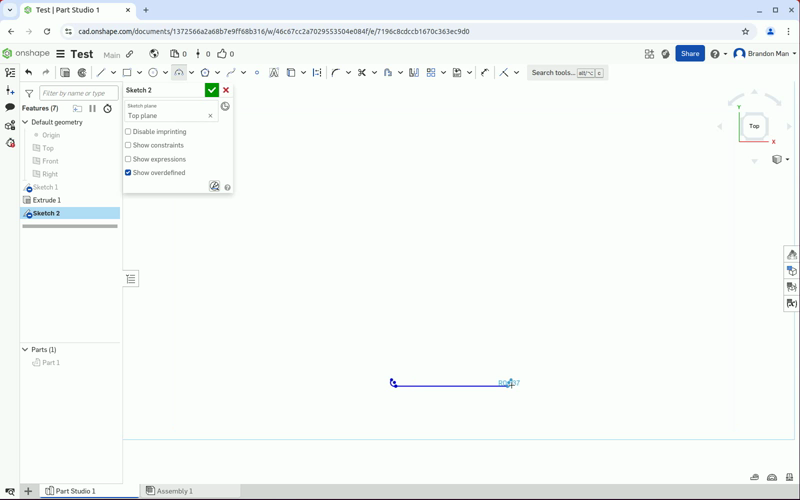
scroll(6)
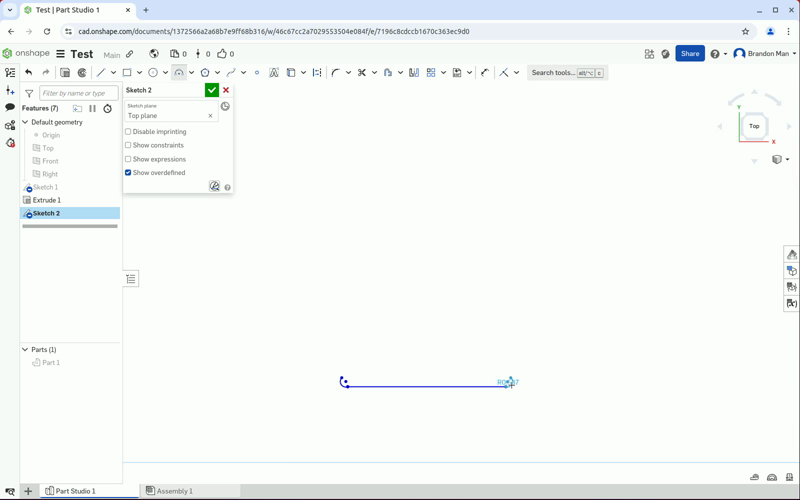
scroll(6)
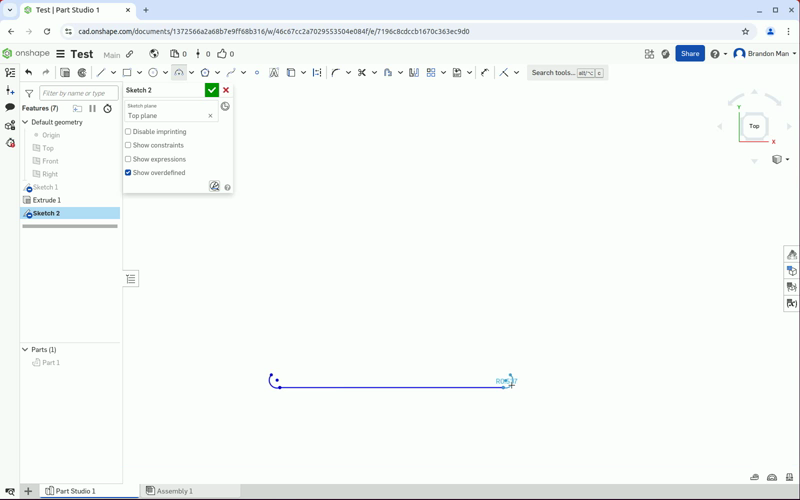
scroll(6)
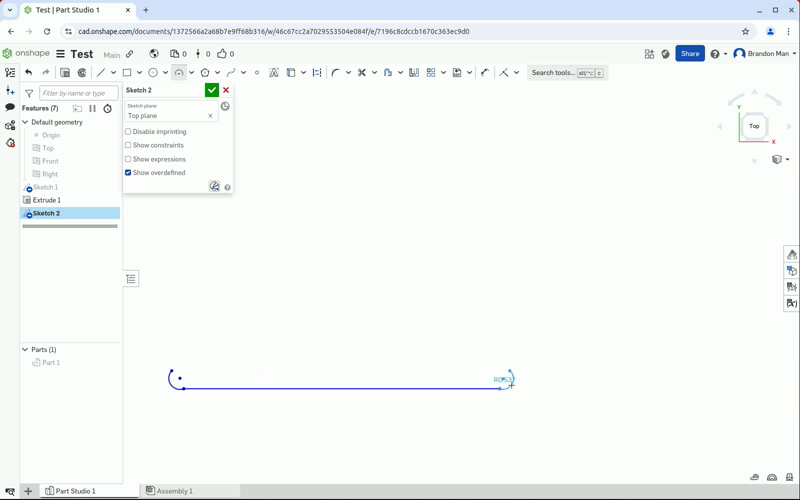
scroll(6)
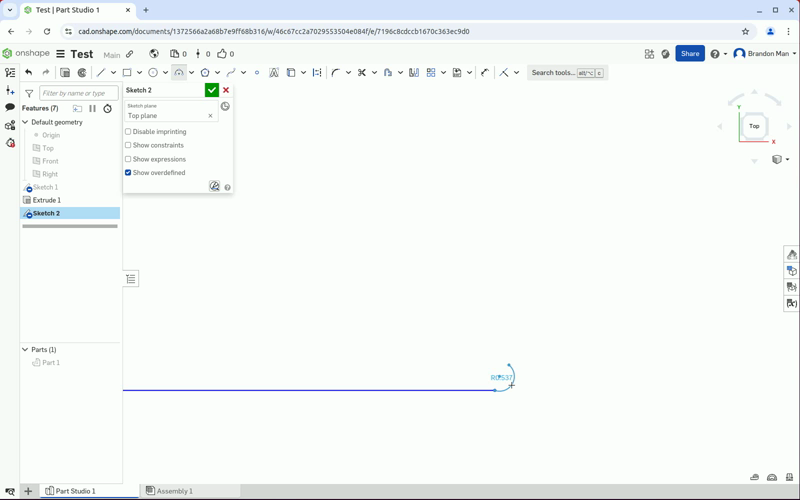
scroll(6)
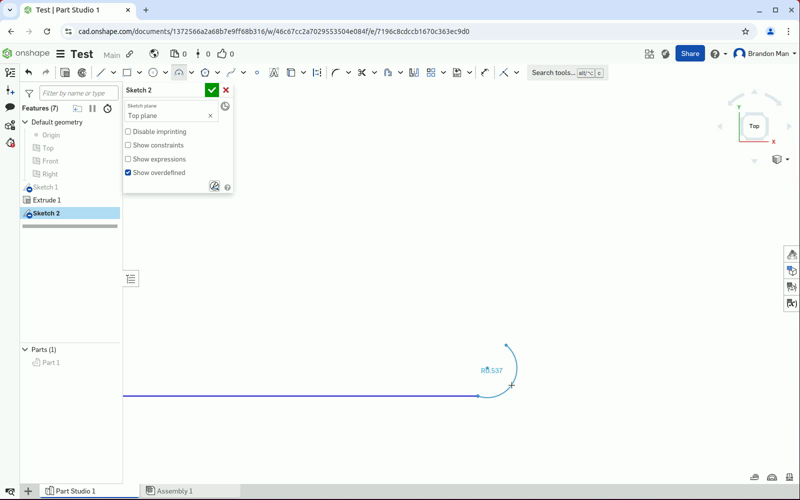
click(511, 384)
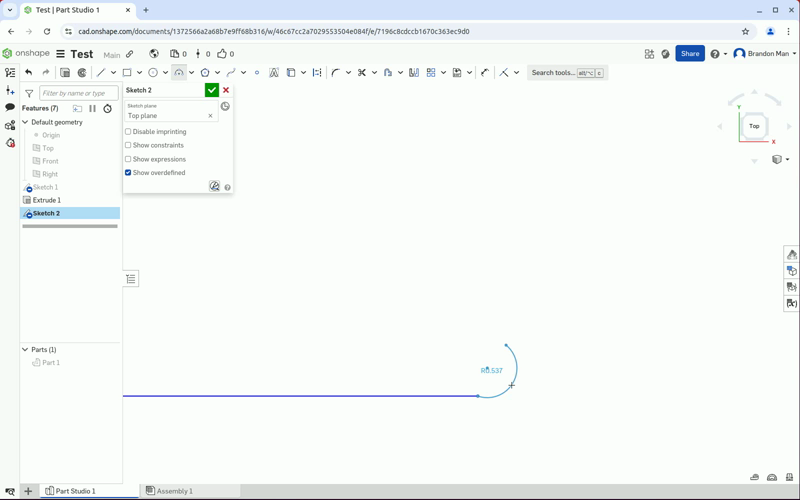
scroll(-6)
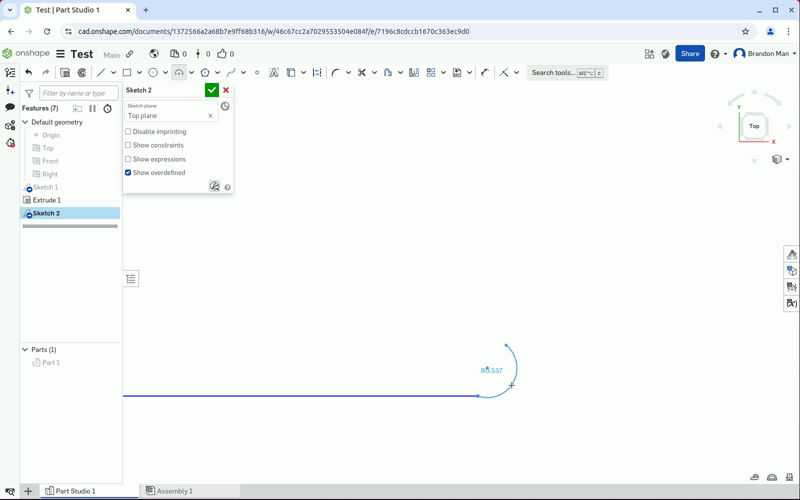
scroll(-6)
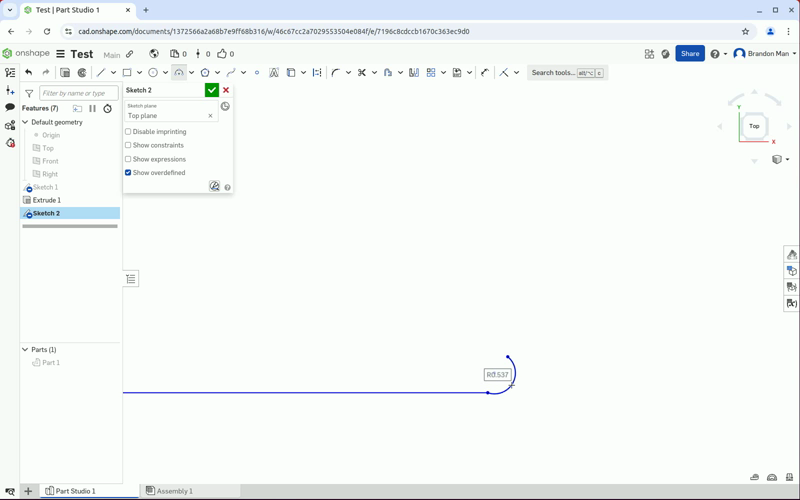
scroll(-6)
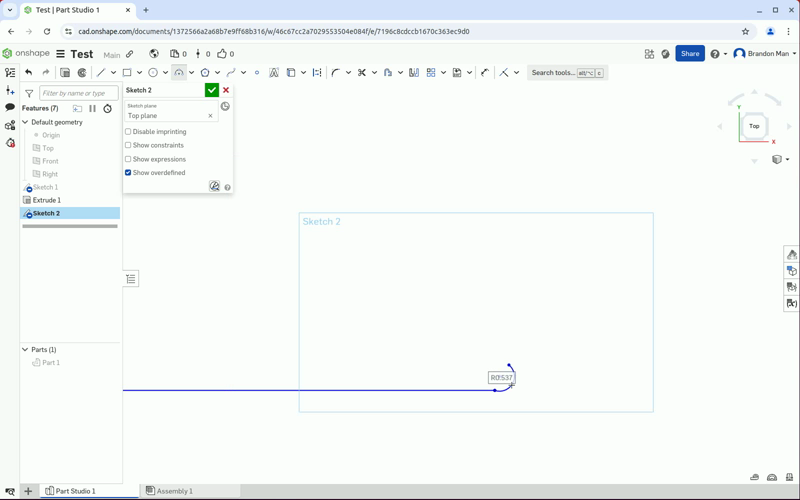
scroll(-6)
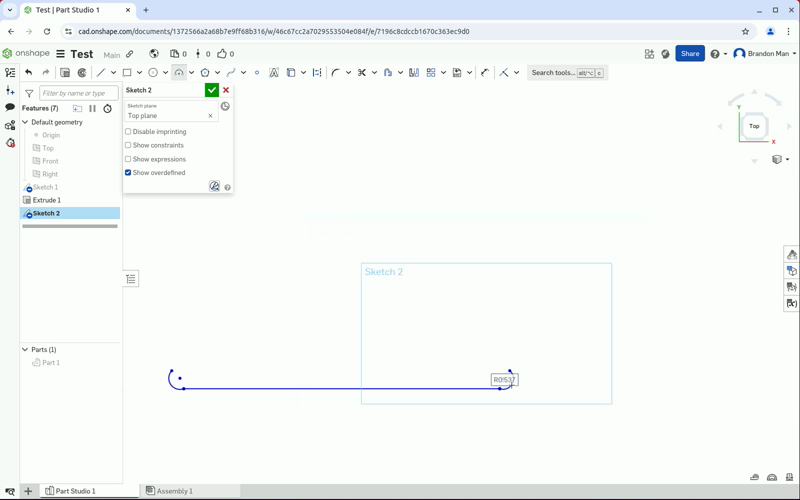
scroll(-6)
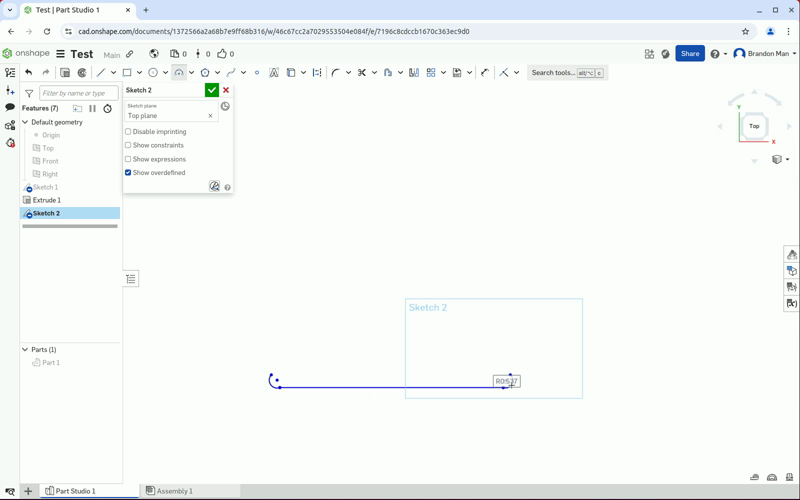
scroll(-6)
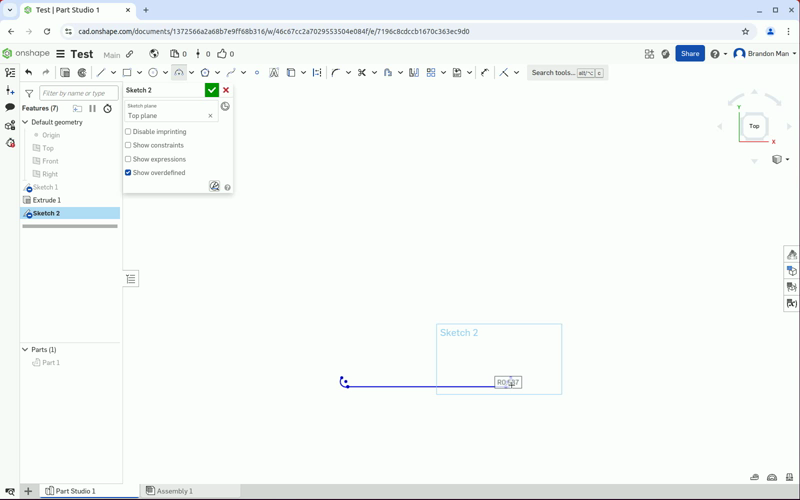
scroll(-6)
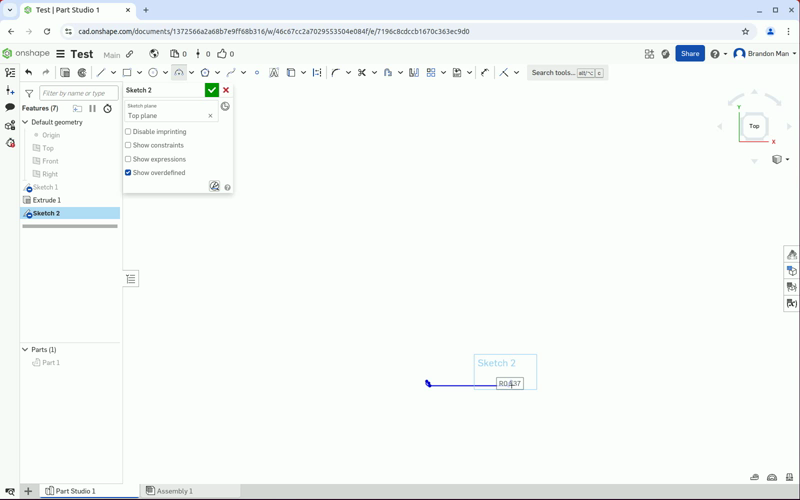
key_up(shift)
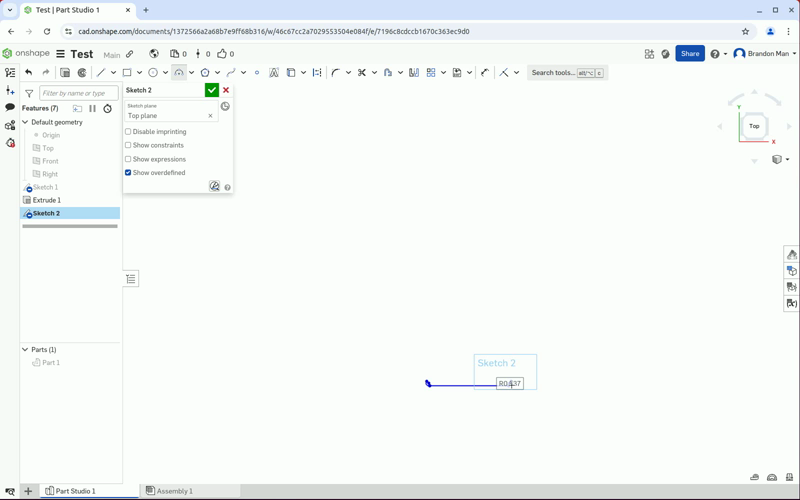
mouse_move(511, 381)
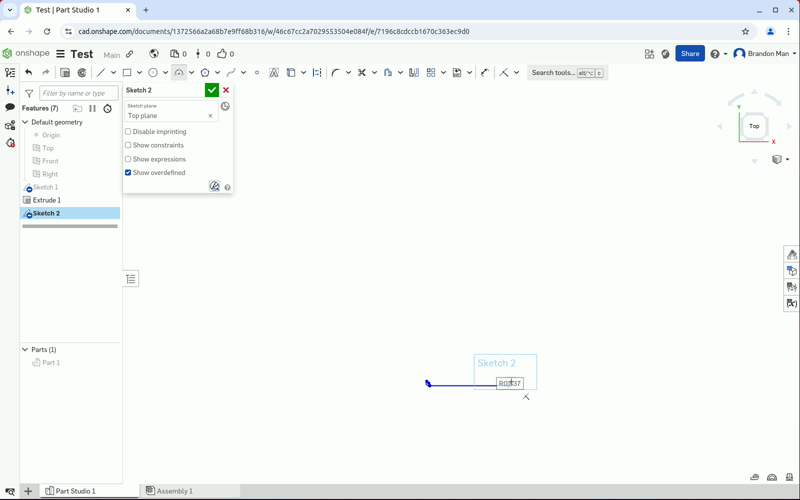
scroll(6)
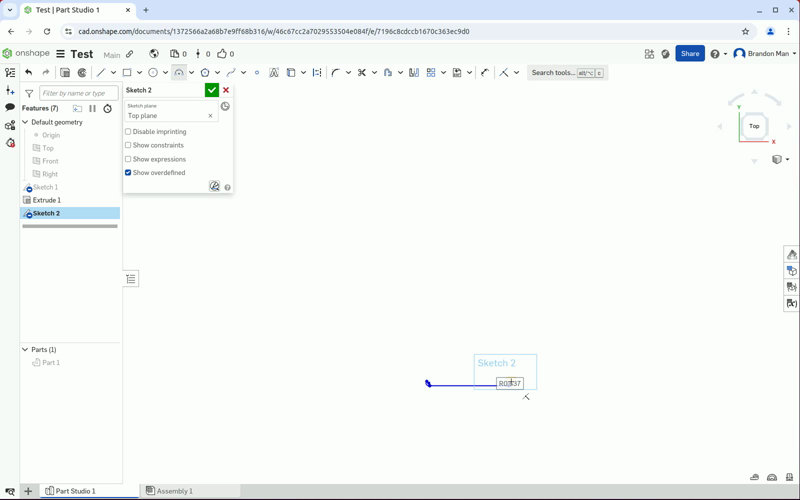
scroll(6)
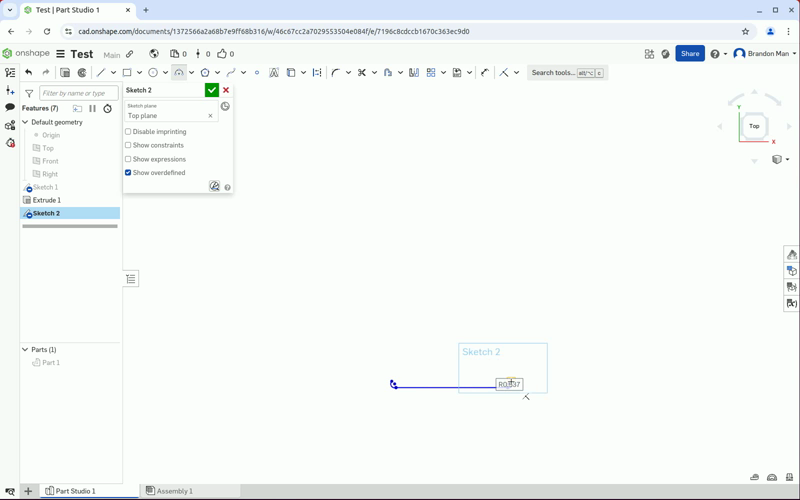
scroll(6)
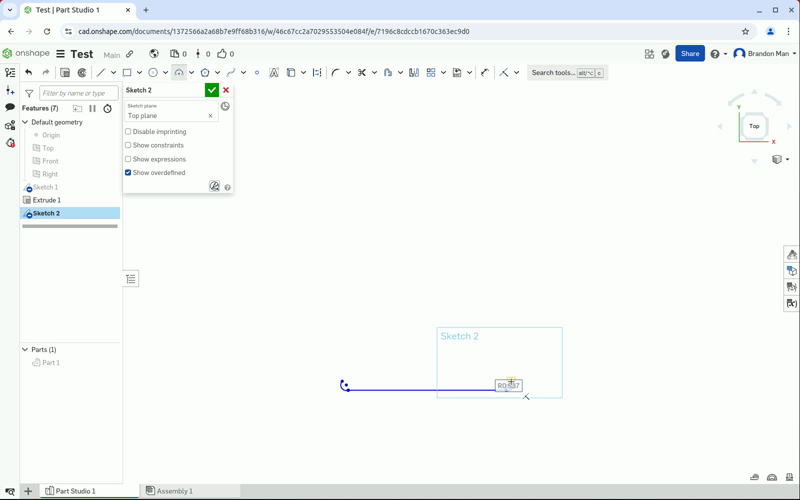
scroll(6)
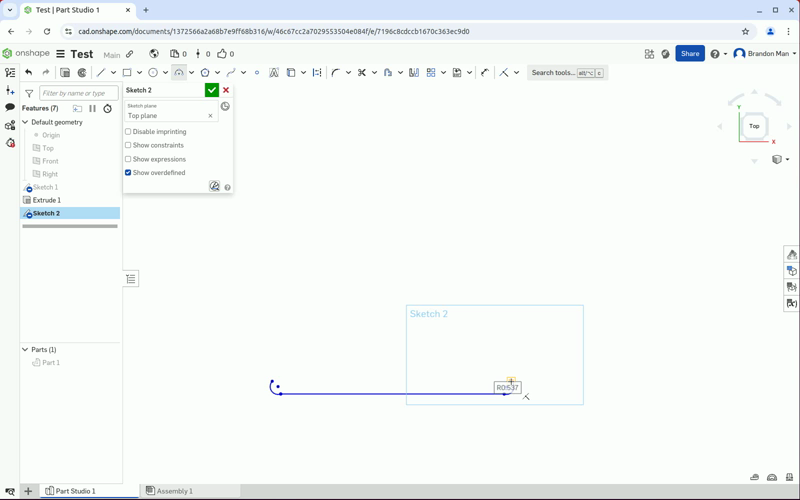
scroll(6)
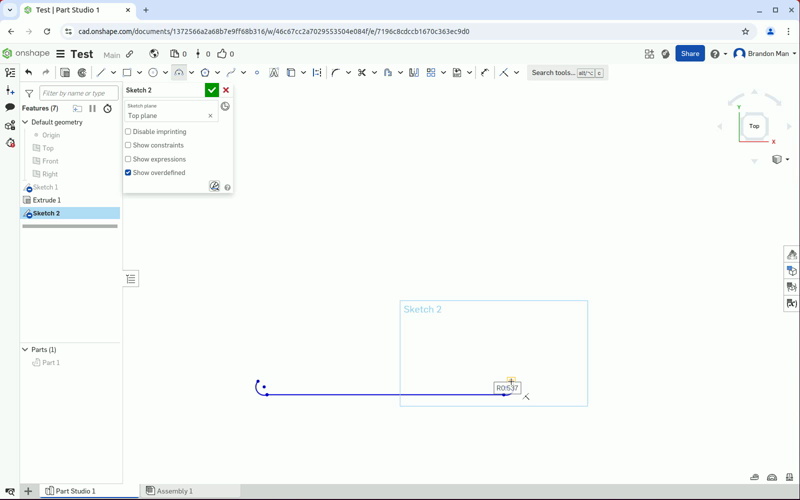
scroll(6)
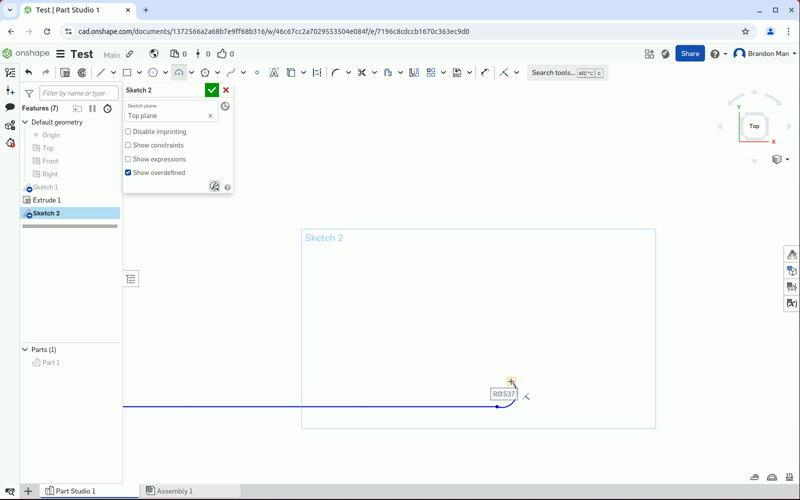
scroll(6)
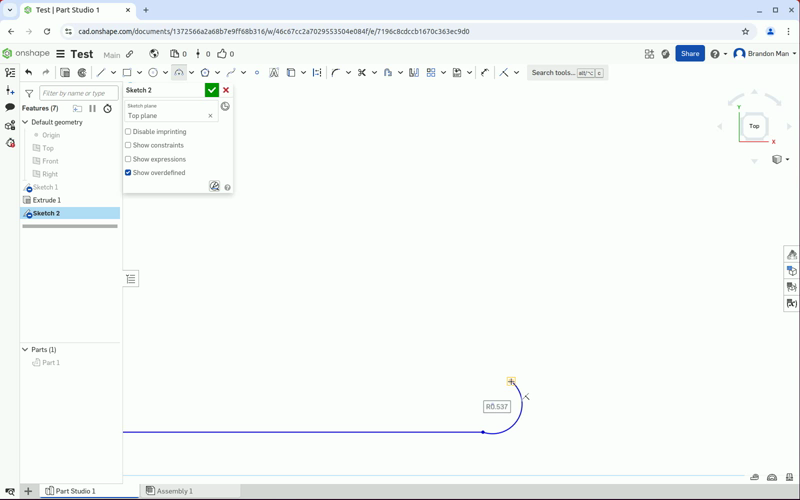
click(511, 381)
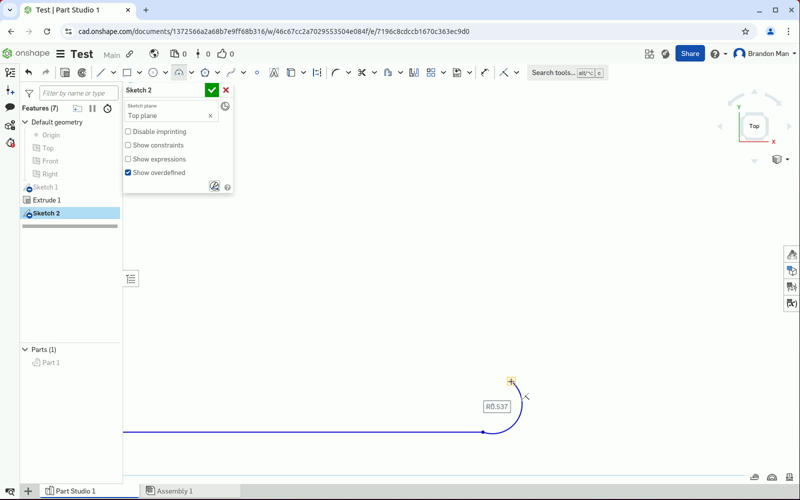
scroll(-6)
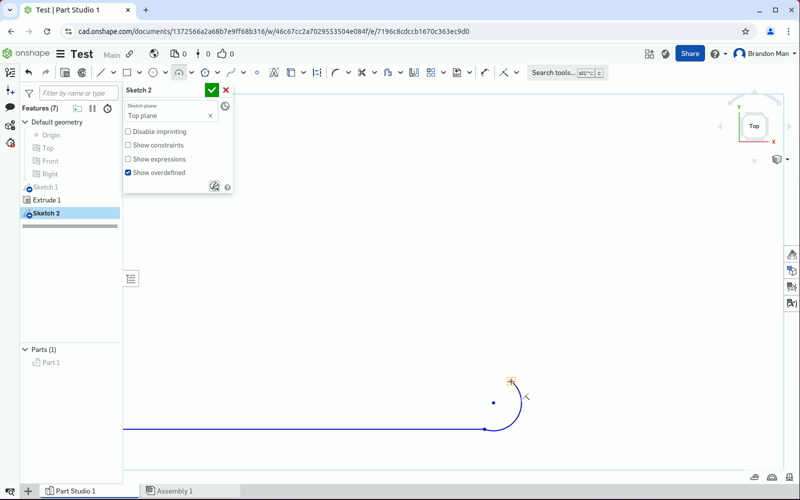
scroll(-6)
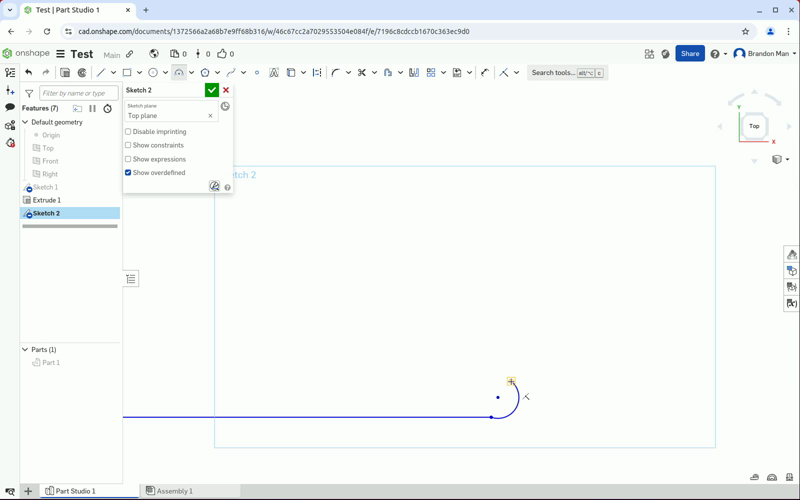
scroll(-6)
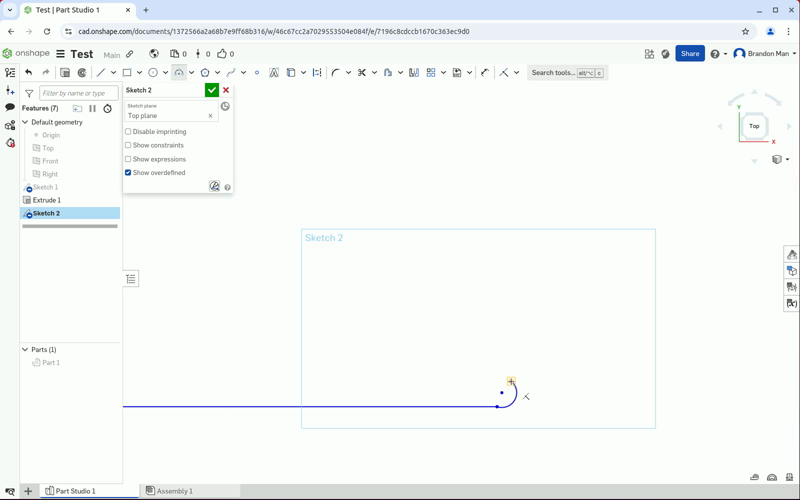
scroll(-6)
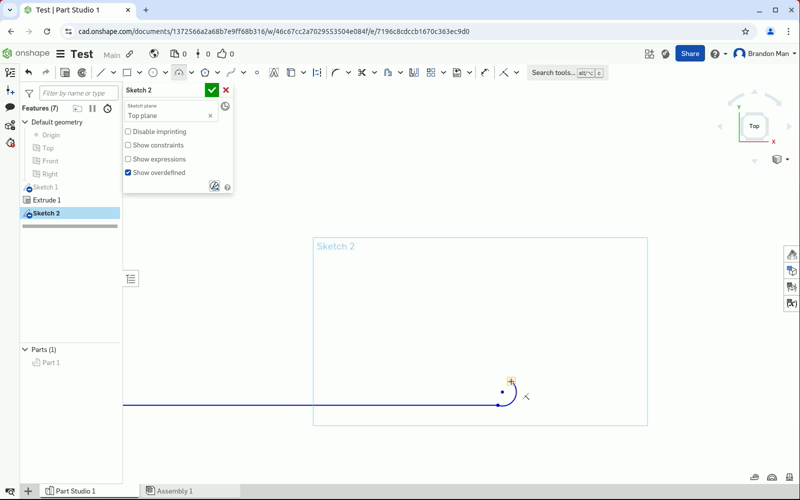
scroll(-6)
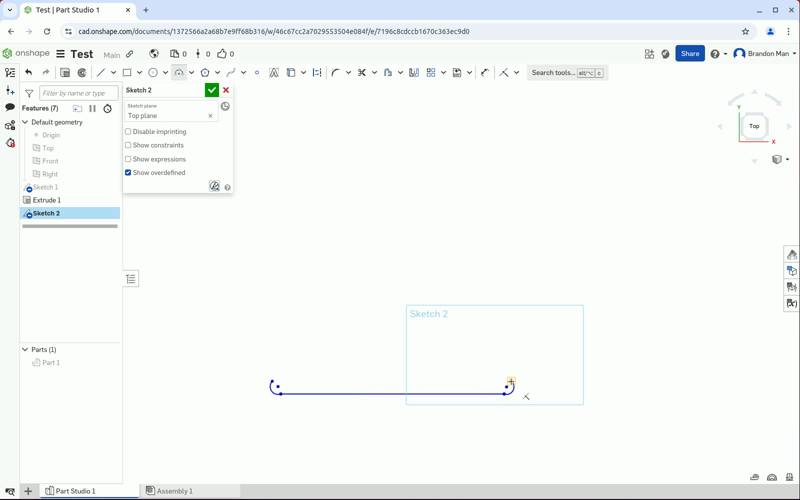
scroll(-6)
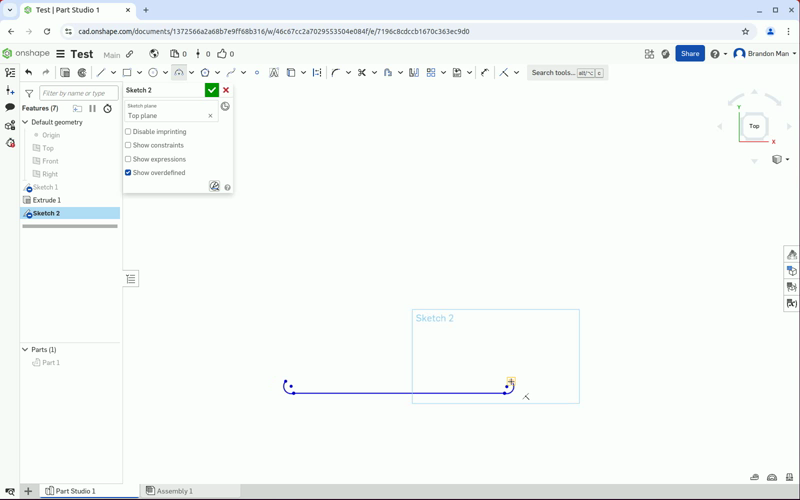
scroll(-6)
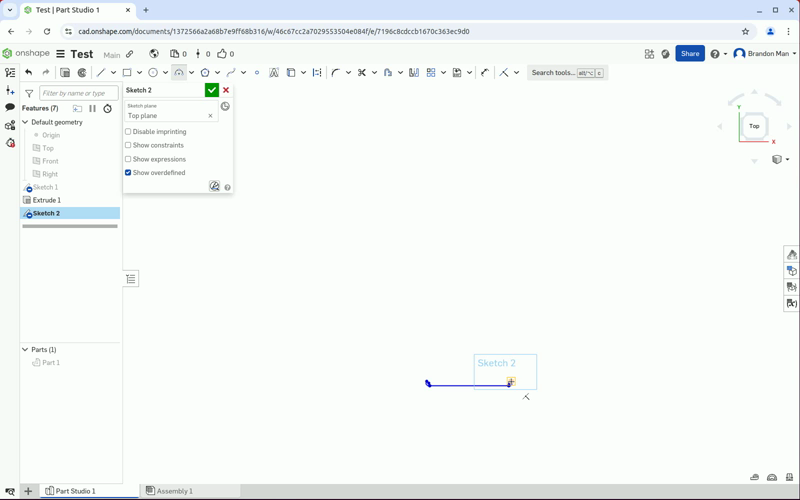
key_down(shift)
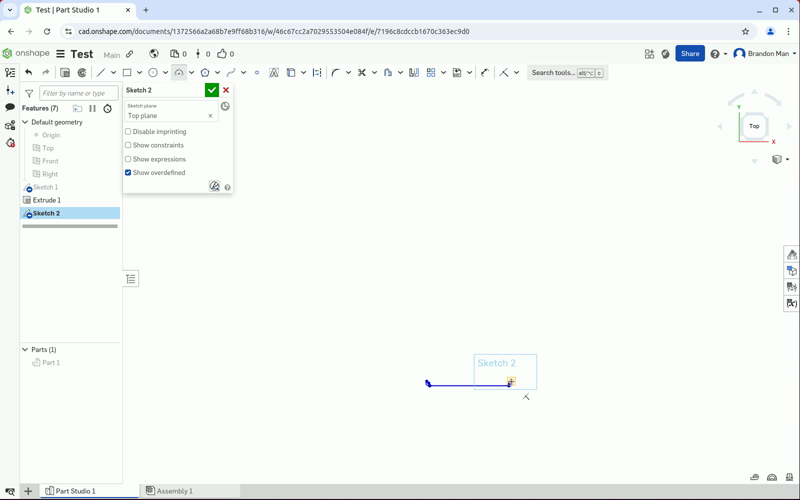
mouse_move(482, 293)
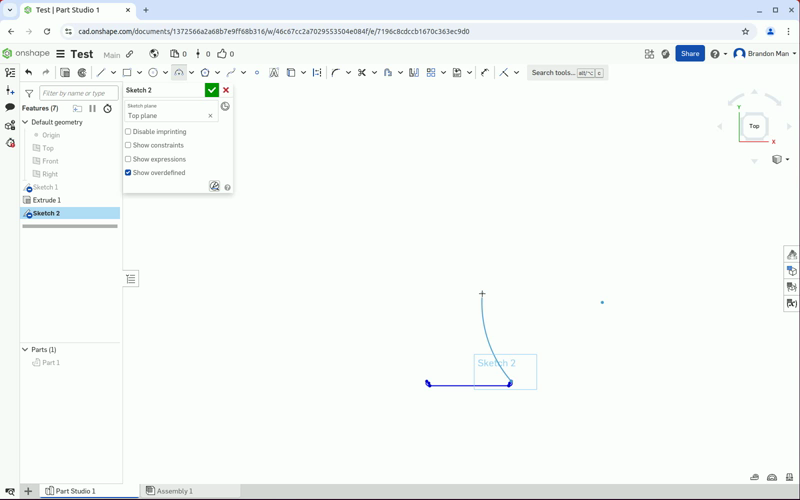
click(482, 293)
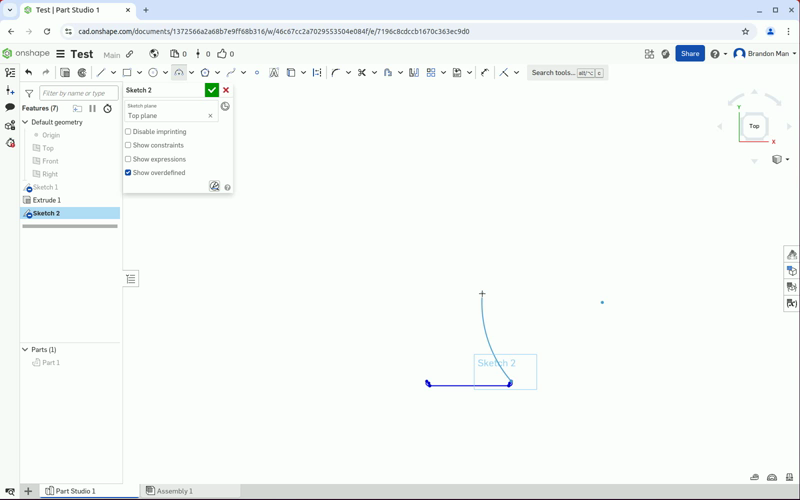
mouse_move(489, 339)
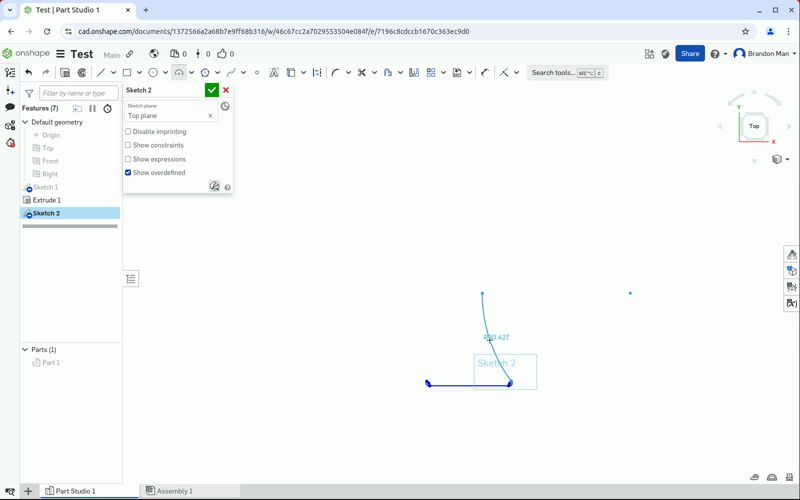
click(489, 339)
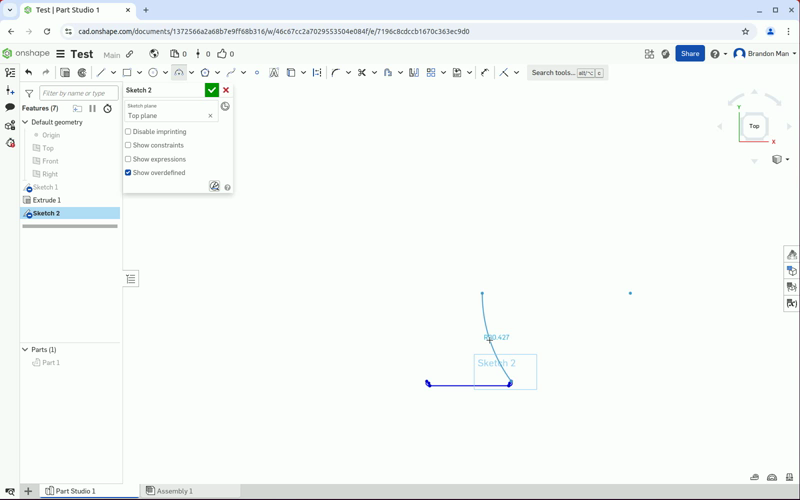
key_up(shift)
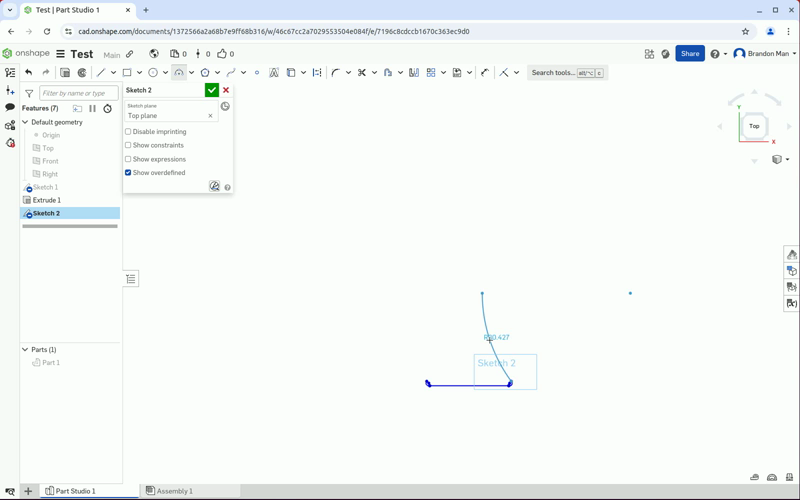
key(esc)
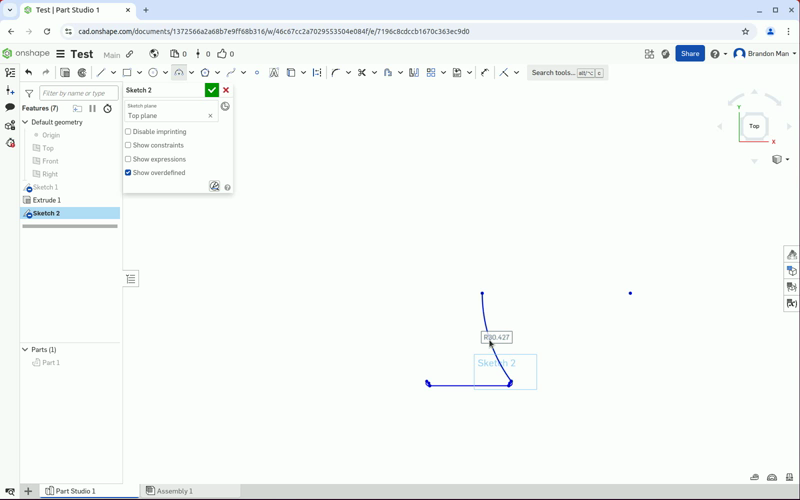
key(l)
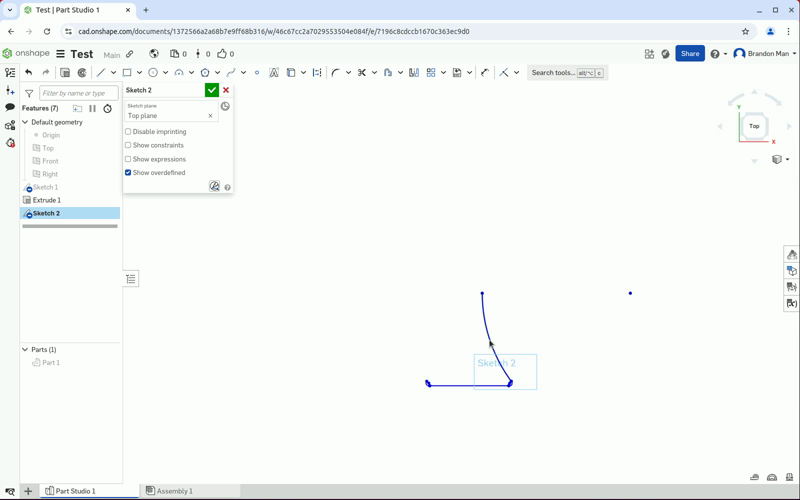
mouse_move(482, 293)
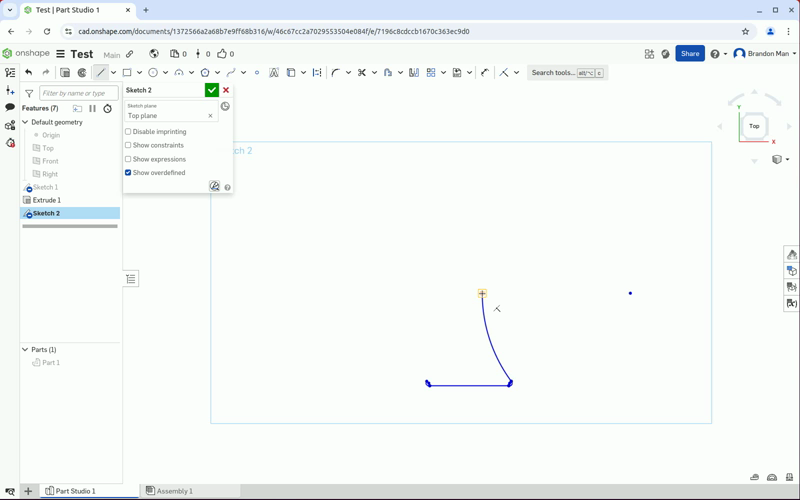
click(482, 293)
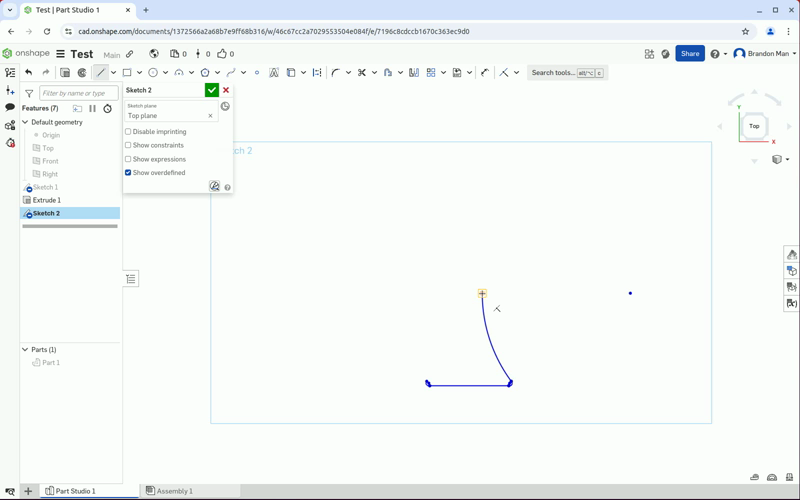
key_down(shift)
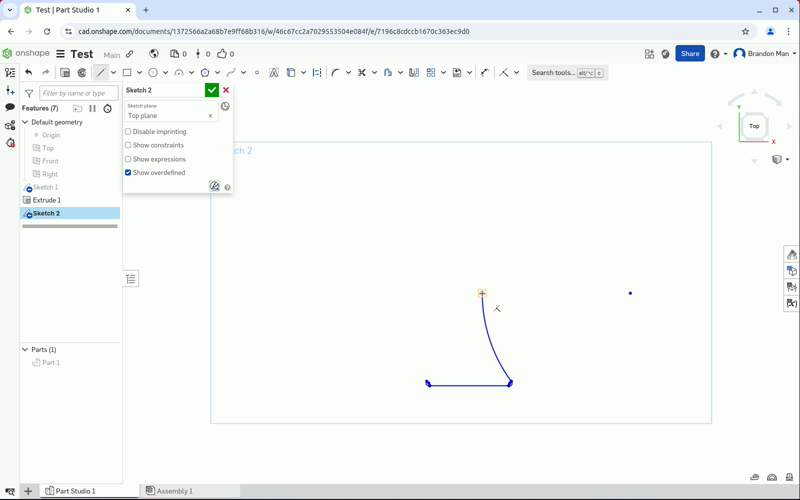
mouse_move(512, 293)
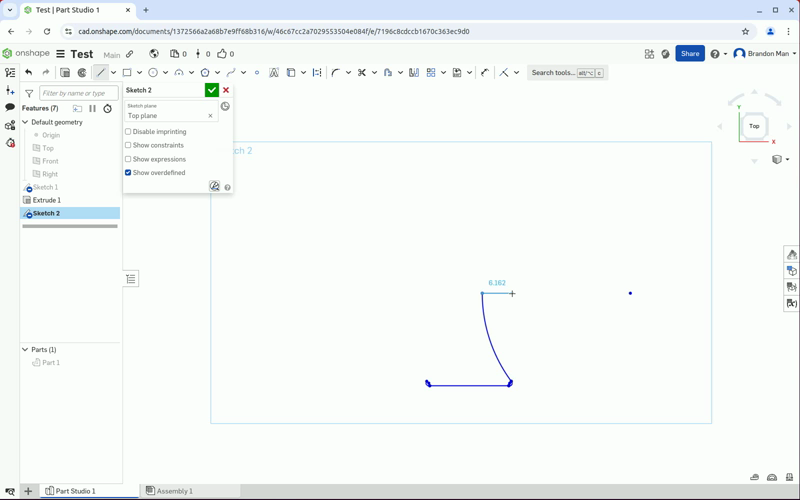
mouse_move(451, 293)
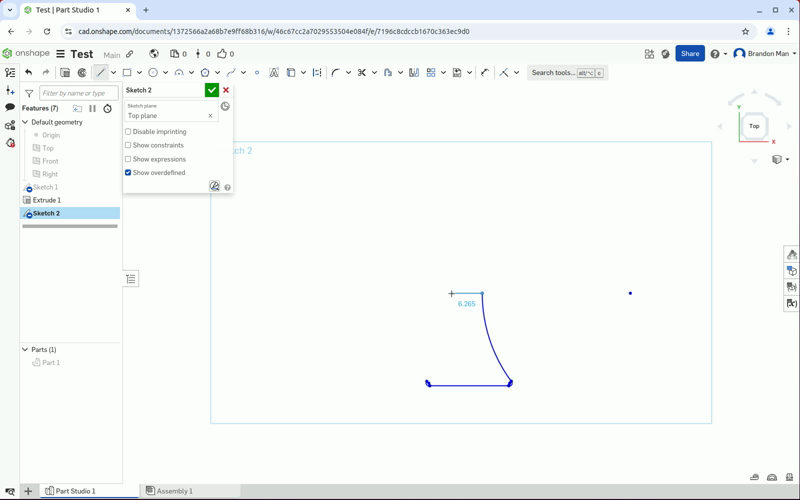
click(451, 293)
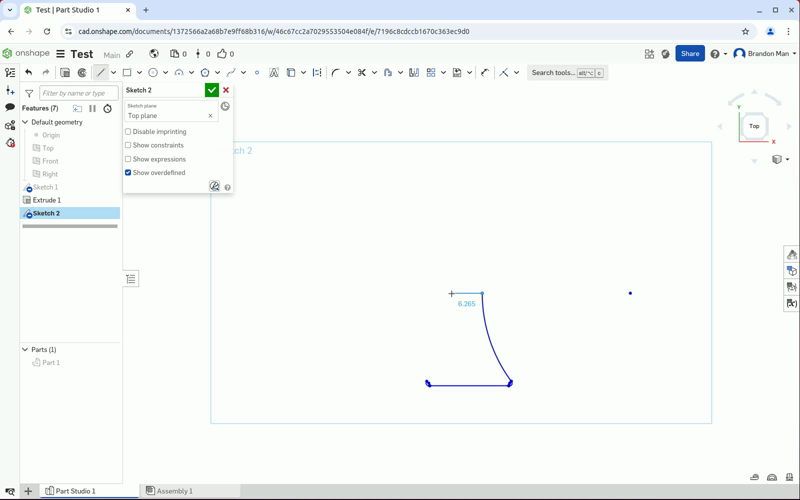
key_up(shift)
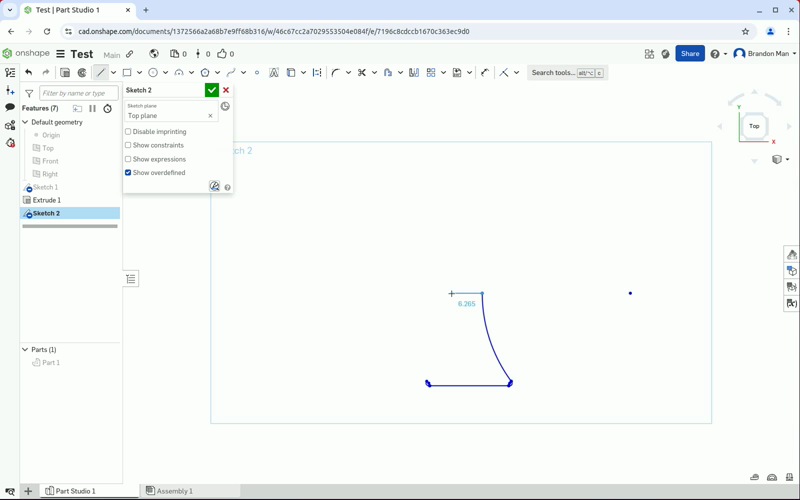
key(esc)
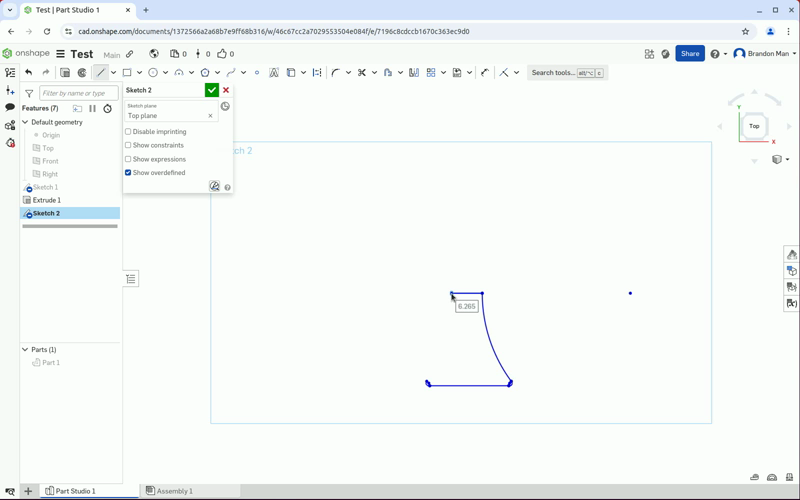
key(a)
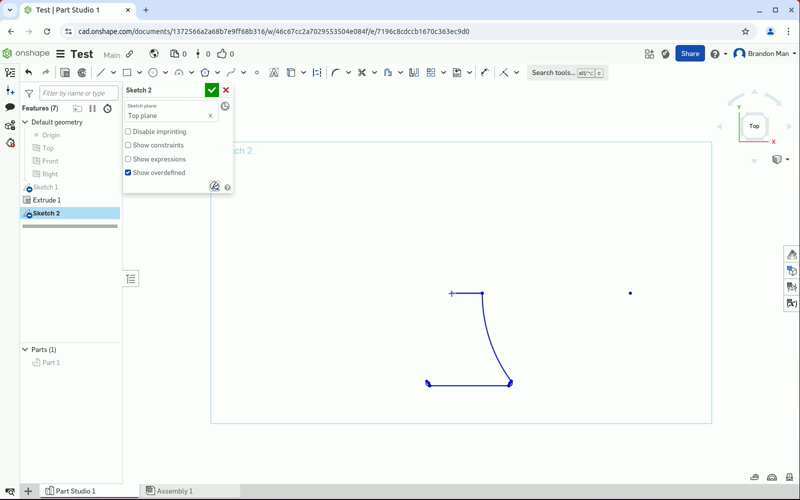
mouse_move(451, 293)
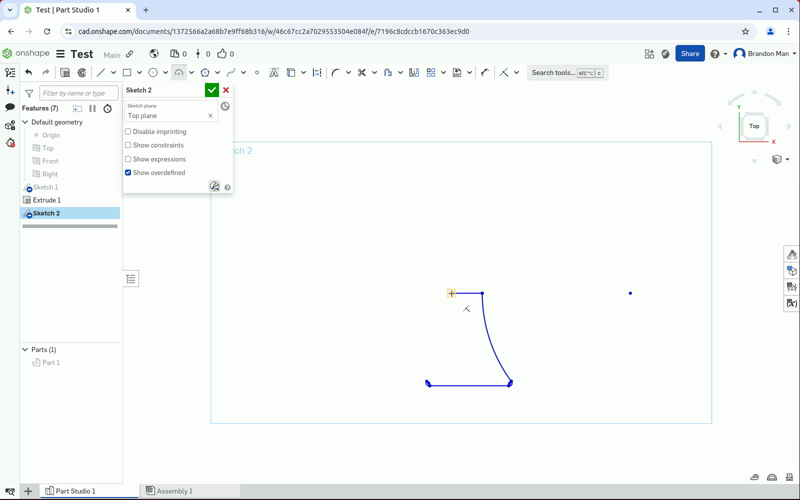
click(451, 293)
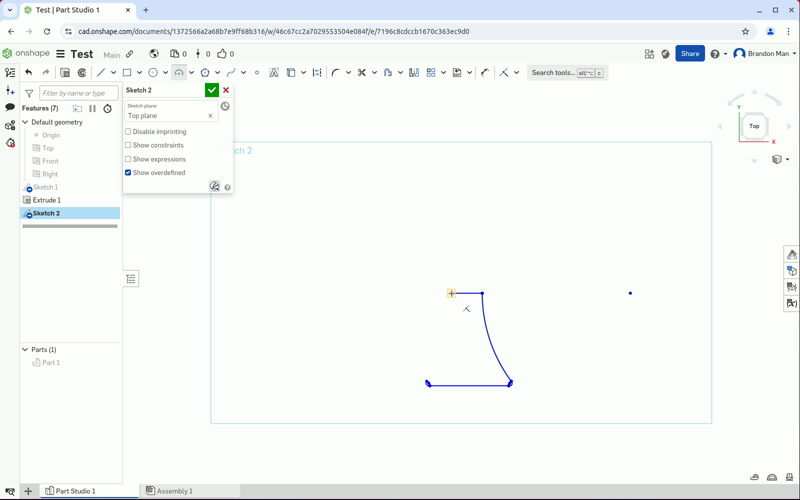
mouse_move(426, 381)
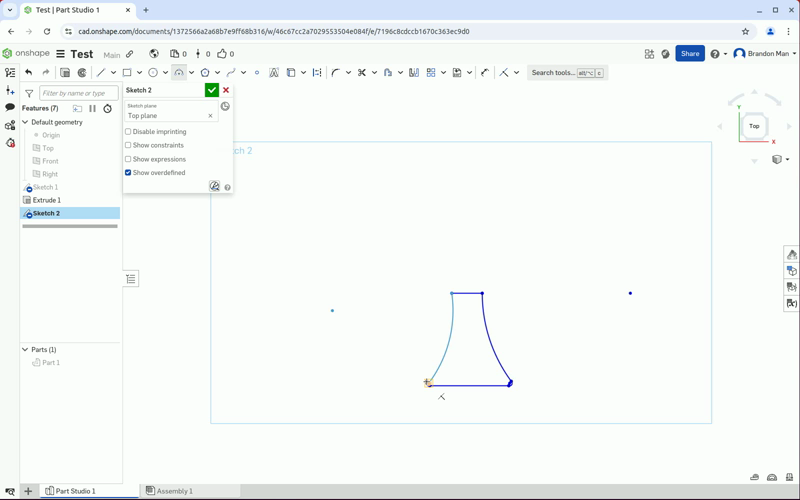
scroll(6)
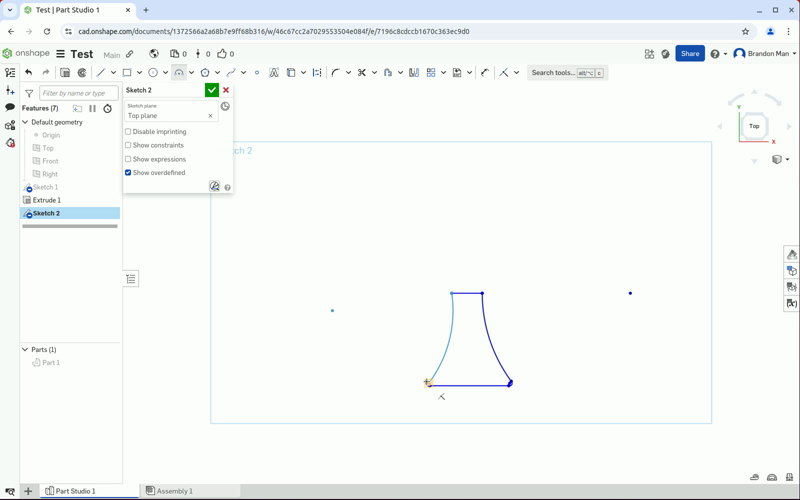
scroll(6)
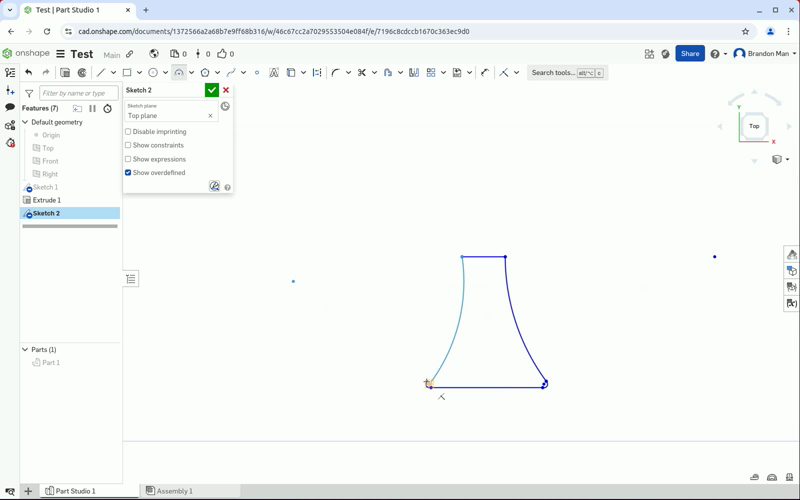
scroll(6)
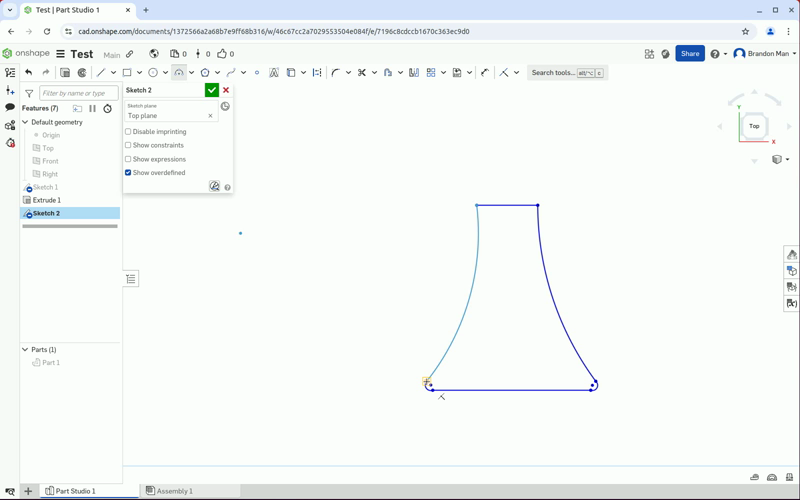
scroll(6)
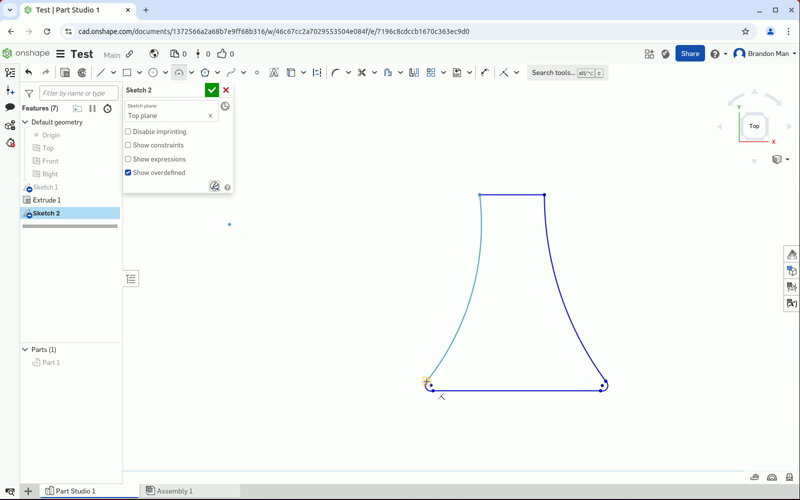
scroll(6)
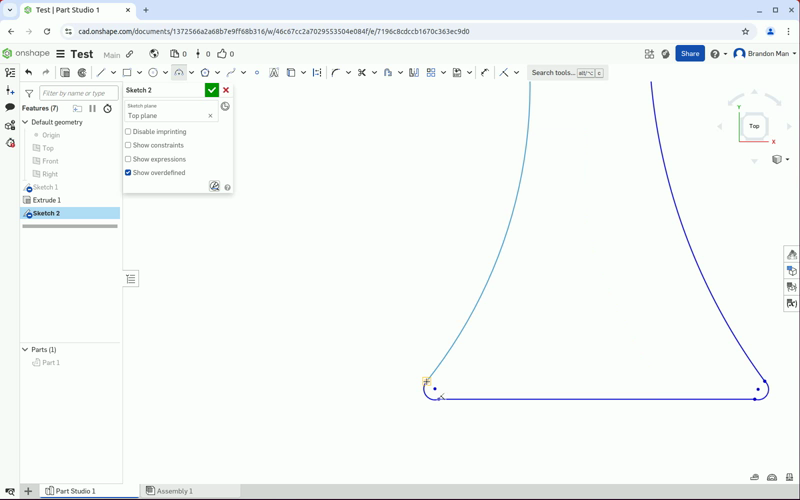
scroll(6)
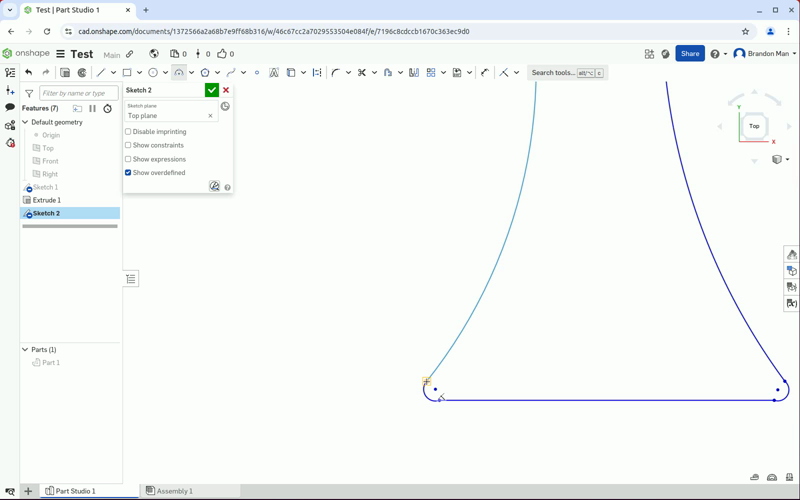
scroll(6)
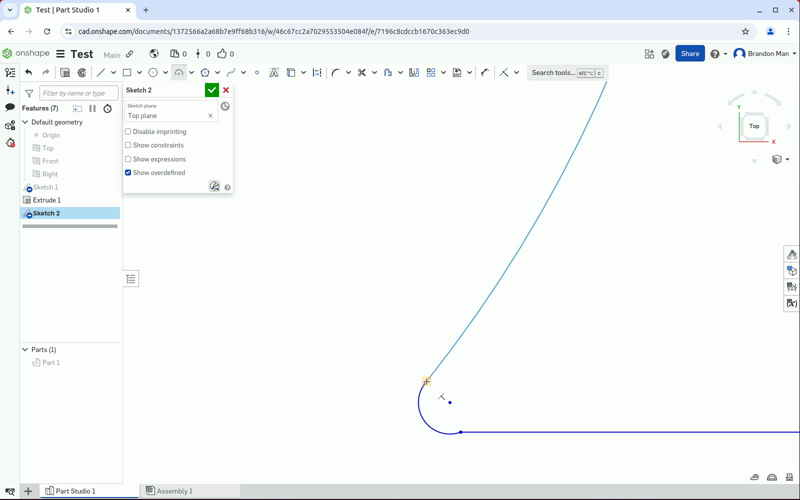
click(426, 381)
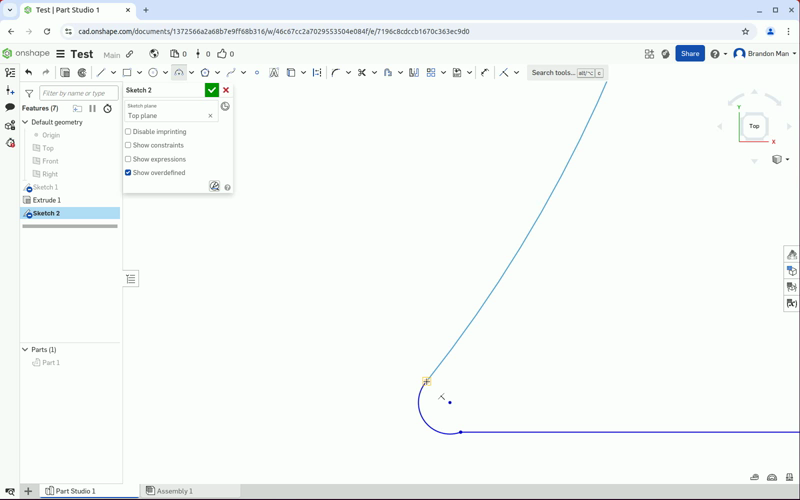
scroll(-6)
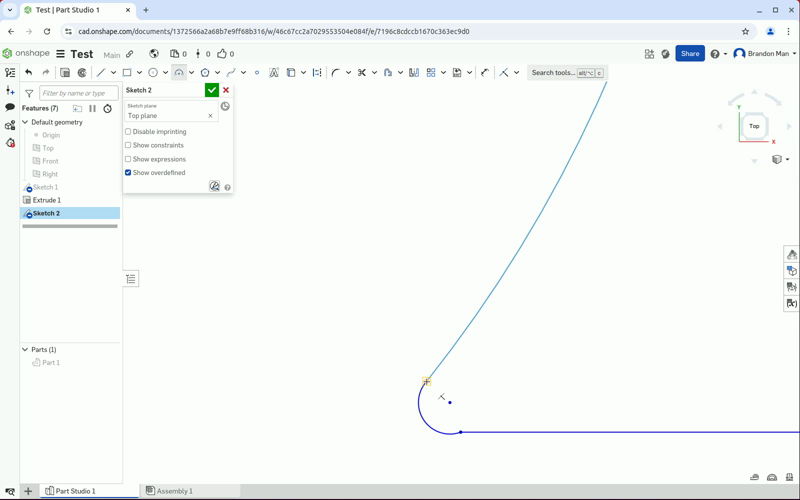
scroll(-6)
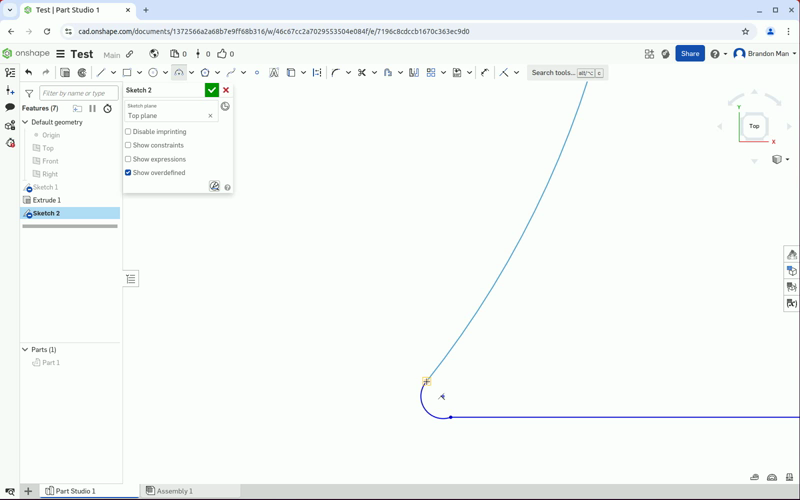
scroll(-6)
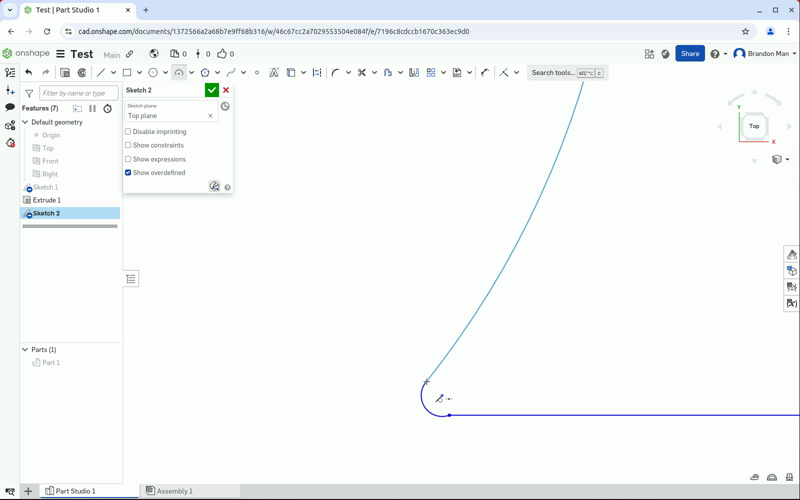
scroll(-6)
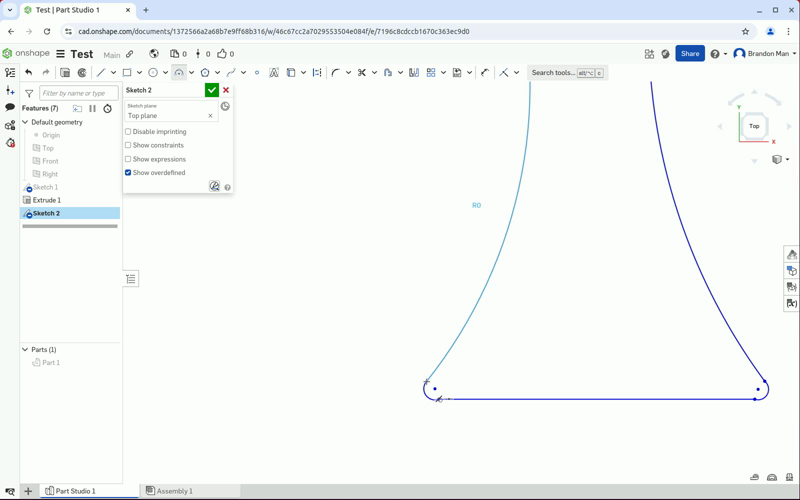
scroll(-6)
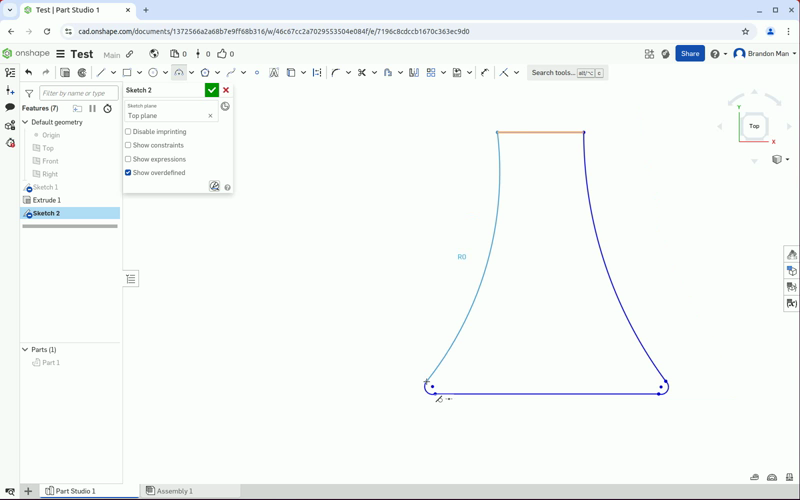
scroll(-6)
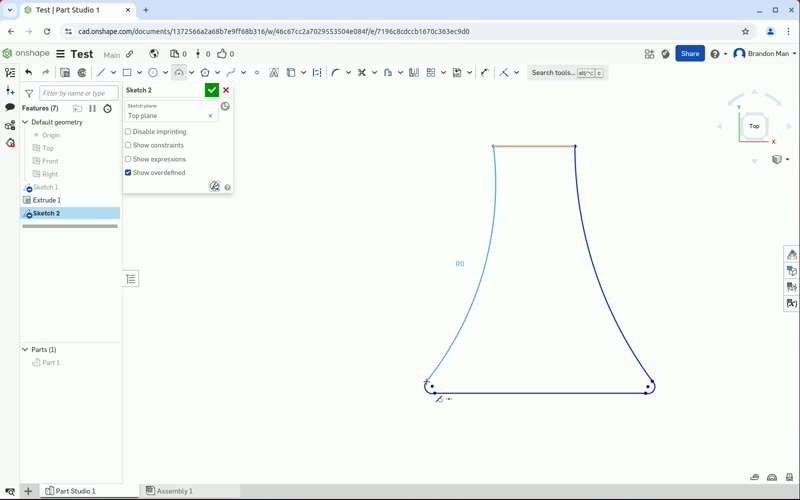
scroll(-6)
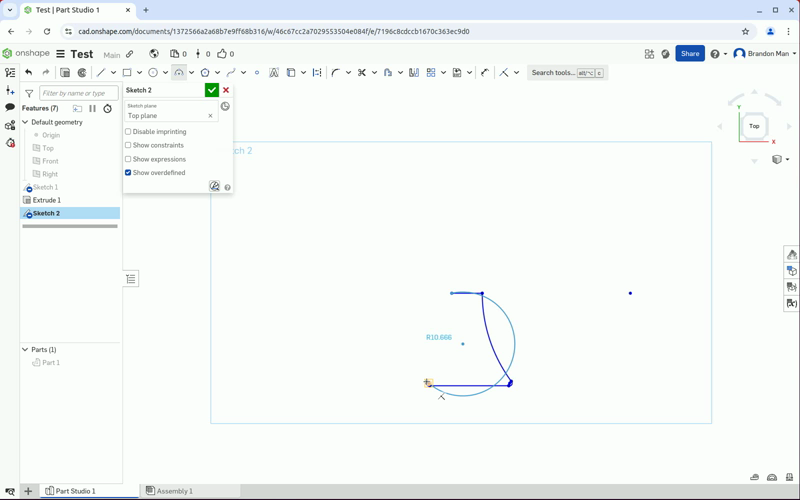
key_down(shift)
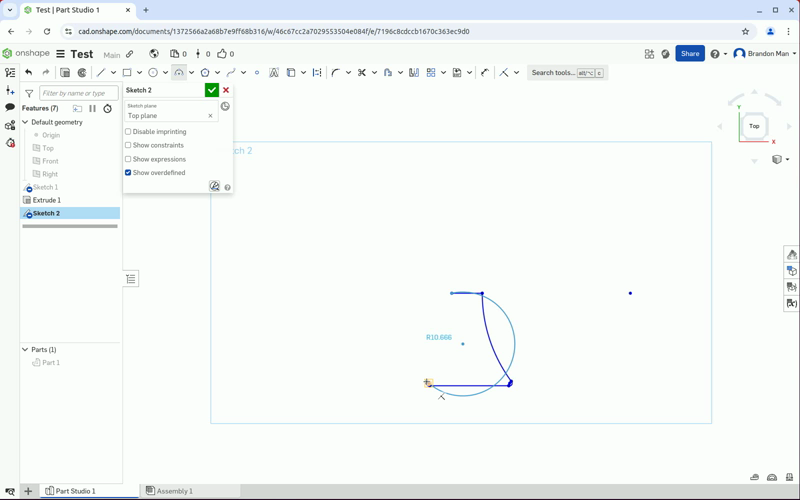
mouse_move(445, 339)
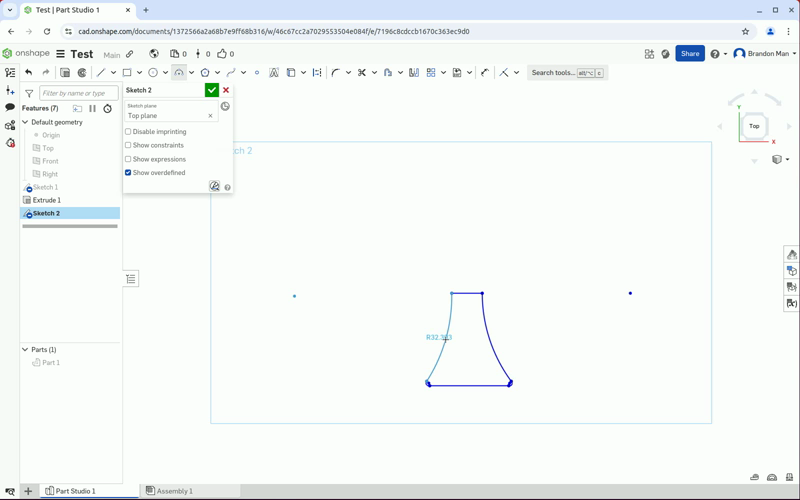
click(445, 339)
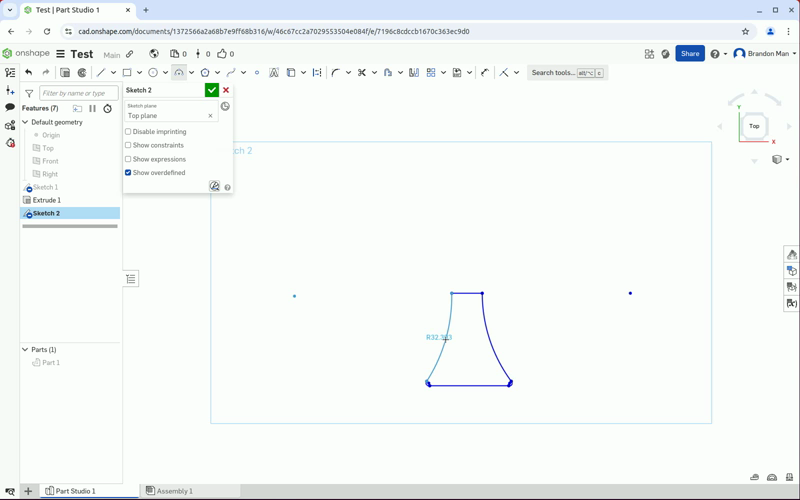
key_up(shift)
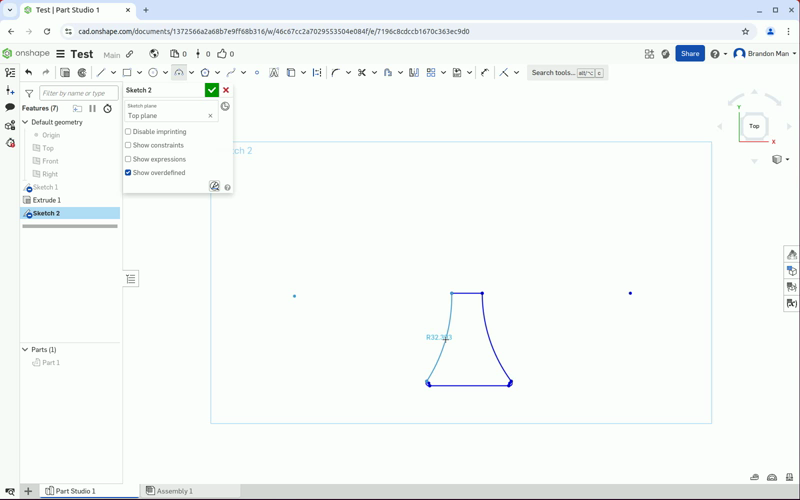
key(esc)
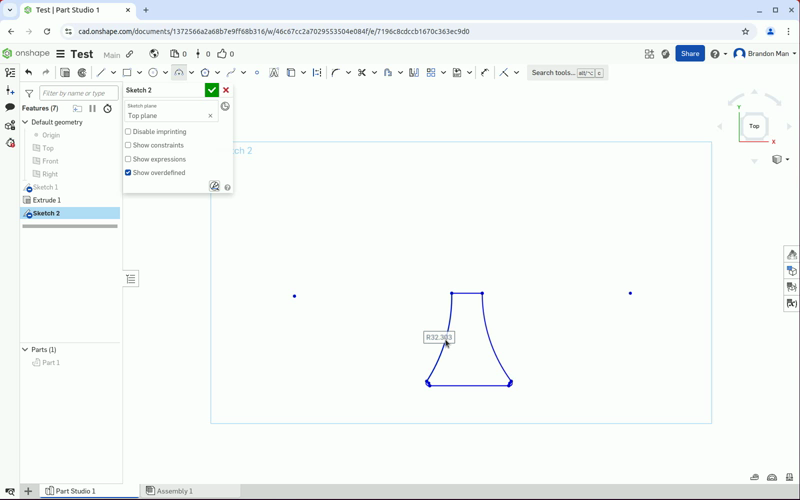
mouse_move(490, 381)
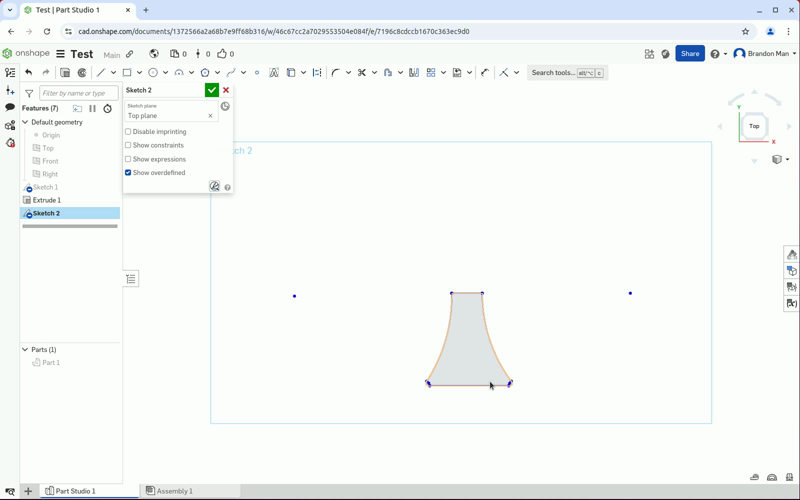
click(490, 381)
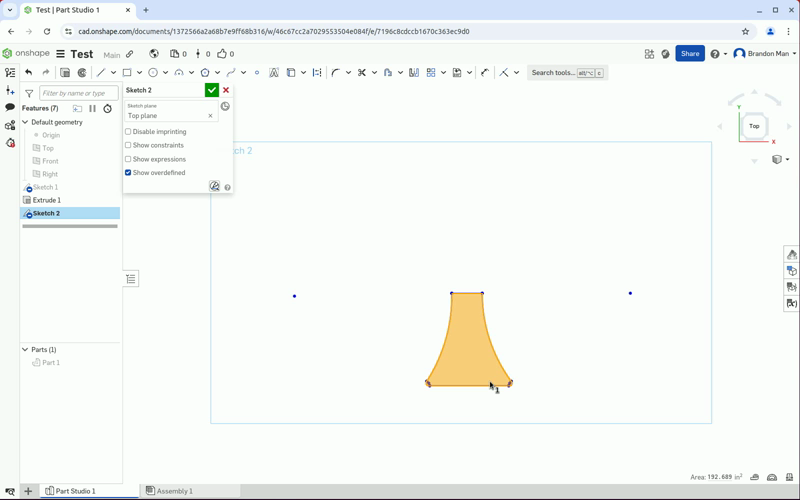
mouse_move(73, 352)
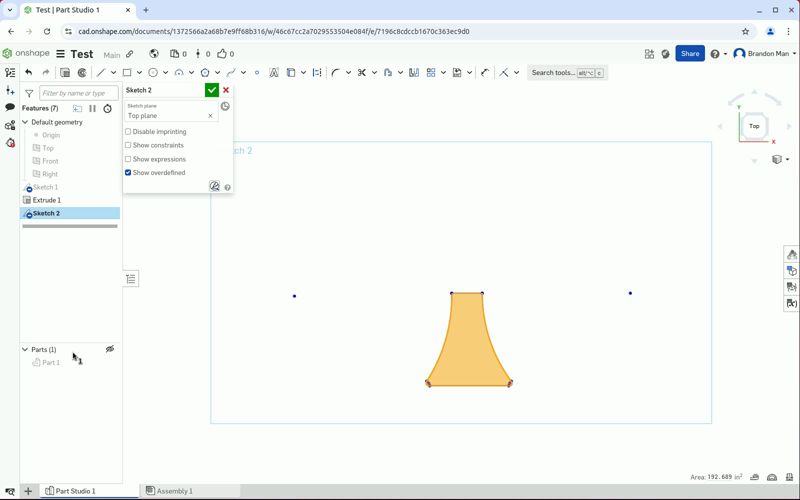
key(shift+y)
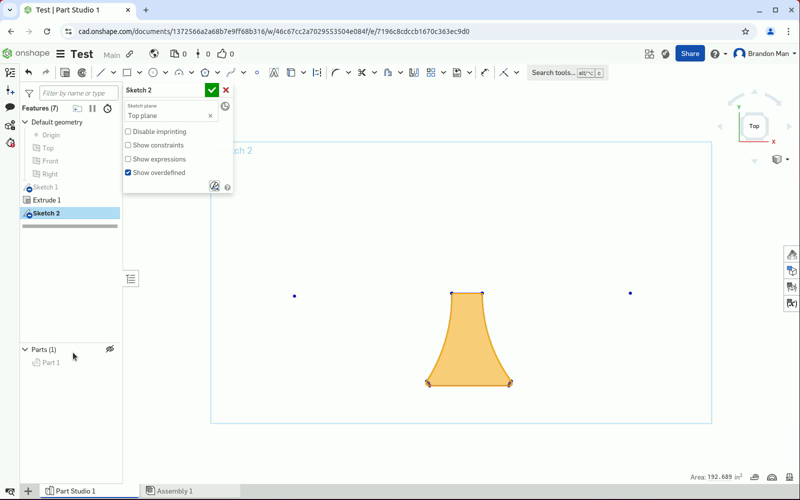
key(shift+e)
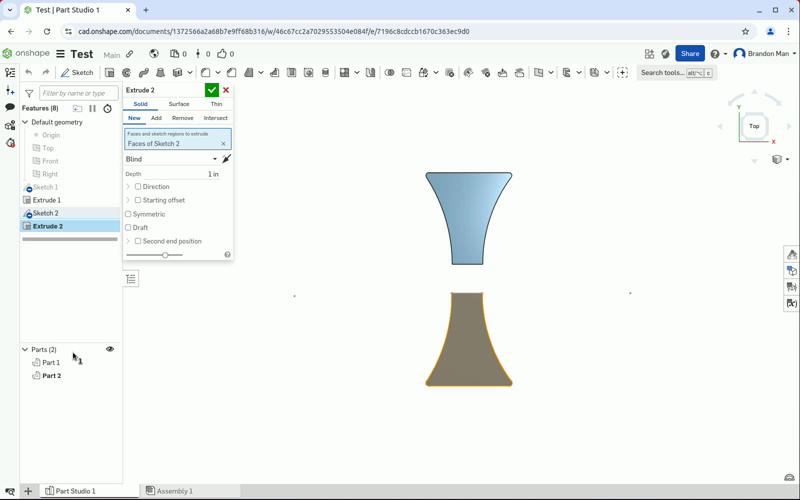
mouse_move(143, 106)
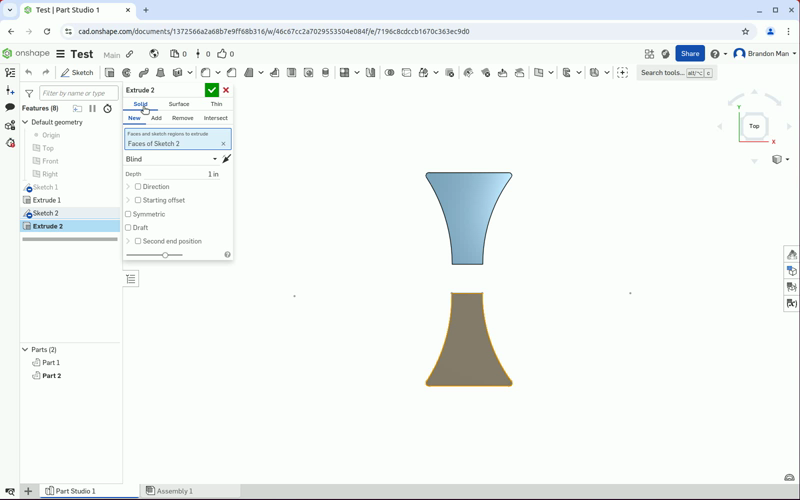
click(143, 106)
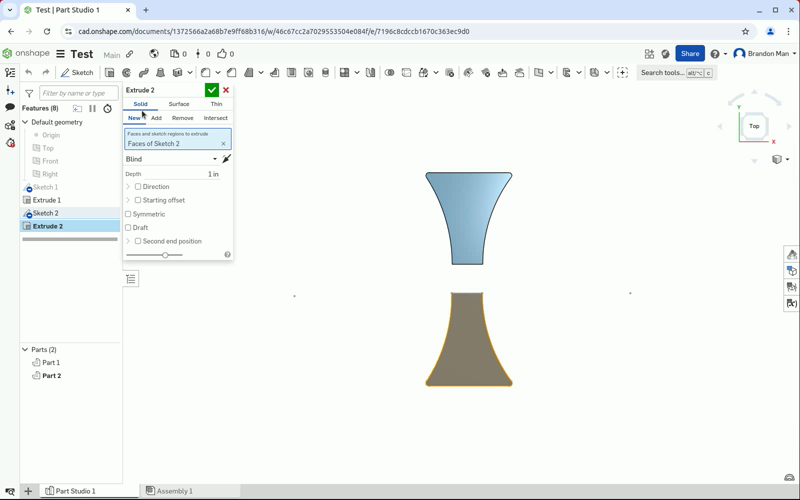
mouse_move(137, 120)
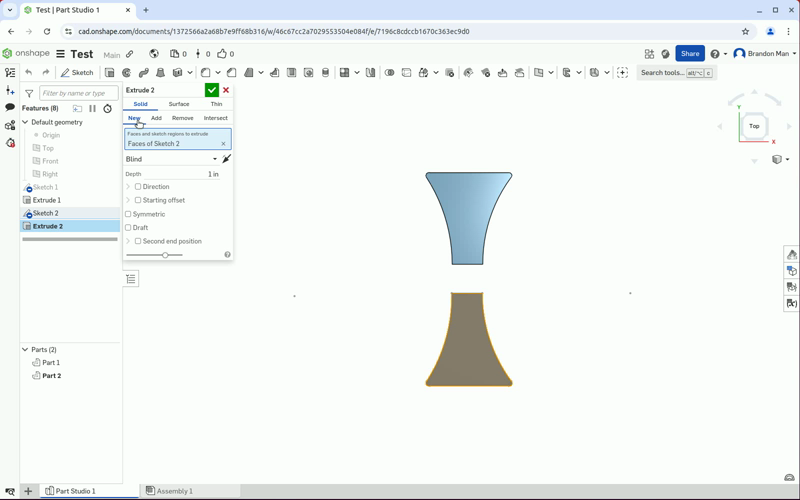
click(137, 120)
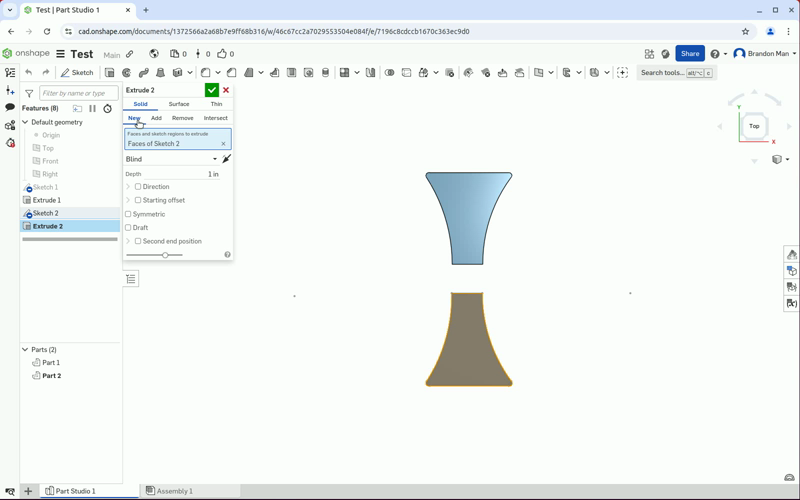
key(tab, 4)
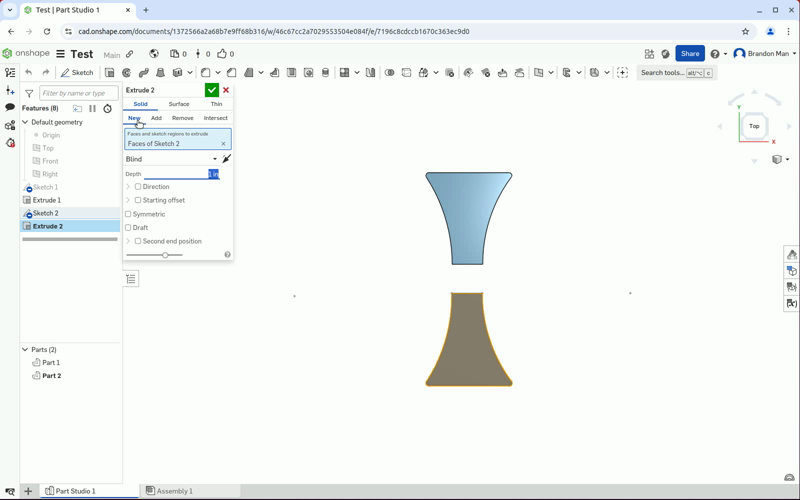
text(3.129)
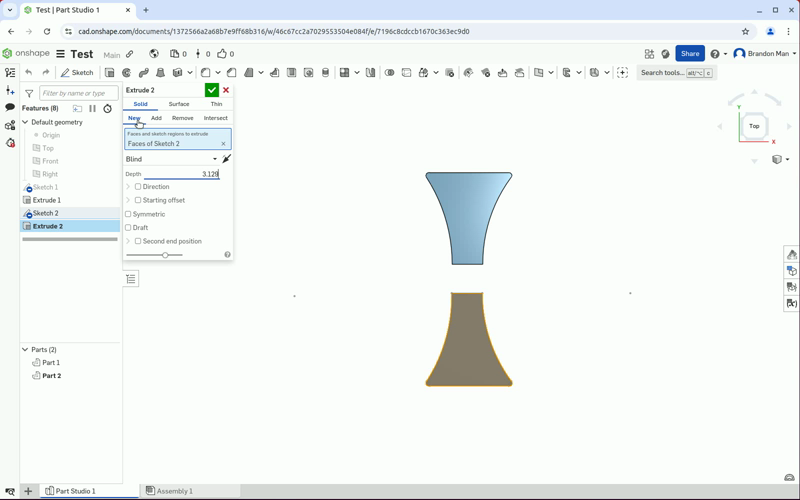
key(enter)
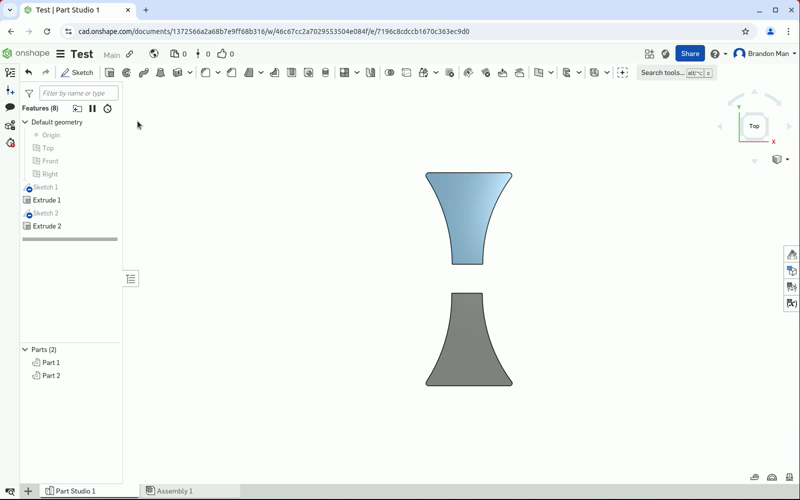
key(shift+h)
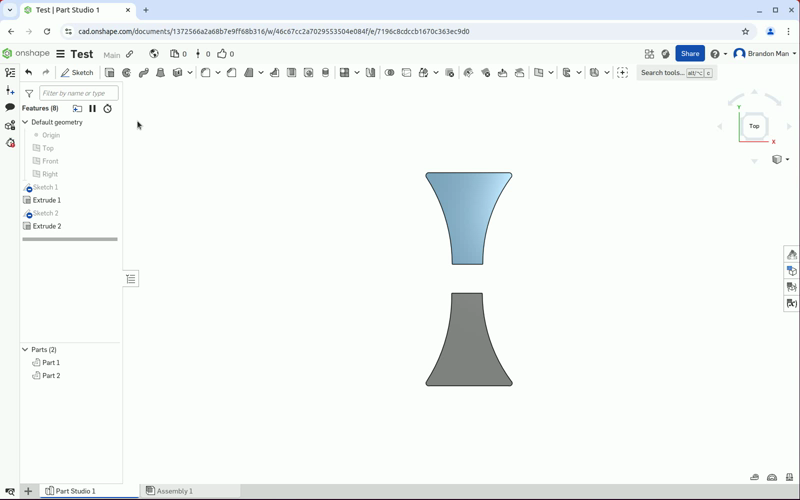
key(shift+h)
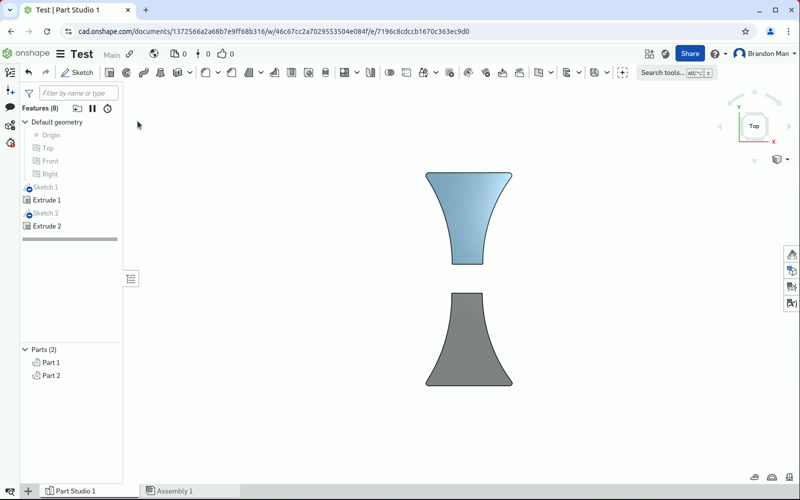
mouse_move(73, 189)
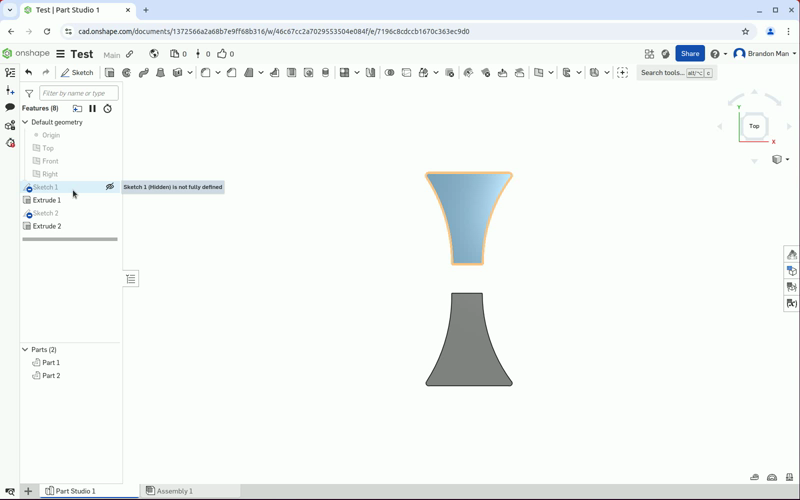
click(73, 189)
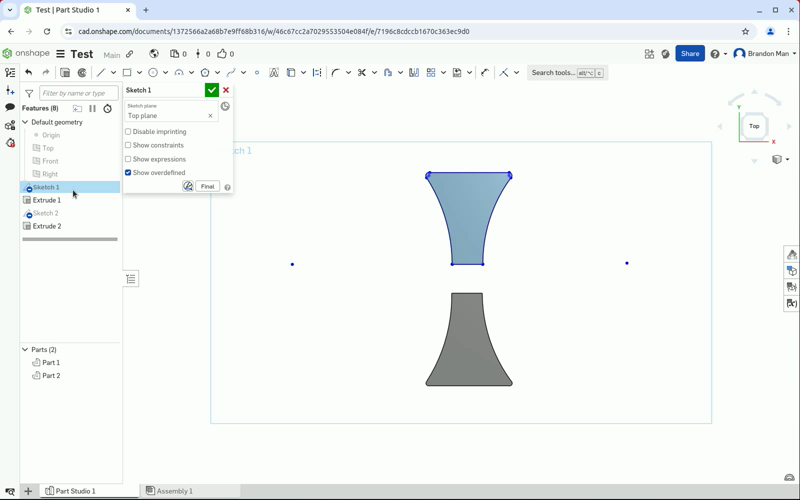
mouse_move(229, 92)
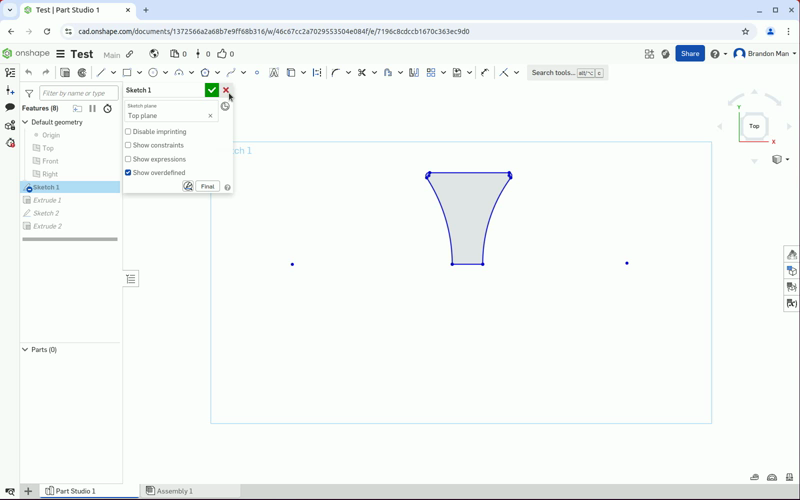
click(229, 92)
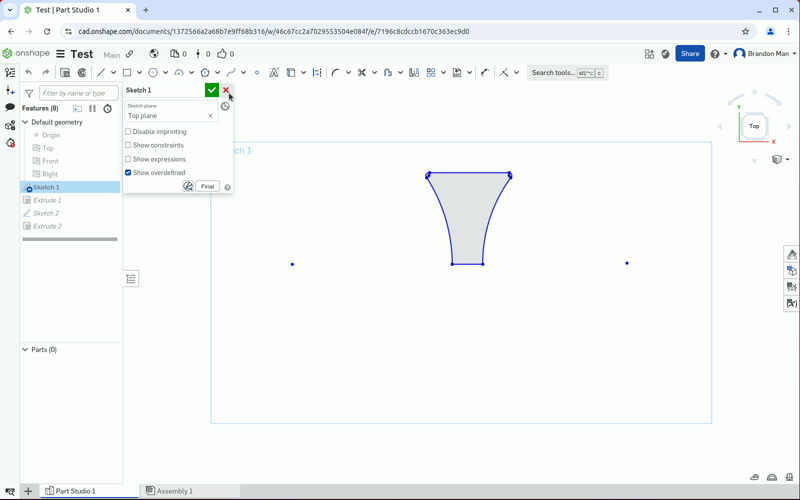
key(shift+s)
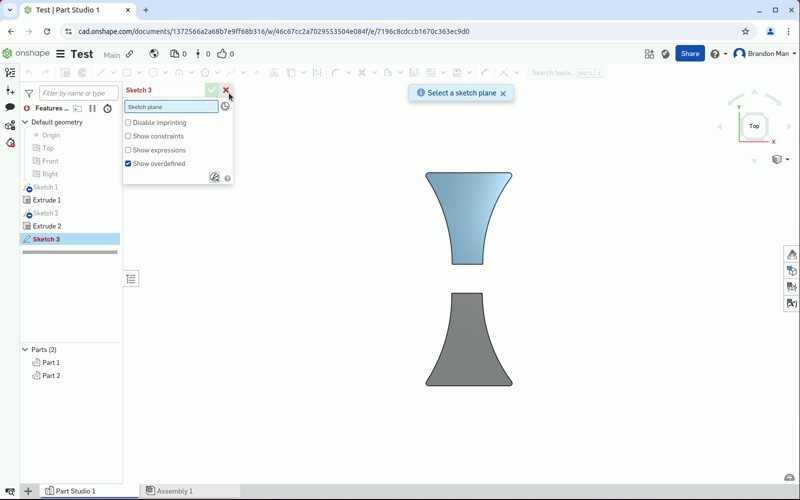
mouse_move(73, 150)
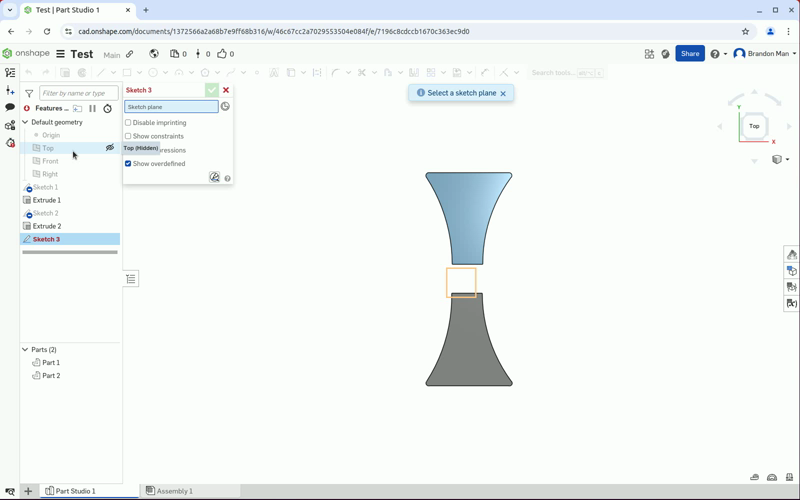
click(73, 150)
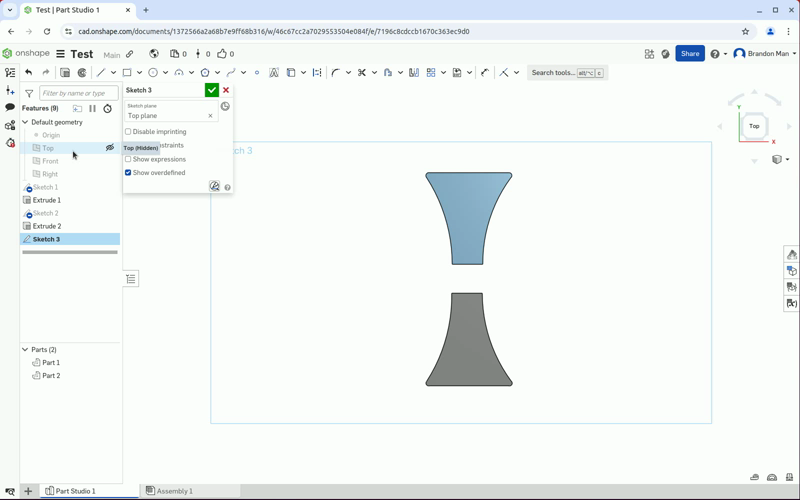
mouse_move(73, 352)
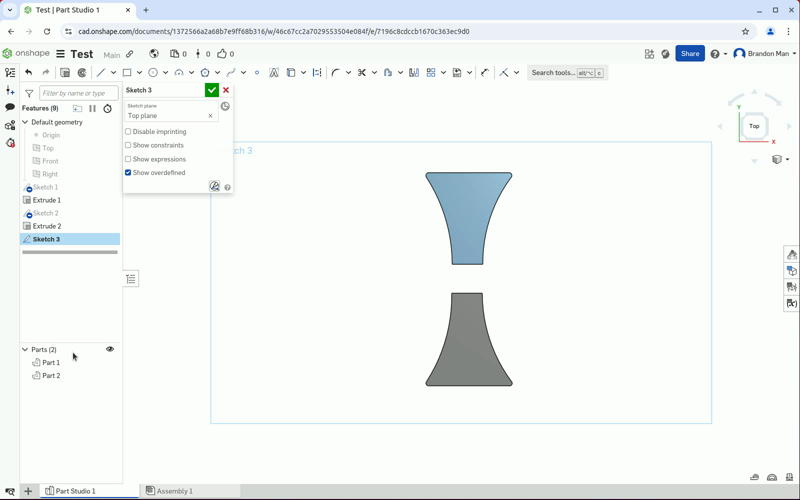
key(y)
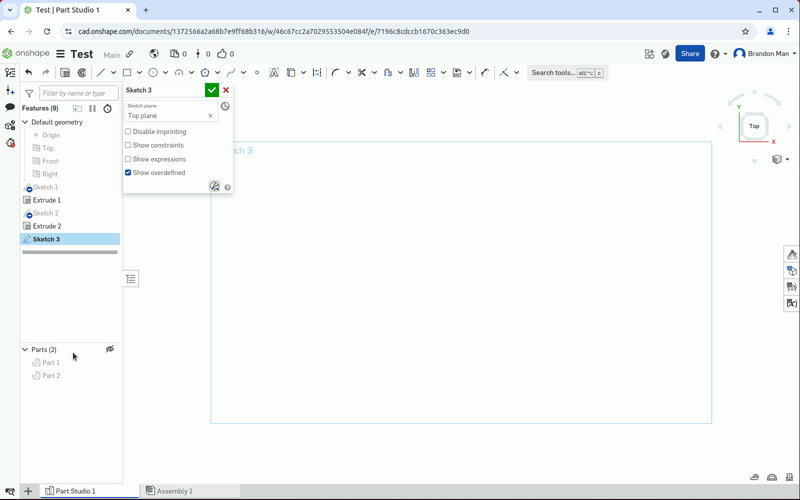
key(a)
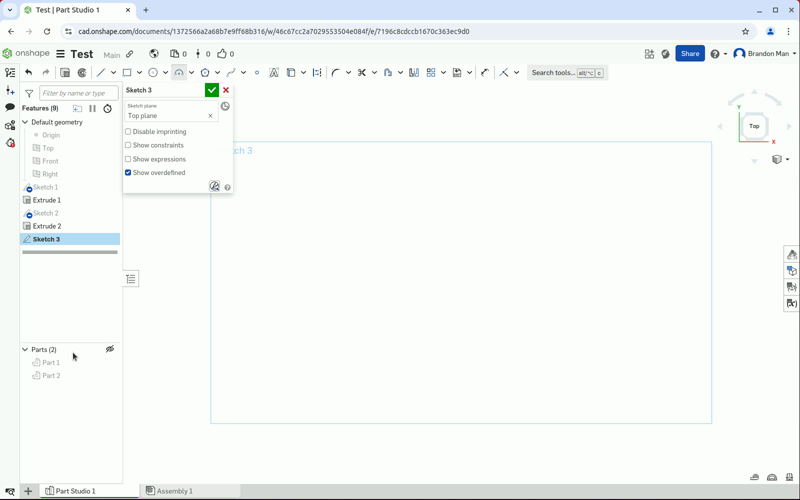
key_down(shift)
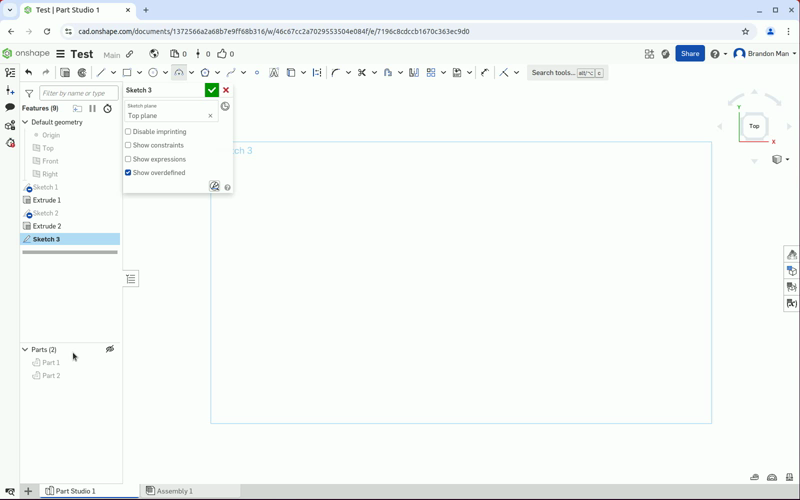
mouse_move(359, 318)
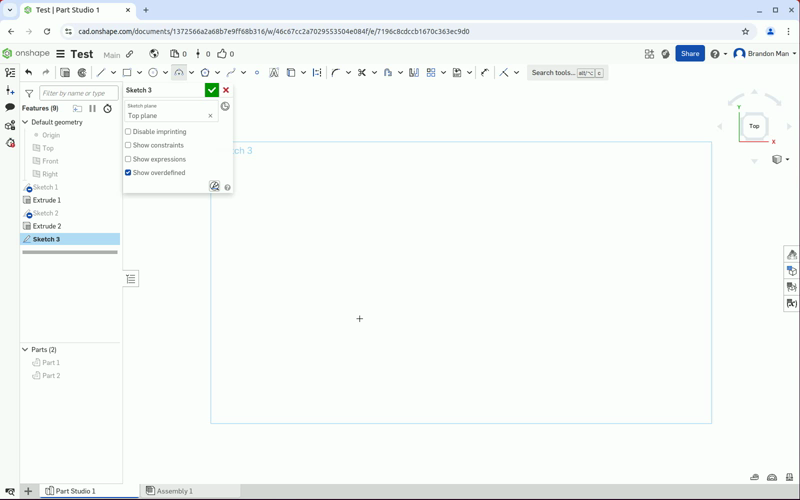
click(359, 318)
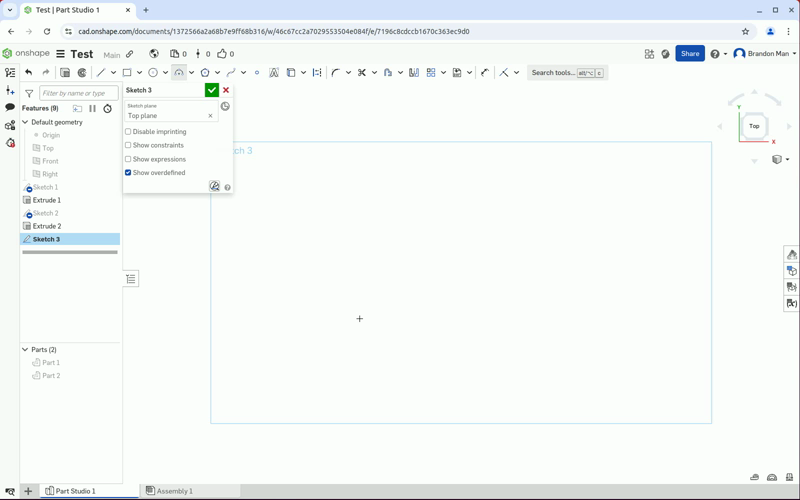
key_up(shift)
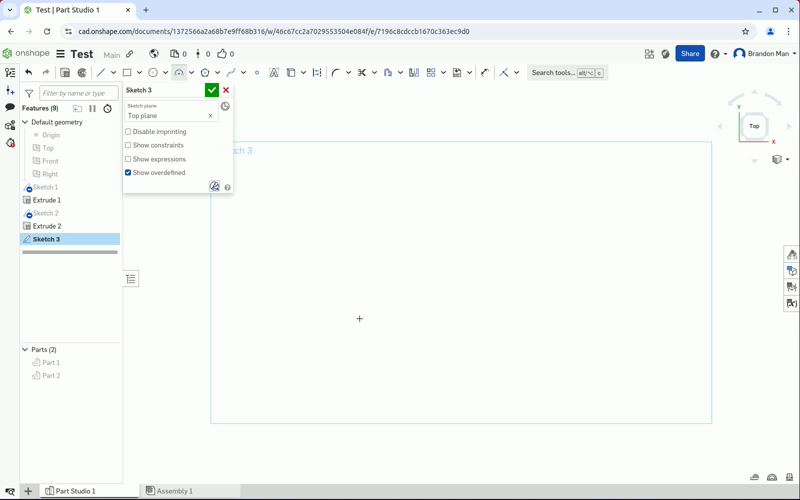
key_down(shift)
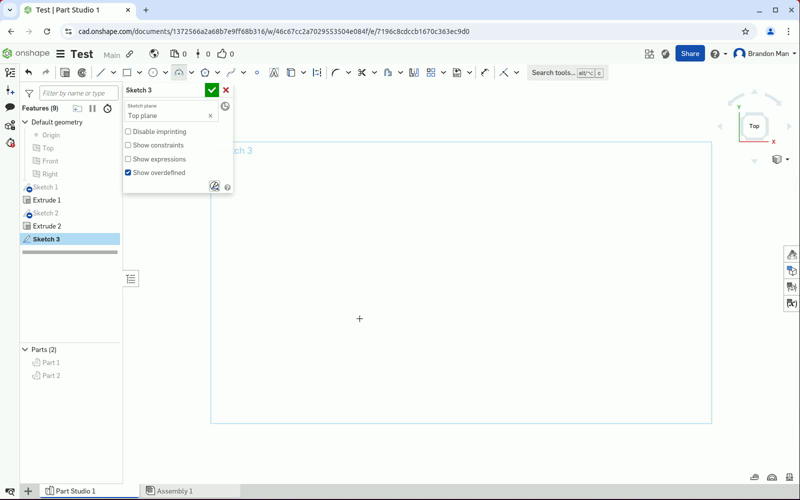
mouse_move(364, 321)
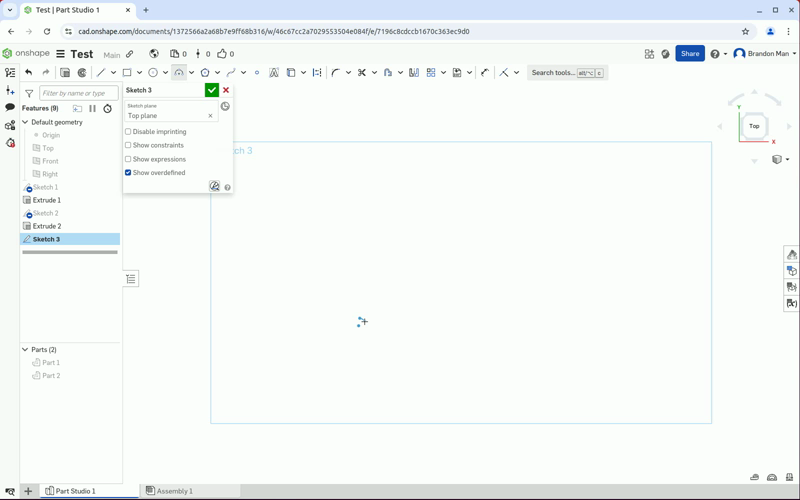
scroll(6)
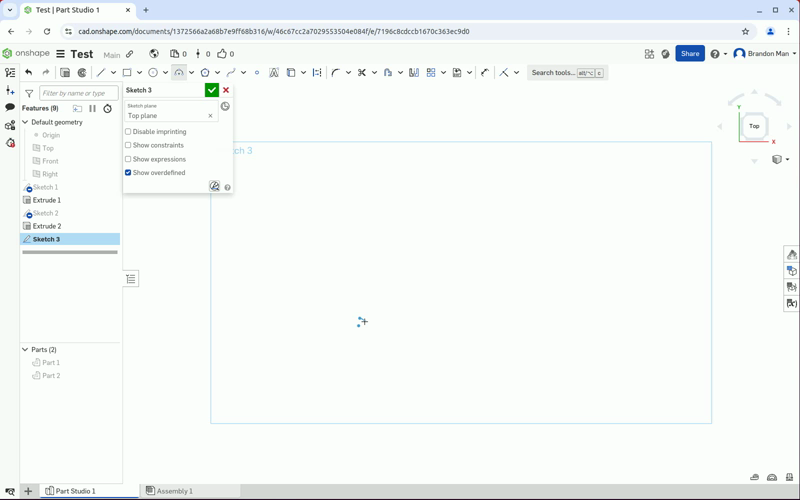
scroll(6)
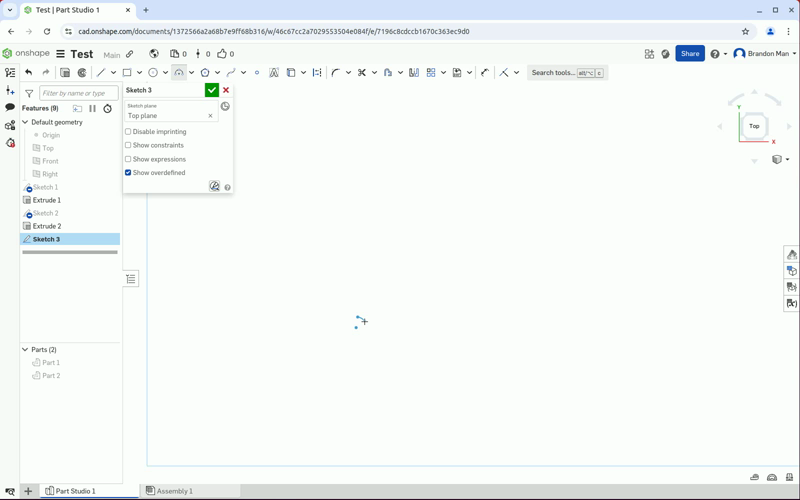
scroll(6)
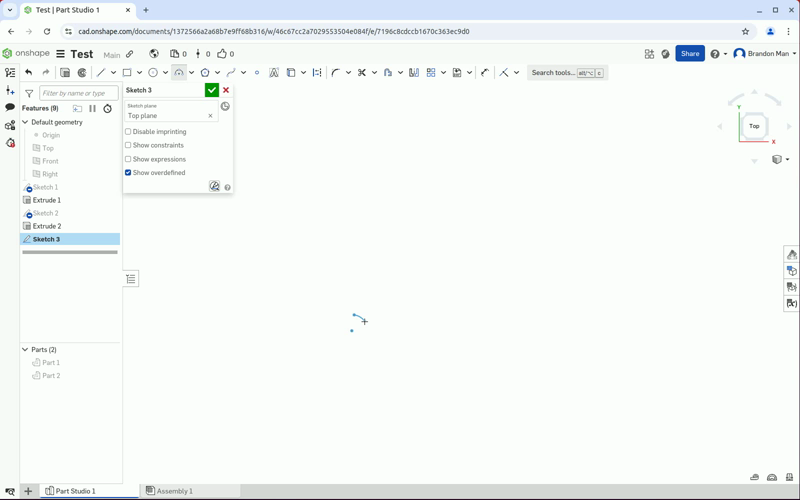
scroll(6)
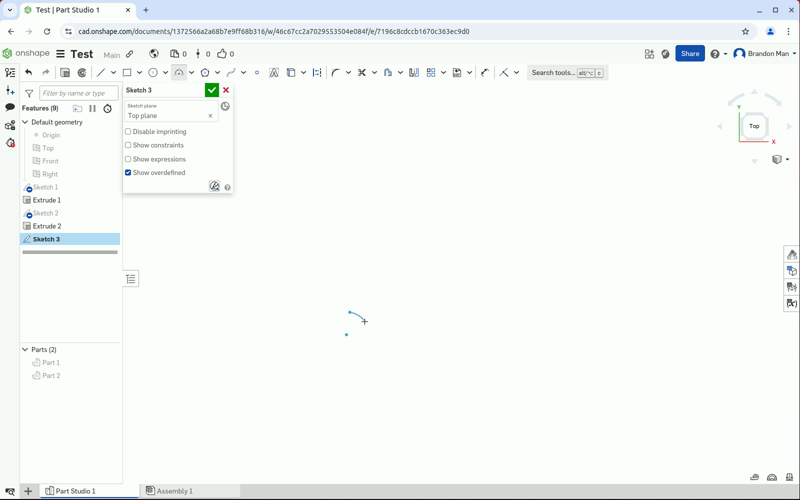
scroll(6)
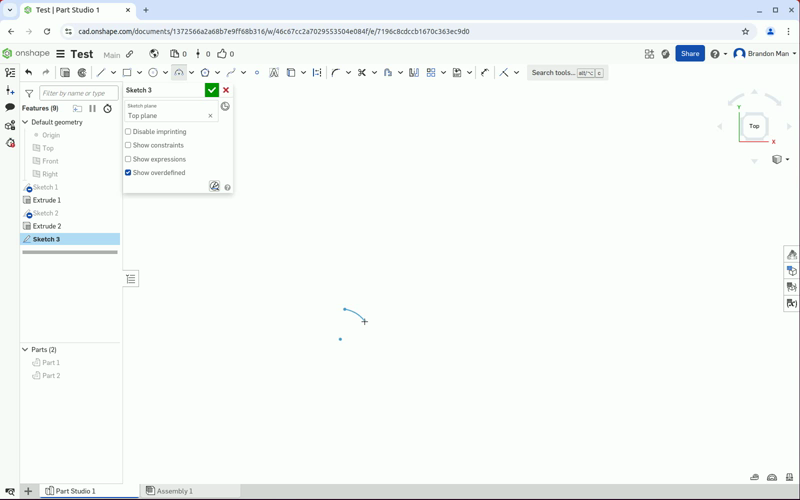
scroll(6)
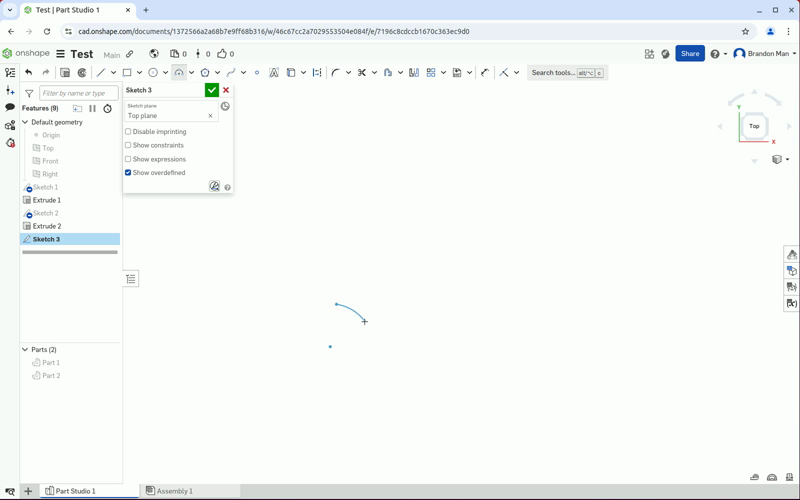
scroll(6)
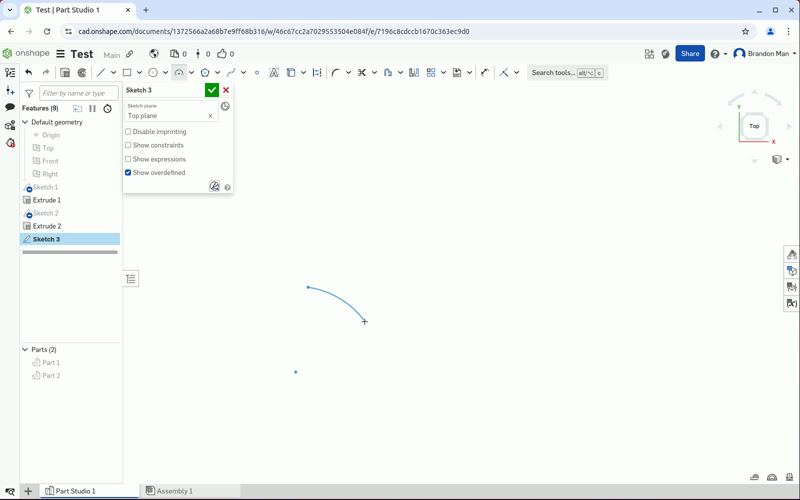
click(364, 321)
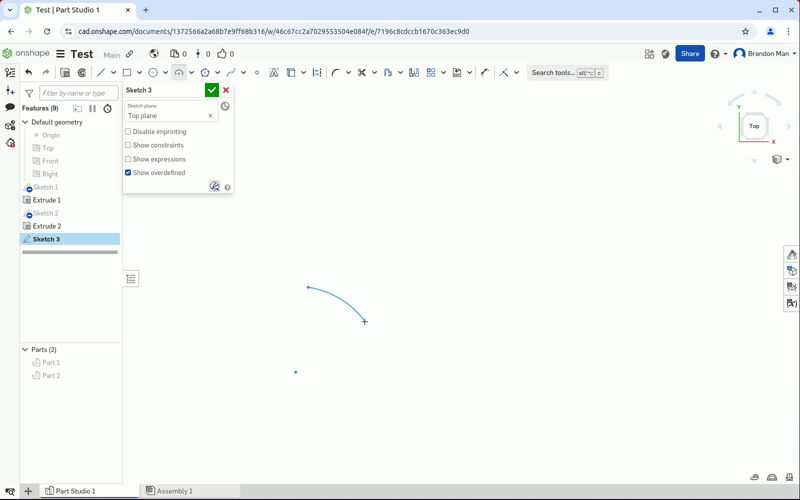
scroll(-6)
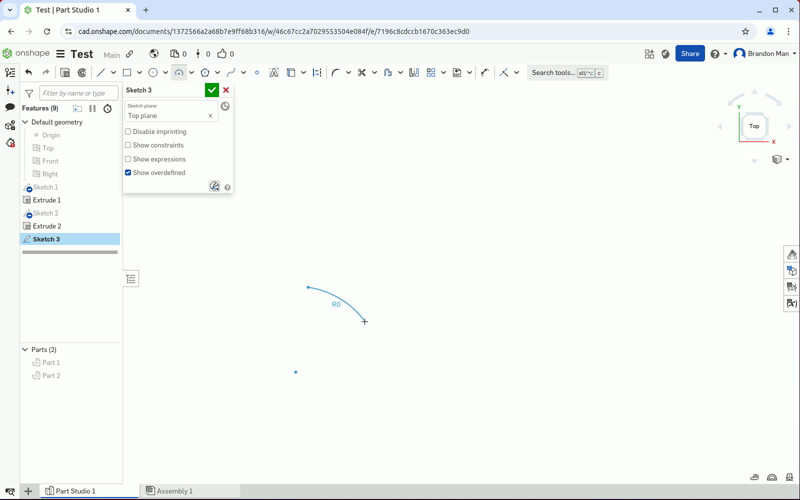
scroll(-6)
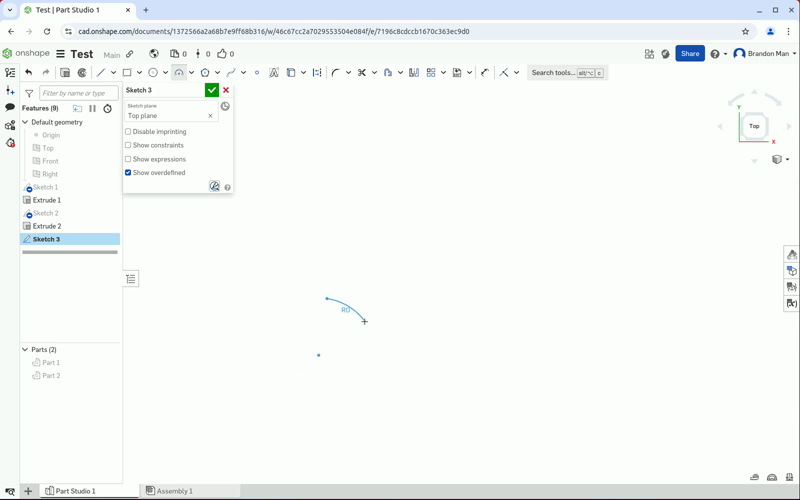
scroll(-6)
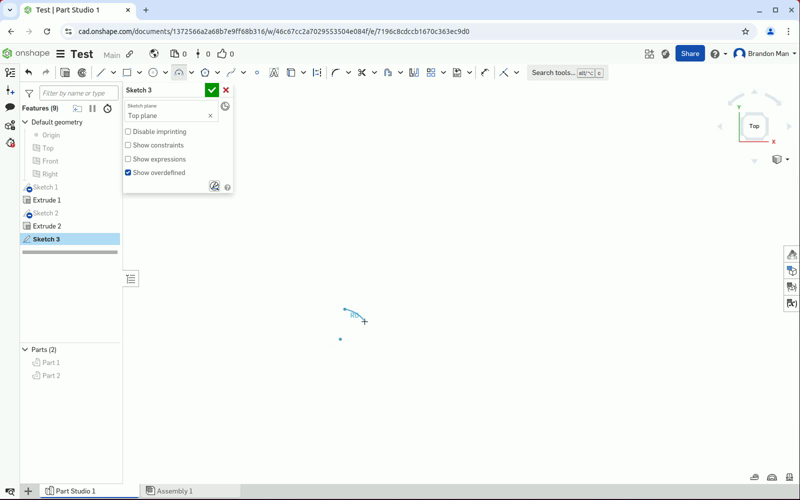
scroll(-6)
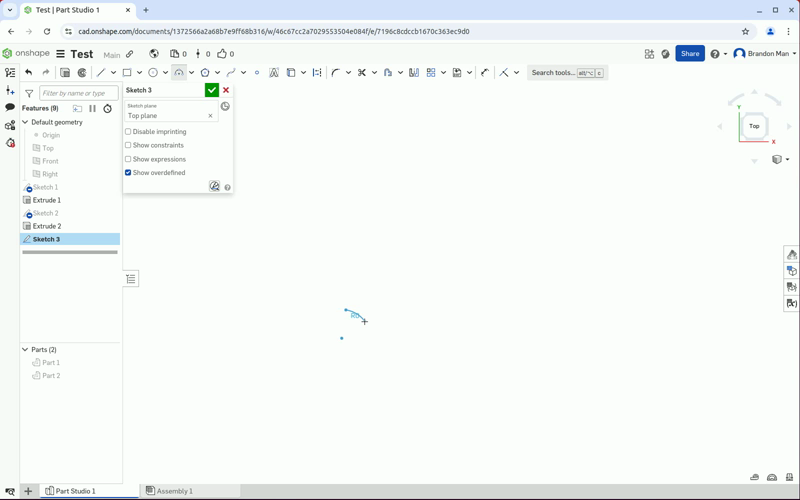
scroll(-6)
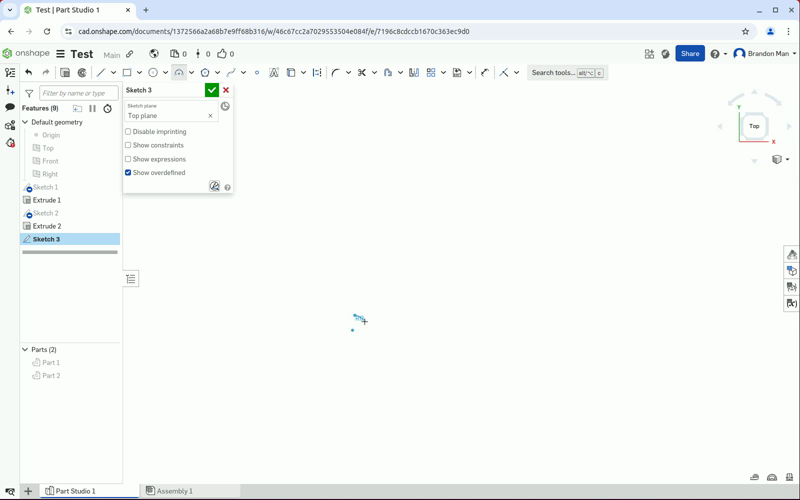
scroll(-6)
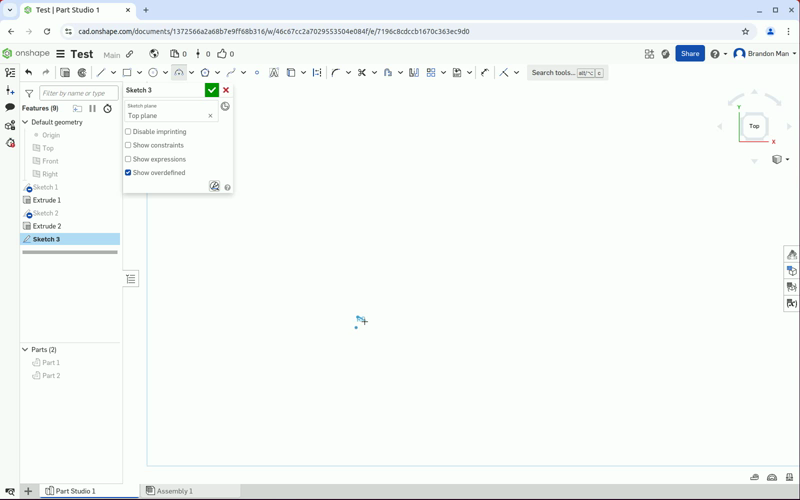
scroll(-6)
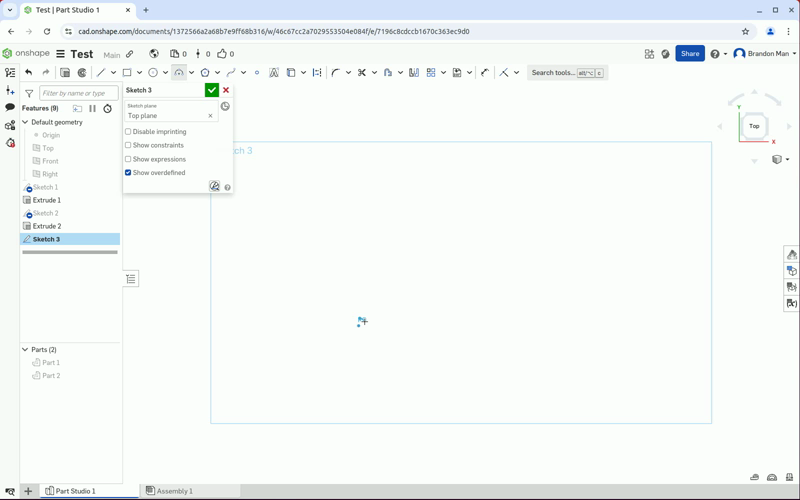
mouse_move(361, 321)
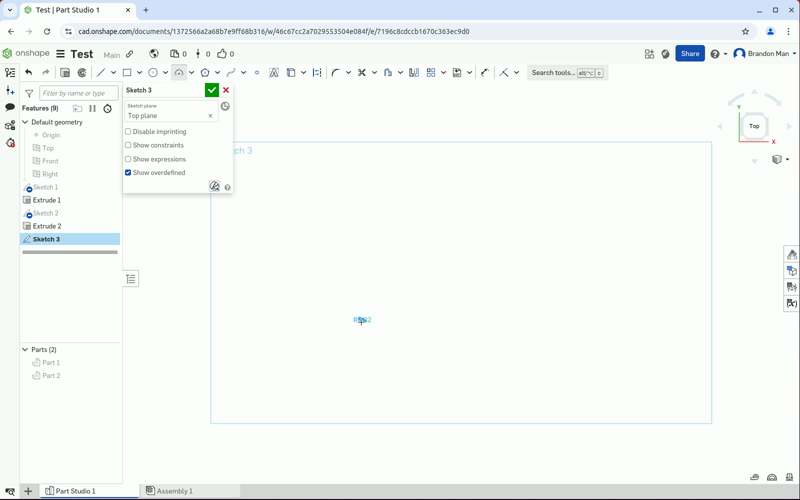
scroll(6)
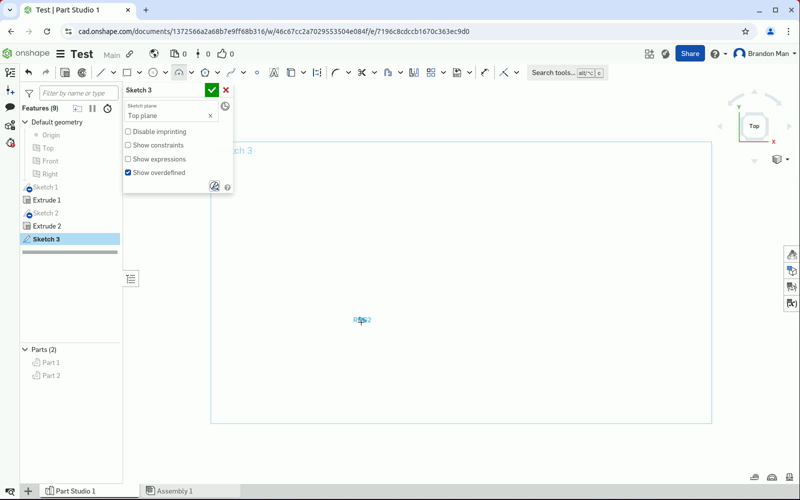
scroll(6)
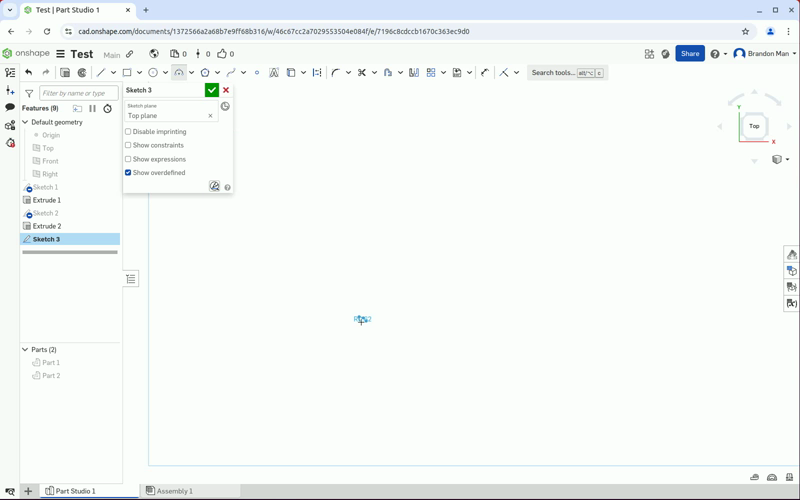
scroll(6)
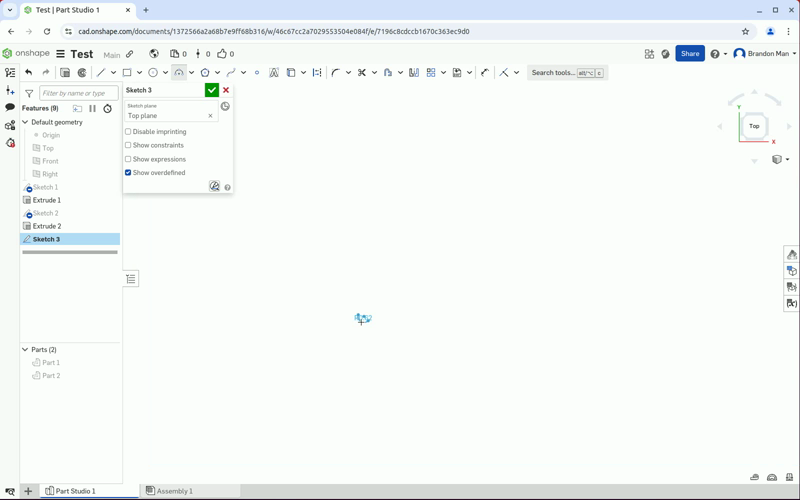
scroll(6)
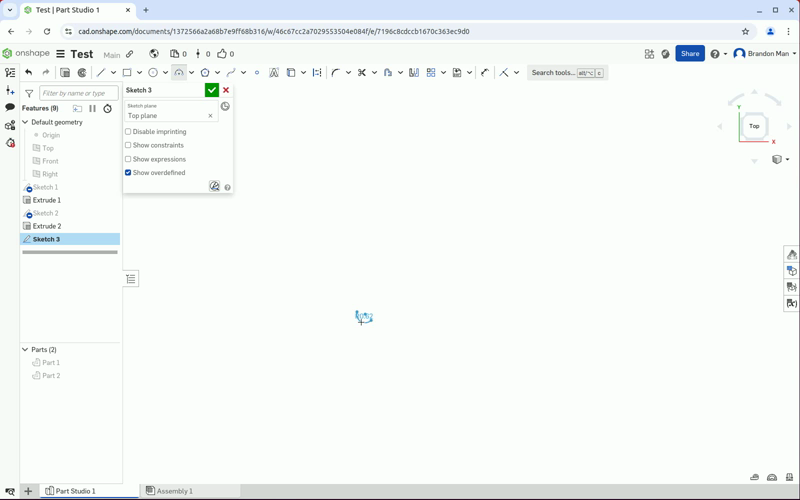
scroll(6)
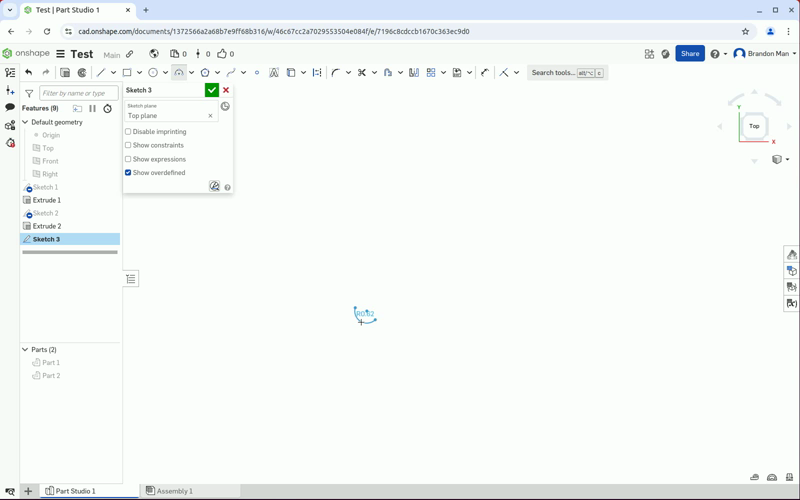
scroll(6)
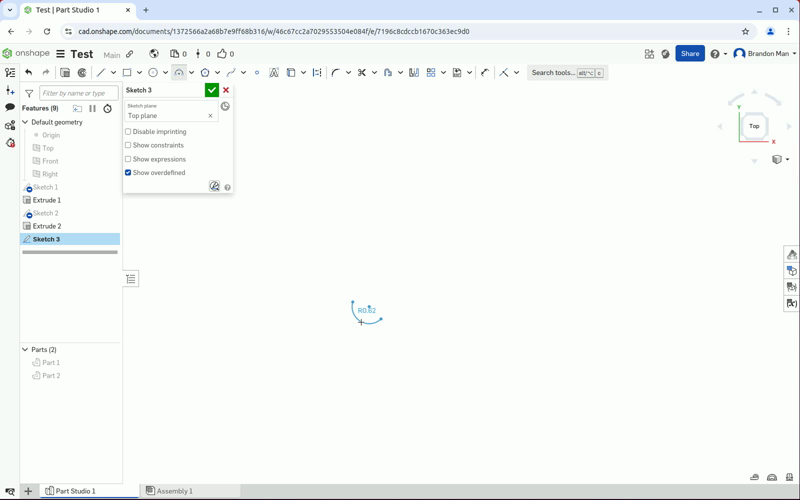
scroll(6)
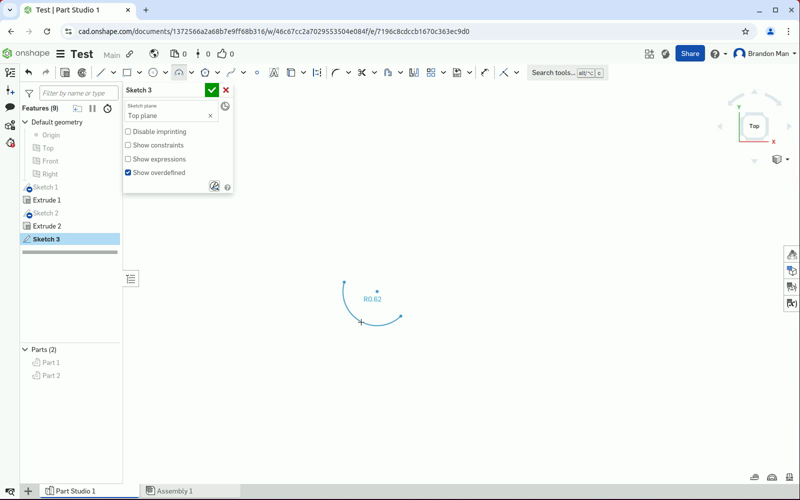
click(361, 321)
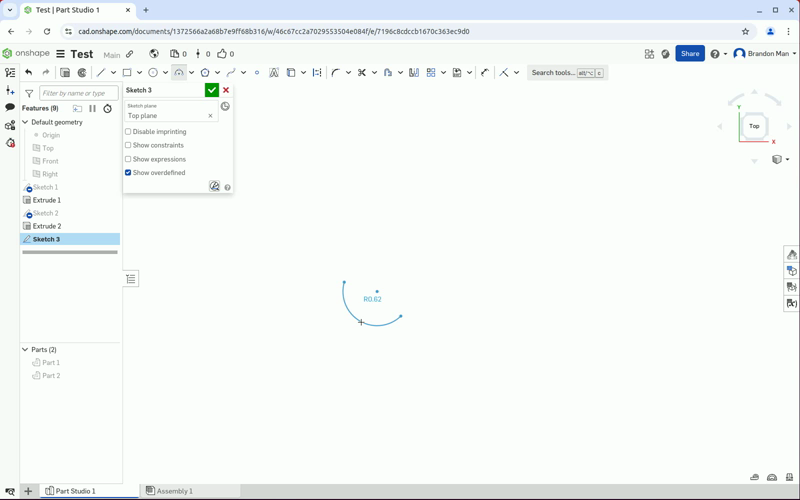
scroll(-6)
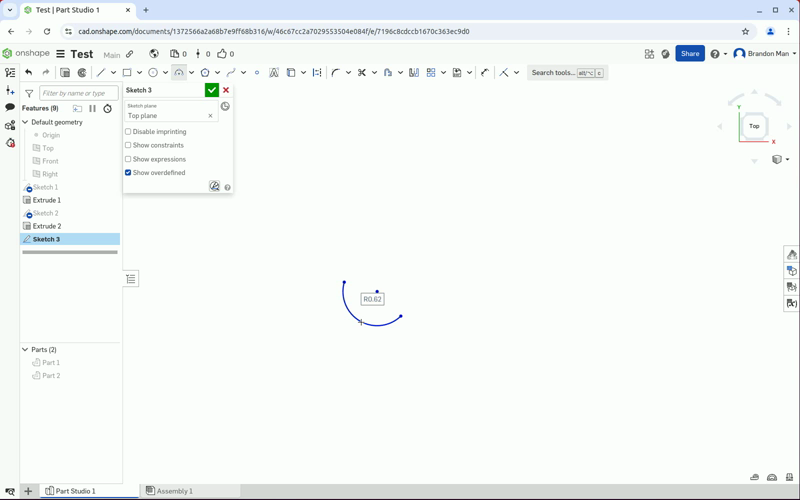
scroll(-6)
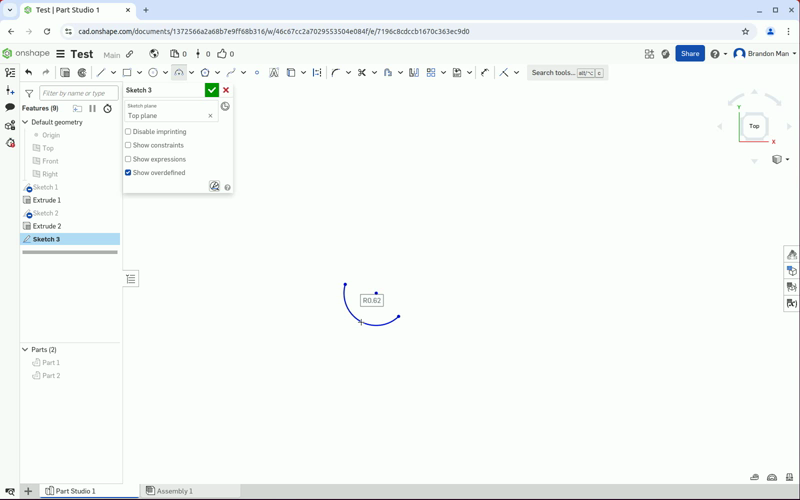
scroll(-6)
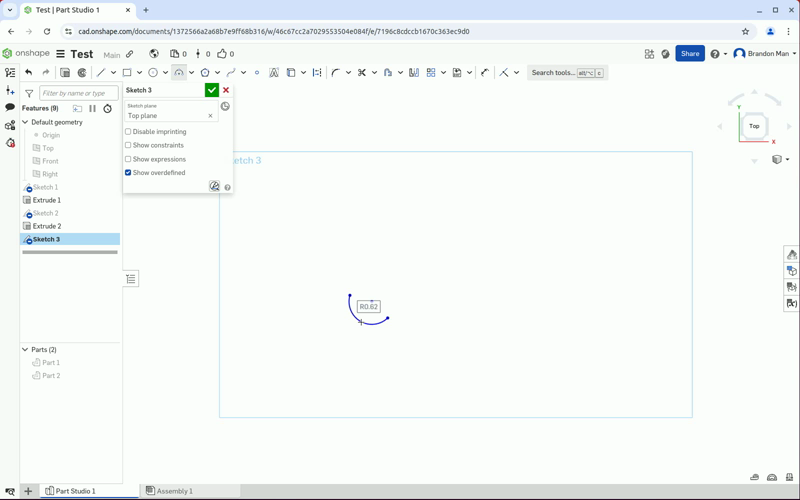
scroll(-6)
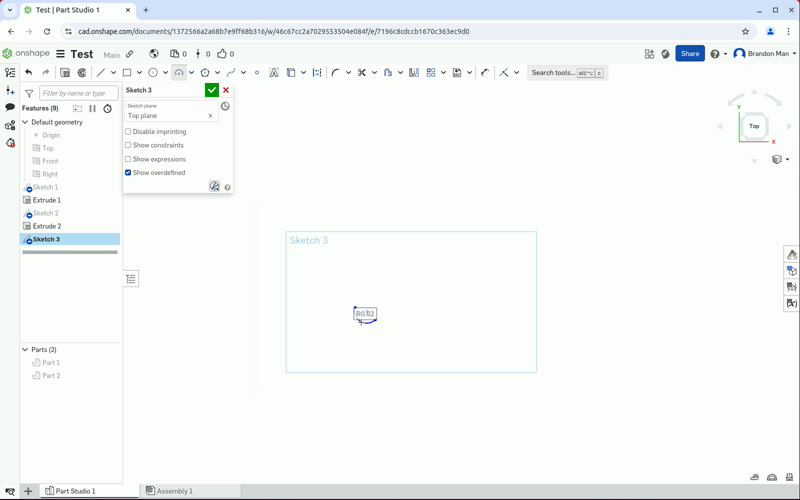
scroll(-6)
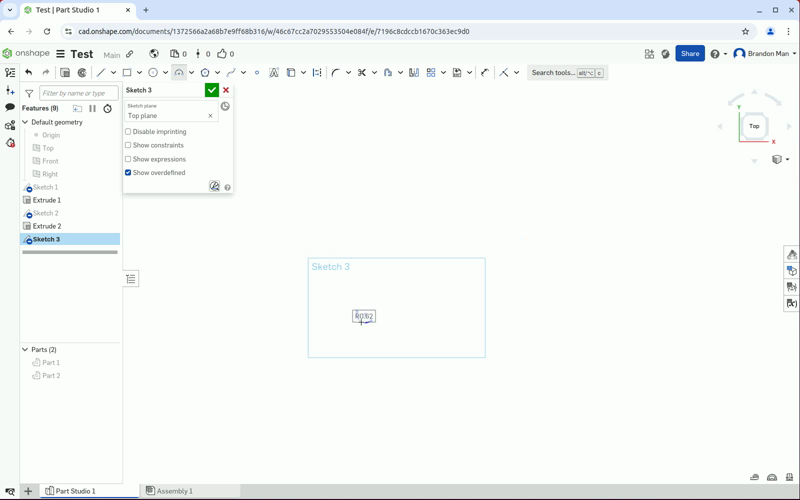
scroll(-6)
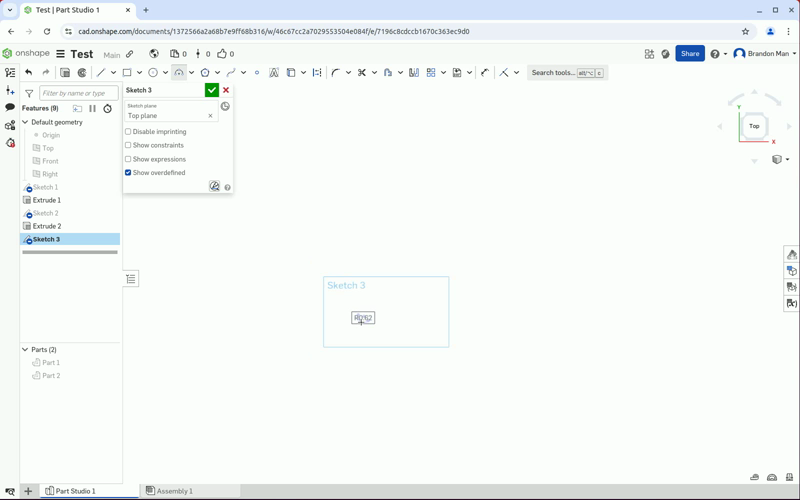
scroll(-6)
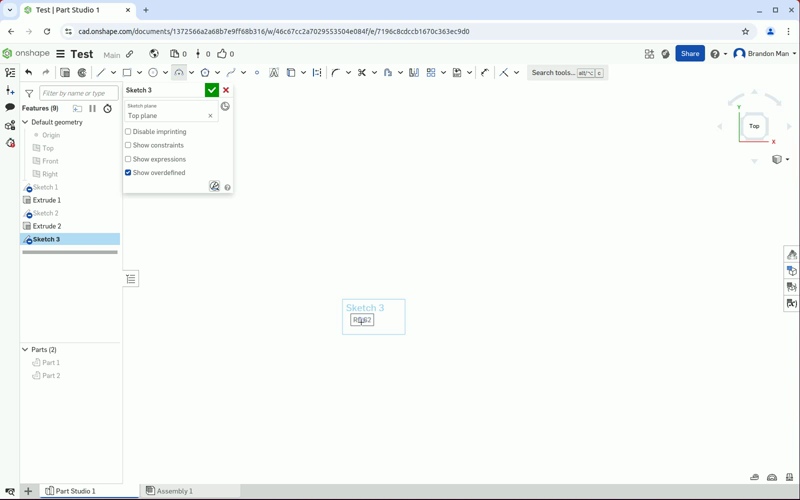
key_up(shift)
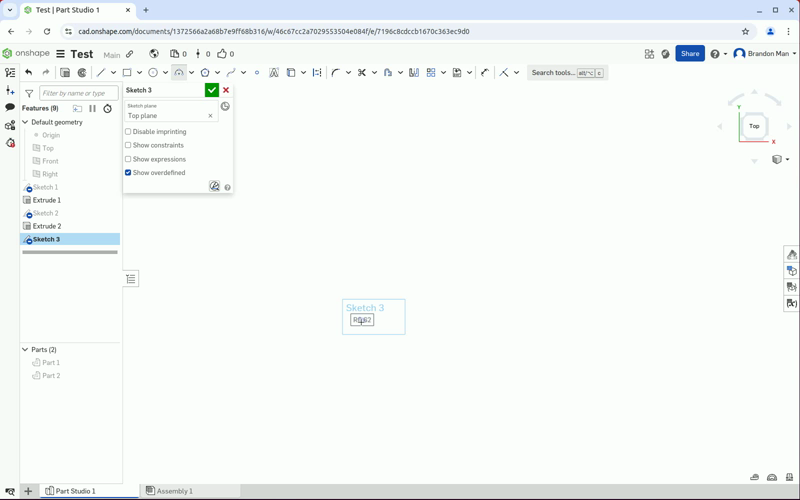
mouse_move(364, 321)
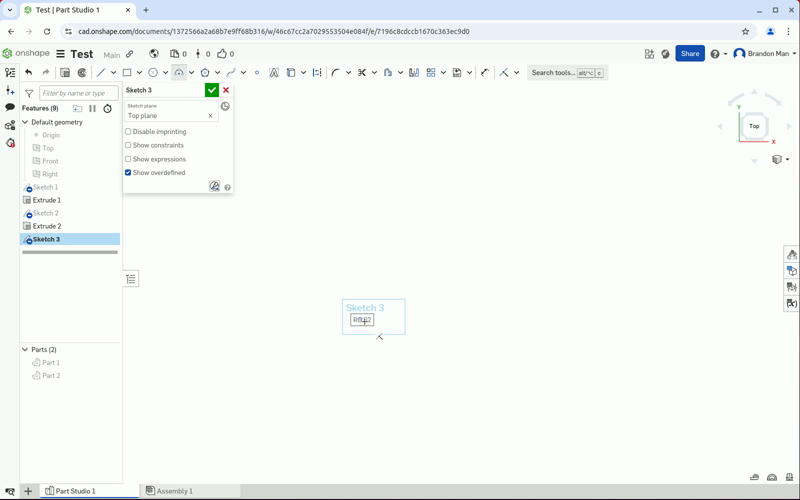
scroll(6)
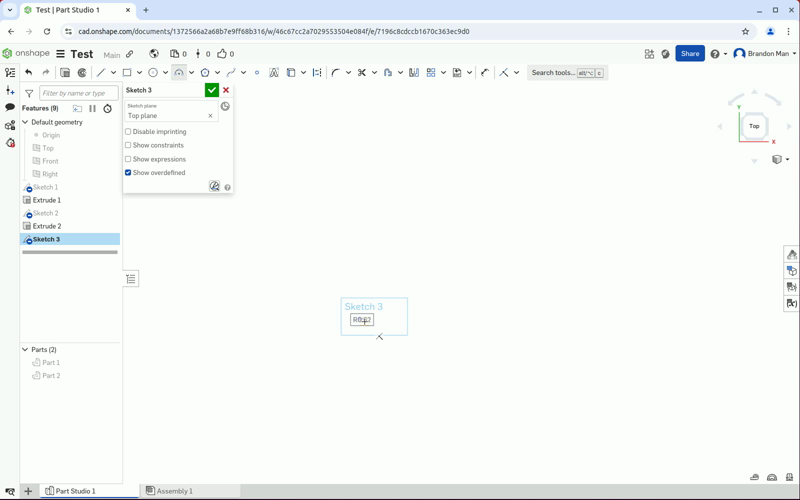
scroll(6)
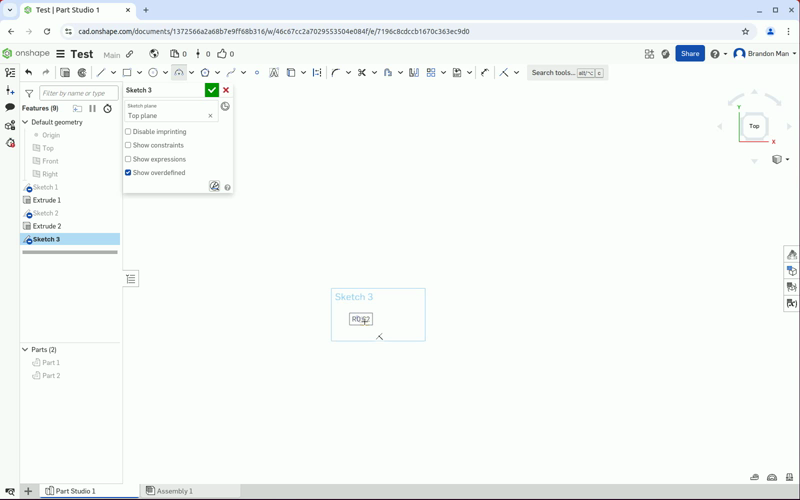
scroll(6)
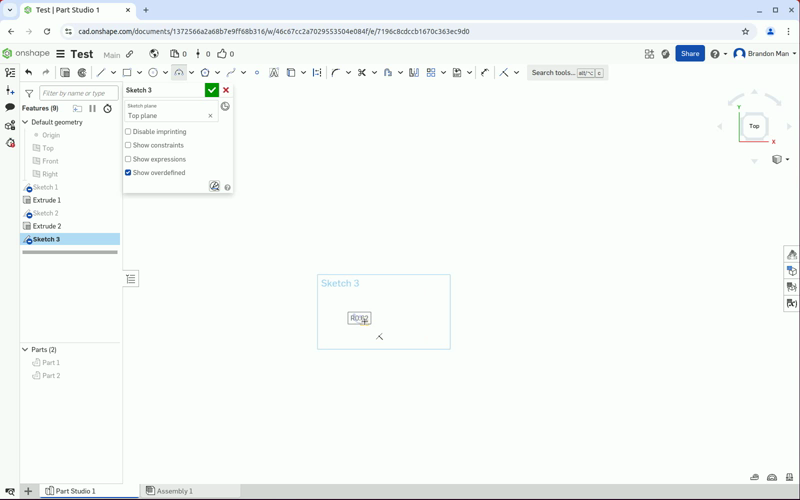
scroll(6)
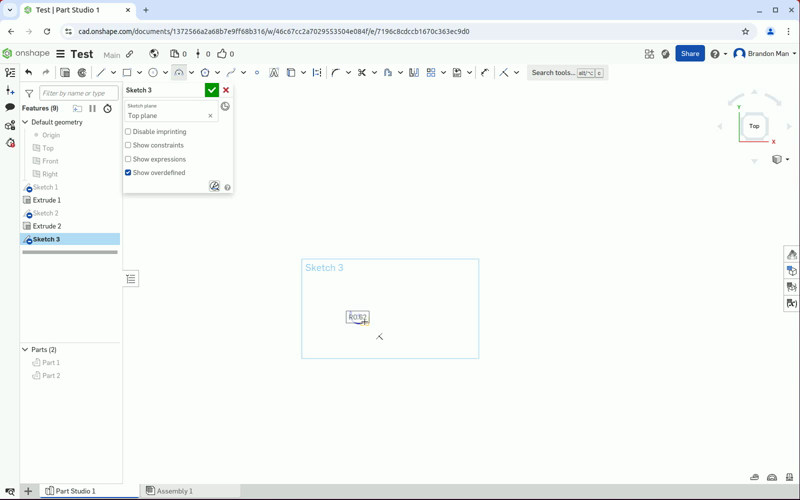
scroll(6)
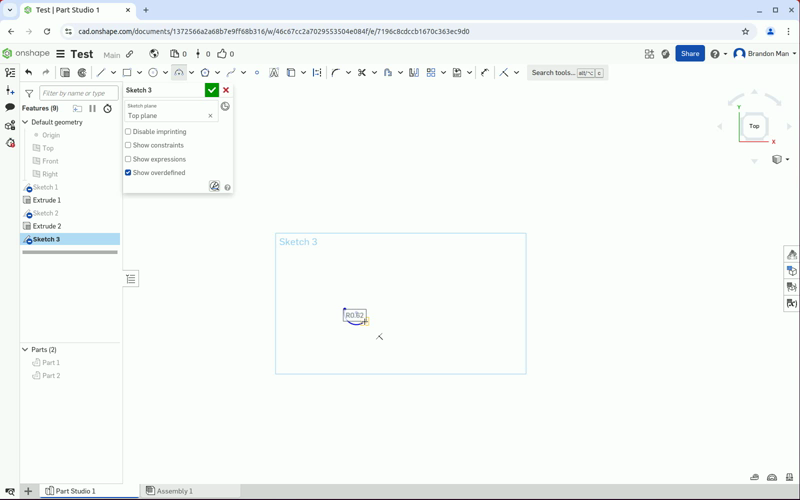
scroll(6)
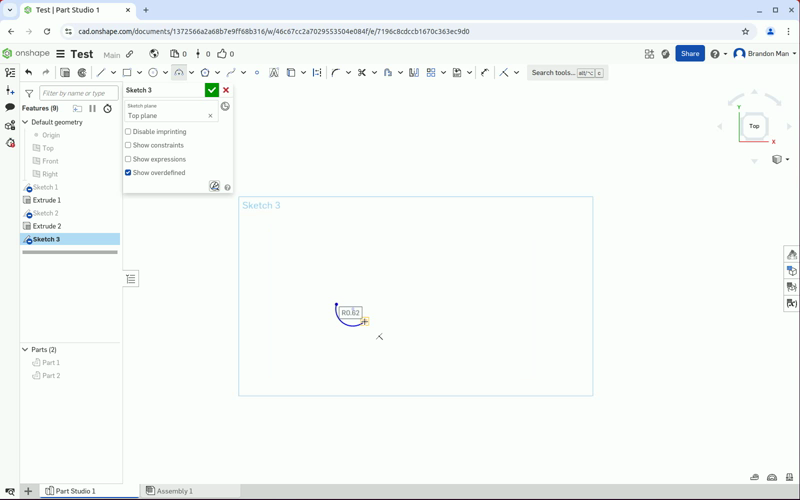
scroll(6)
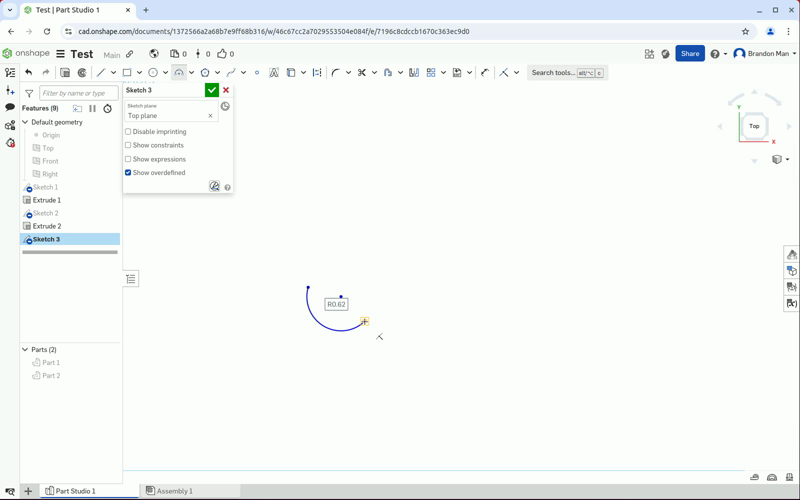
click(364, 321)
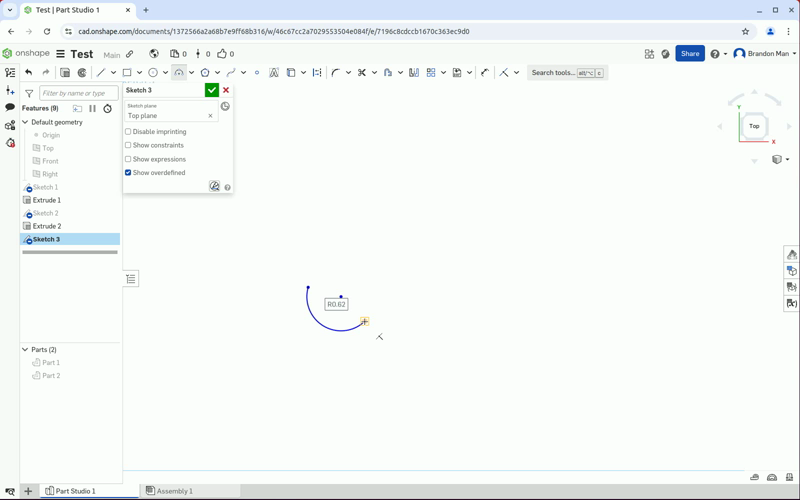
scroll(-6)
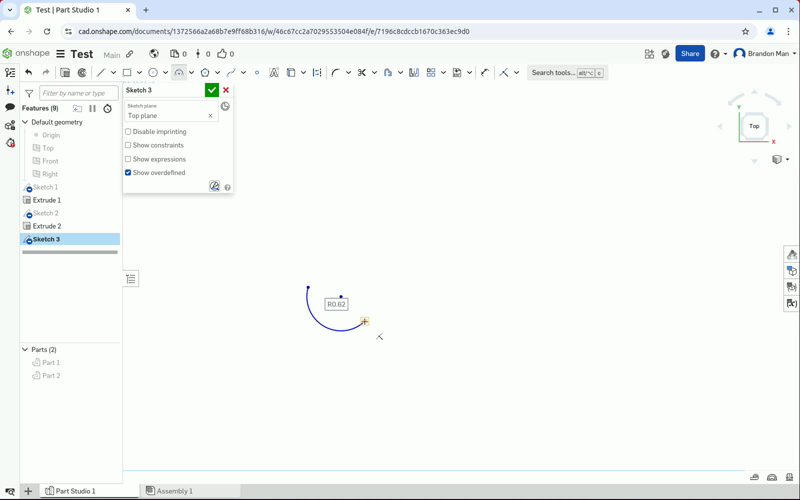
scroll(-6)
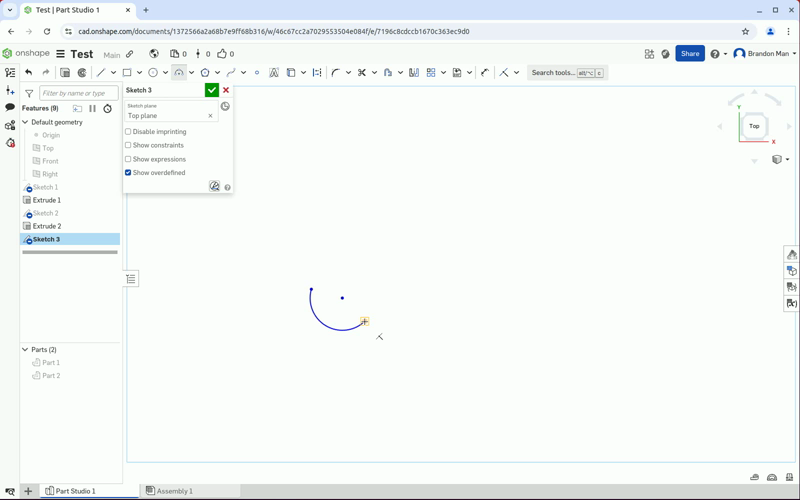
scroll(-6)
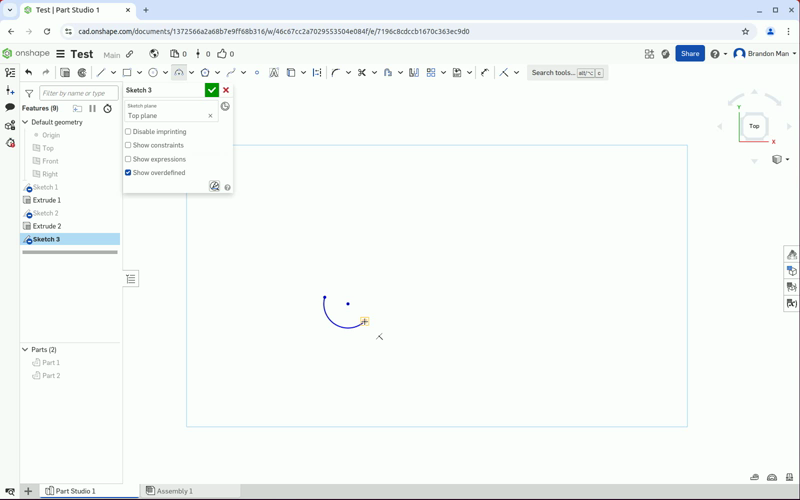
scroll(-6)
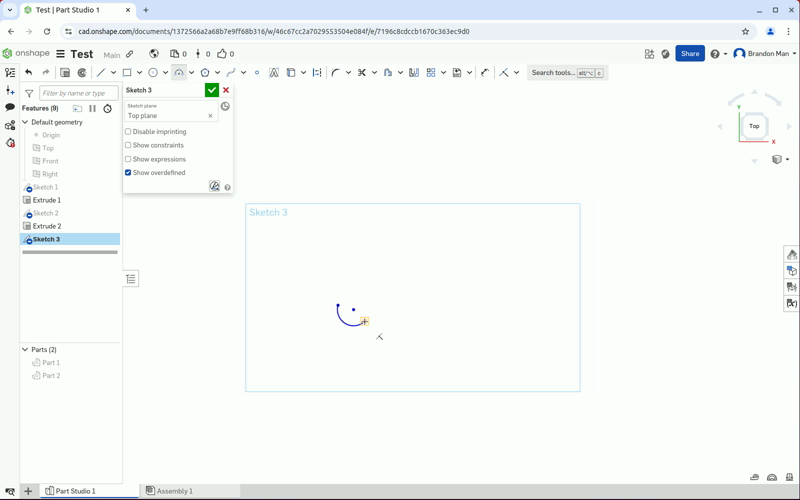
scroll(-6)
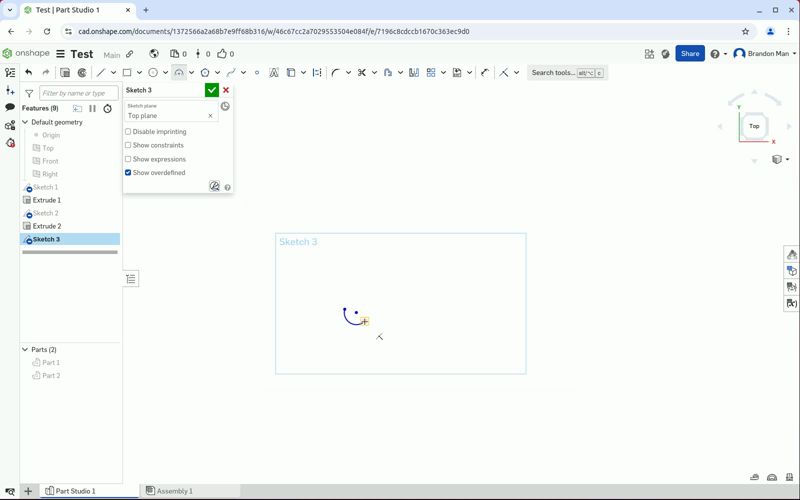
scroll(-6)
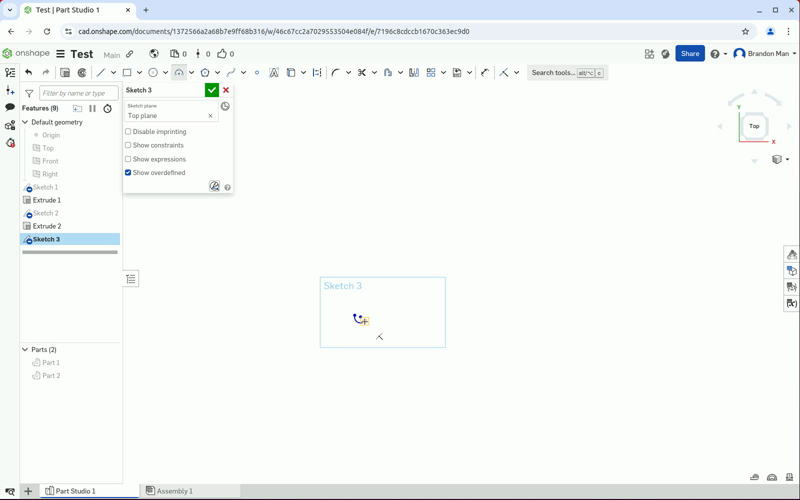
scroll(-6)
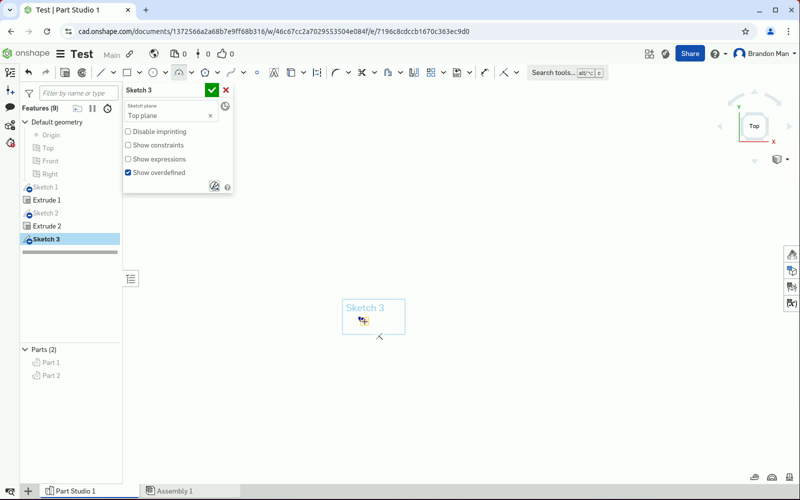
key_down(shift)
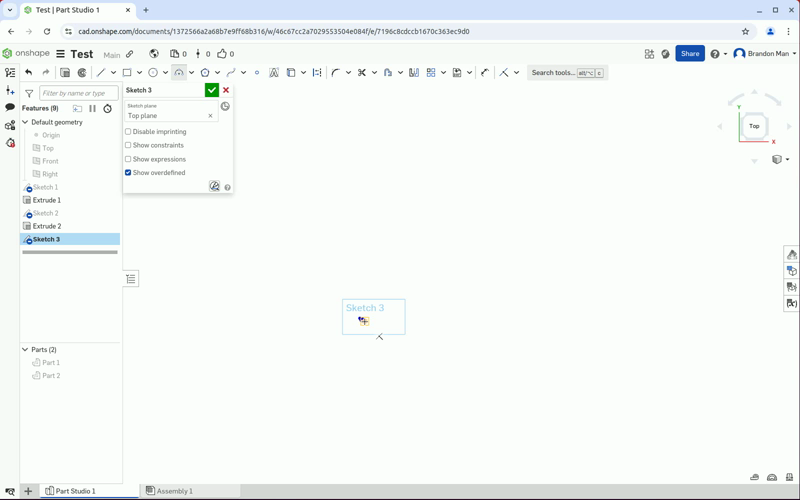
mouse_move(451, 294)
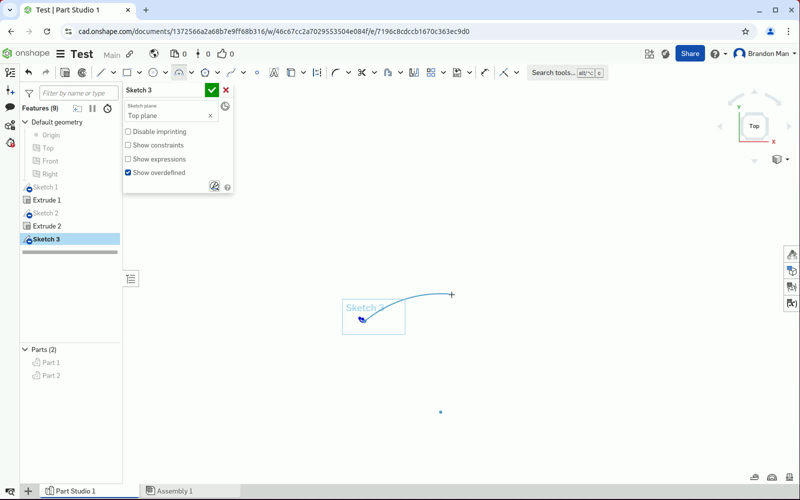
click(451, 294)
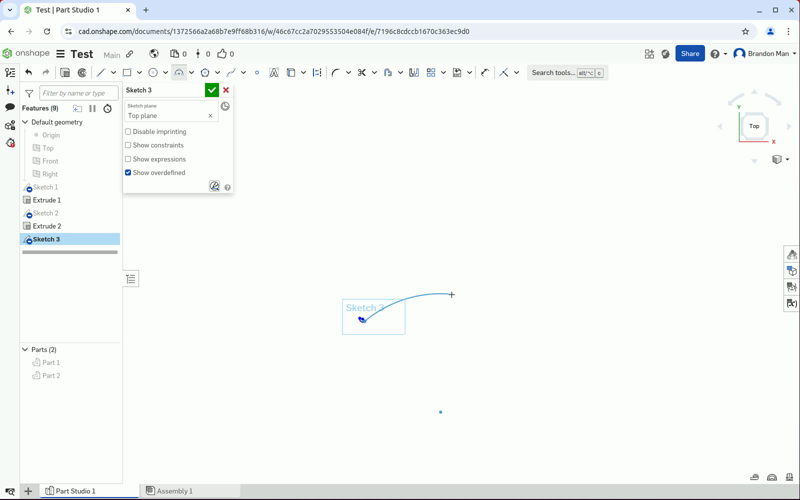
mouse_move(406, 300)
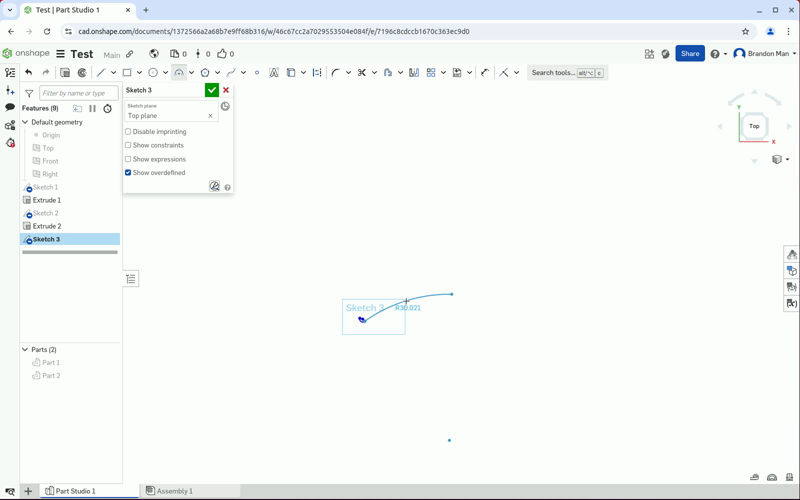
click(406, 300)
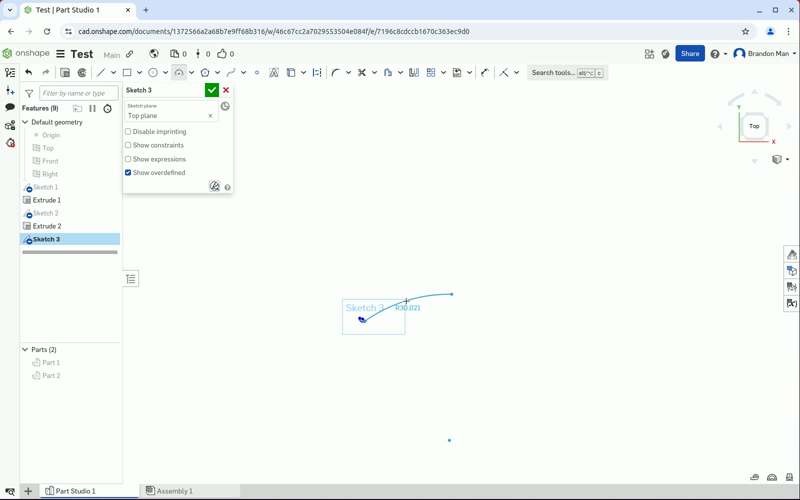
key_up(shift)
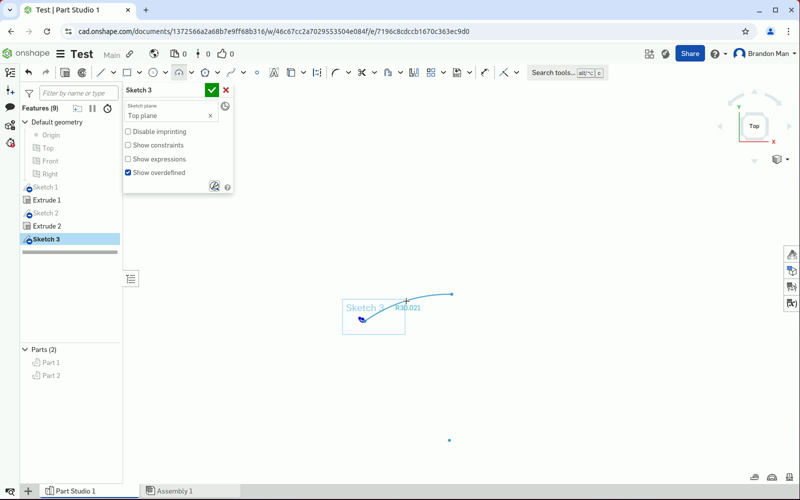
key(esc)
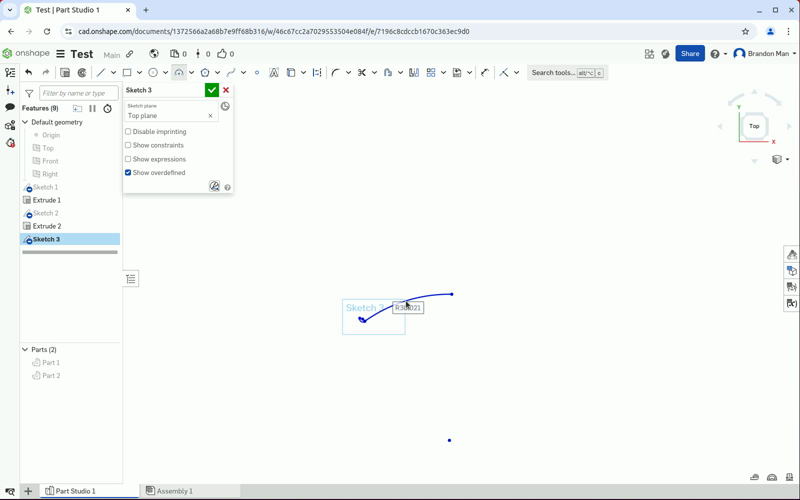
key(l)
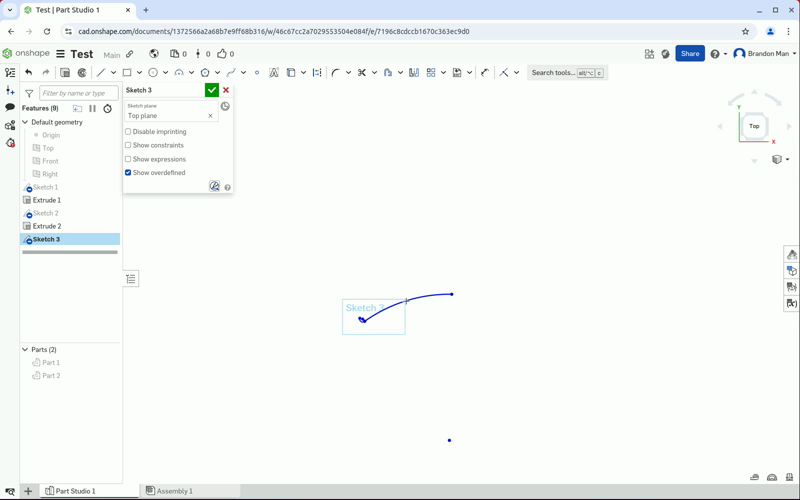
mouse_move(451, 294)
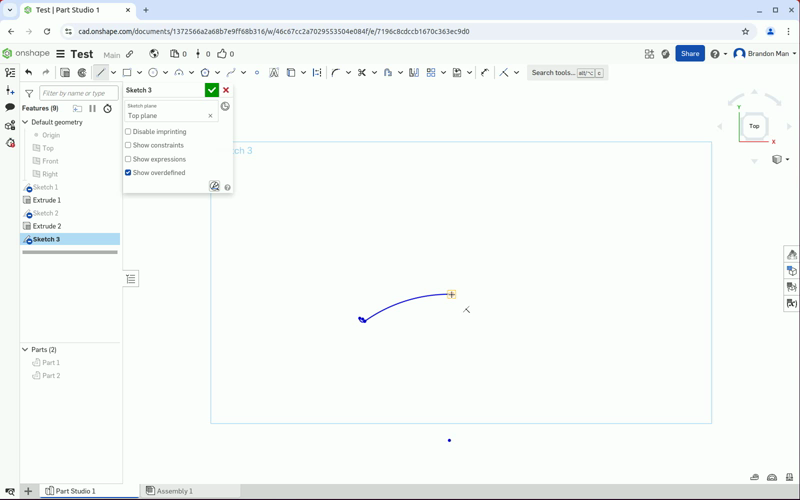
click(451, 294)
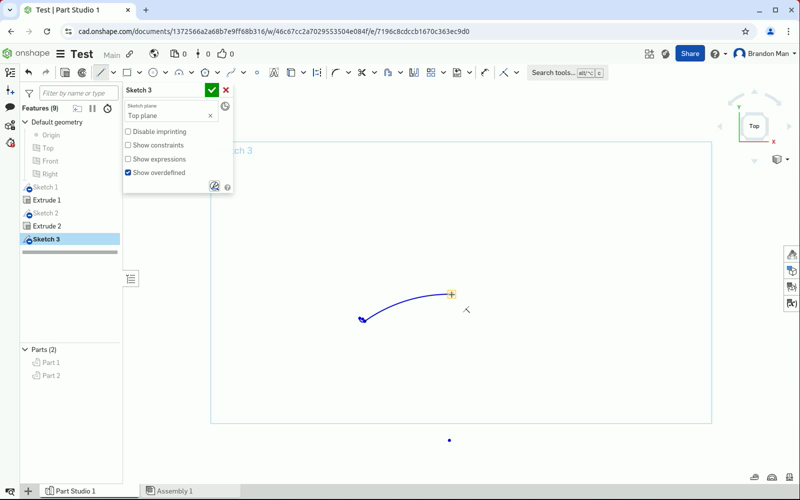
key_down(shift)
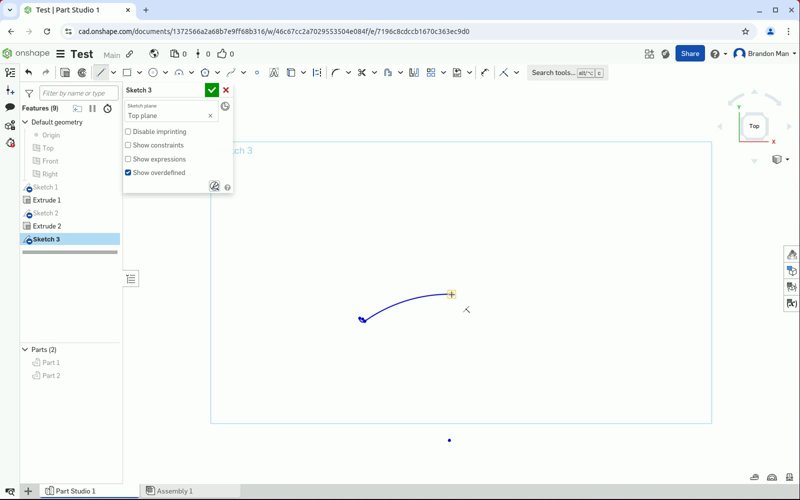
mouse_move(481, 294)
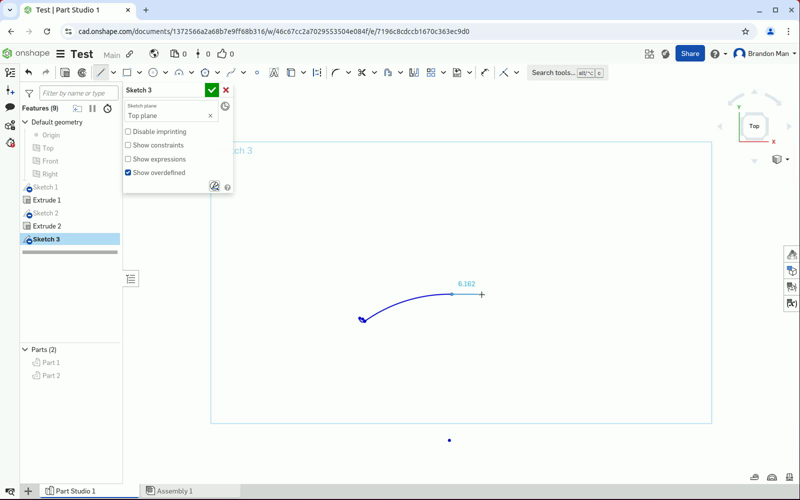
mouse_move(451, 264)
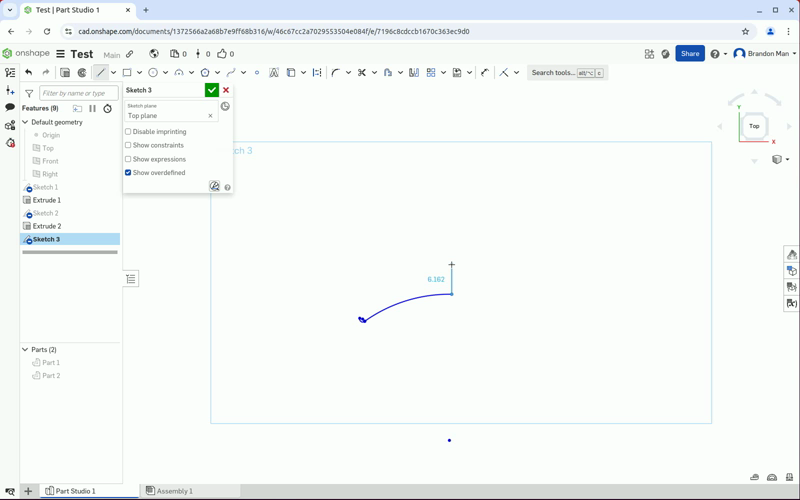
click(451, 264)
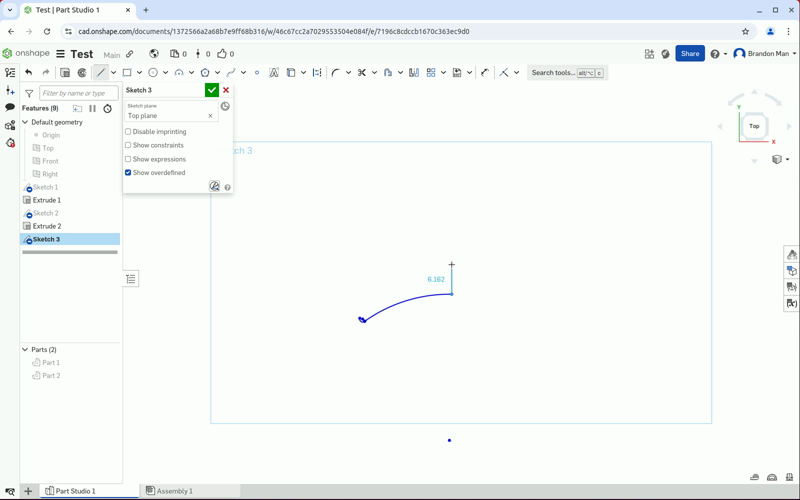
key_up(shift)
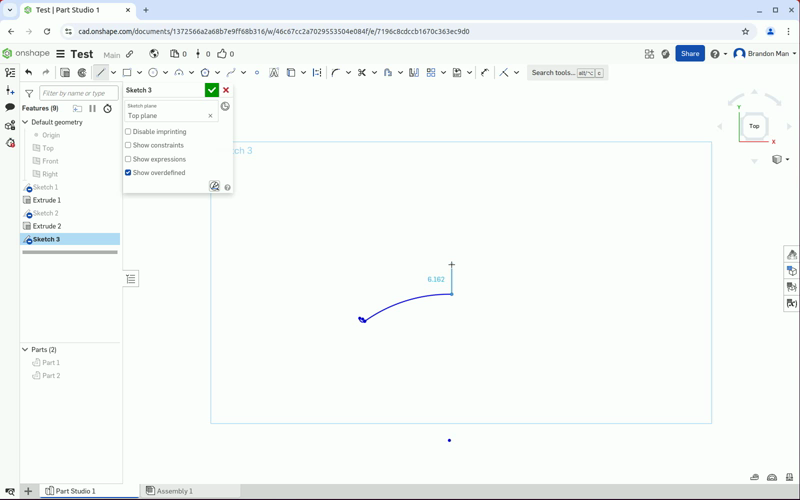
key(esc)
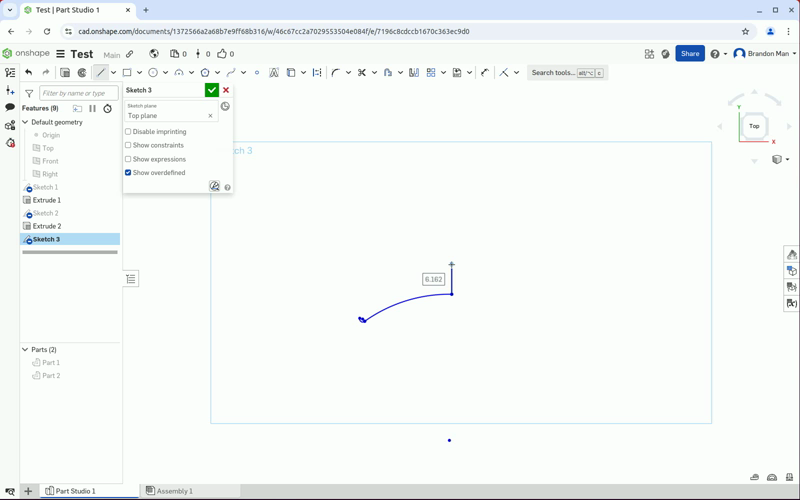
key(a)
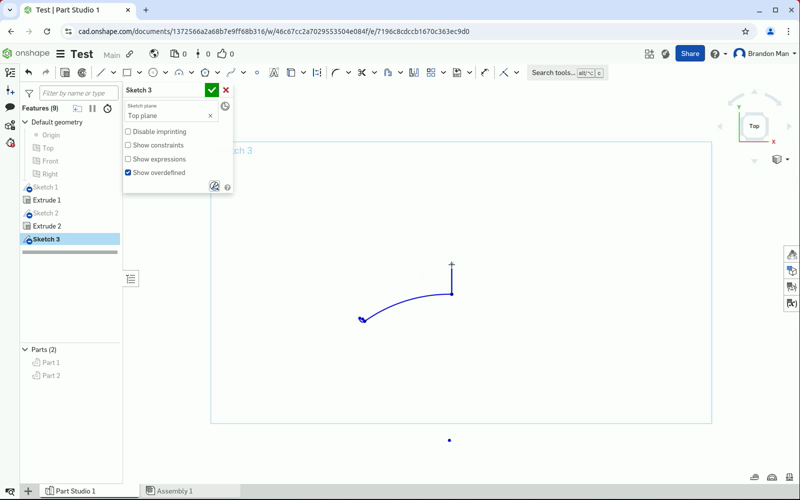
mouse_move(451, 264)
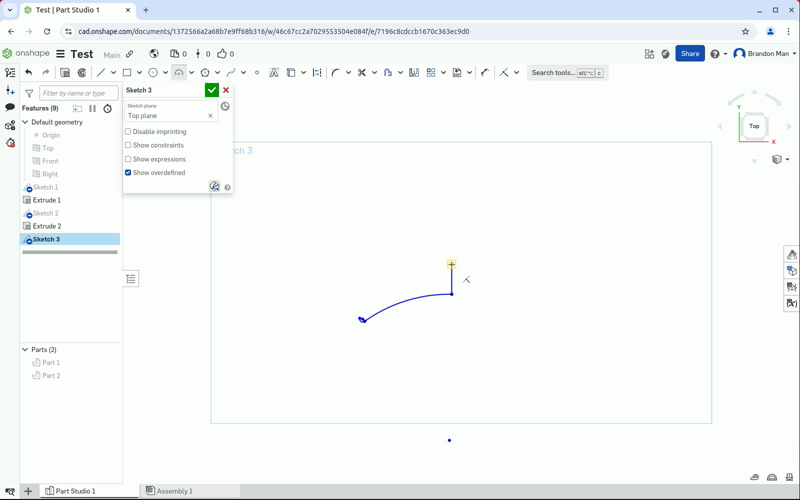
click(451, 264)
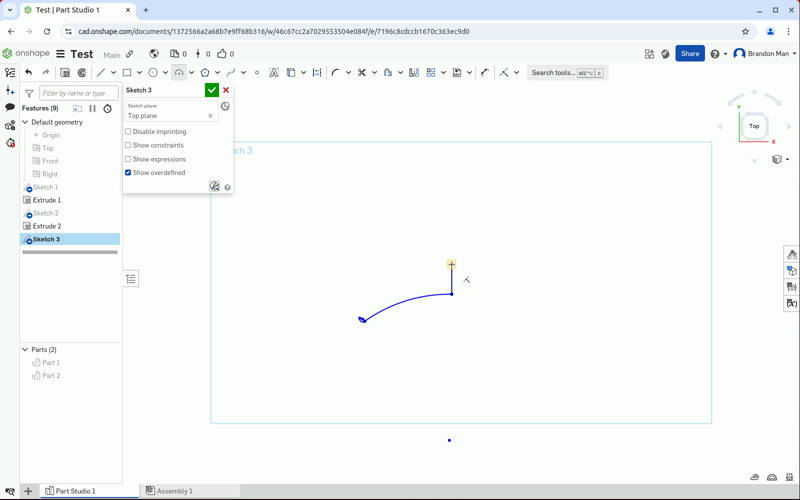
key_down(shift)
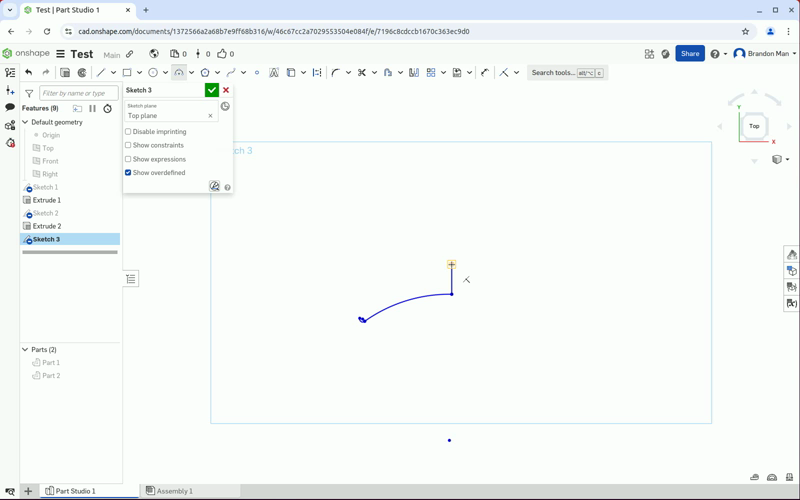
mouse_move(364, 236)
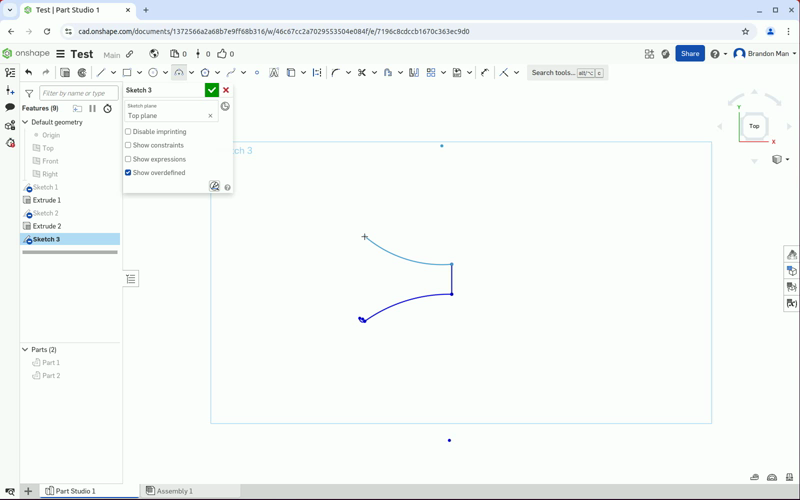
click(364, 236)
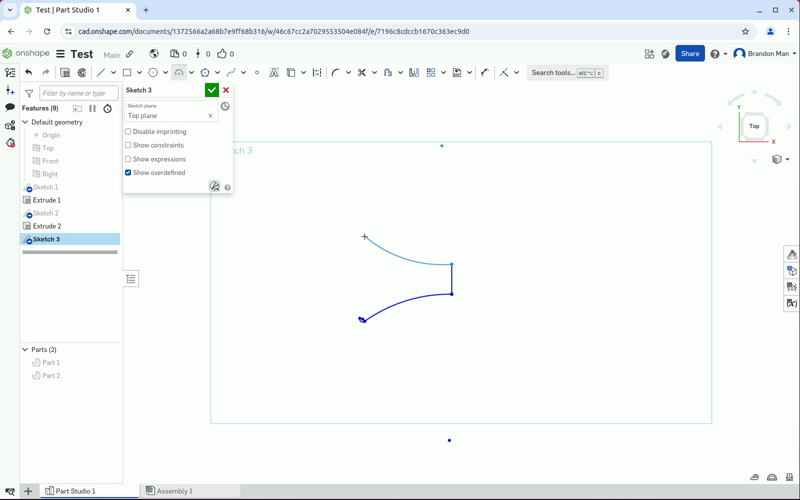
mouse_move(406, 256)
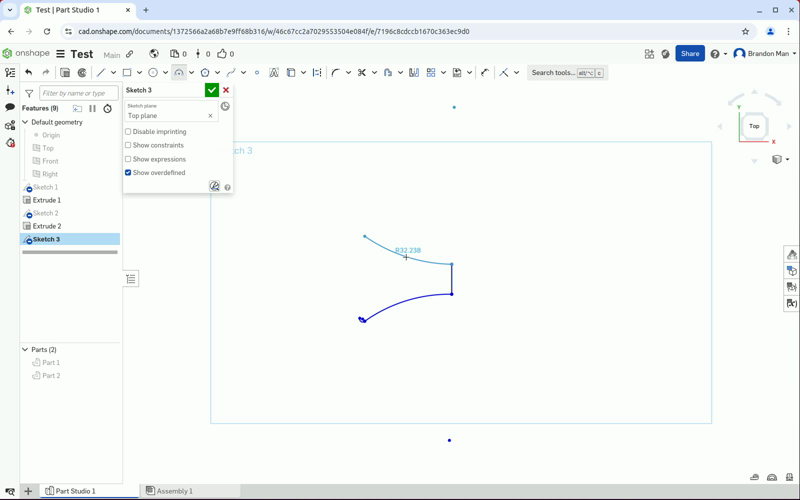
click(406, 256)
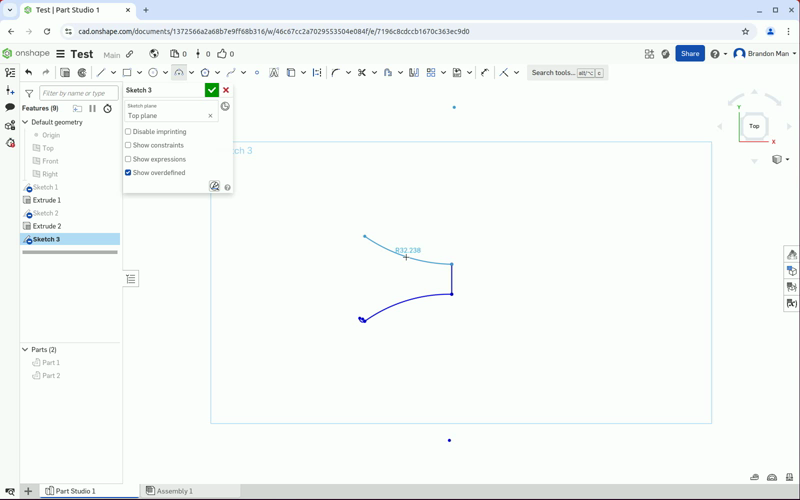
key_up(shift)
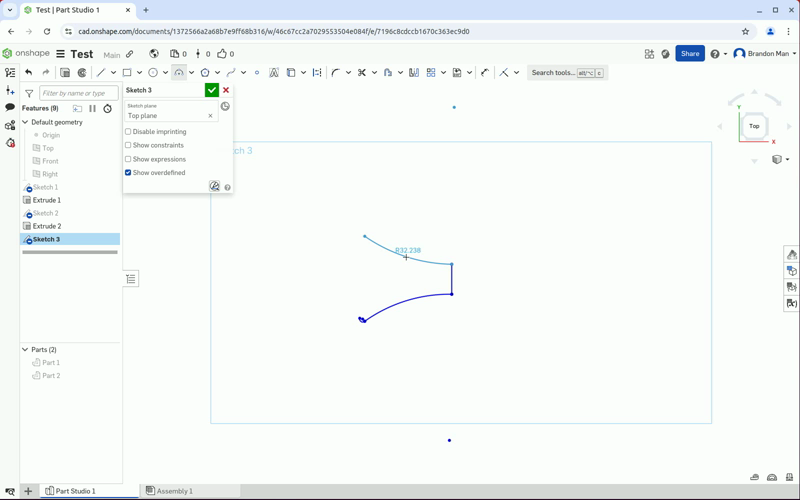
mouse_move(364, 236)
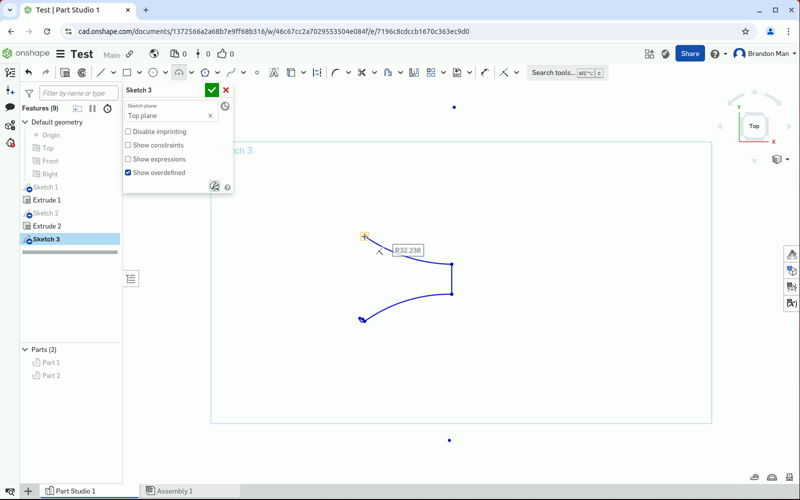
click(364, 236)
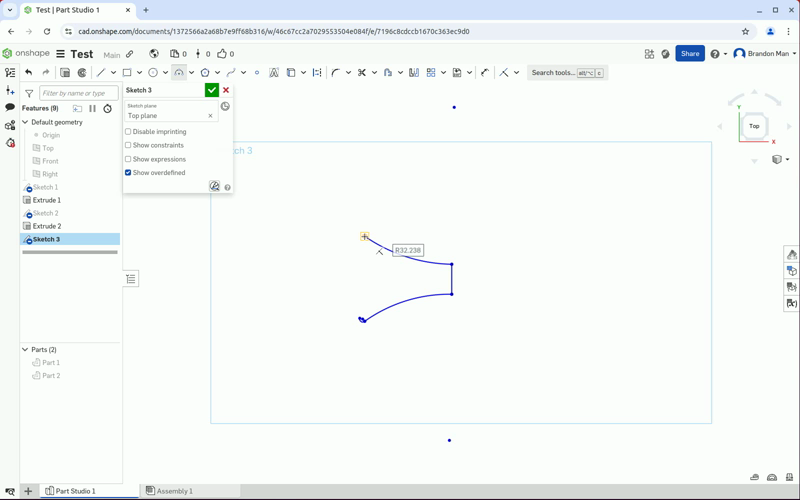
key_down(shift)
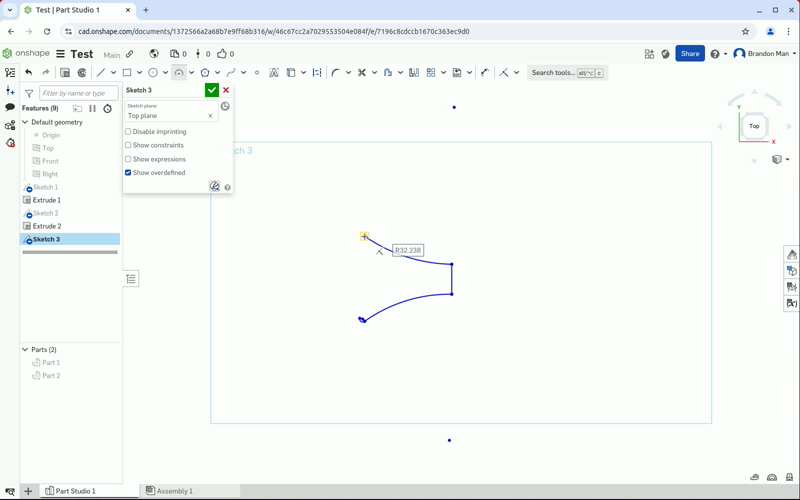
mouse_move(359, 238)
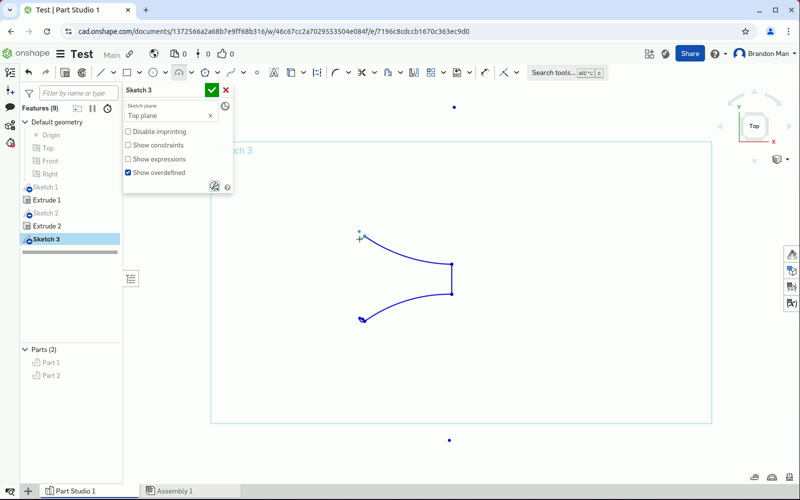
scroll(6)
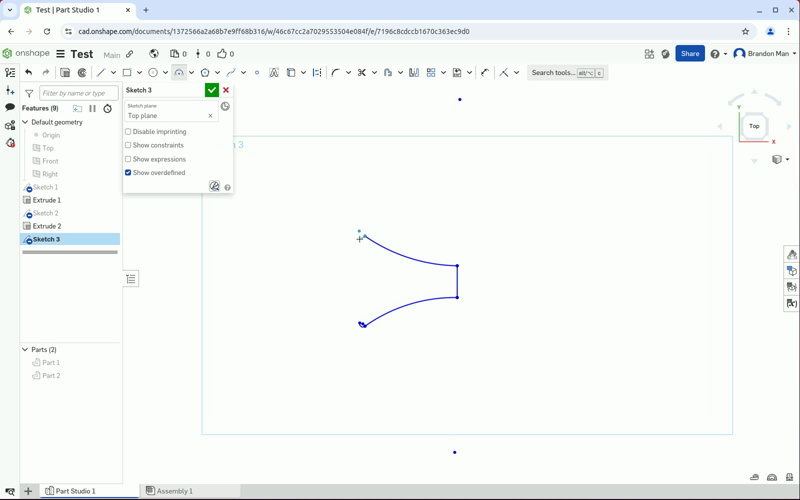
scroll(6)
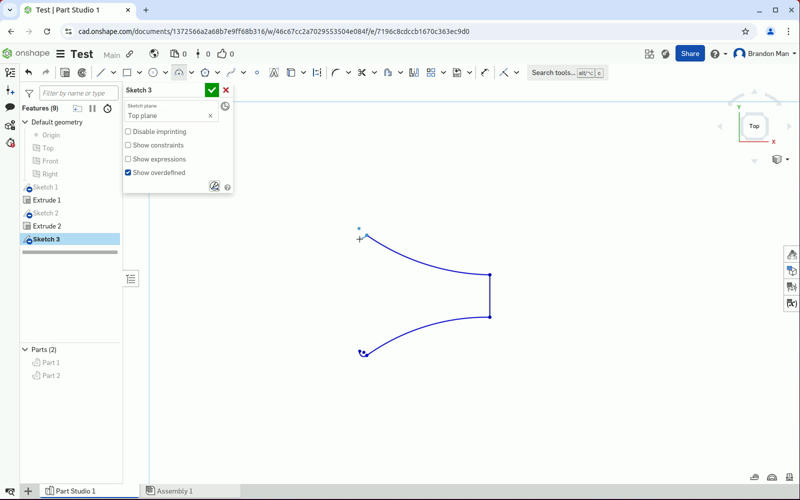
scroll(6)
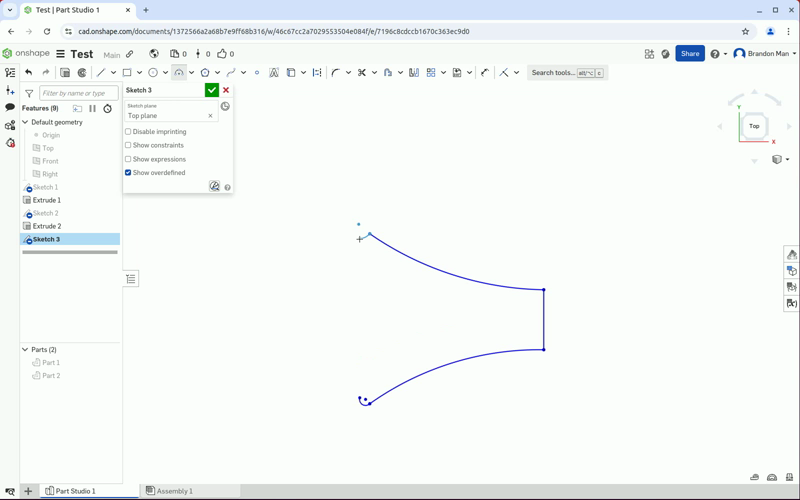
scroll(6)
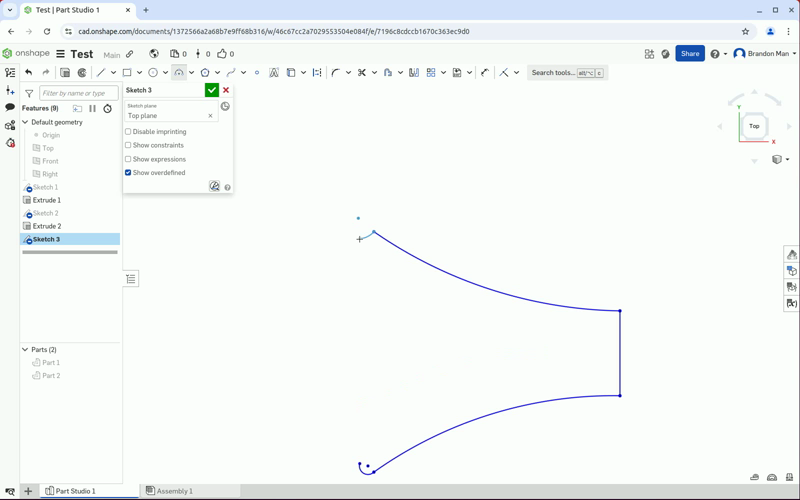
scroll(6)
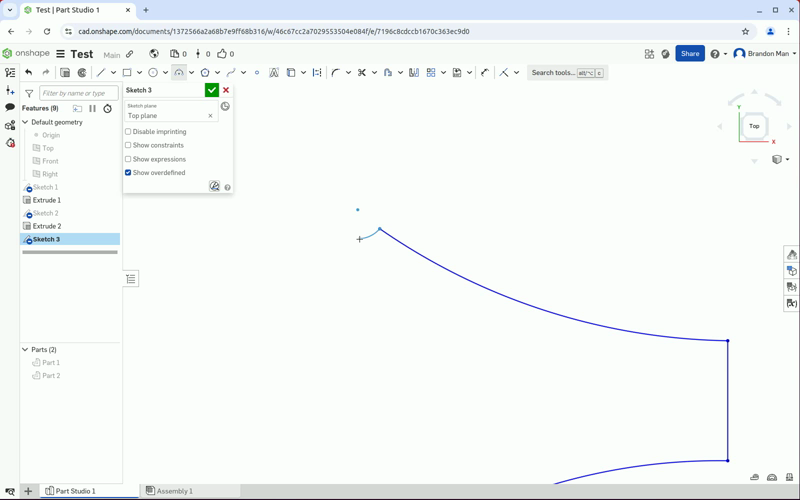
scroll(6)
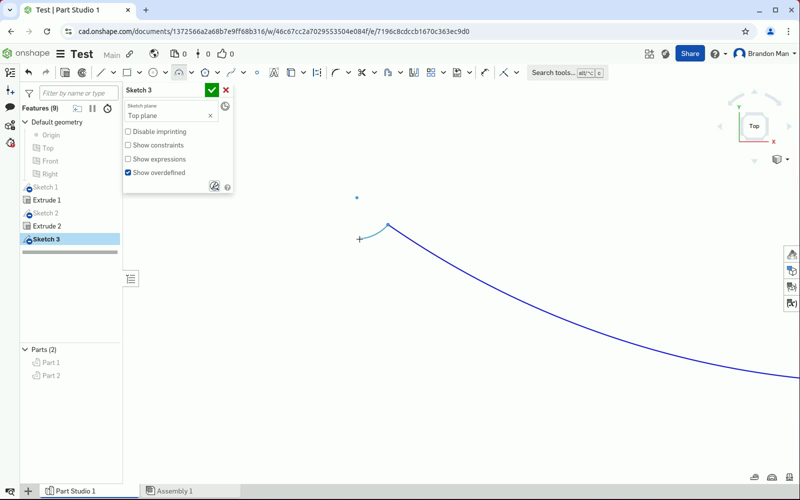
scroll(6)
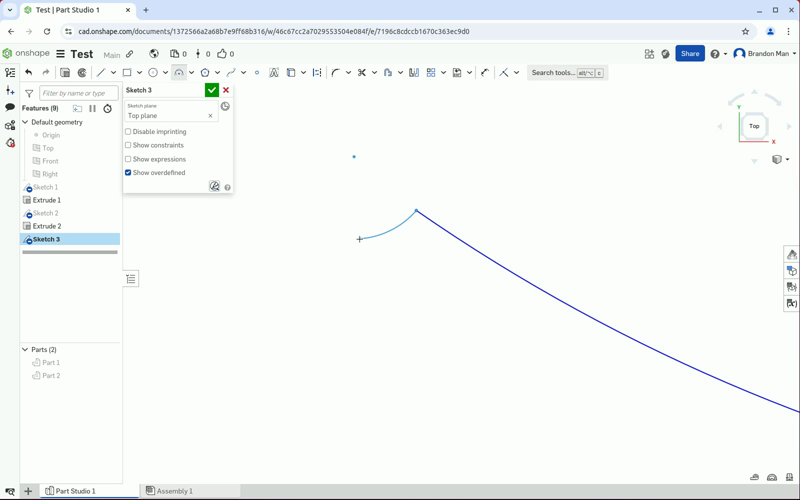
click(359, 238)
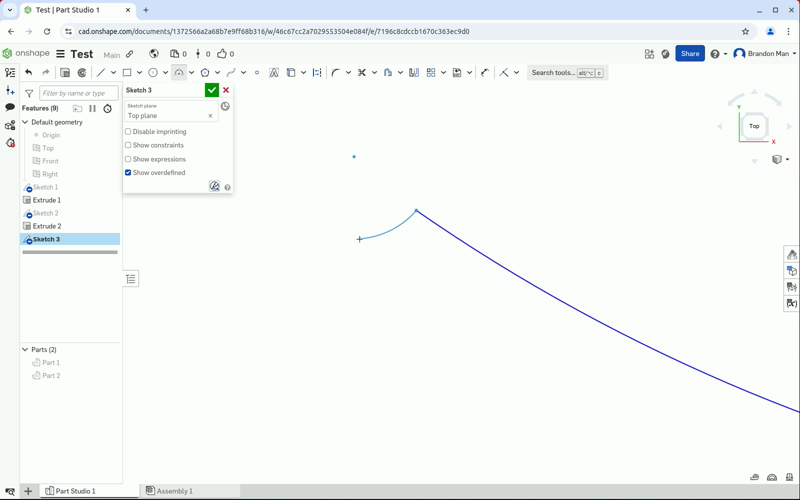
scroll(-6)
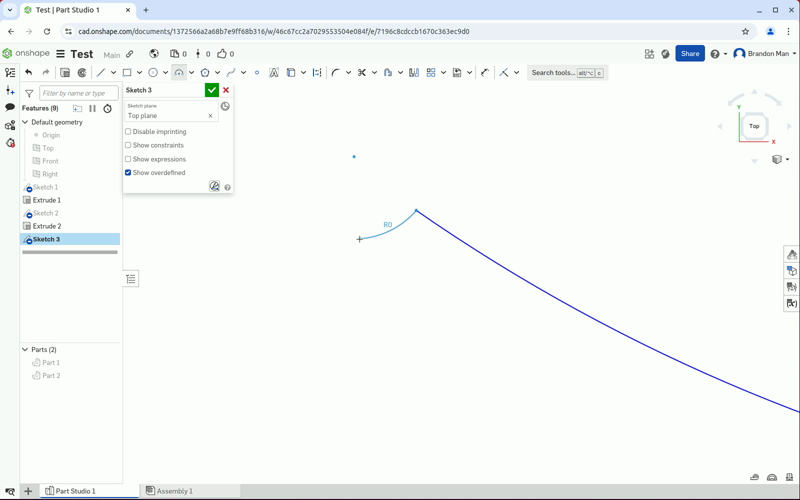
scroll(-6)
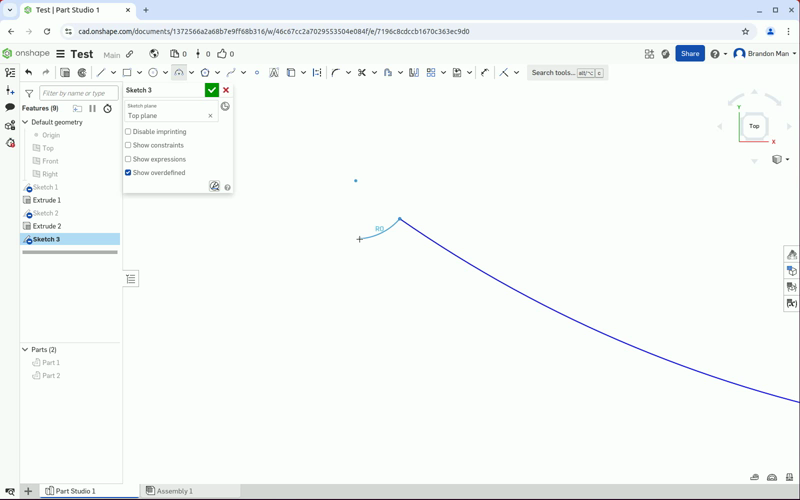
scroll(-6)
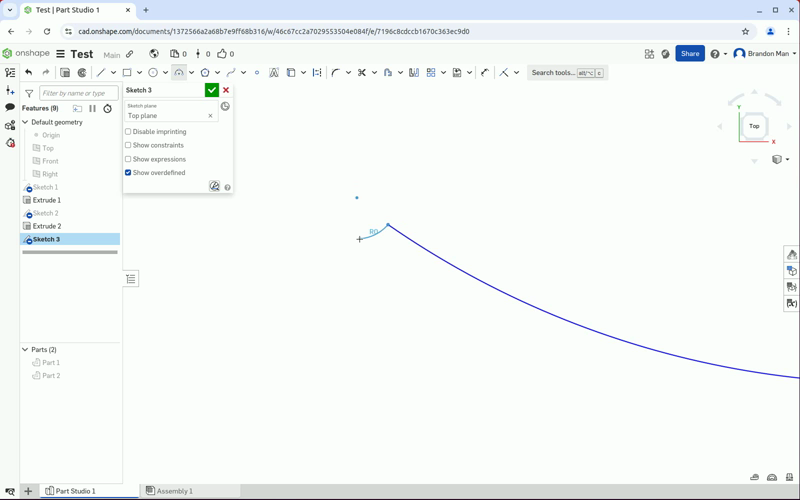
scroll(-6)
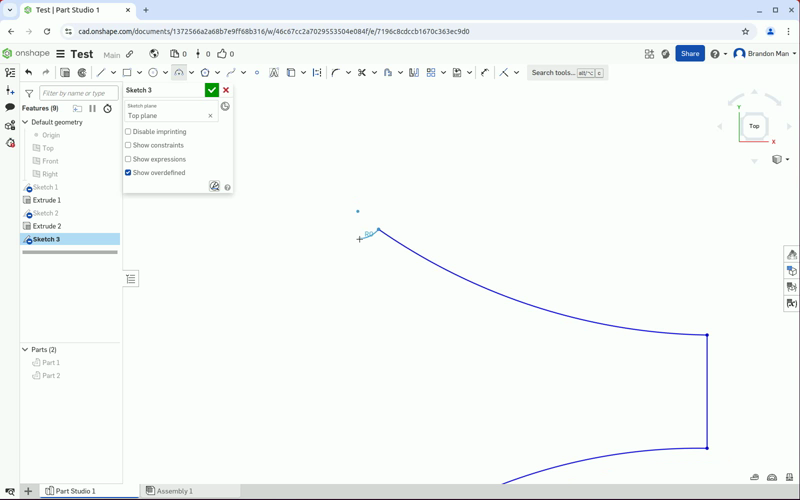
scroll(-6)
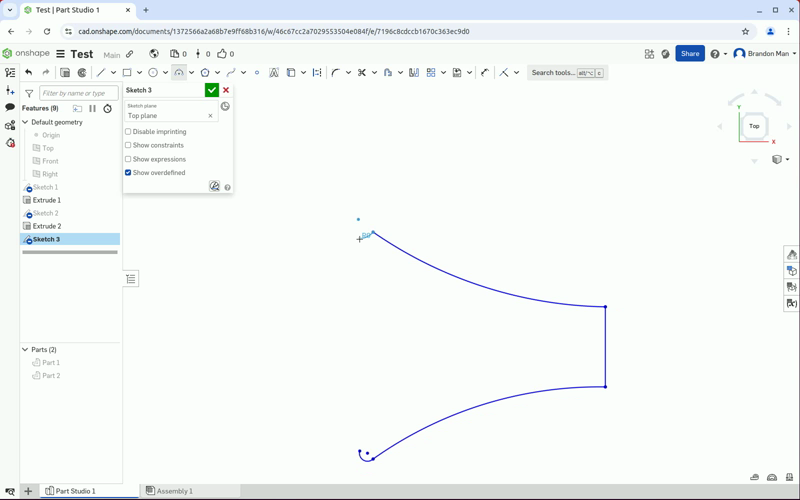
scroll(-6)
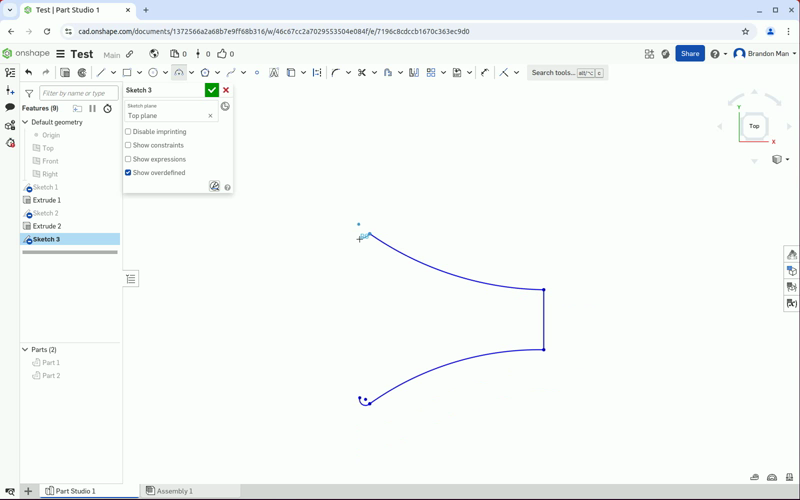
scroll(-6)
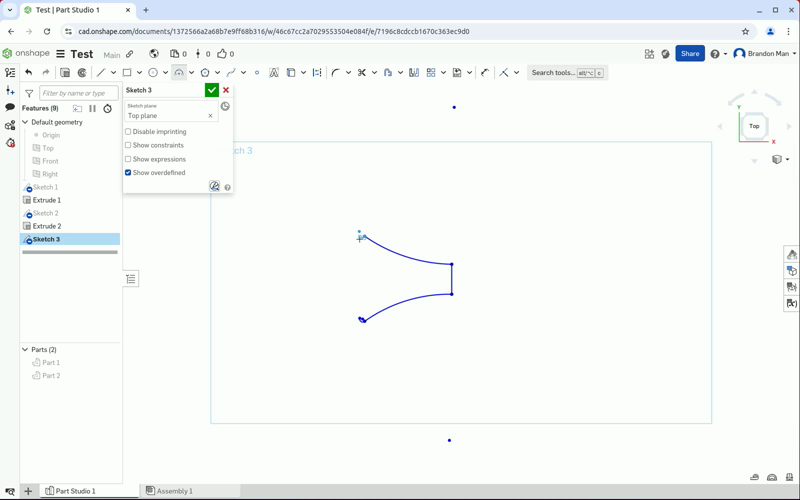
mouse_move(361, 235)
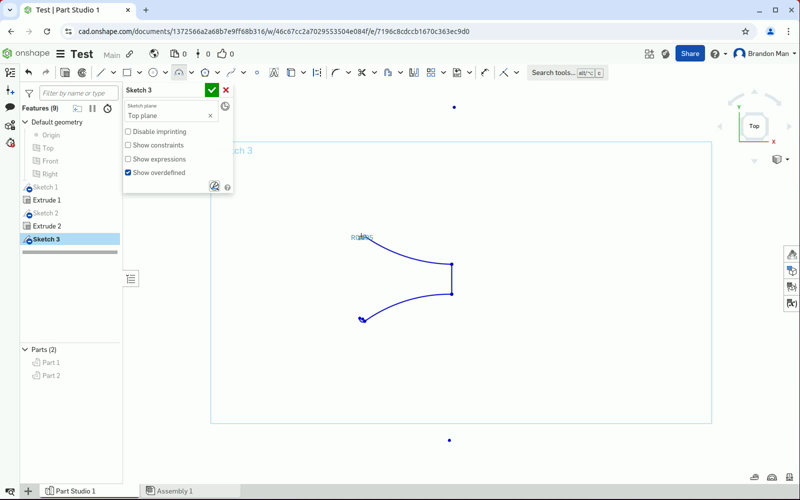
scroll(6)
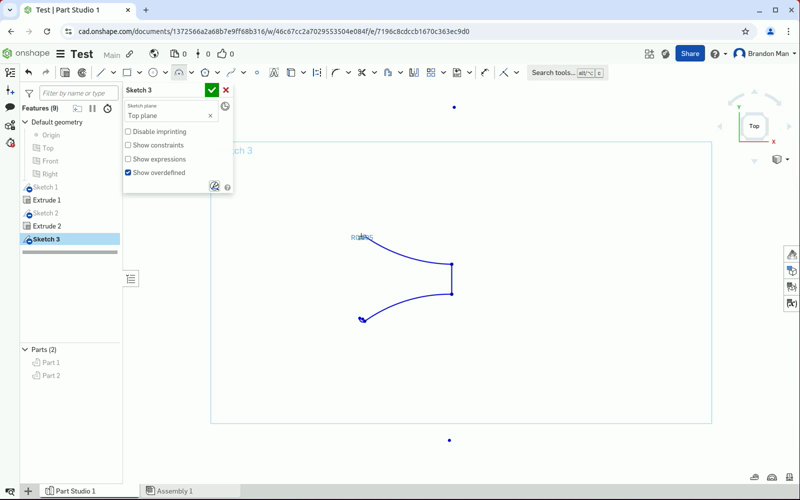
scroll(6)
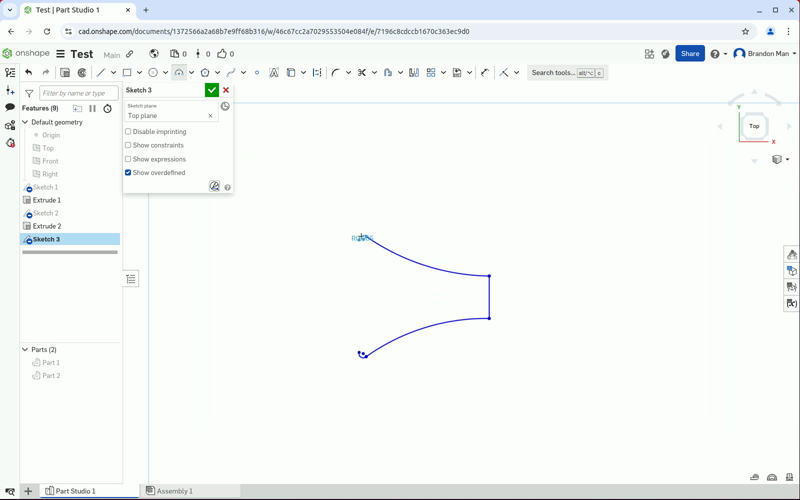
scroll(6)
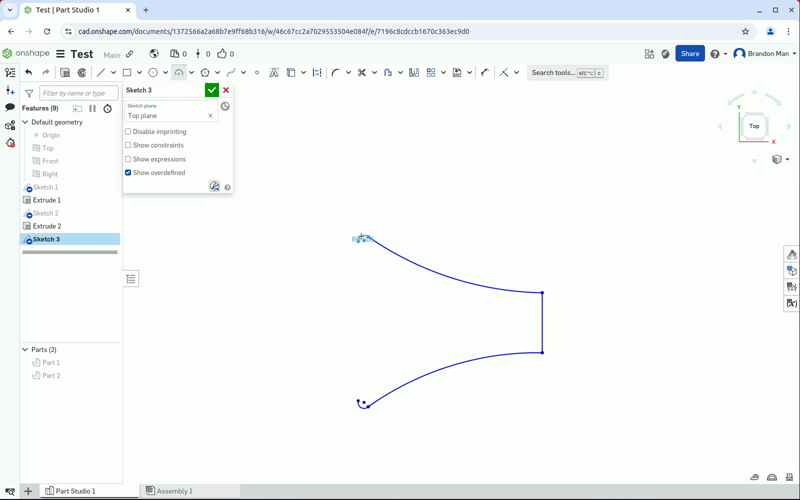
scroll(6)
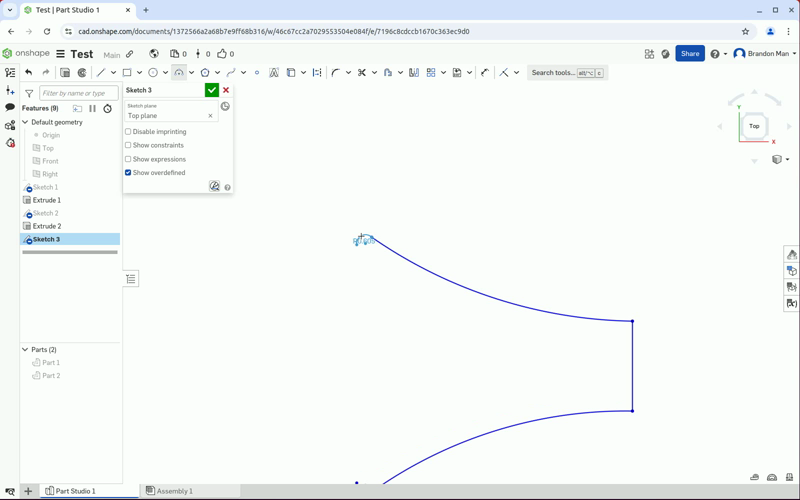
scroll(6)
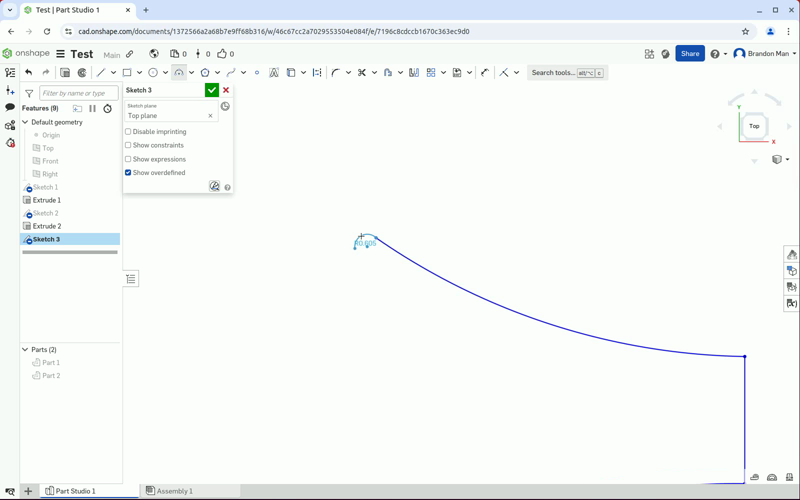
scroll(6)
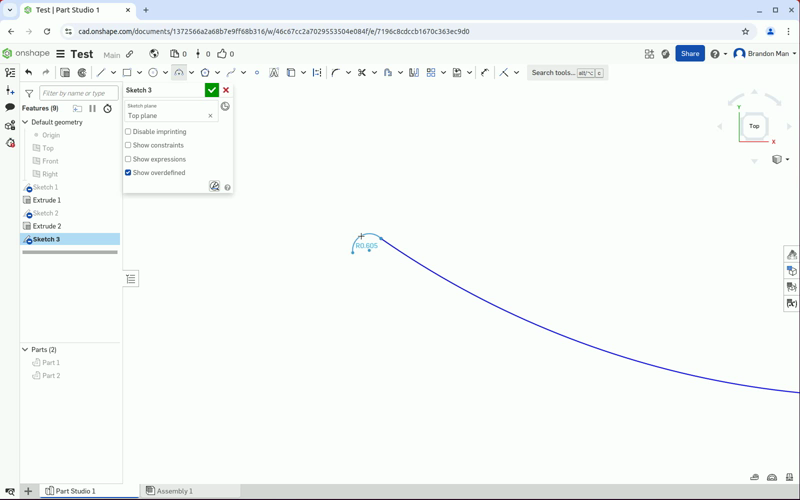
scroll(6)
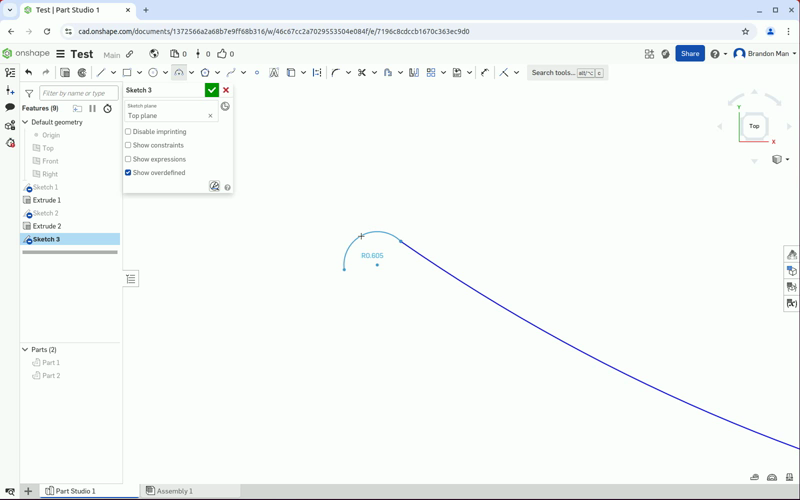
click(361, 235)
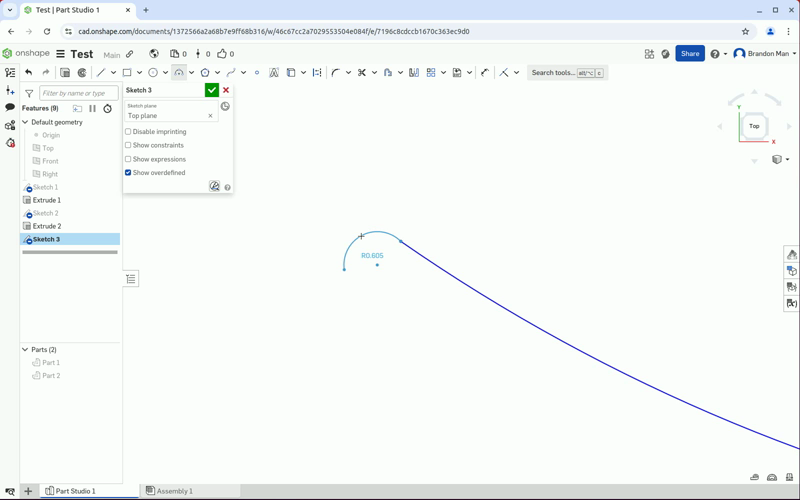
scroll(-6)
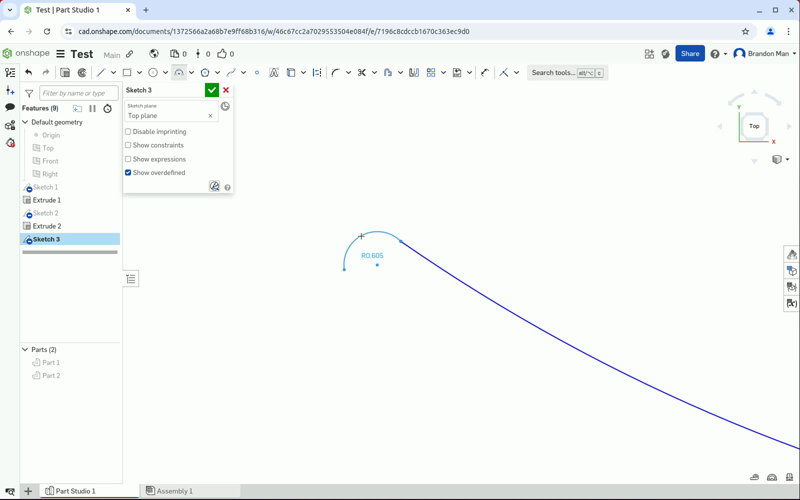
scroll(-6)
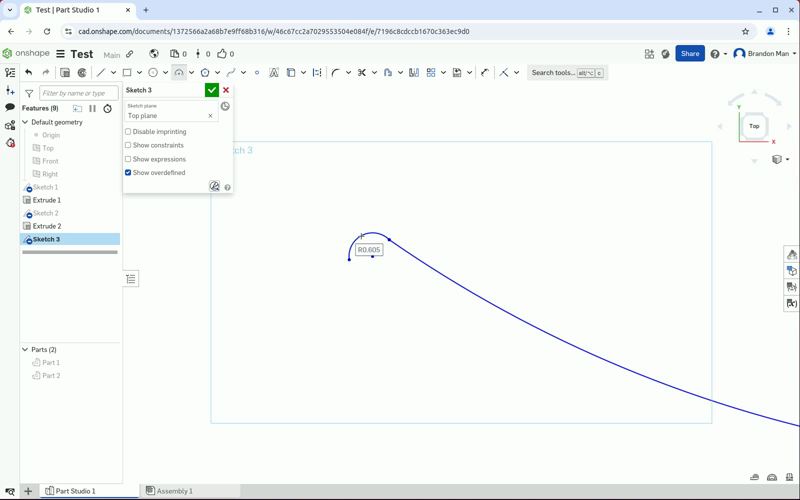
scroll(-6)
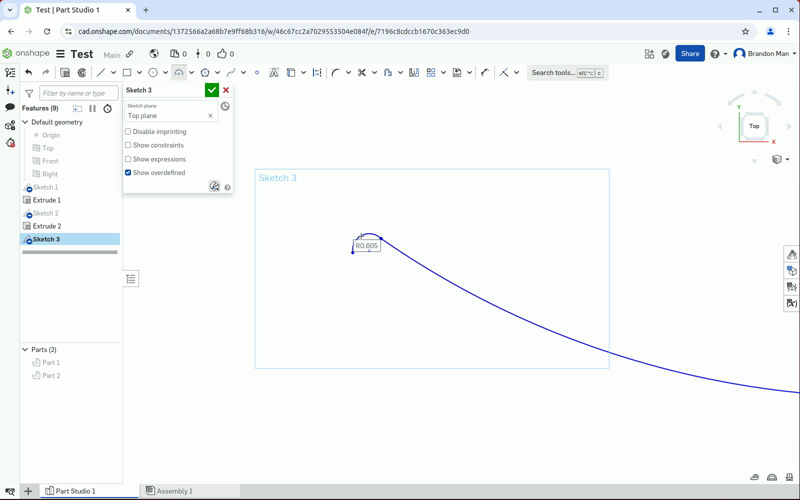
scroll(-6)
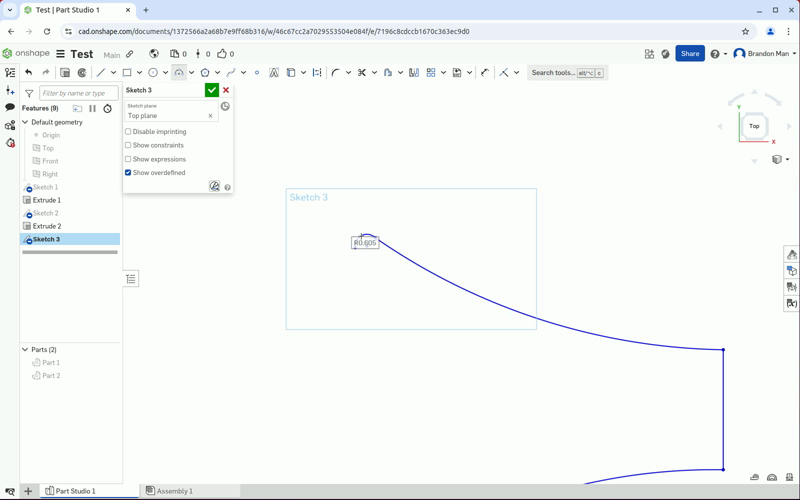
scroll(-6)
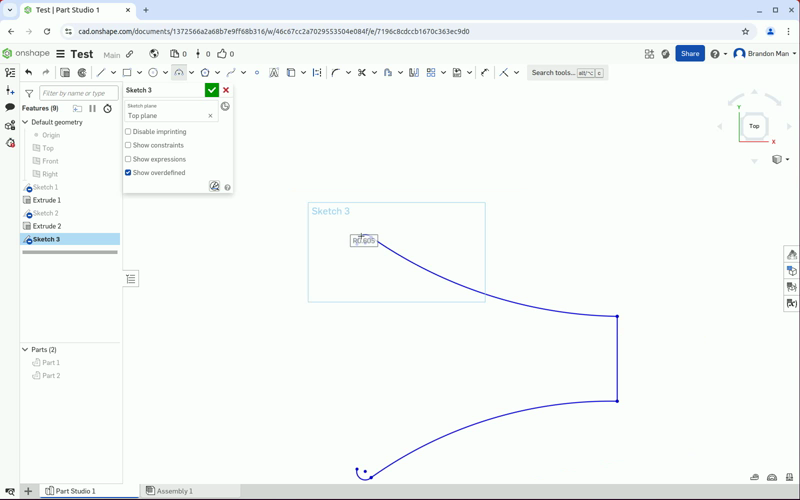
scroll(-6)
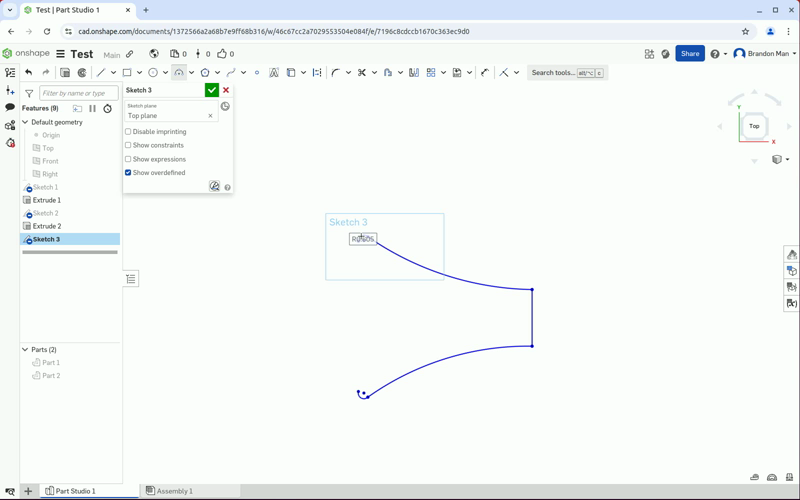
scroll(-6)
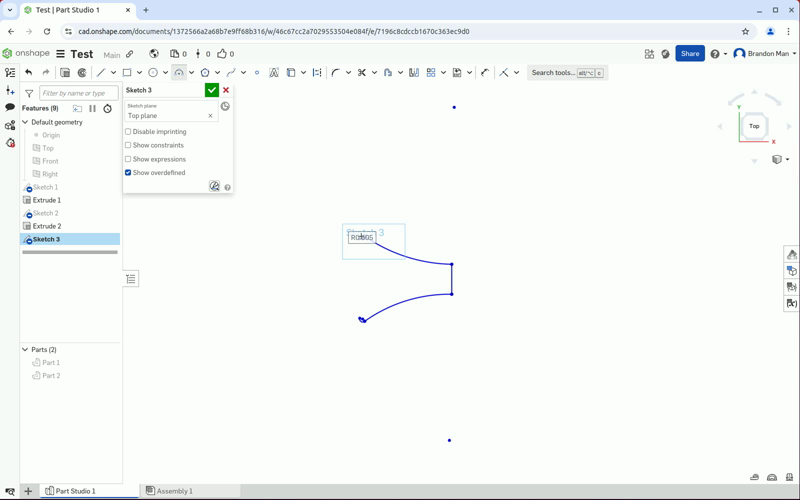
key_up(shift)
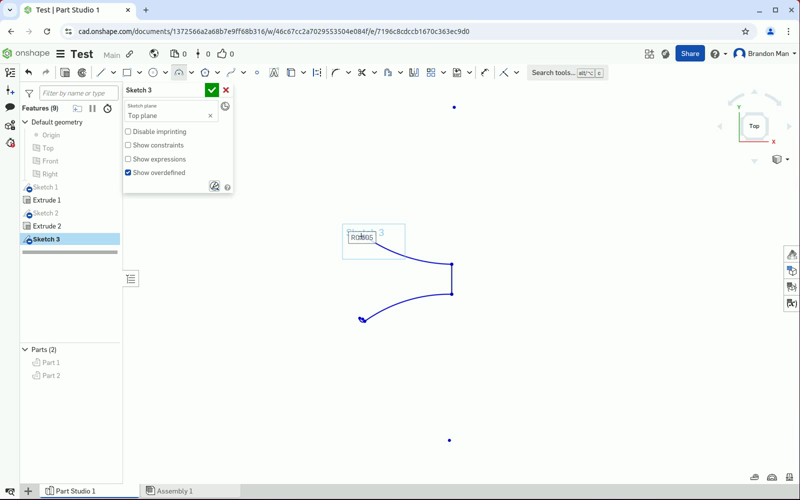
key(esc)
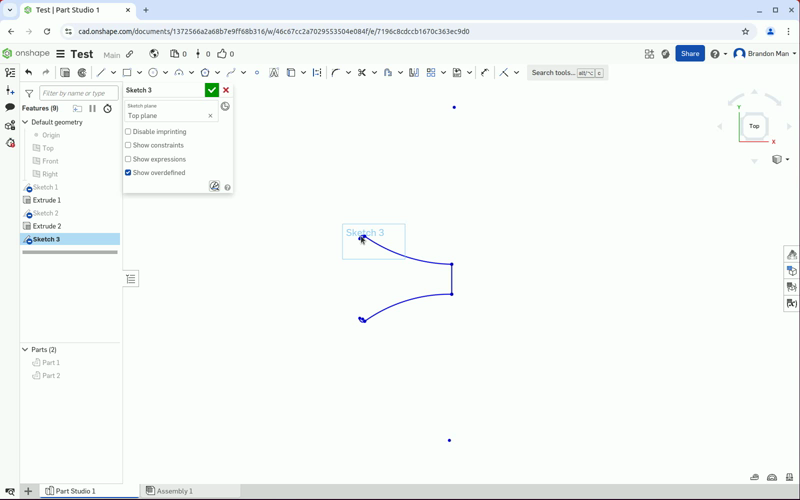
key(l)
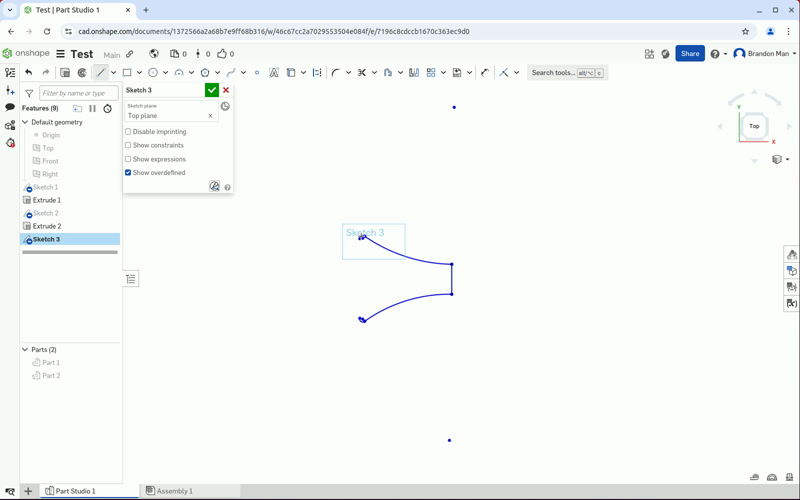
mouse_move(359, 238)
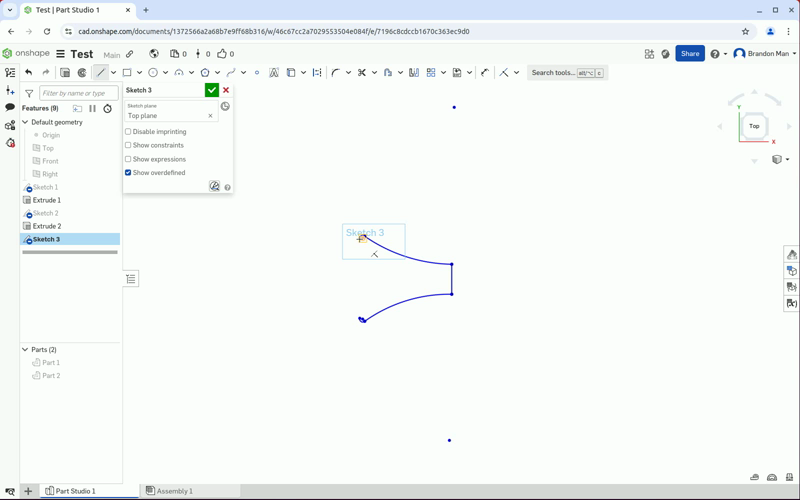
scroll(6)
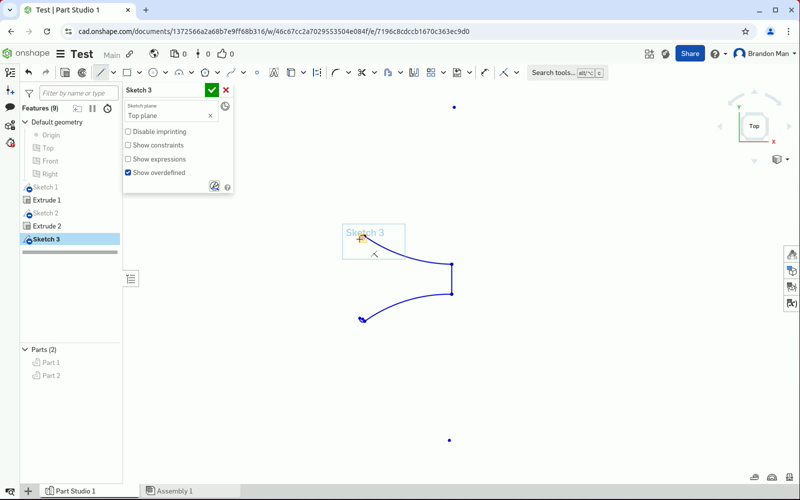
scroll(6)
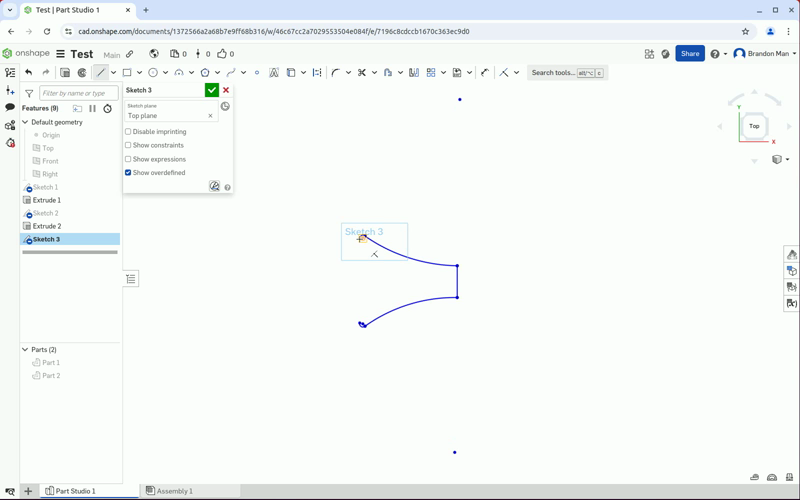
scroll(6)
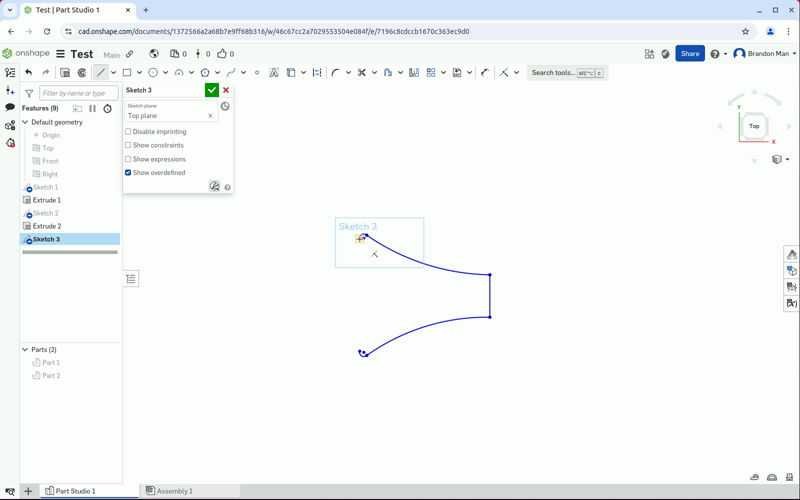
scroll(6)
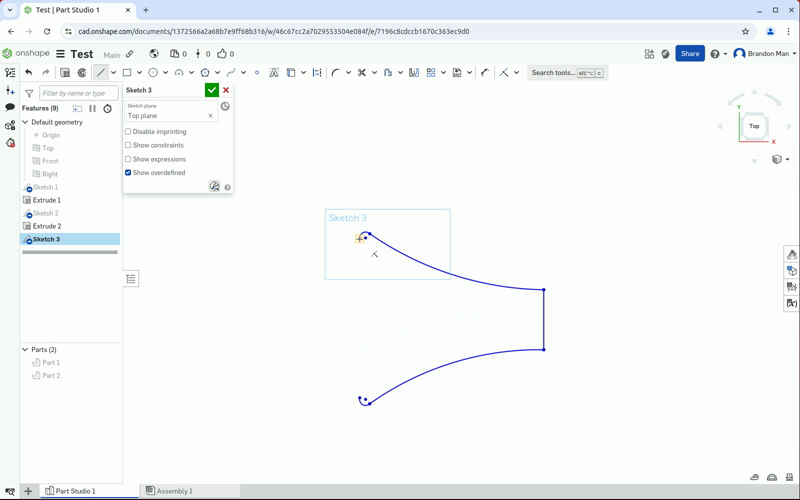
scroll(6)
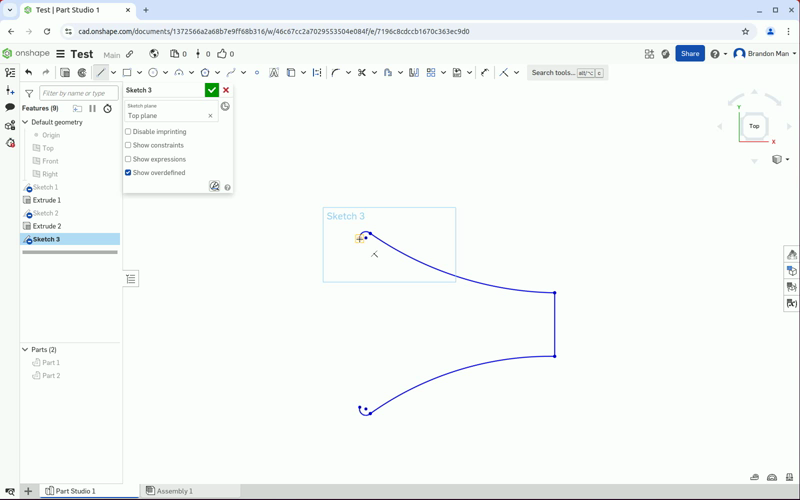
scroll(6)
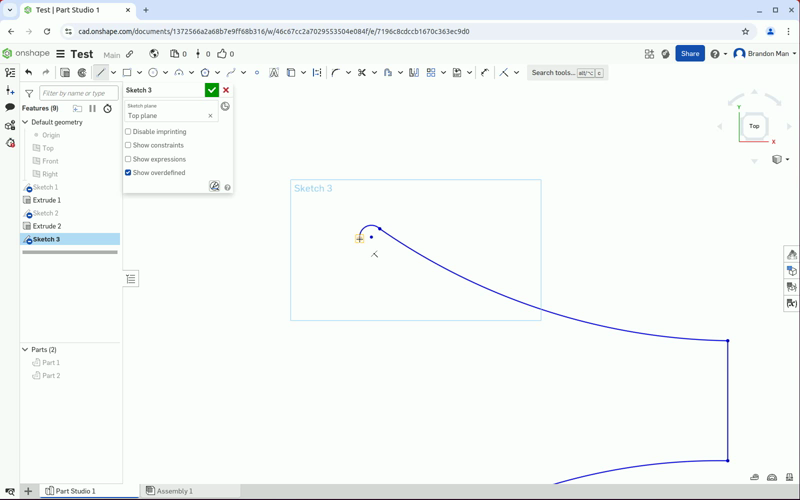
scroll(6)
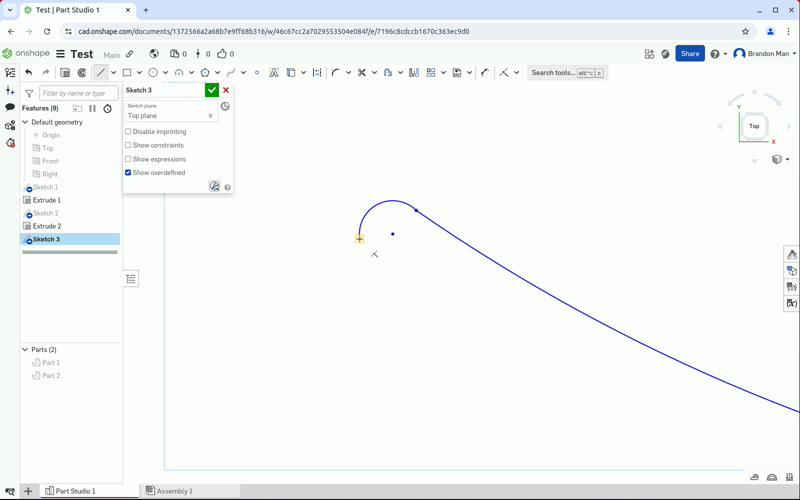
click(359, 238)
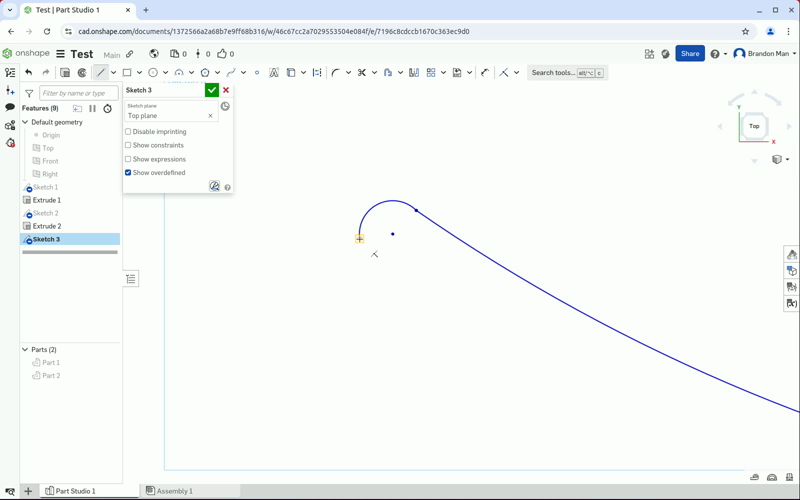
scroll(-6)
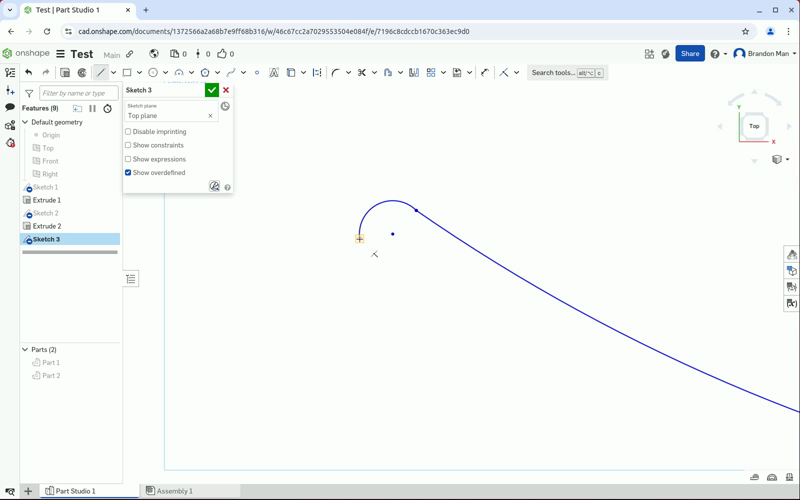
scroll(-6)
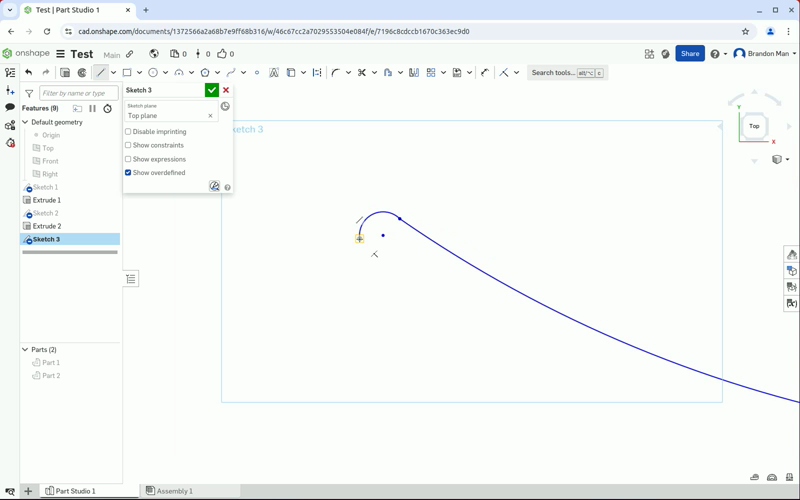
scroll(-6)
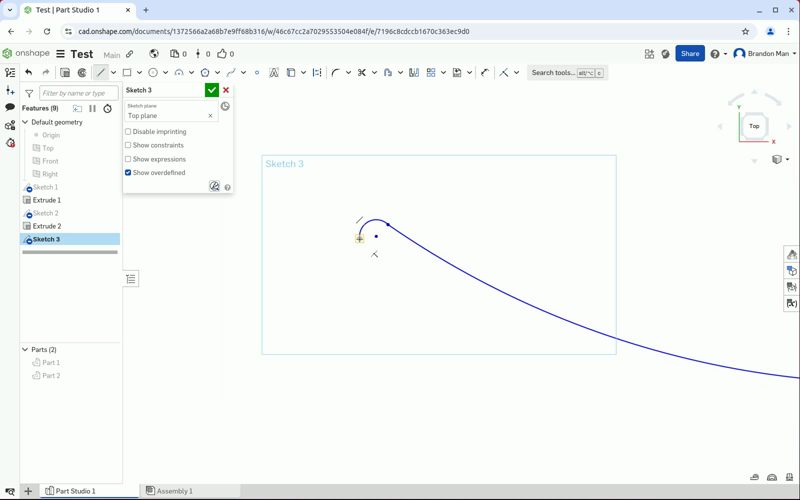
scroll(-6)
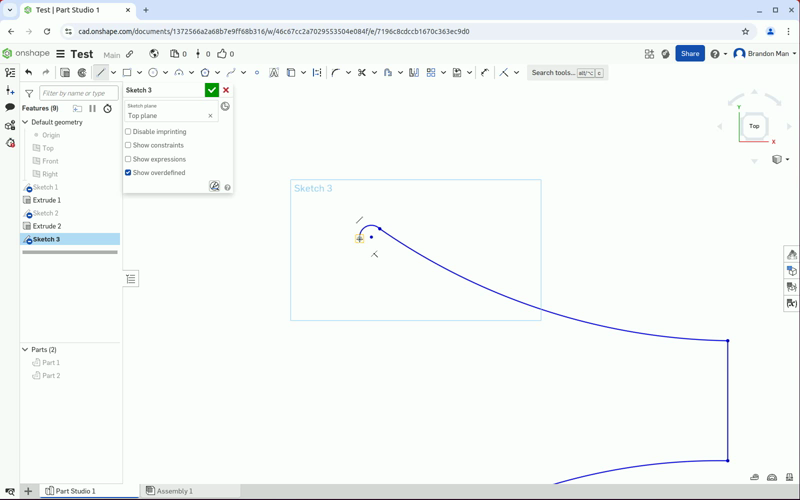
scroll(-6)
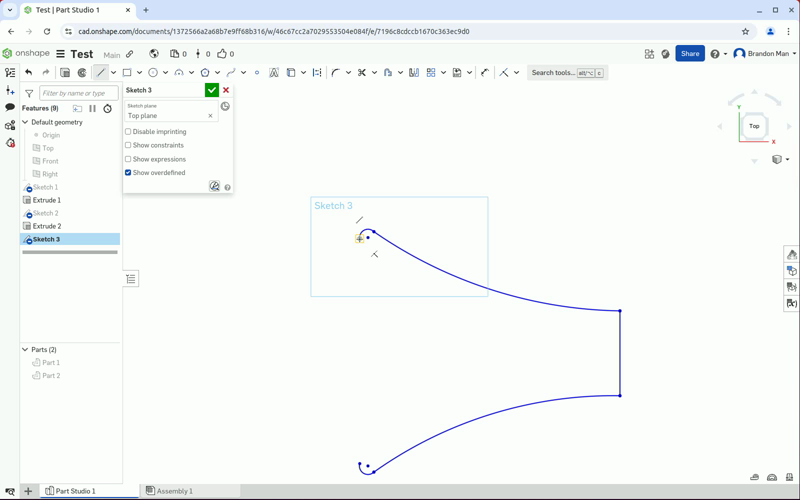
scroll(-6)
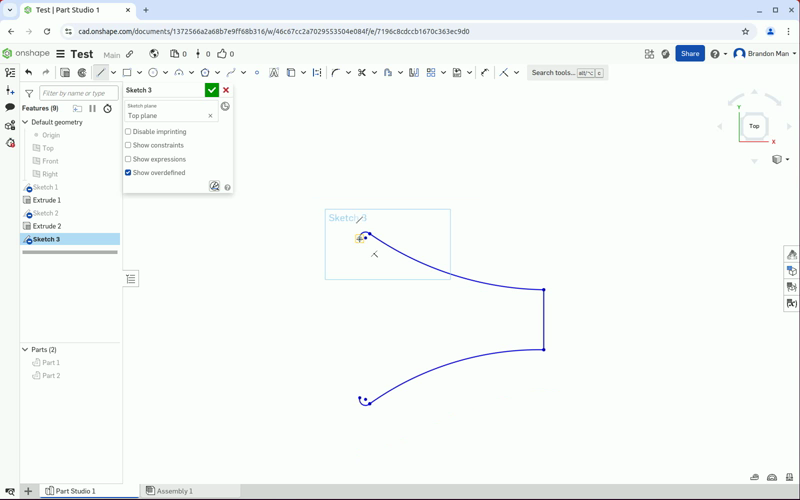
scroll(-6)
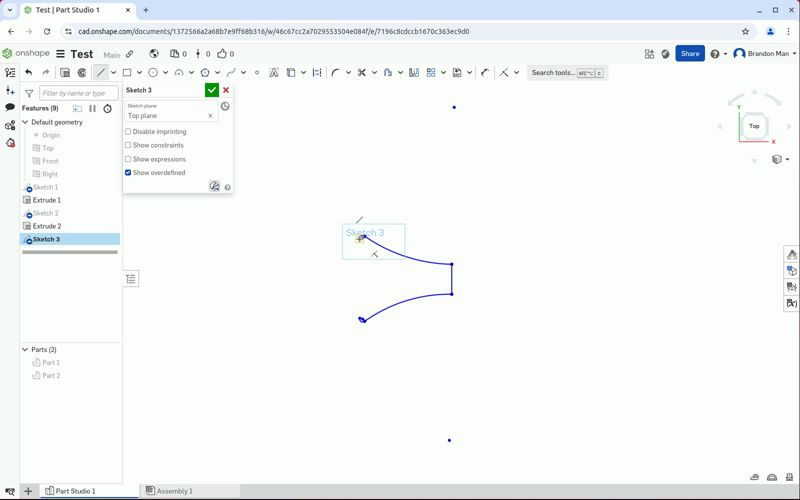
key_down(shift)
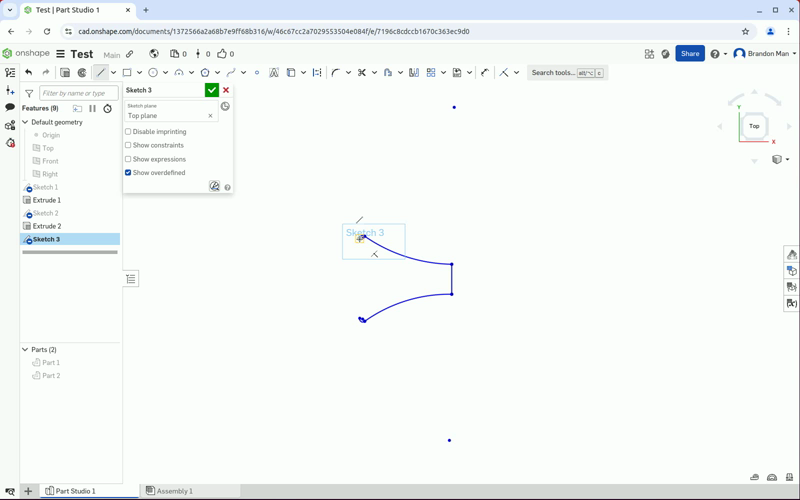
mouse_move(359, 318)
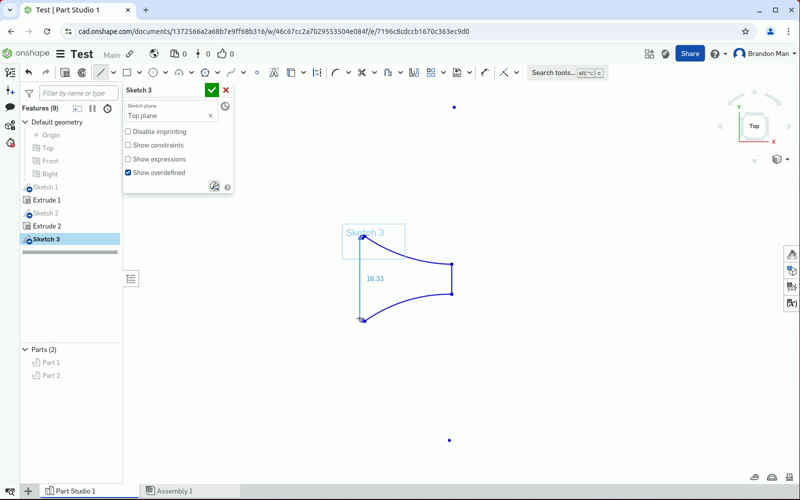
scroll(6)
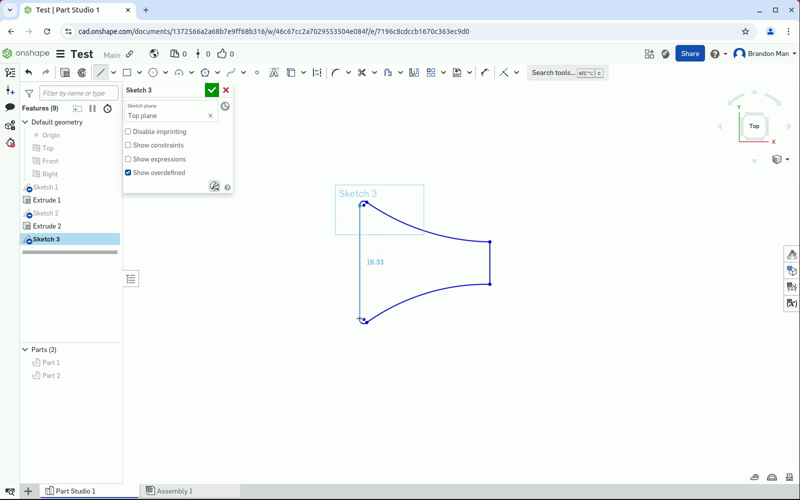
scroll(6)
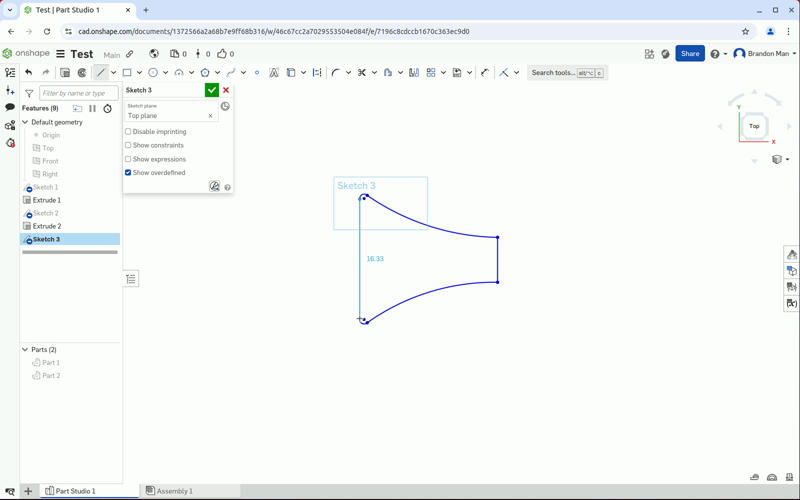
scroll(6)
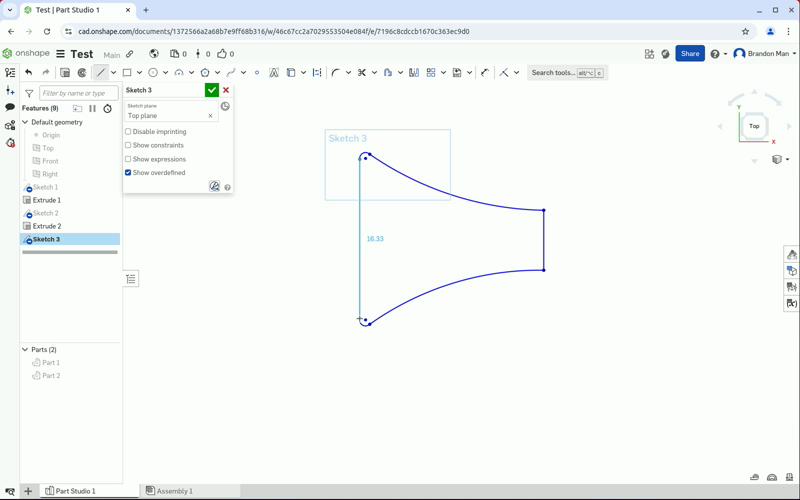
scroll(6)
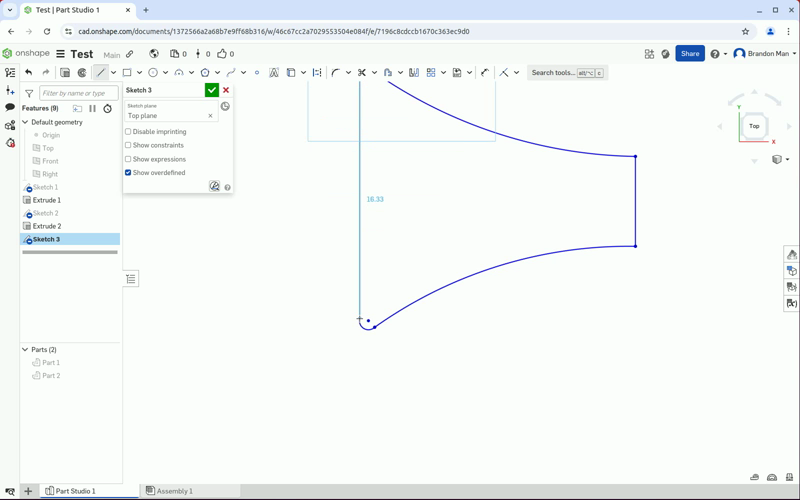
scroll(6)
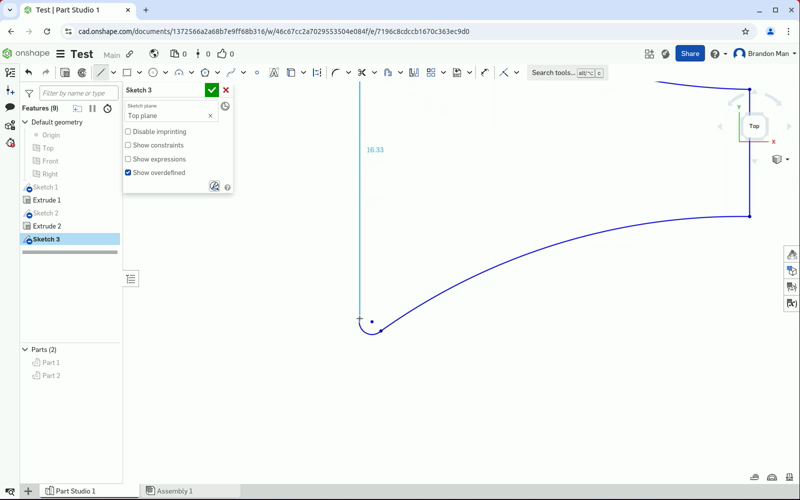
scroll(6)
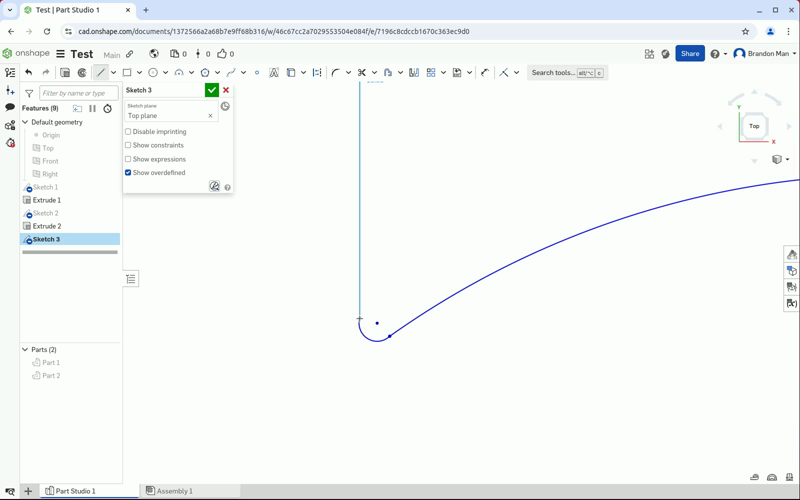
scroll(6)
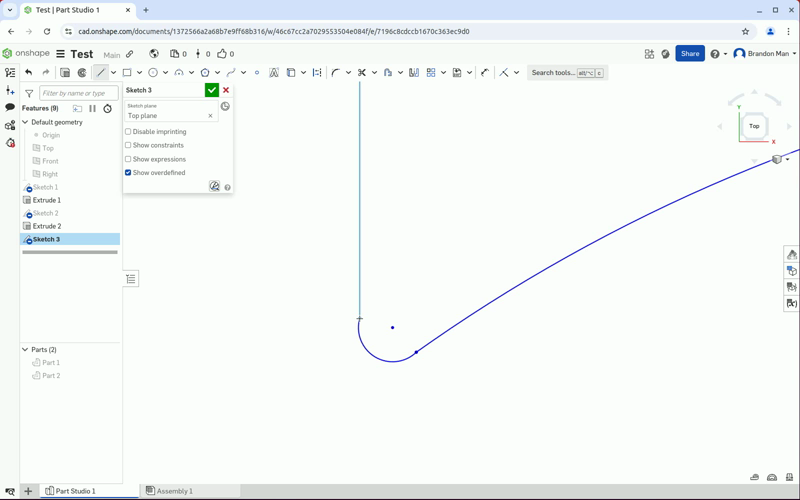
key_up(shift)
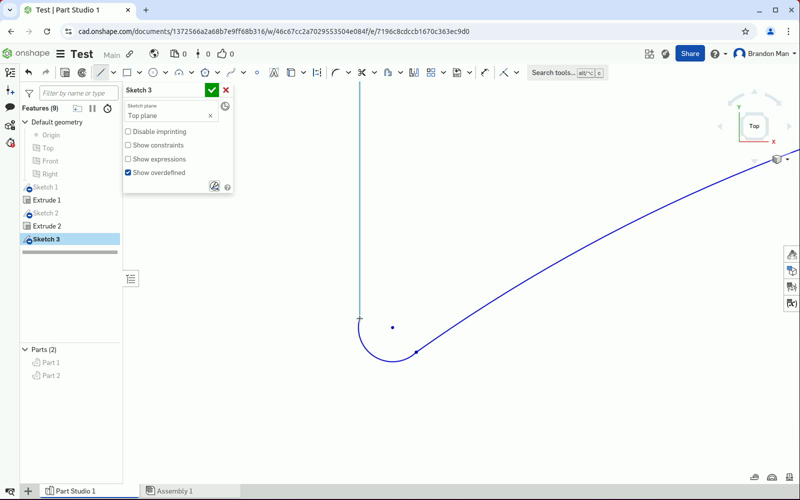
click(359, 318)
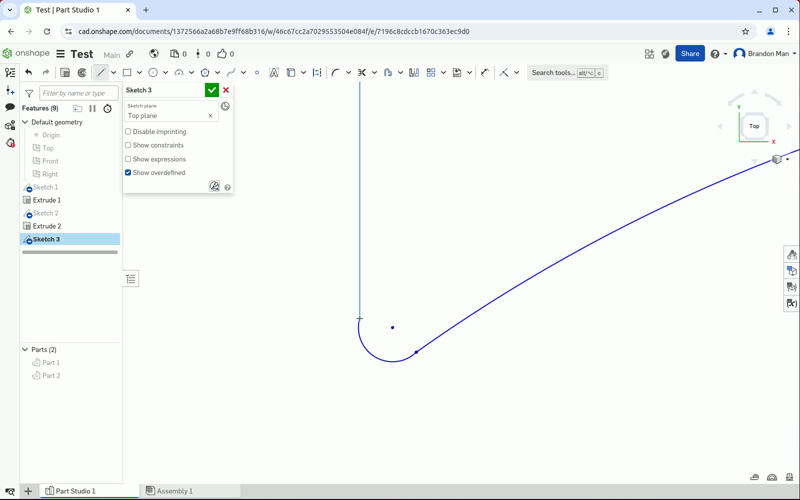
scroll(-6)
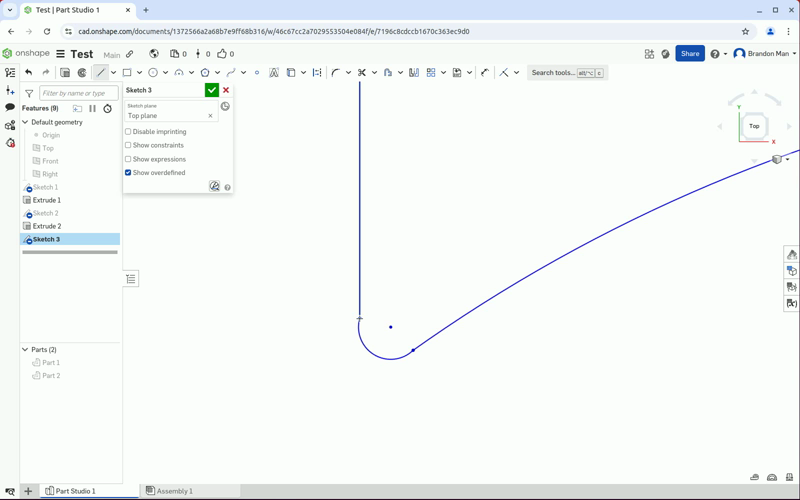
scroll(-6)
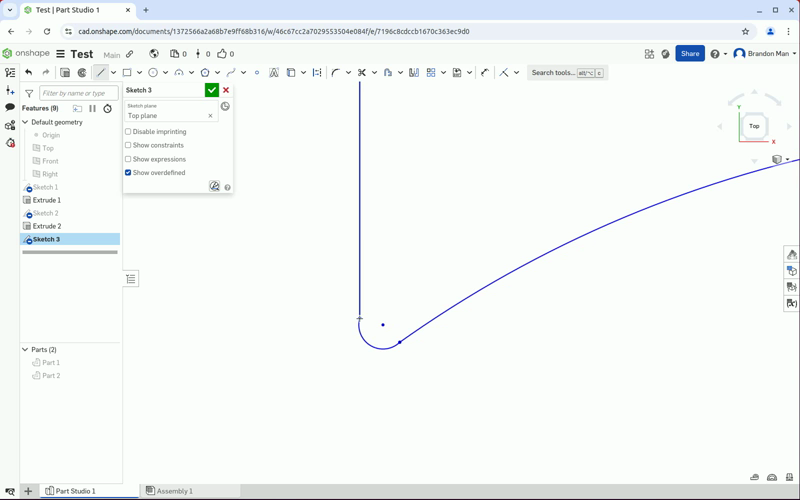
scroll(-6)
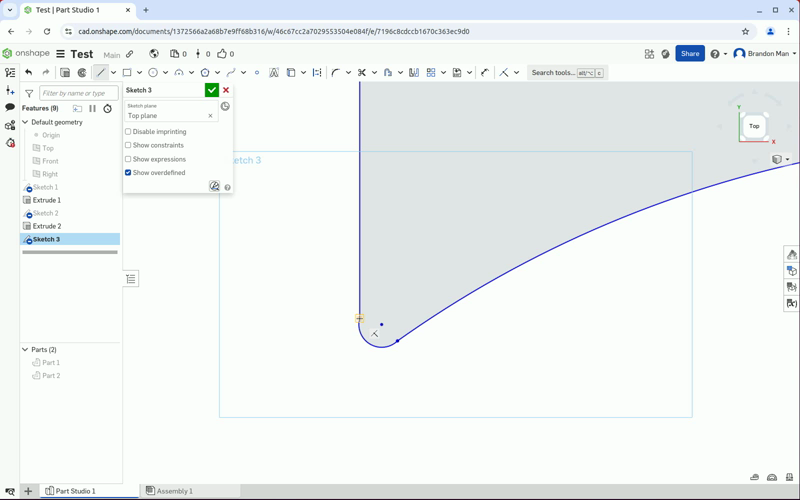
scroll(-6)
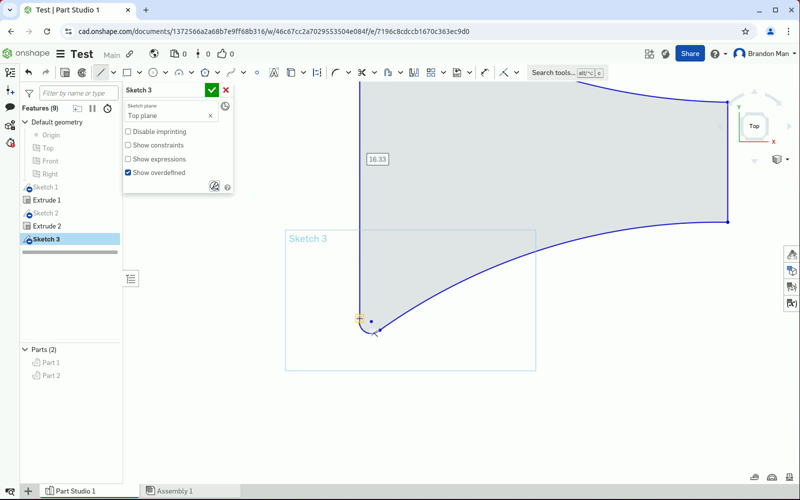
scroll(-6)
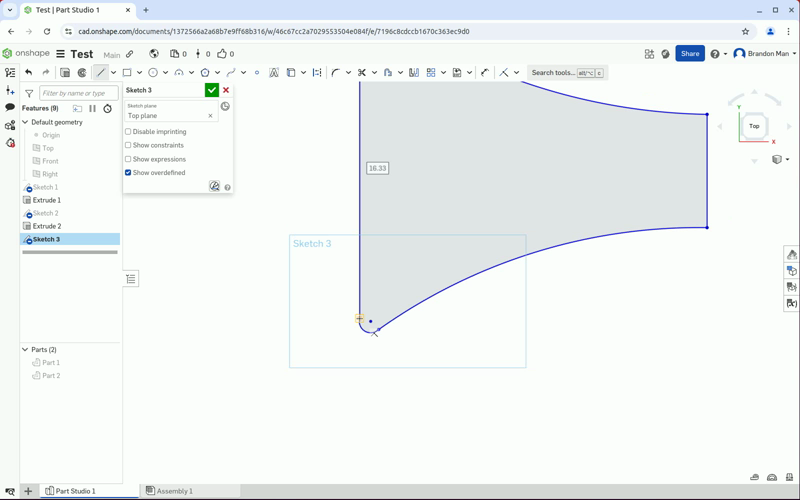
scroll(-6)
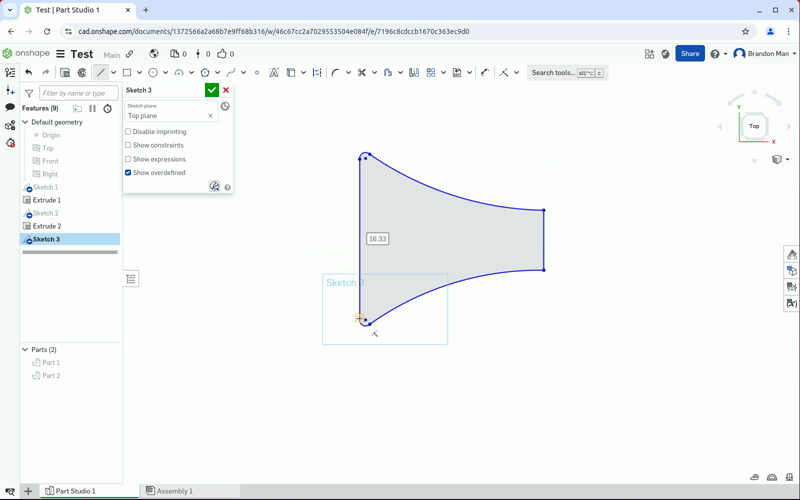
scroll(-6)
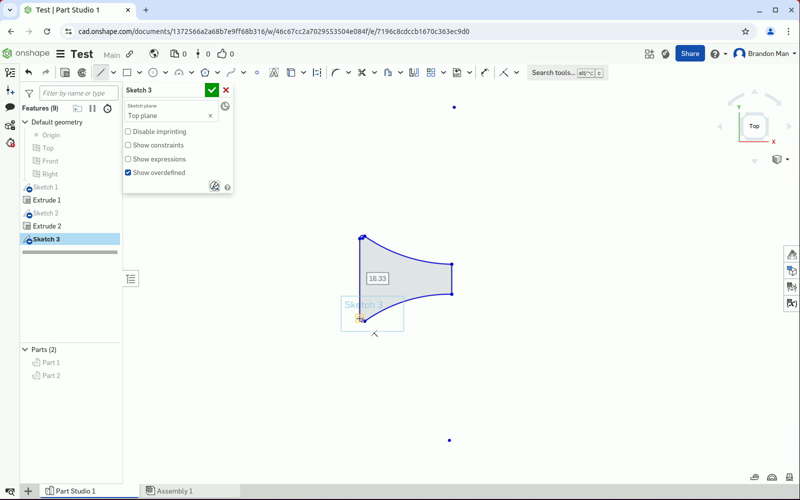
key(esc)
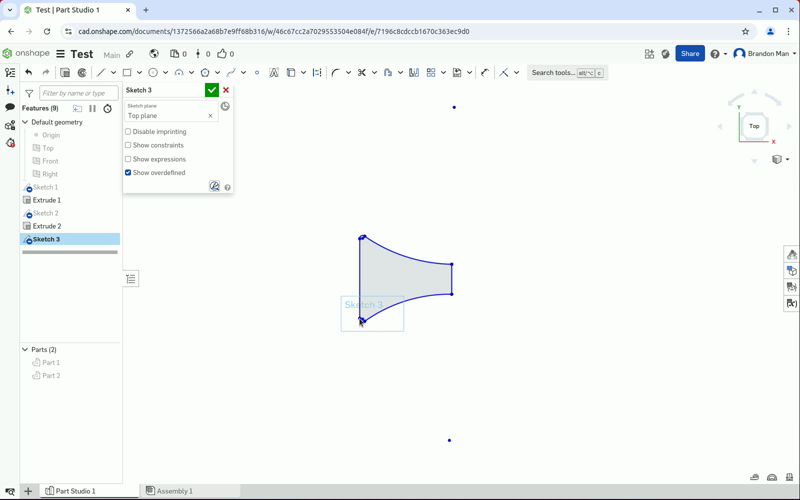
mouse_move(409, 273)
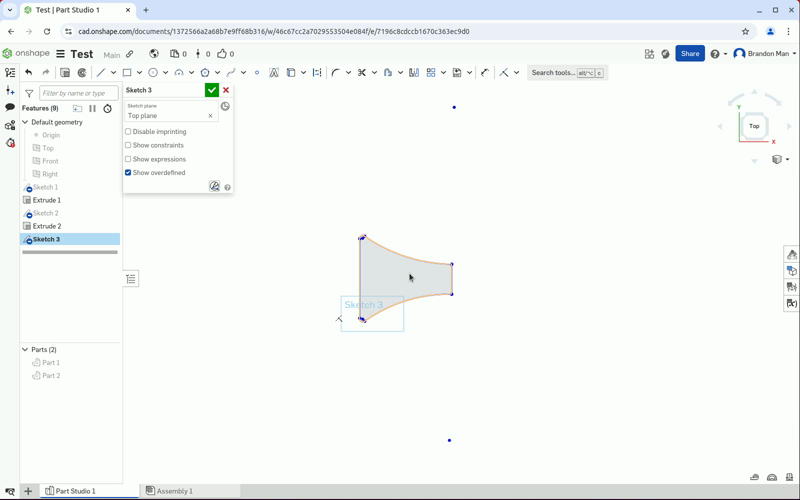
click(409, 273)
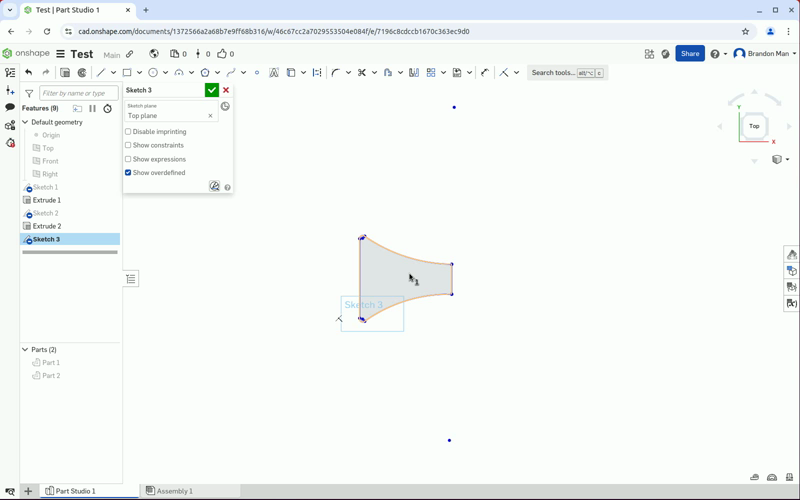
mouse_move(73, 352)
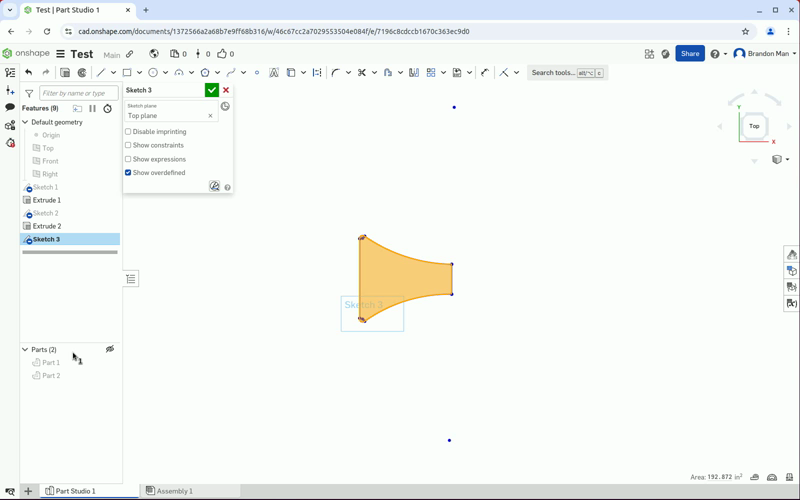
key(shift+y)
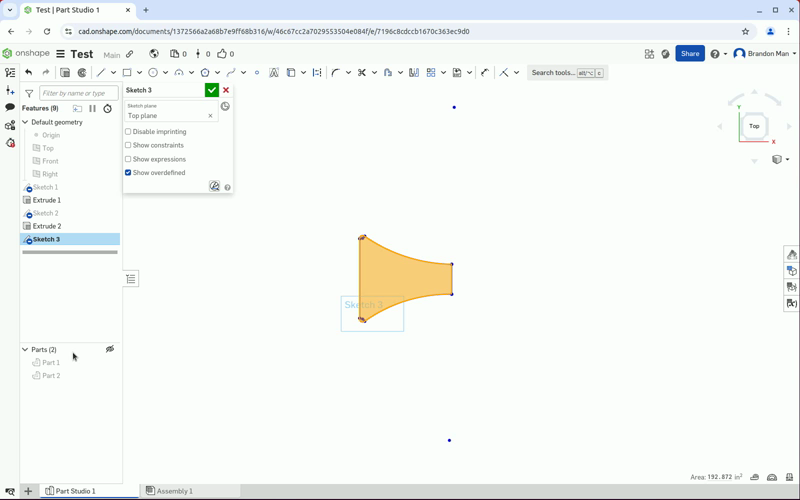
key(shift+e)
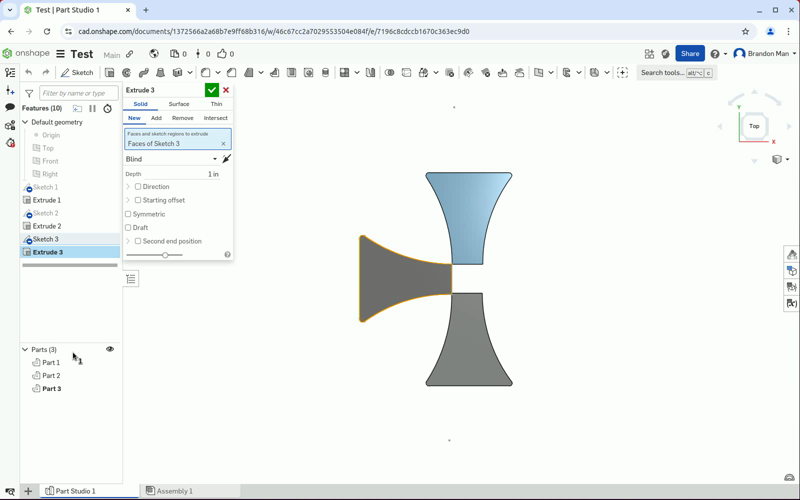
mouse_move(143, 106)
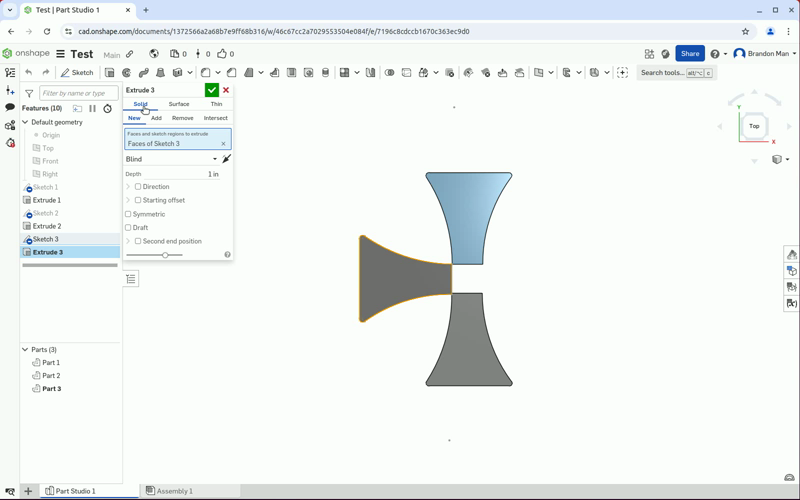
click(143, 106)
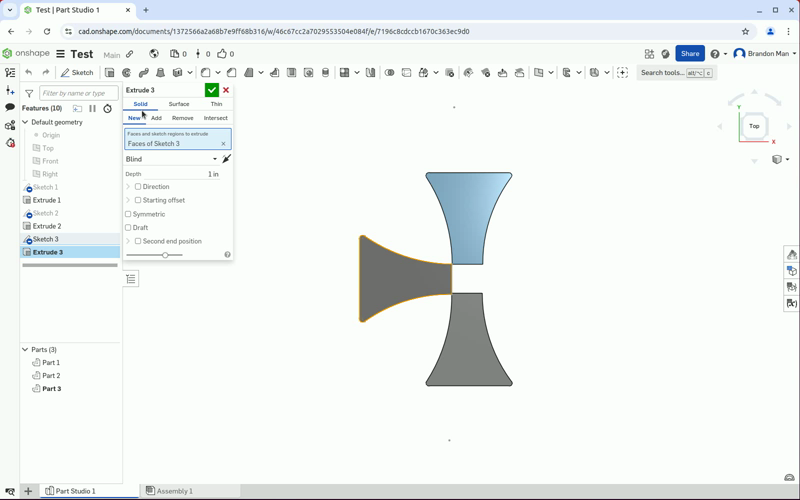
mouse_move(137, 120)
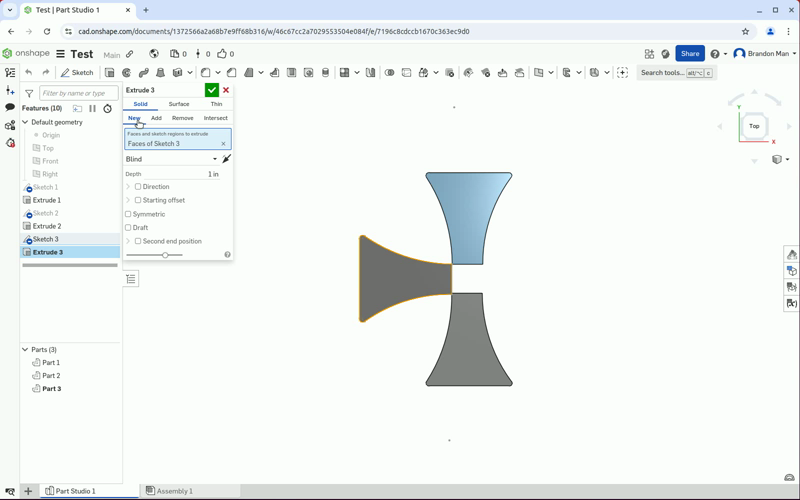
click(137, 120)
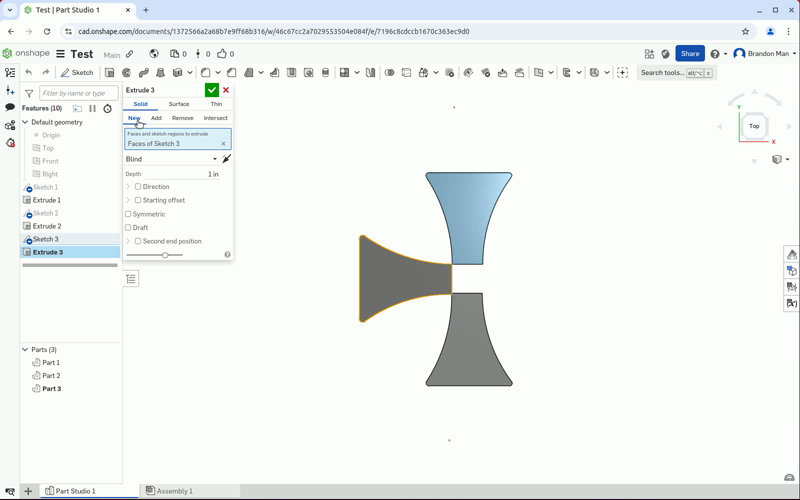
key(tab, 4)
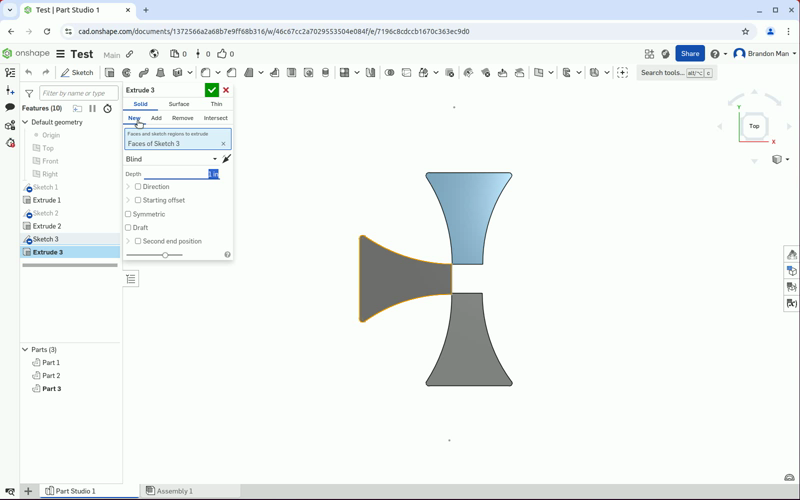
text(3.129)
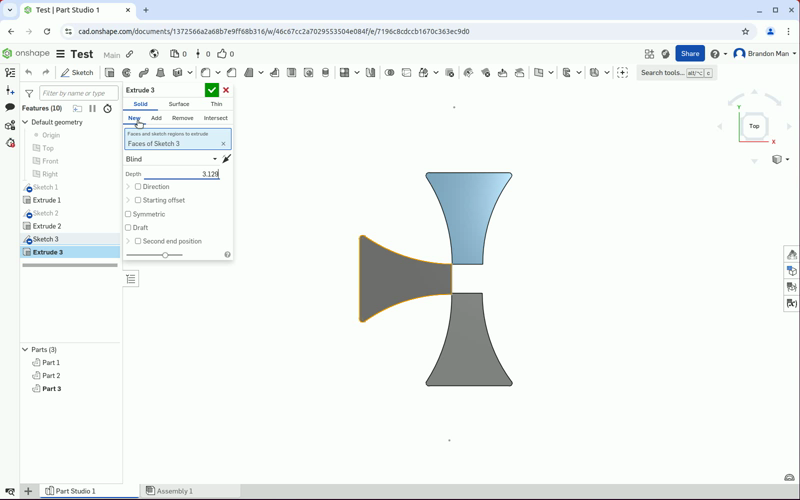
key(enter)
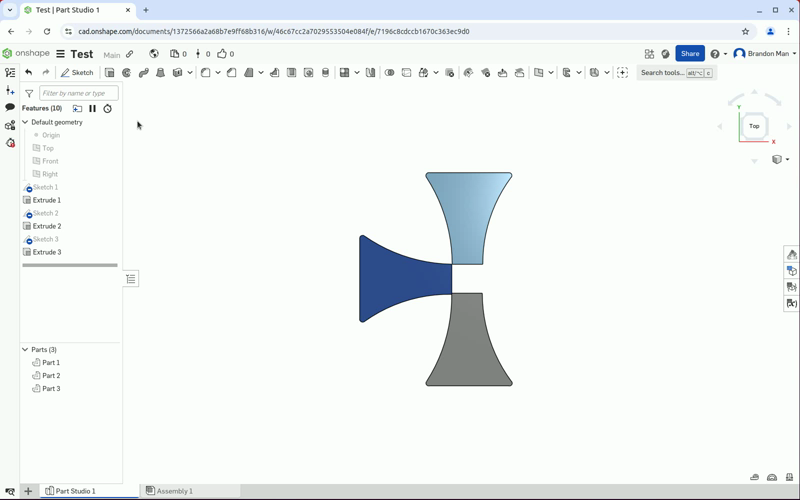
key(shift+h)
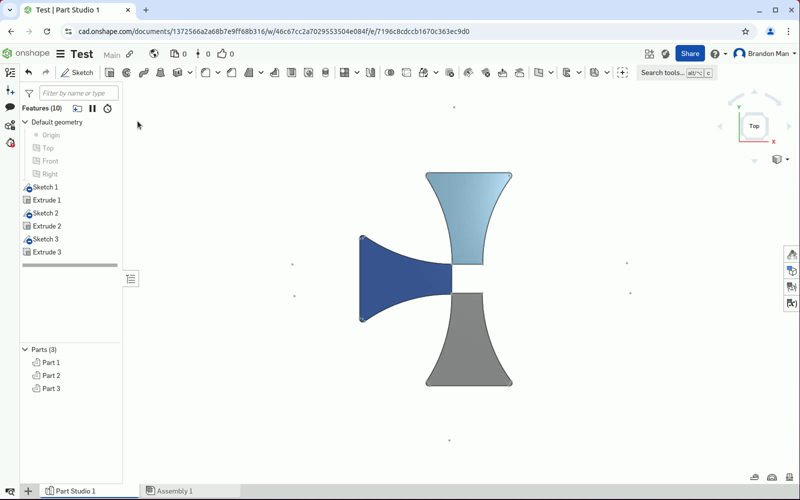
key(shift+h)
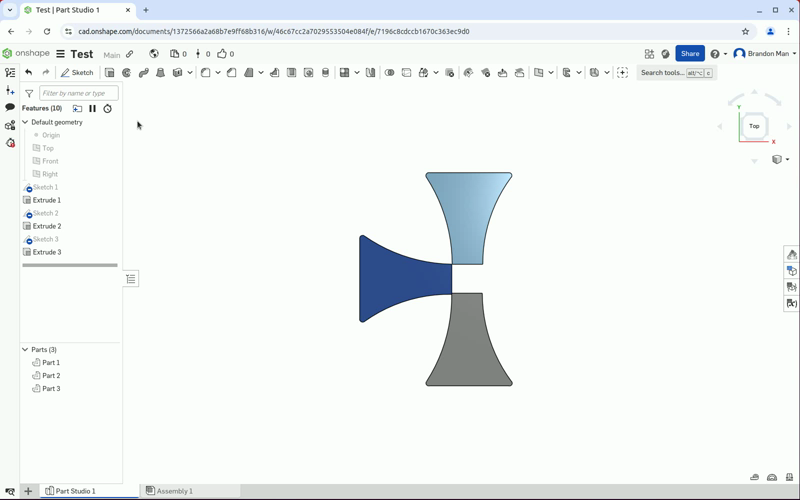
mouse_move(73, 189)
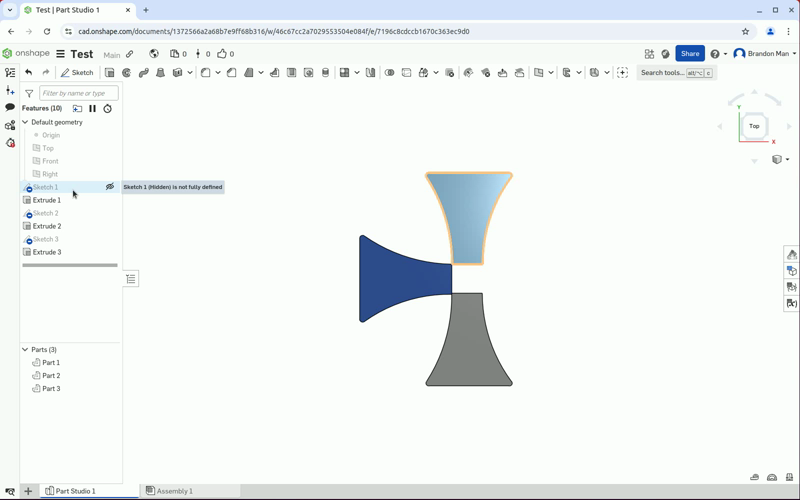
click(73, 189)
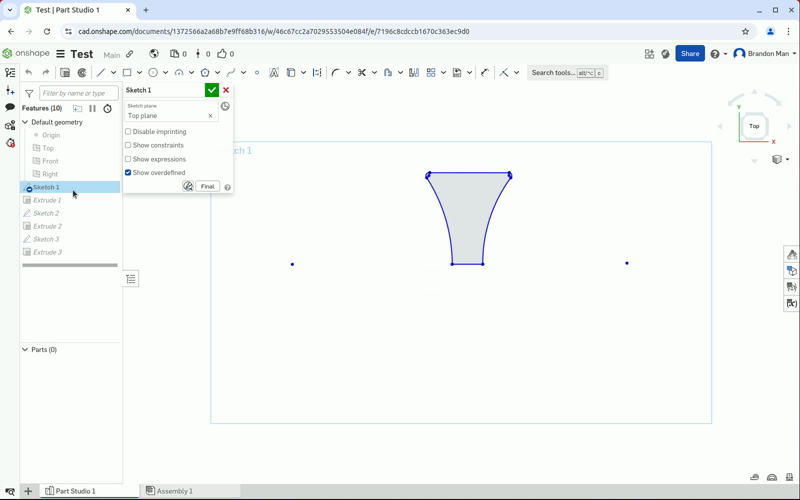
mouse_move(229, 92)
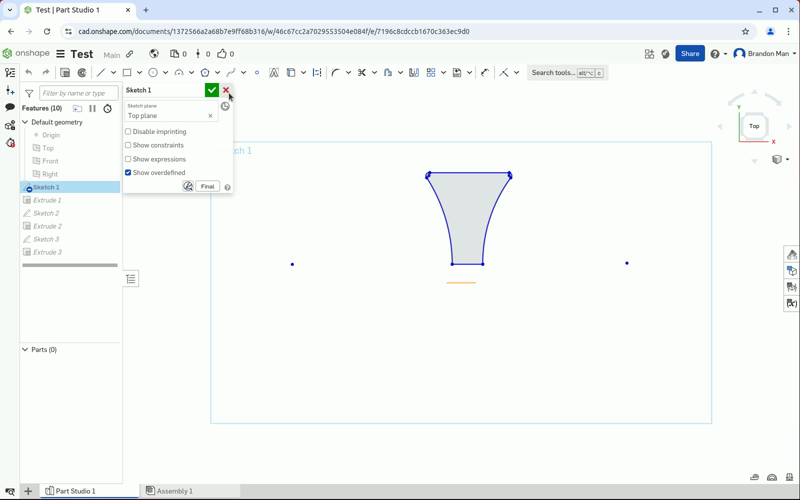
click(229, 92)
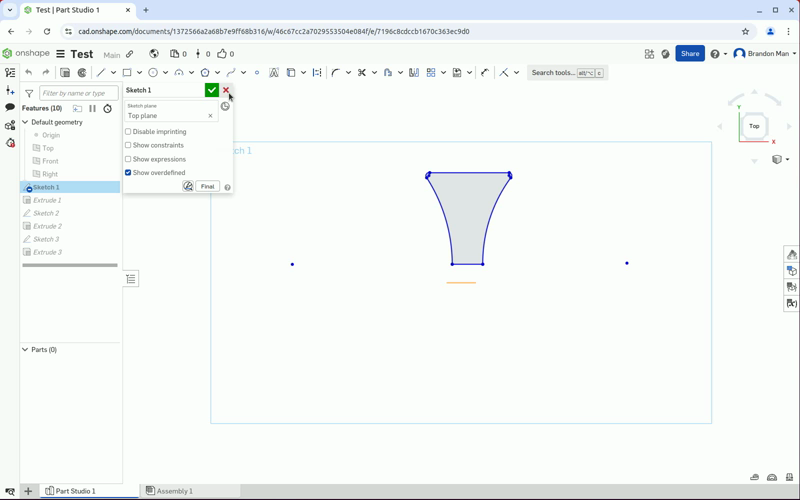
key(shift+s)
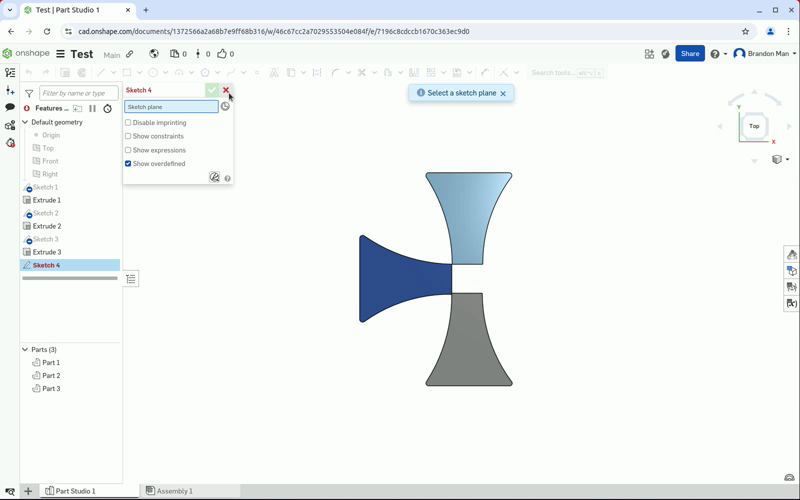
mouse_move(73, 150)
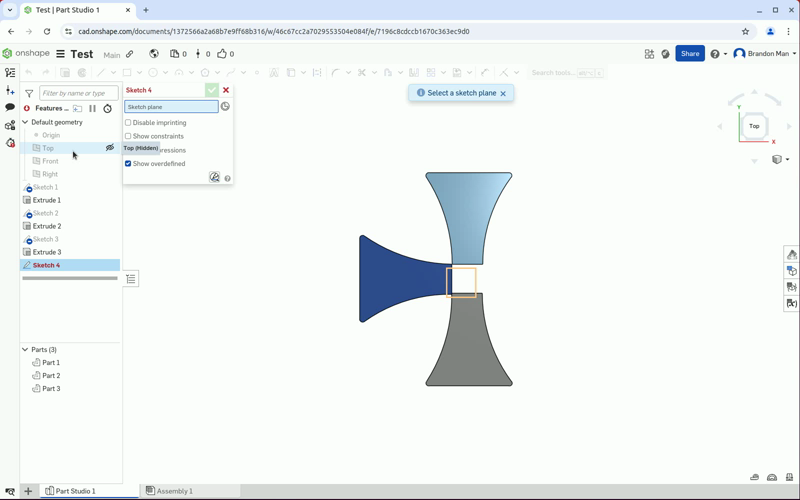
click(73, 150)
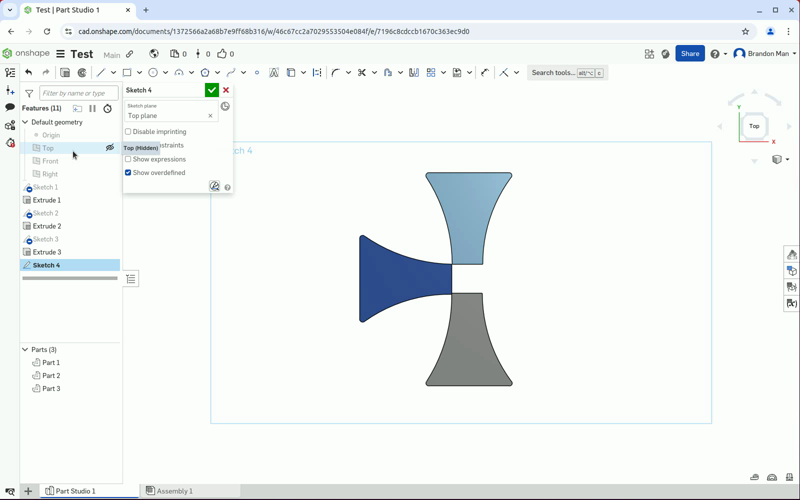
mouse_move(73, 352)
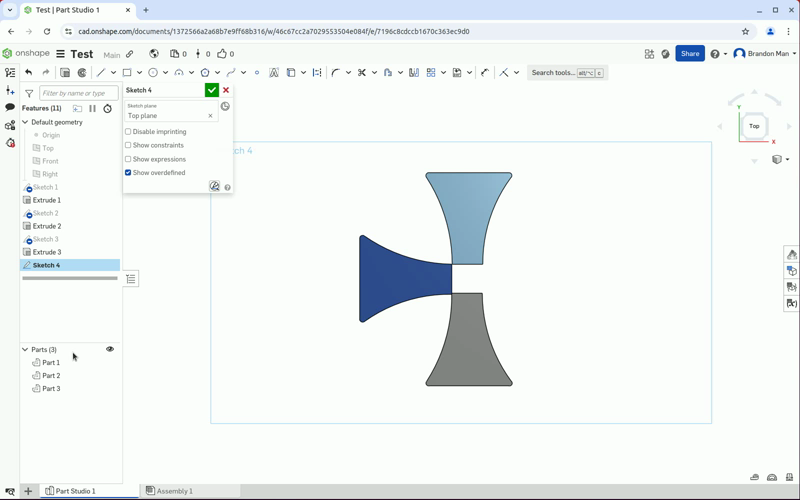
key(y)
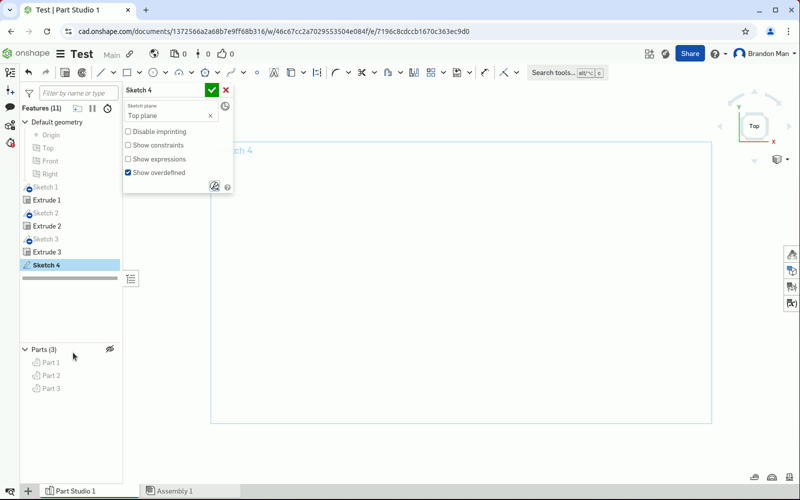
key(a)
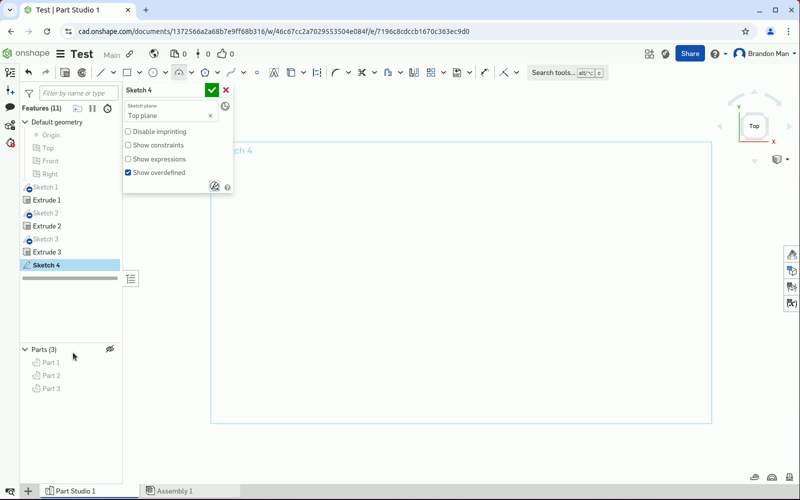
key_down(shift)
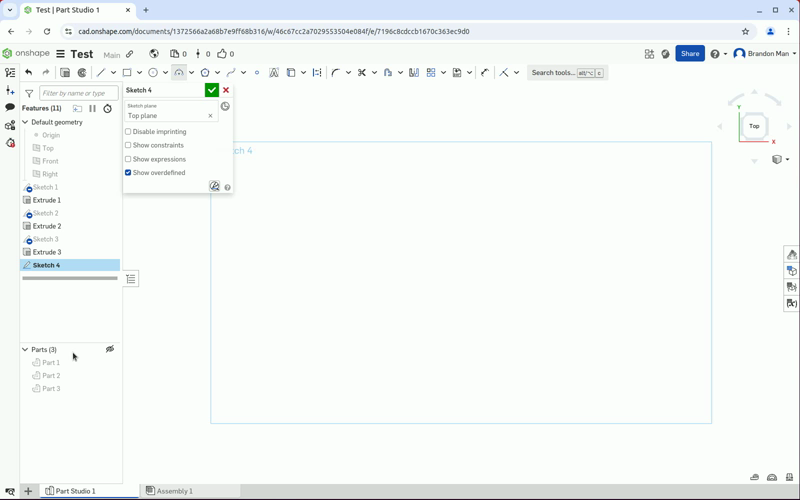
mouse_move(481, 293)
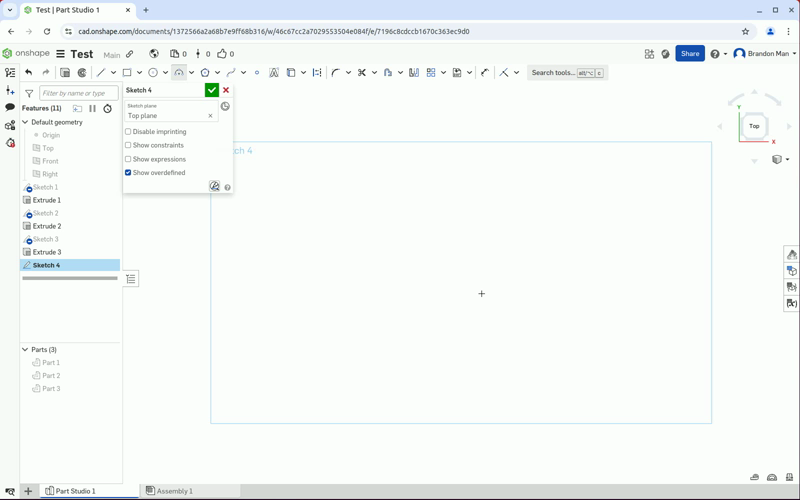
click(481, 293)
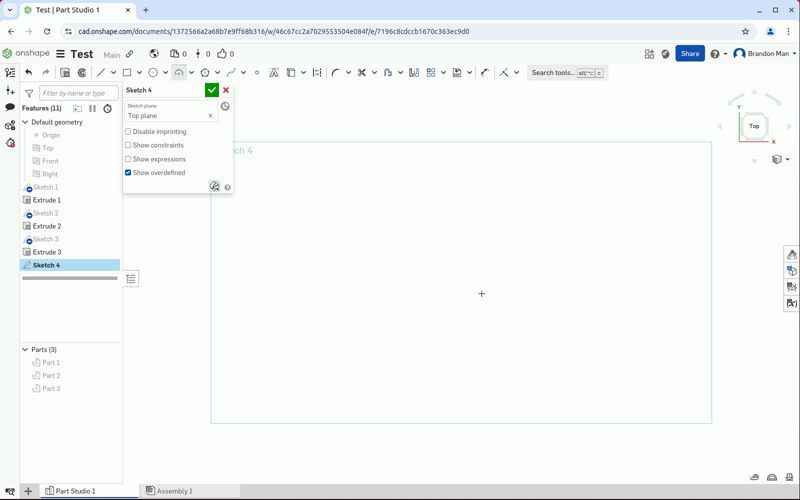
key_up(shift)
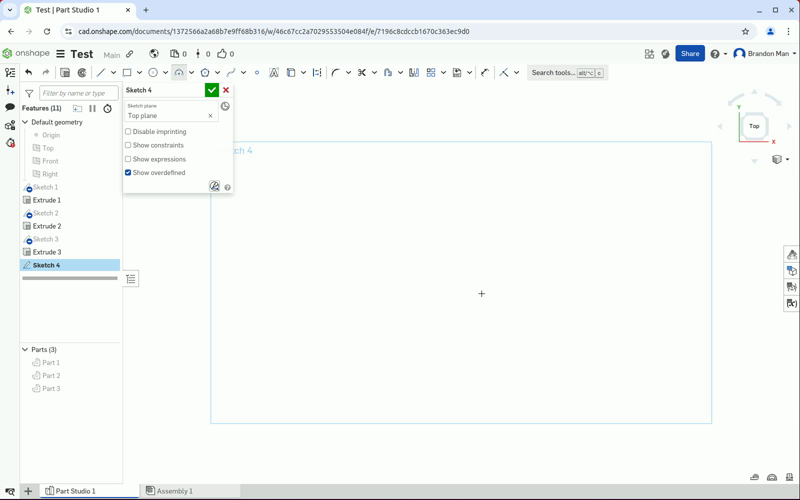
key_down(shift)
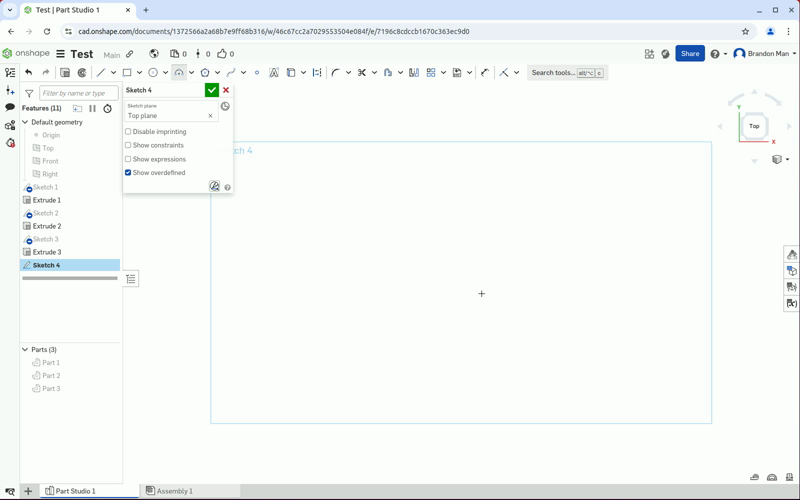
mouse_move(568, 319)
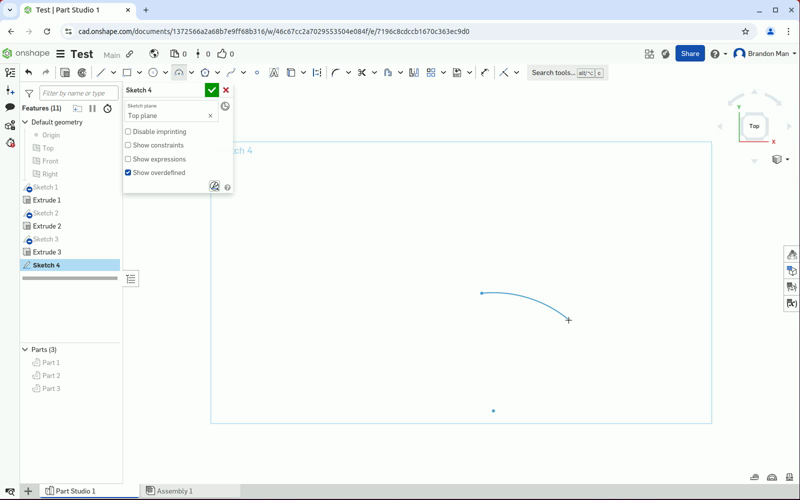
click(568, 319)
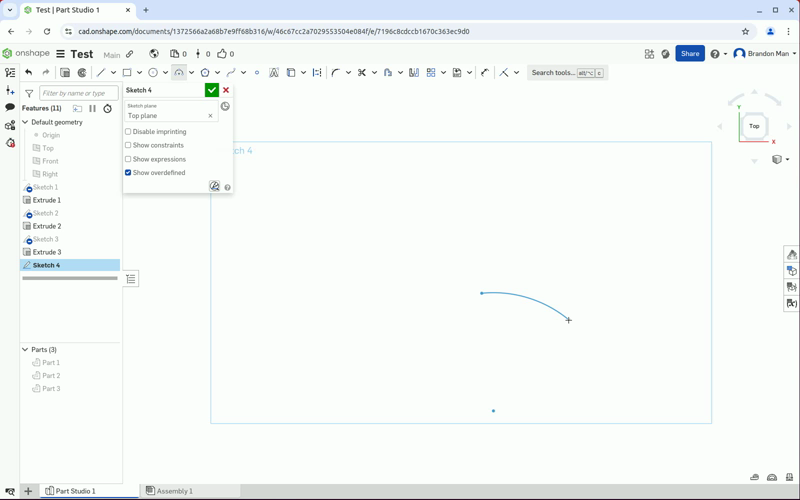
mouse_move(527, 300)
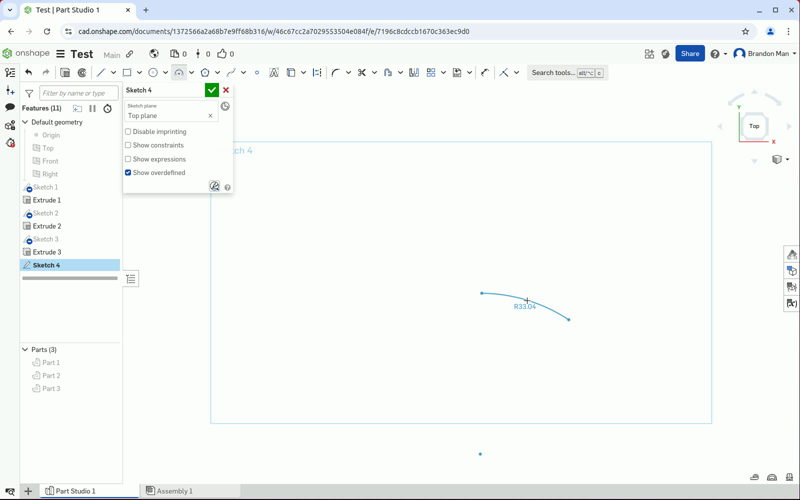
click(527, 300)
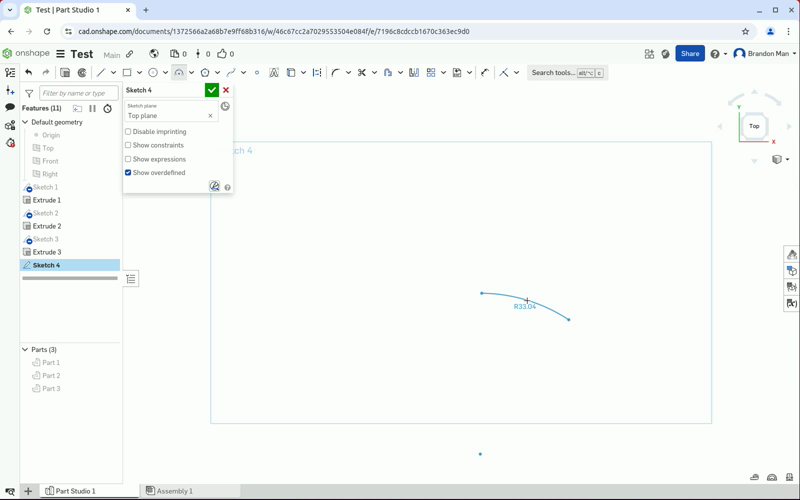
key_up(shift)
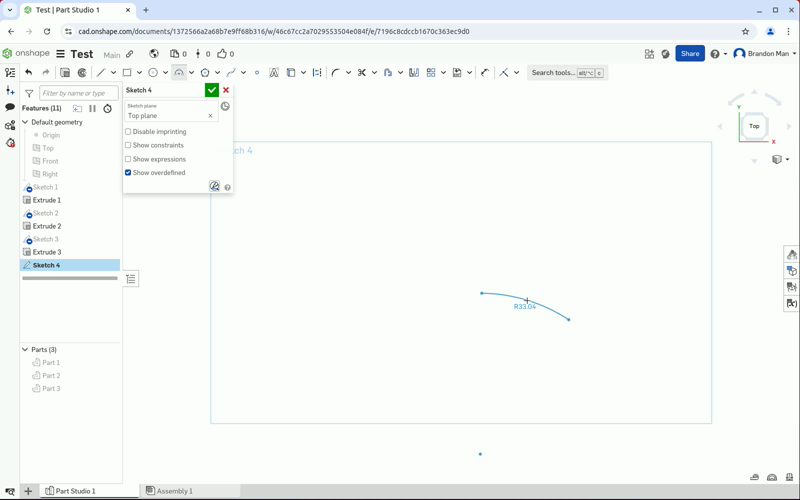
mouse_move(568, 319)
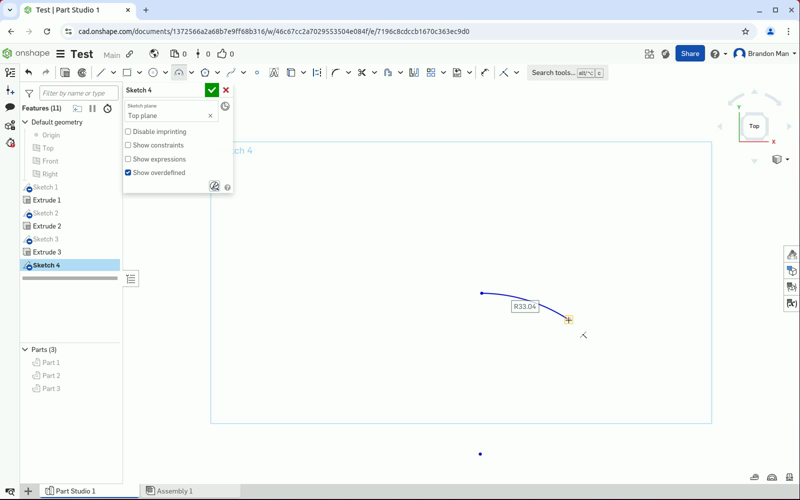
click(568, 319)
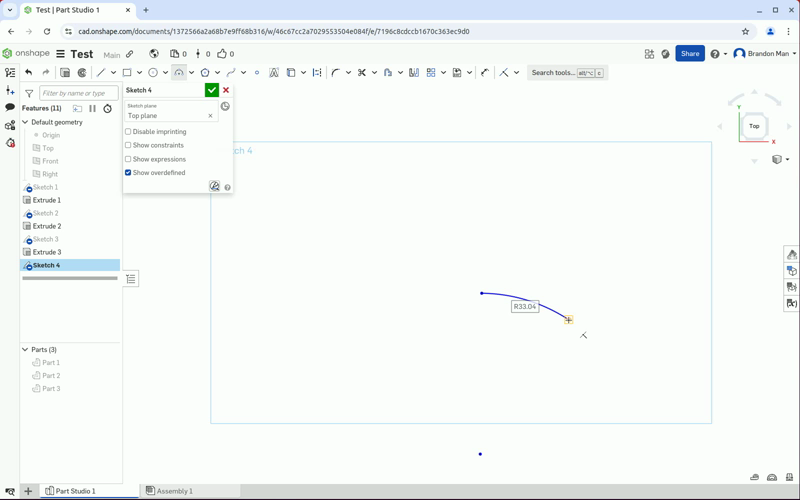
key_down(shift)
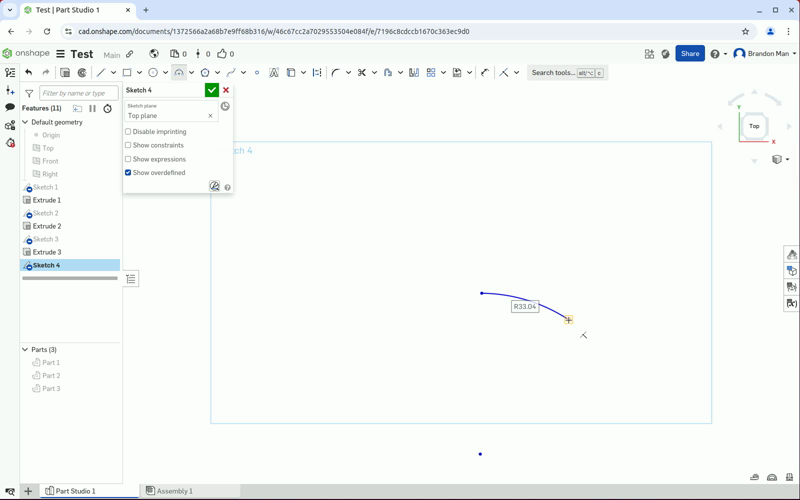
mouse_move(573, 317)
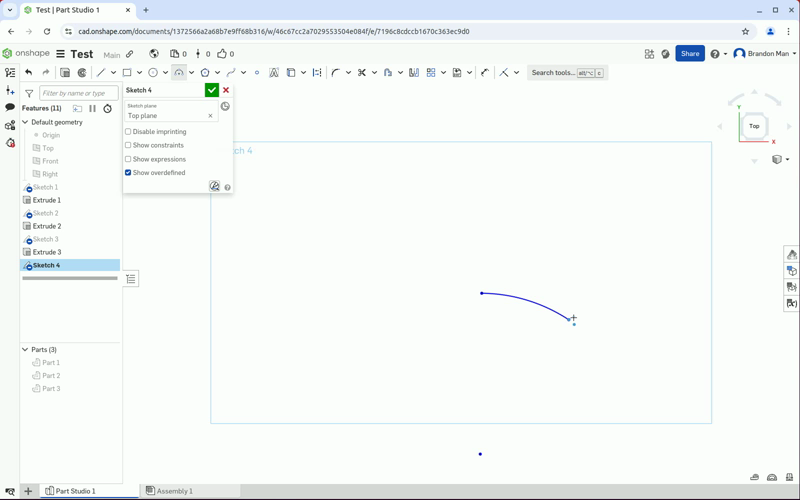
scroll(6)
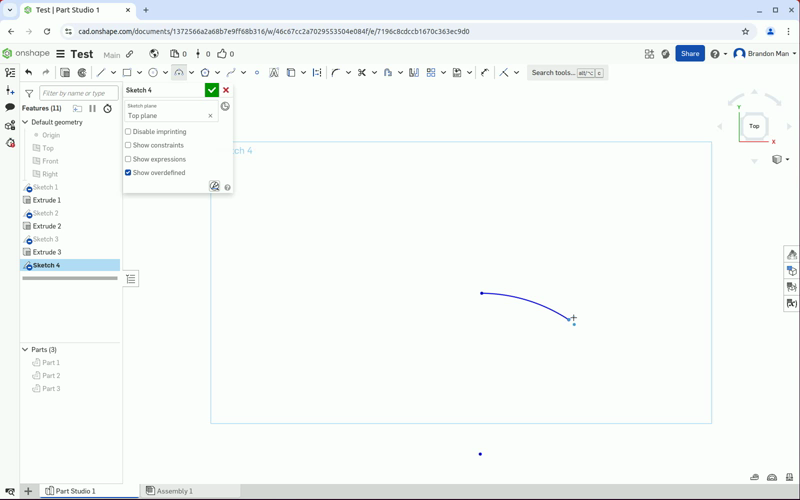
scroll(6)
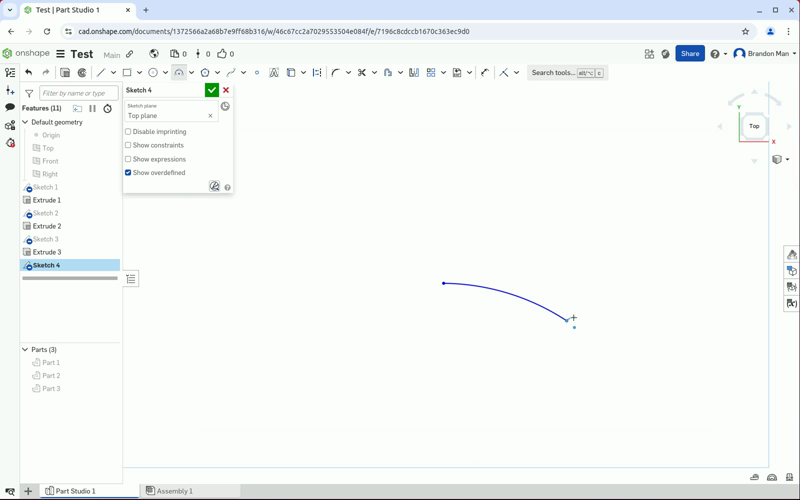
scroll(6)
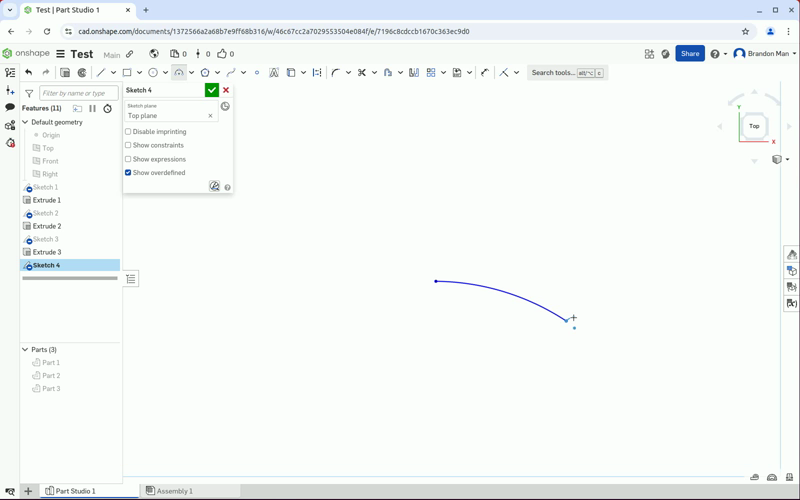
scroll(6)
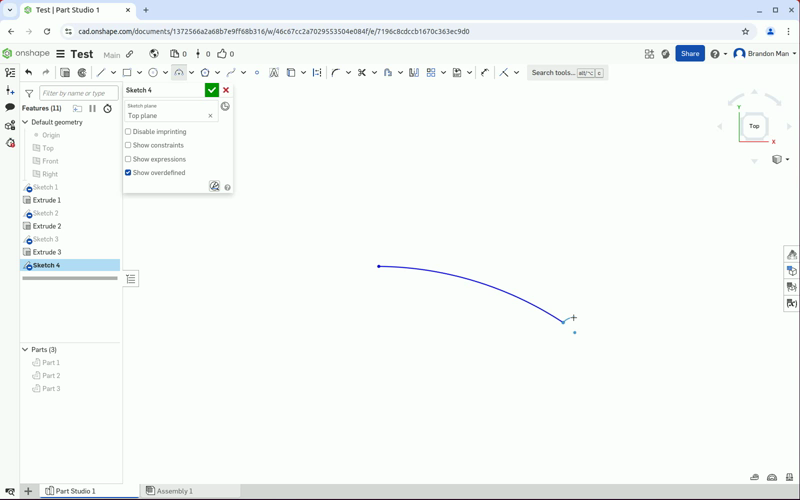
scroll(6)
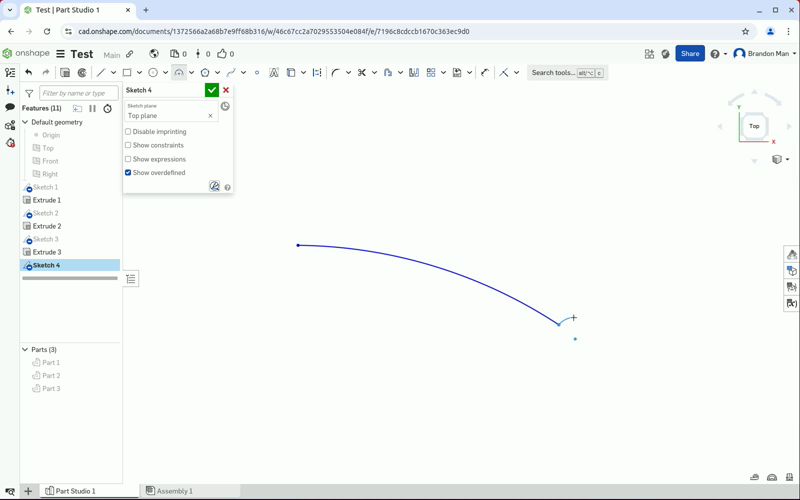
scroll(6)
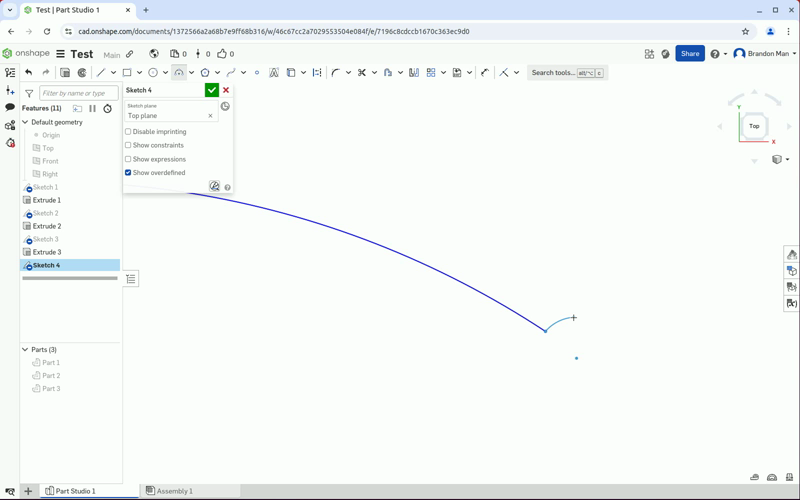
scroll(6)
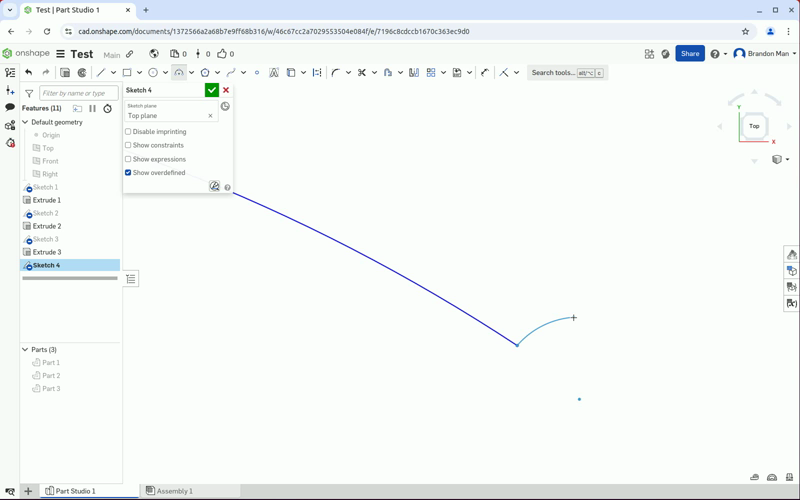
click(573, 317)
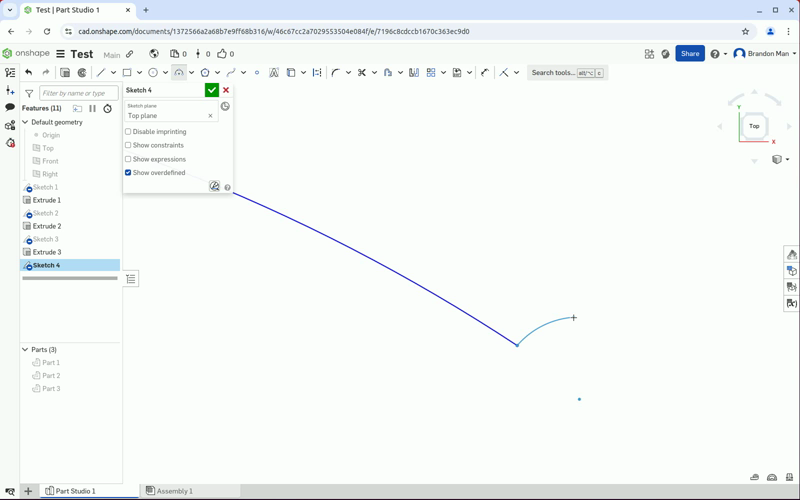
scroll(-6)
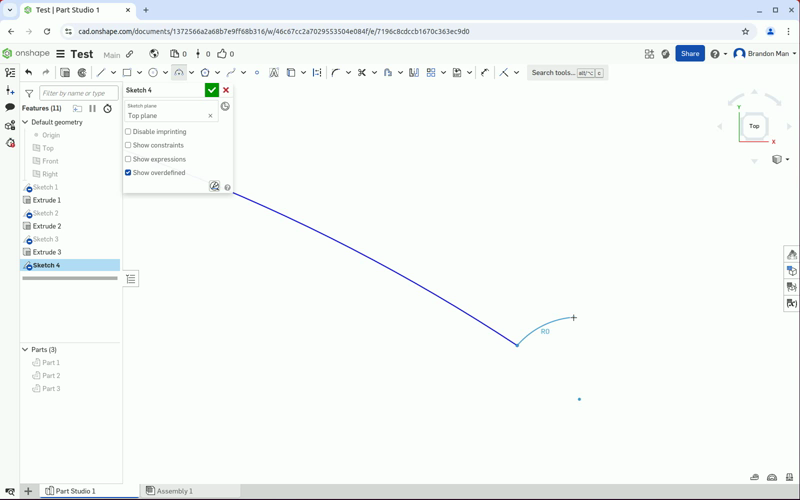
scroll(-6)
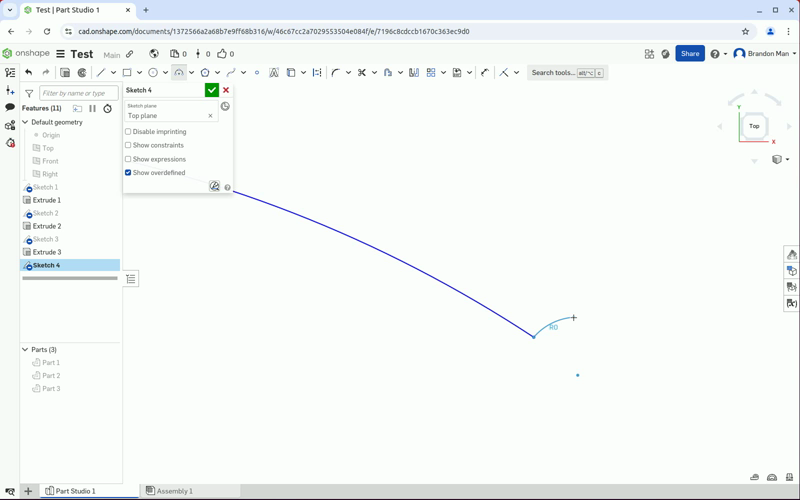
scroll(-6)
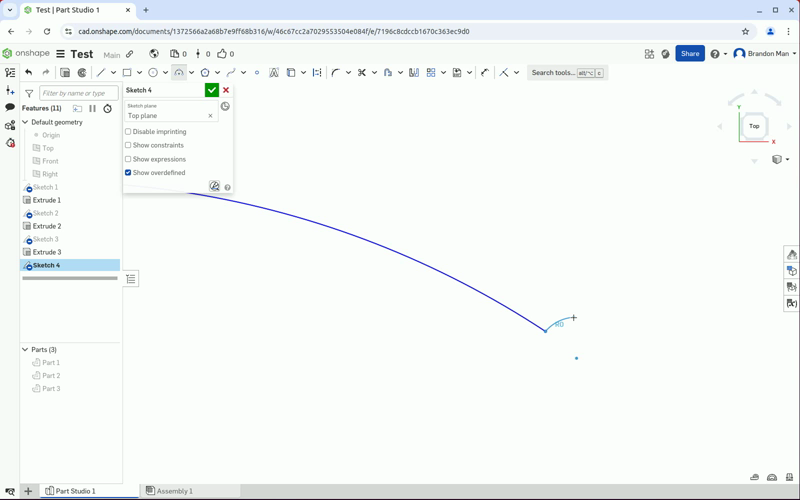
scroll(-6)
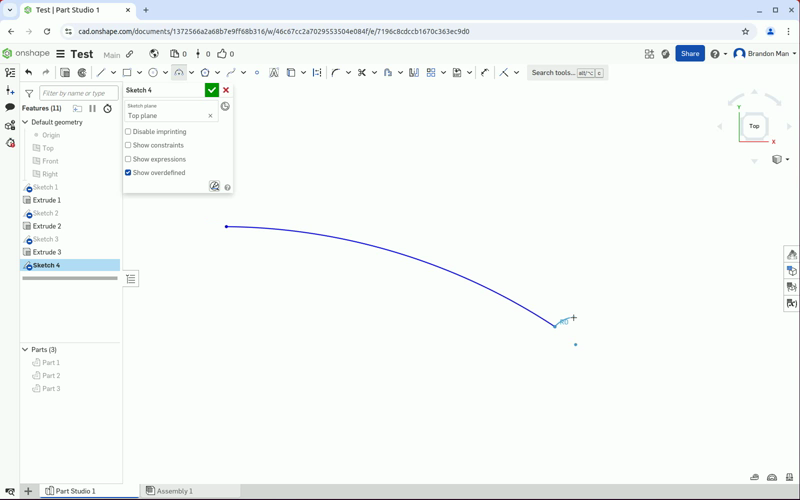
scroll(-6)
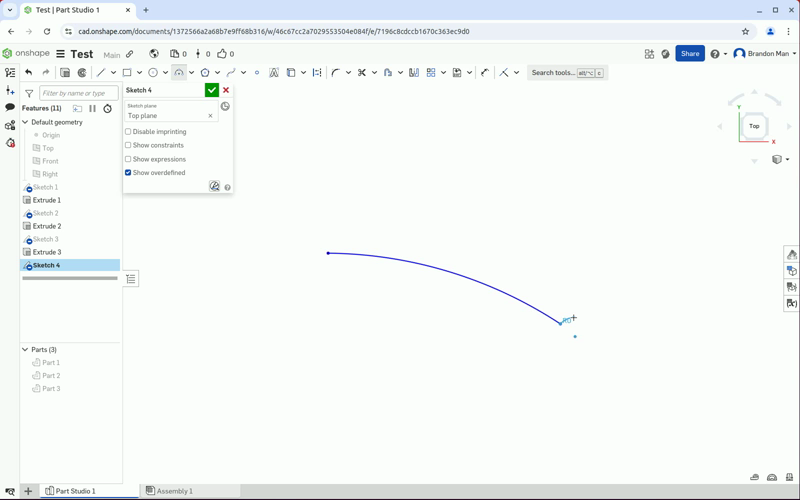
scroll(-6)
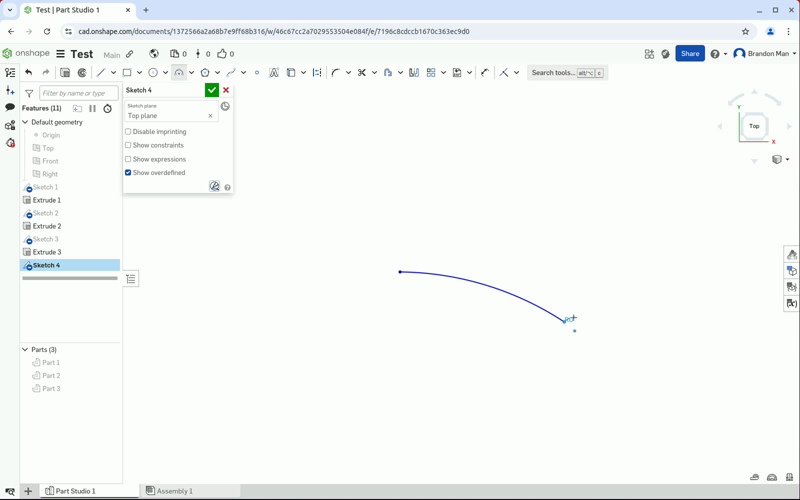
scroll(-6)
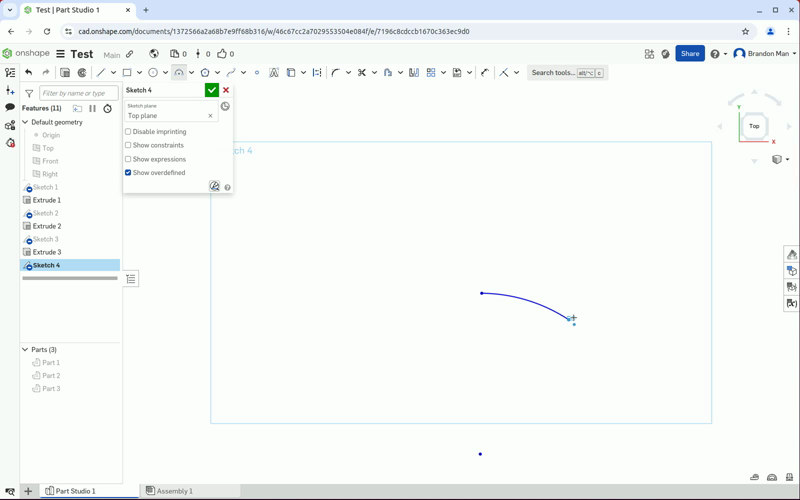
mouse_move(571, 320)
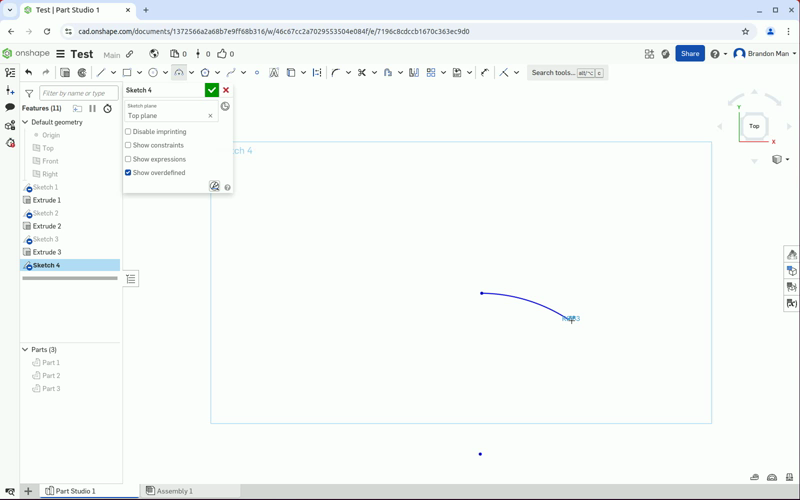
scroll(6)
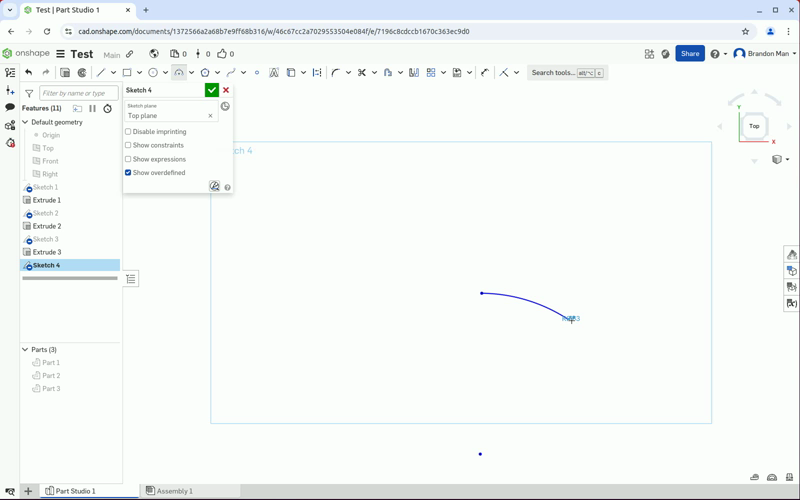
scroll(6)
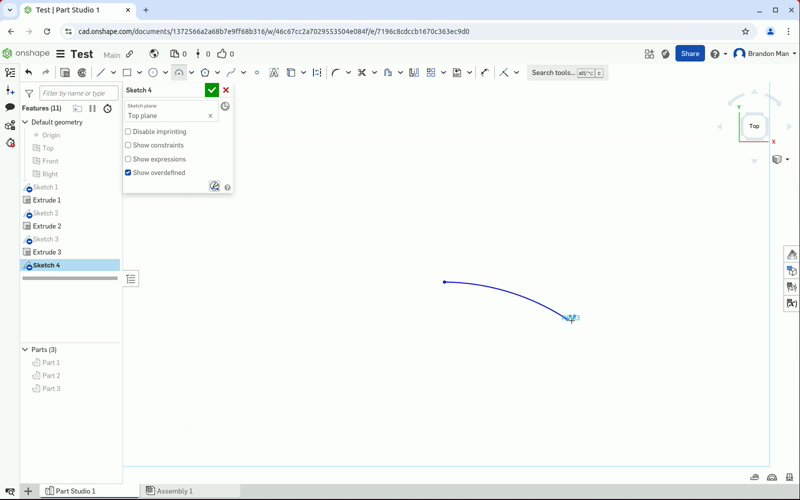
scroll(6)
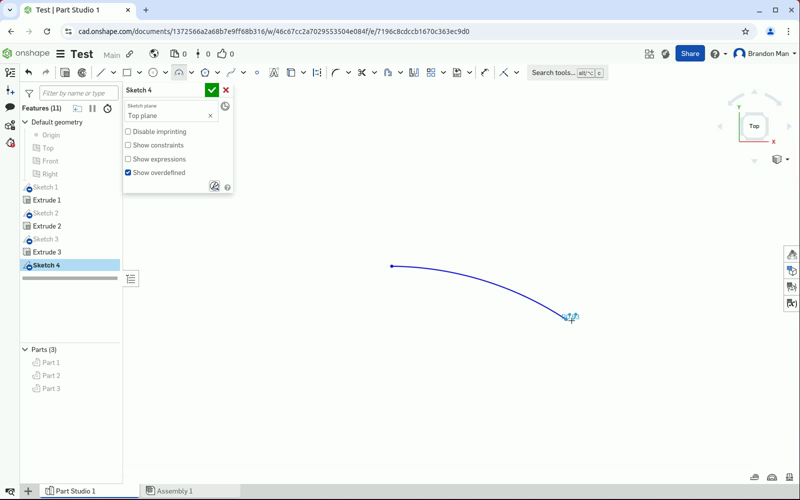
scroll(6)
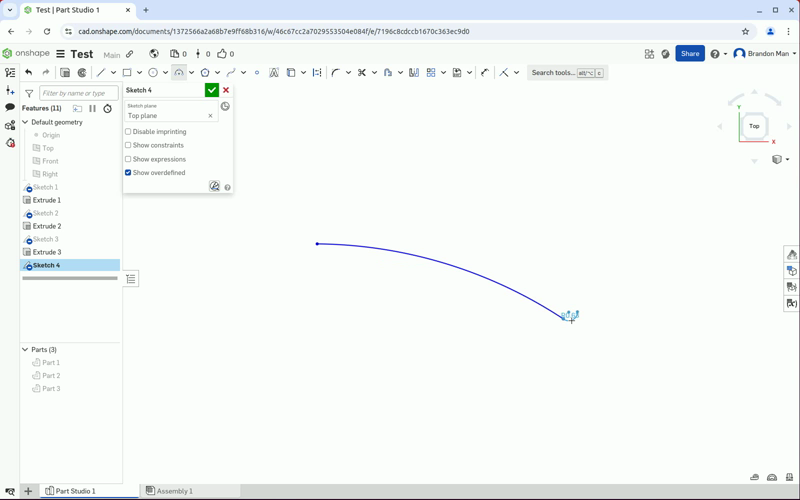
scroll(6)
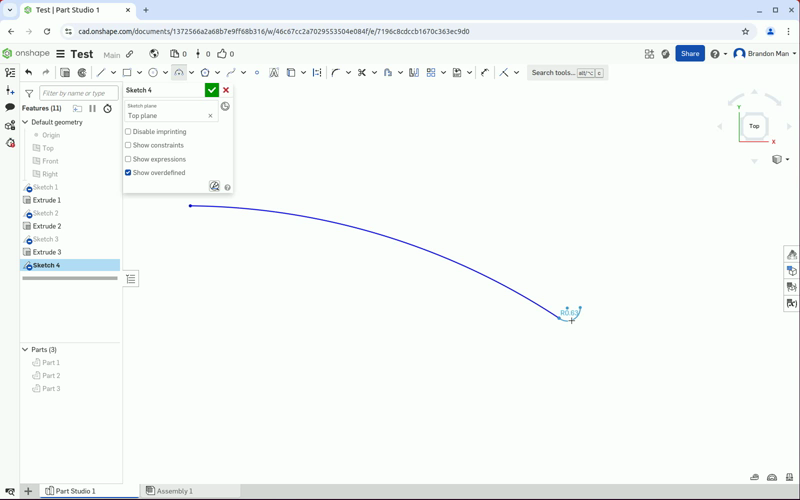
scroll(6)
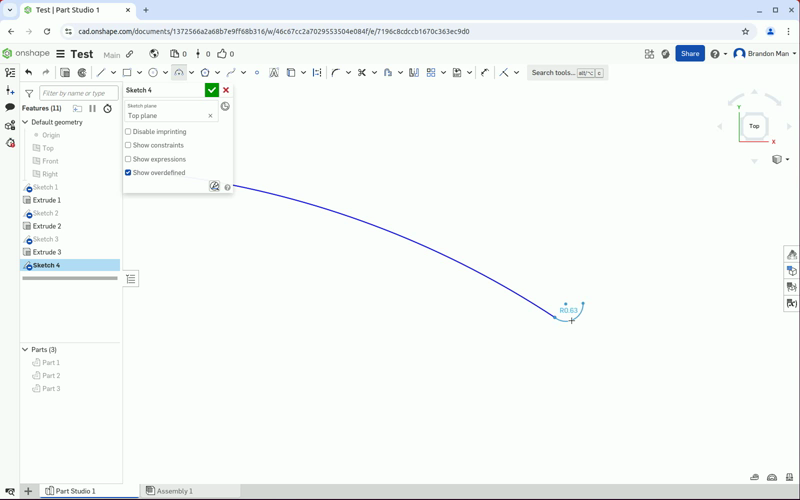
scroll(6)
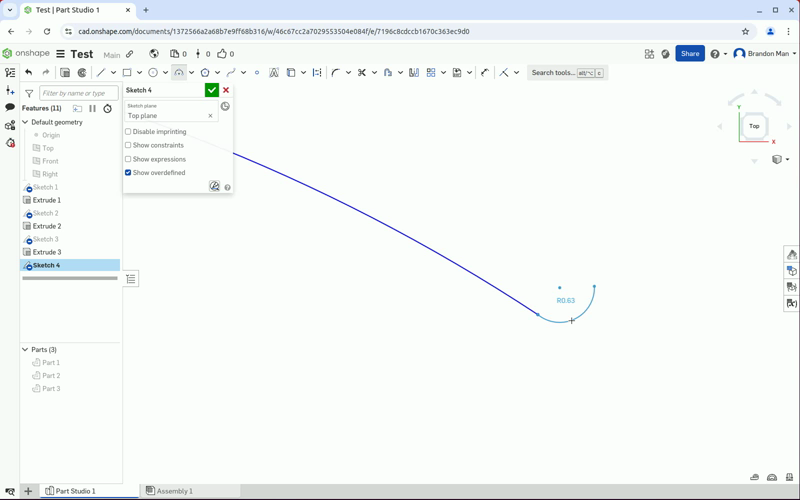
click(571, 320)
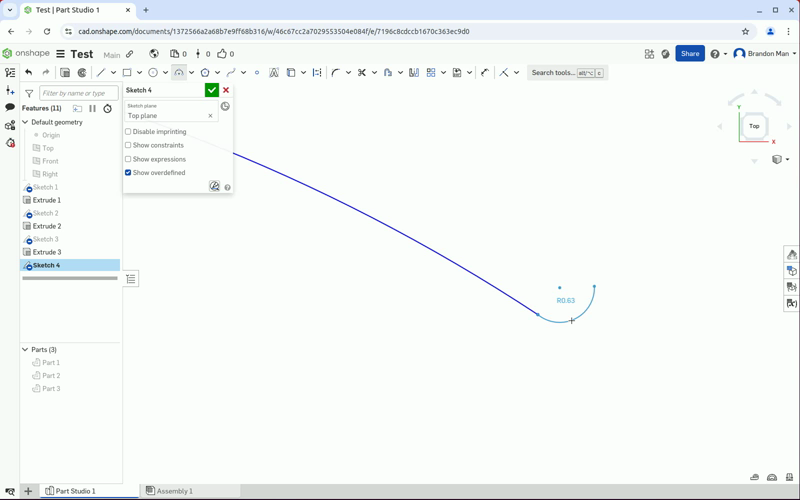
scroll(-6)
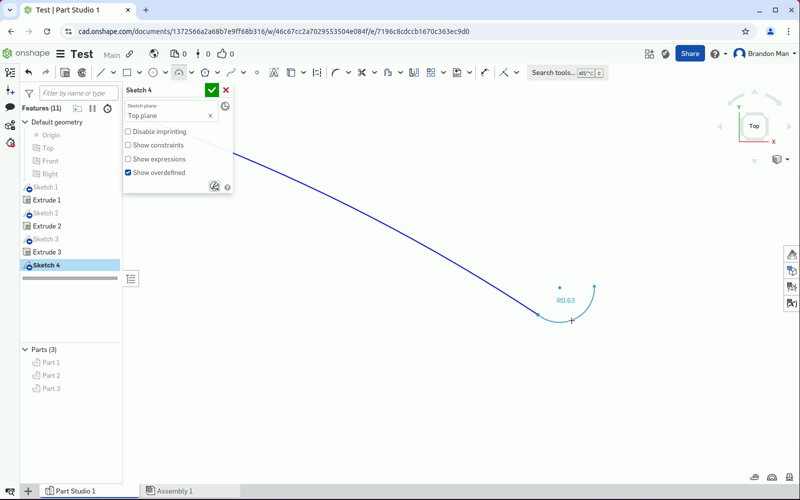
scroll(-6)
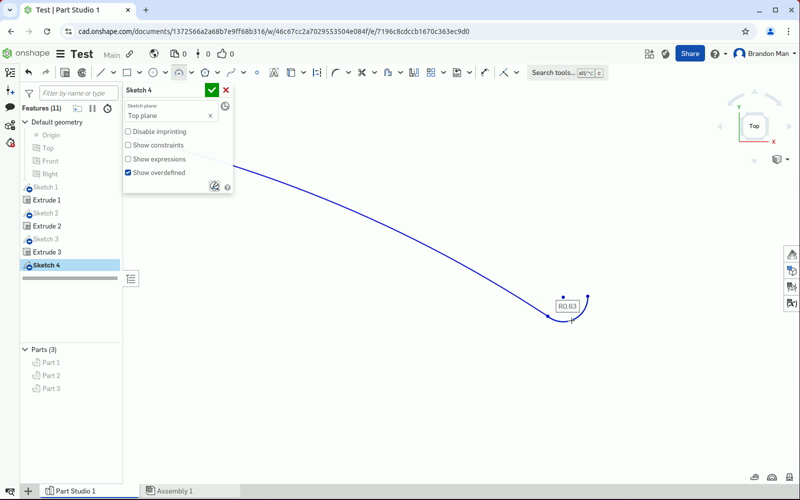
scroll(-6)
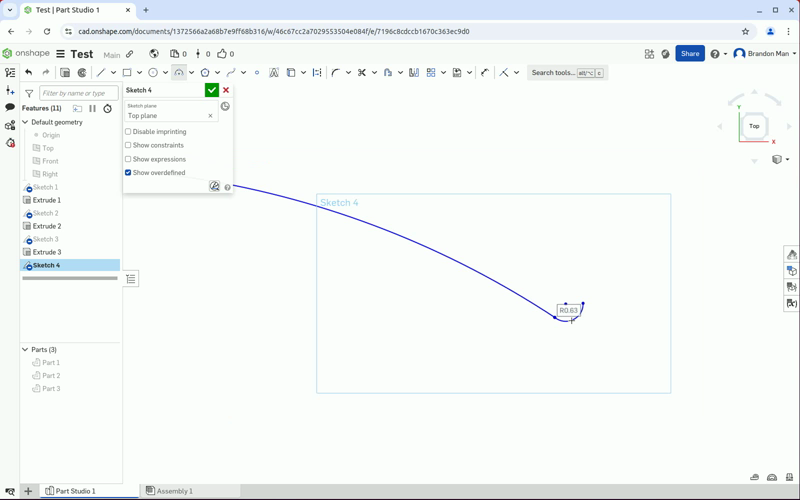
scroll(-6)
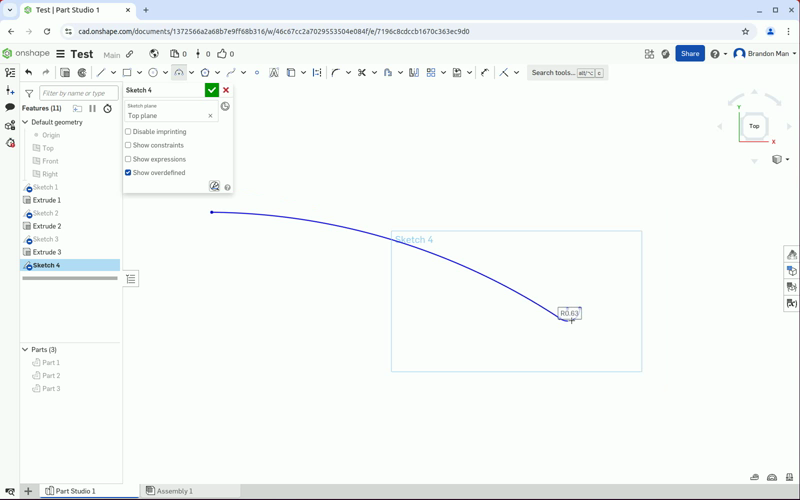
scroll(-6)
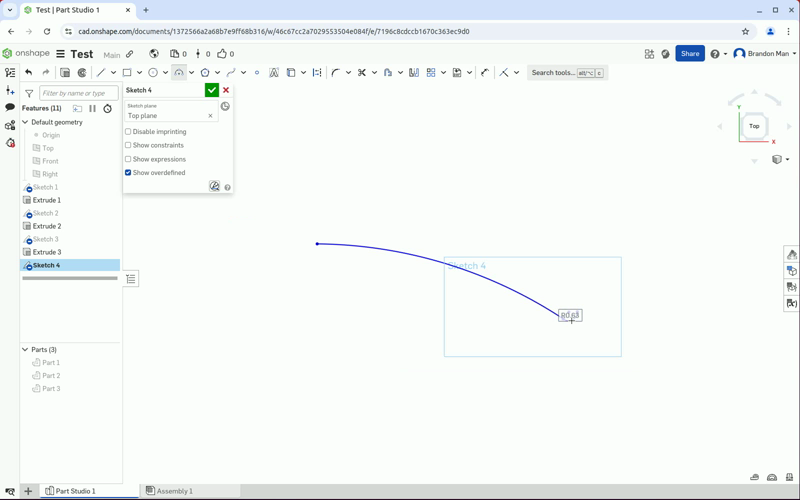
scroll(-6)
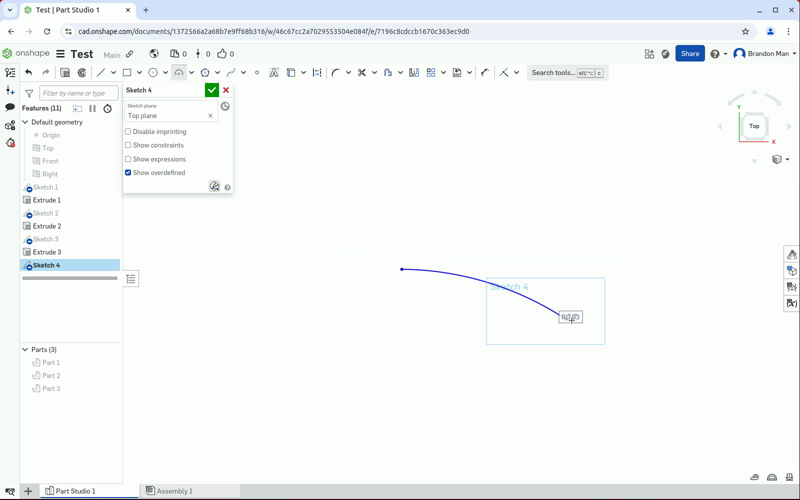
scroll(-6)
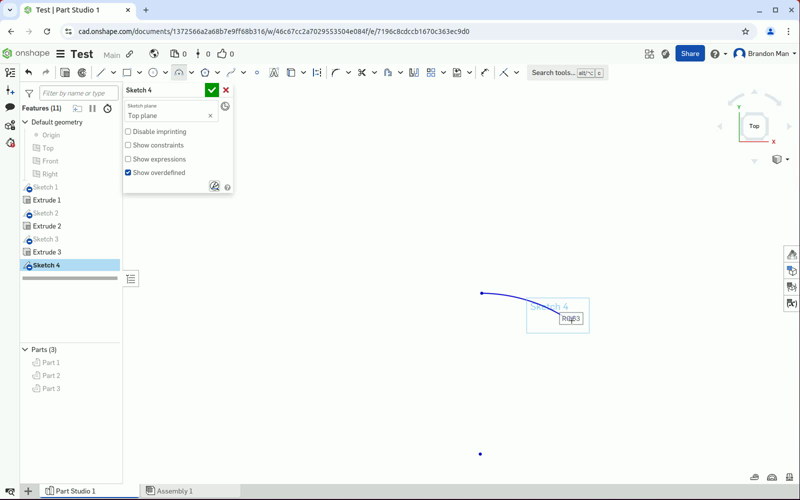
key_up(shift)
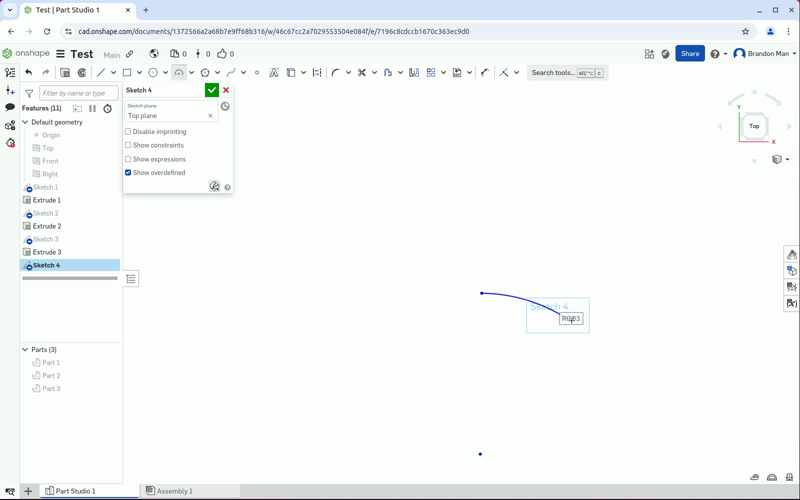
key(esc)
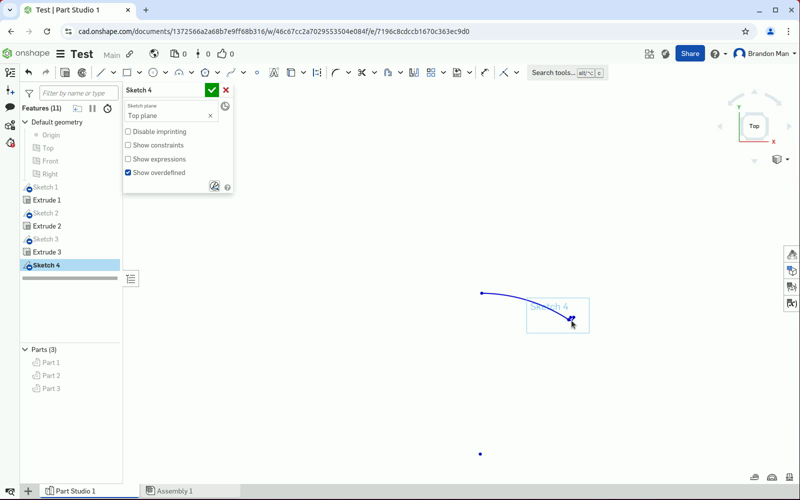
key(l)
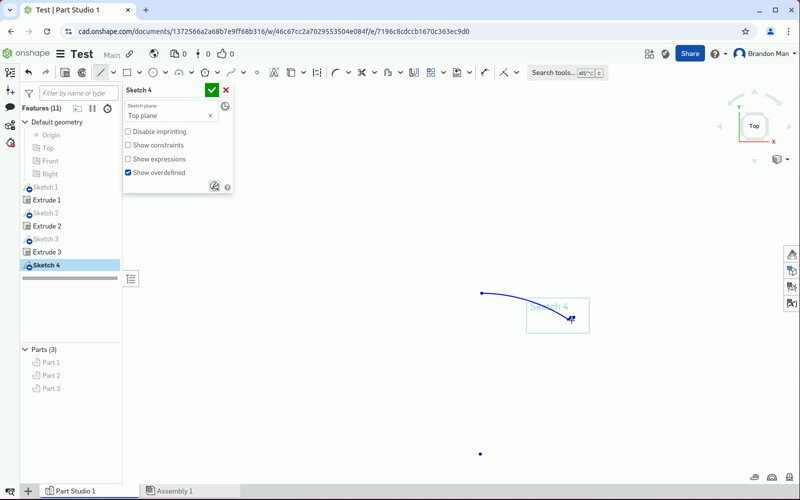
mouse_move(573, 317)
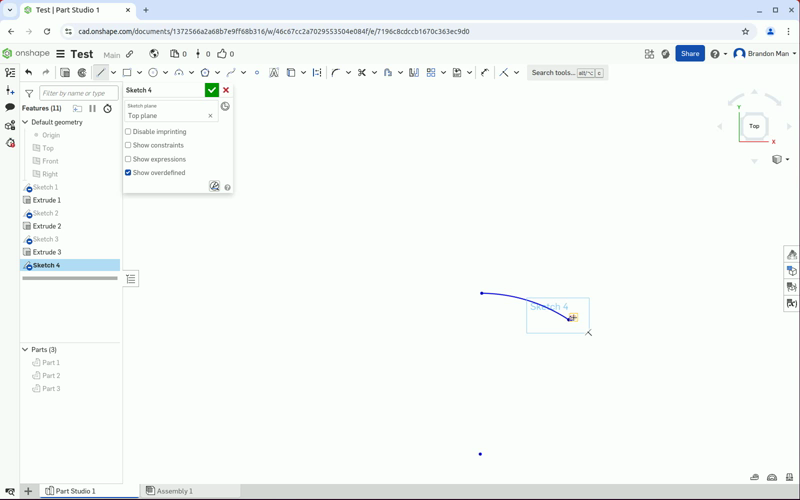
scroll(6)
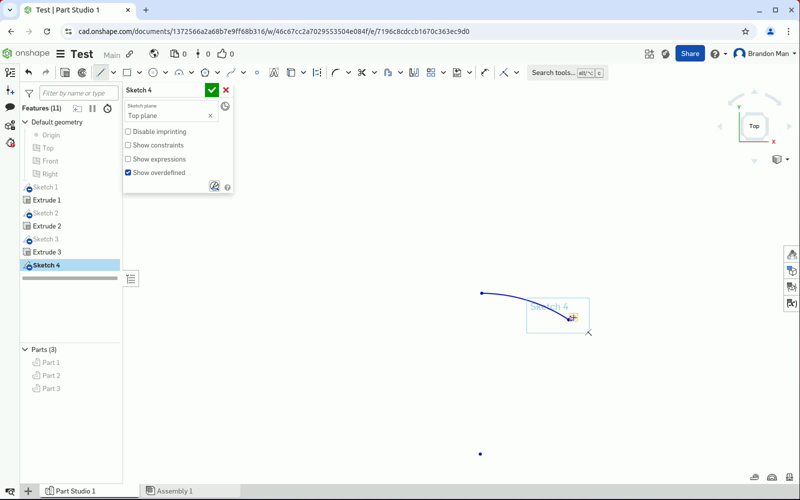
scroll(6)
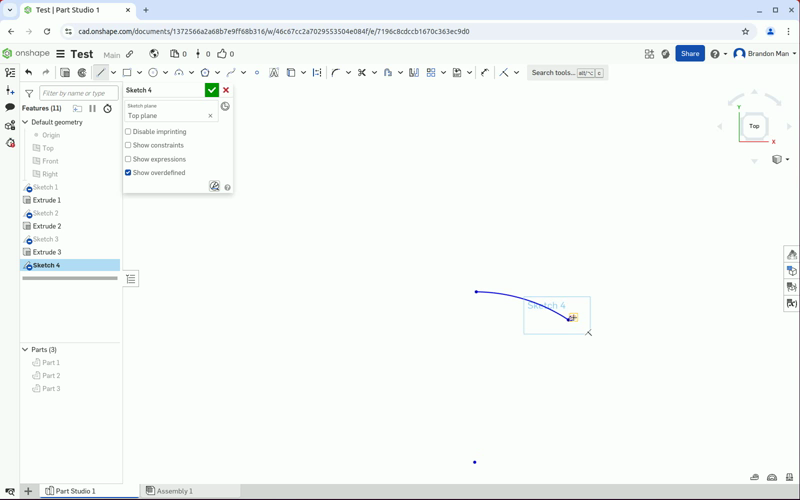
scroll(6)
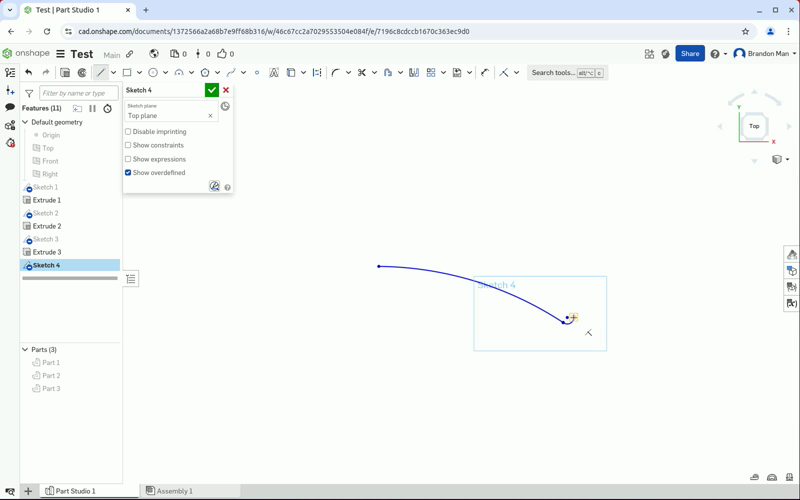
scroll(6)
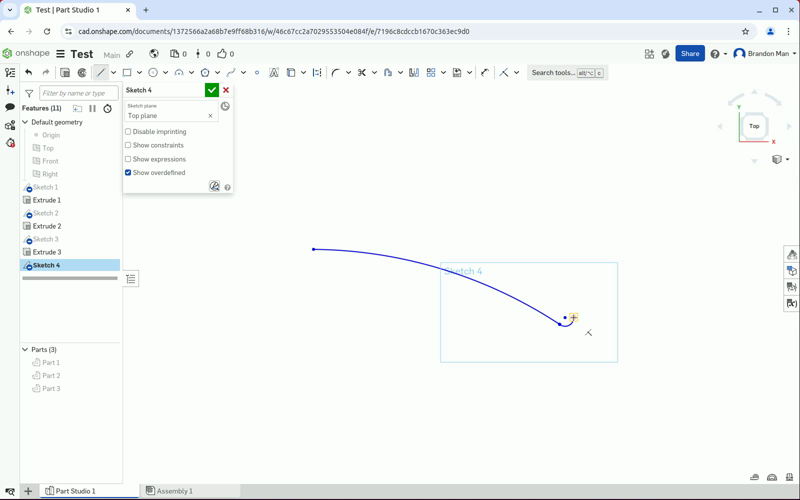
scroll(6)
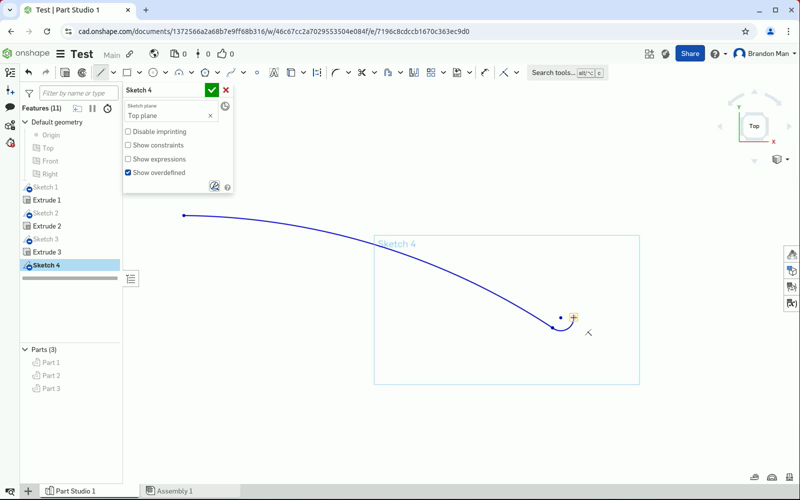
scroll(6)
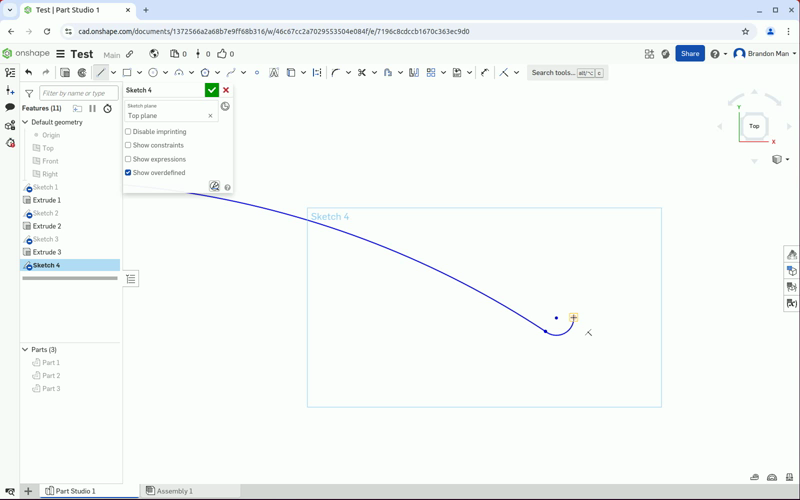
scroll(6)
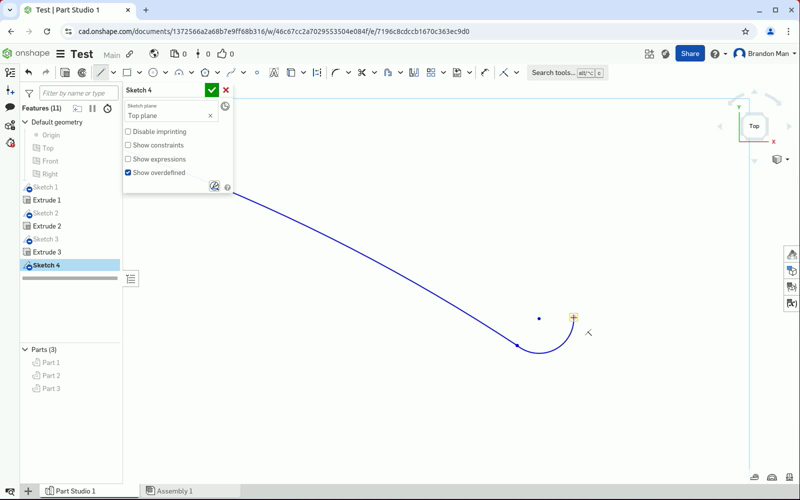
click(573, 317)
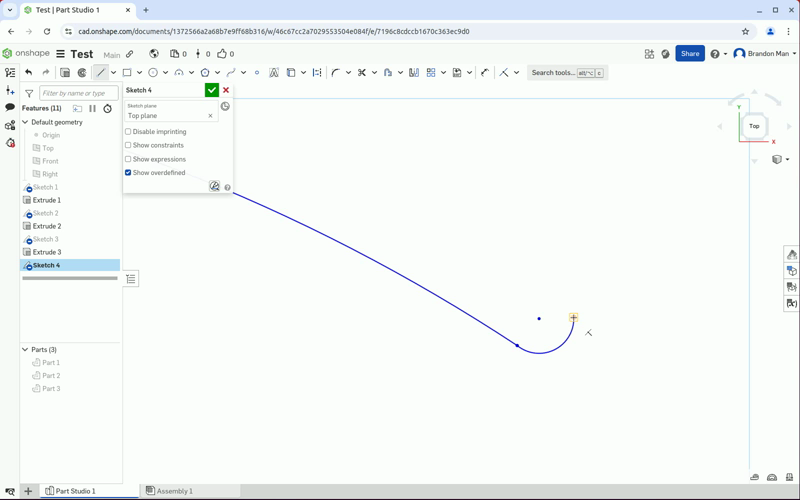
scroll(-6)
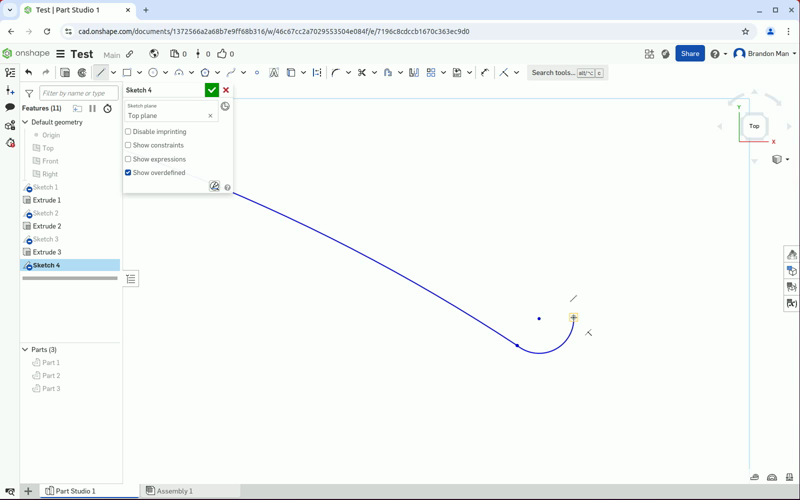
scroll(-6)
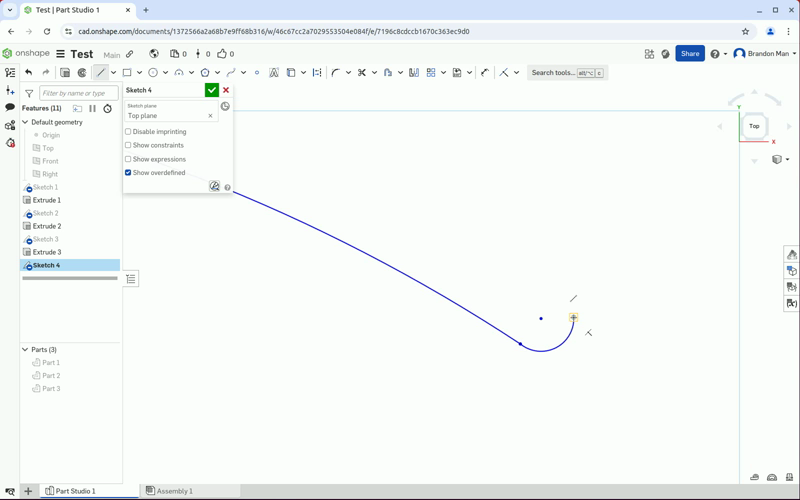
scroll(-6)
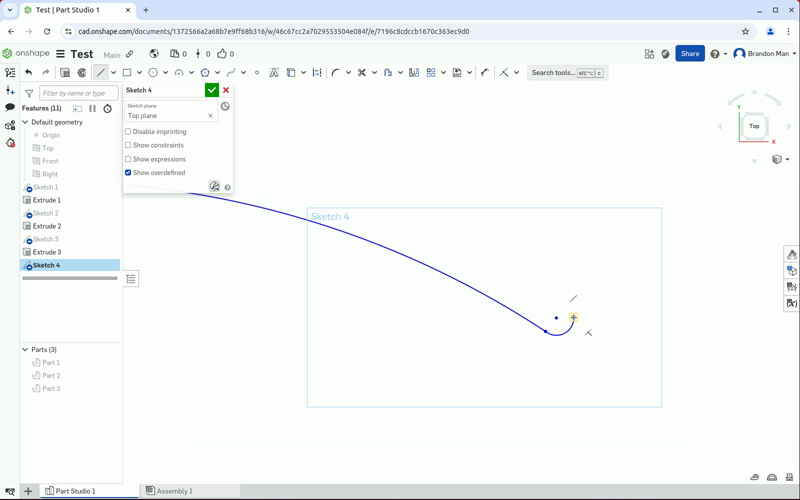
scroll(-6)
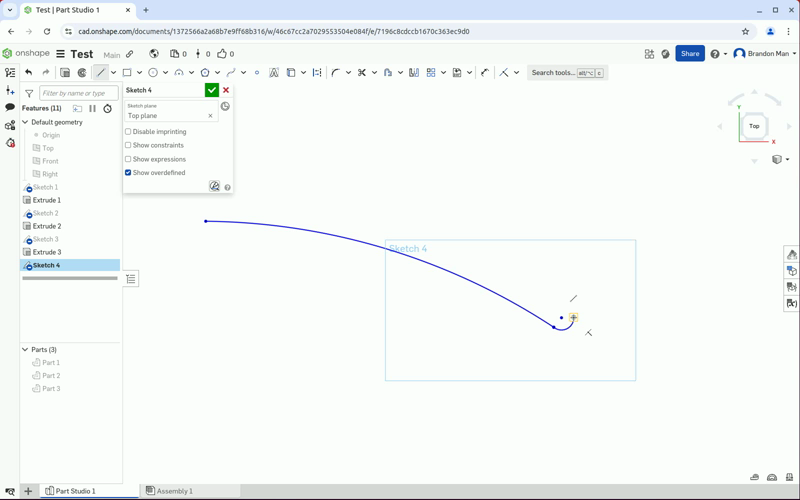
scroll(-6)
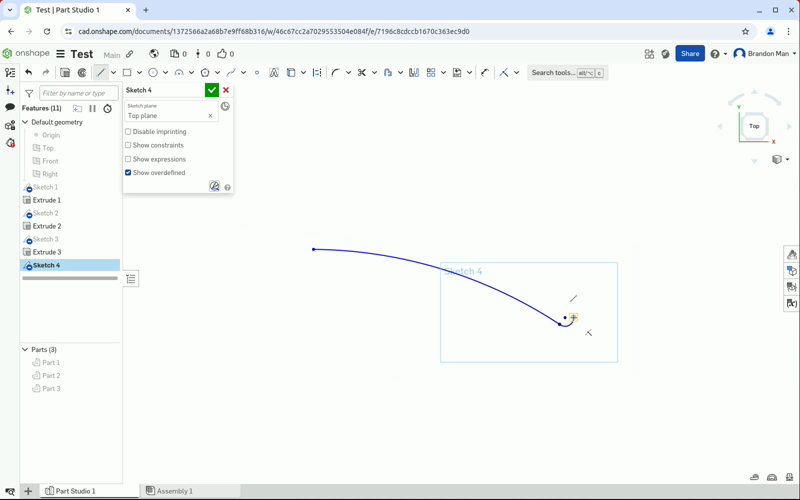
scroll(-6)
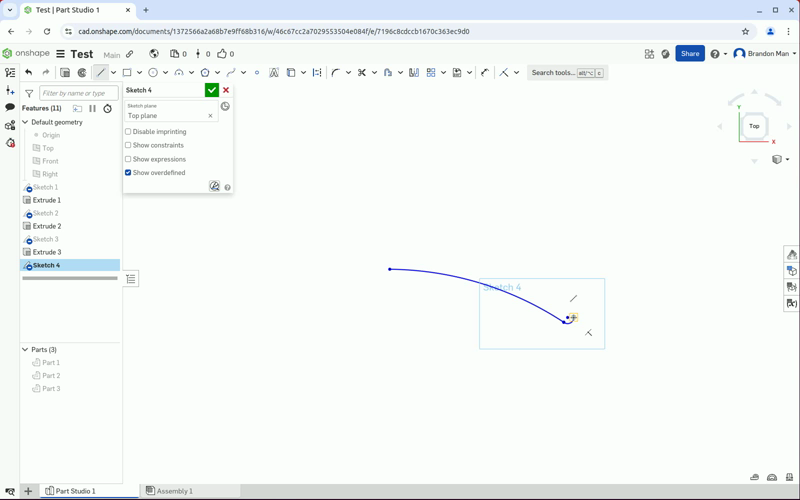
scroll(-6)
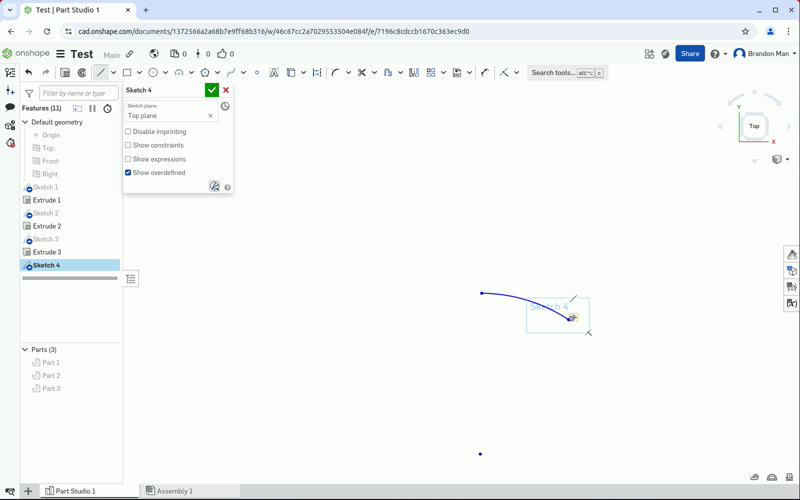
key_down(shift)
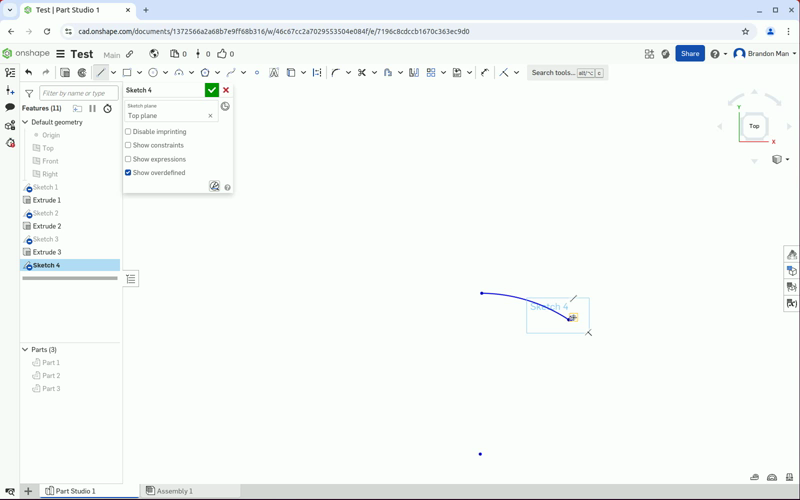
mouse_move(573, 238)
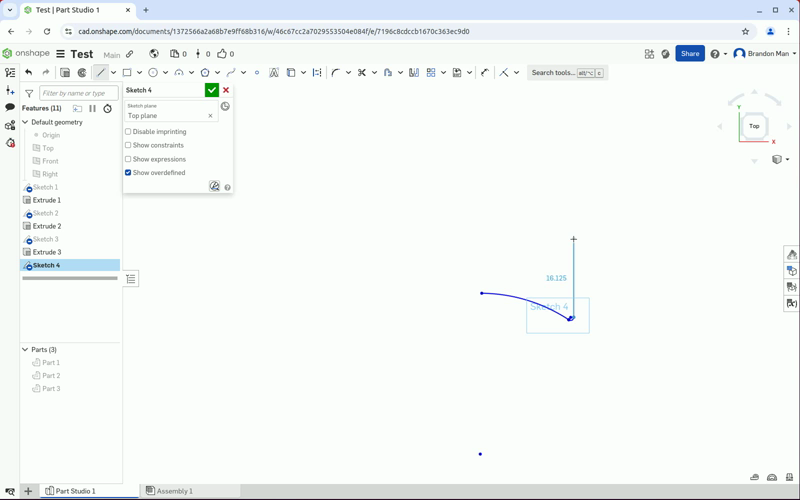
click(573, 238)
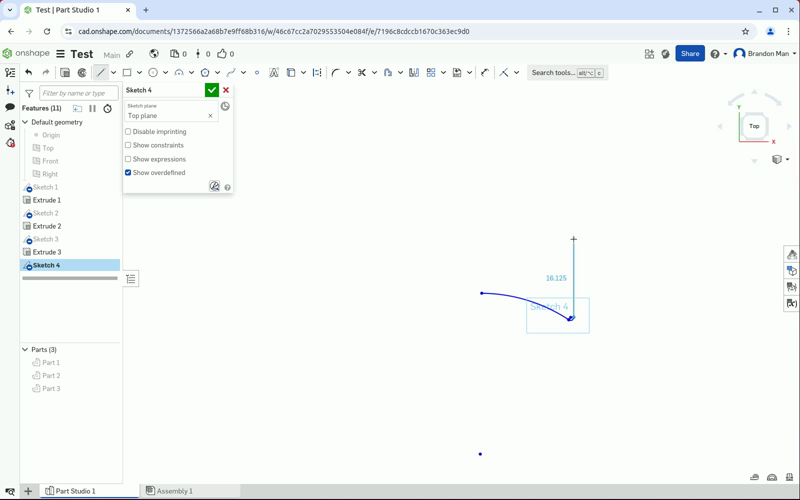
key_up(shift)
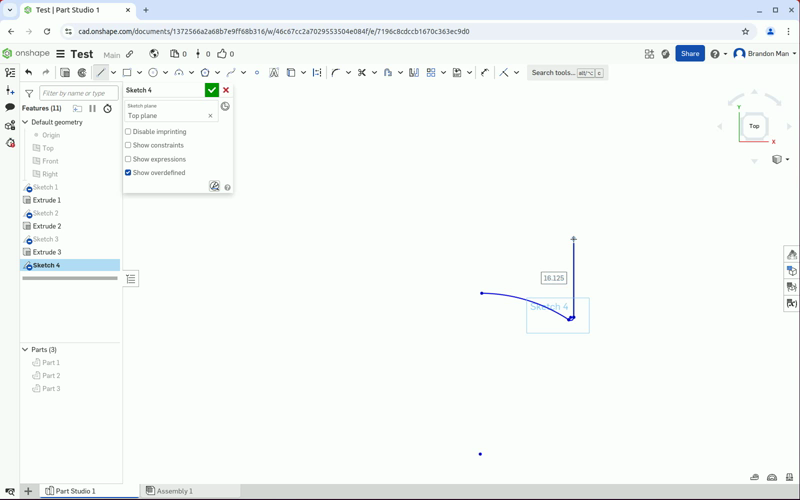
key(esc)
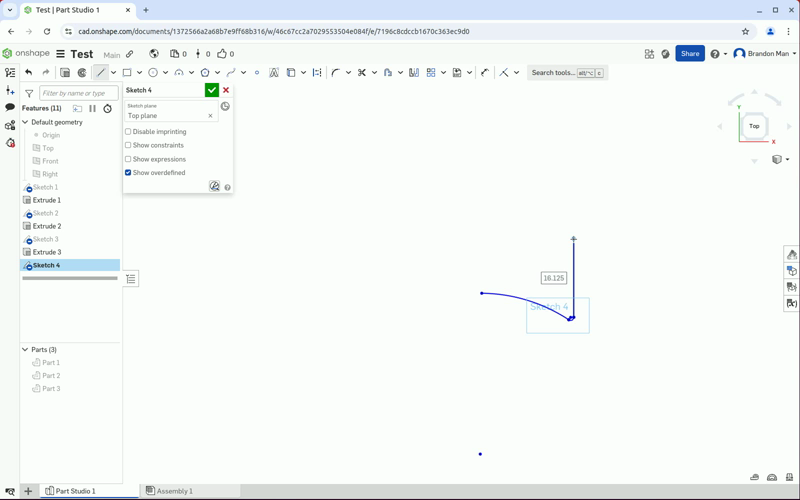
key(a)
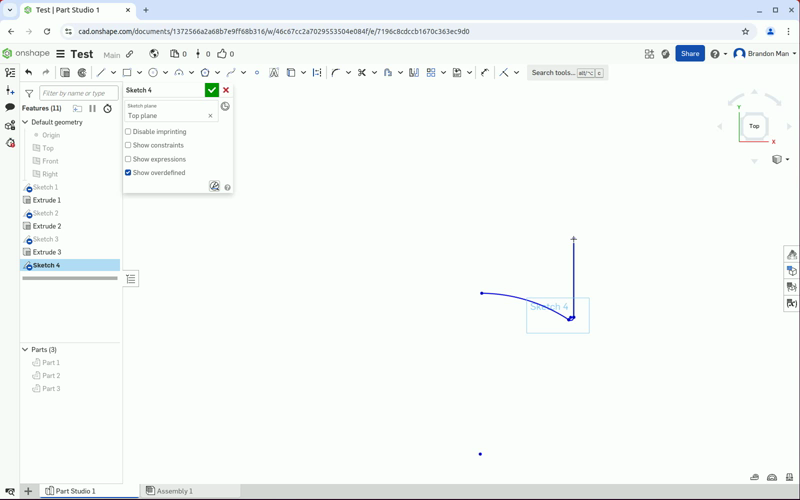
mouse_move(573, 238)
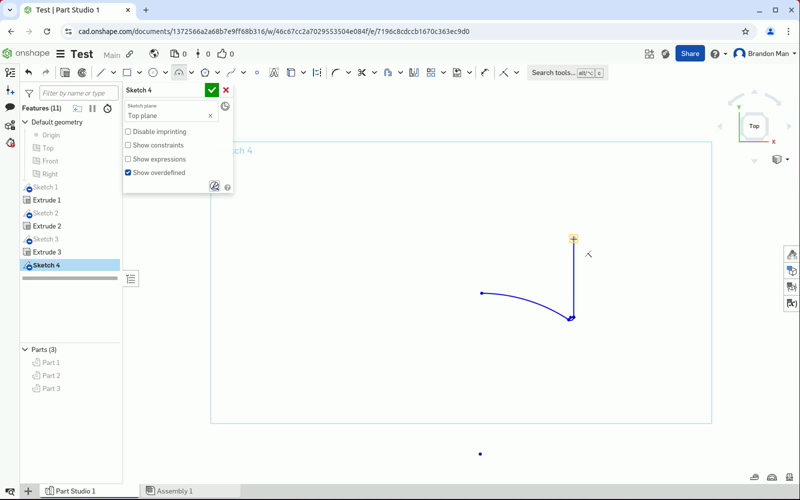
click(573, 238)
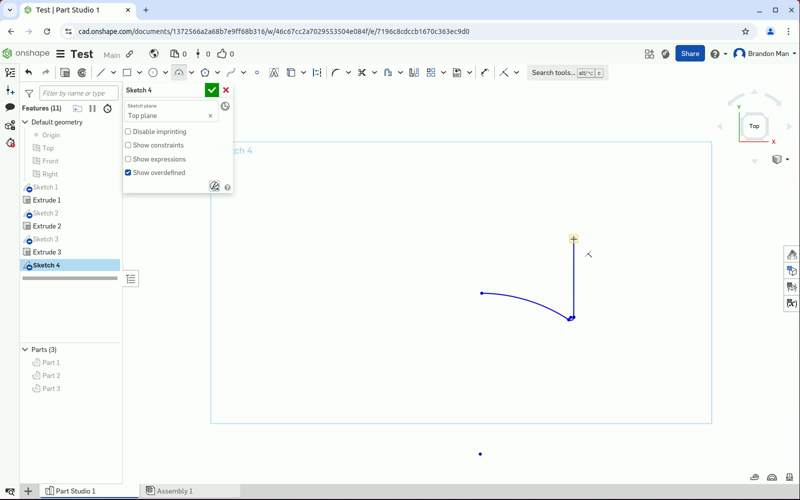
key_down(shift)
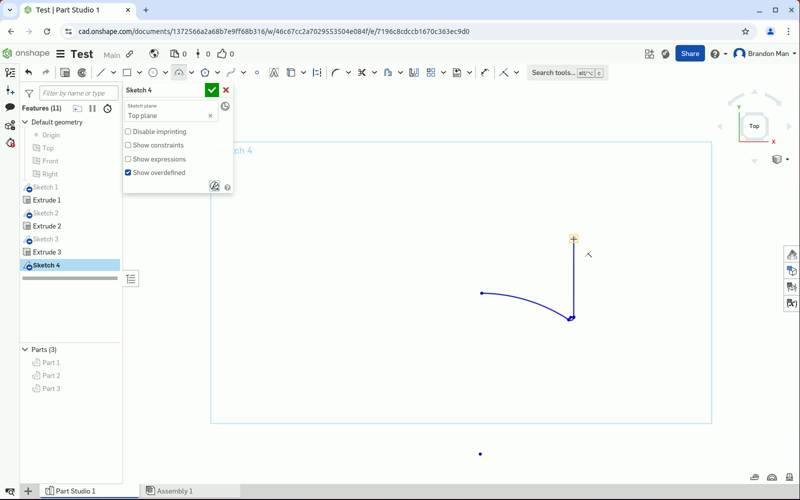
mouse_move(568, 235)
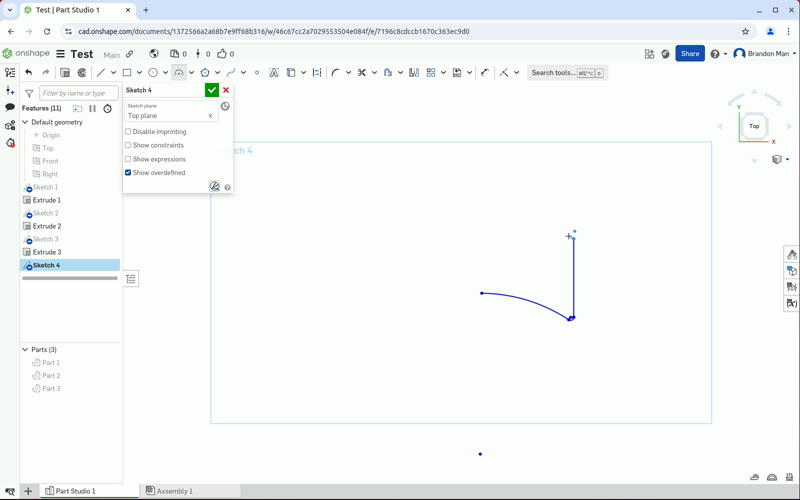
scroll(6)
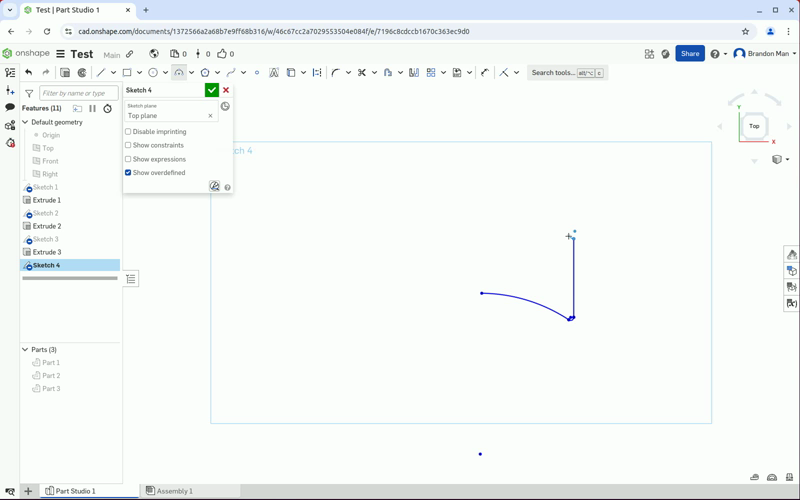
scroll(6)
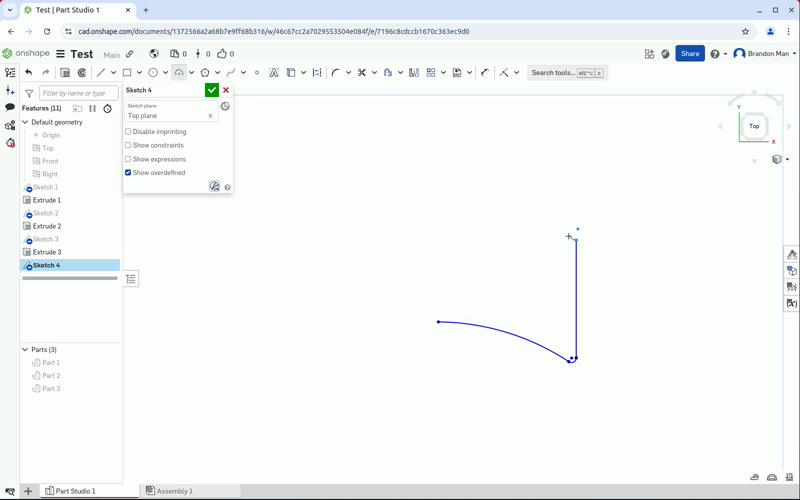
scroll(6)
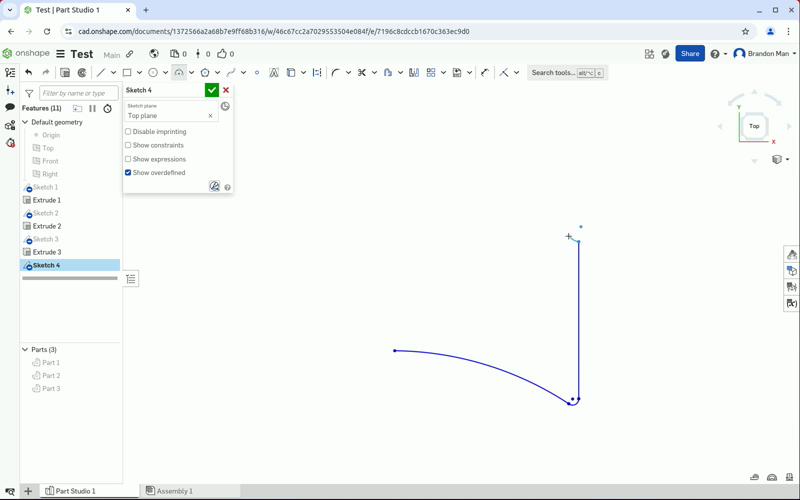
scroll(6)
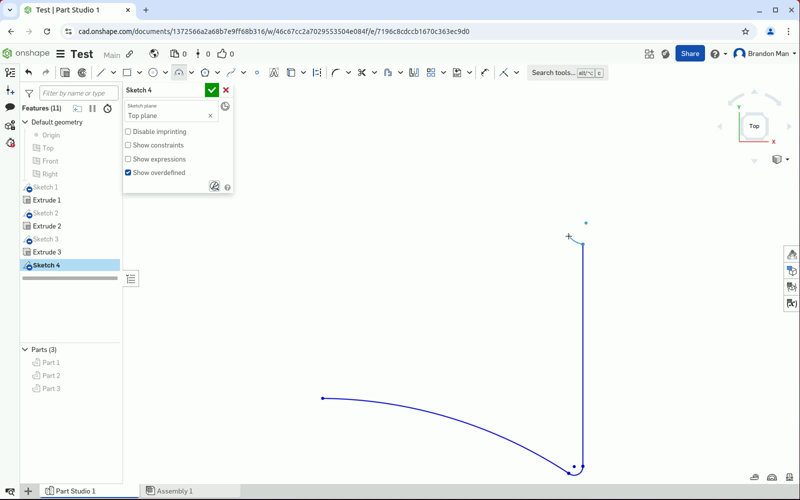
scroll(6)
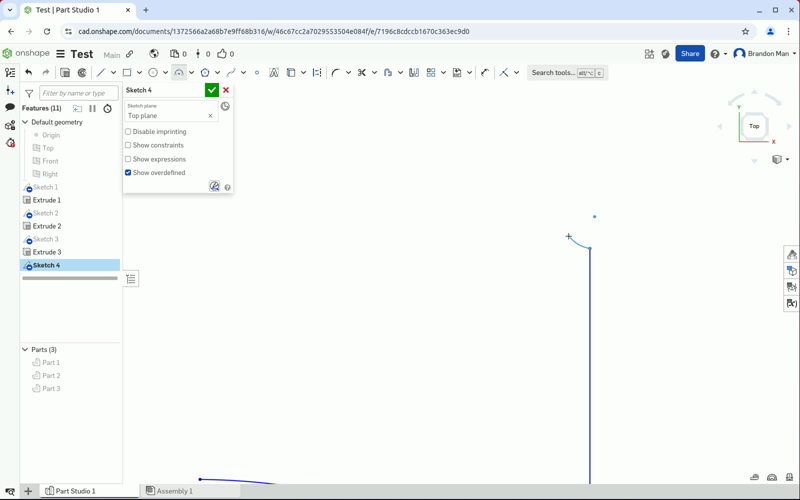
scroll(6)
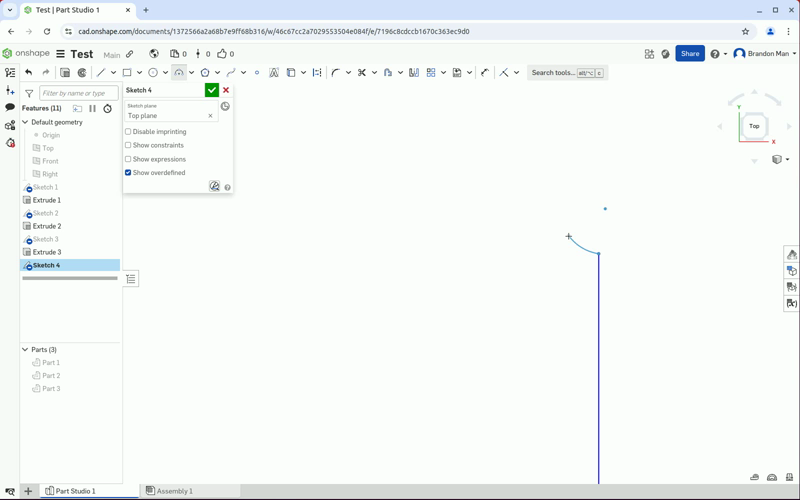
scroll(6)
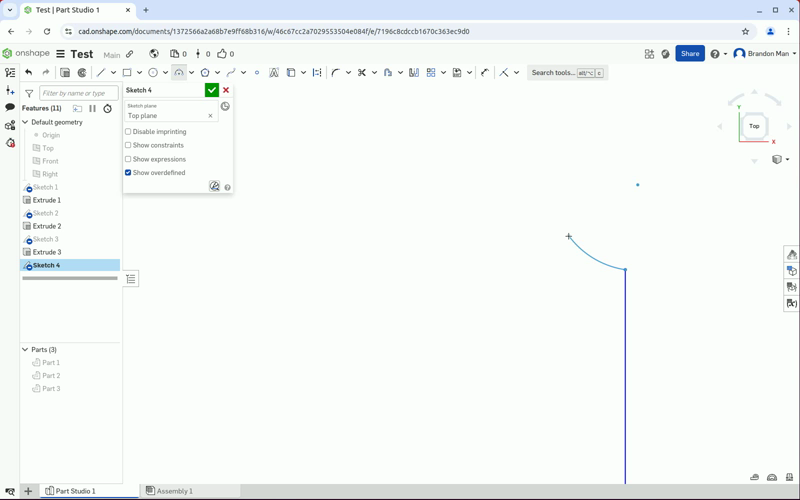
click(568, 235)
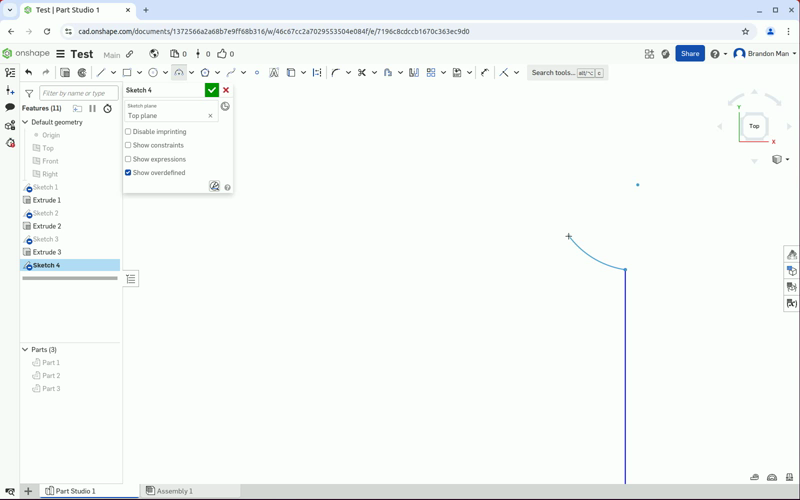
scroll(-6)
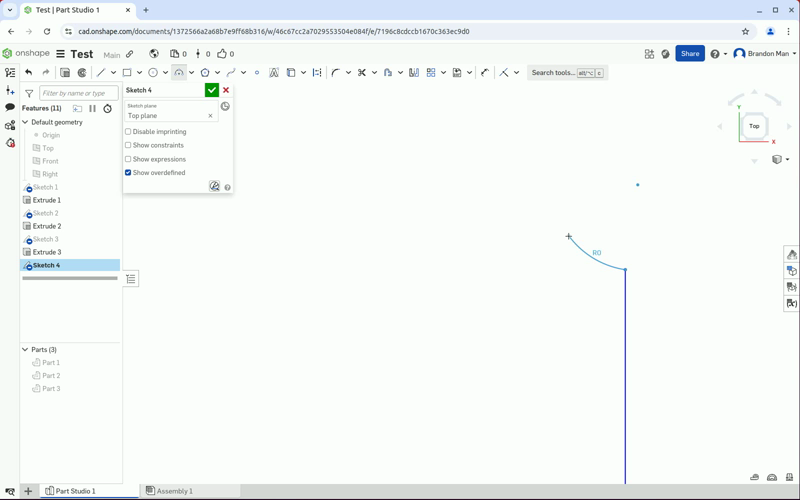
scroll(-6)
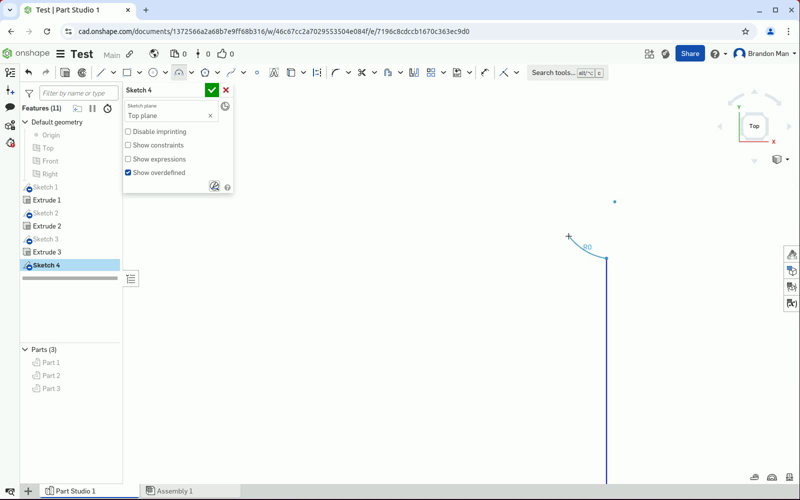
scroll(-6)
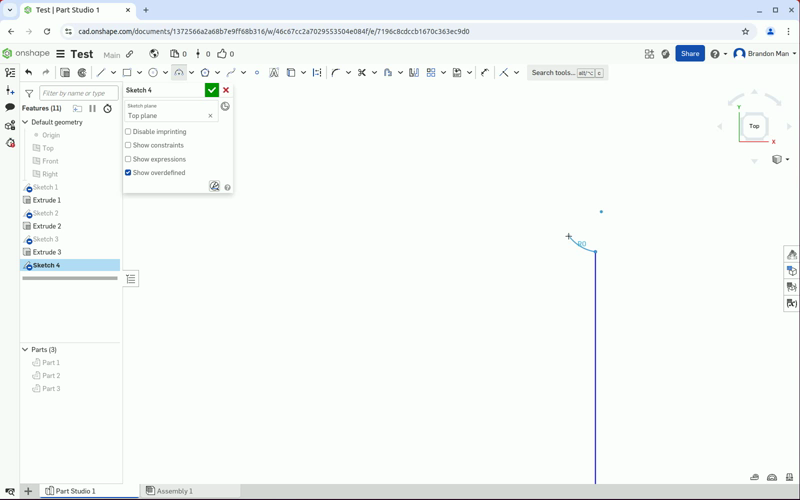
scroll(-6)
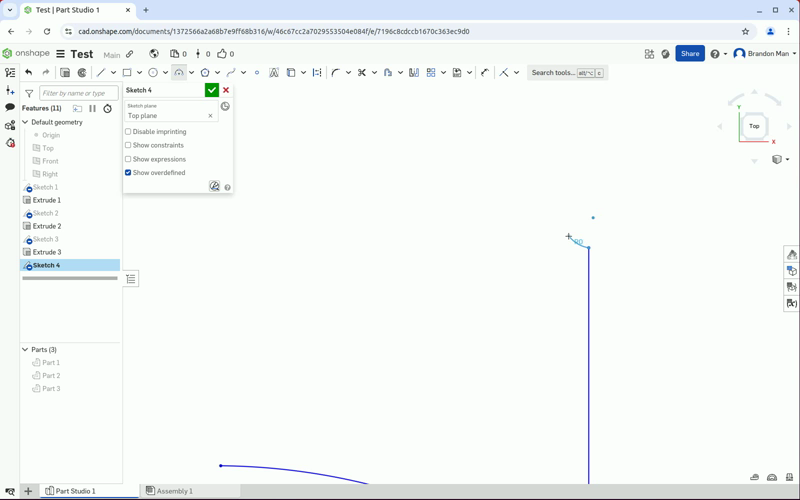
scroll(-6)
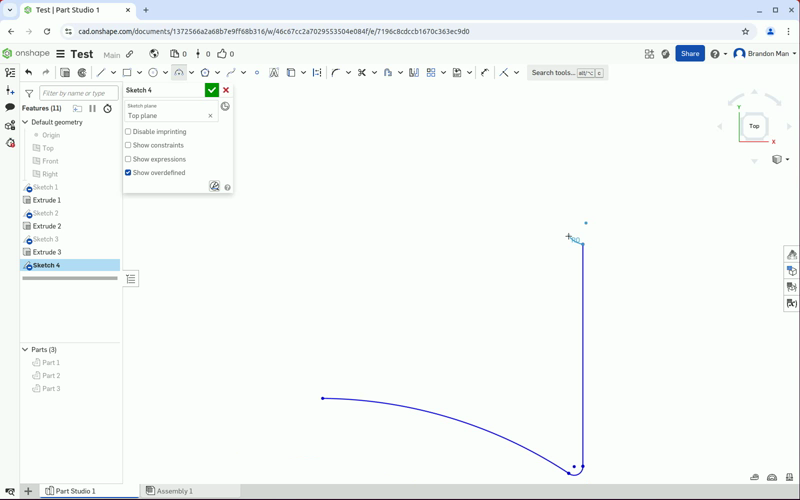
scroll(-6)
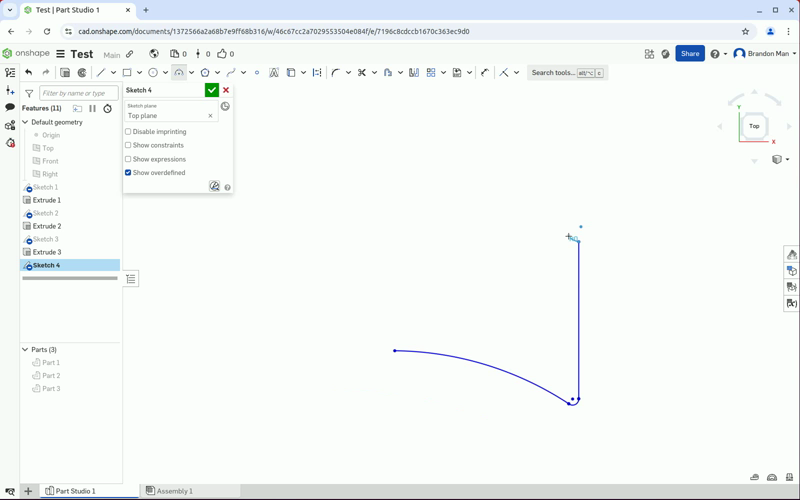
scroll(-6)
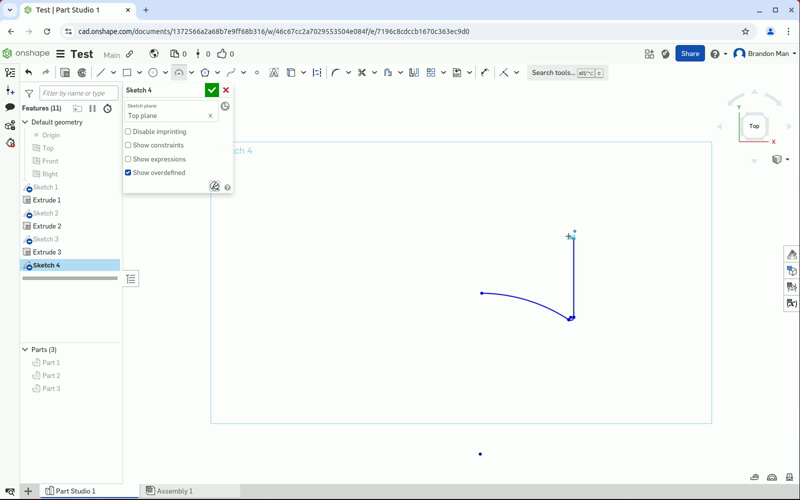
mouse_move(572, 234)
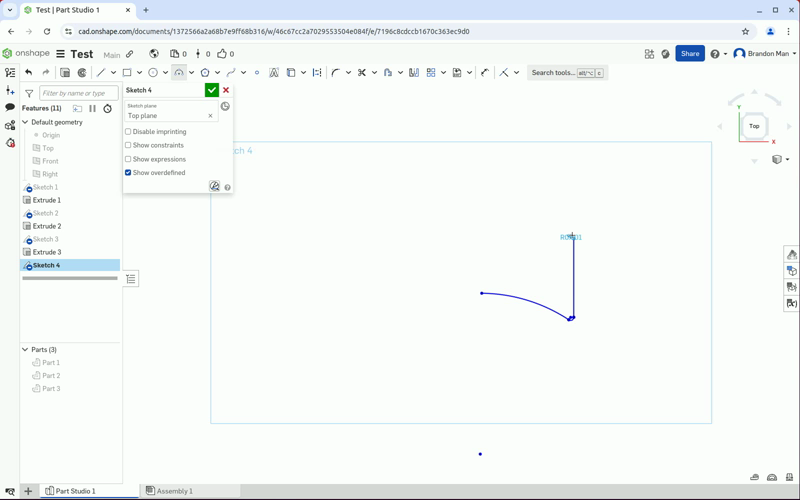
scroll(6)
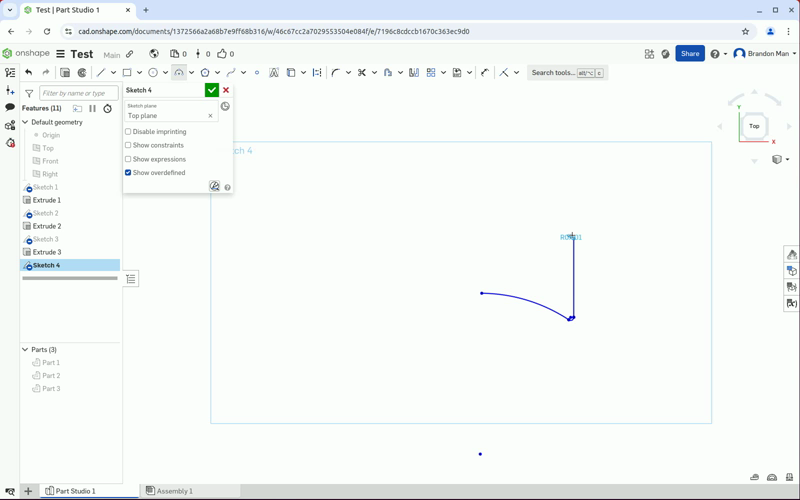
scroll(6)
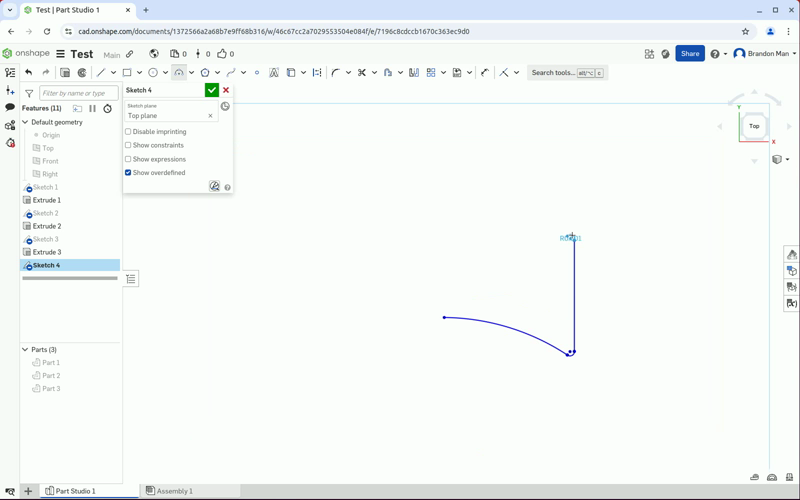
scroll(6)
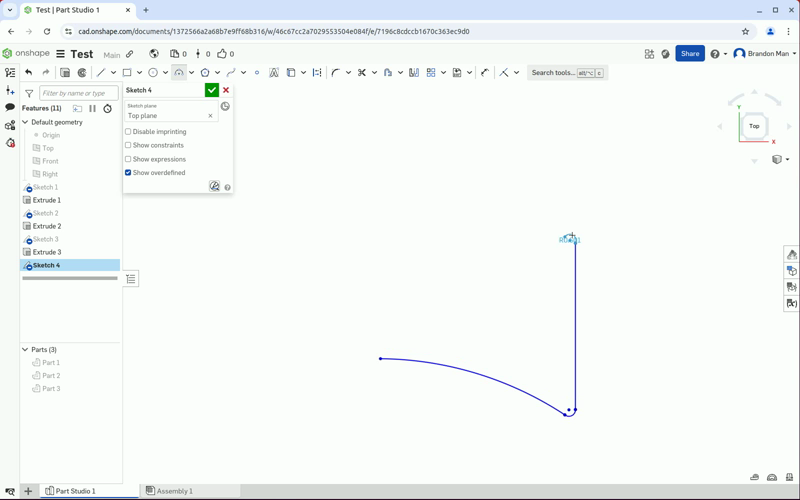
scroll(6)
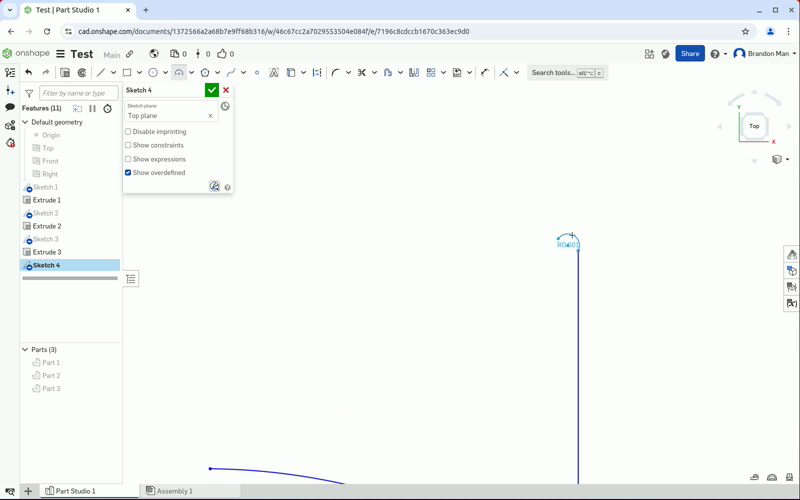
scroll(6)
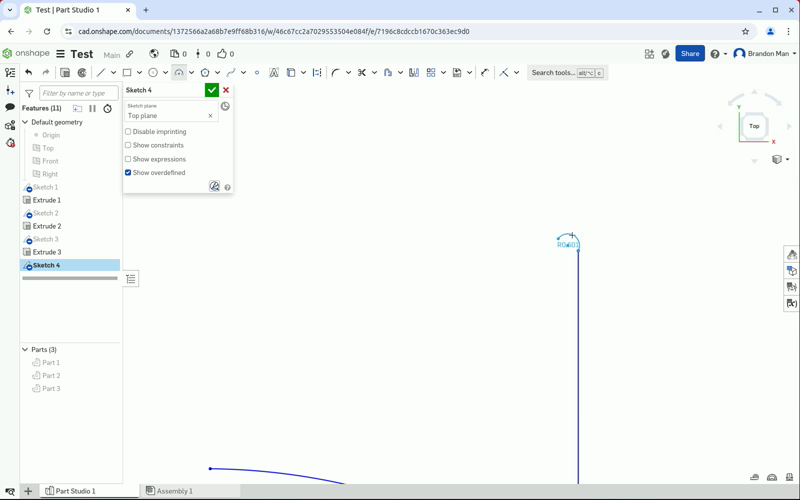
scroll(6)
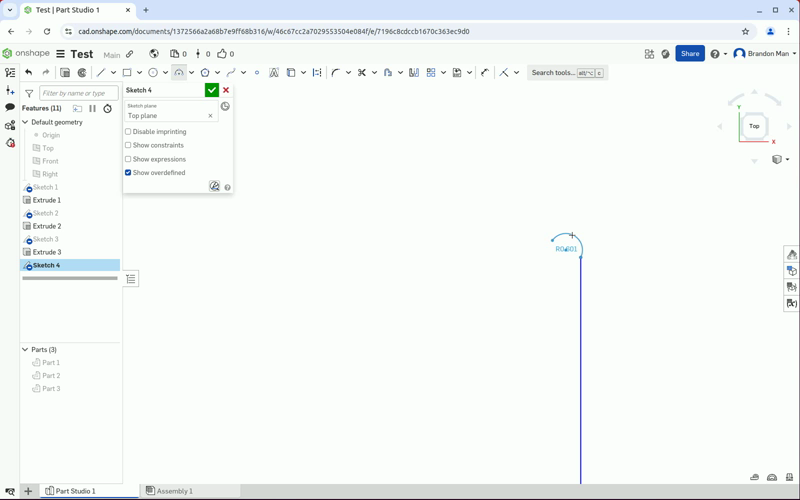
scroll(6)
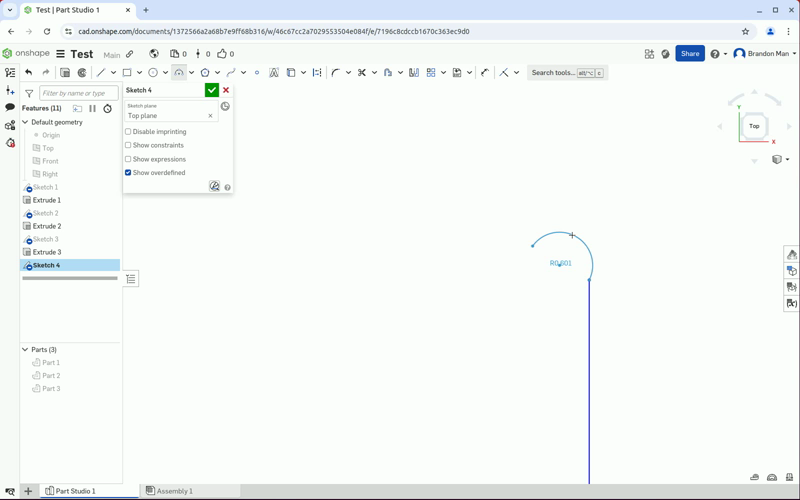
click(572, 234)
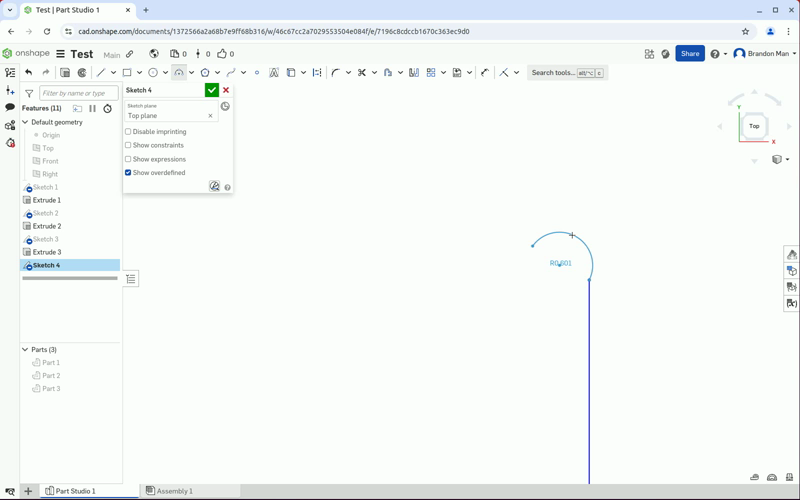
scroll(-6)
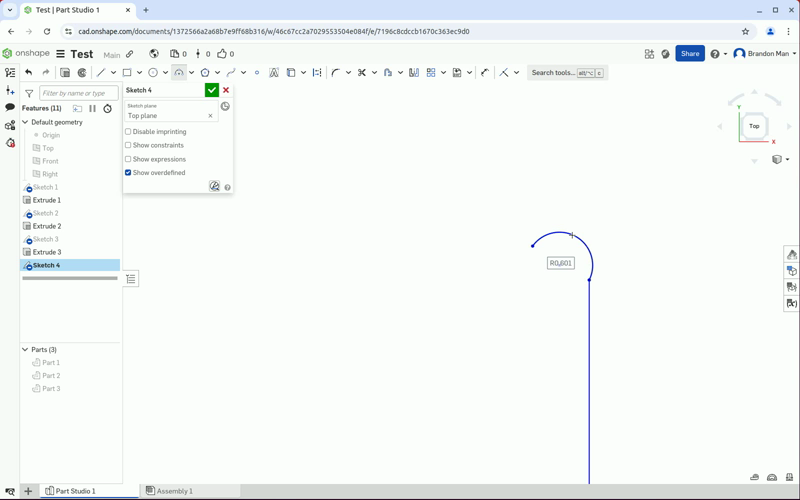
scroll(-6)
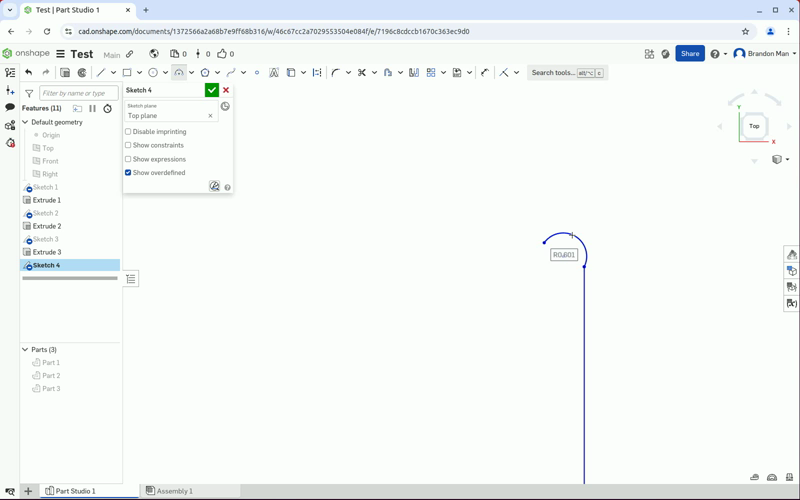
scroll(-6)
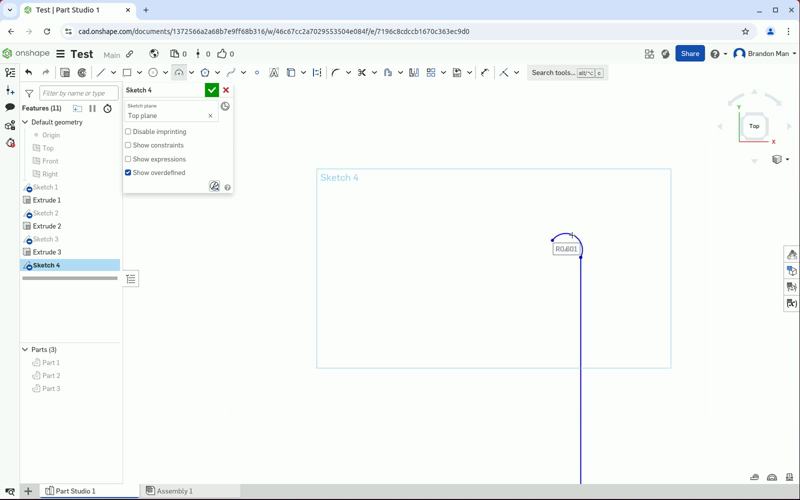
scroll(-6)
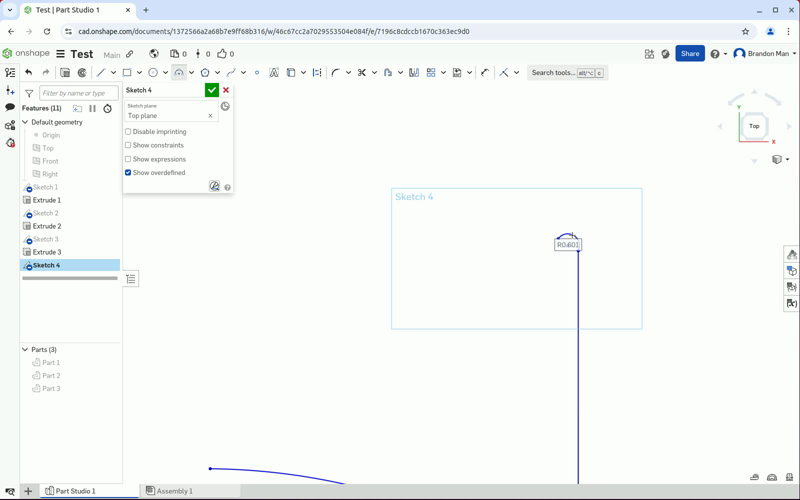
scroll(-6)
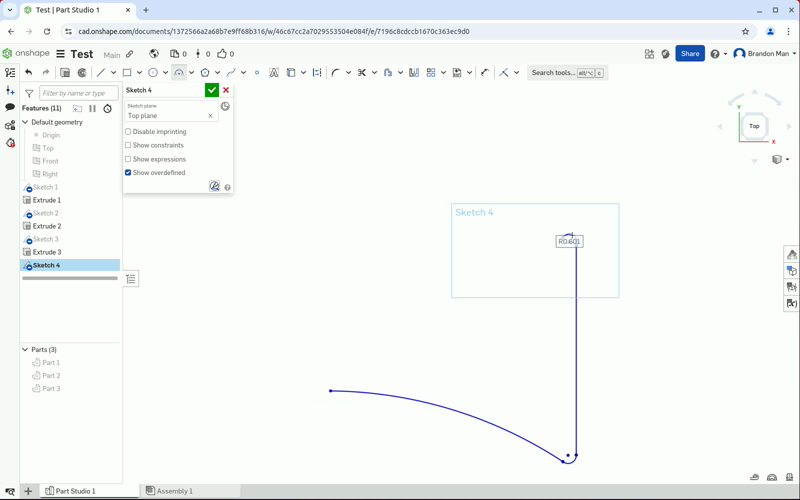
scroll(-6)
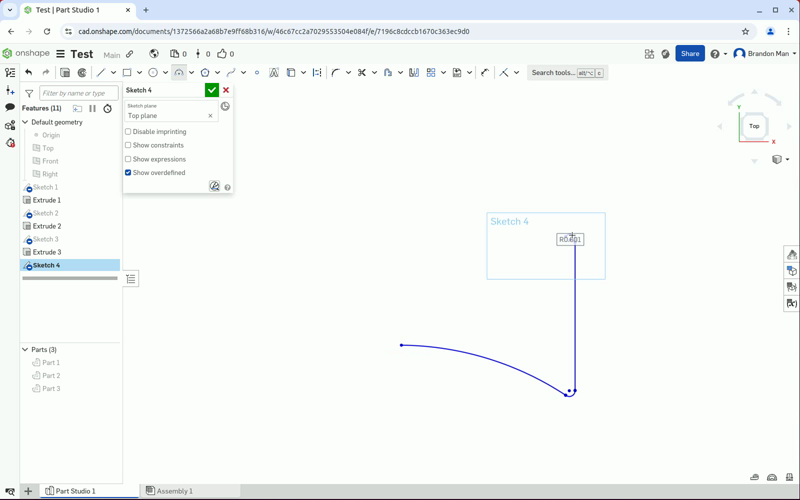
scroll(-6)
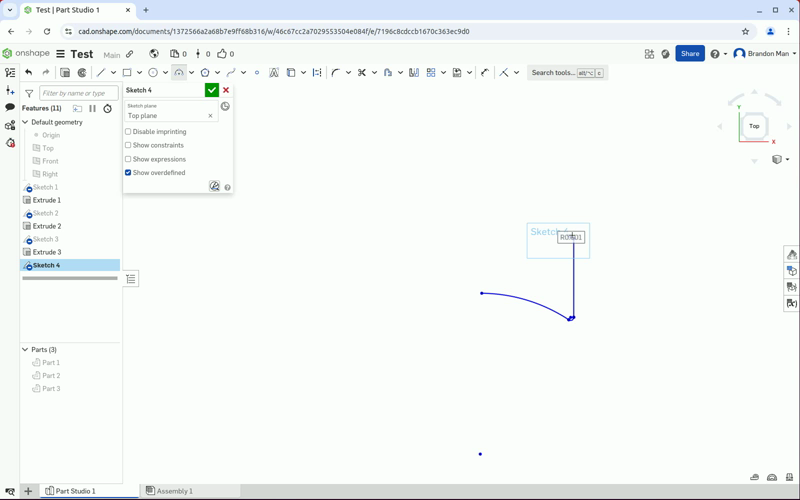
key_up(shift)
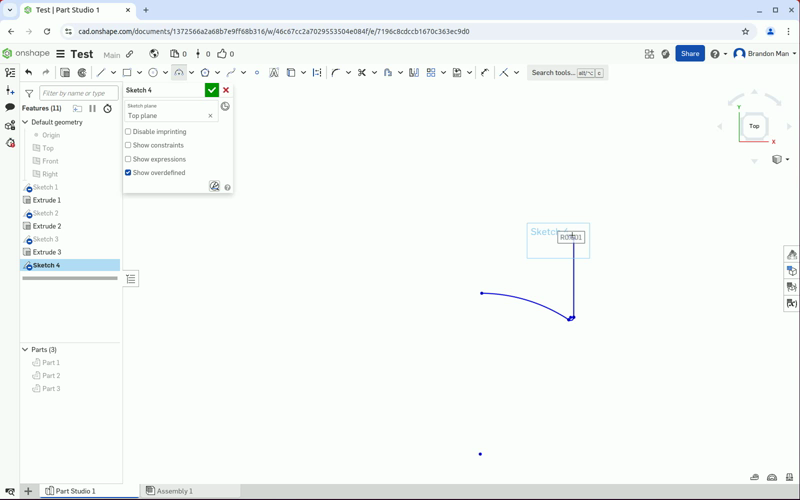
mouse_move(568, 235)
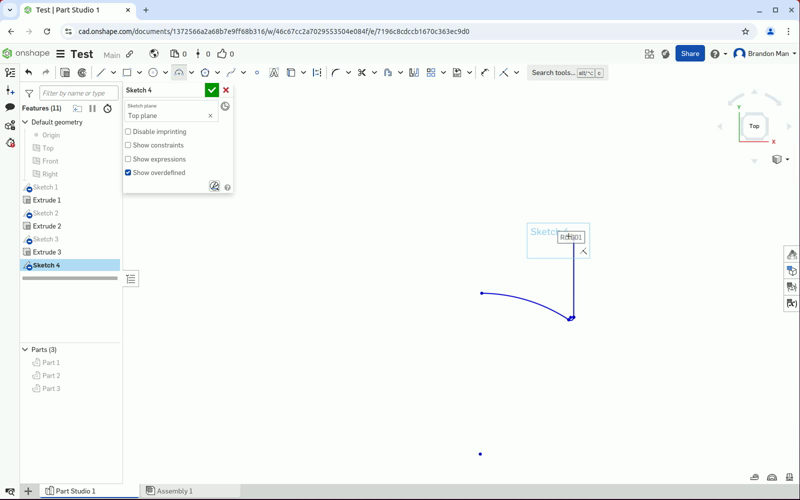
scroll(6)
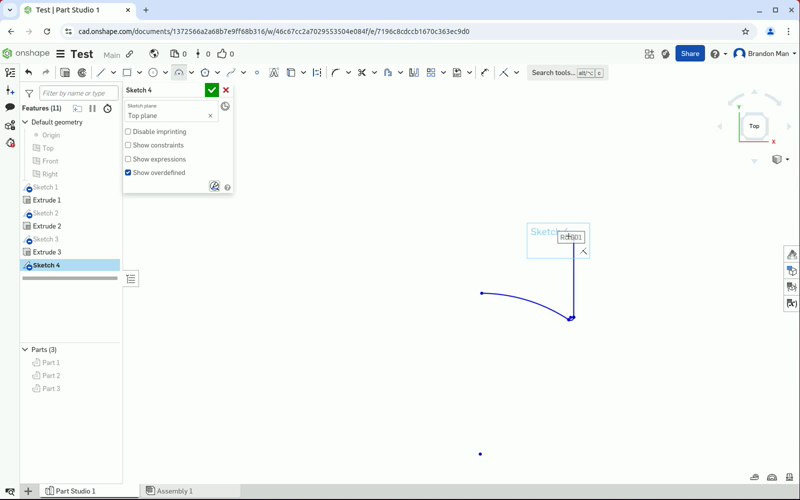
scroll(6)
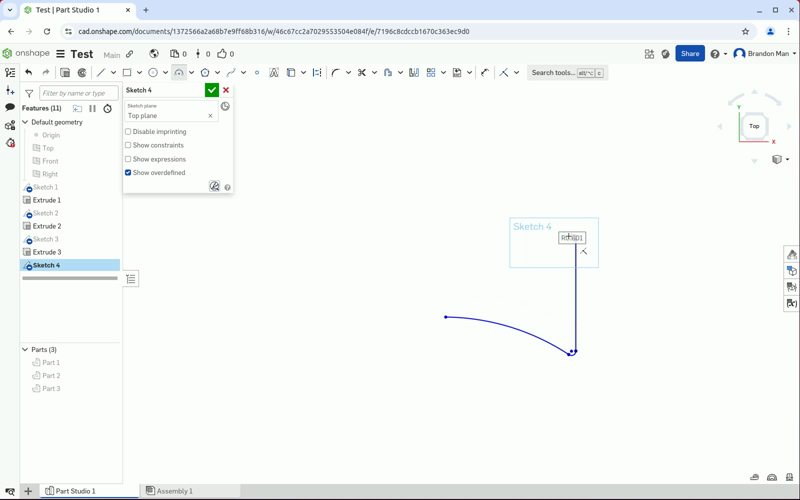
scroll(6)
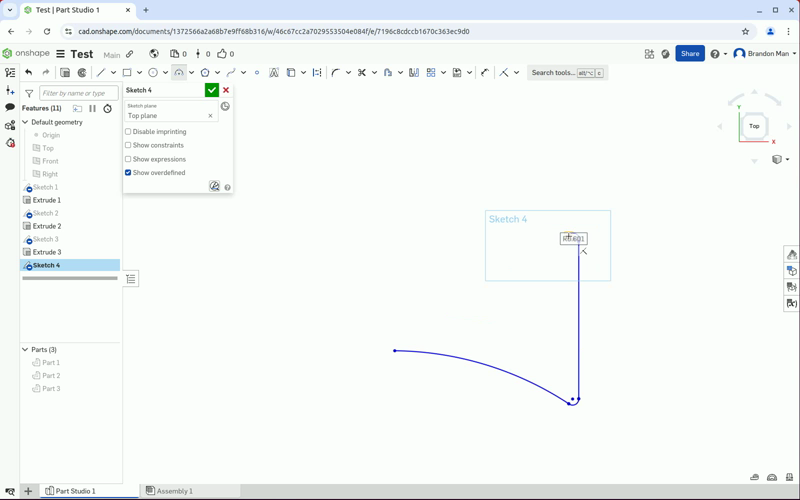
scroll(6)
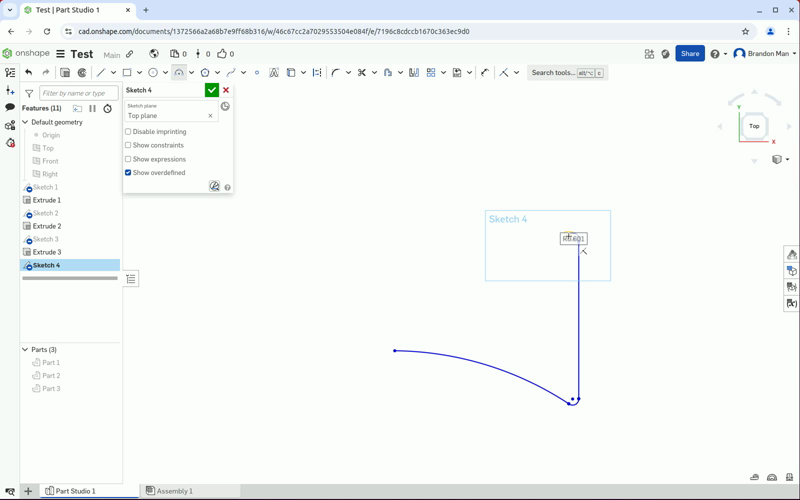
scroll(6)
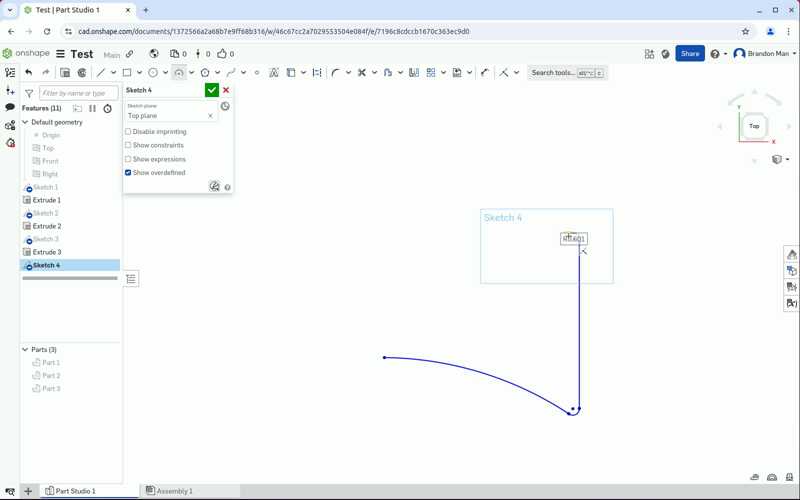
scroll(6)
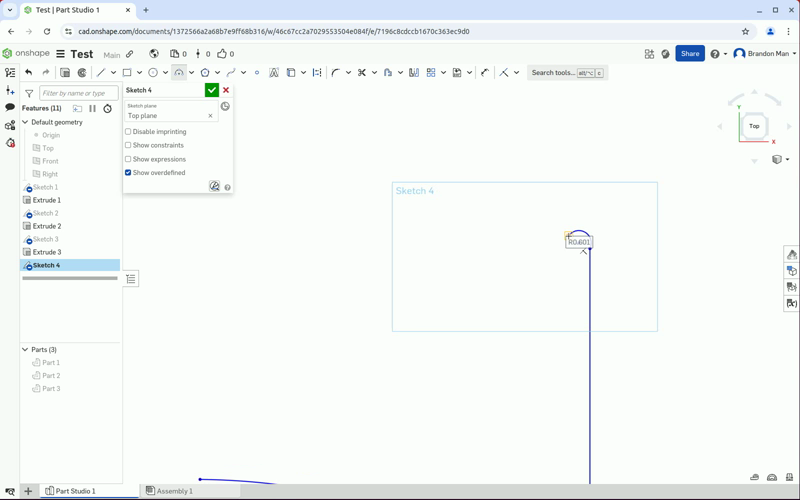
scroll(6)
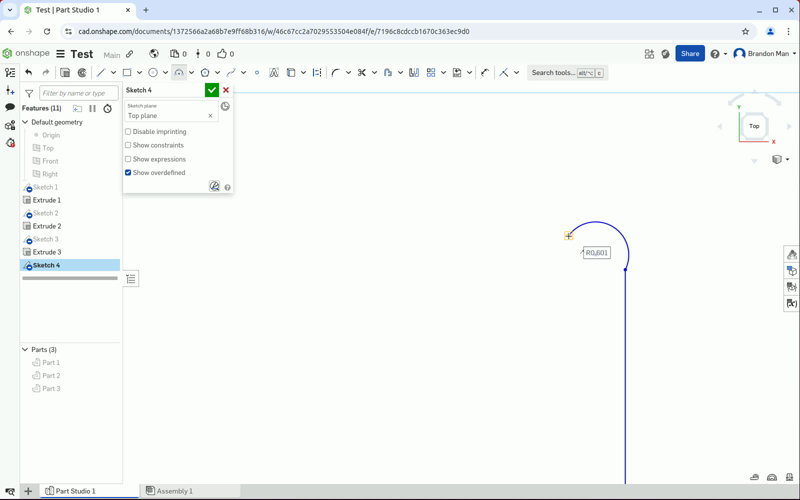
click(568, 235)
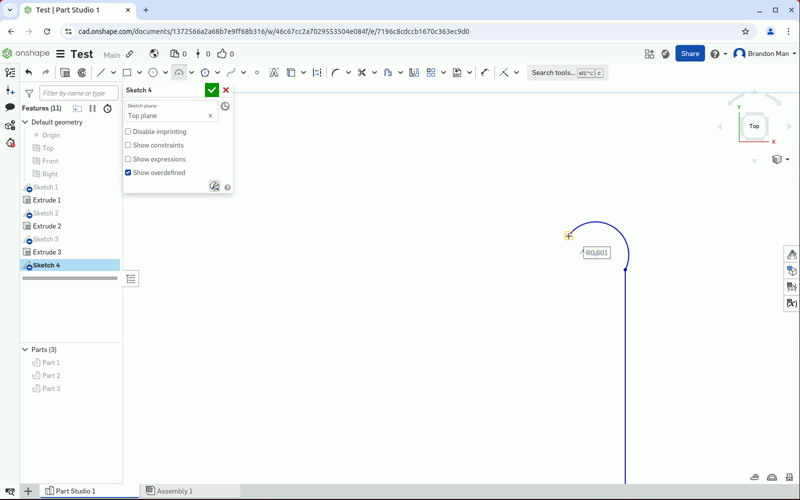
scroll(-6)
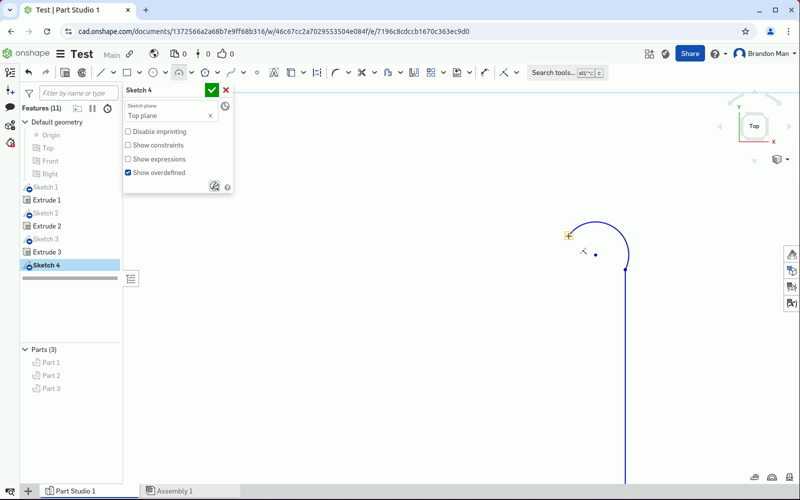
scroll(-6)
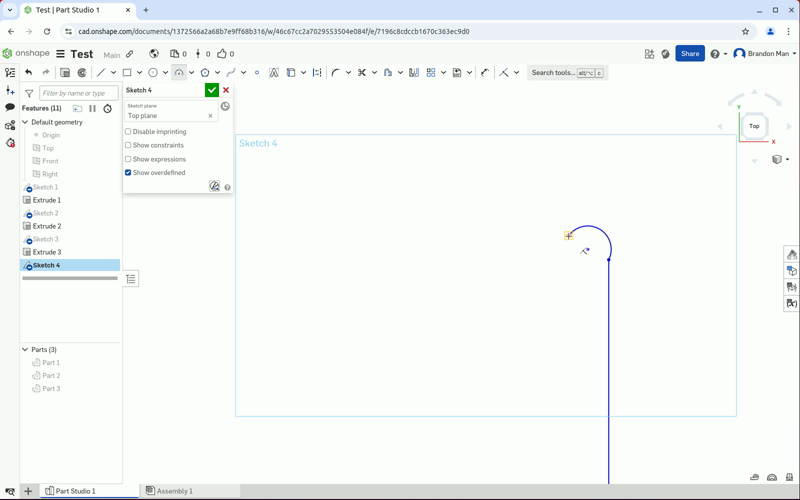
scroll(-6)
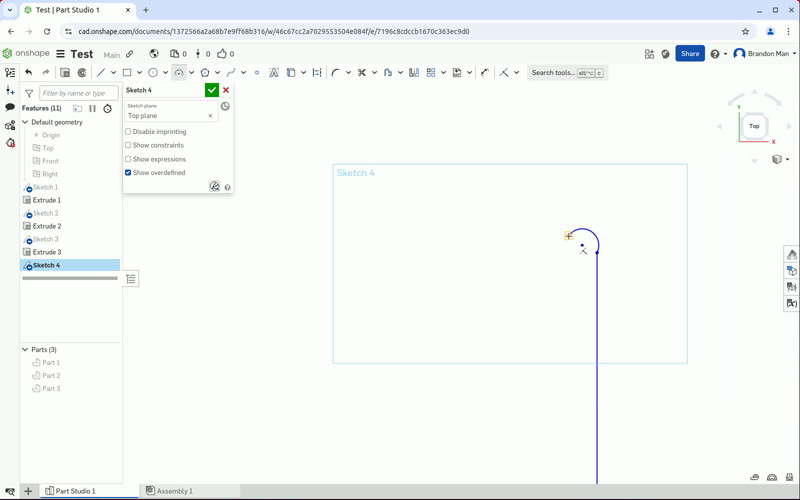
scroll(-6)
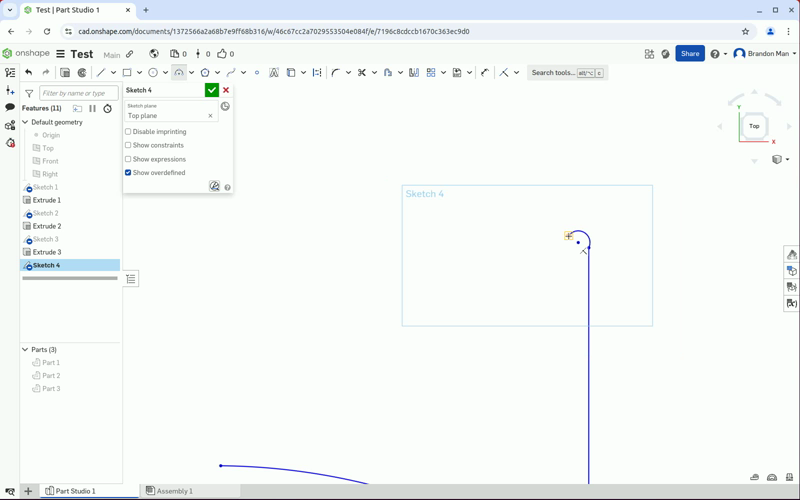
scroll(-6)
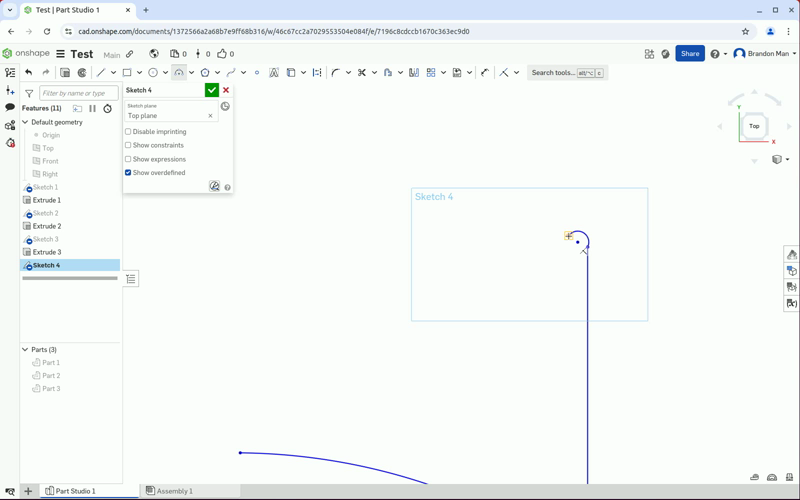
scroll(-6)
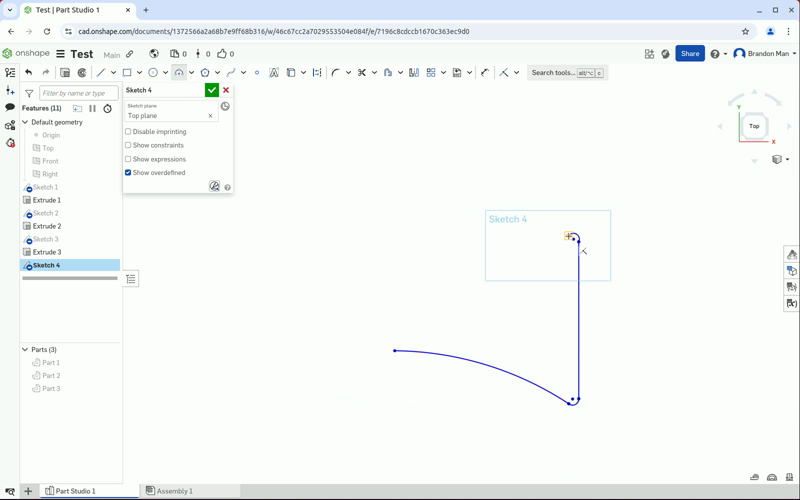
scroll(-6)
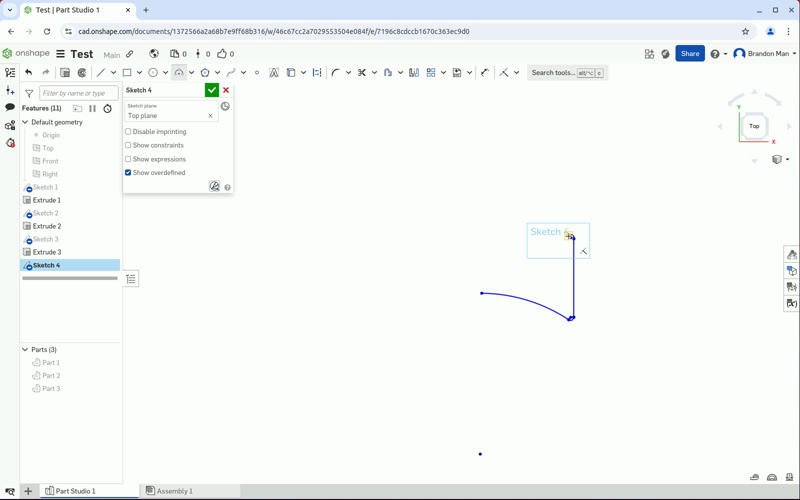
key_down(shift)
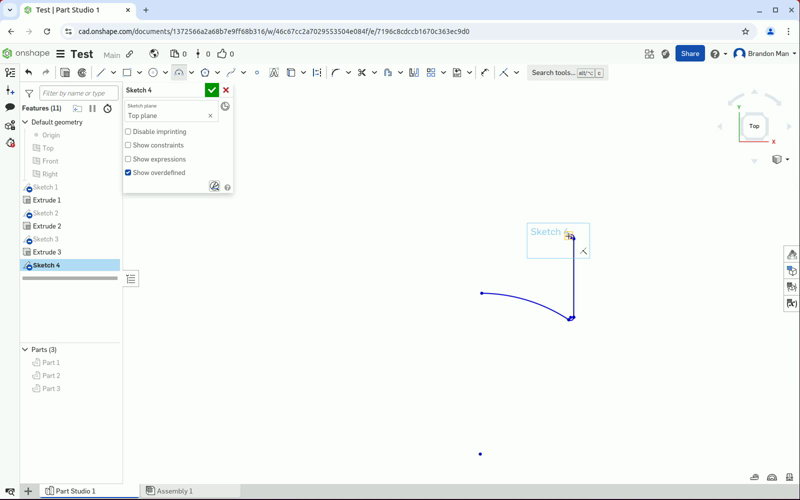
mouse_move(481, 263)
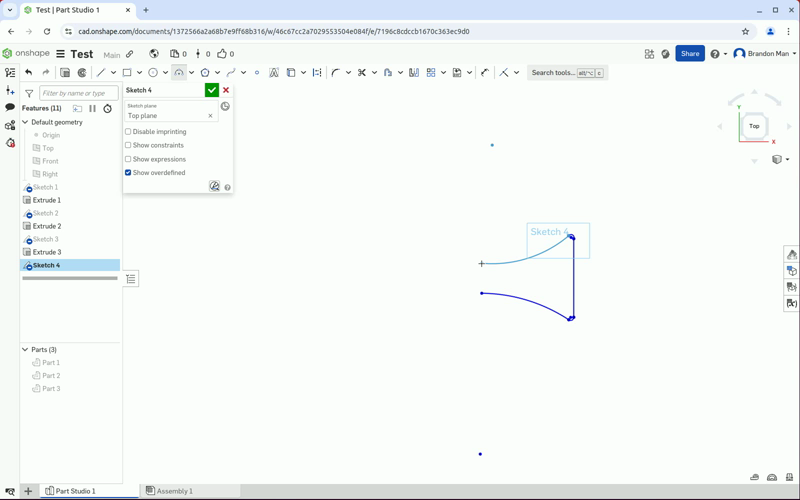
click(481, 263)
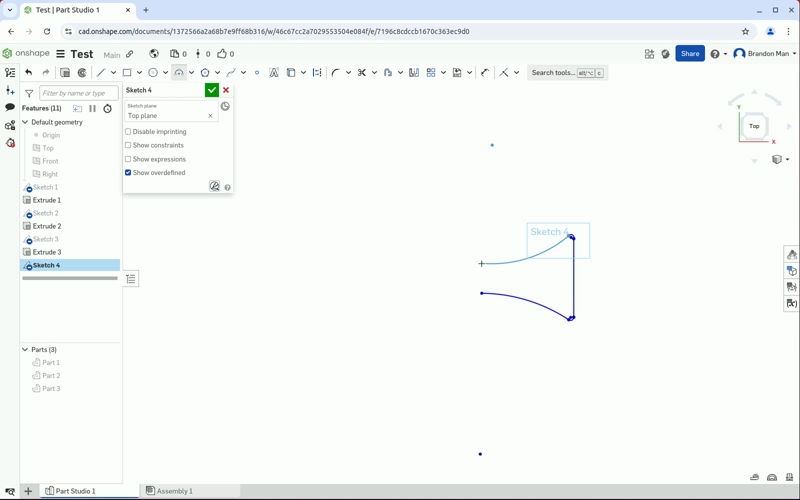
mouse_move(527, 256)
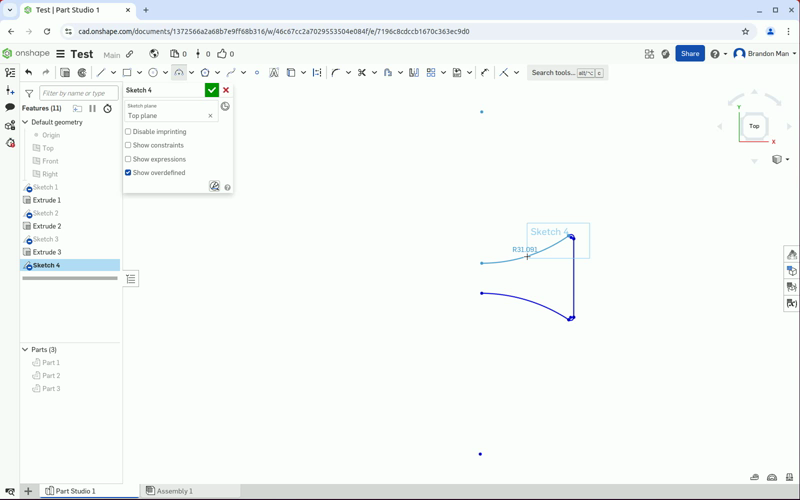
click(527, 256)
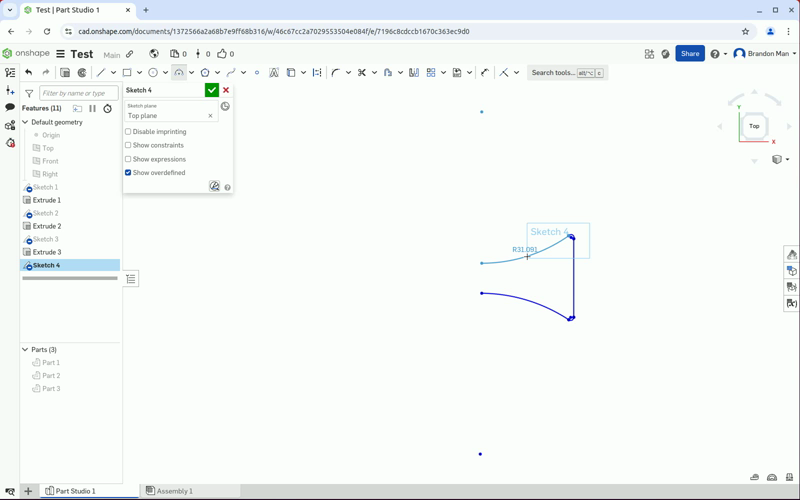
key_up(shift)
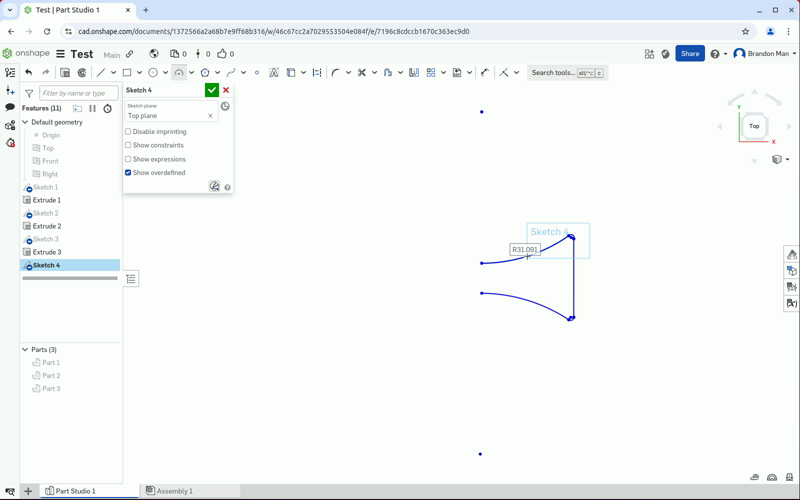
key(esc)
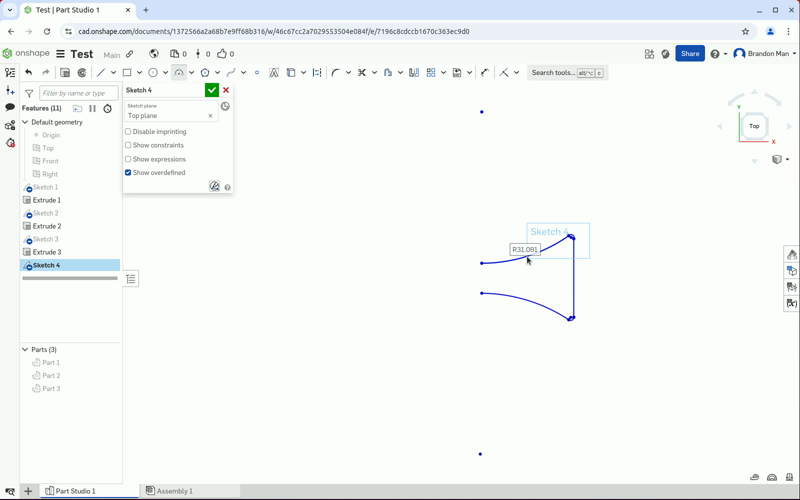
key(l)
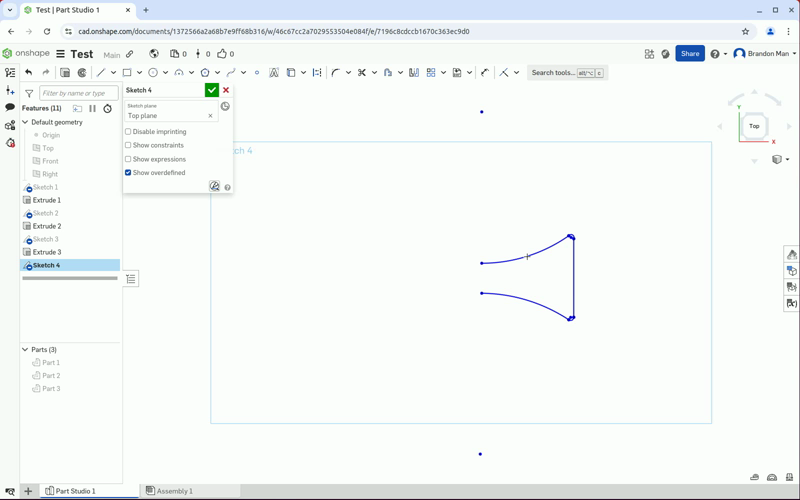
mouse_move(481, 263)
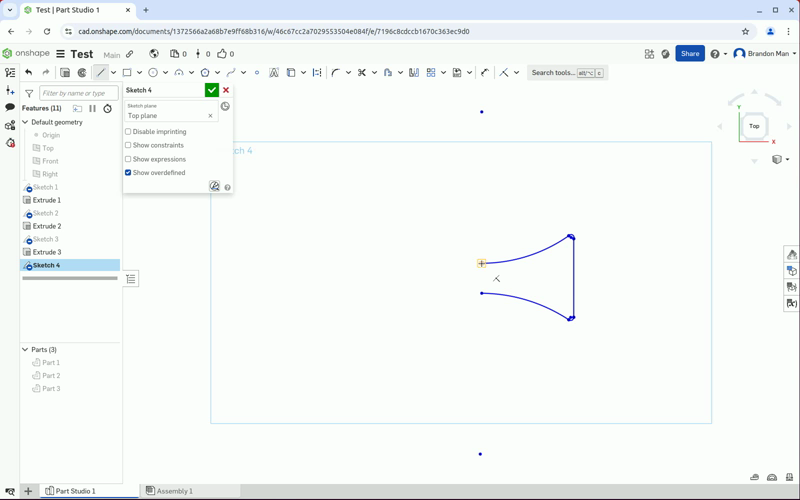
click(481, 263)
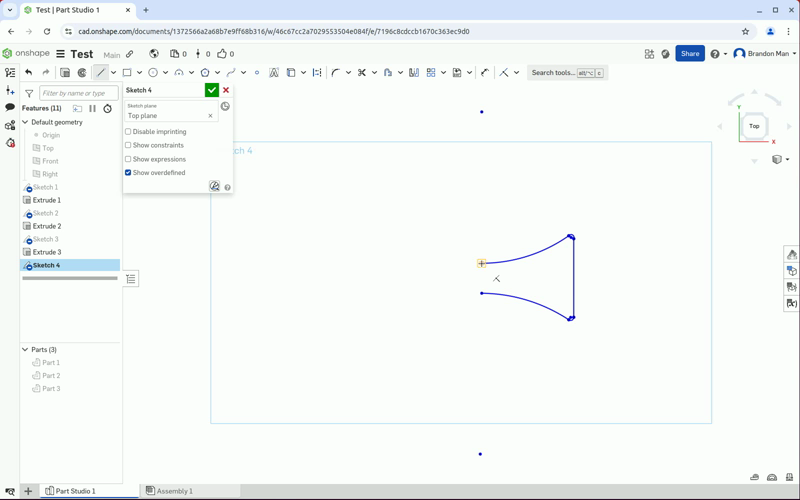
mouse_move(511, 263)
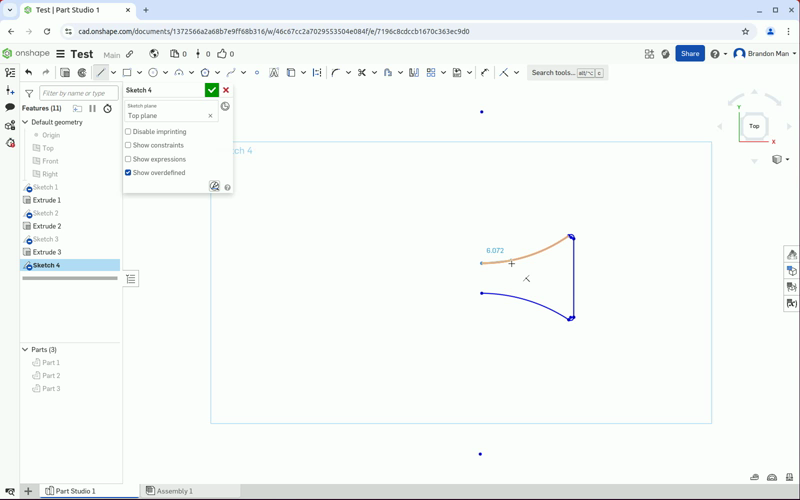
key_down(shift)
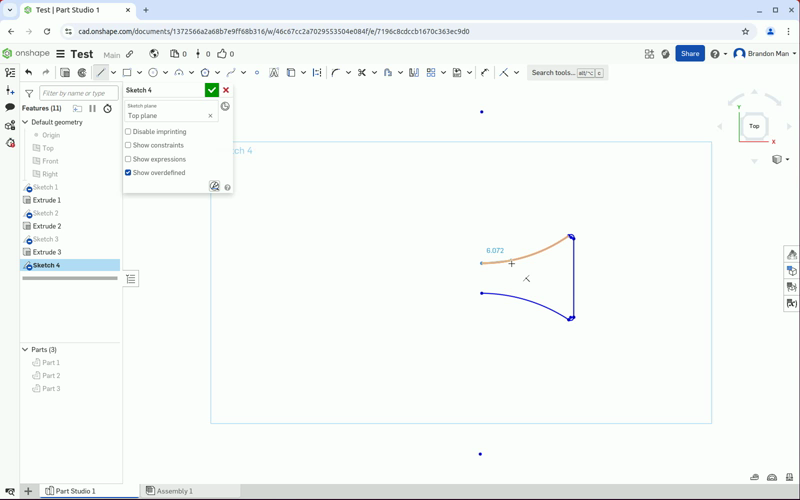
mouse_move(481, 293)
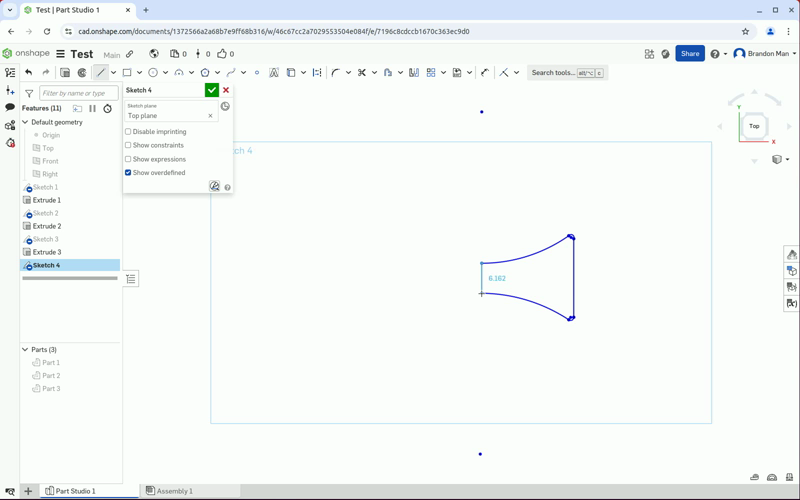
key_up(shift)
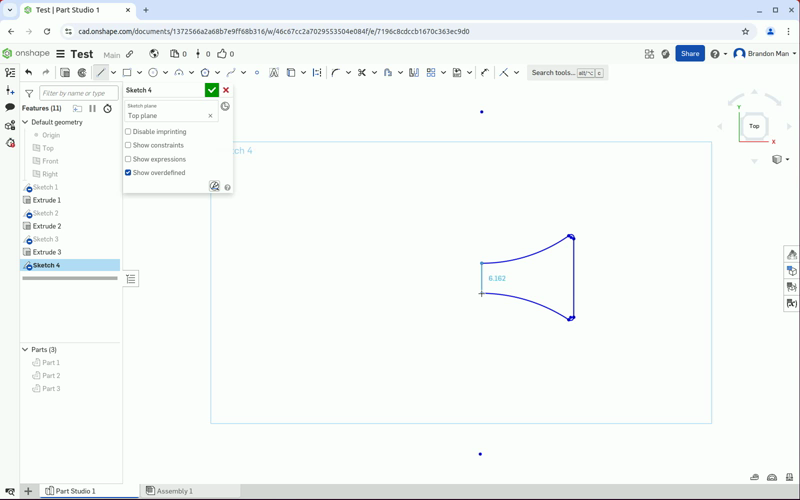
click(481, 293)
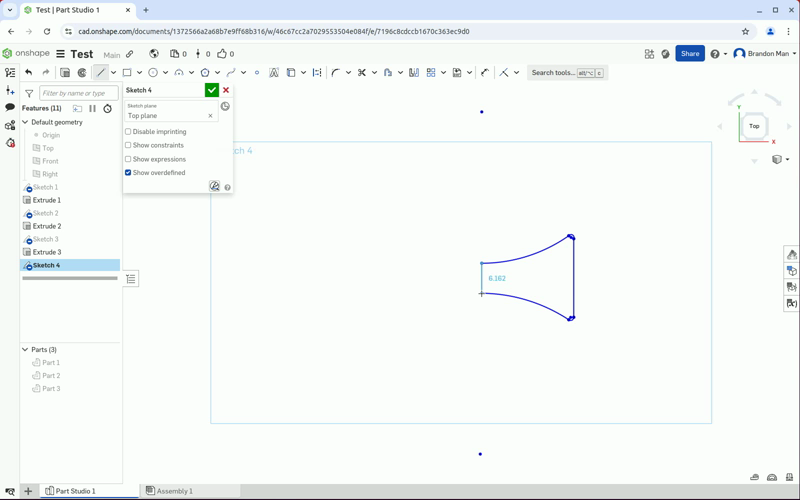
key(esc)
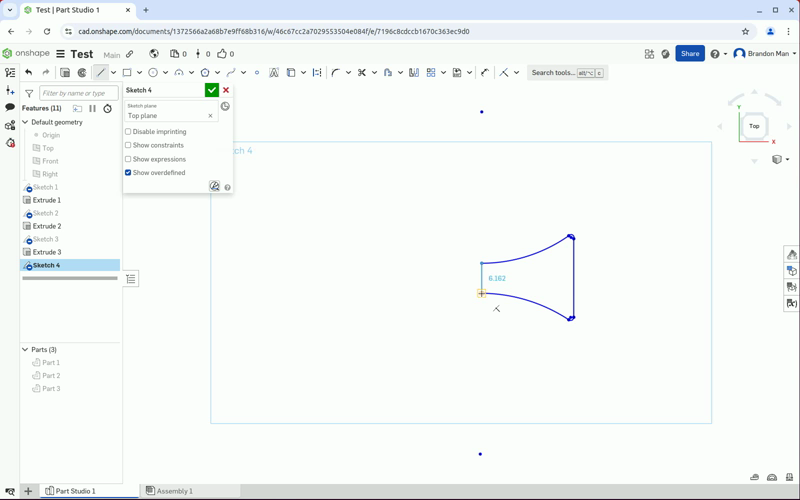
mouse_move(497, 283)
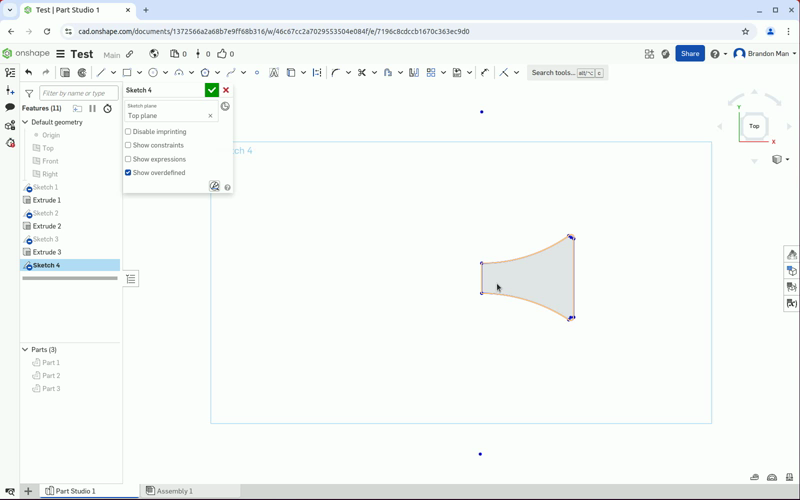
click(497, 283)
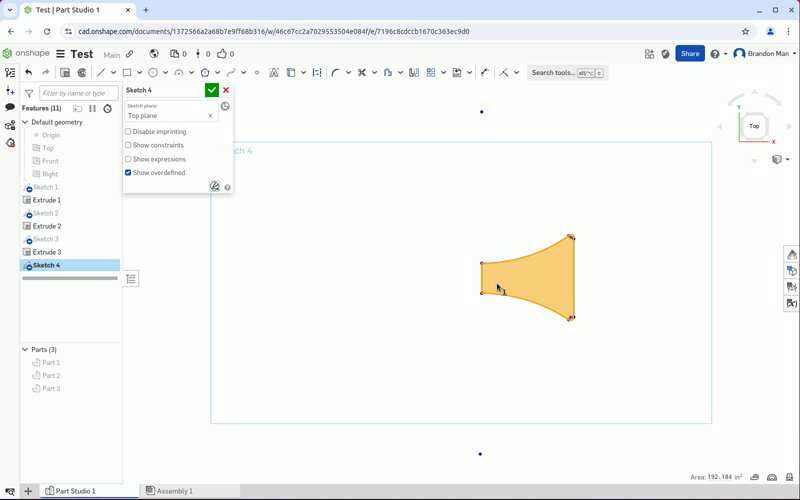
mouse_move(73, 352)
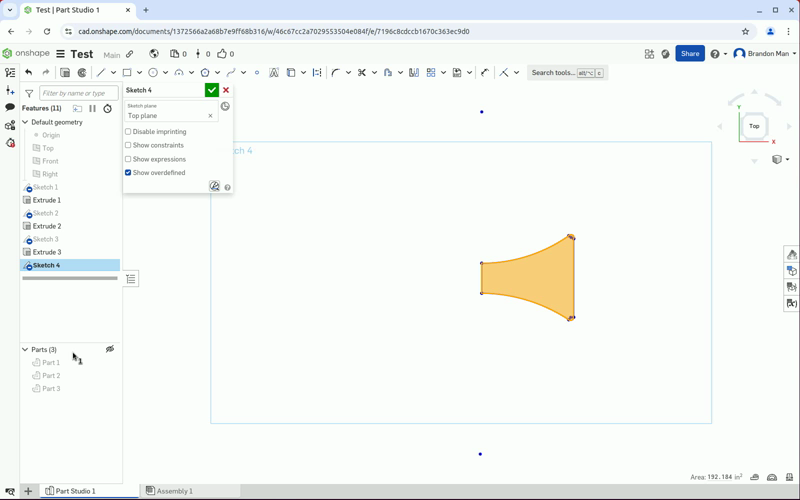
key(shift+y)
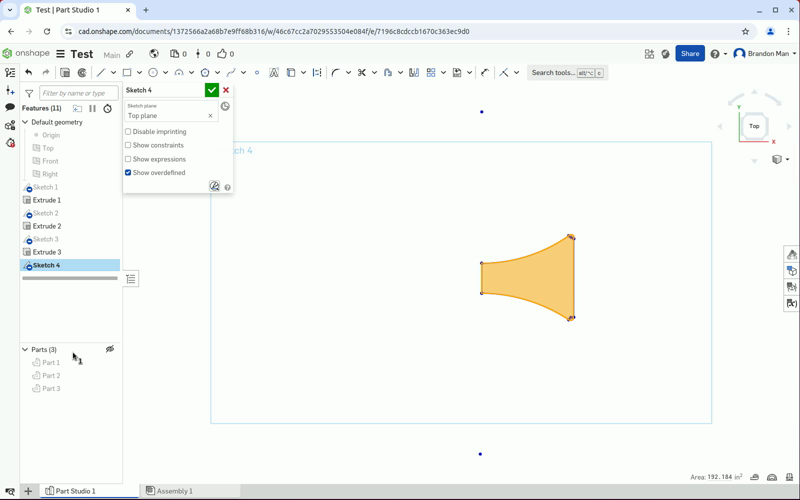
key(shift+e)
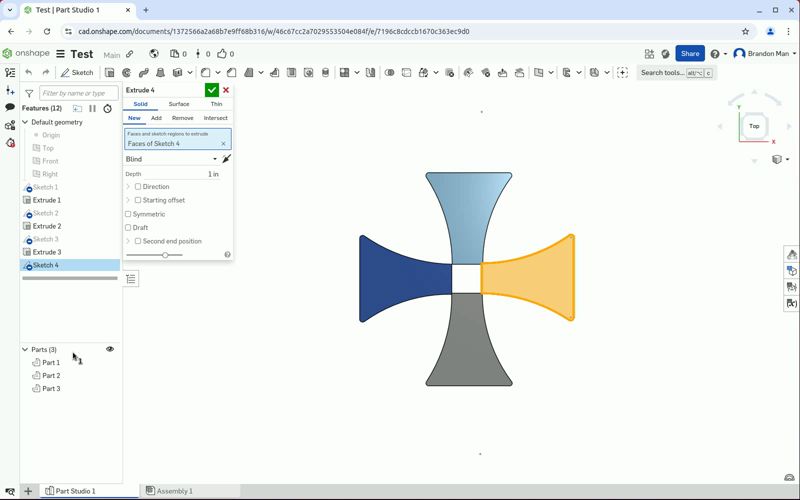
mouse_move(143, 106)
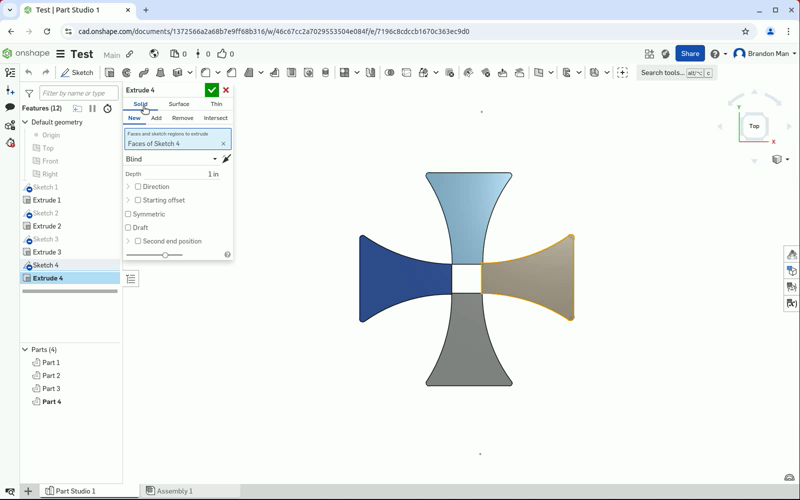
click(143, 106)
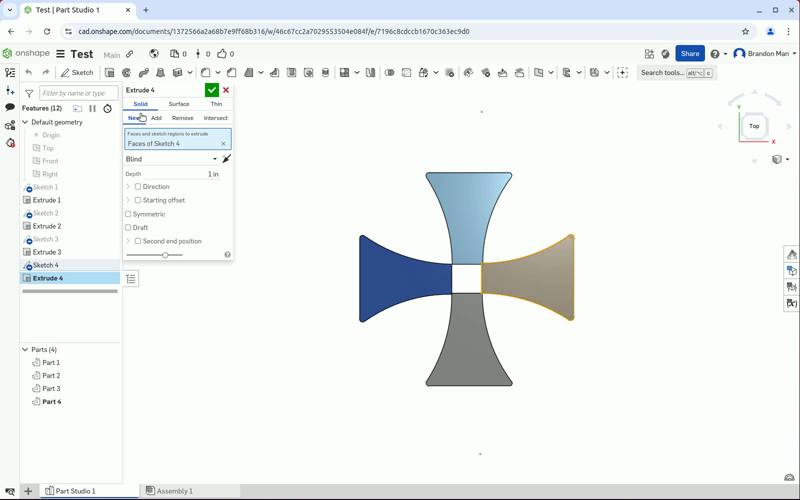
mouse_move(137, 120)
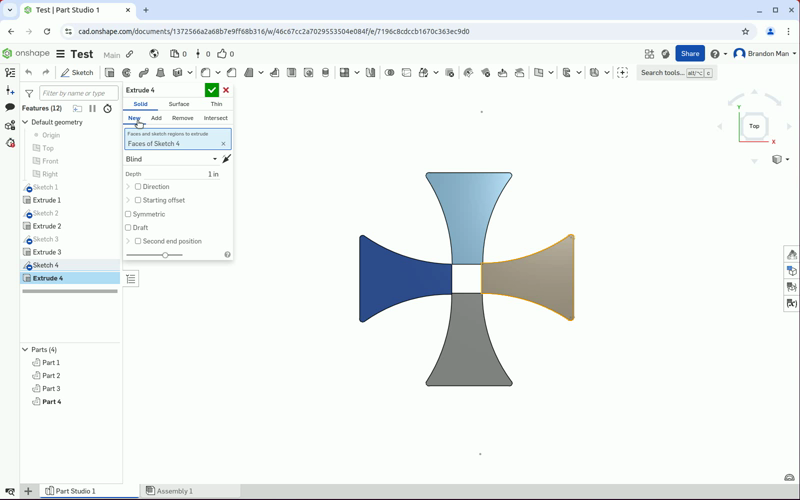
click(137, 120)
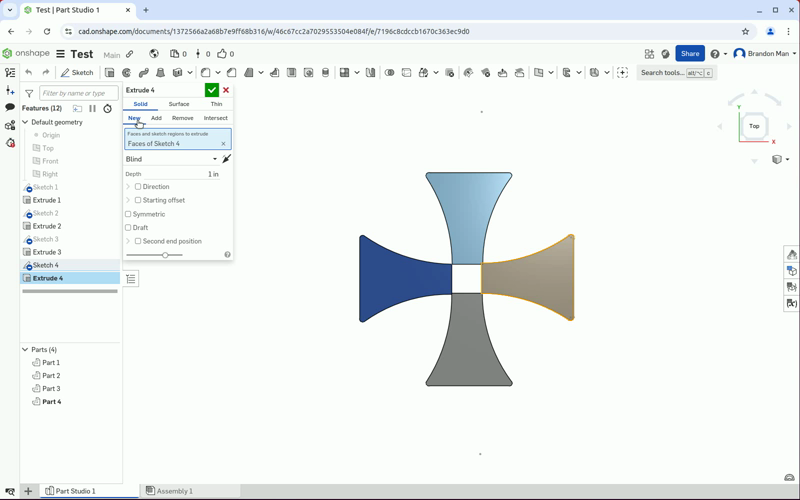
key(tab, 4)
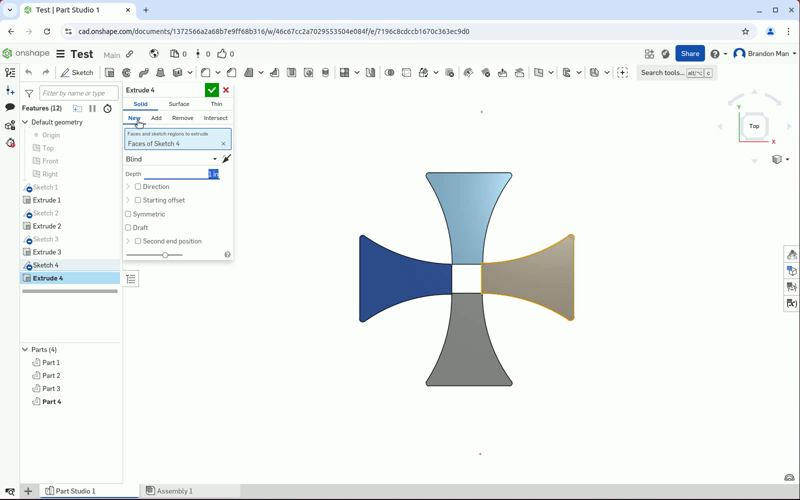
text(3.129)
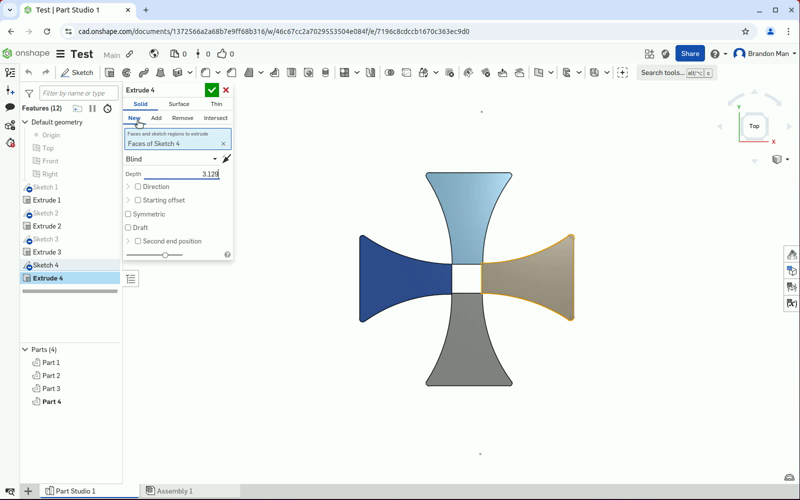
key(enter)
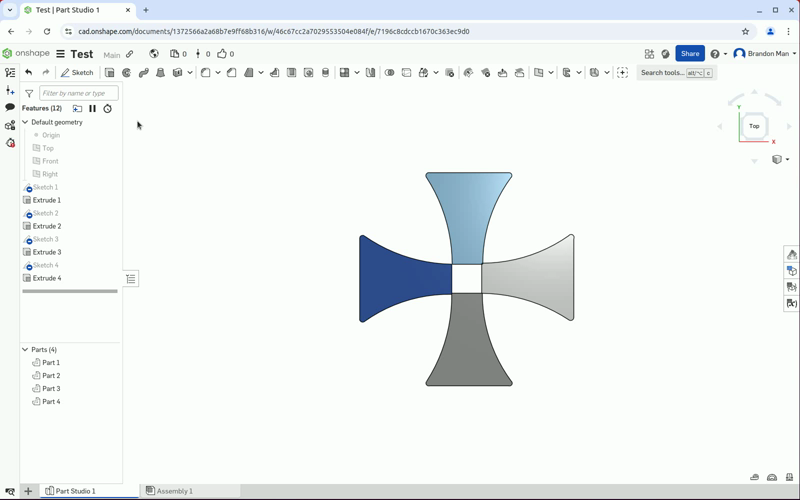
key(shift+h)
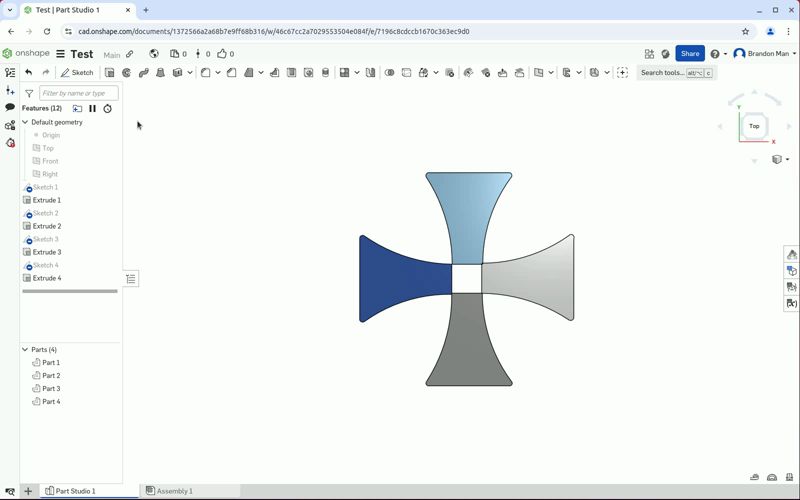
key(shift+h)
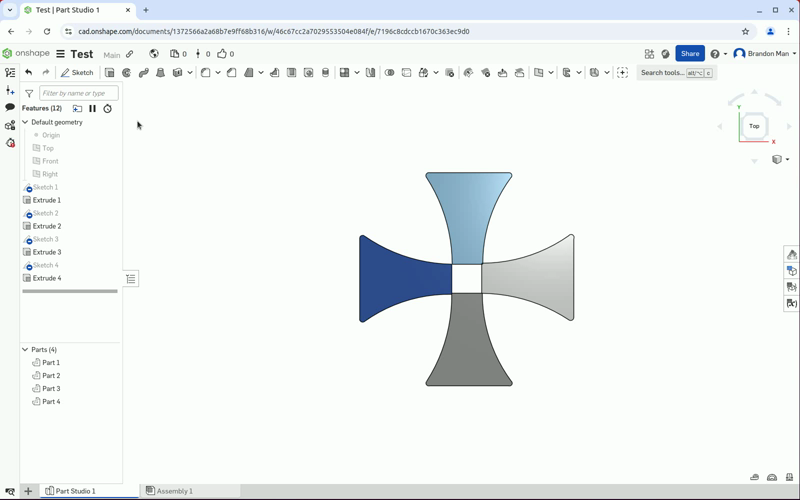
mouse_move(73, 189)
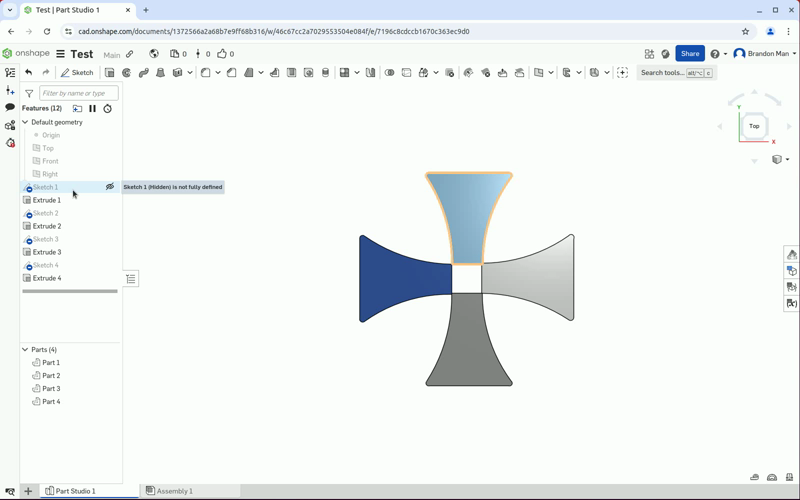
click(73, 189)
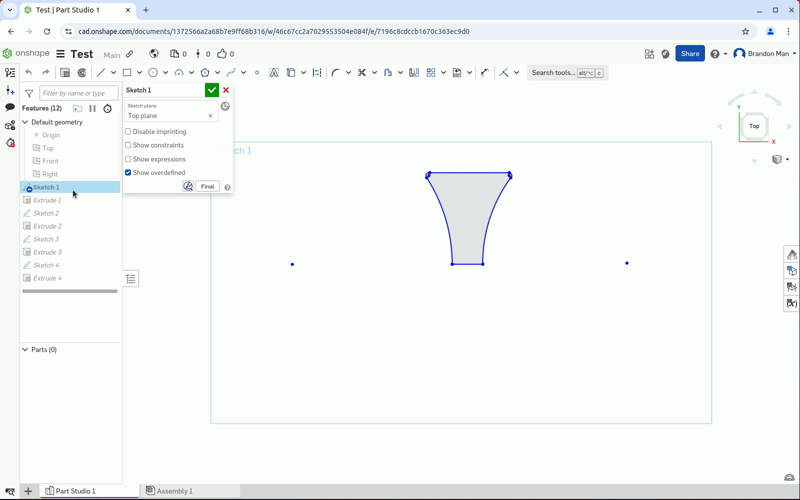
mouse_move(229, 92)
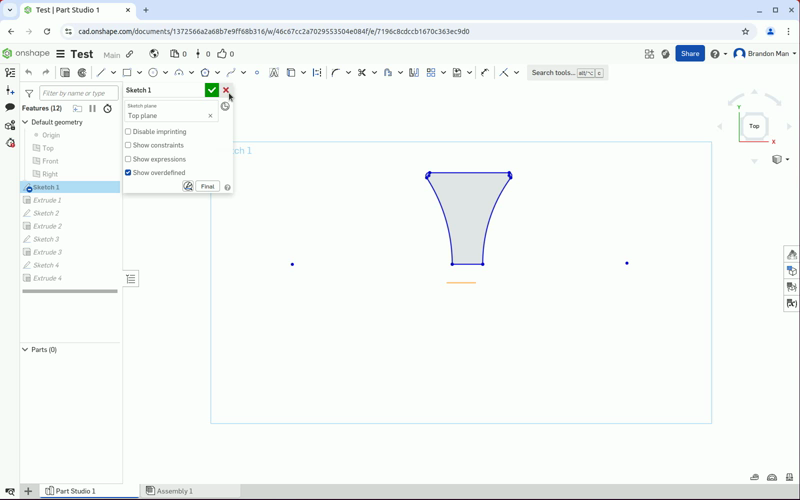
click(229, 92)
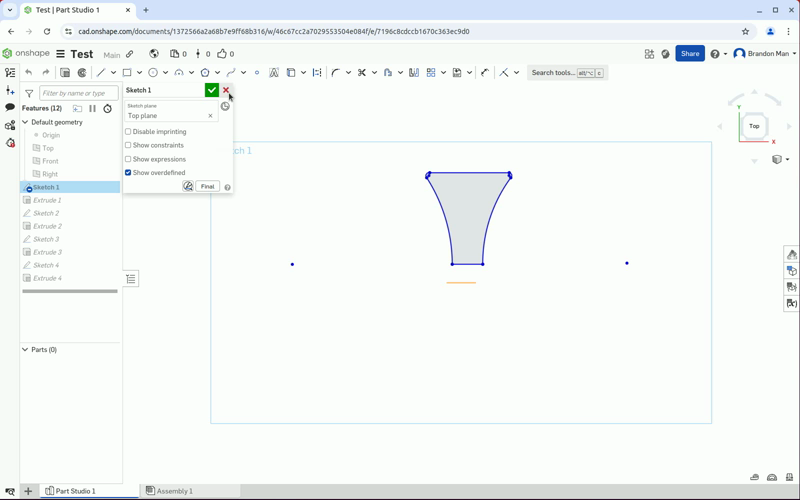
key(shift+s)
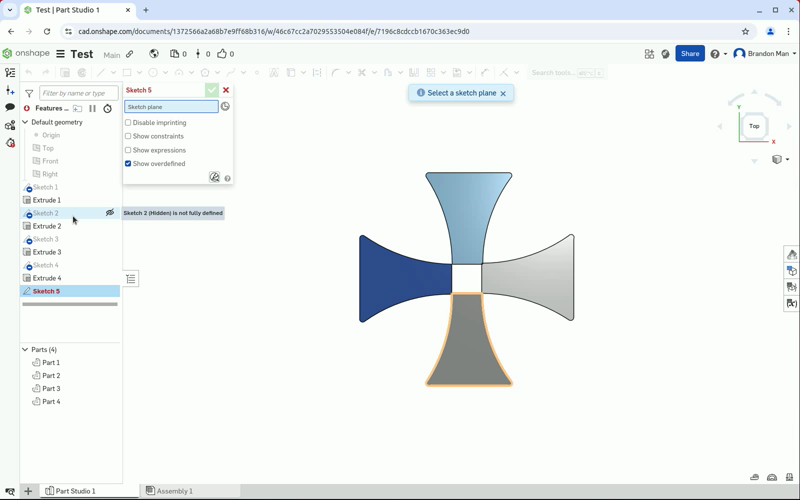
scroll(3)
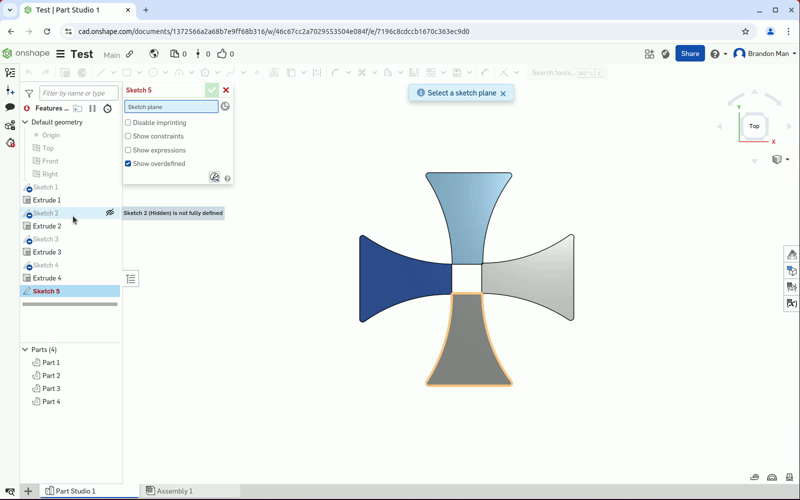
mouse_move(73, 150)
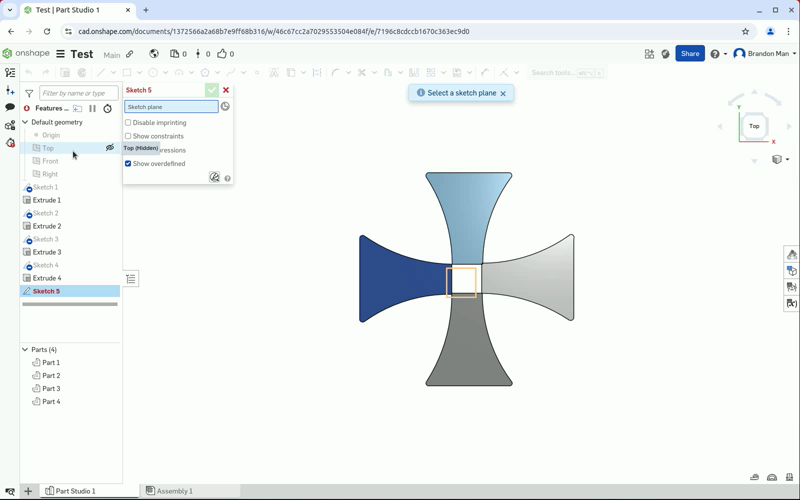
click(73, 150)
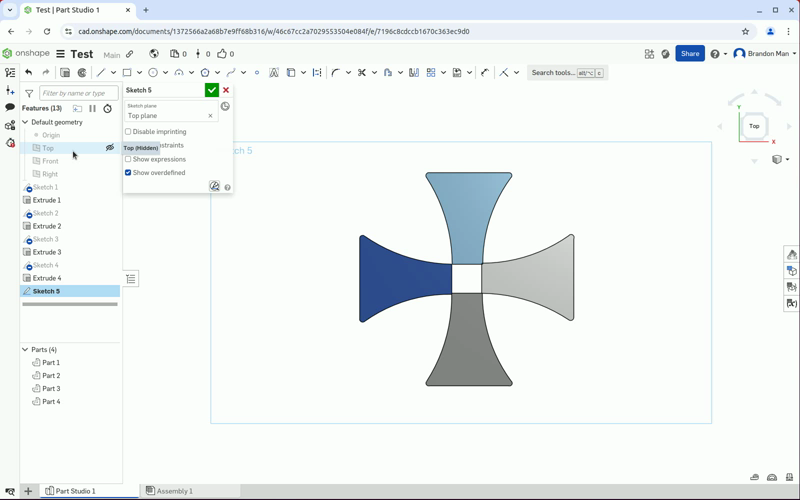
mouse_move(73, 352)
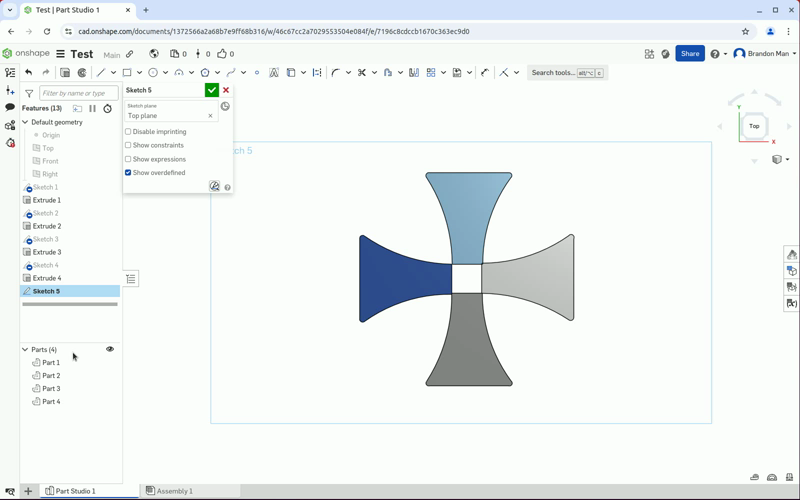
key(y)
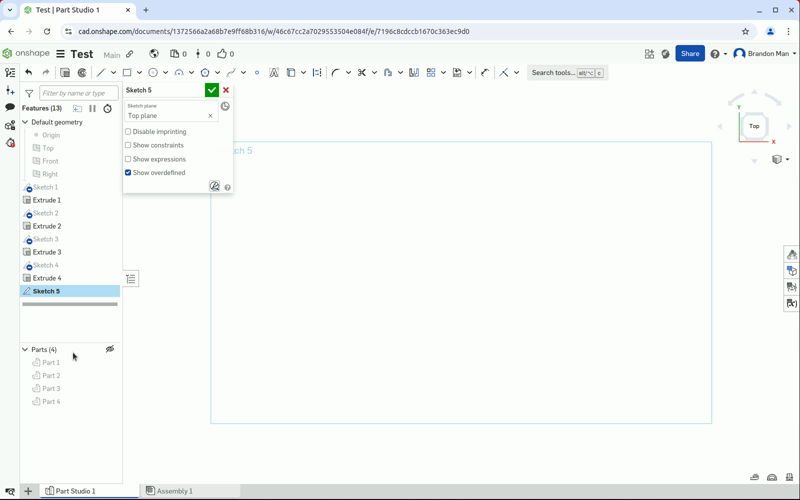
key(l)
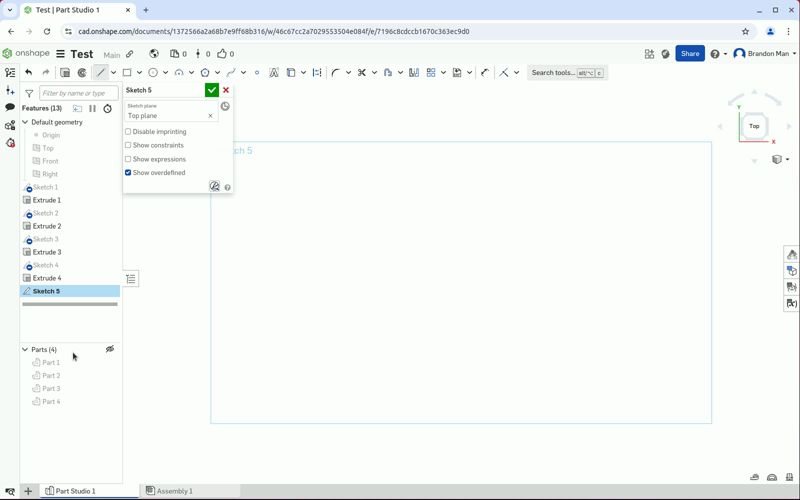
key_down(shift)
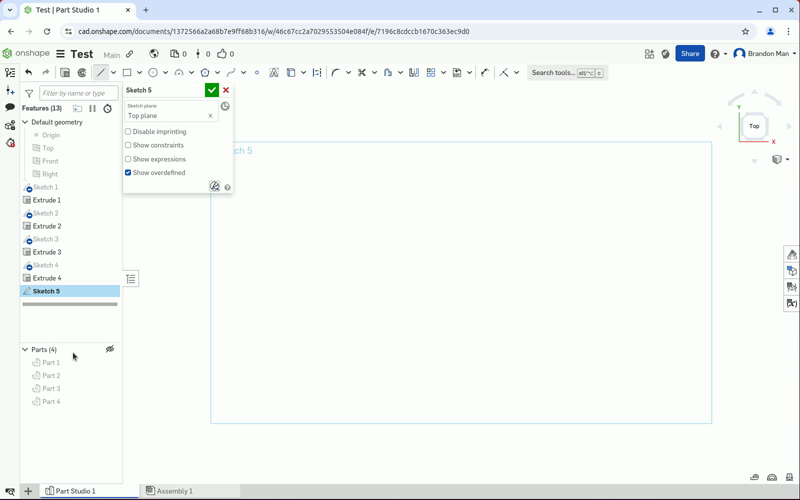
mouse_move(451, 293)
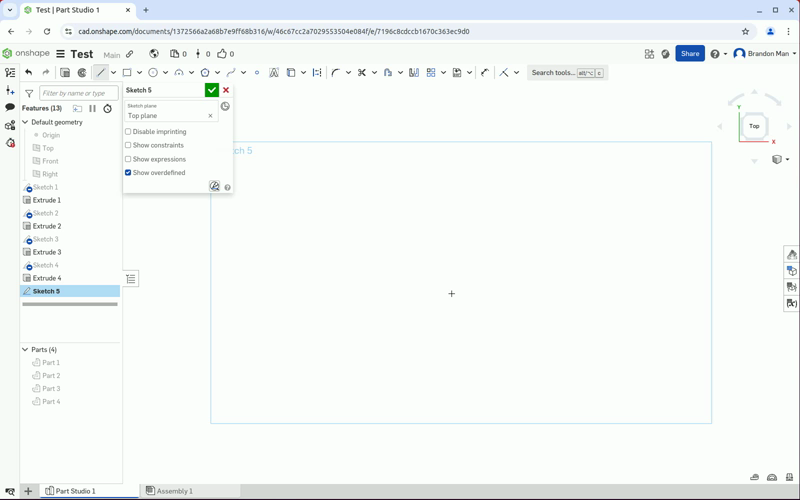
click(451, 293)
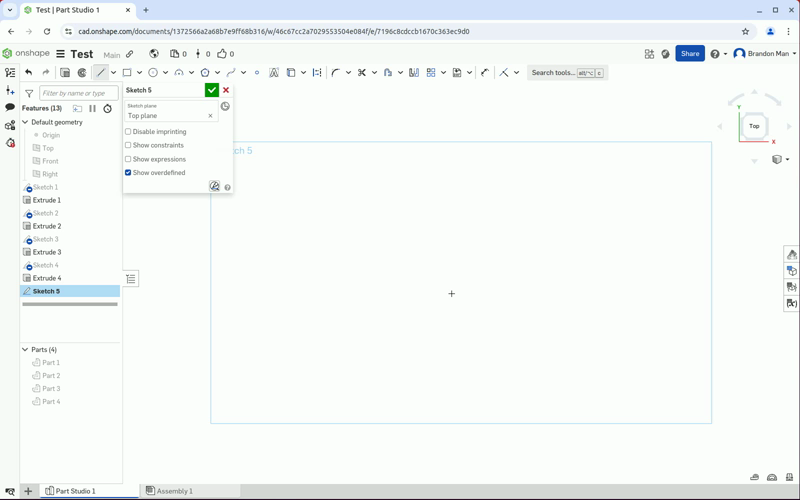
key_up(shift)
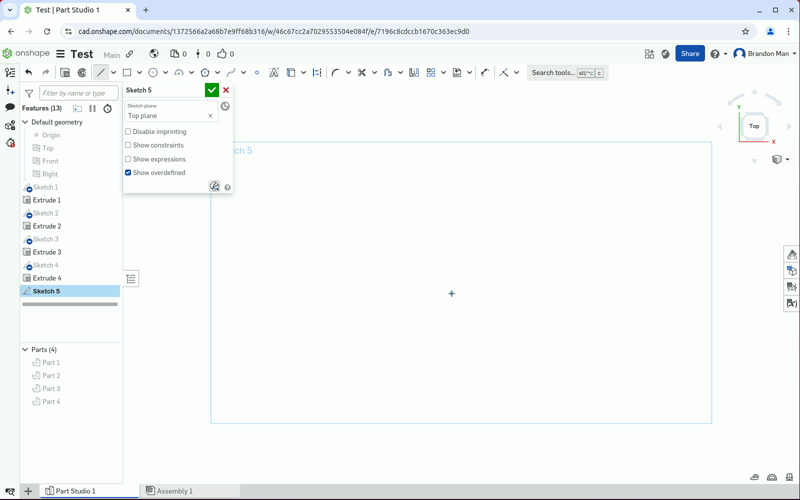
key_down(shift)
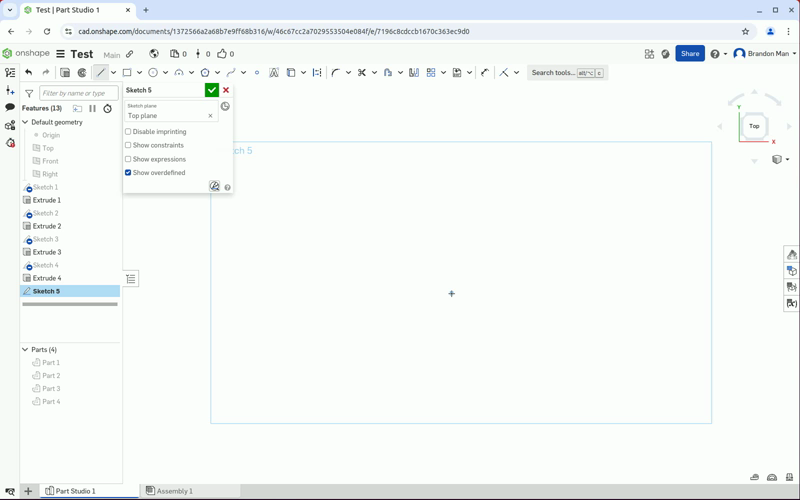
mouse_move(481, 293)
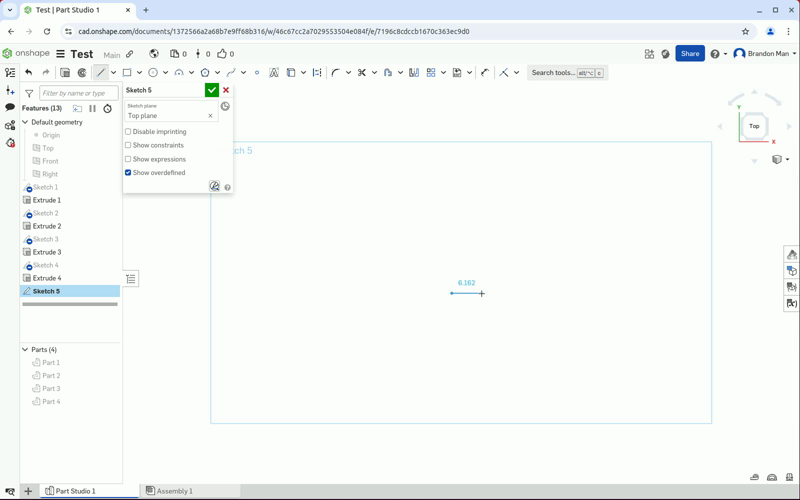
mouse_move(482, 293)
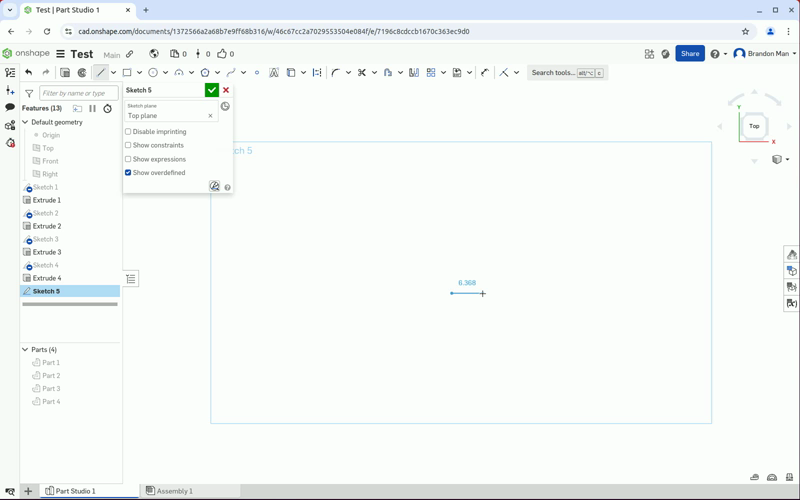
click(482, 293)
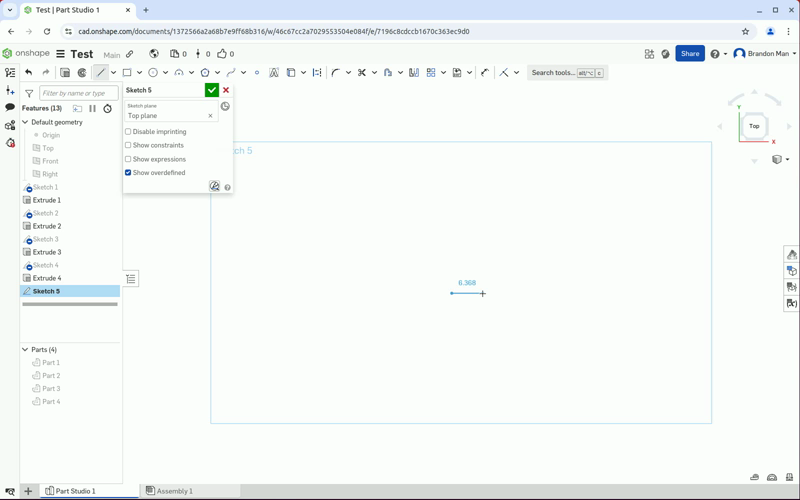
key_up(shift)
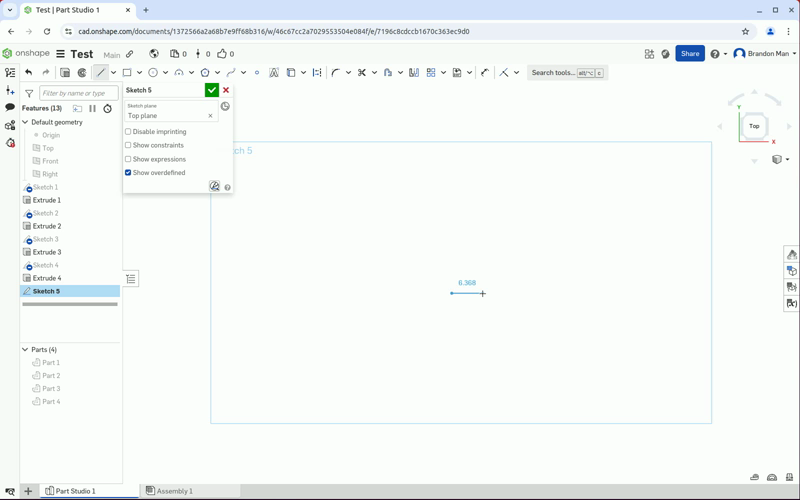
key_down(shift)
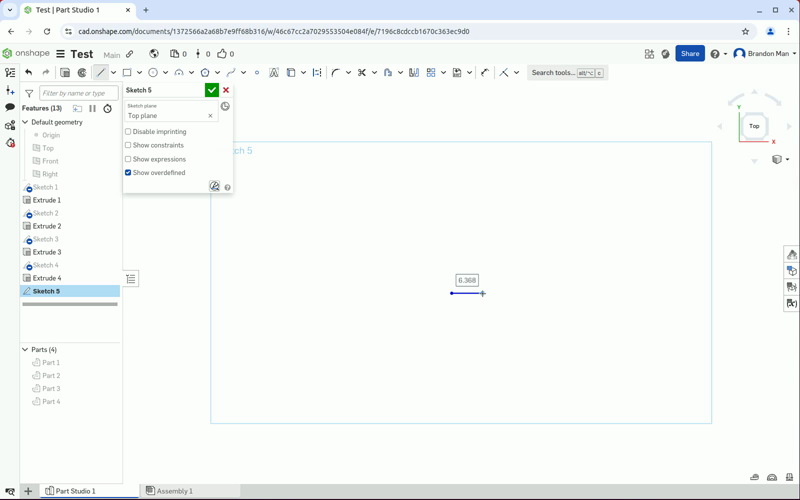
mouse_move(512, 293)
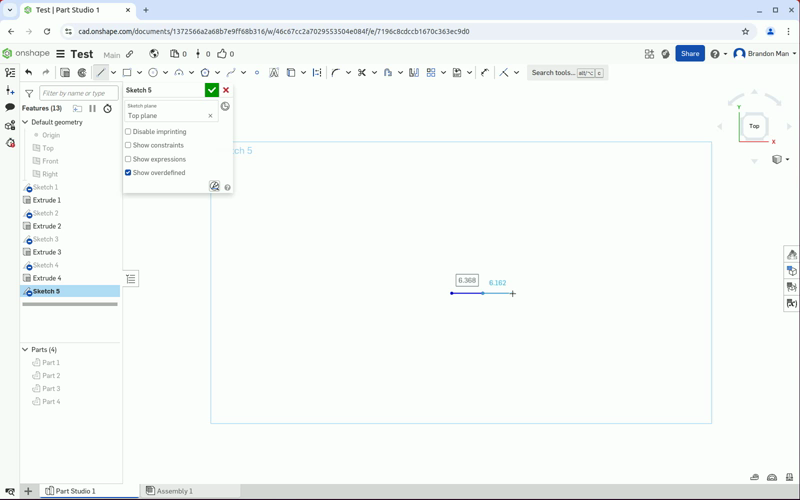
mouse_move(482, 262)
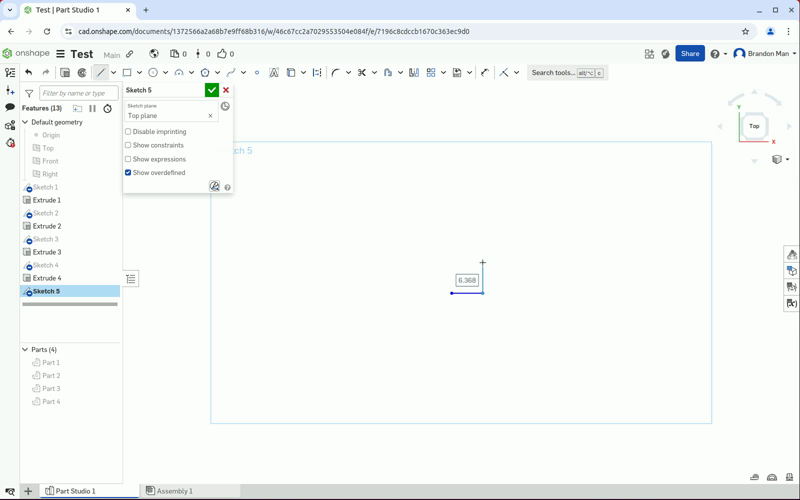
click(482, 262)
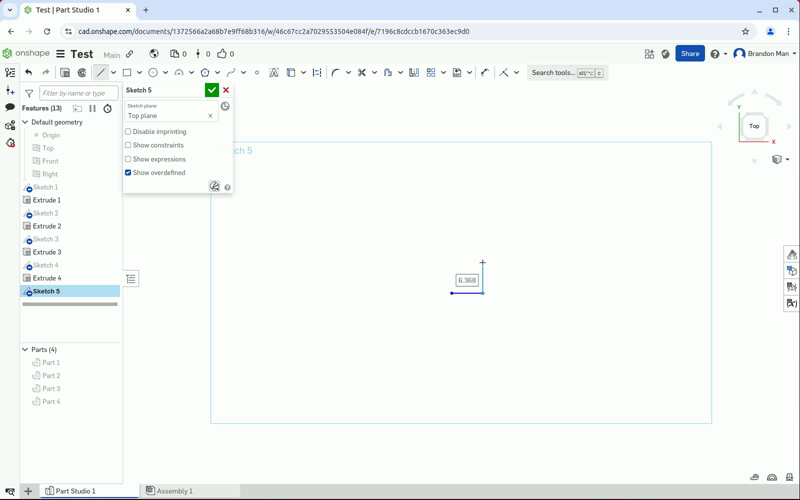
key_up(shift)
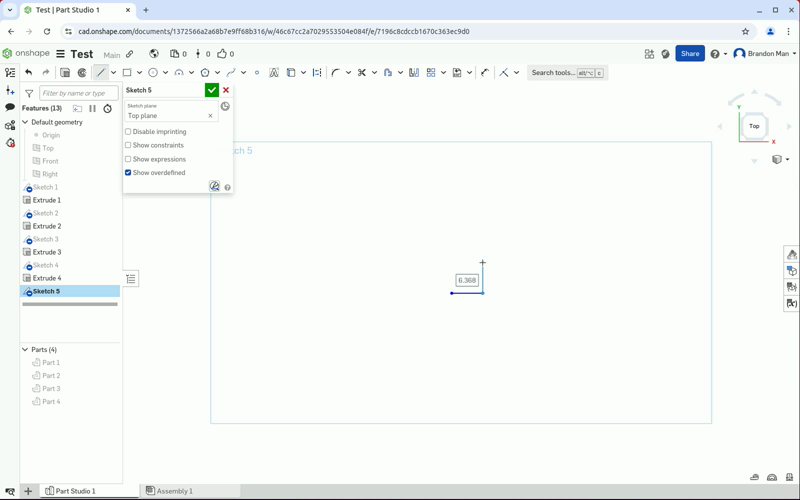
key_down(shift)
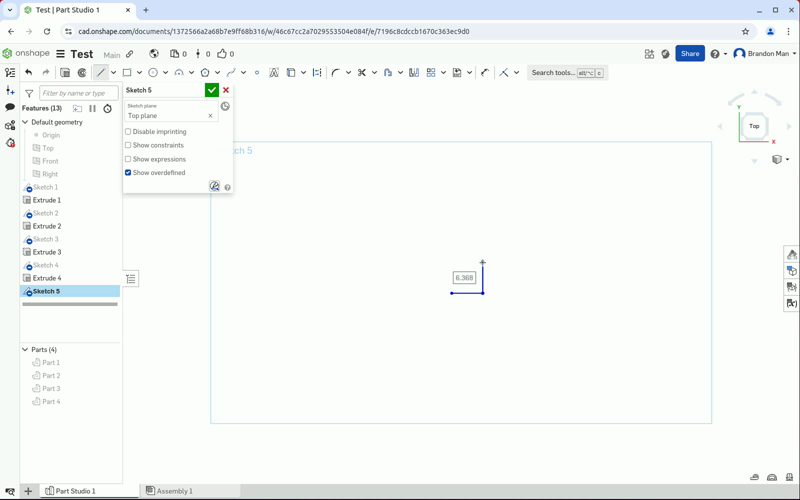
mouse_move(512, 262)
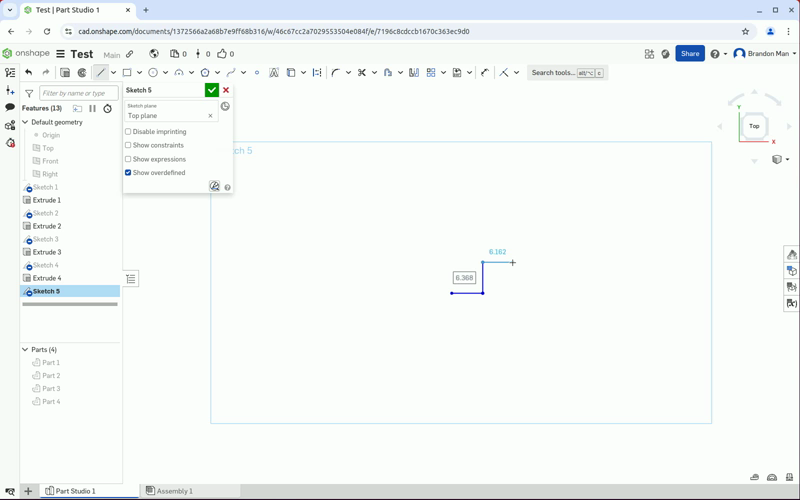
mouse_move(451, 262)
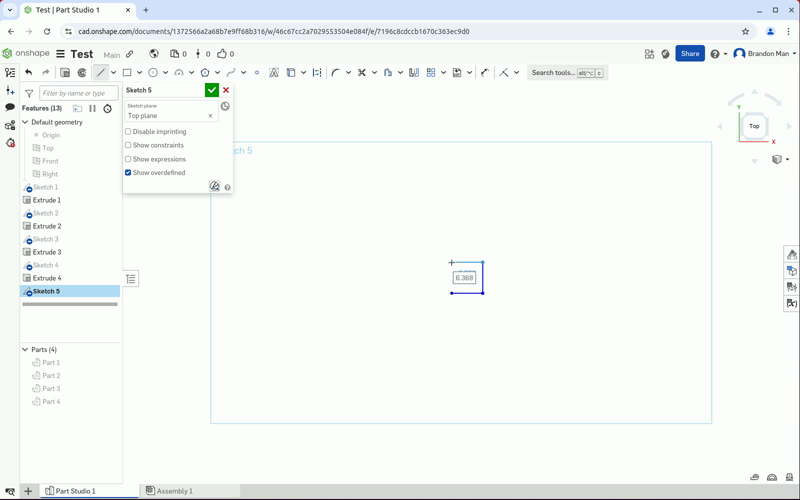
click(451, 262)
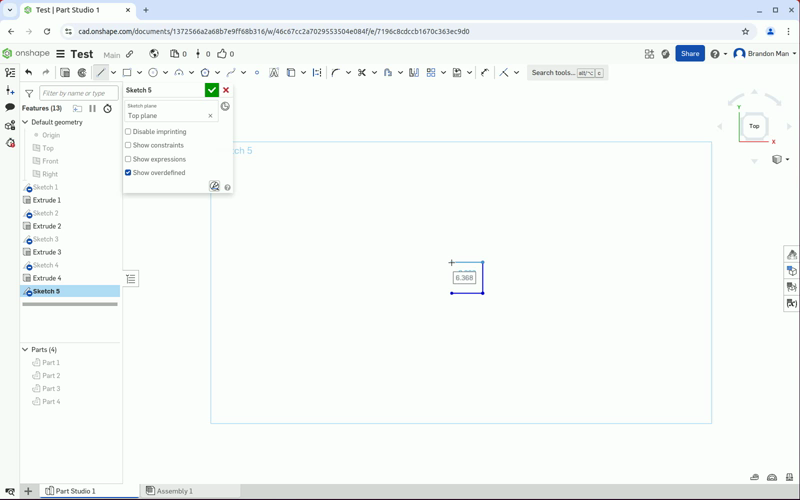
key_up(shift)
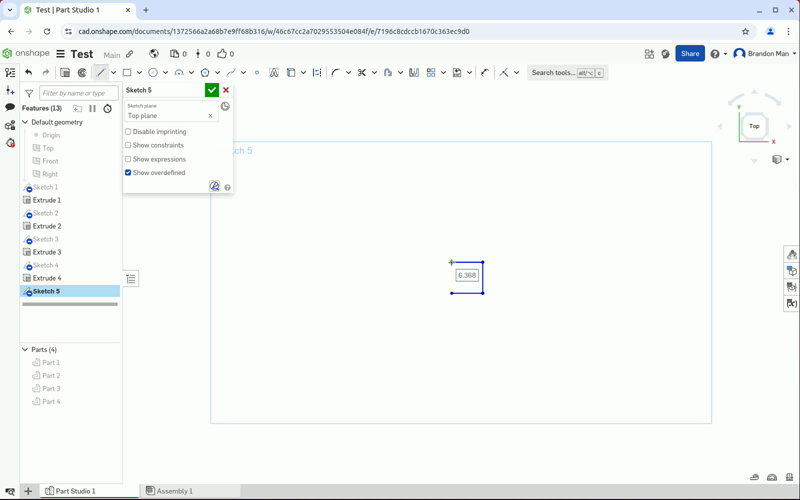
mouse_move(481, 262)
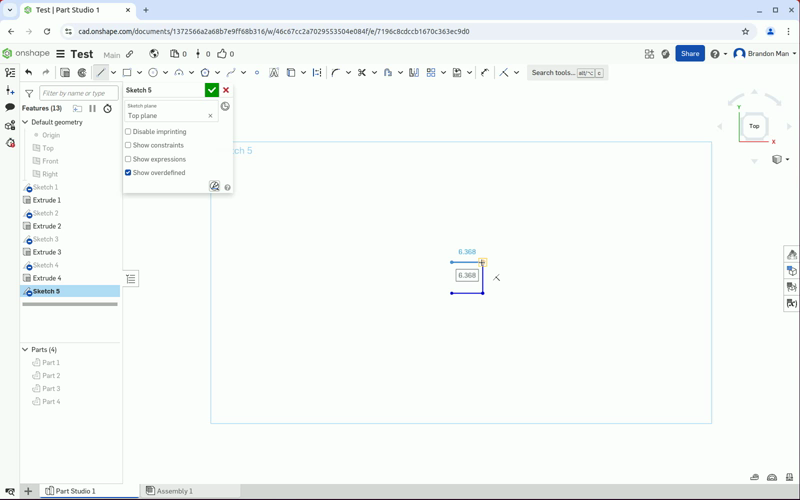
key_down(shift)
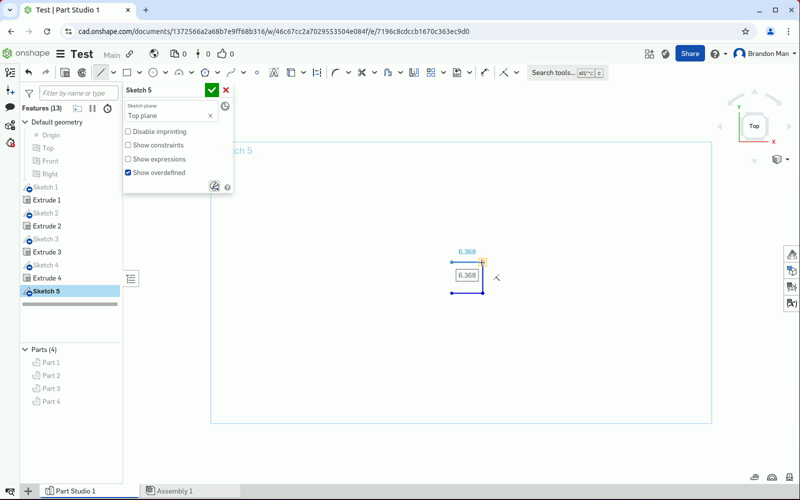
mouse_move(451, 293)
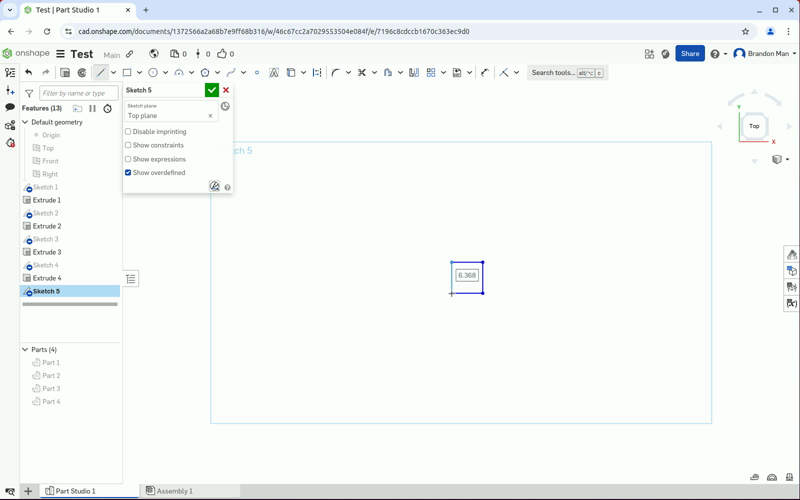
key_up(shift)
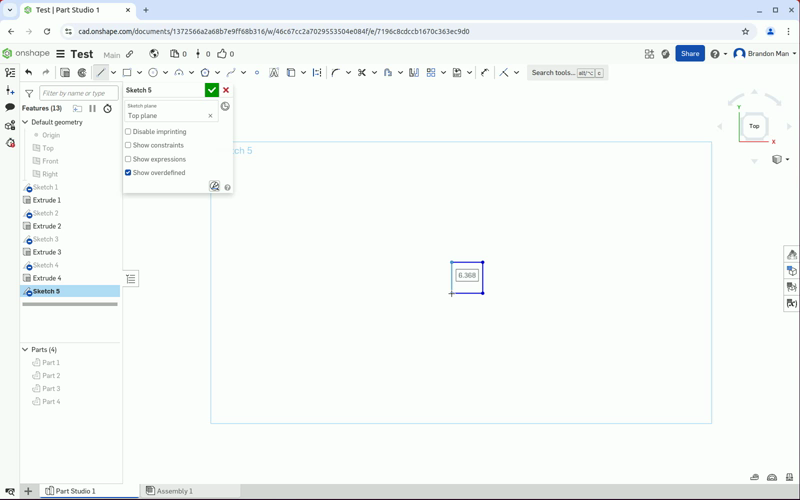
click(451, 293)
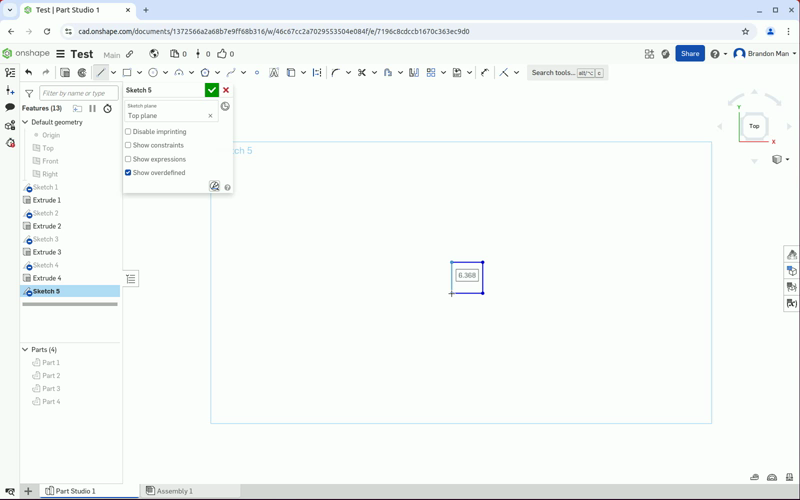
key(esc)
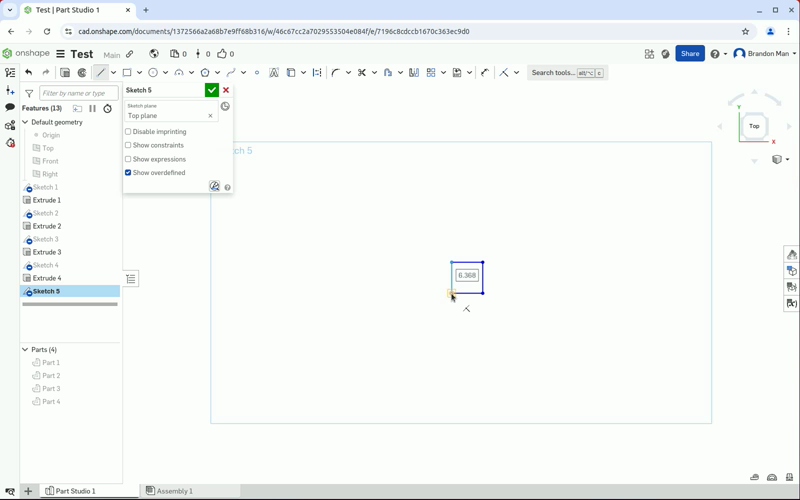
mouse_move(466, 265)
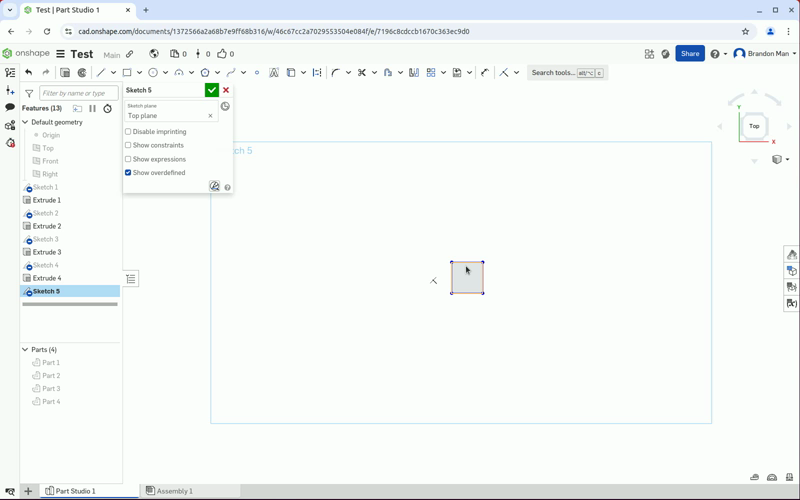
scroll(6)
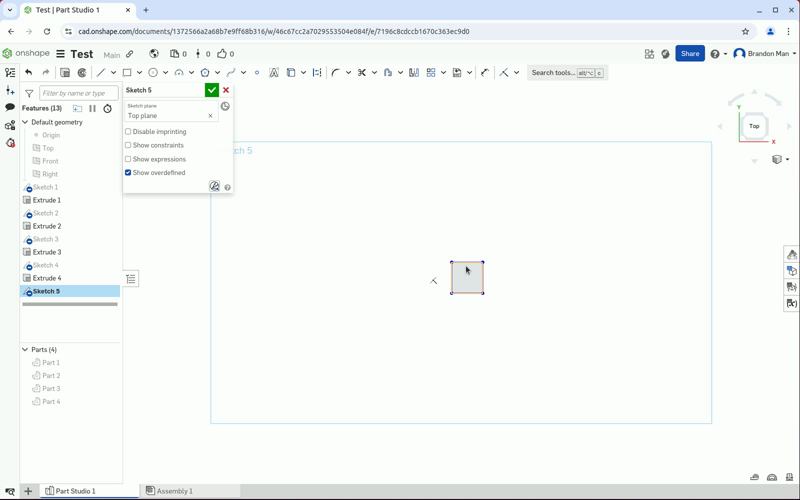
scroll(6)
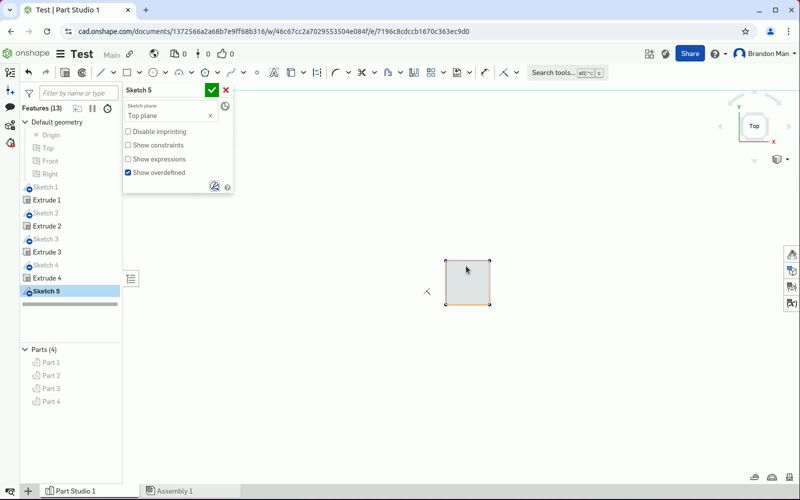
scroll(6)
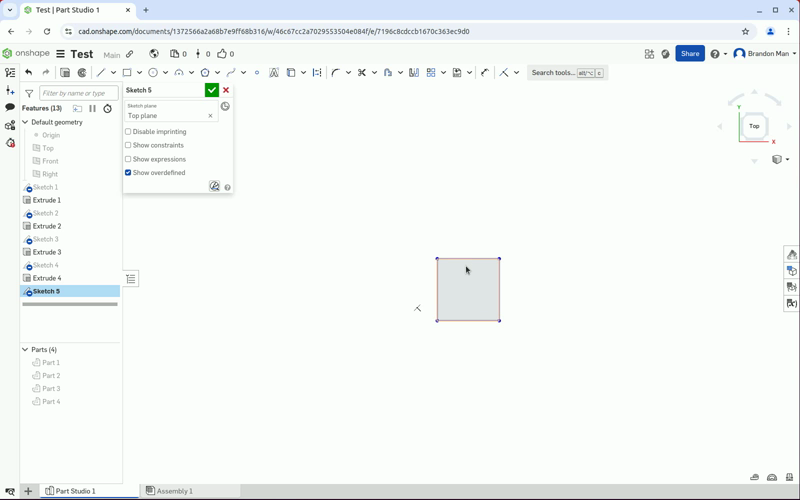
scroll(6)
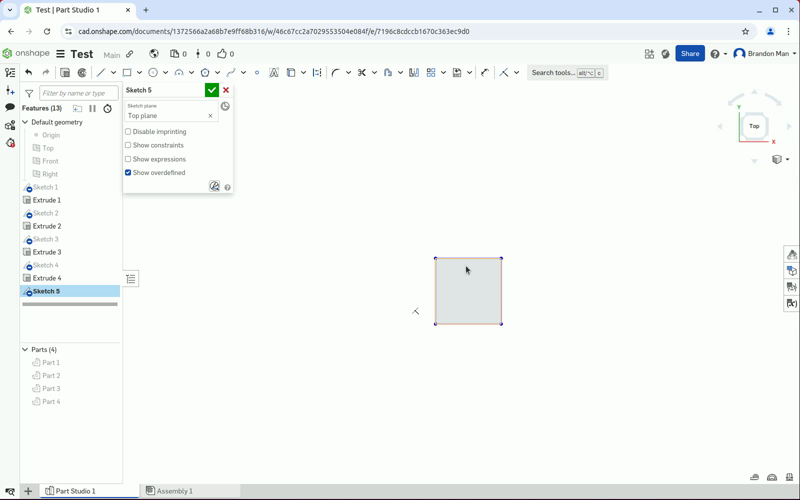
scroll(6)
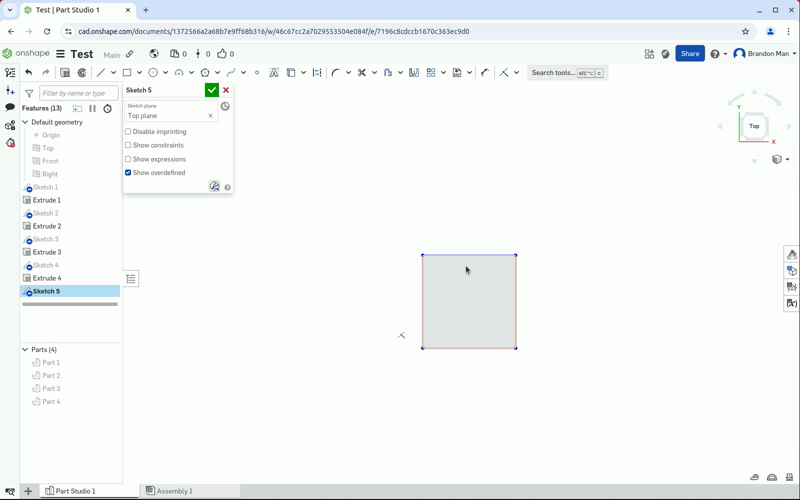
scroll(6)
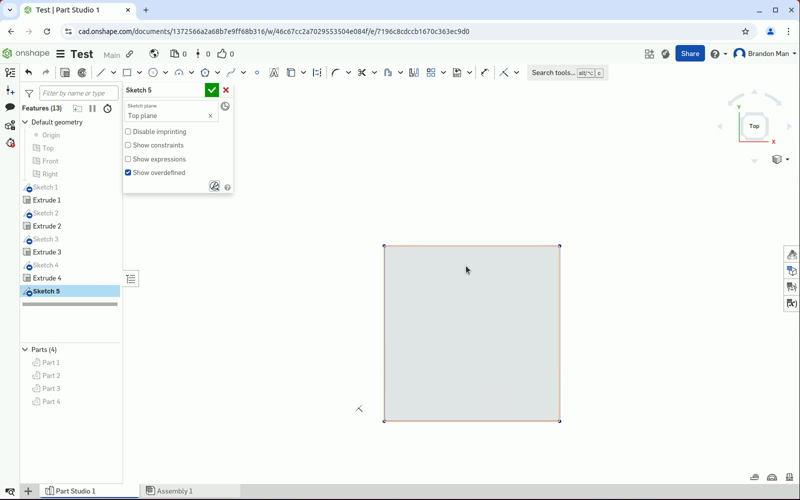
scroll(6)
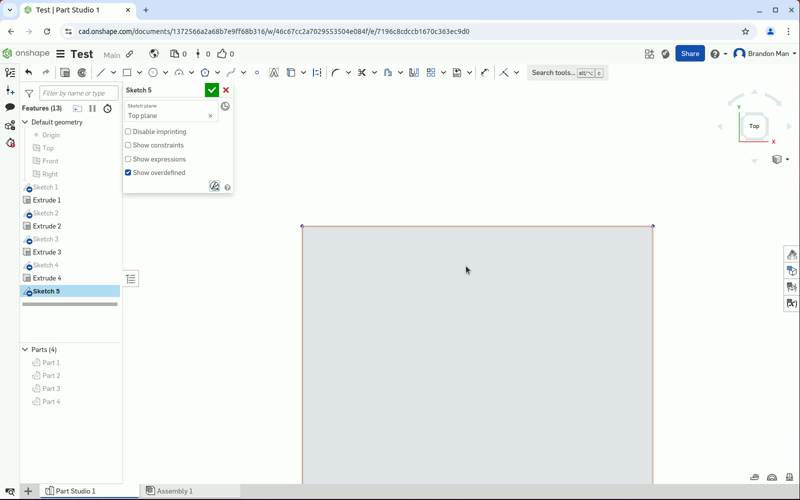
click(466, 265)
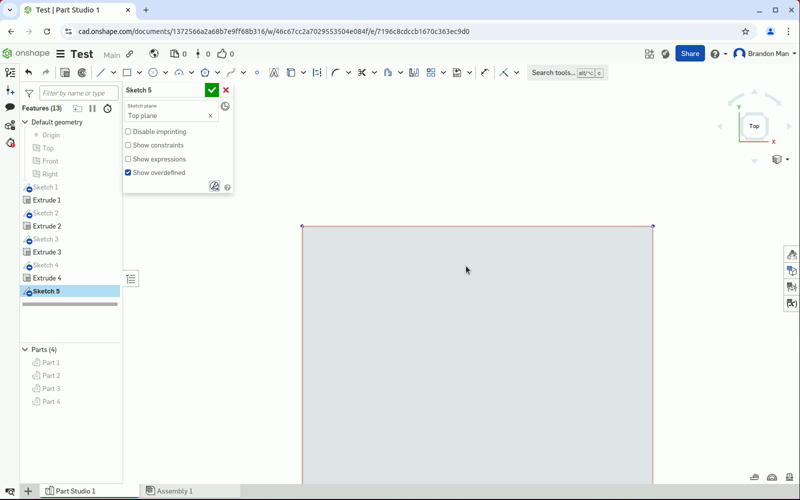
scroll(-6)
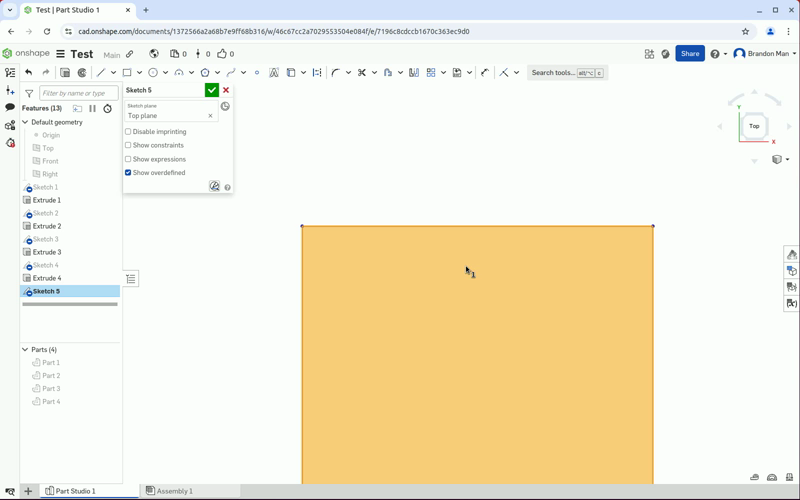
scroll(-6)
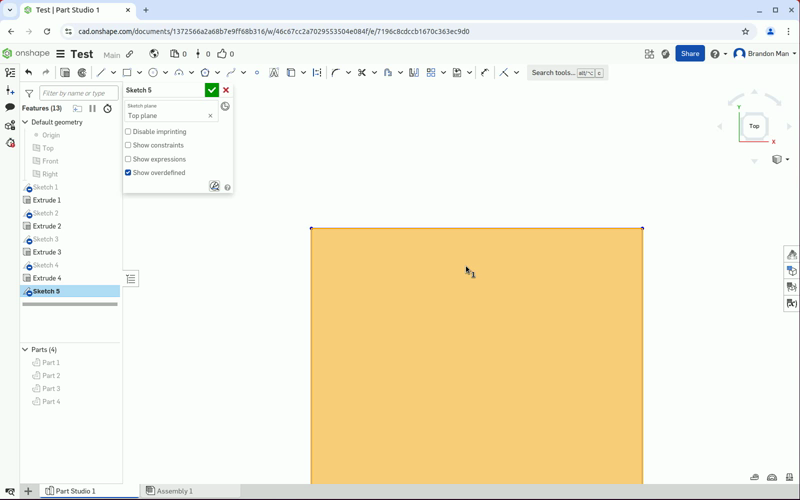
scroll(-6)
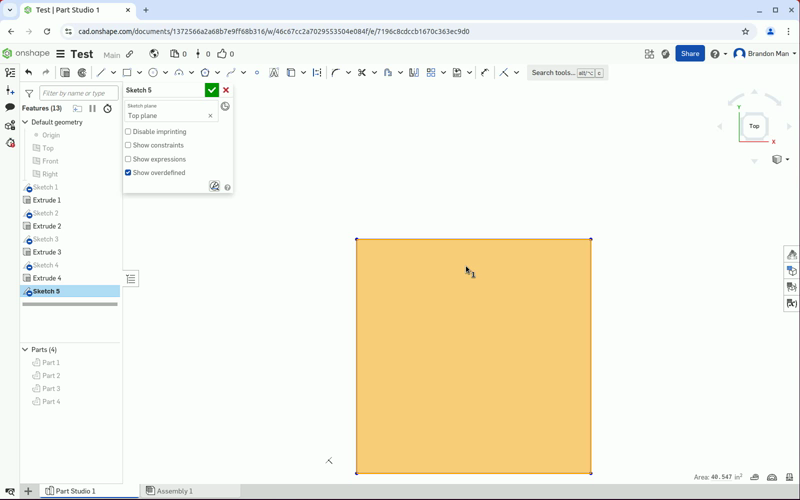
scroll(-6)
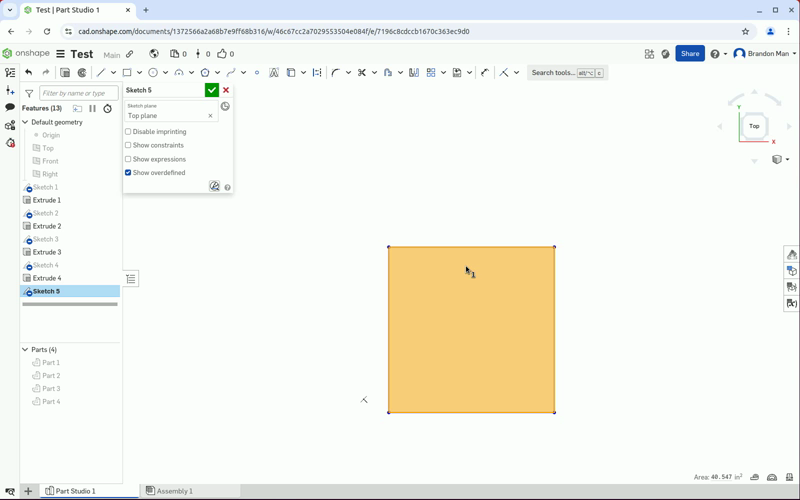
scroll(-6)
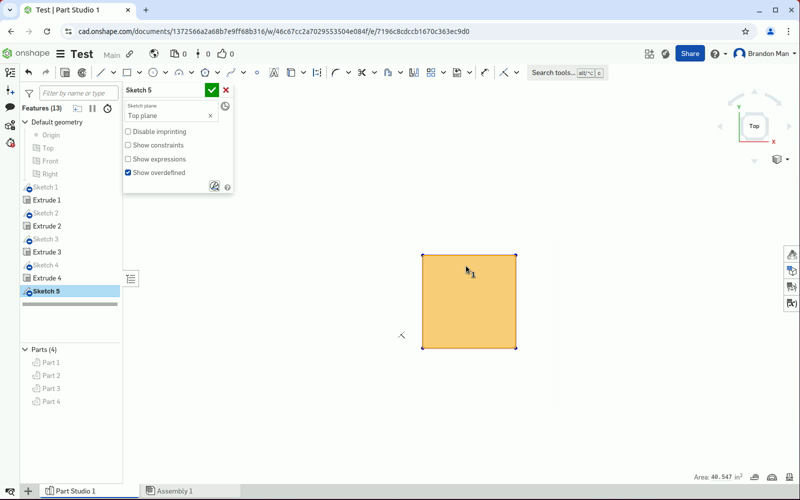
scroll(-6)
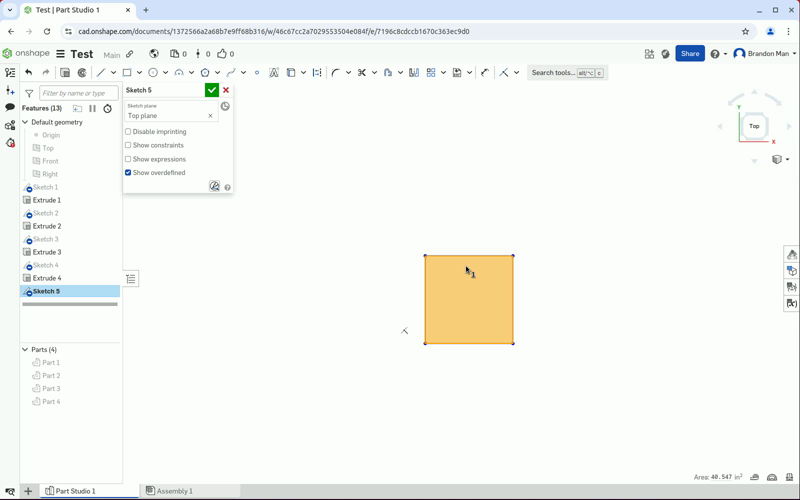
scroll(-6)
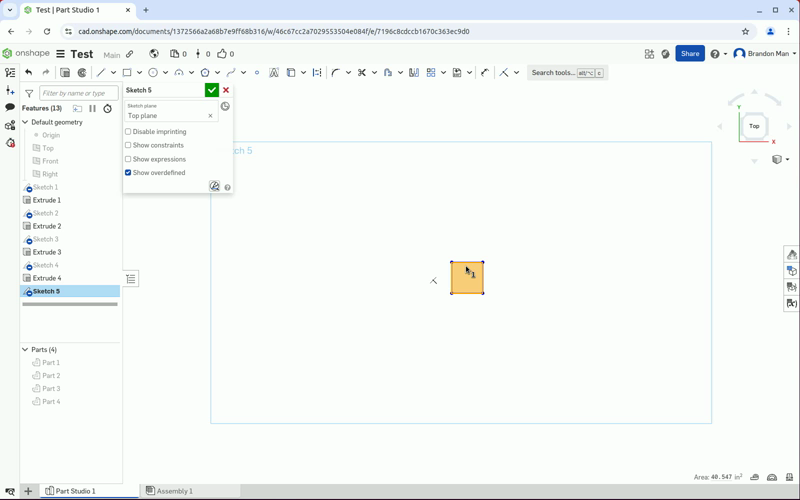
mouse_move(73, 352)
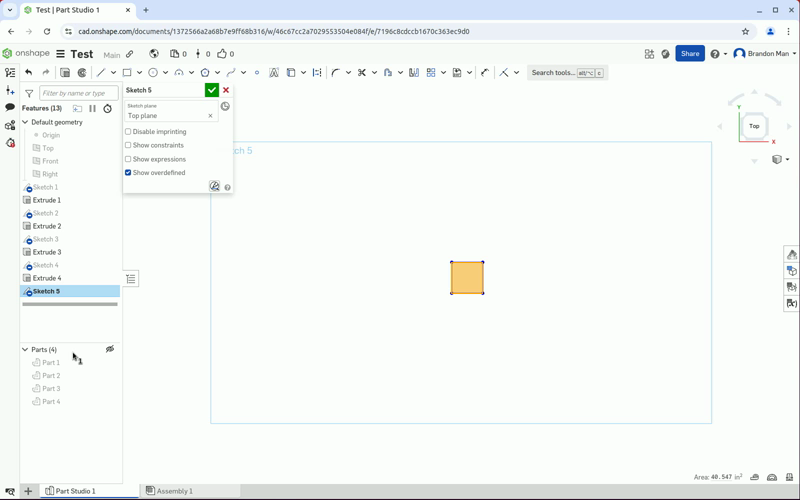
key(shift+y)
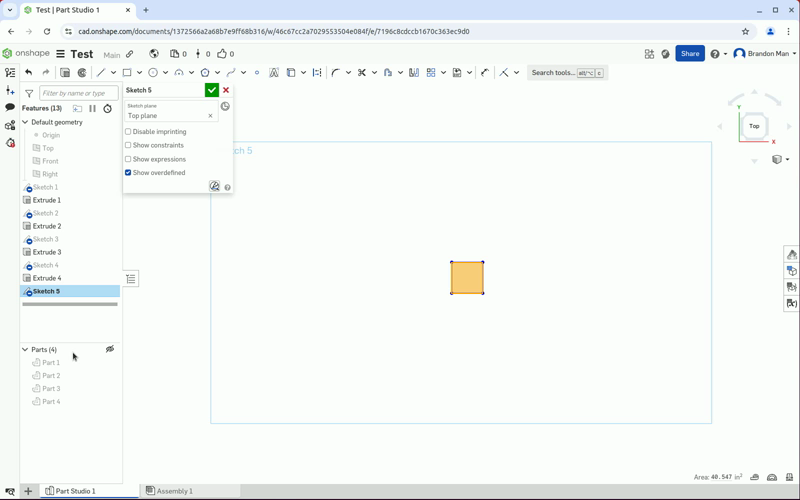
key(shift+e)
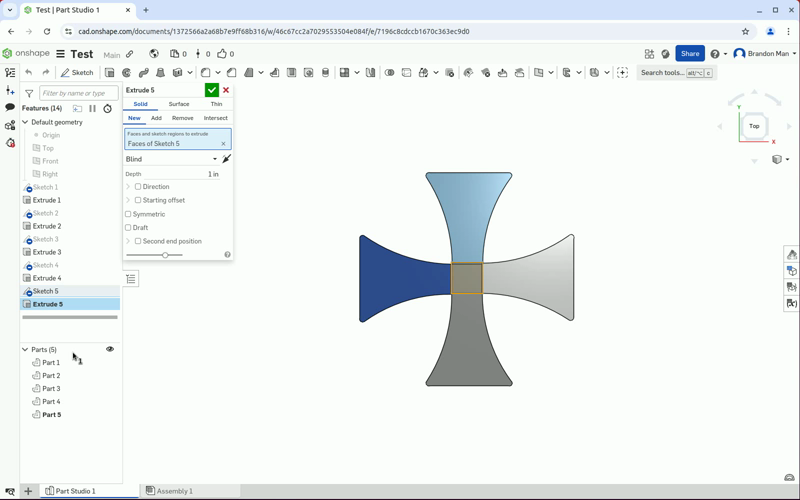
mouse_move(143, 106)
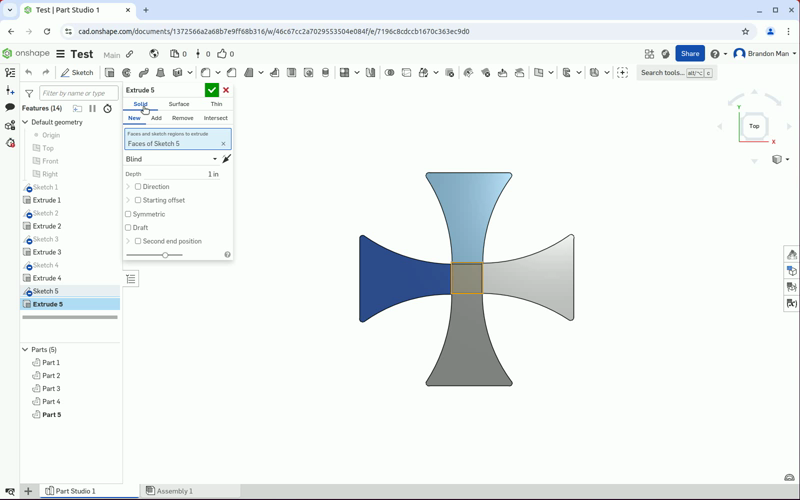
click(143, 106)
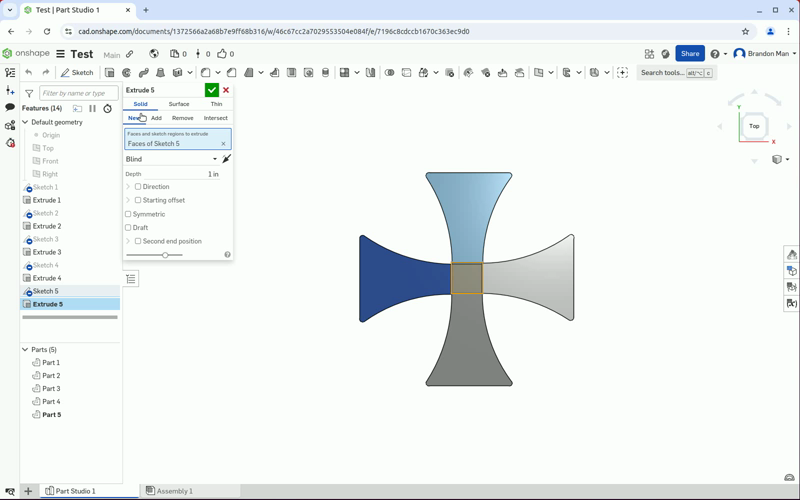
mouse_move(137, 120)
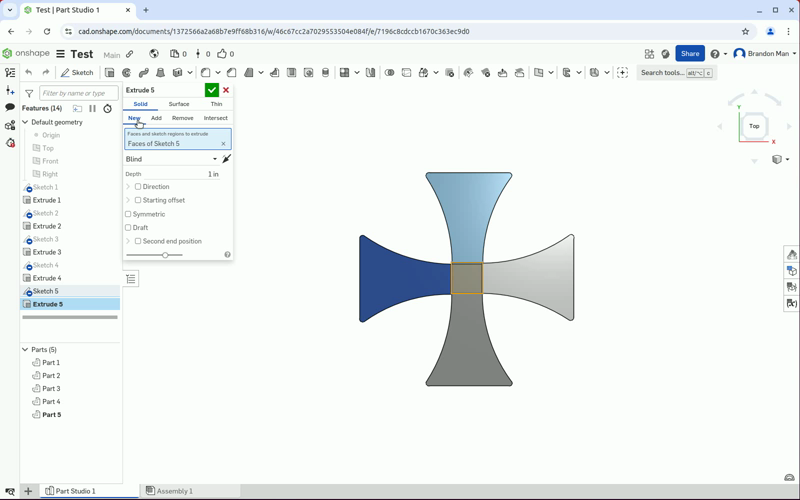
click(137, 120)
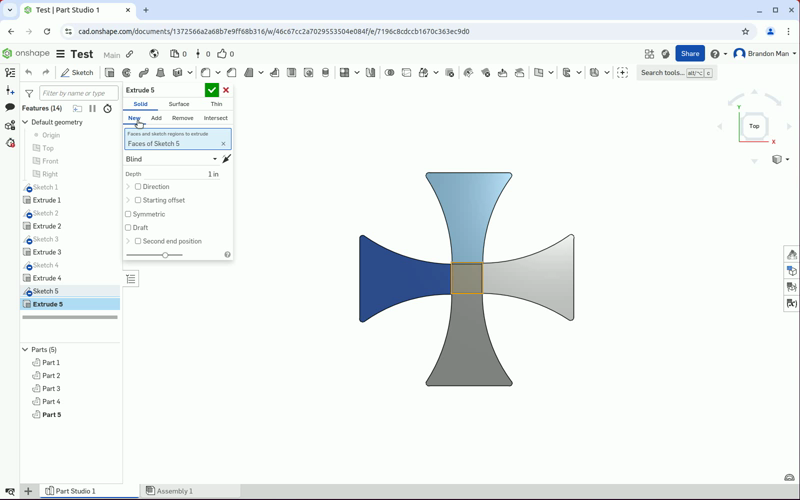
key(tab, 4)
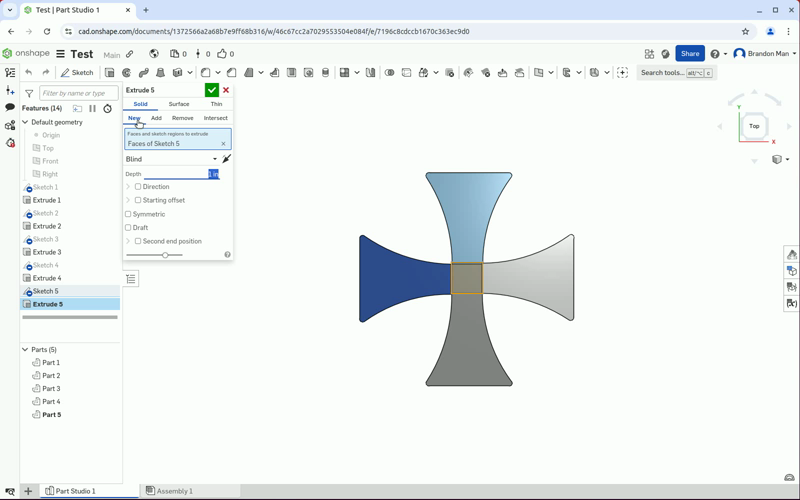
text(3.129)
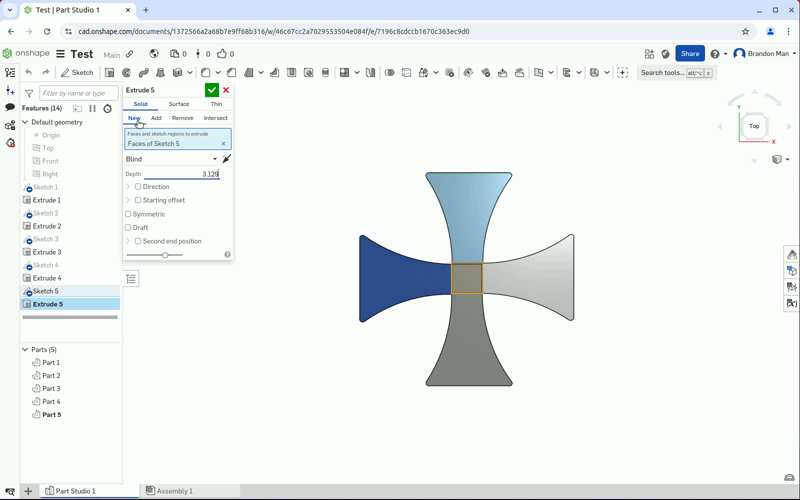
key(enter)
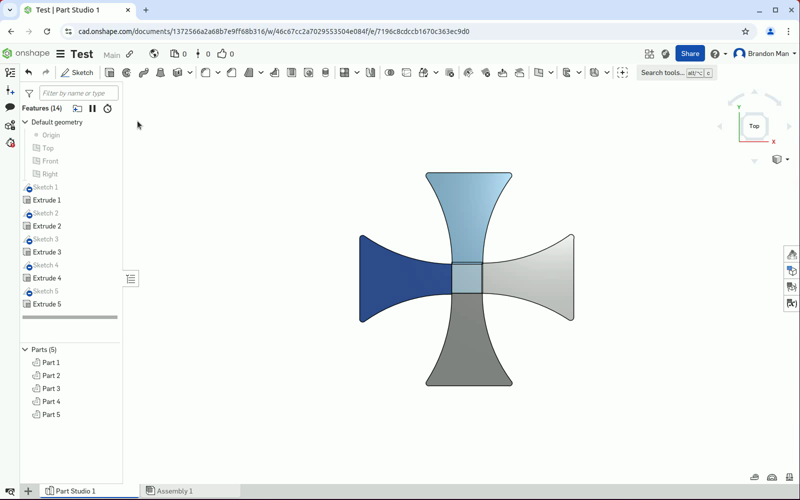
key(shift+h)
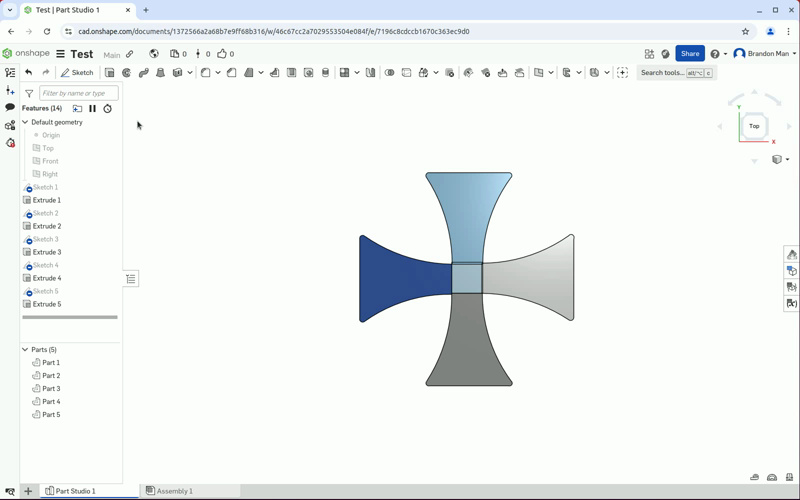
key(shift+h)
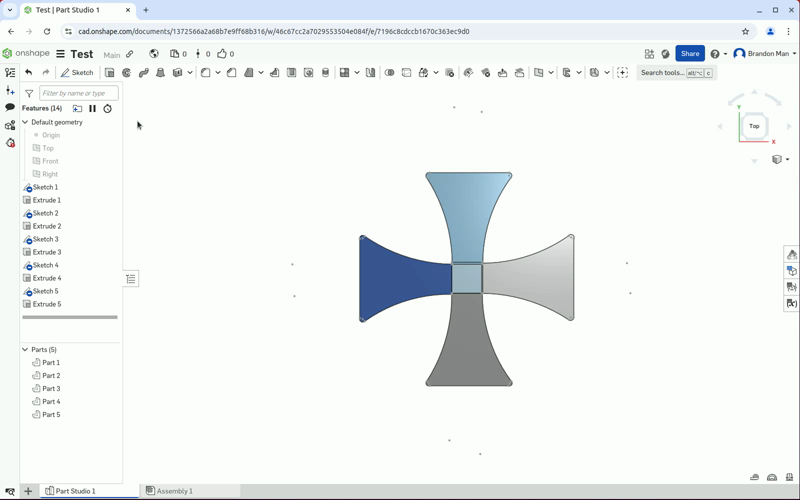
key(shift+7)
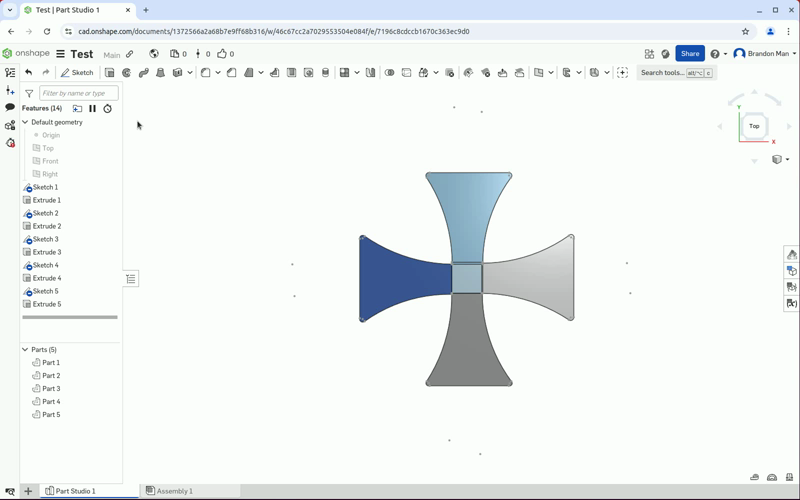
key(up, 3)
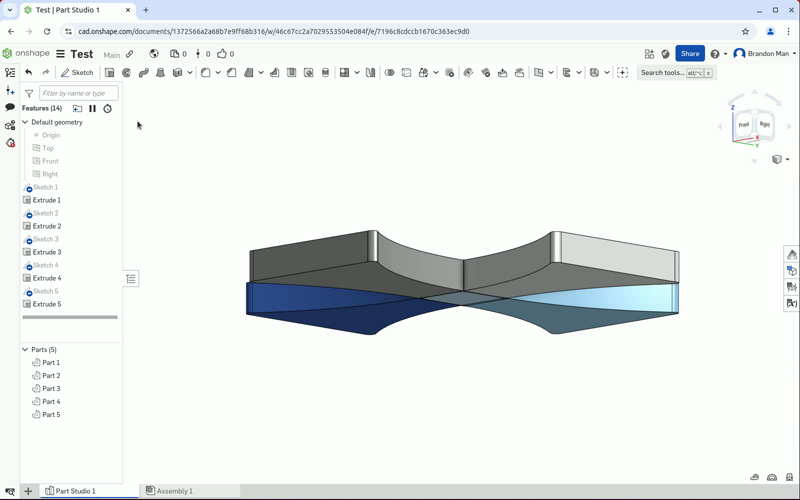
key(left, 3)
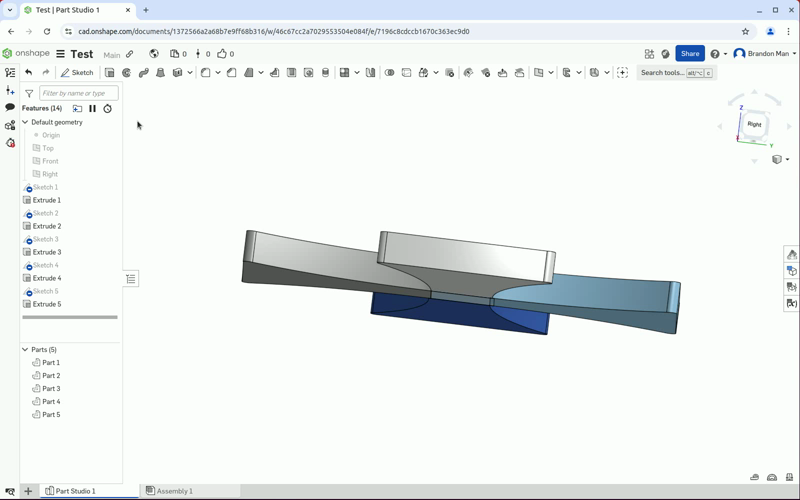
key(right, 3)
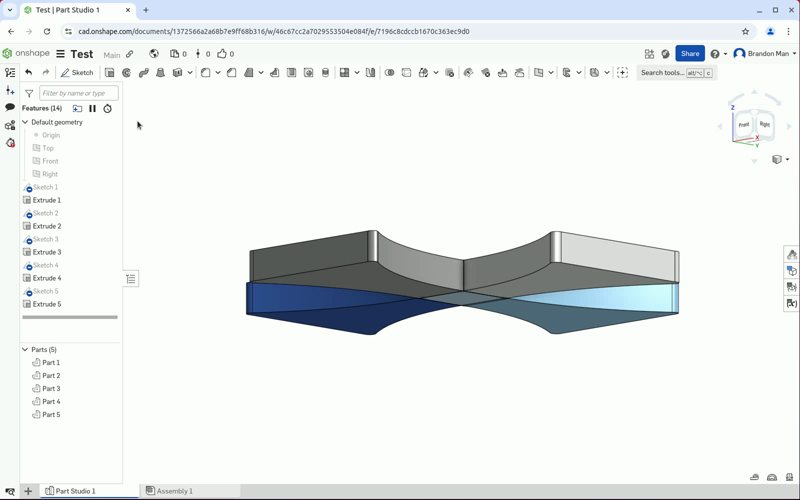
key(down, 3)
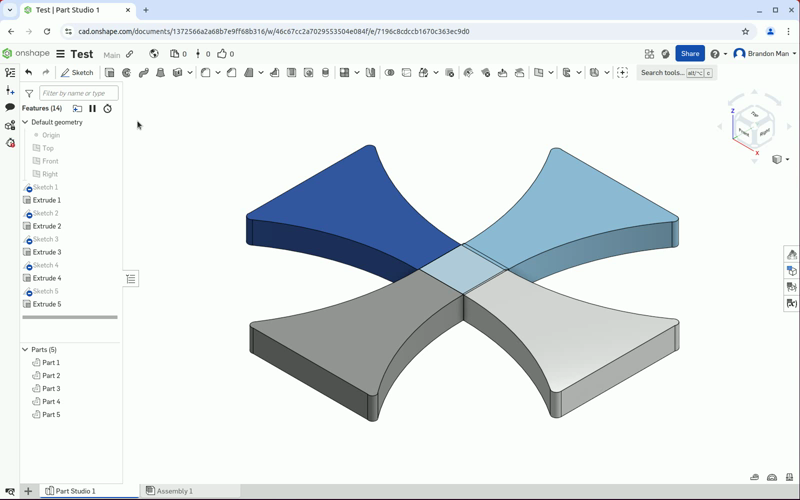
mouse_move(73, 189)
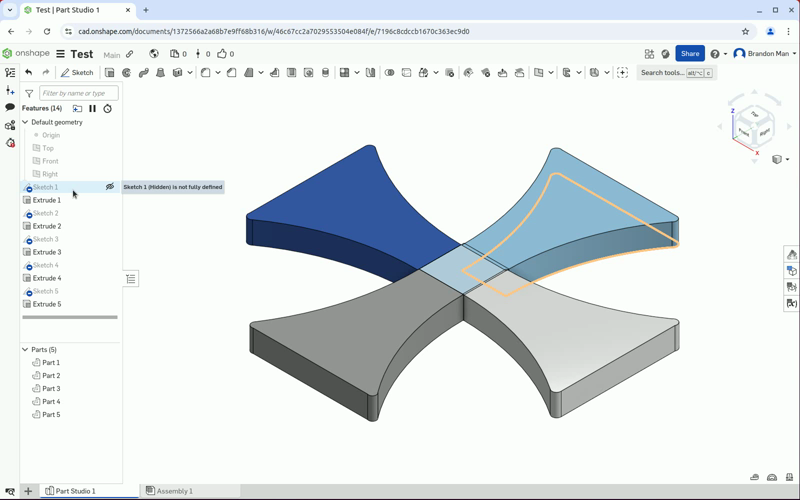
click(73, 189)